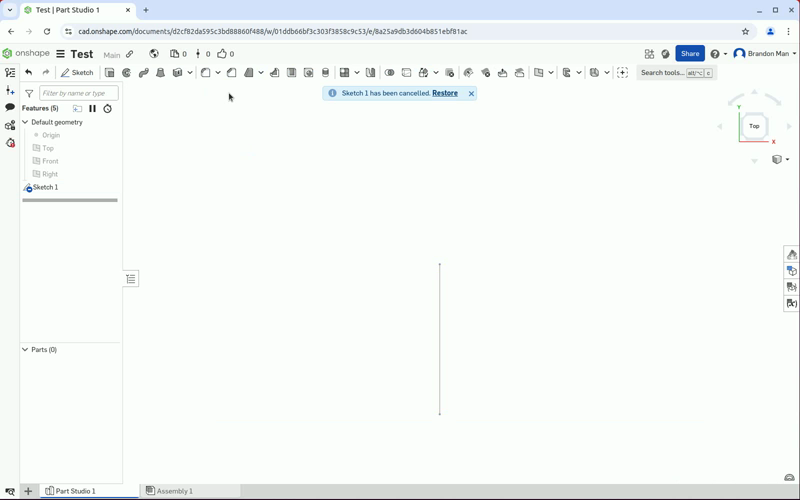
key(shift+h)
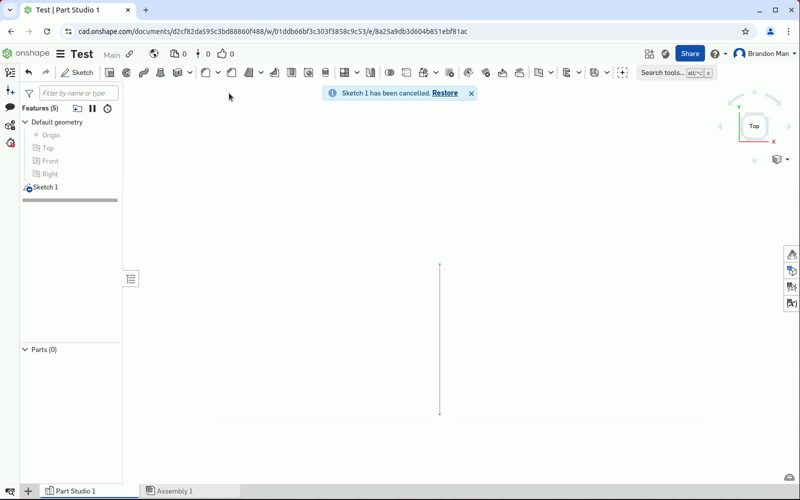
key(shift+s)
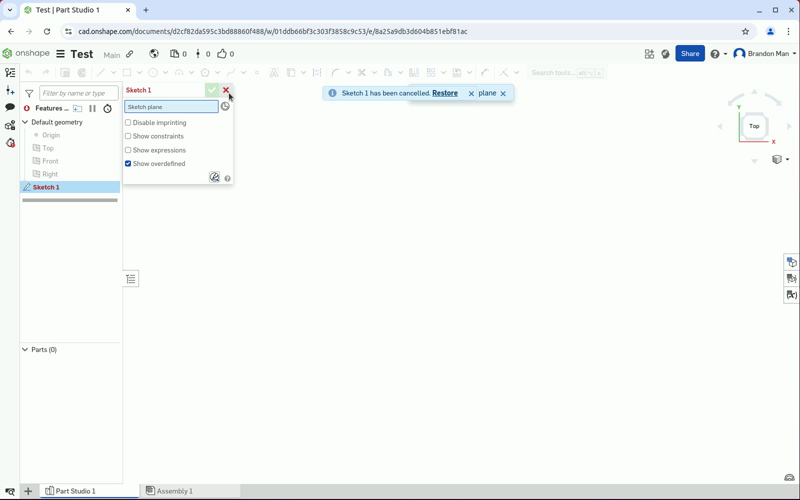
mouse_move(73, 150)
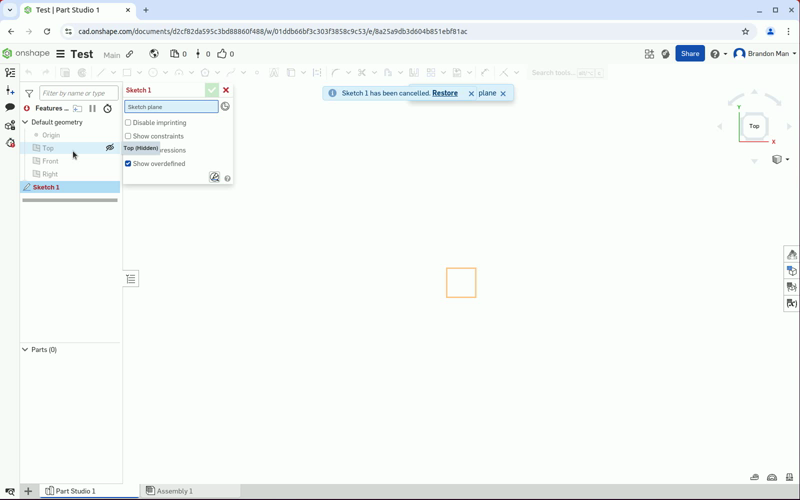
click(73, 150)
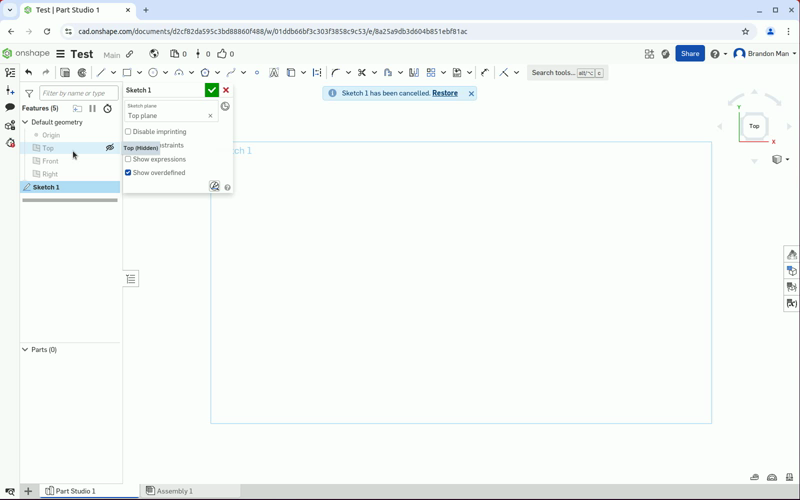
mouse_move(73, 352)
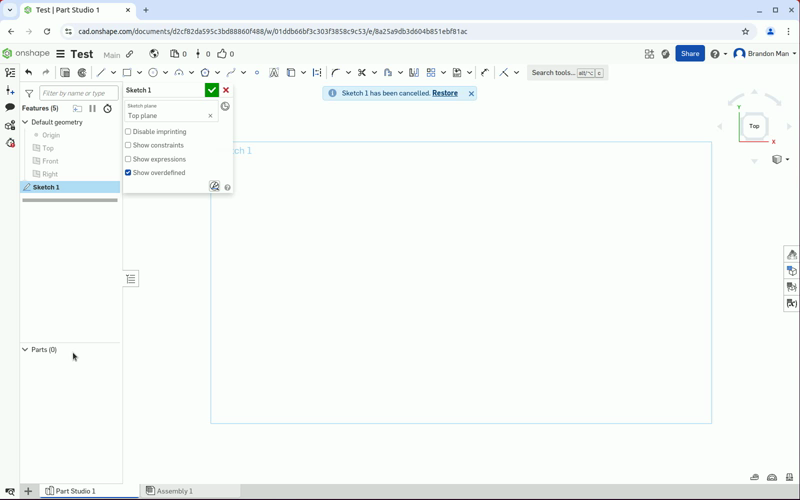
key(y)
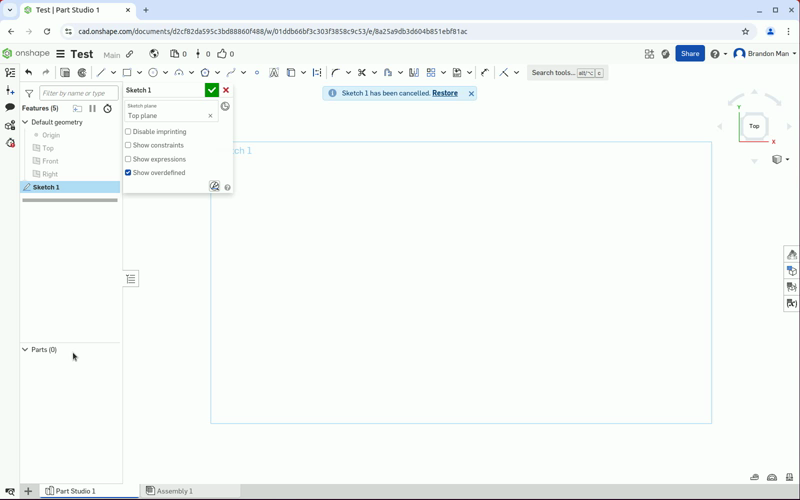
key(l)
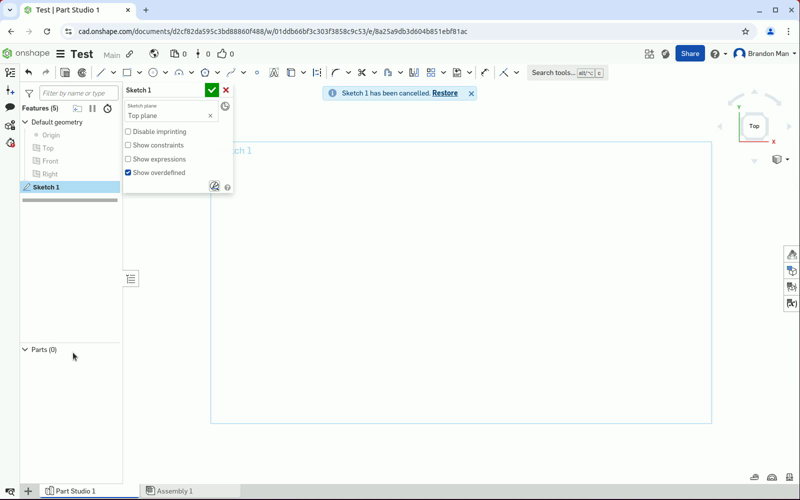
key_down(shift)
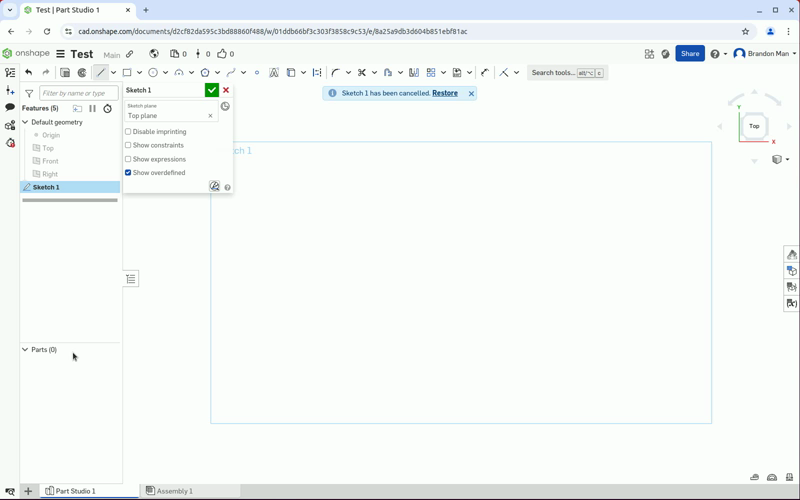
mouse_move(413, 305)
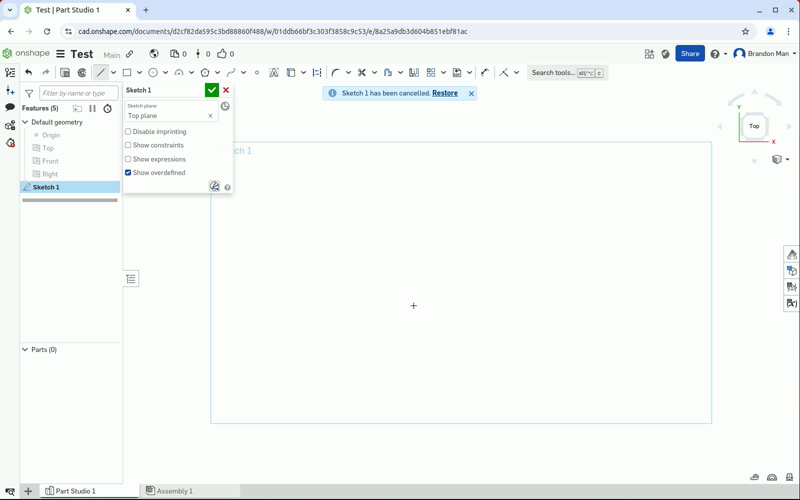
click(413, 305)
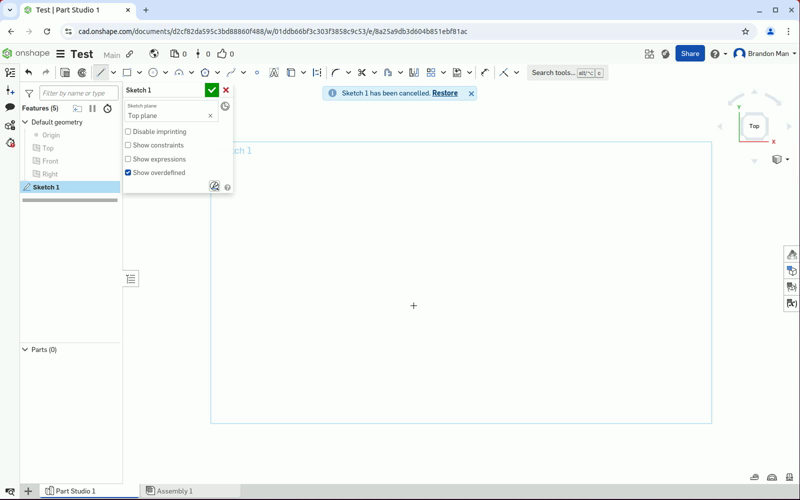
key_up(shift)
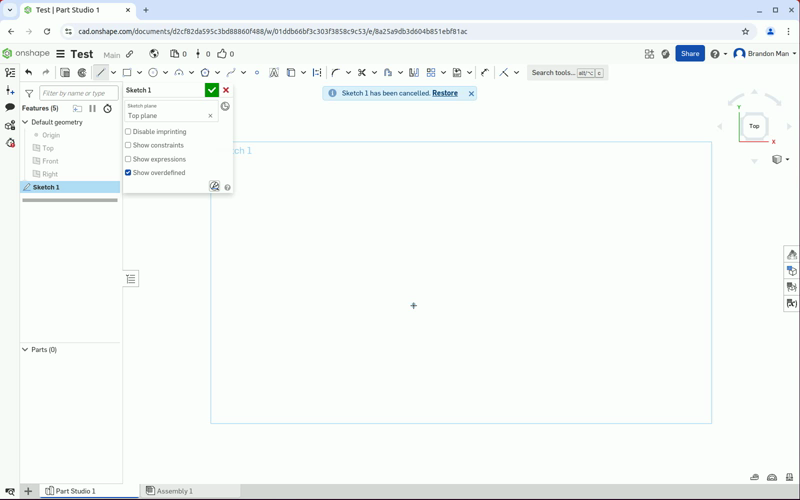
key_down(shift)
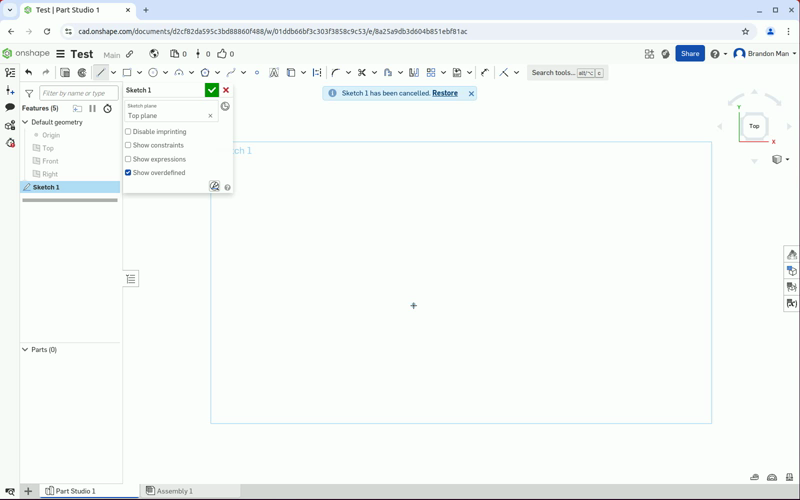
mouse_move(509, 305)
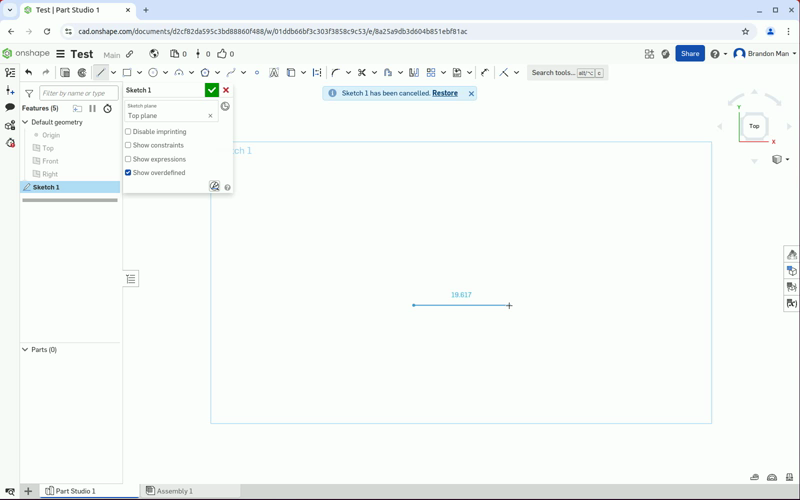
click(509, 305)
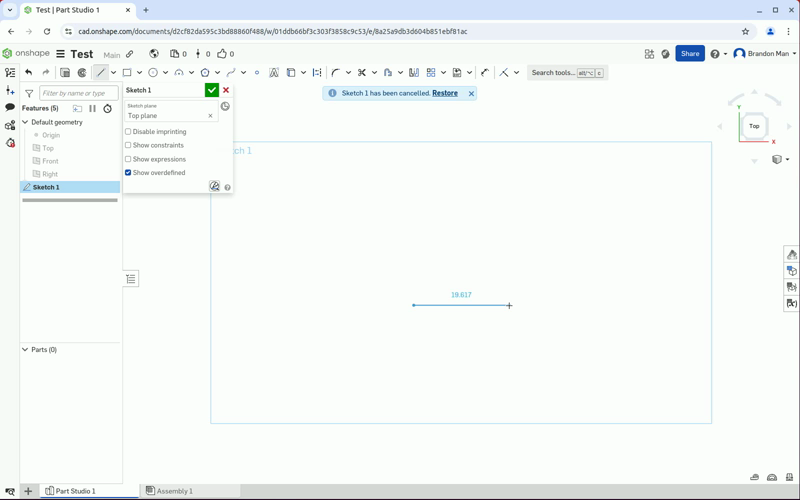
key_up(shift)
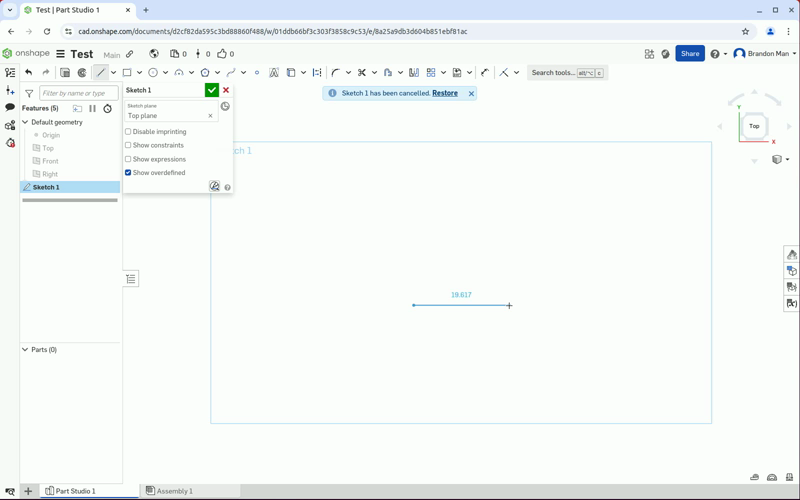
key_down(shift)
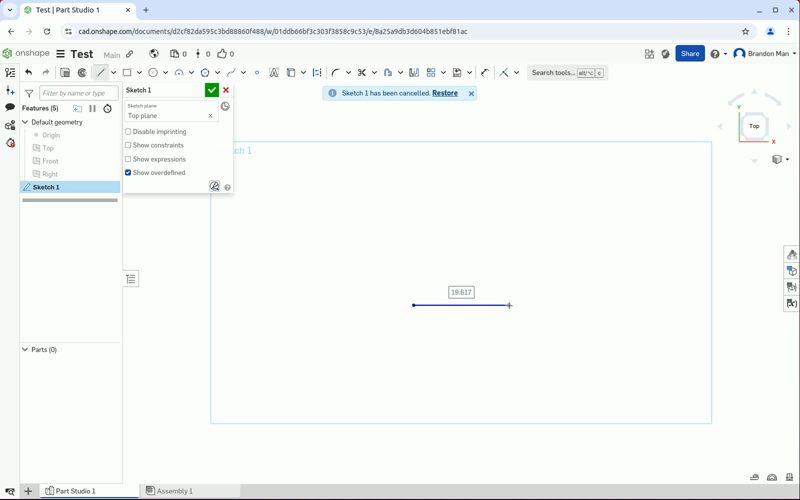
mouse_move(509, 243)
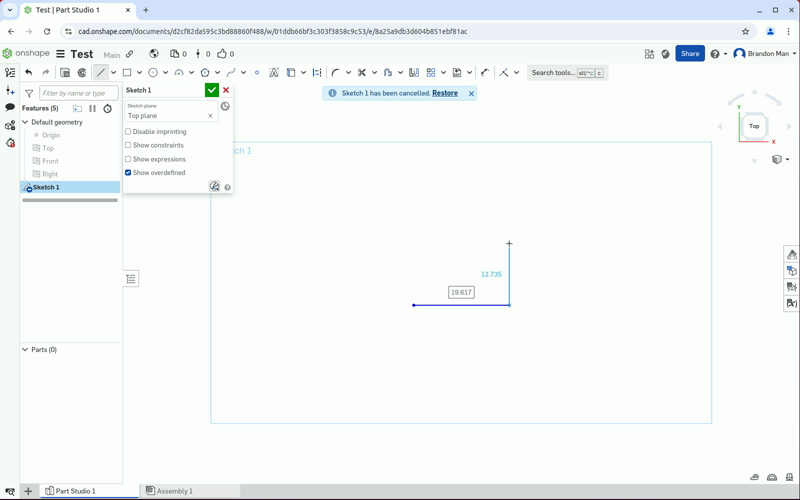
click(509, 243)
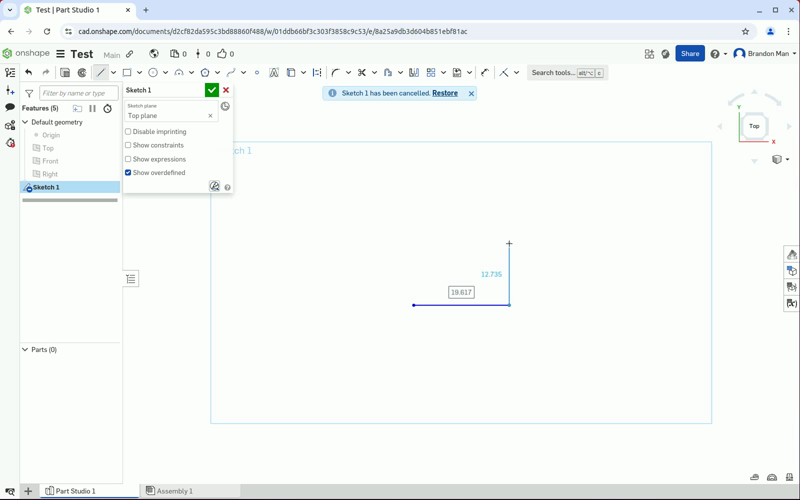
key_up(shift)
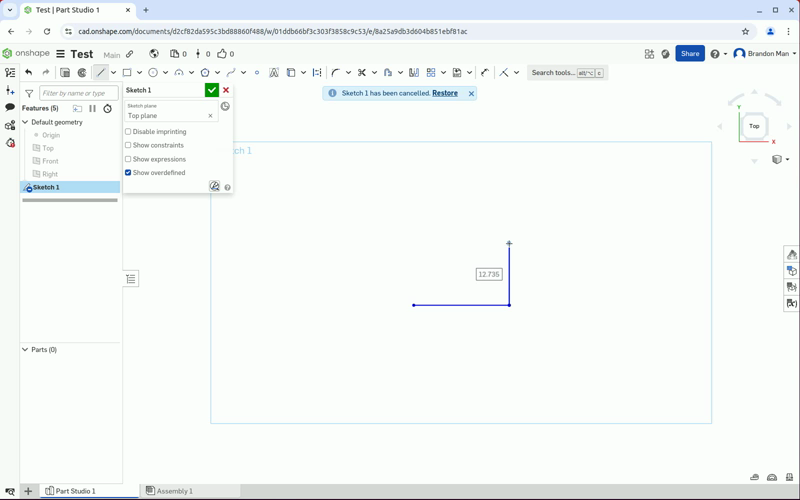
key_down(shift)
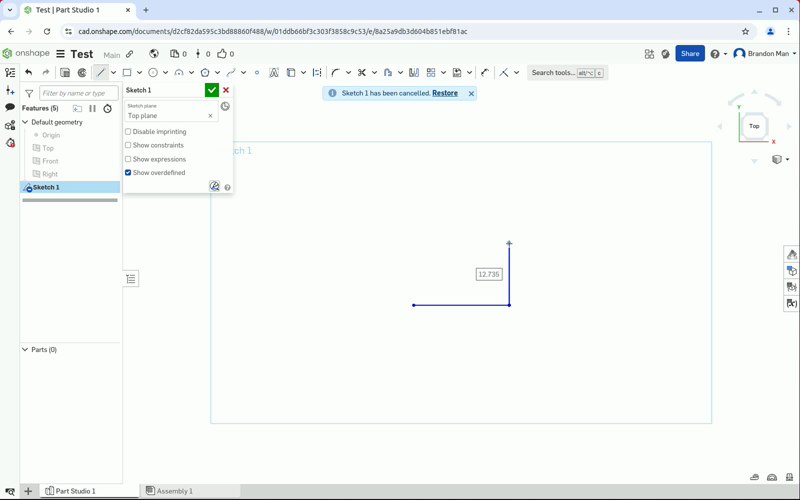
mouse_move(413, 243)
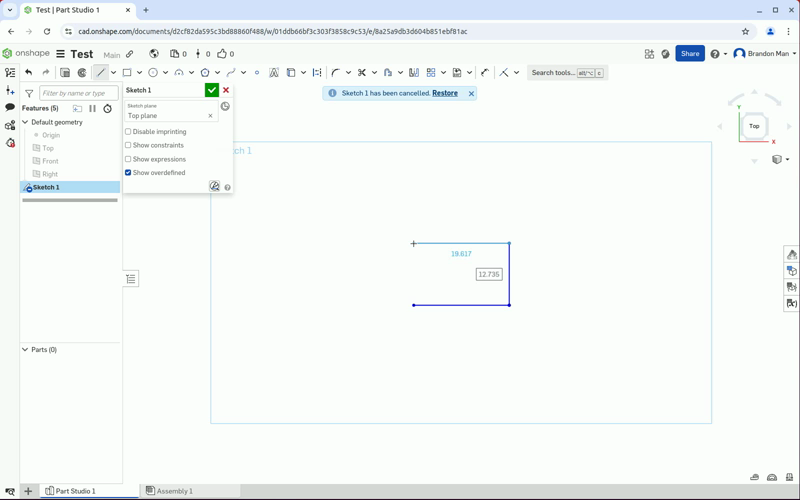
click(413, 243)
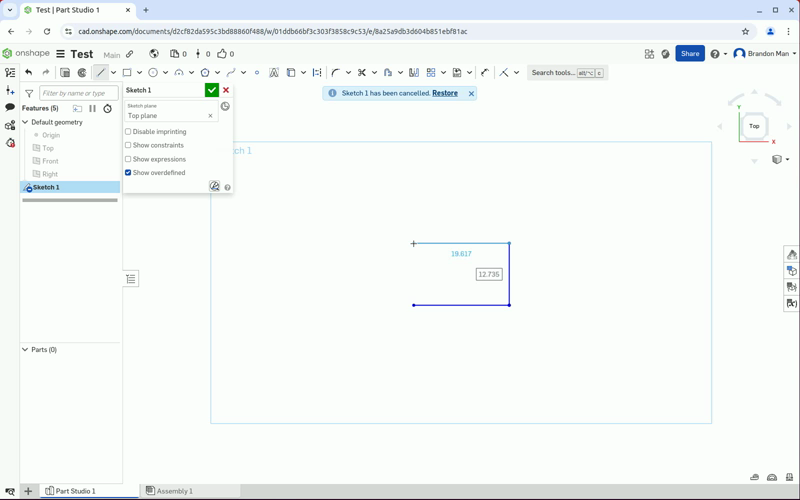
key_up(shift)
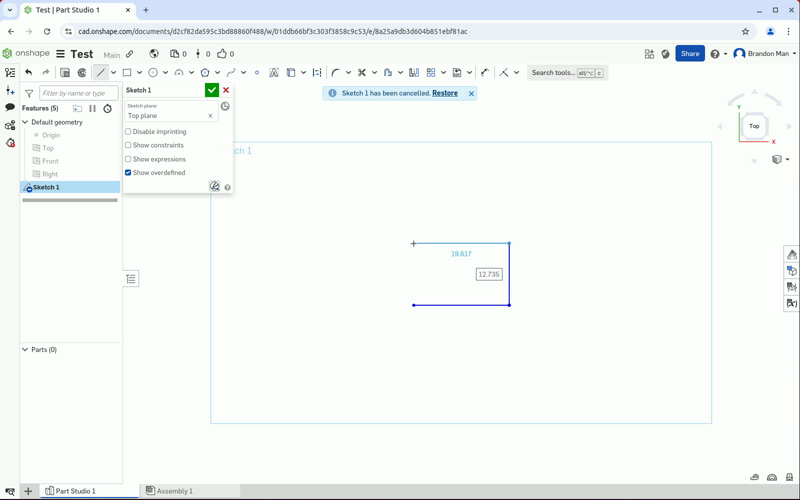
key_down(shift)
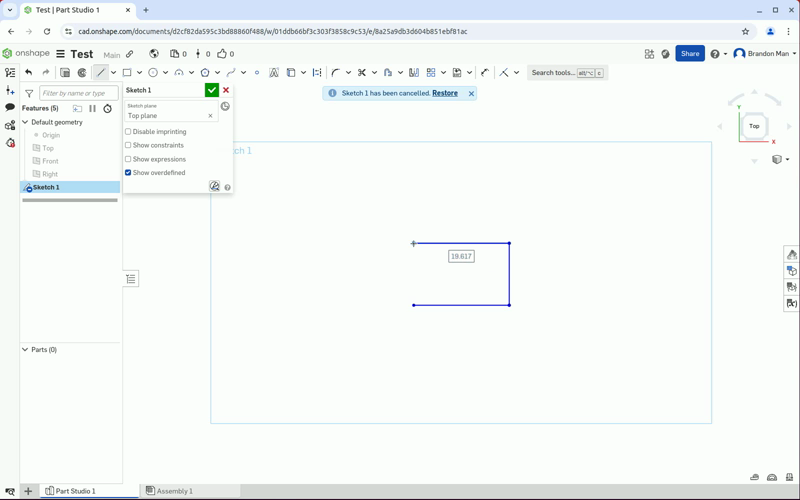
mouse_move(413, 305)
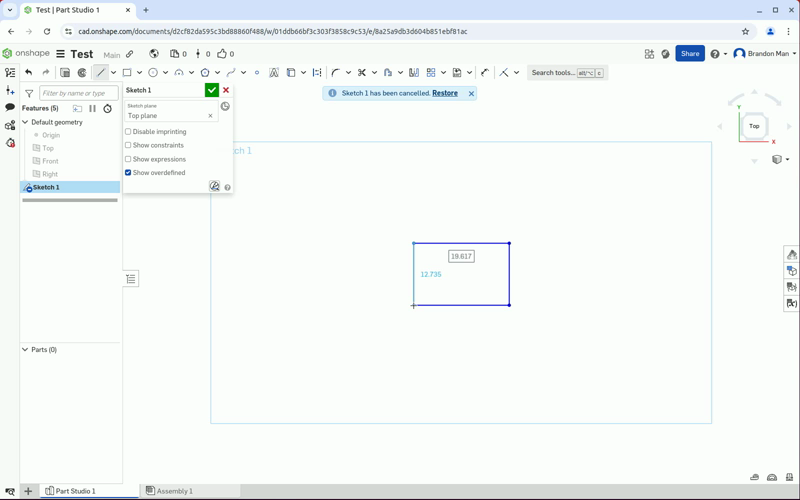
key_up(shift)
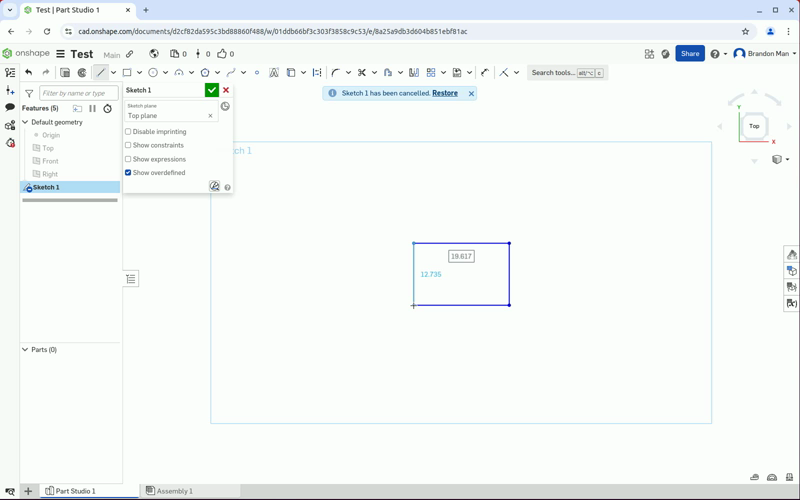
click(413, 305)
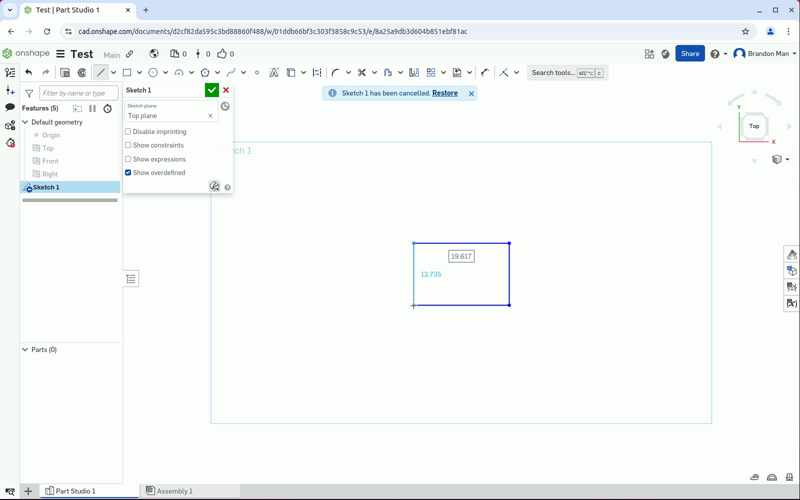
key(esc)
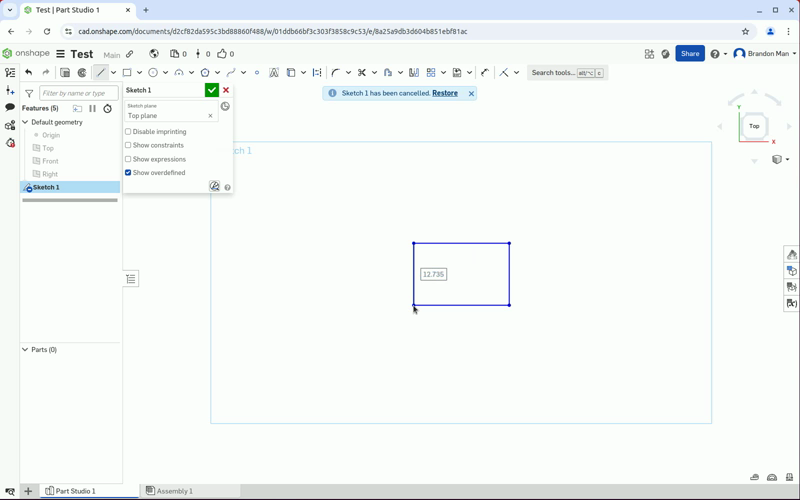
mouse_move(489, 277)
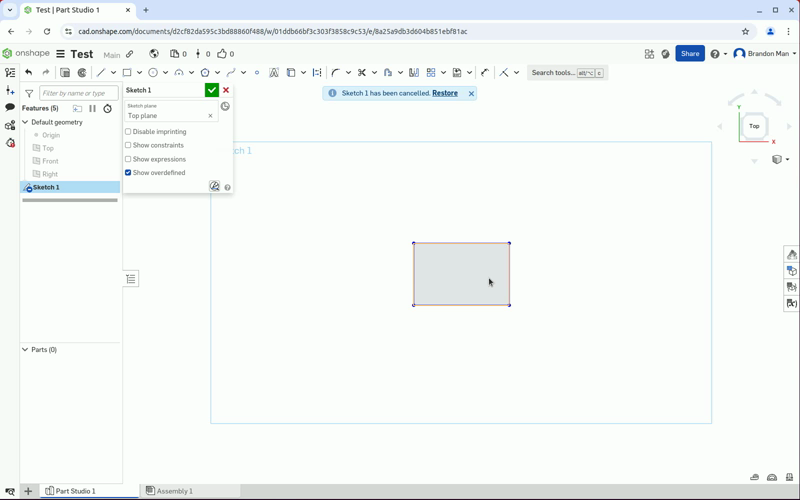
click(489, 277)
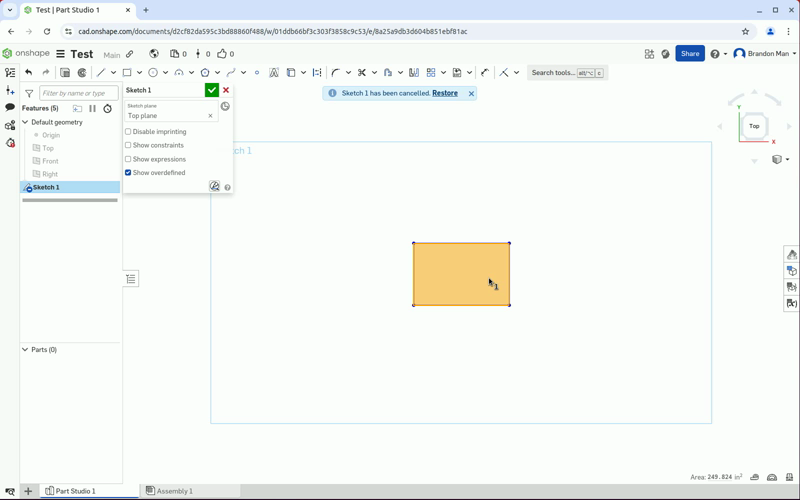
mouse_move(73, 352)
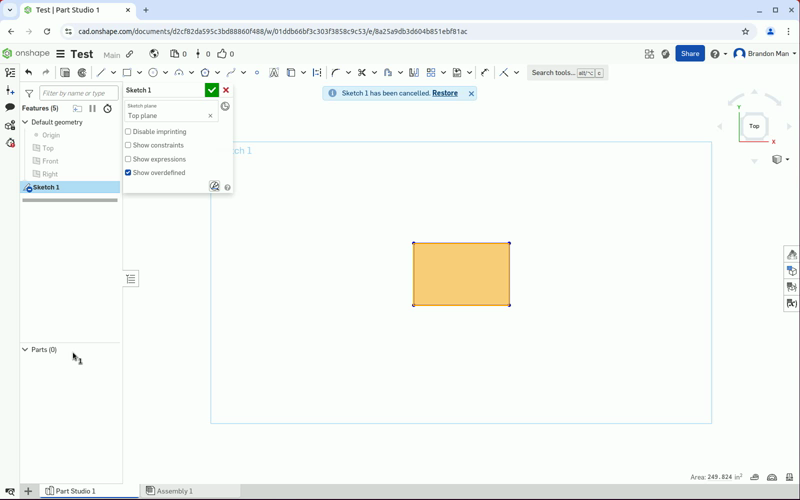
key(shift+y)
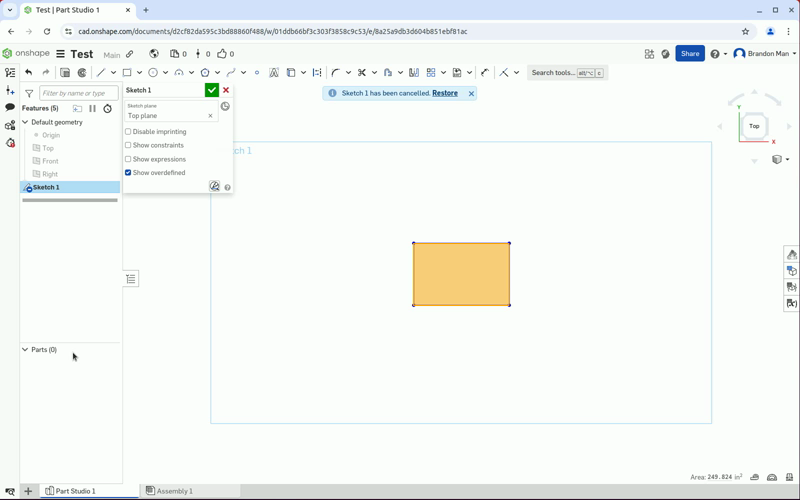
key(shift+e)
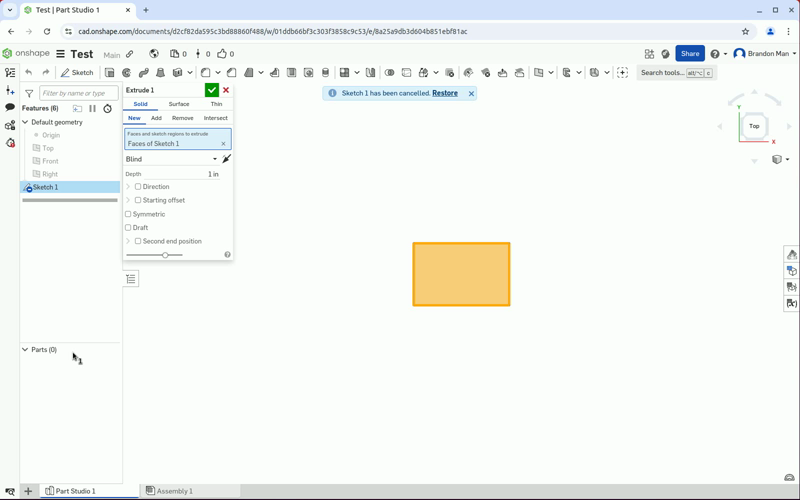
mouse_move(143, 106)
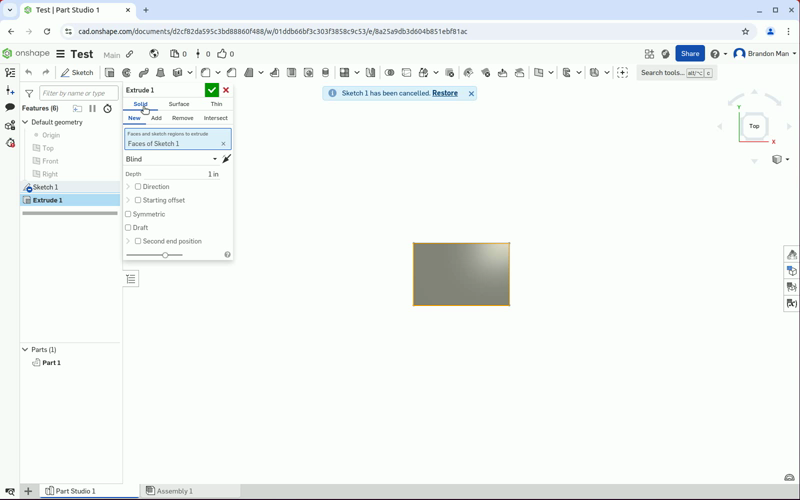
click(143, 106)
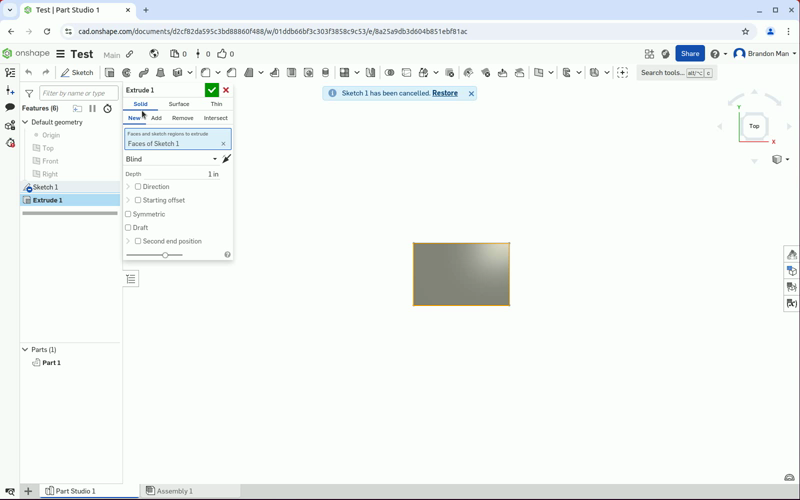
mouse_move(137, 120)
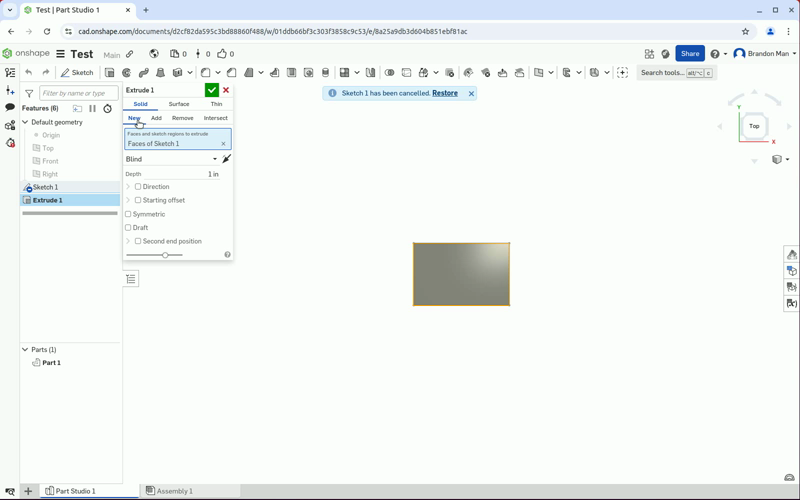
click(137, 120)
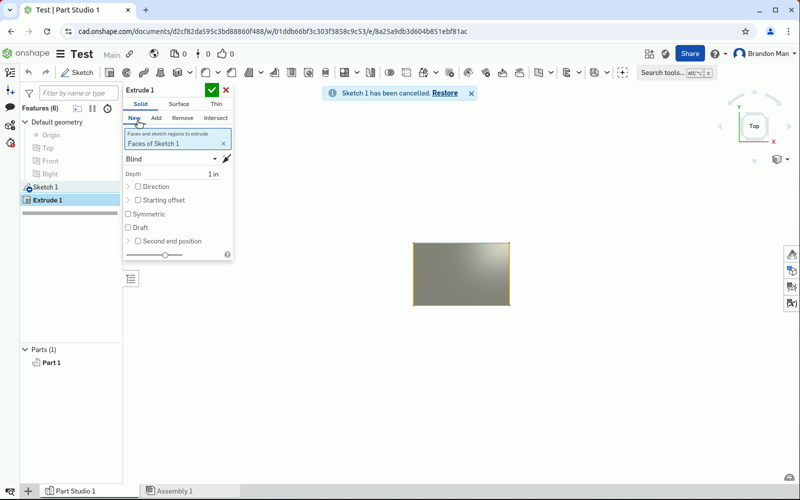
key(tab, 4)
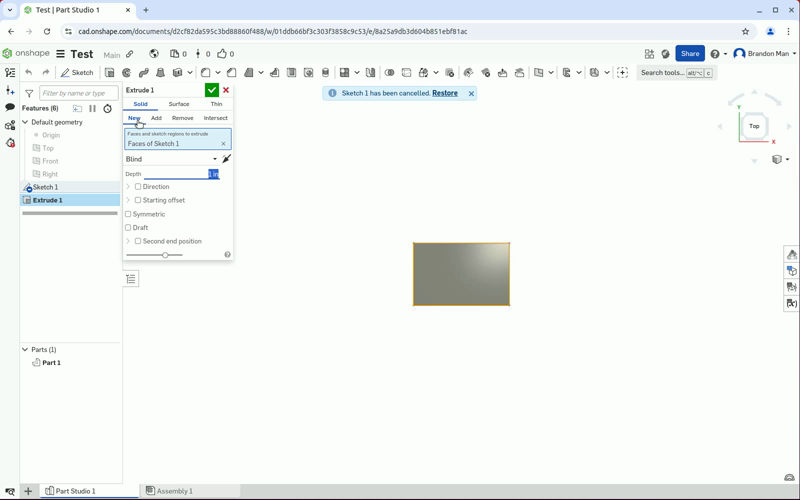
text(0.482)
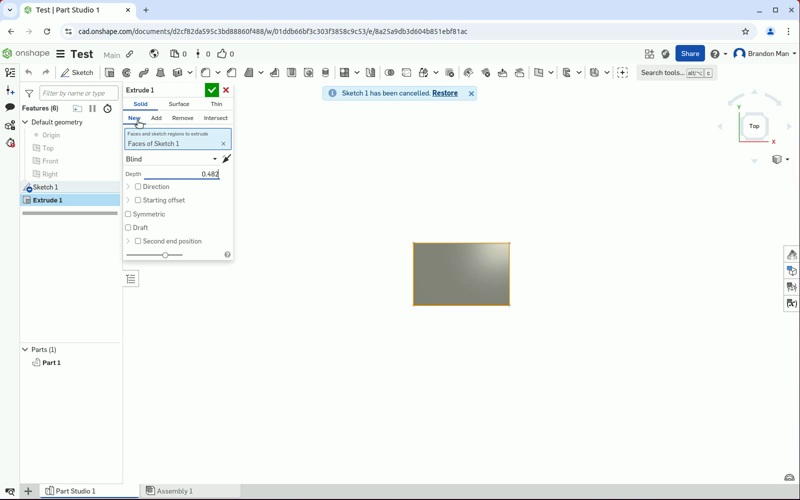
key(tab, 3)
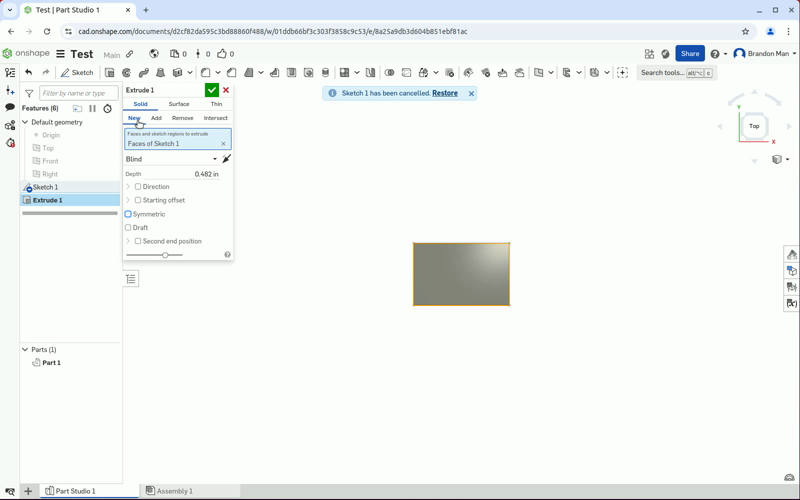
key(space)
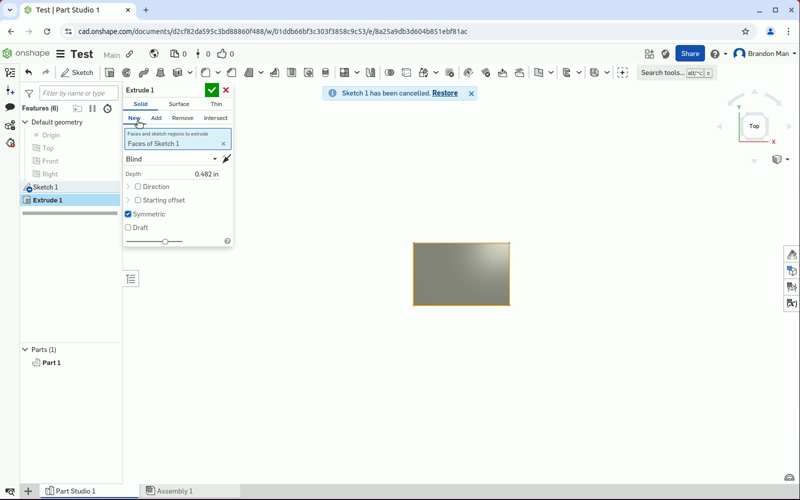
key(enter)
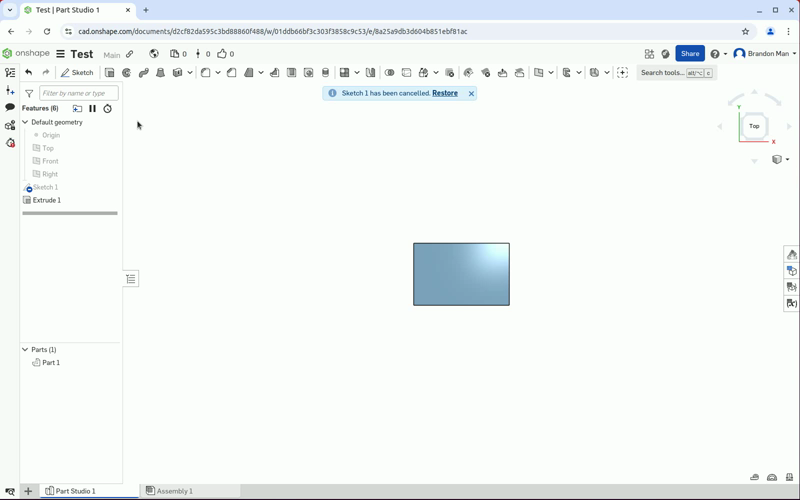
key(shift+h)
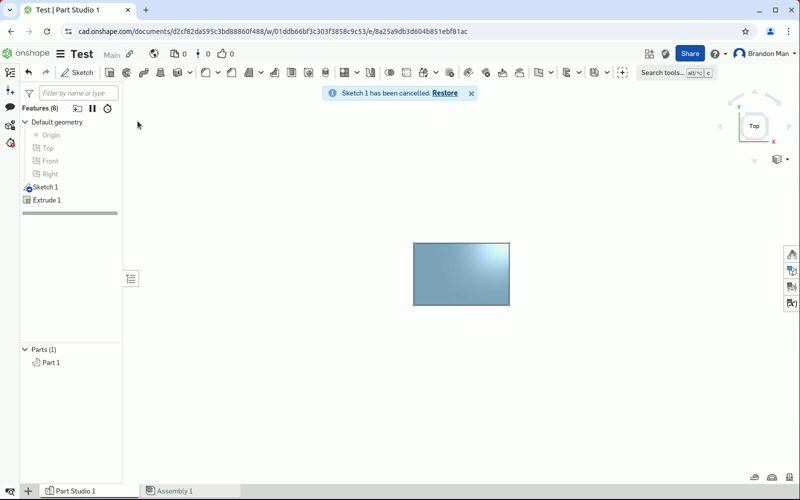
key(shift+h)
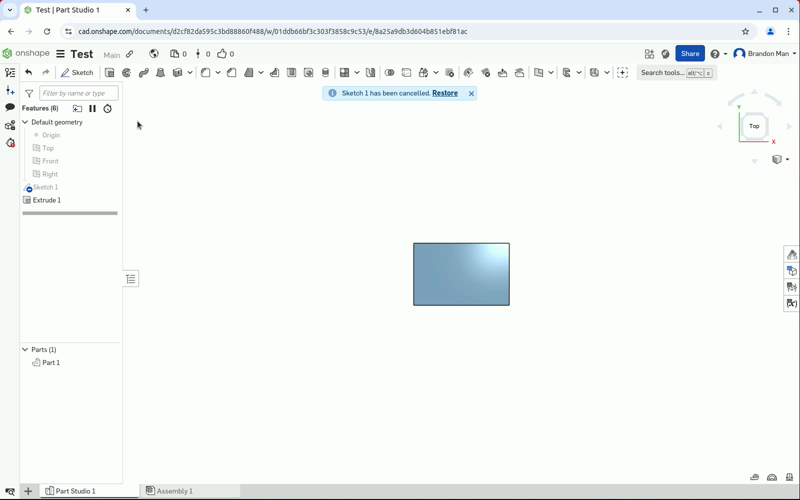
mouse_move(73, 189)
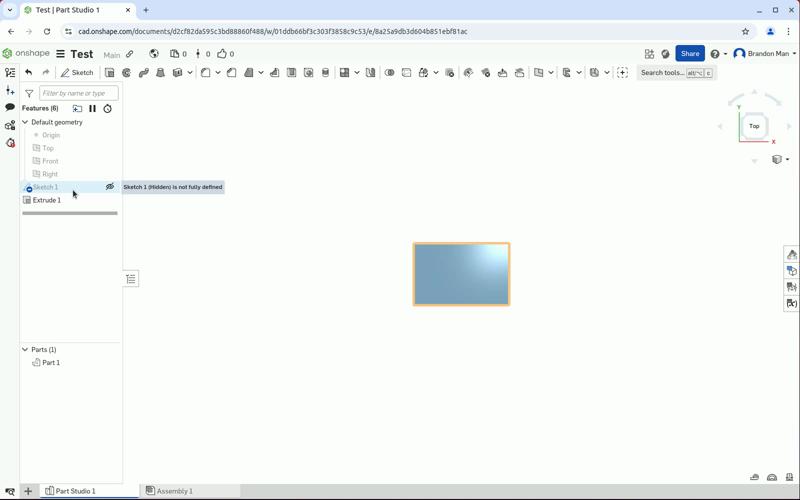
click(73, 189)
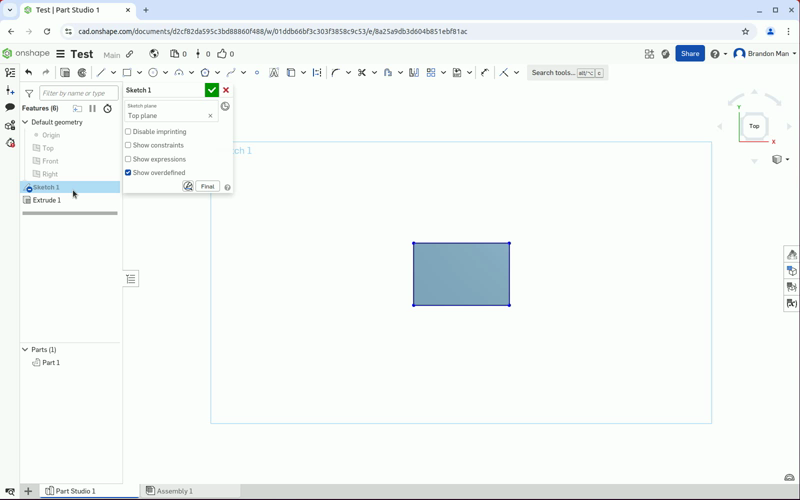
mouse_move(229, 92)
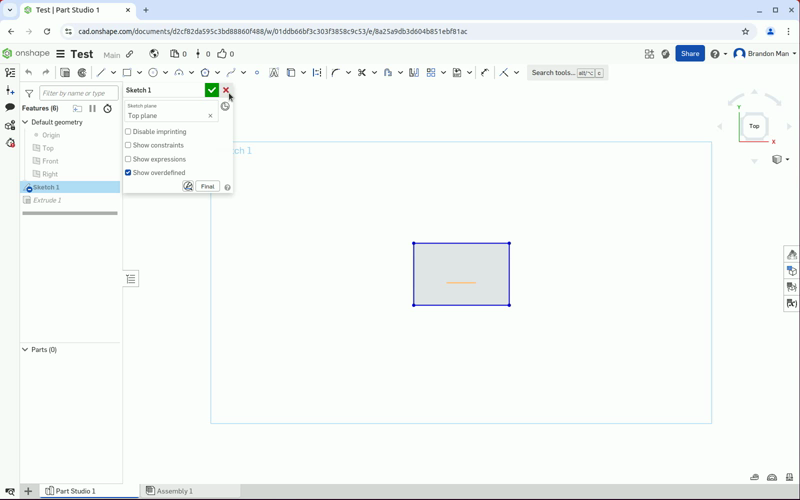
click(229, 92)
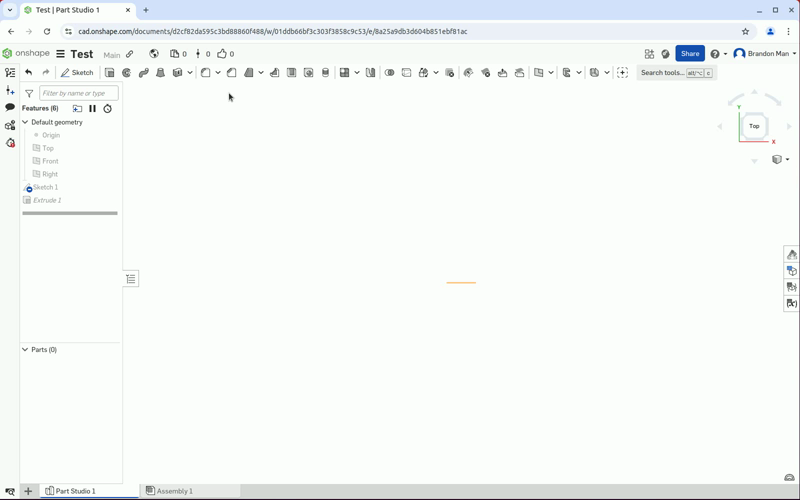
mouse_move(73, 352)
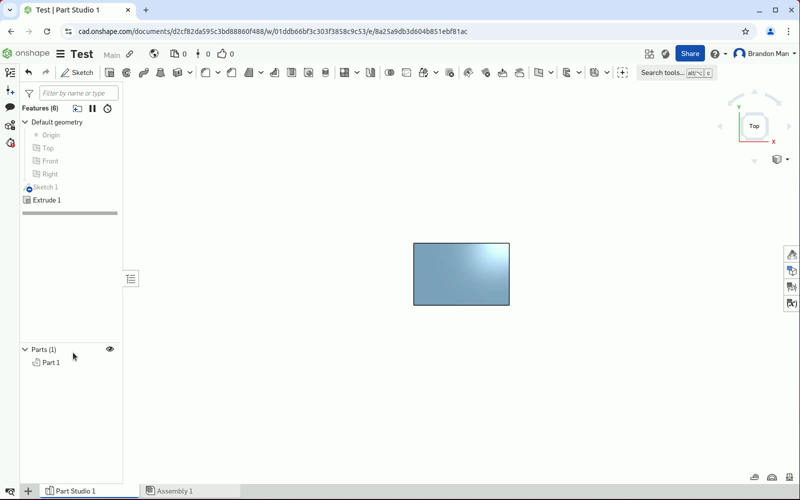
key(y)
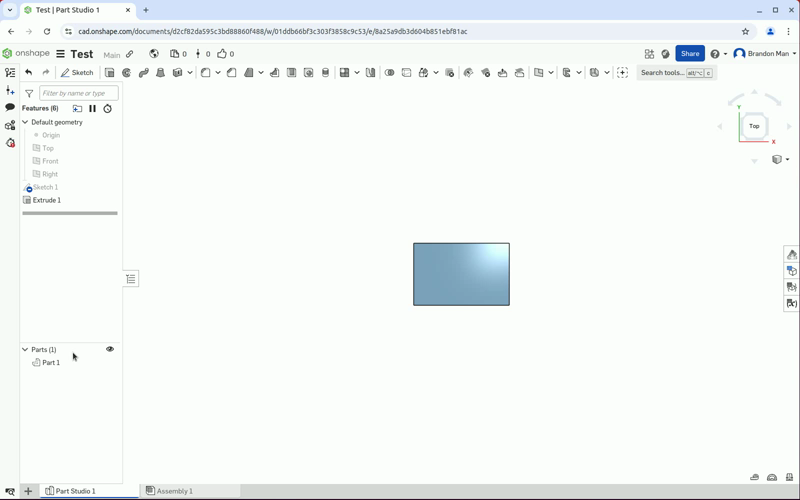
key(shift+p)
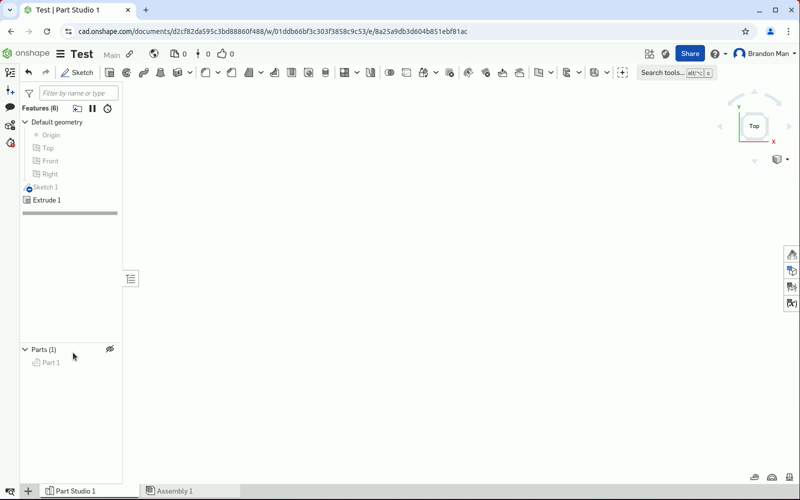
key(space)
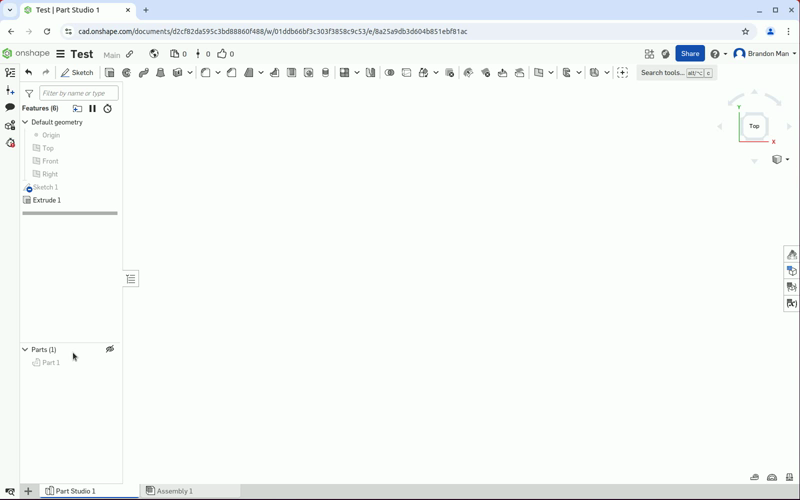
key_down(shift)
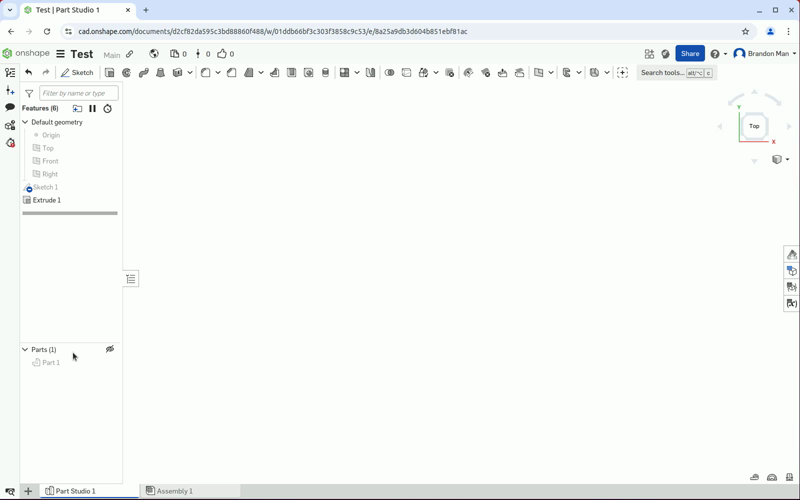
key(up)
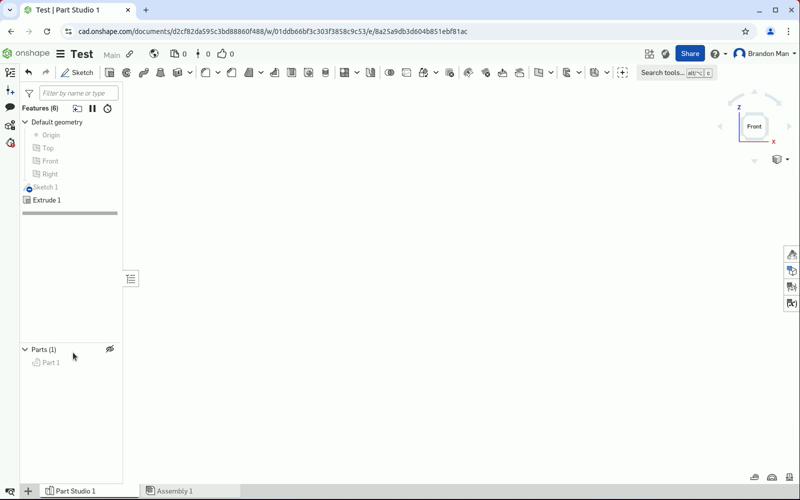
key_up(shift)
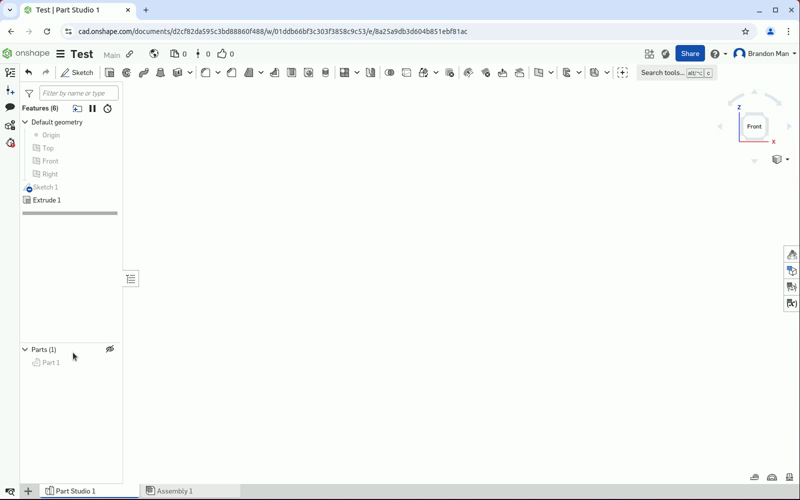
key(space)
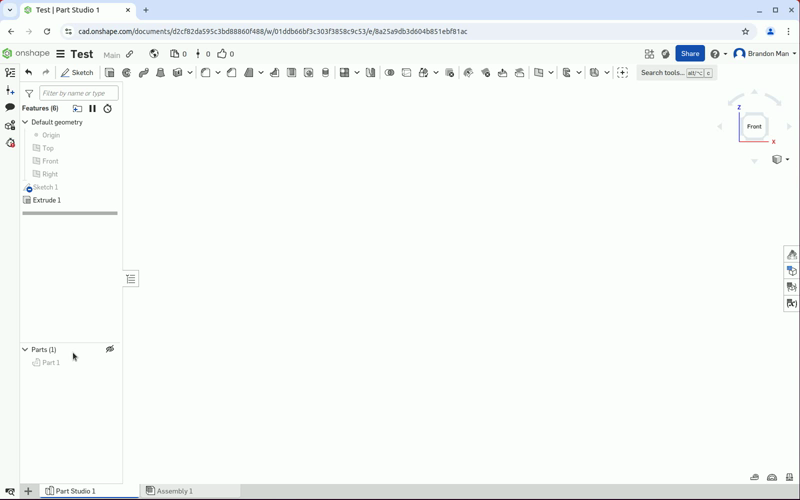
key_down(shift)
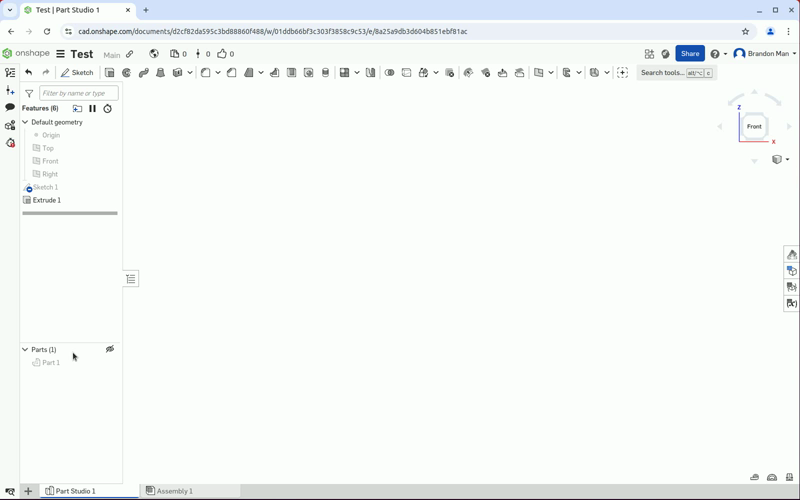
key(left)
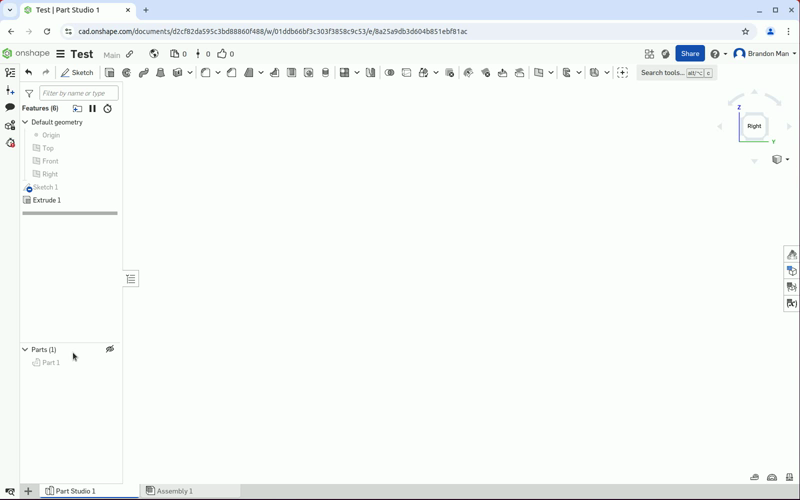
key_up(shift)
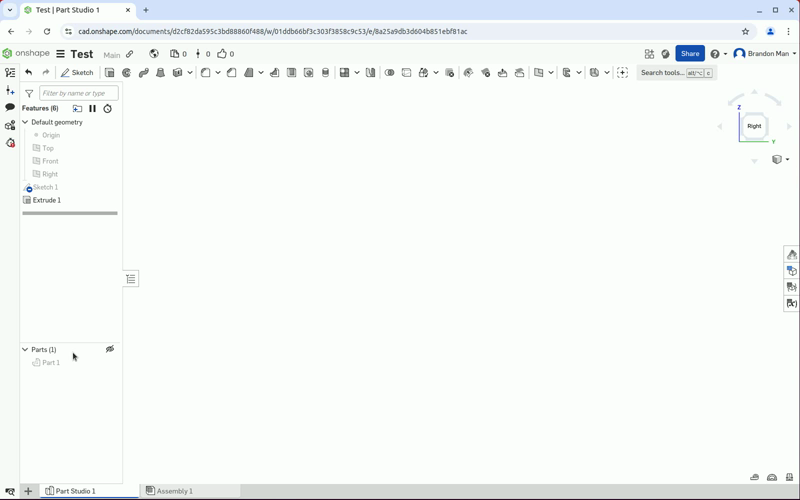
mouse_move(73, 352)
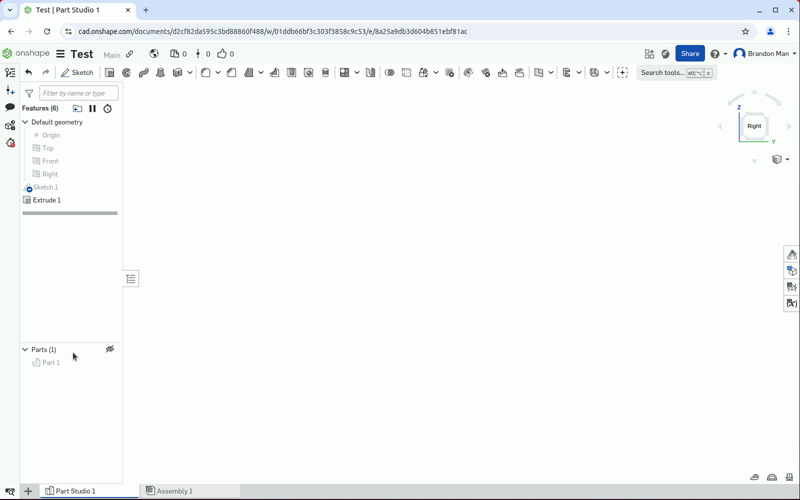
key(shift+y)
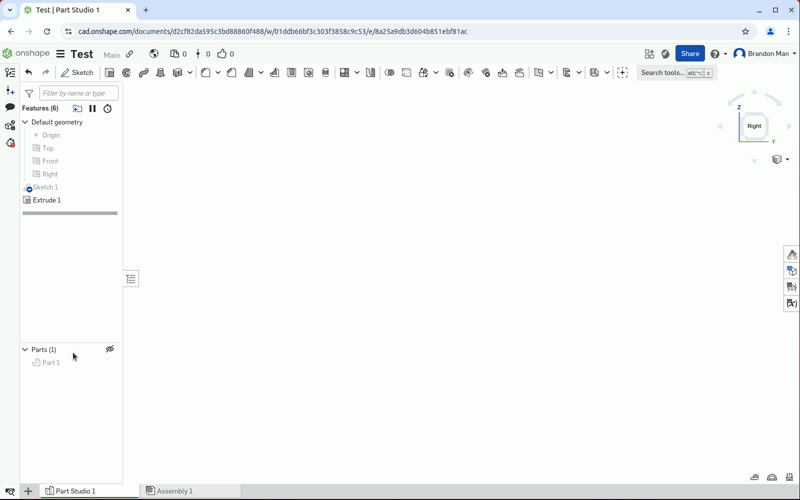
key(shift+s)
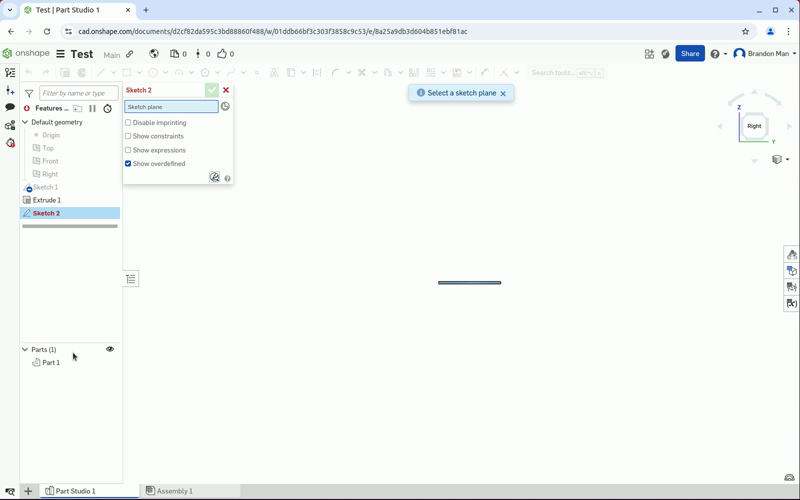
mouse_move(73, 176)
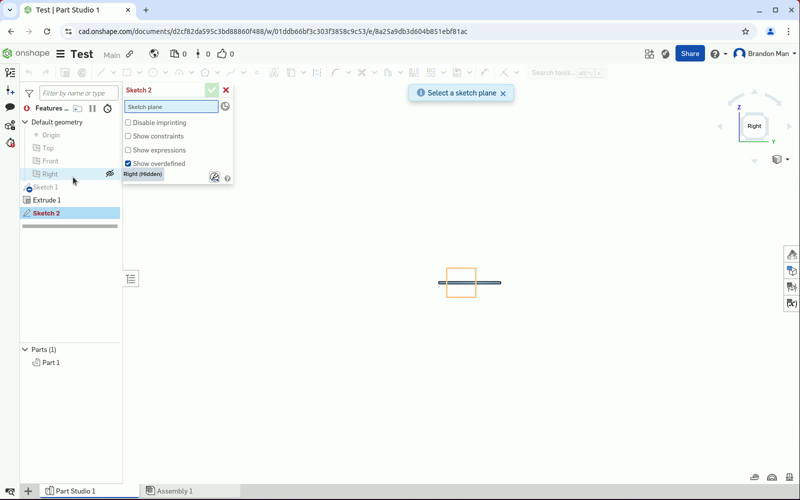
click(73, 176)
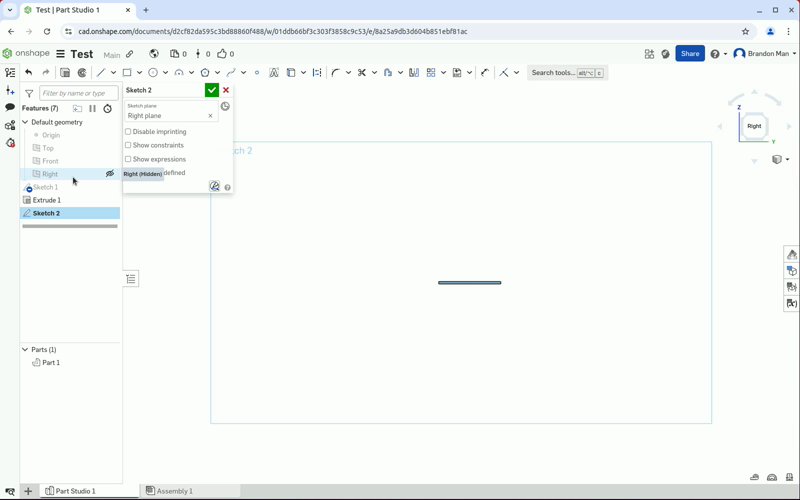
mouse_move(73, 352)
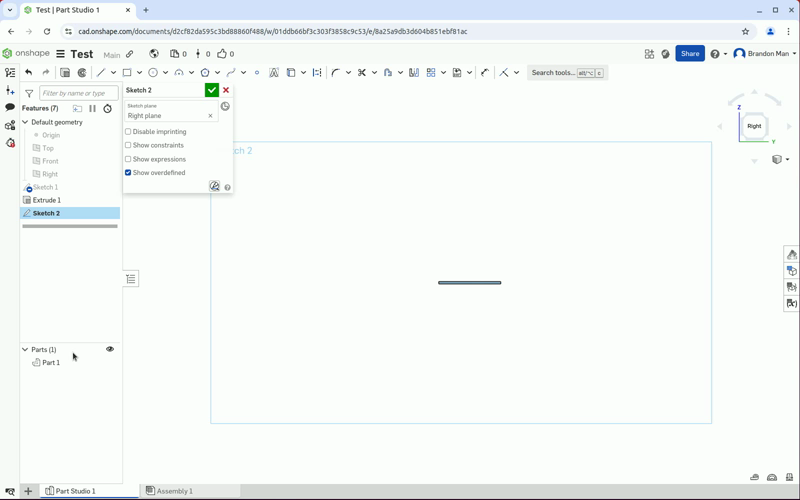
key(y)
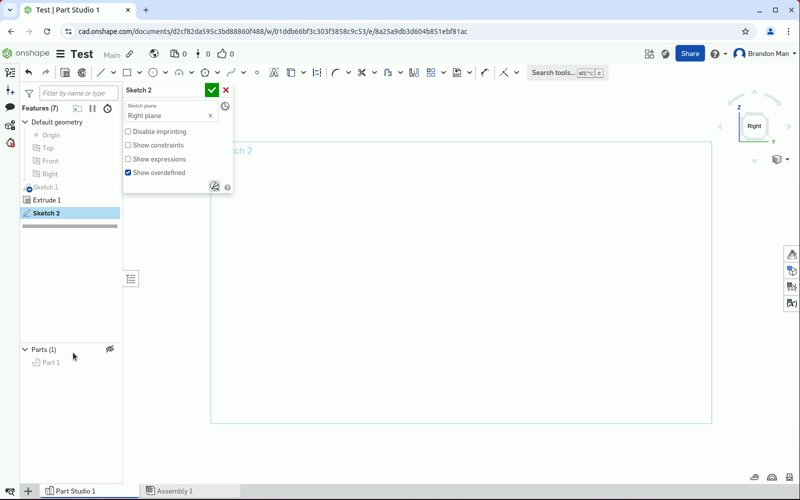
key(c)
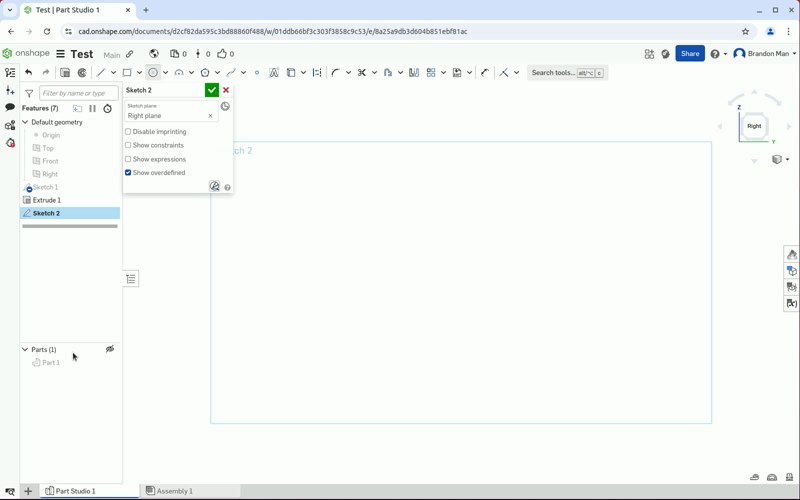
key_down(shift)
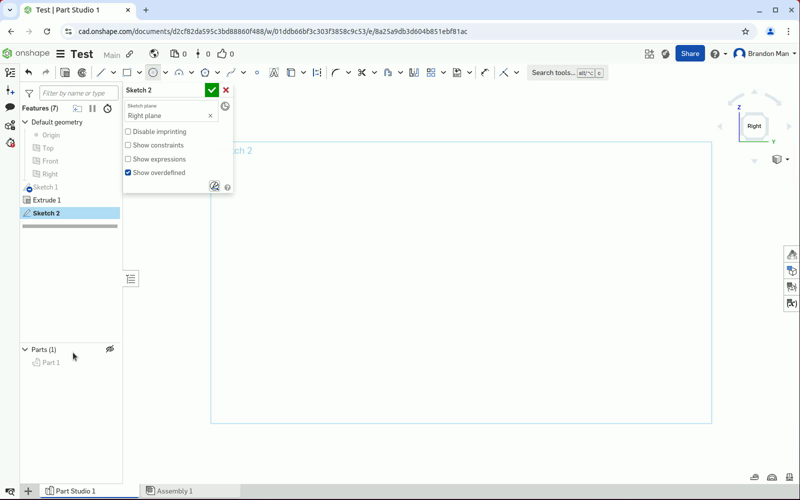
mouse_move(485, 265)
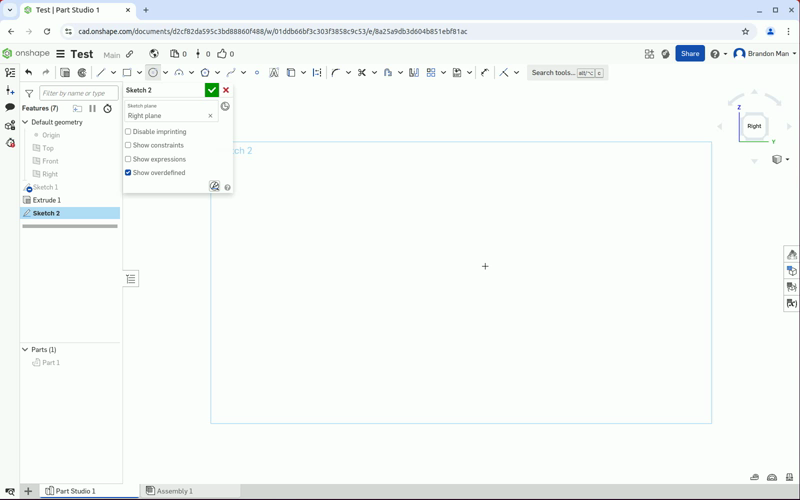
click(485, 265)
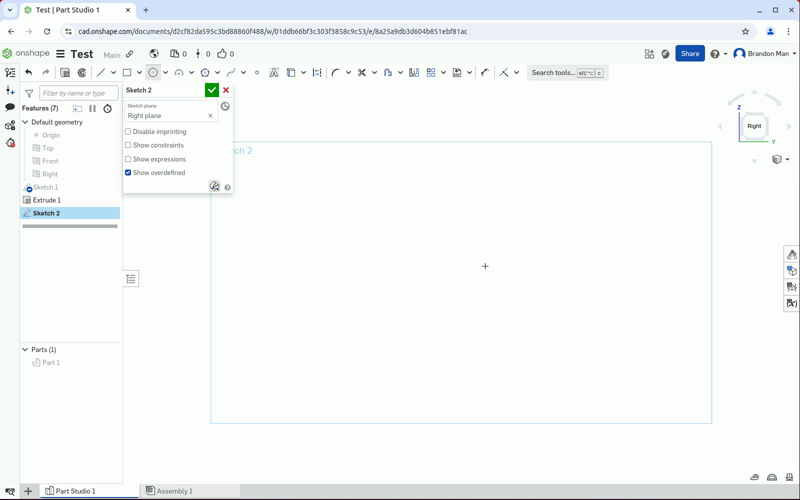
key_up(shift)
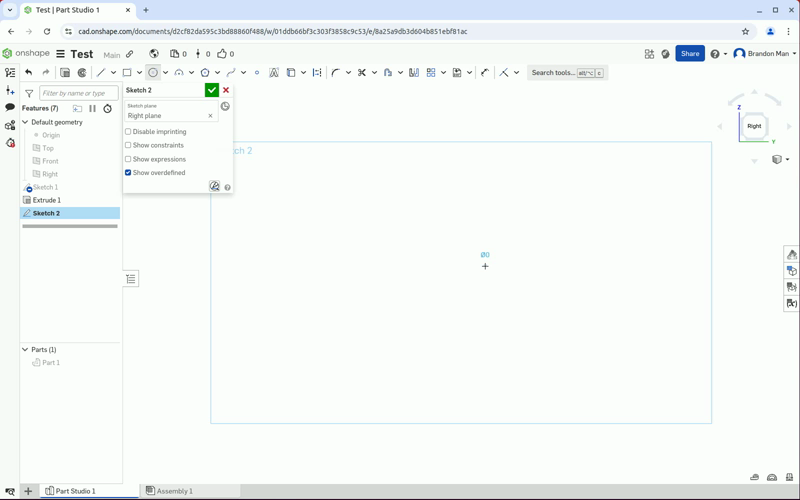
mouse_move(487, 265)
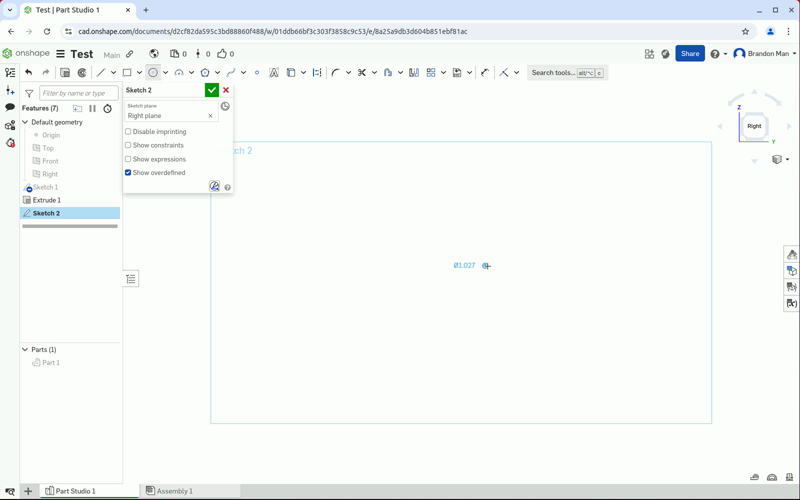
scroll(6)
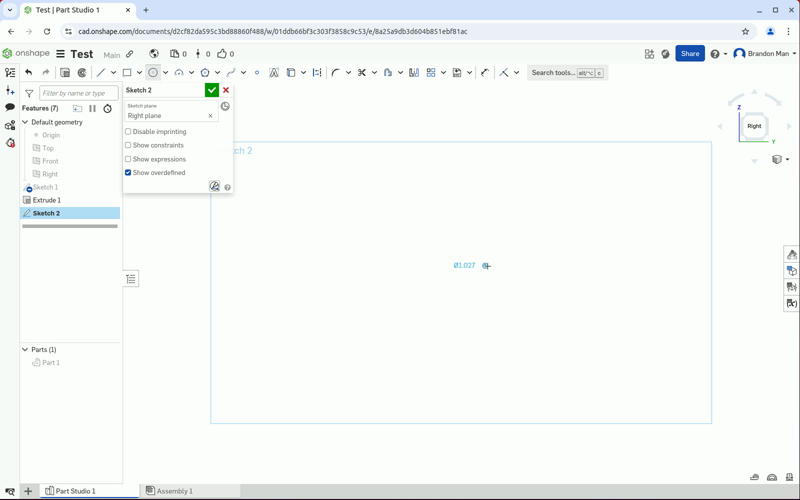
scroll(6)
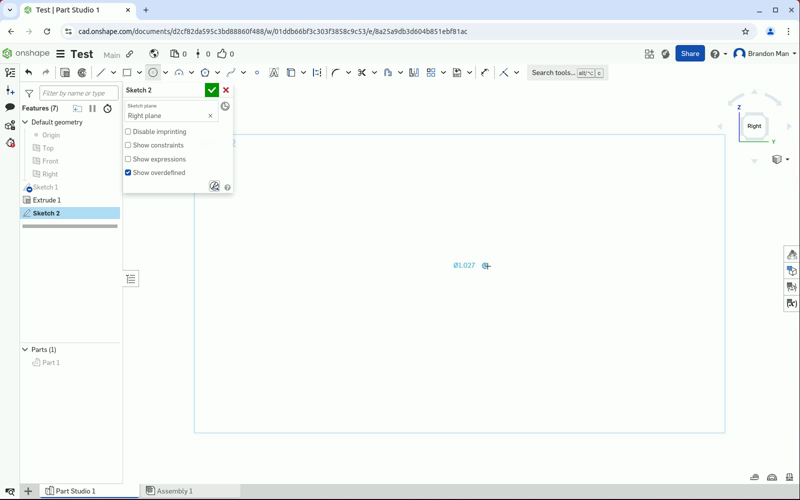
scroll(6)
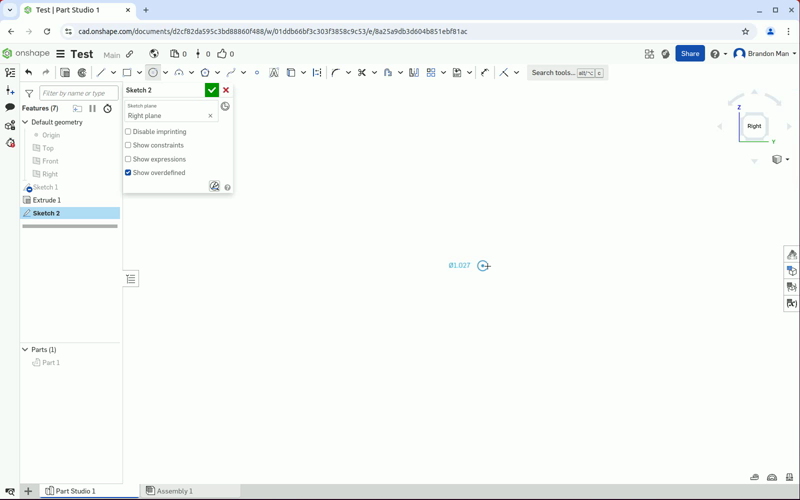
scroll(6)
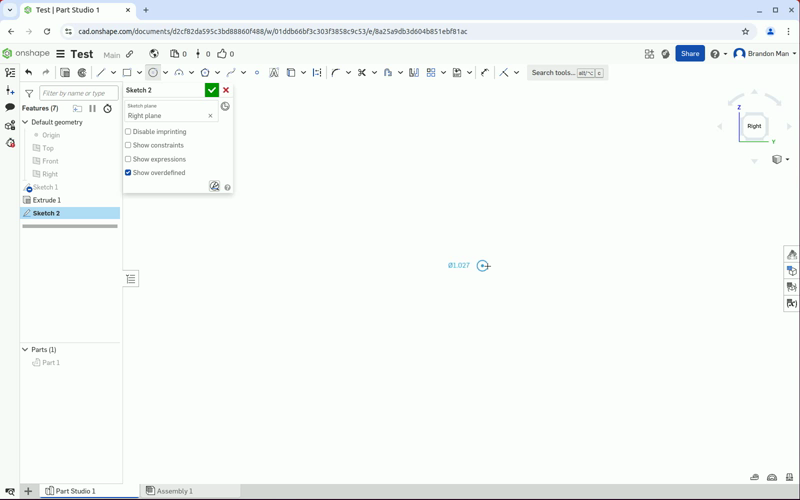
scroll(6)
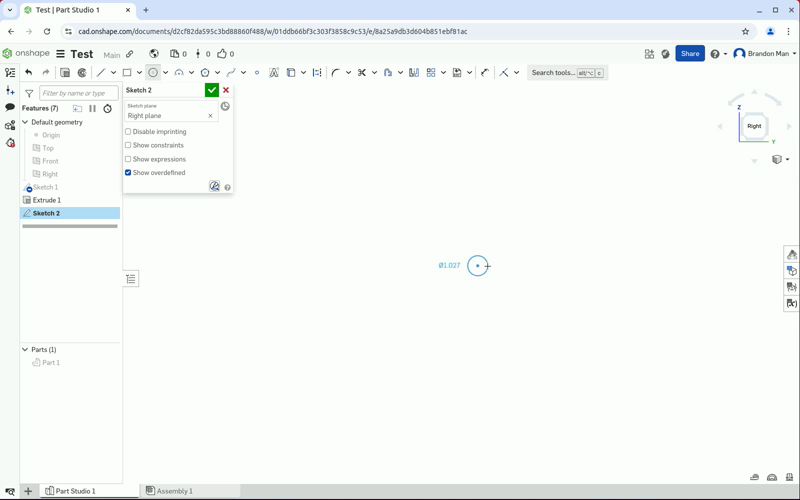
scroll(6)
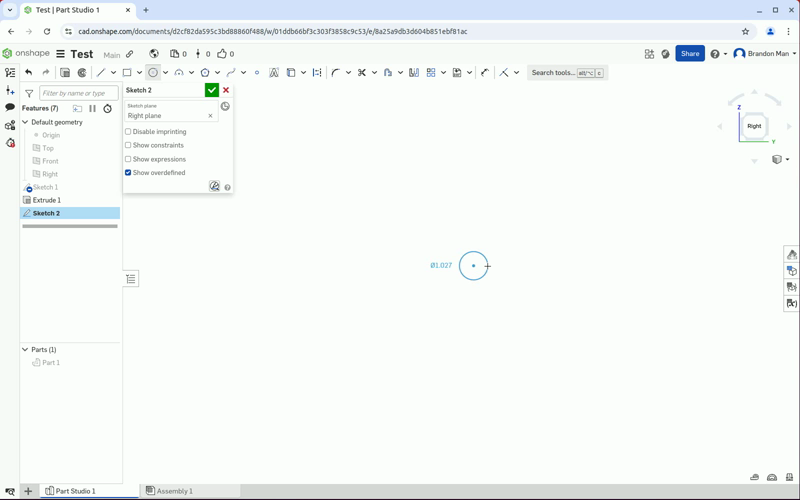
scroll(6)
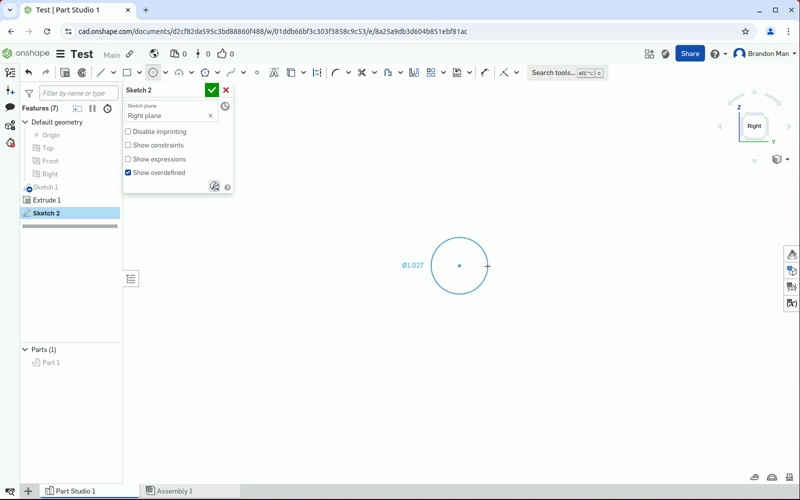
click(487, 265)
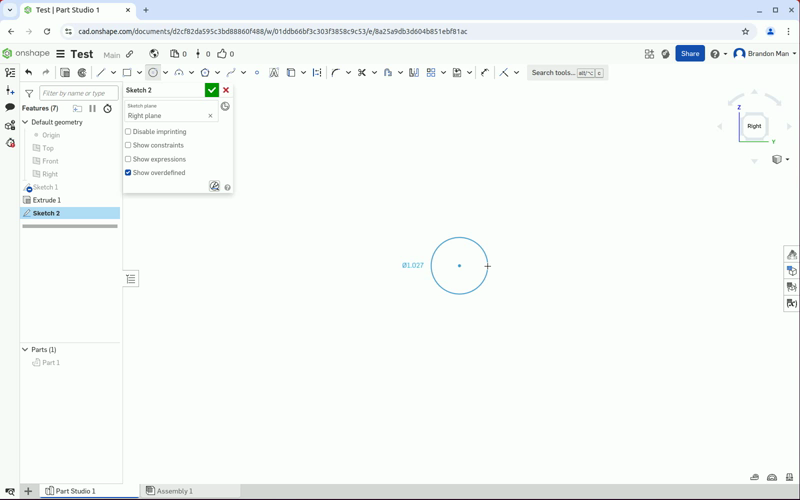
scroll(-6)
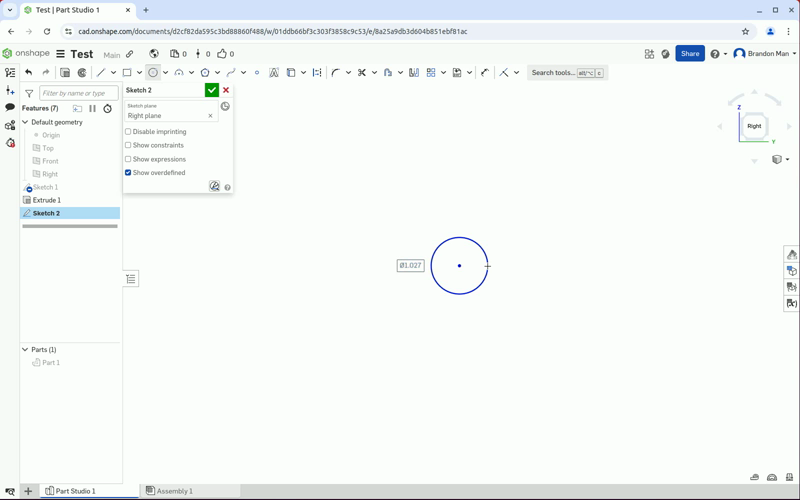
scroll(-6)
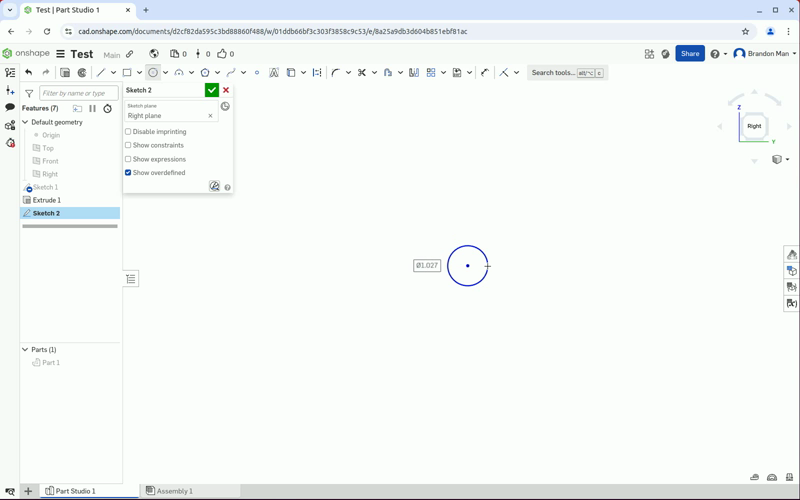
scroll(-6)
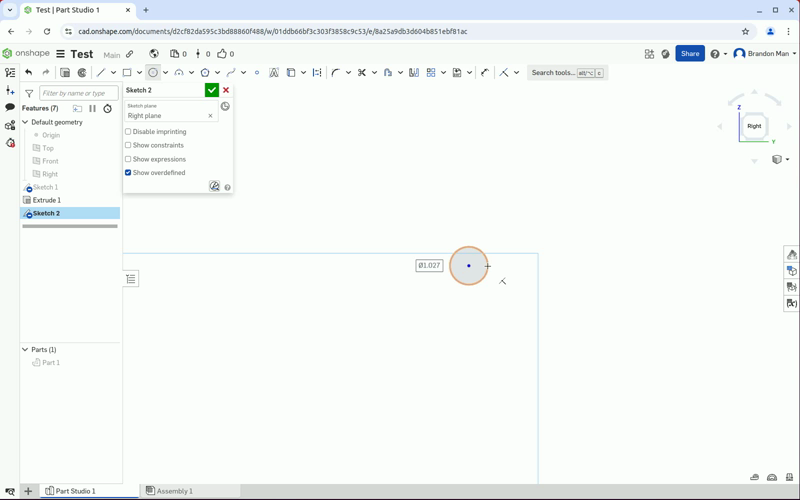
scroll(-6)
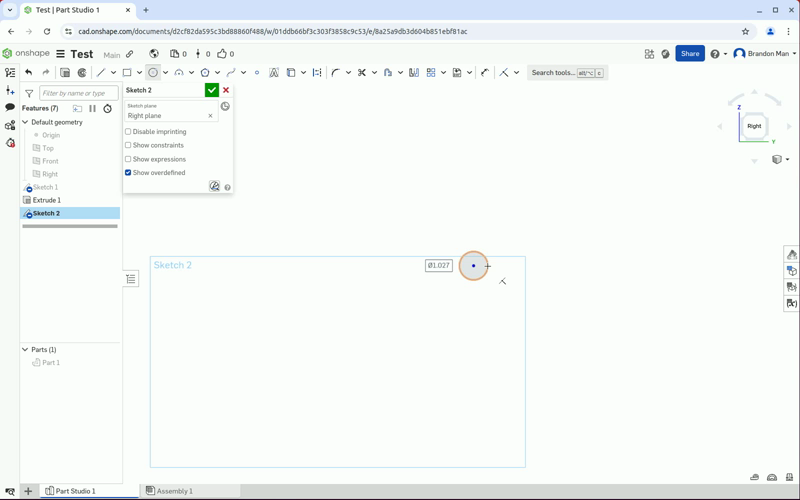
scroll(-6)
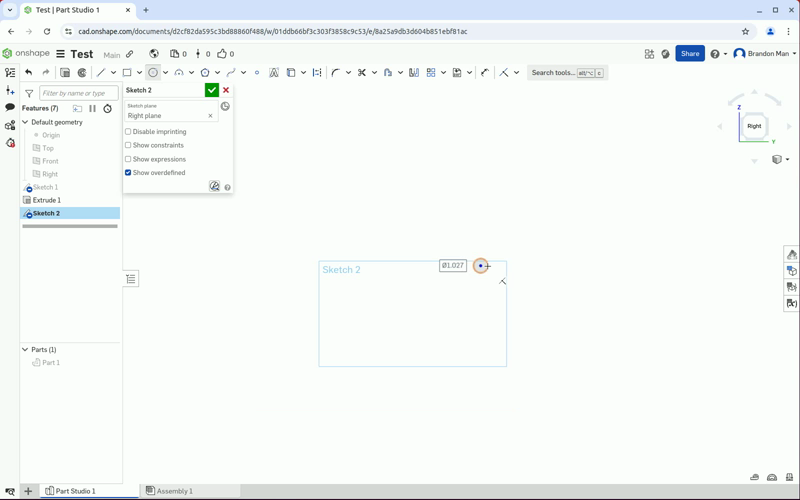
scroll(-6)
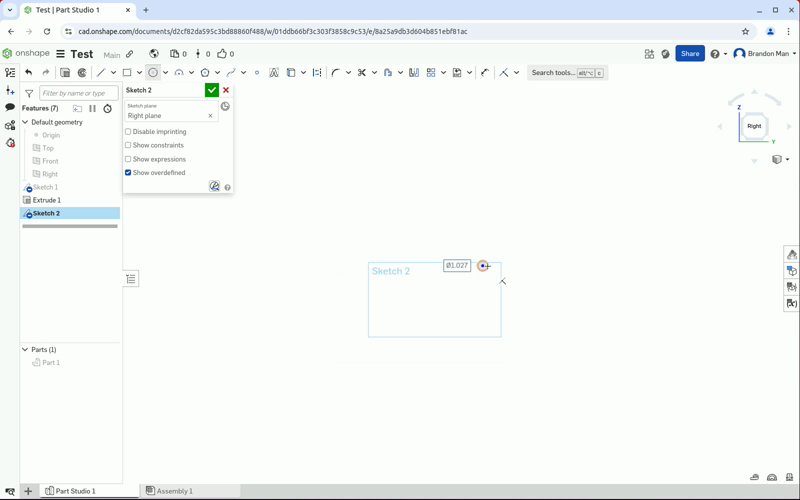
scroll(-6)
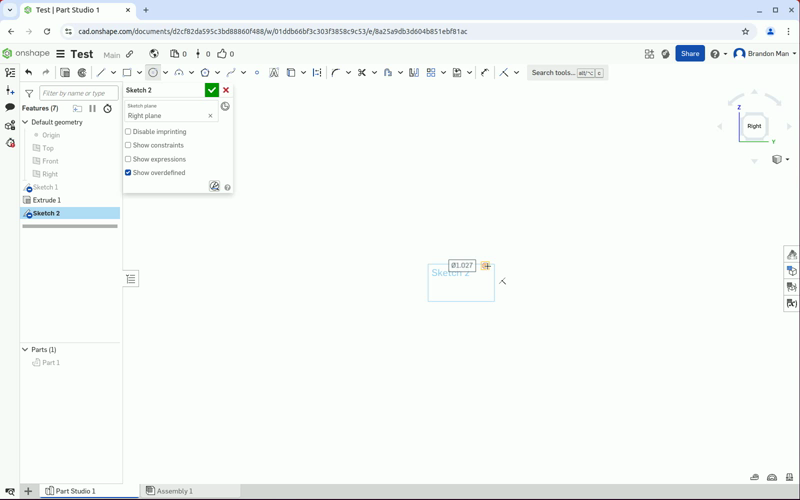
key(esc)
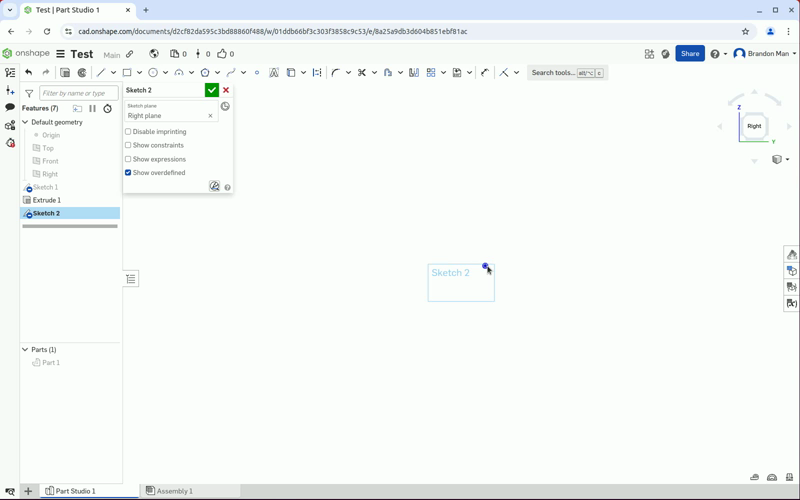
mouse_move(486, 267)
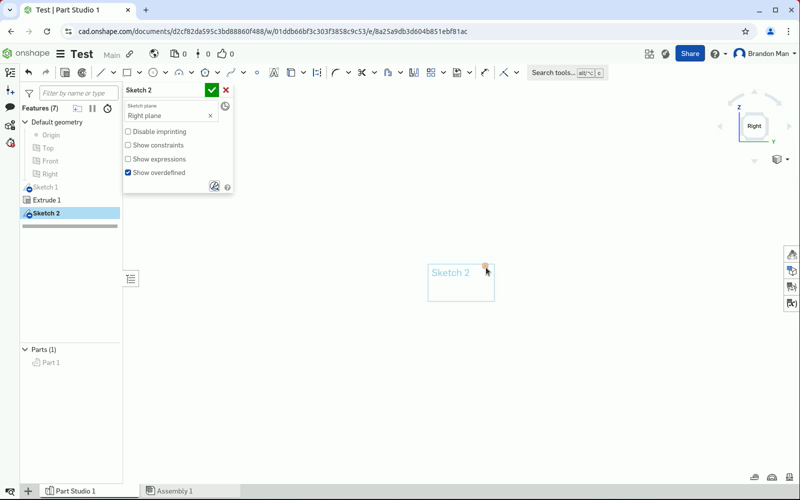
scroll(6)
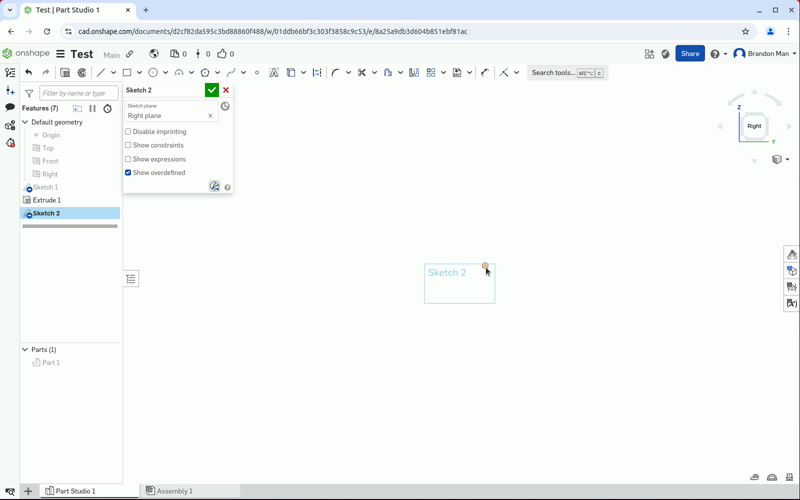
scroll(6)
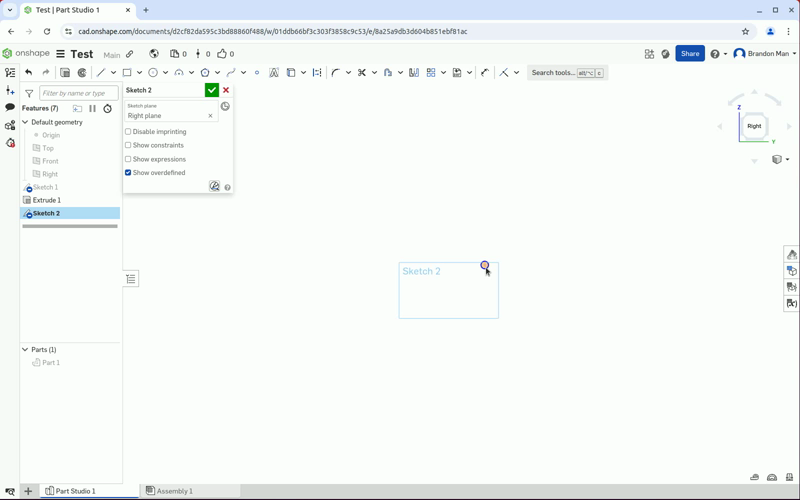
scroll(6)
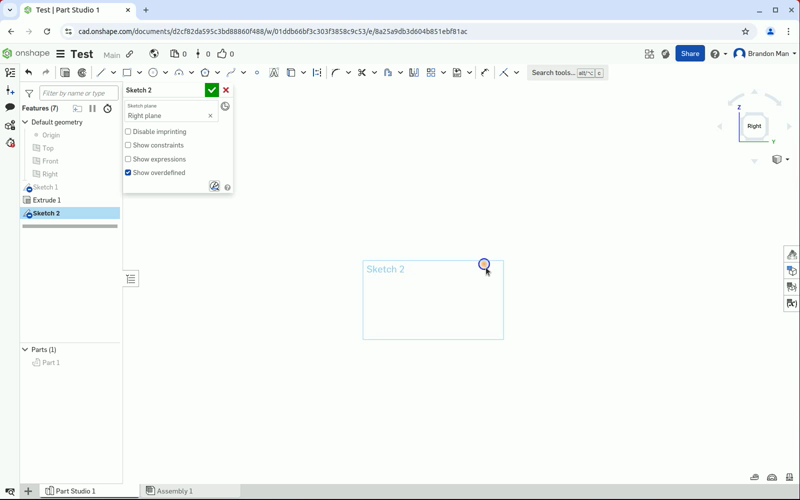
scroll(6)
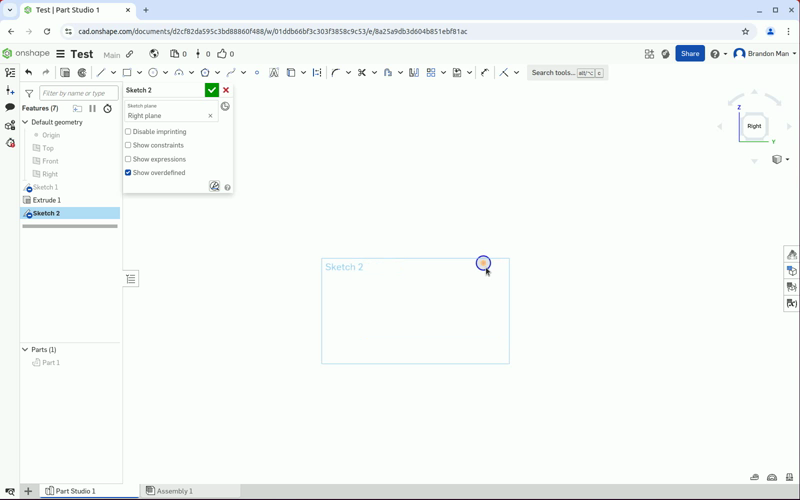
scroll(6)
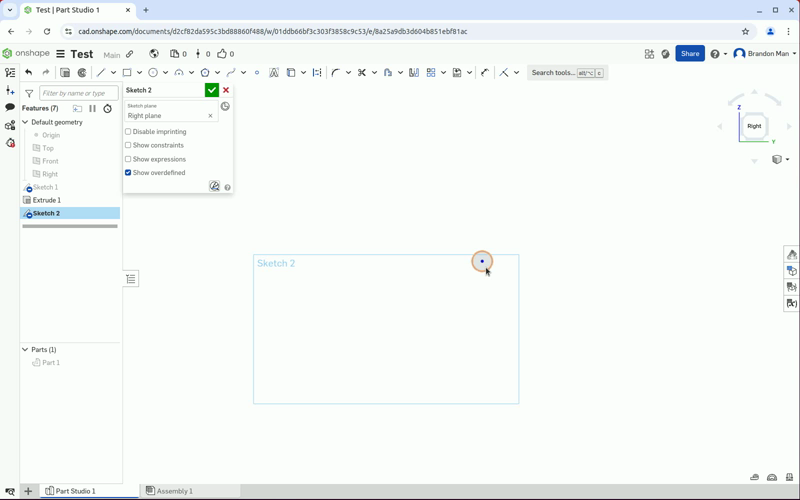
scroll(6)
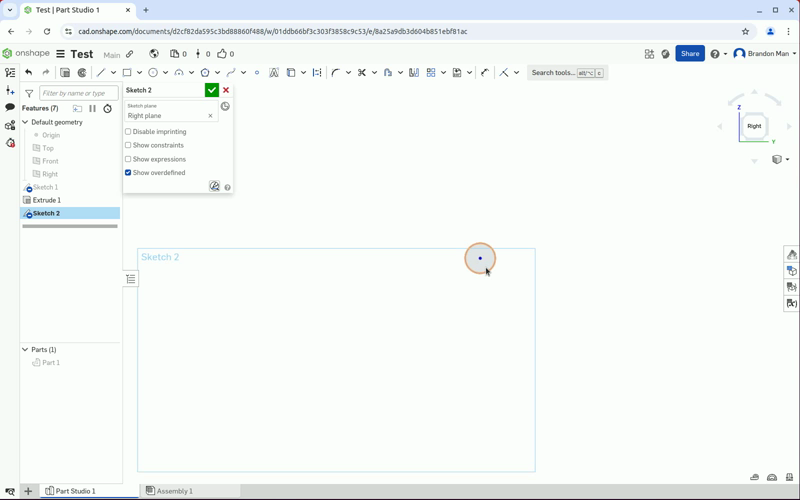
scroll(6)
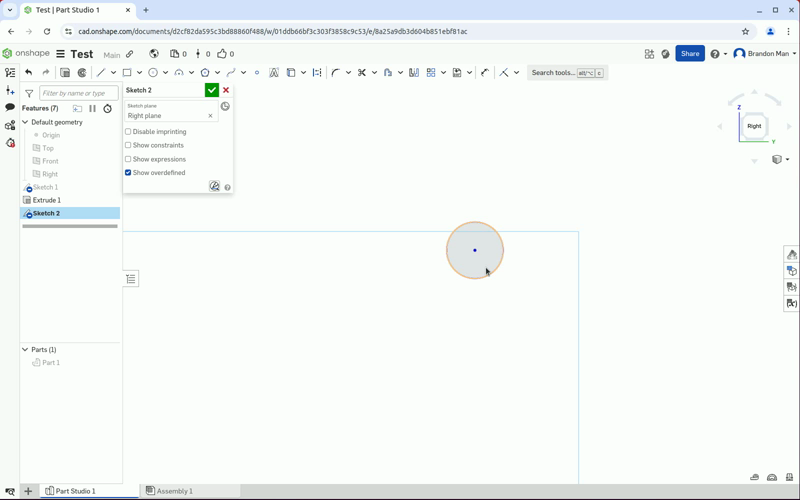
click(486, 267)
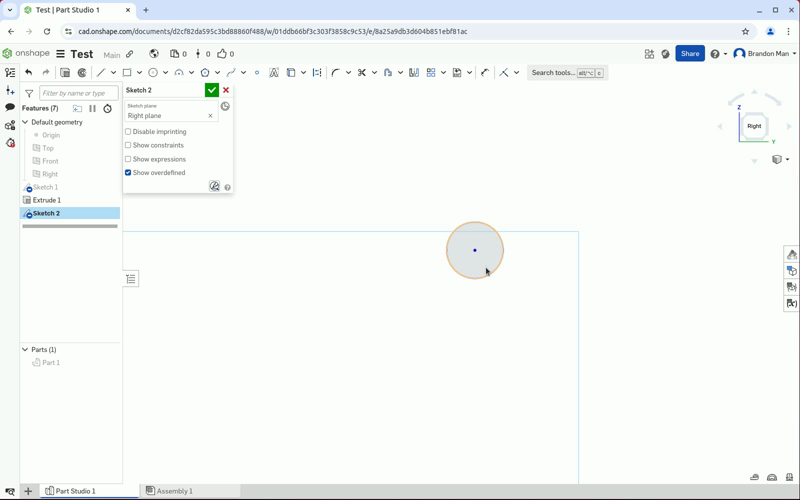
scroll(-6)
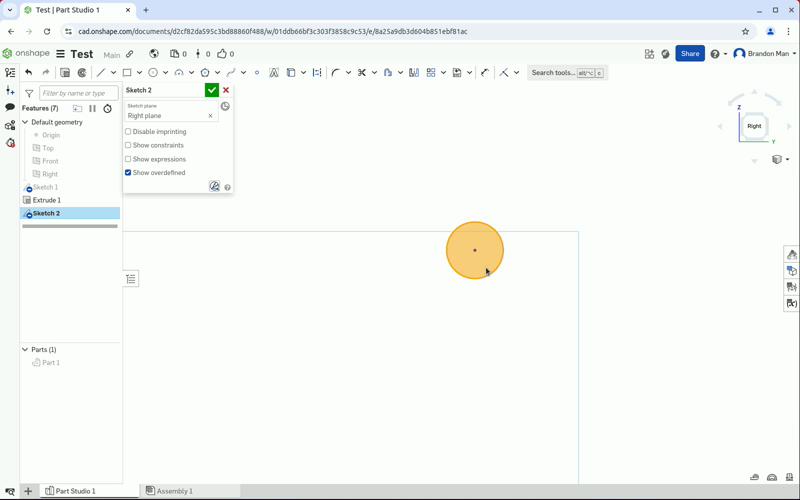
scroll(-6)
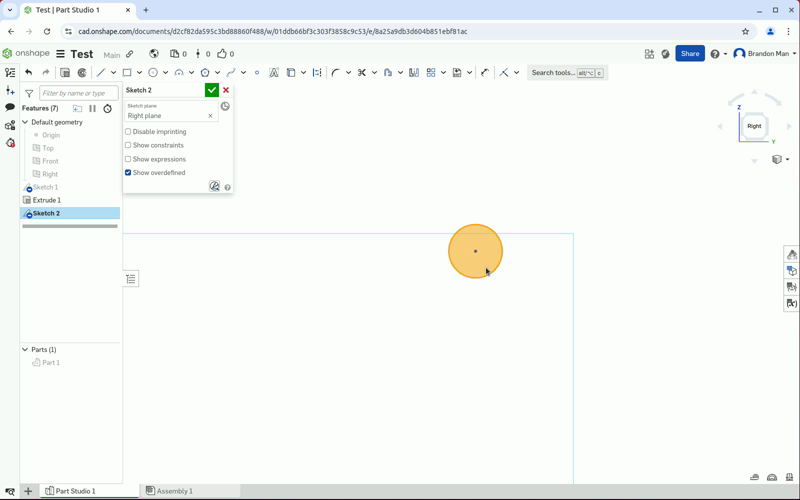
scroll(-6)
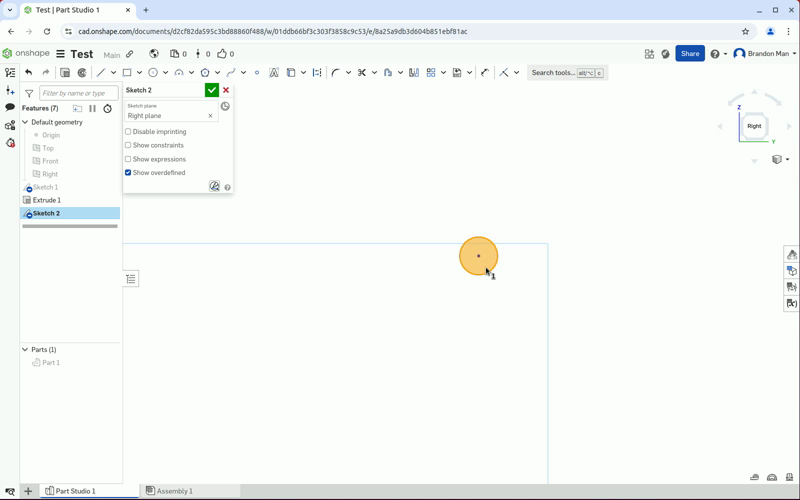
scroll(-6)
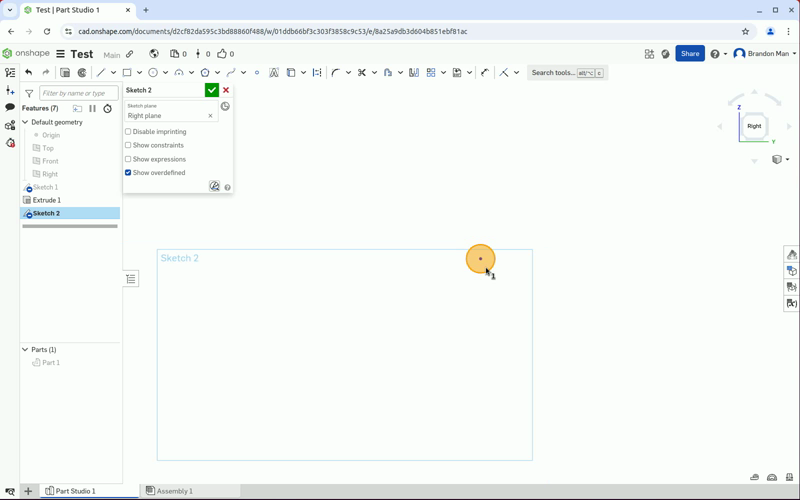
scroll(-6)
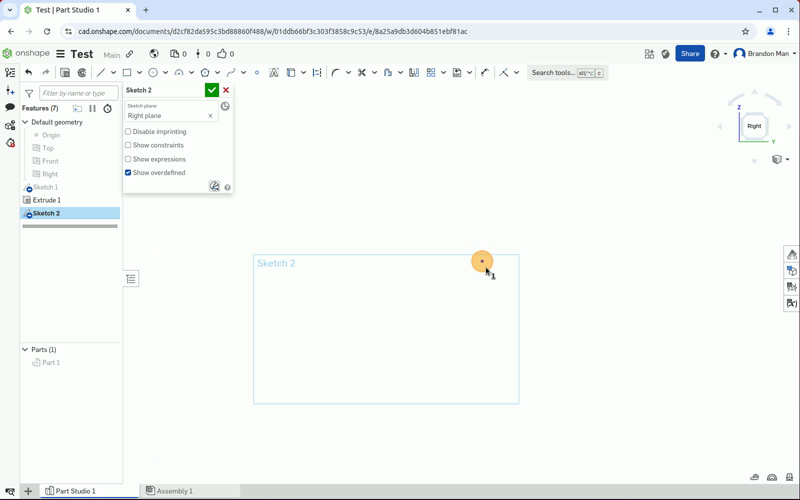
scroll(-6)
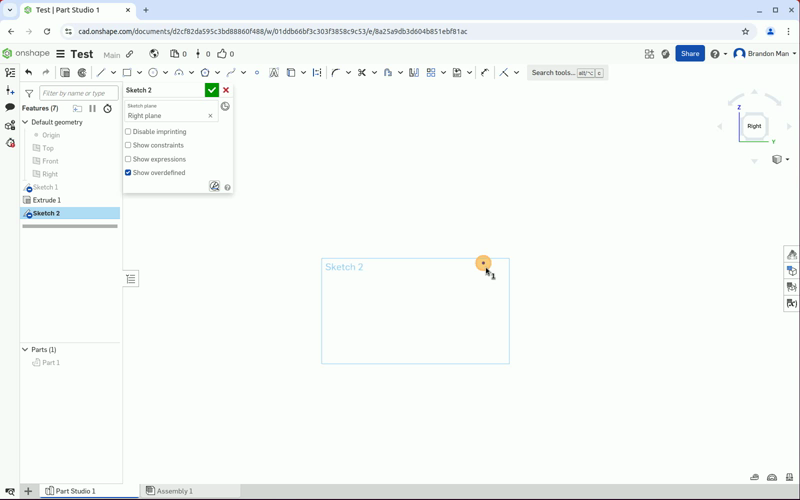
scroll(-6)
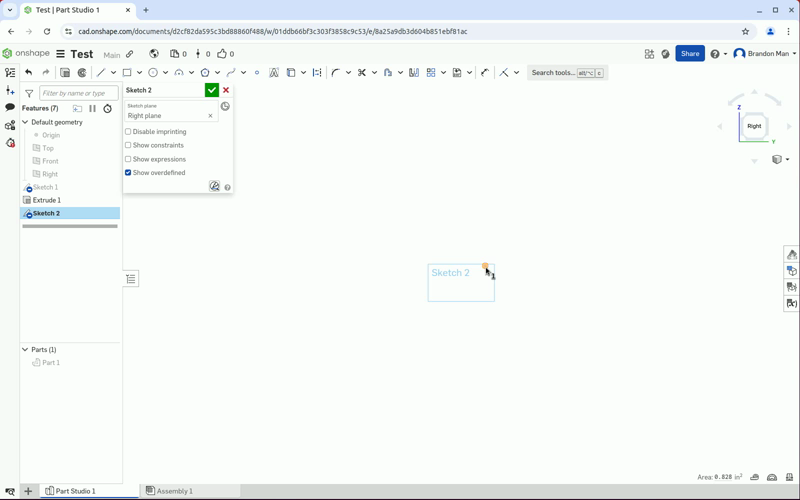
mouse_move(73, 352)
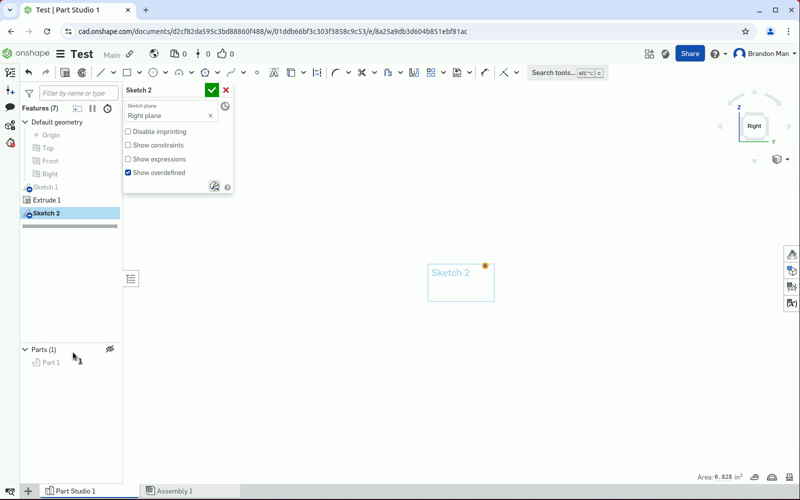
key(shift+y)
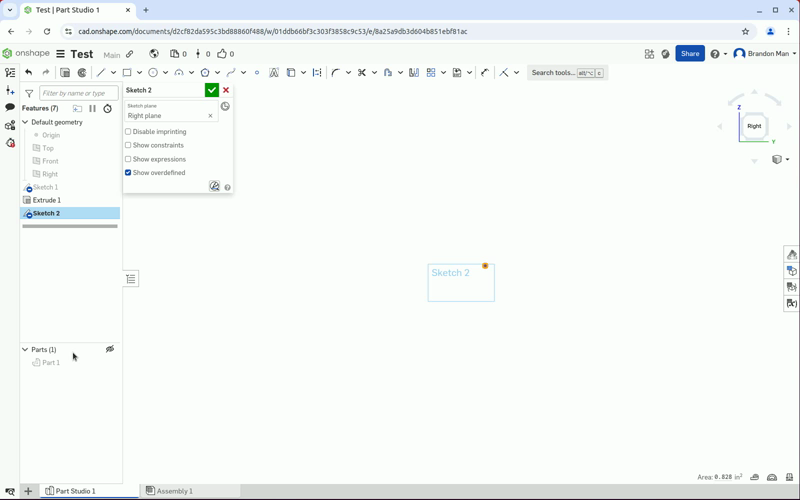
key(shift+e)
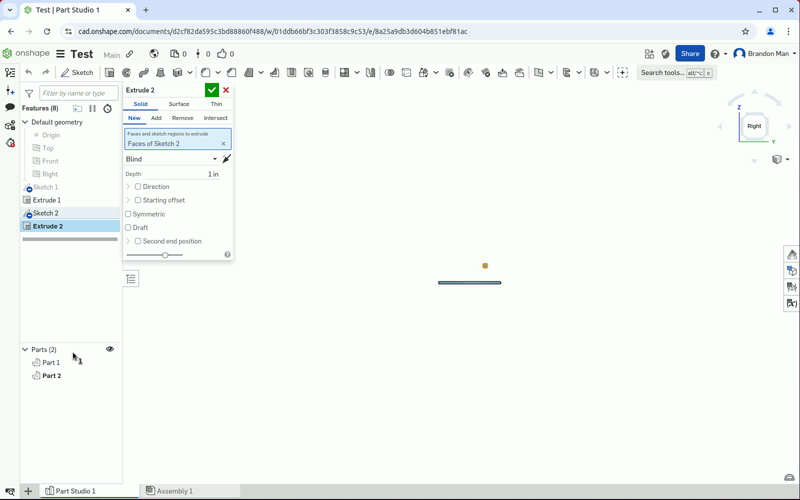
mouse_move(143, 106)
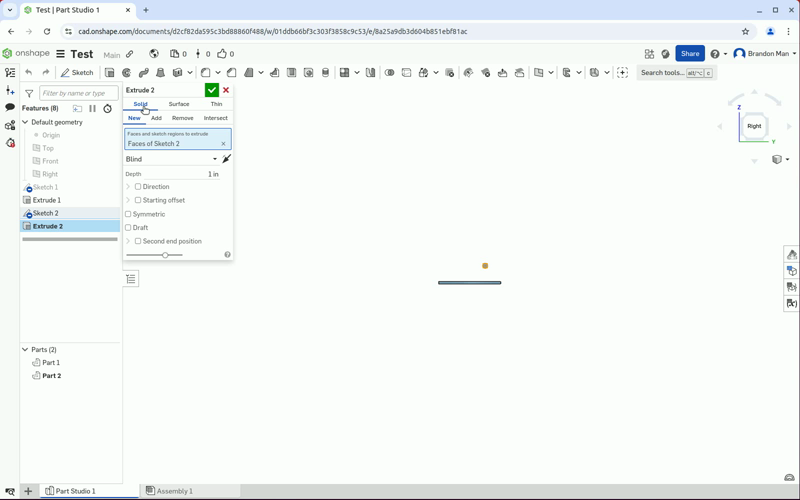
click(143, 106)
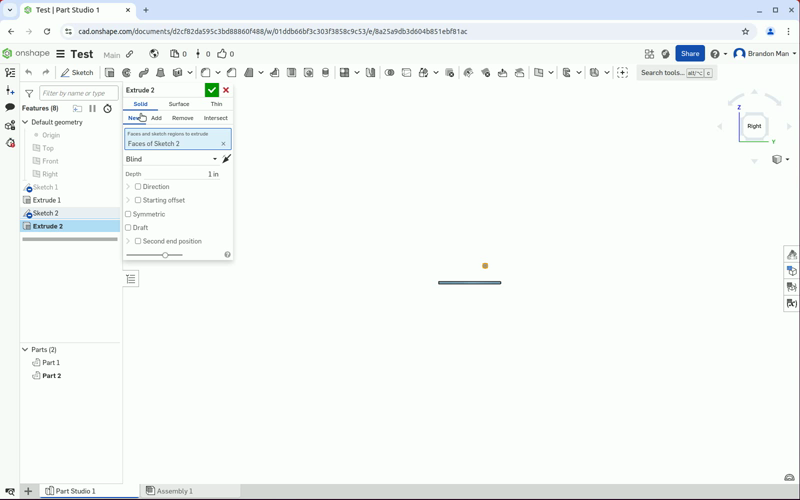
mouse_move(137, 120)
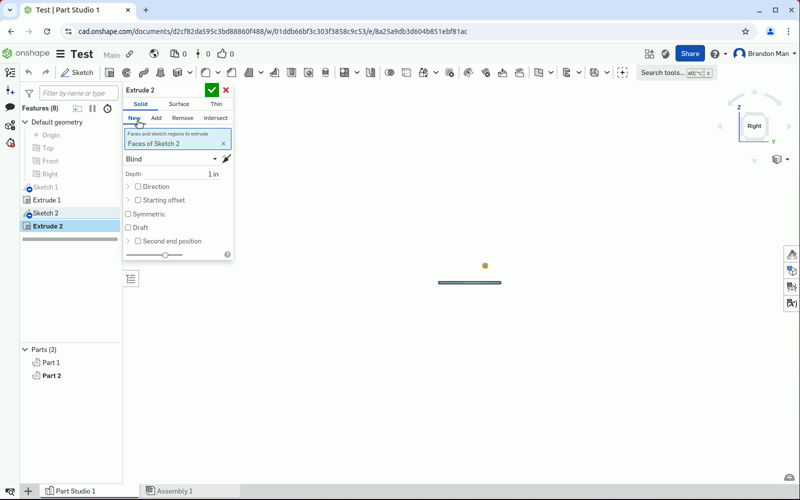
click(137, 120)
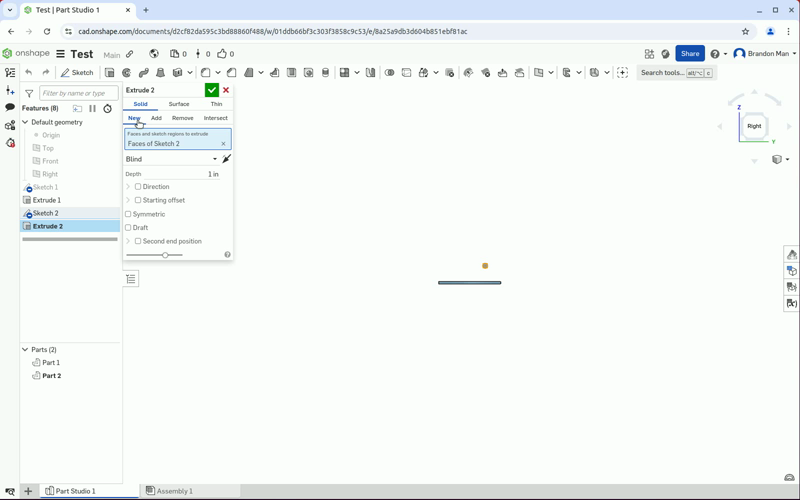
key(tab, 4)
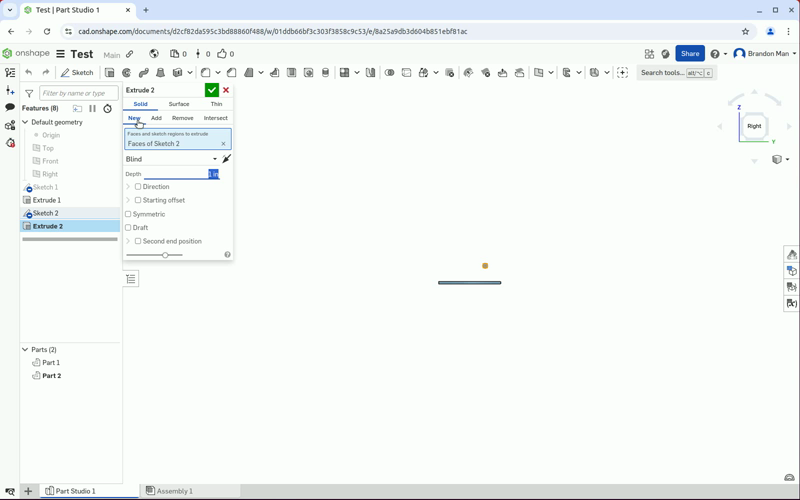
text(18.776)
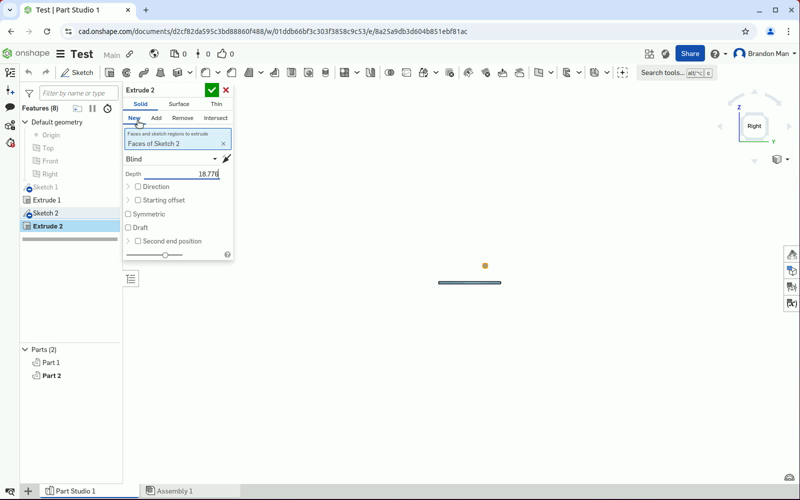
key(tab, 3)
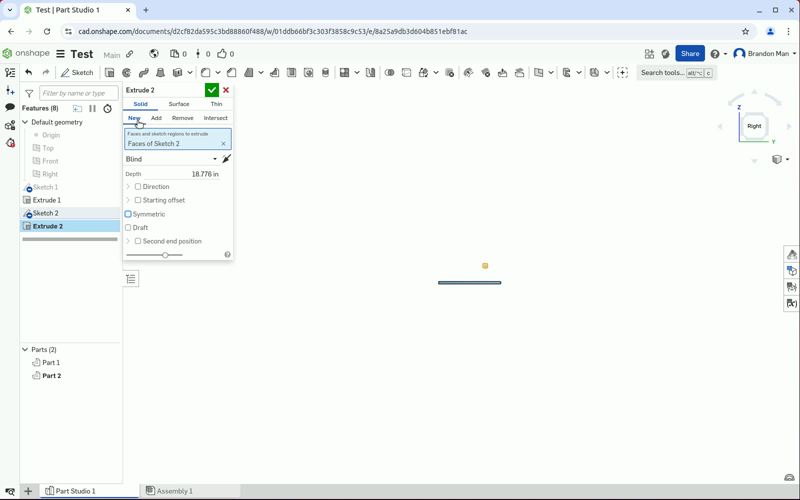
key(space)
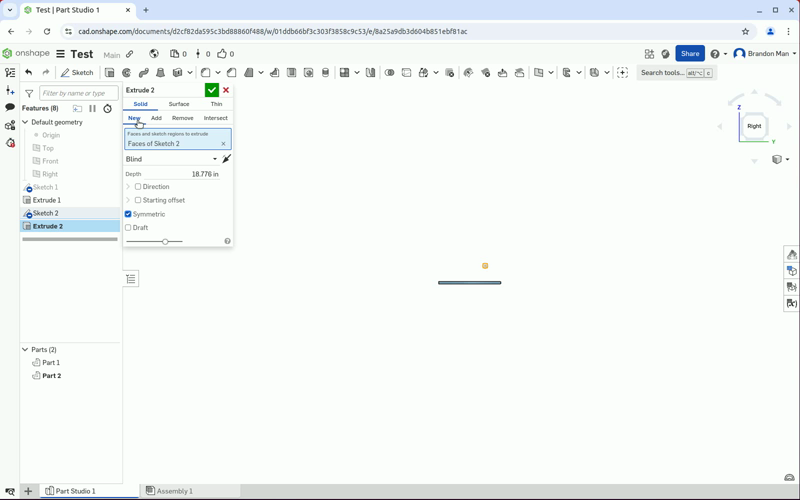
key(enter)
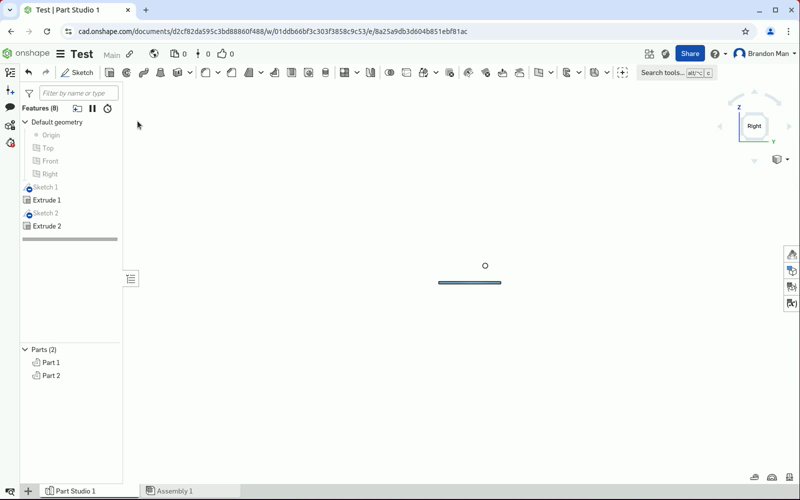
key(shift+h)
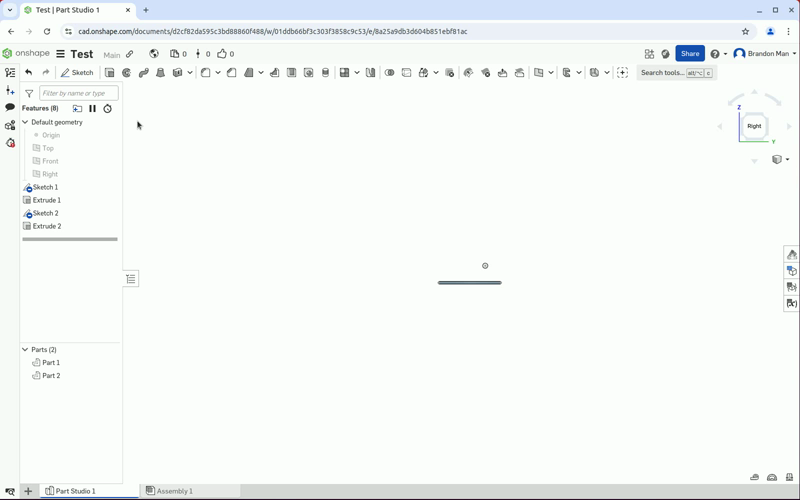
key(shift+h)
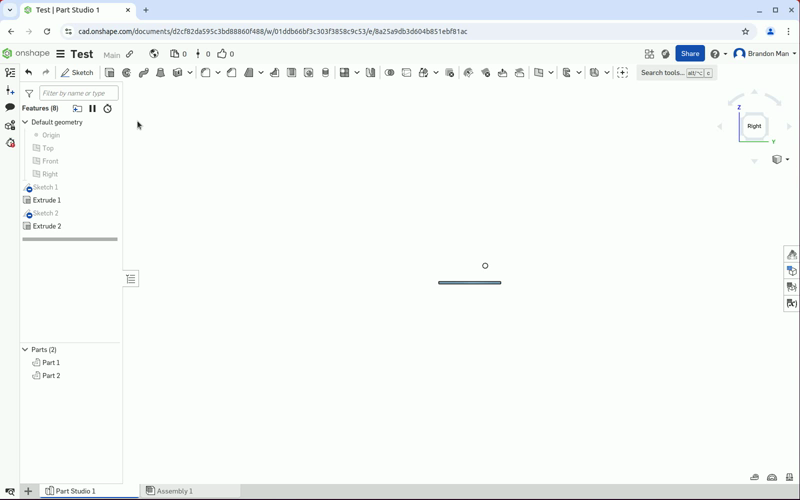
mouse_move(73, 189)
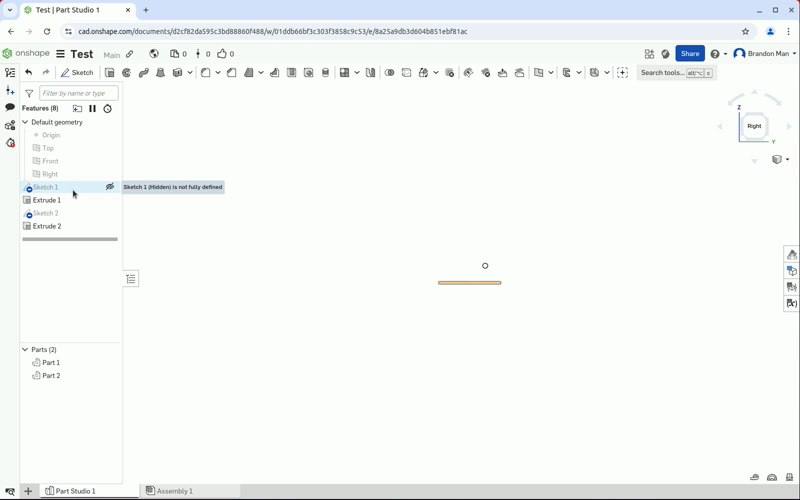
click(73, 189)
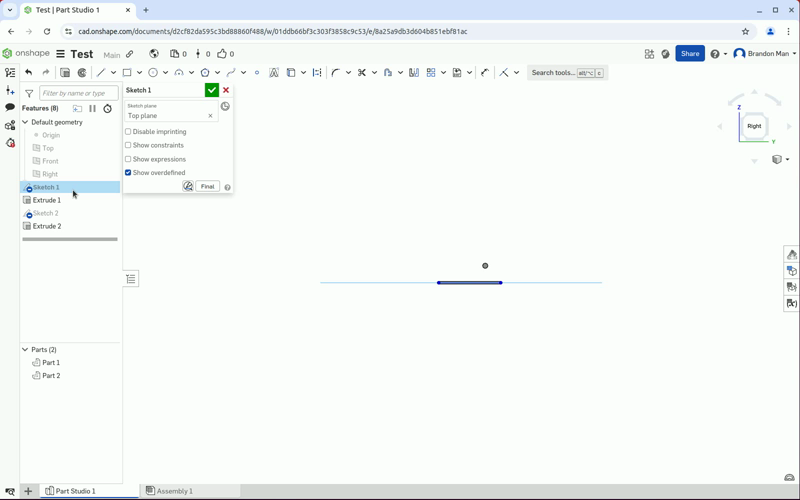
mouse_move(229, 92)
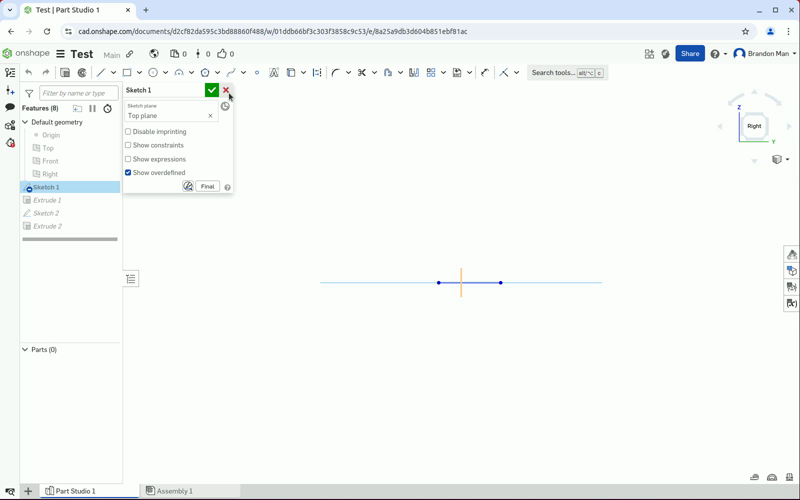
click(229, 92)
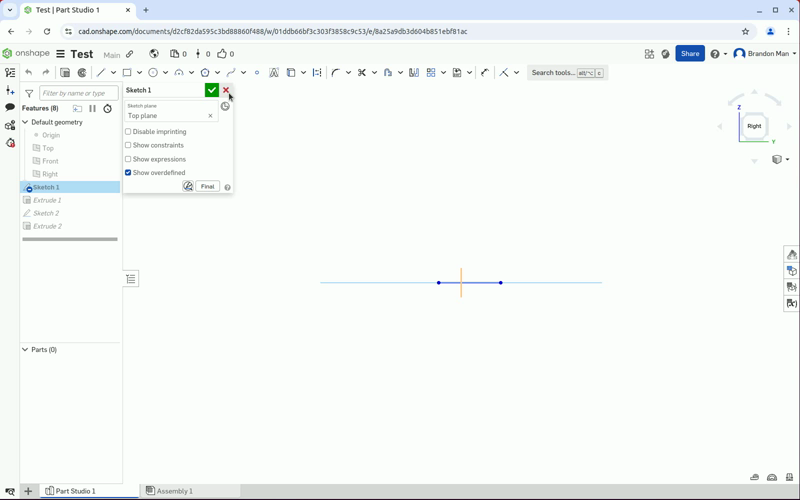
key(shift+s)
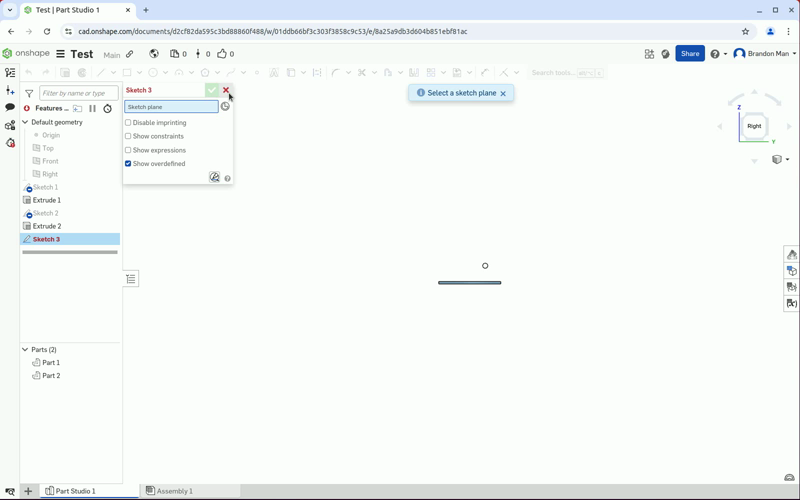
mouse_move(73, 176)
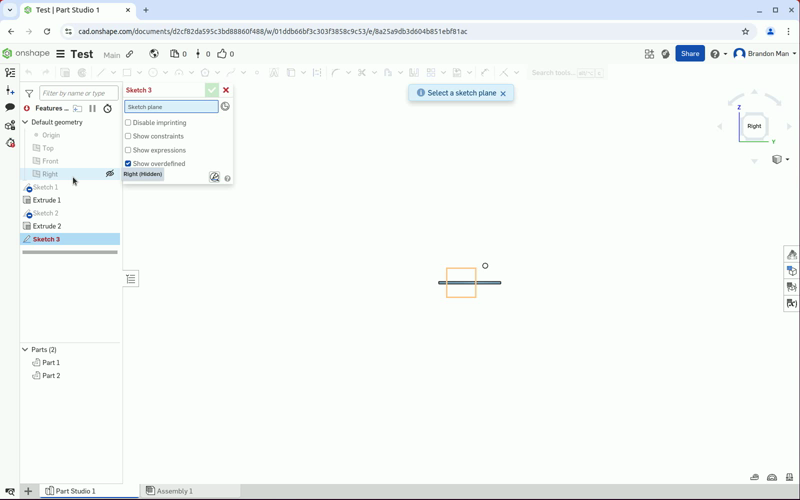
click(73, 176)
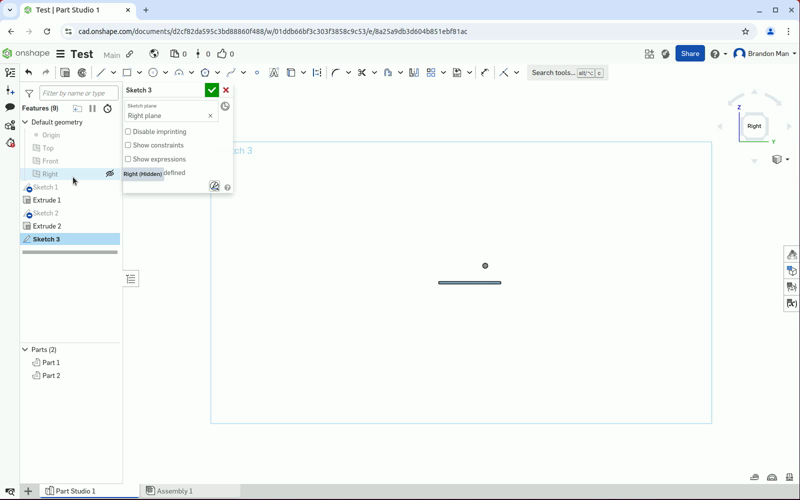
mouse_move(73, 352)
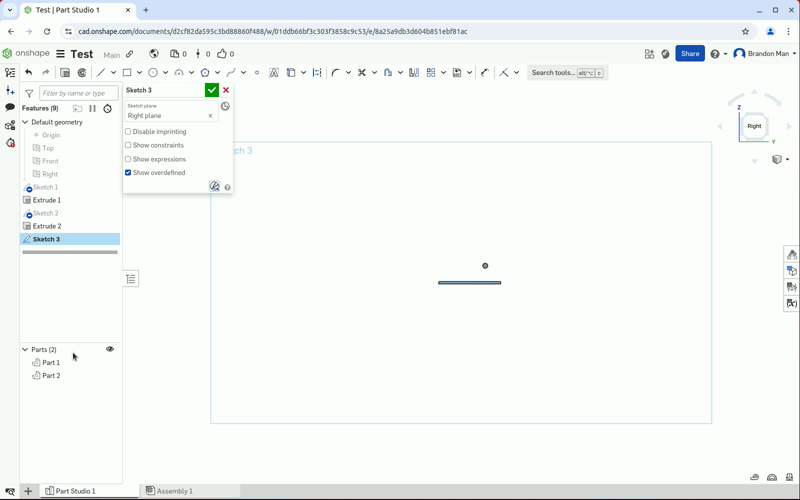
key(y)
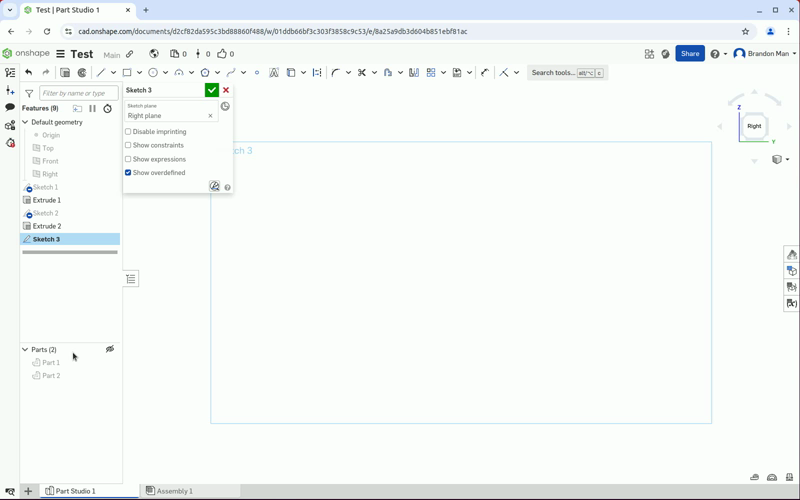
key(l)
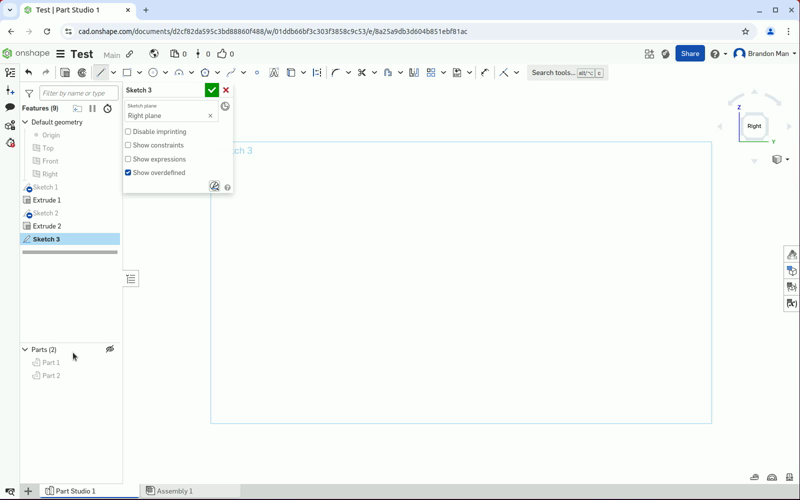
key_down(shift)
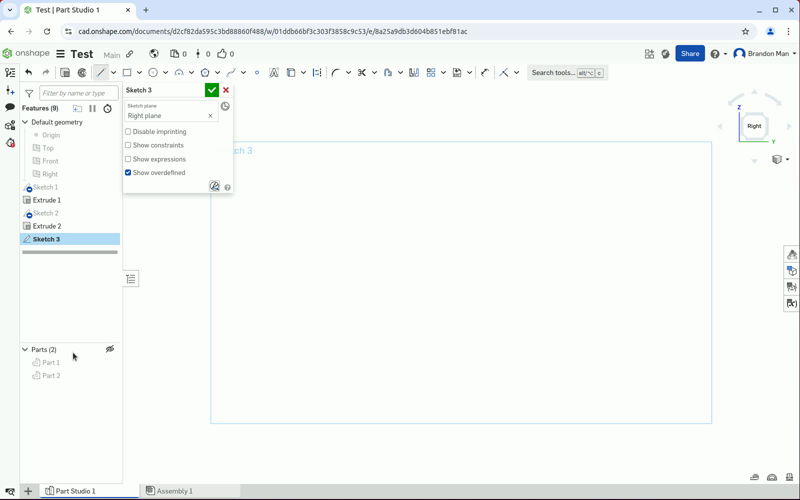
mouse_move(451, 318)
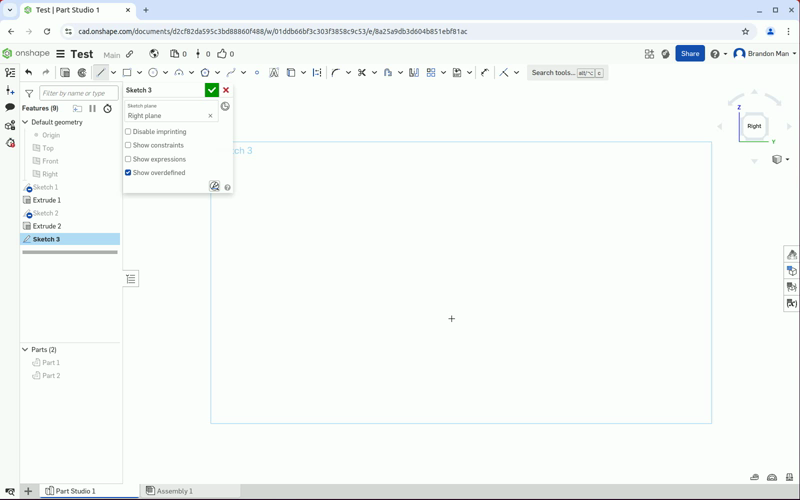
click(451, 318)
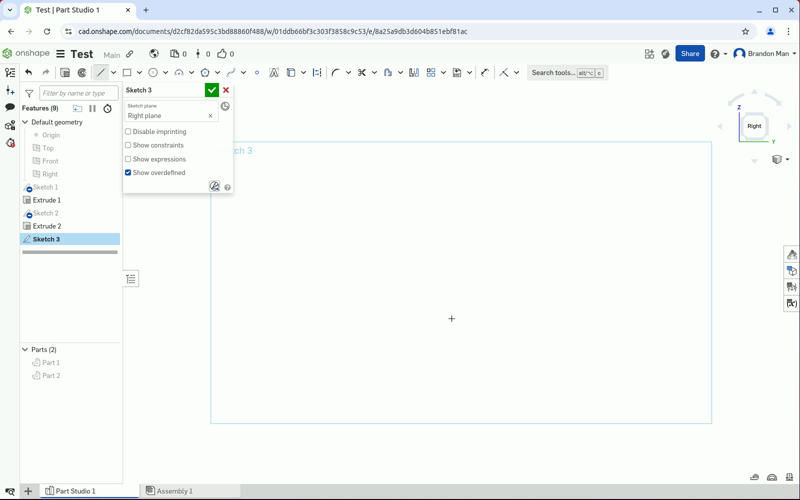
key_up(shift)
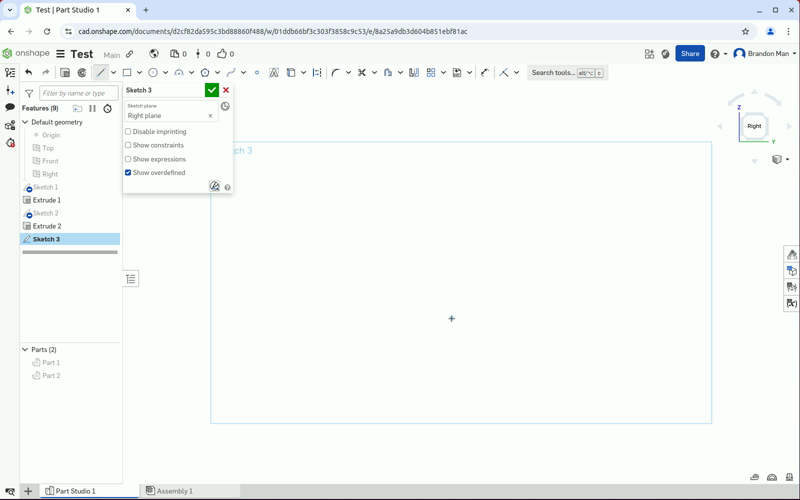
key_down(shift)
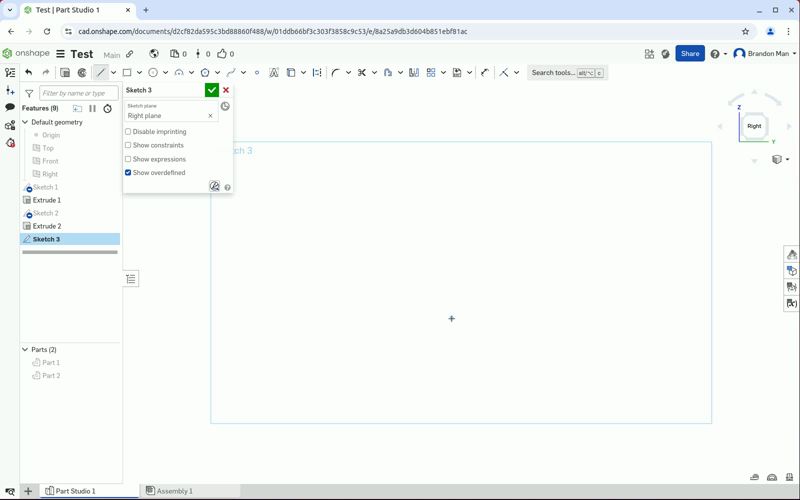
mouse_move(514, 318)
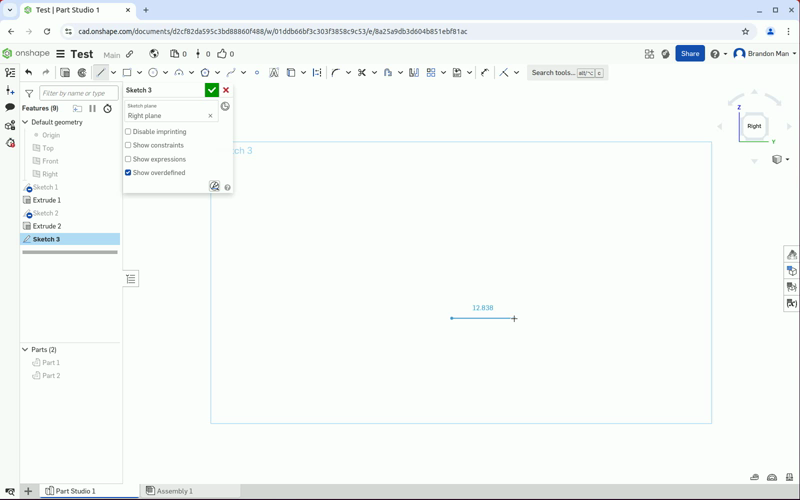
click(514, 318)
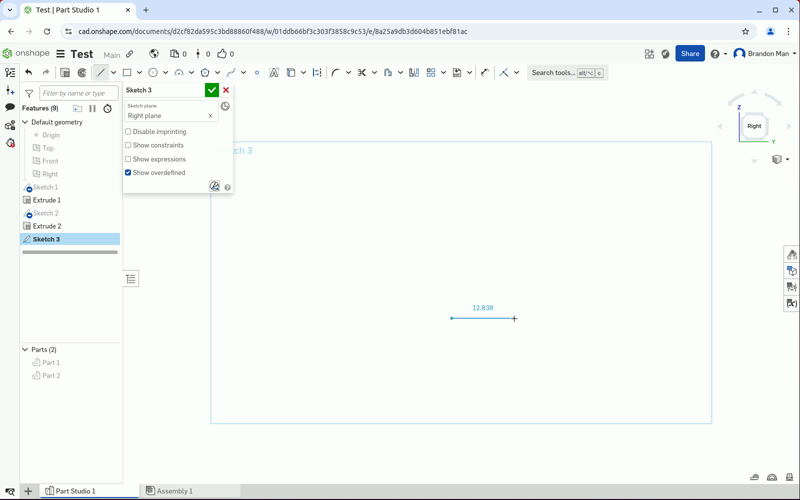
key_up(shift)
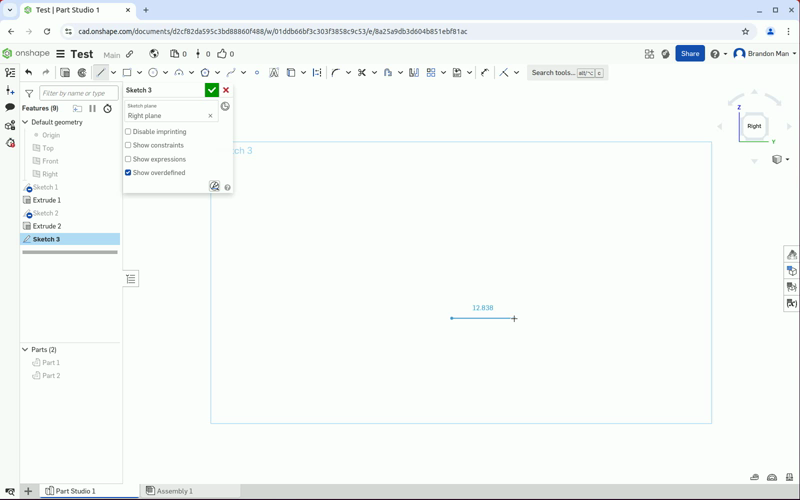
key_down(shift)
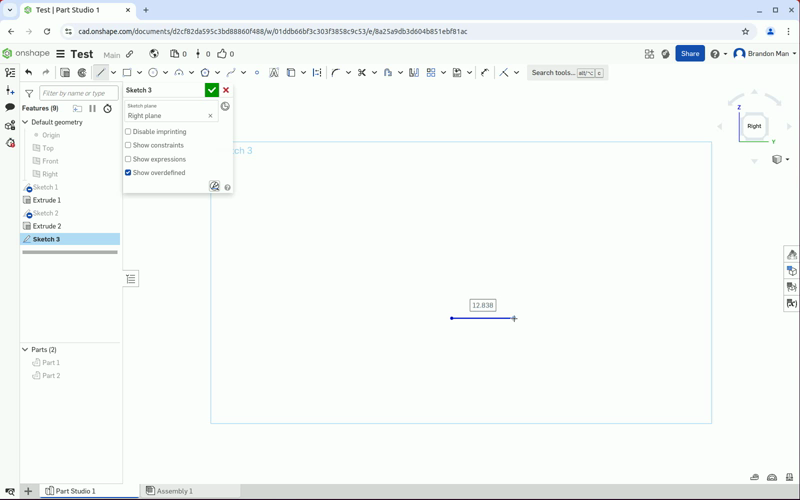
mouse_move(544, 318)
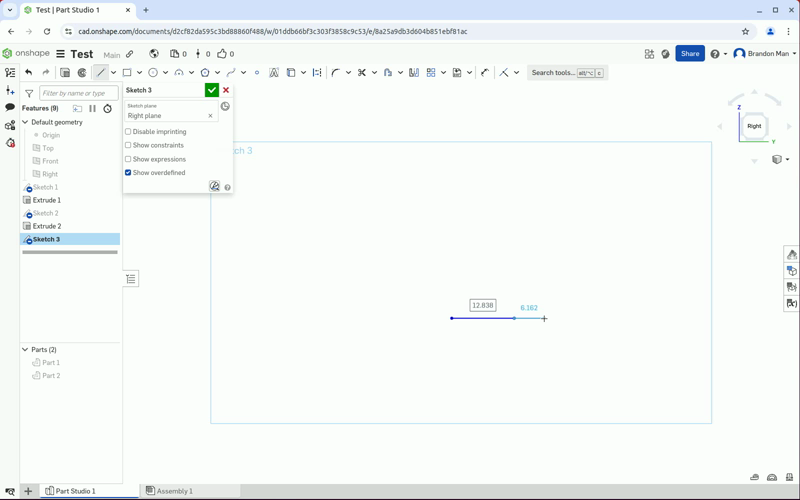
mouse_move(514, 306)
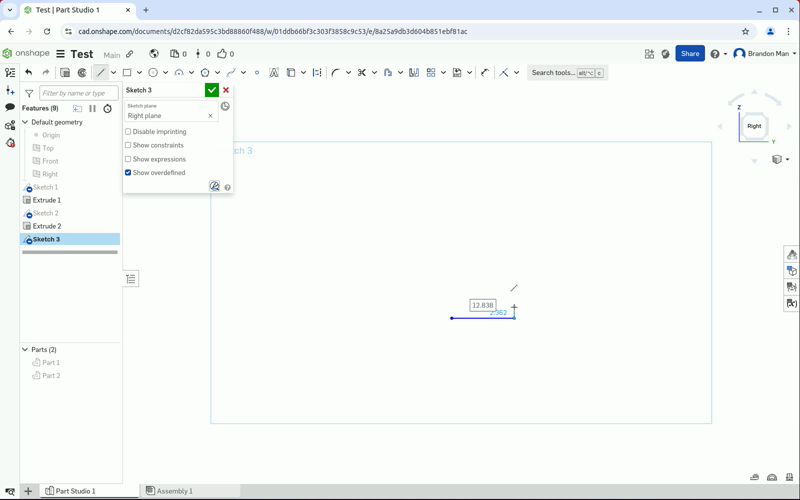
click(514, 306)
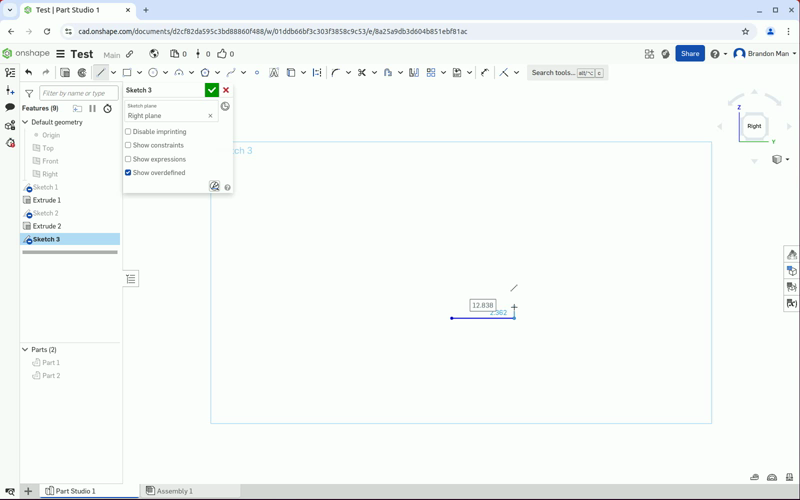
key_up(shift)
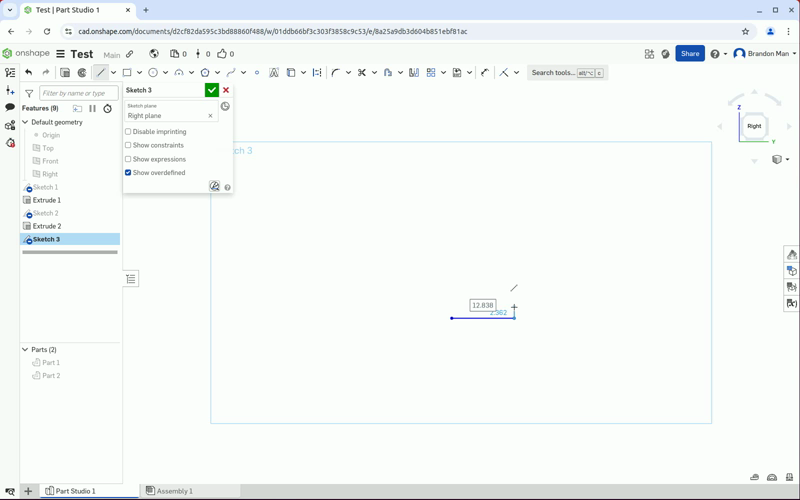
key_down(shift)
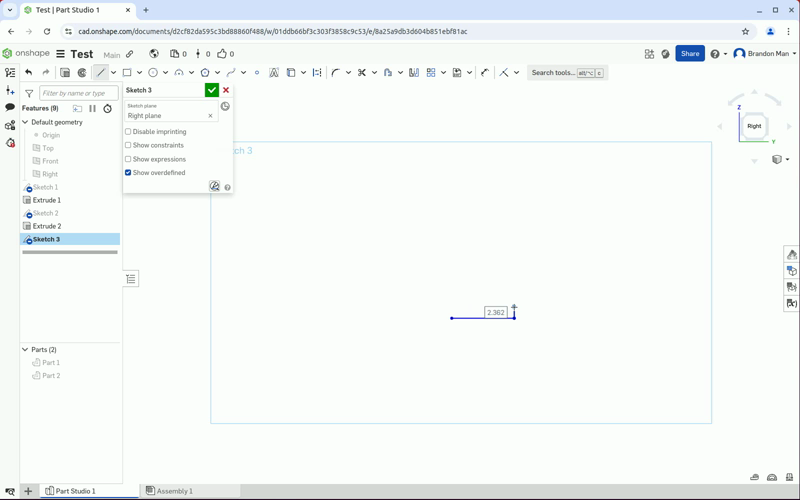
mouse_move(451, 306)
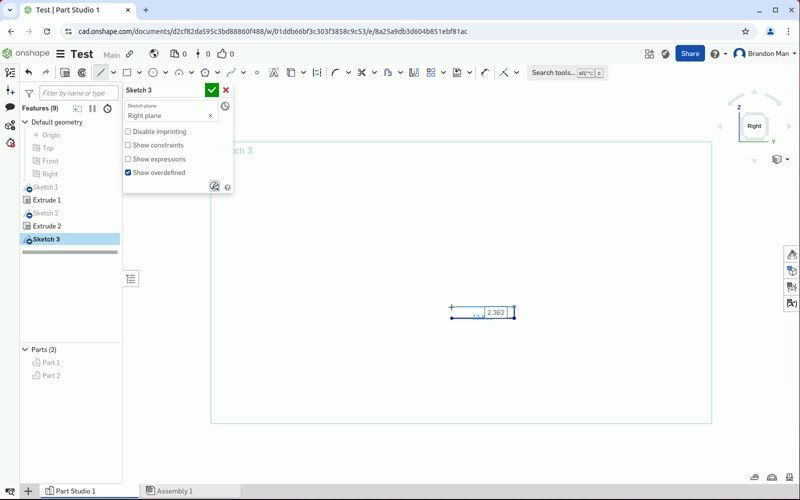
click(451, 306)
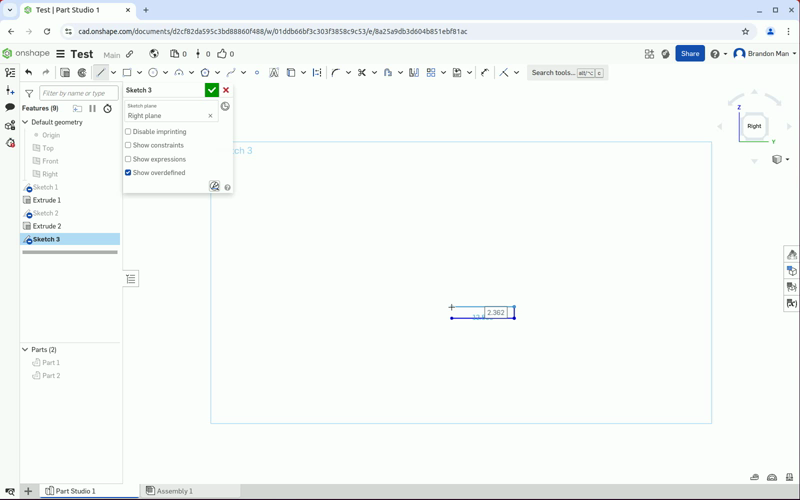
key_up(shift)
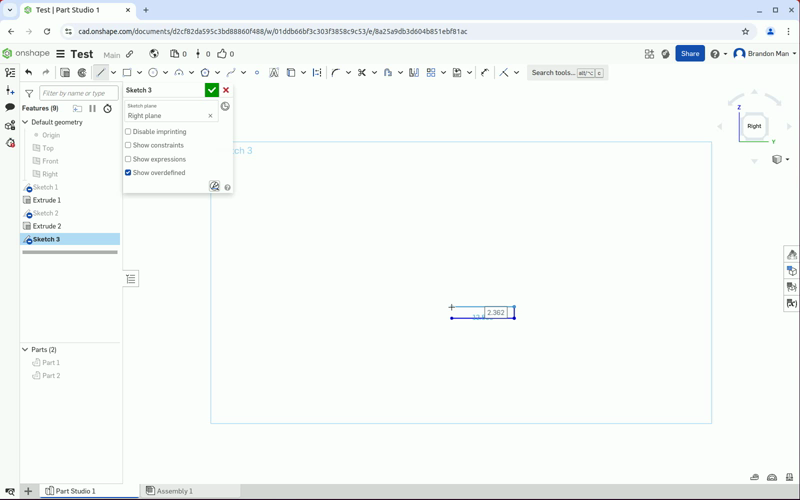
mouse_move(481, 306)
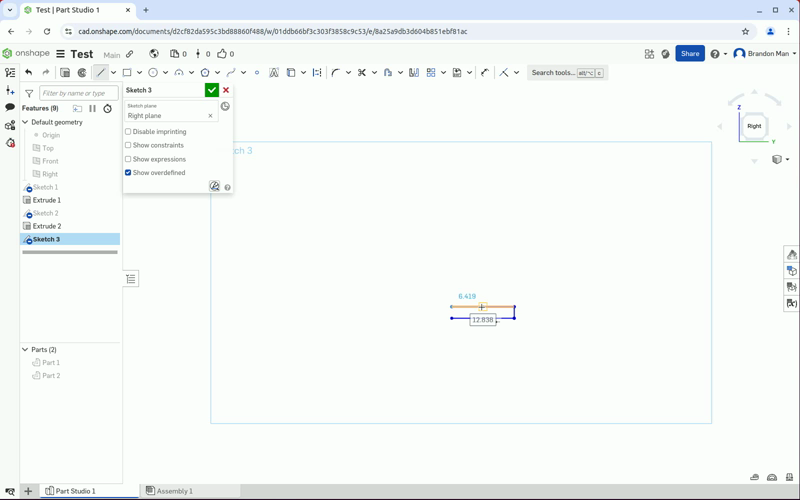
key_down(shift)
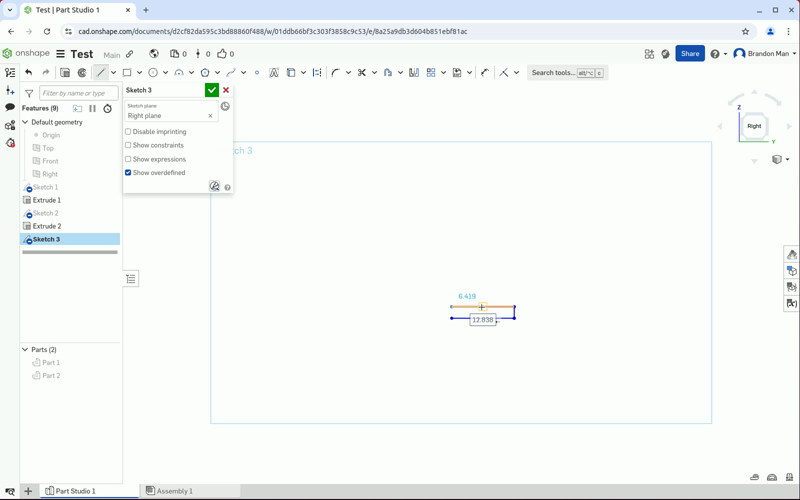
mouse_move(451, 318)
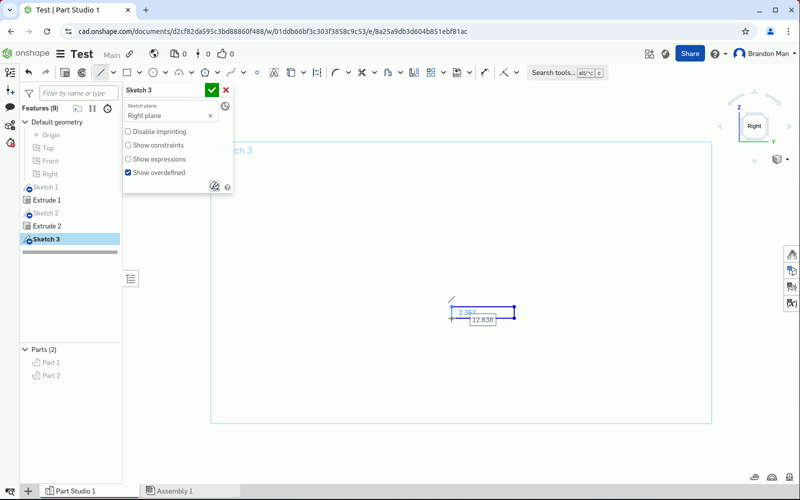
key_up(shift)
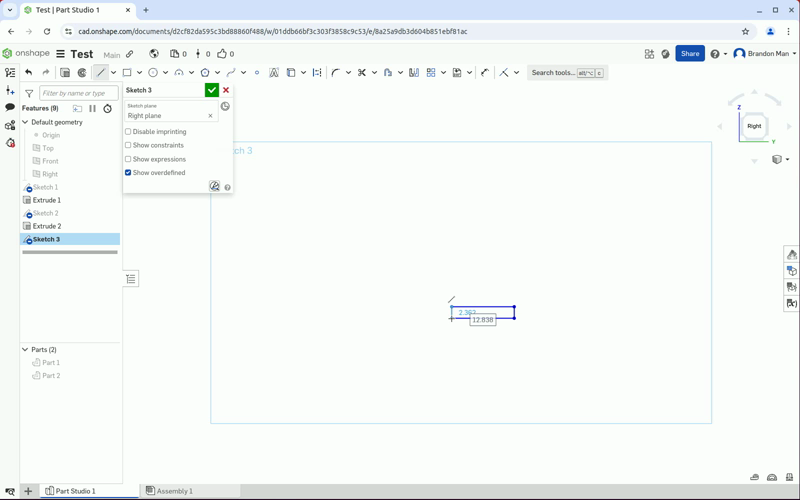
click(451, 318)
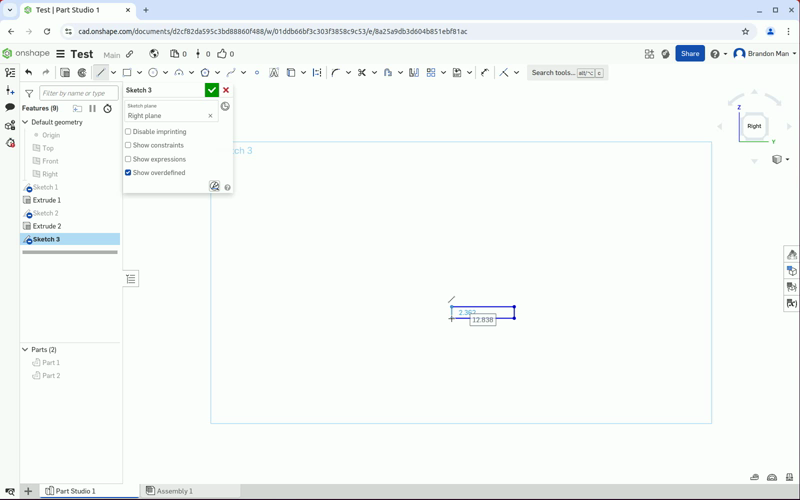
key(esc)
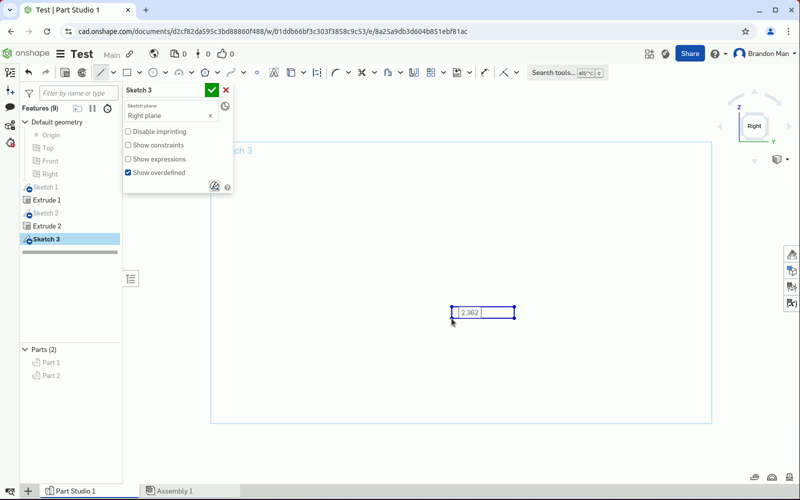
mouse_move(475, 314)
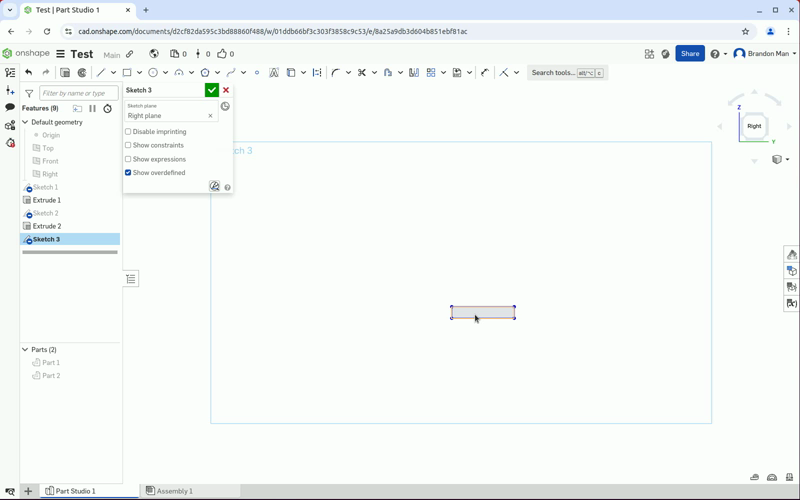
scroll(6)
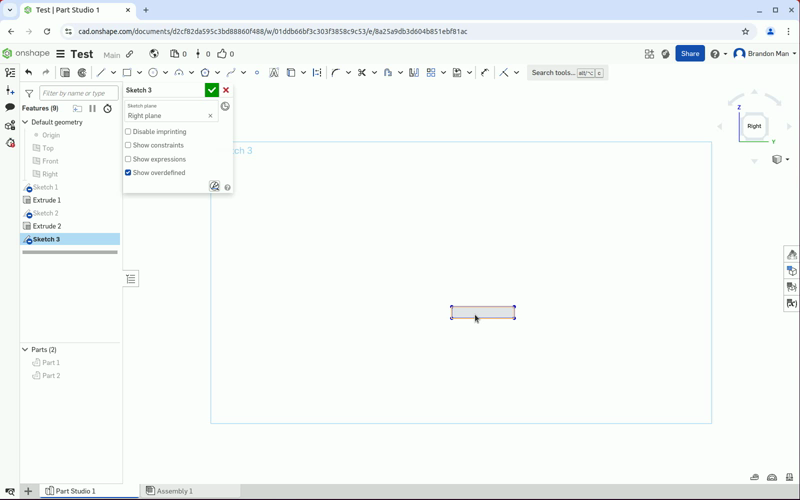
scroll(6)
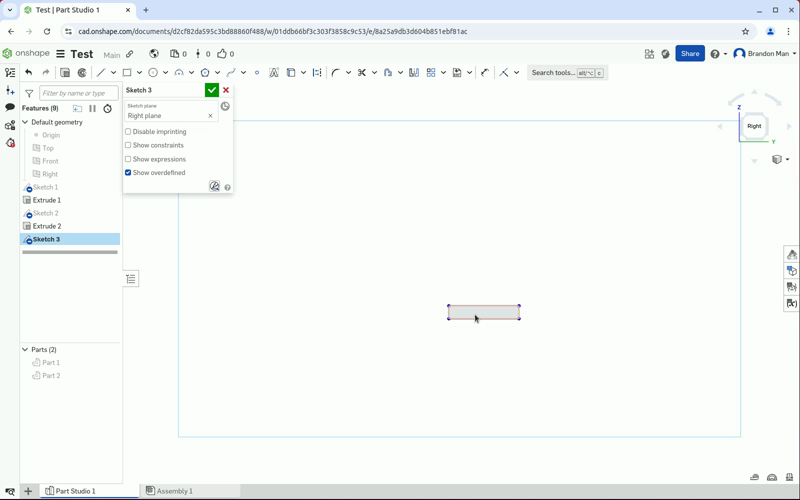
scroll(6)
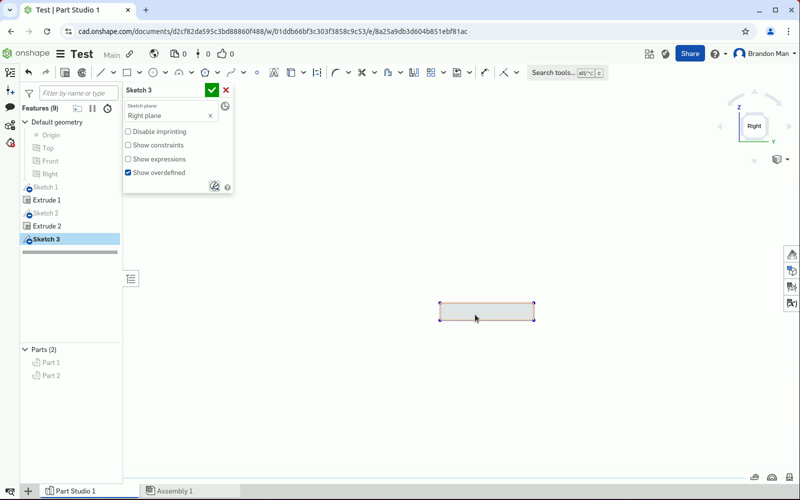
scroll(6)
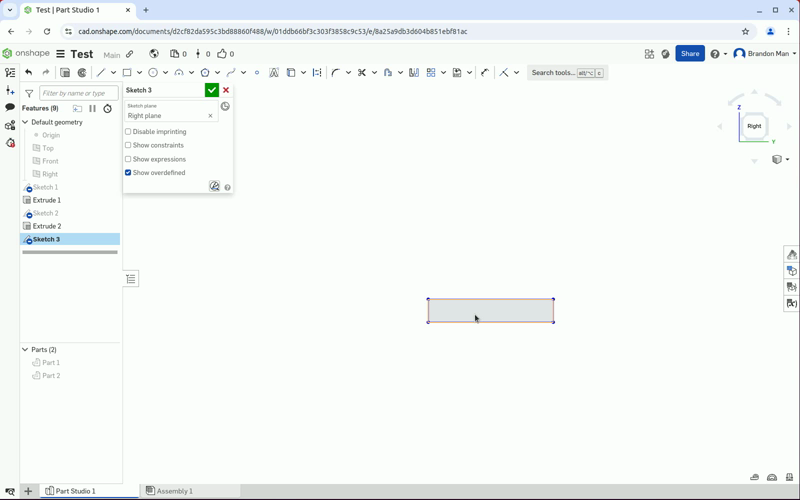
scroll(6)
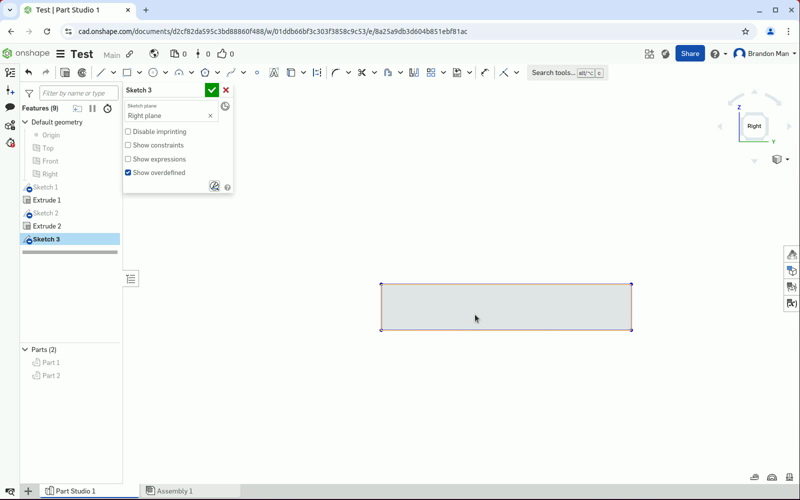
scroll(6)
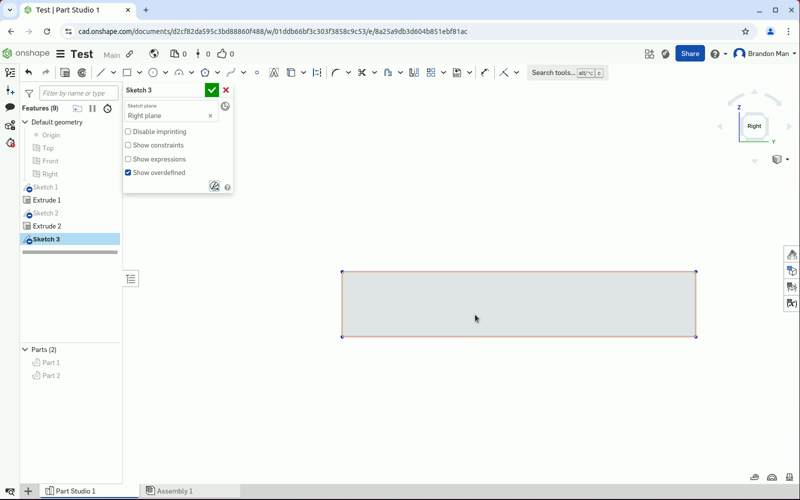
scroll(6)
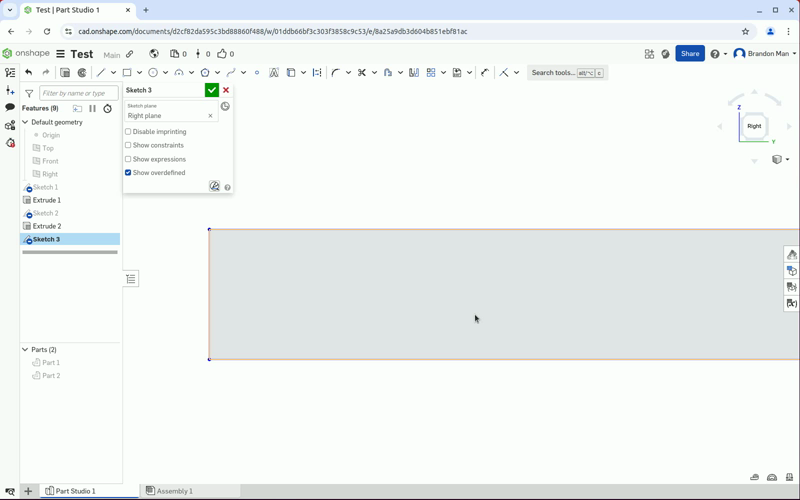
click(475, 314)
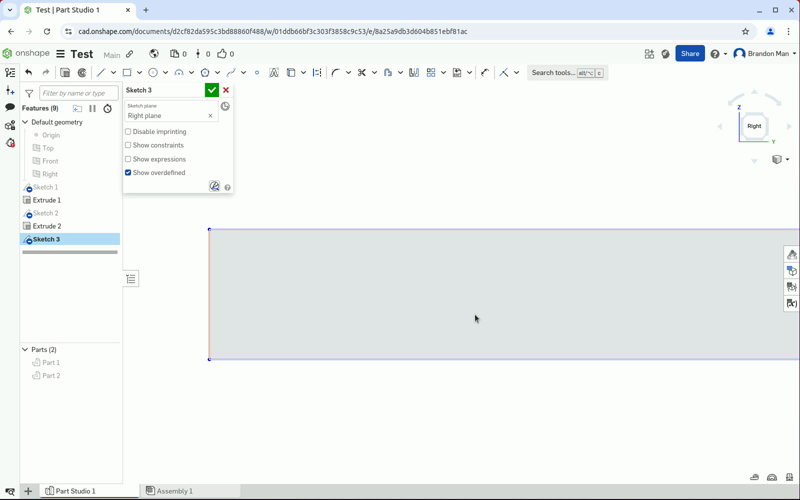
scroll(-6)
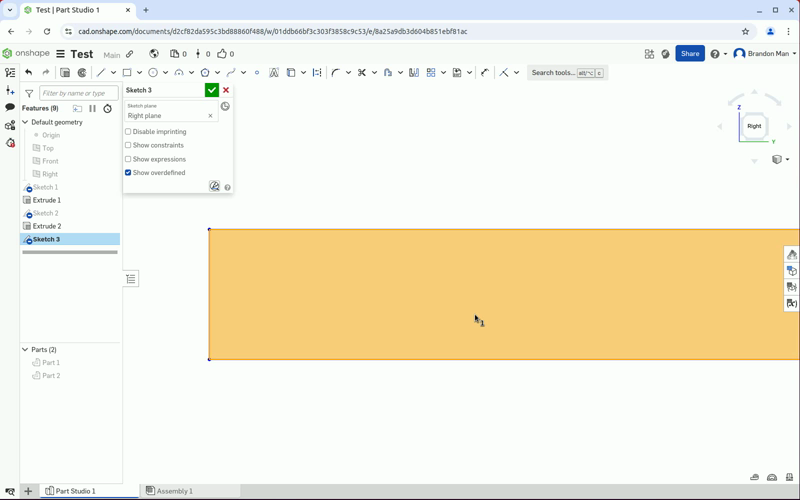
scroll(-6)
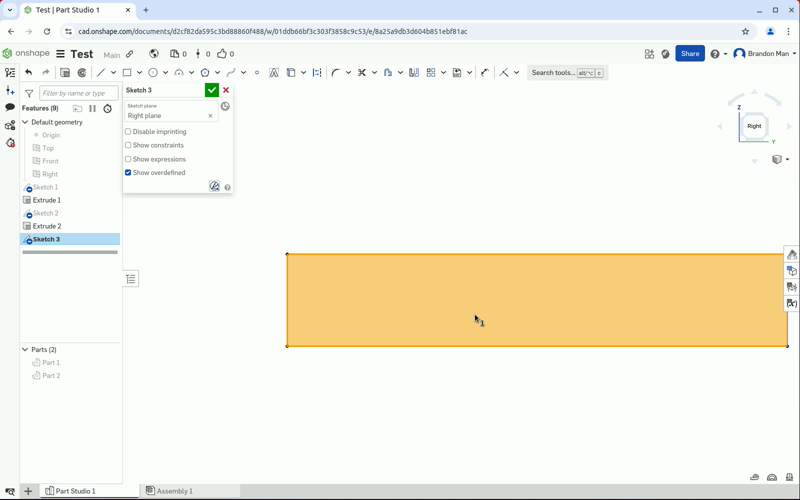
scroll(-6)
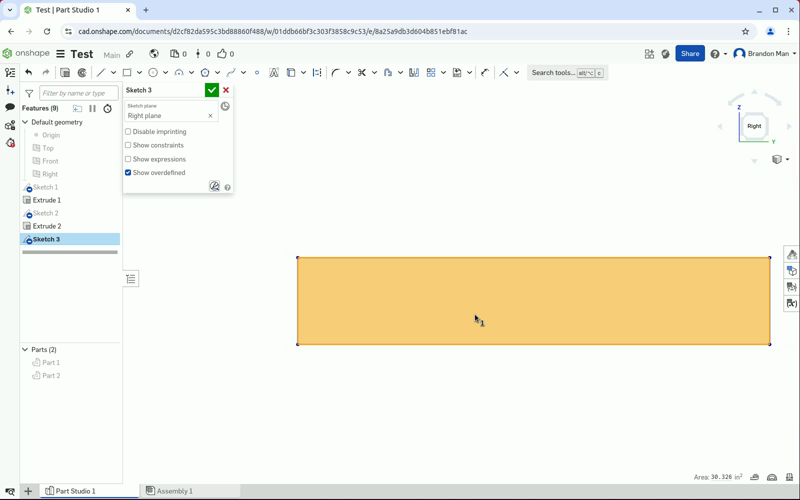
scroll(-6)
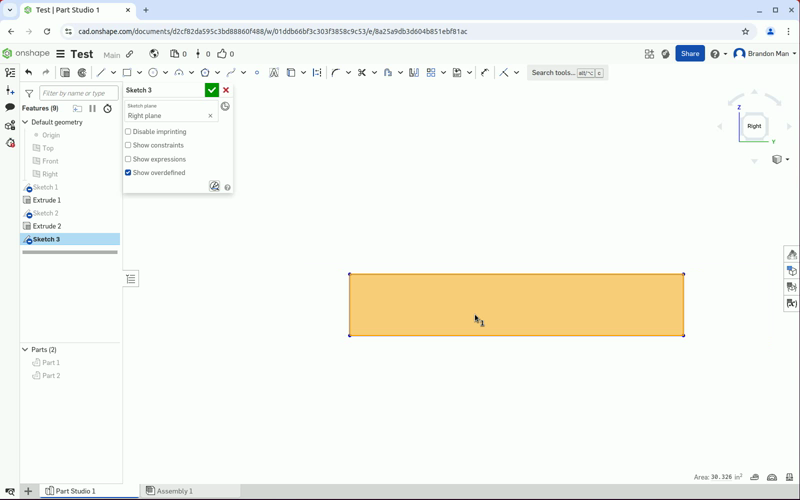
scroll(-6)
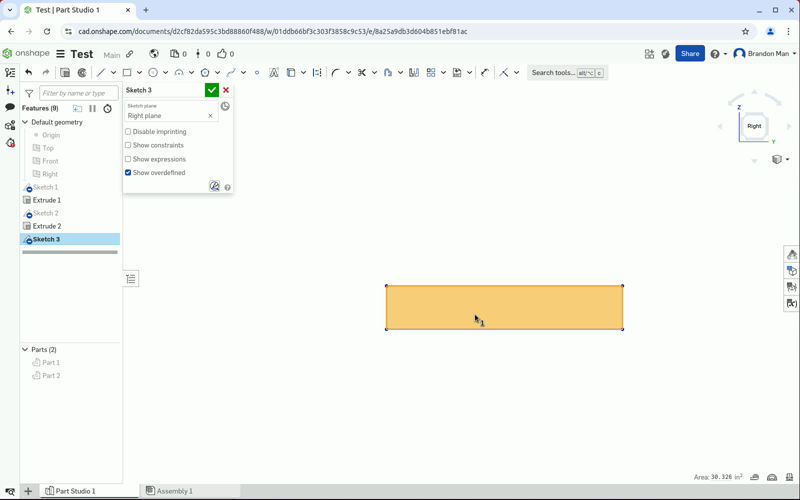
scroll(-6)
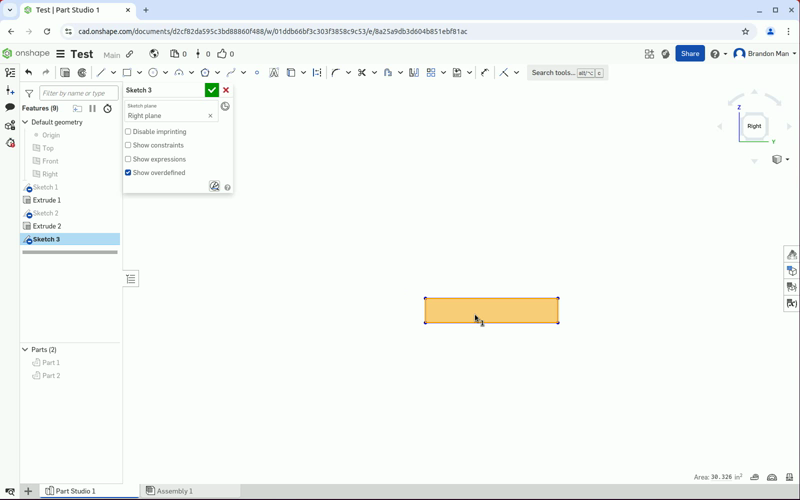
scroll(-6)
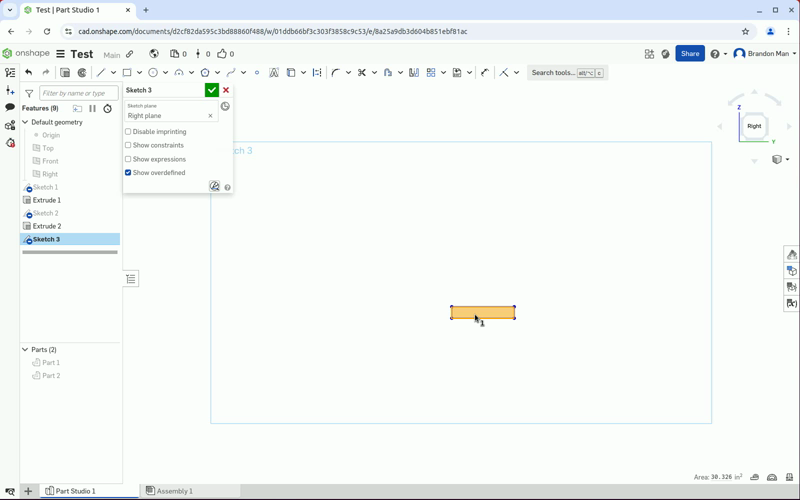
mouse_move(73, 352)
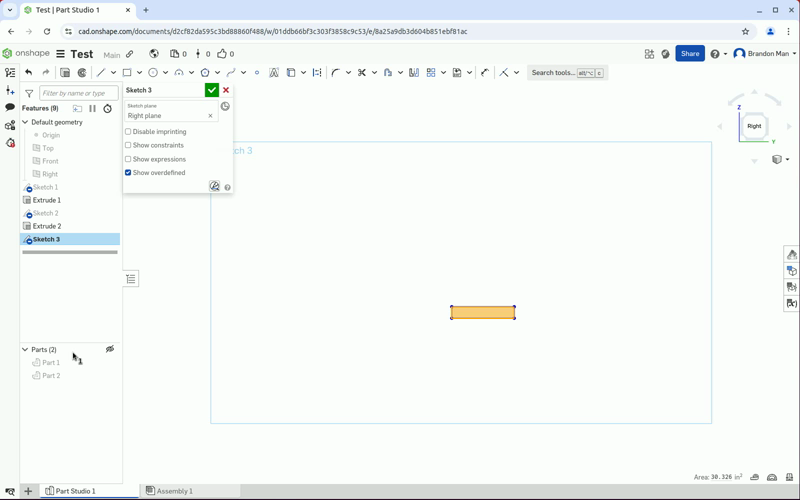
key(shift+y)
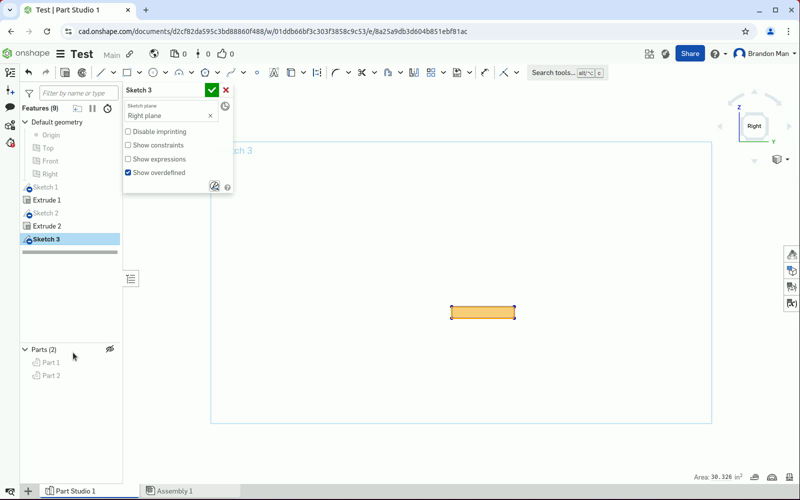
key(shift+e)
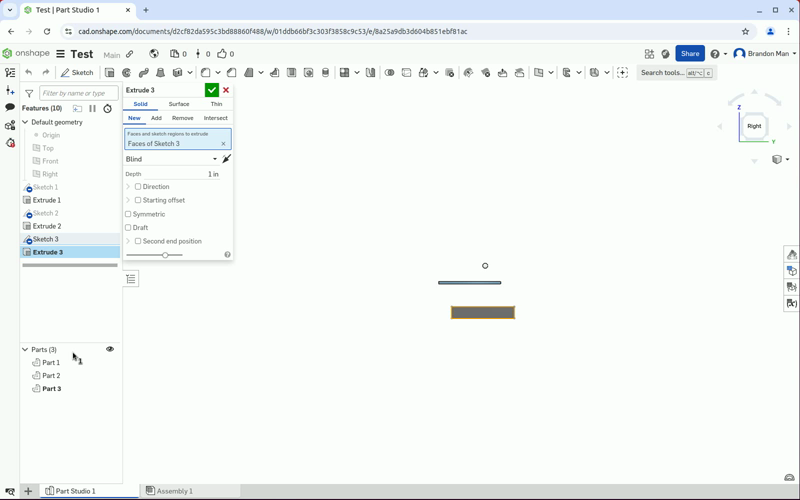
mouse_move(143, 106)
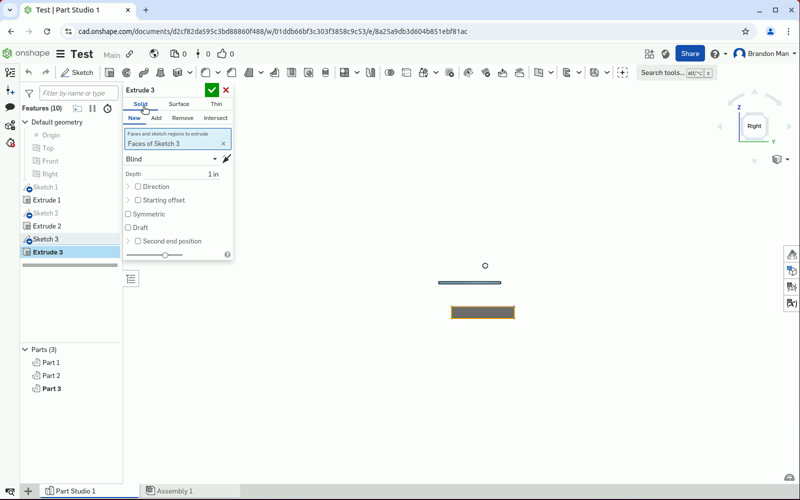
click(143, 106)
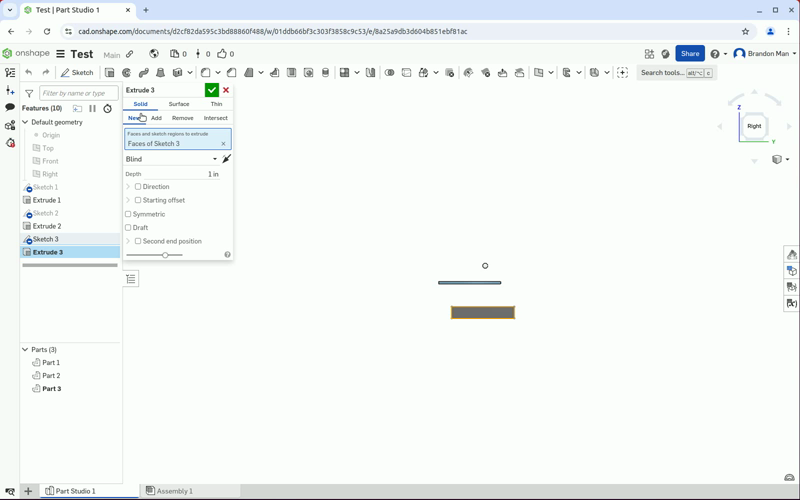
mouse_move(137, 120)
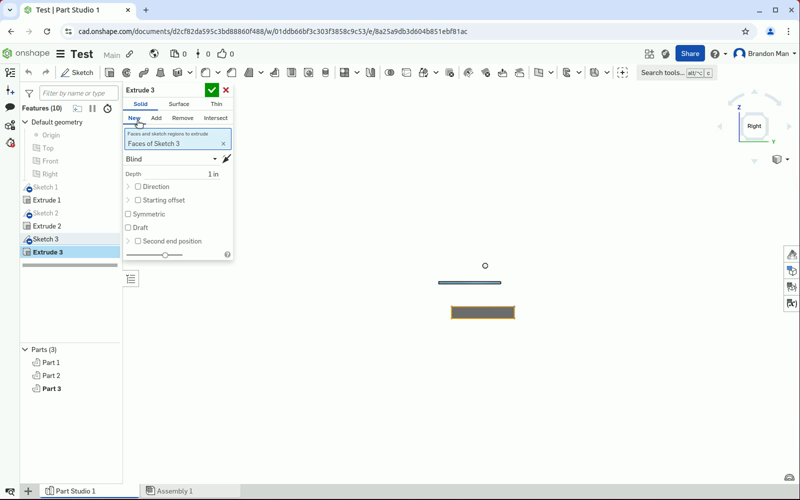
click(137, 120)
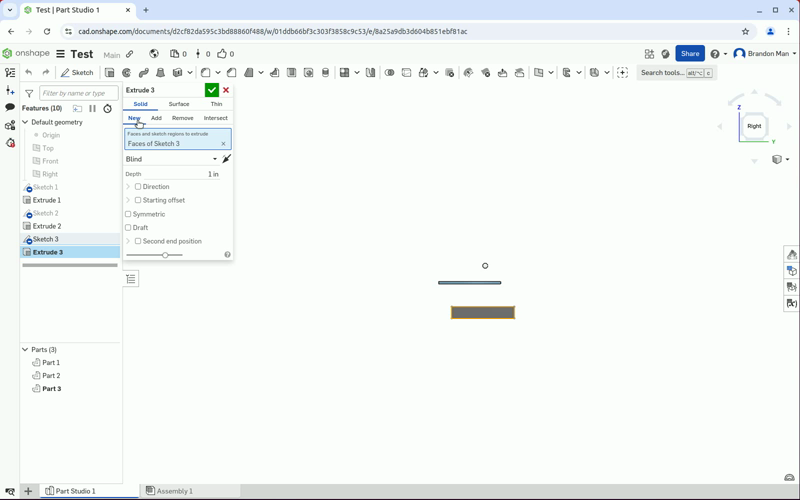
key(tab, 4)
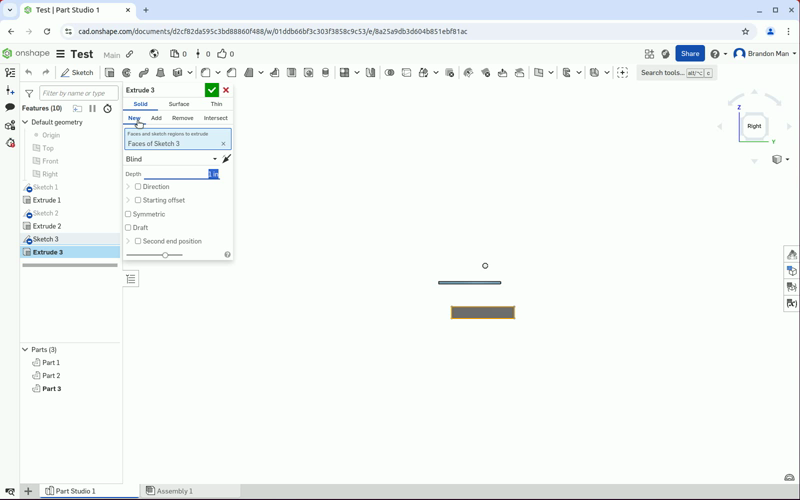
text(0.482)
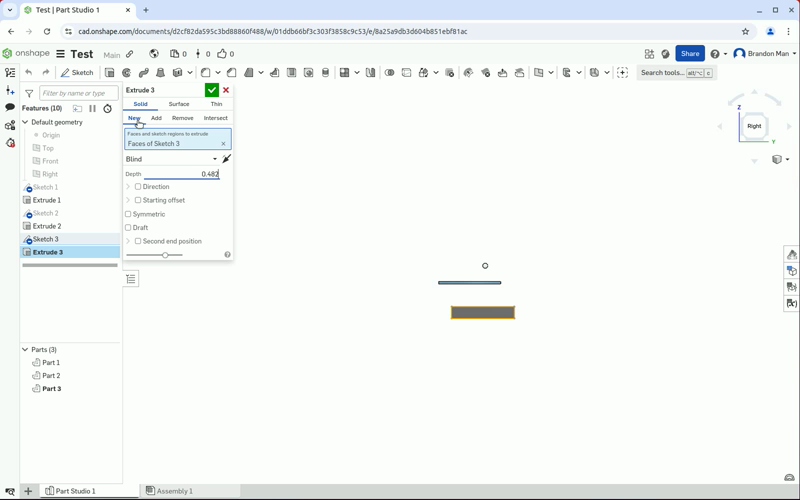
key(tab, 3)
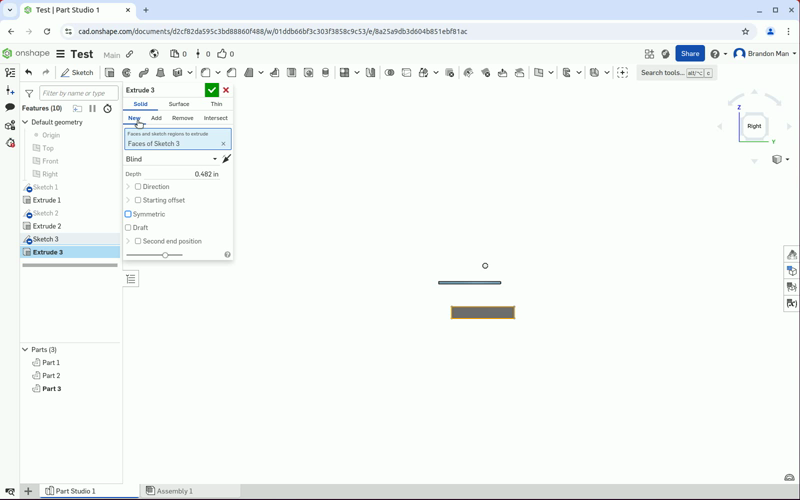
key(space)
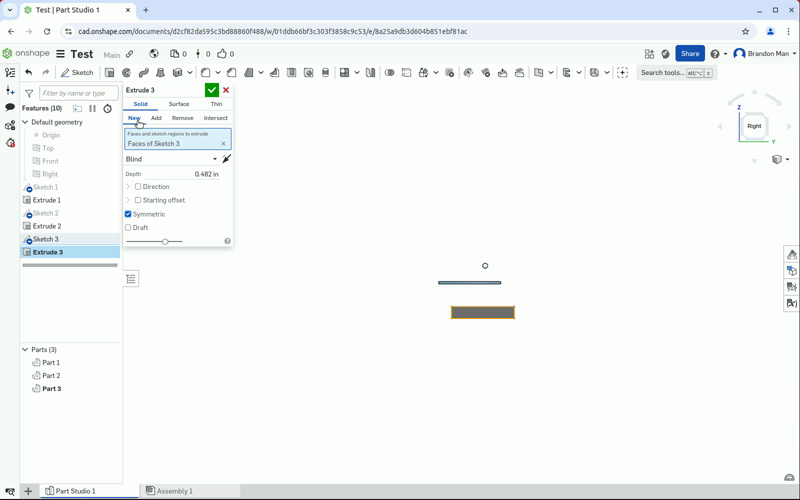
key(enter)
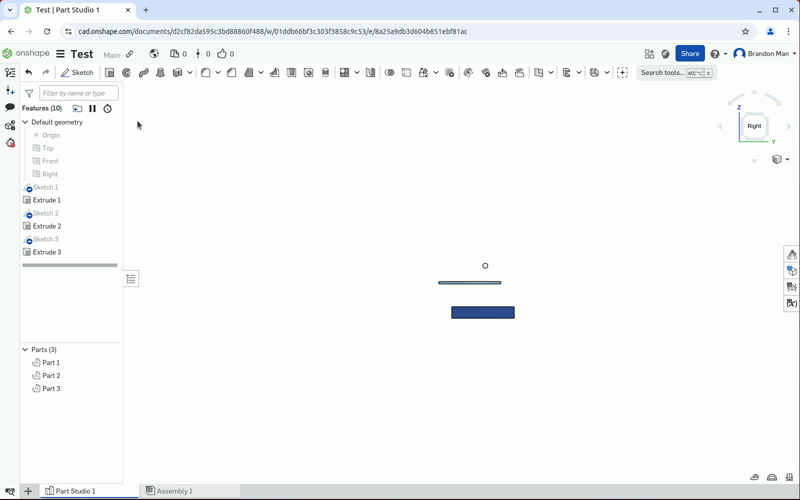
key(shift+h)
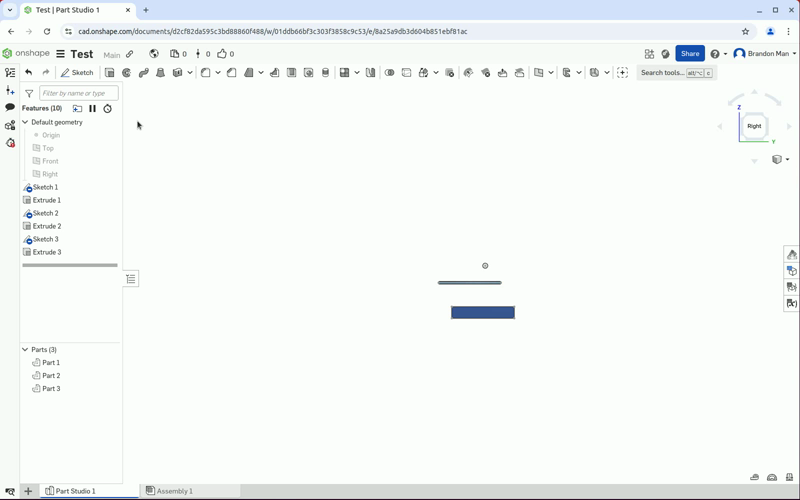
key(shift+h)
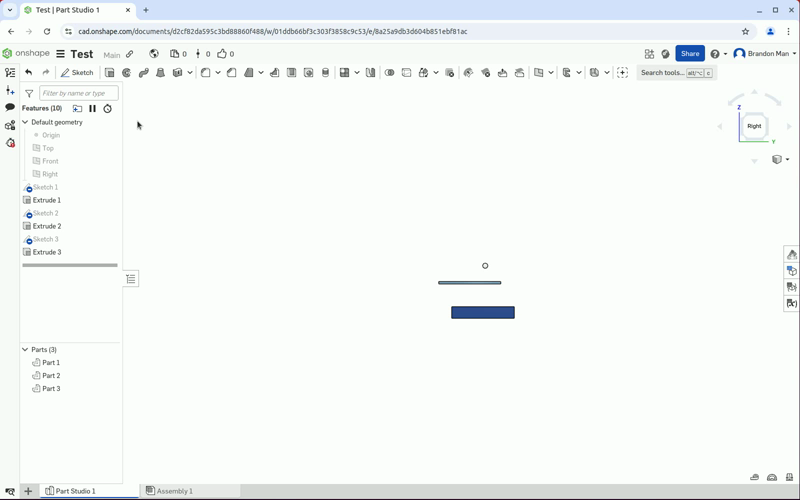
mouse_move(73, 189)
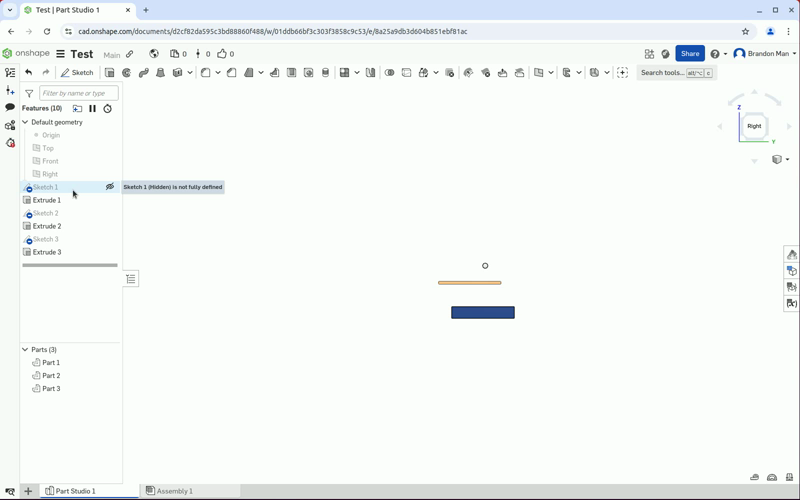
click(73, 189)
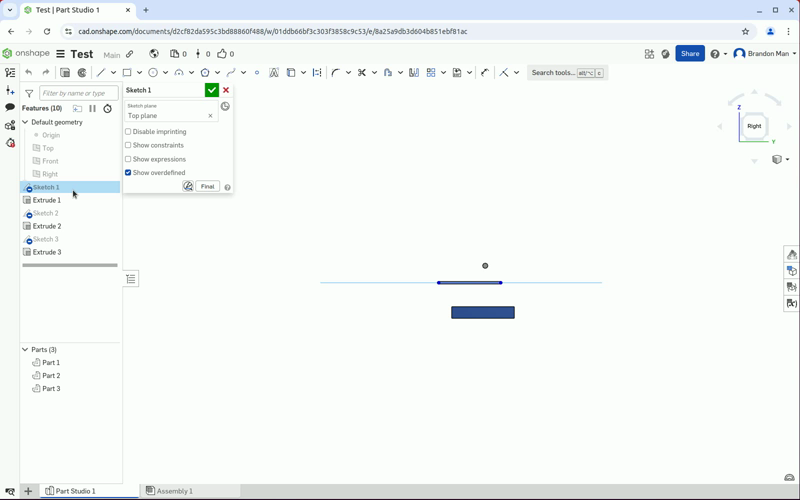
mouse_move(229, 92)
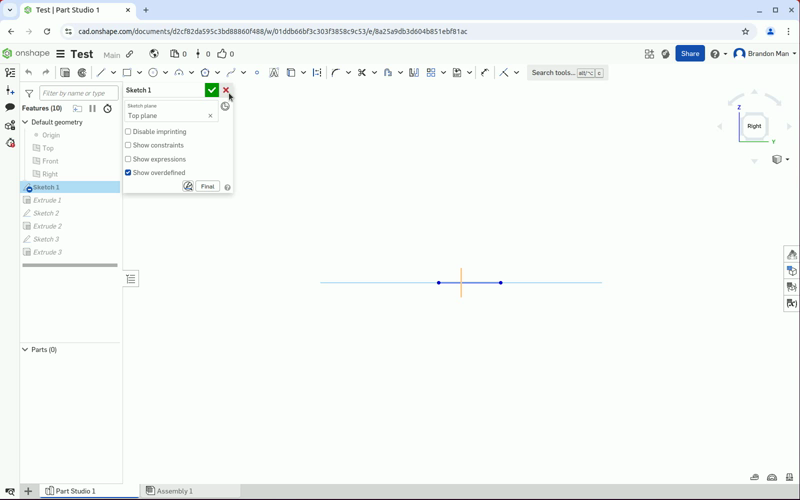
click(229, 92)
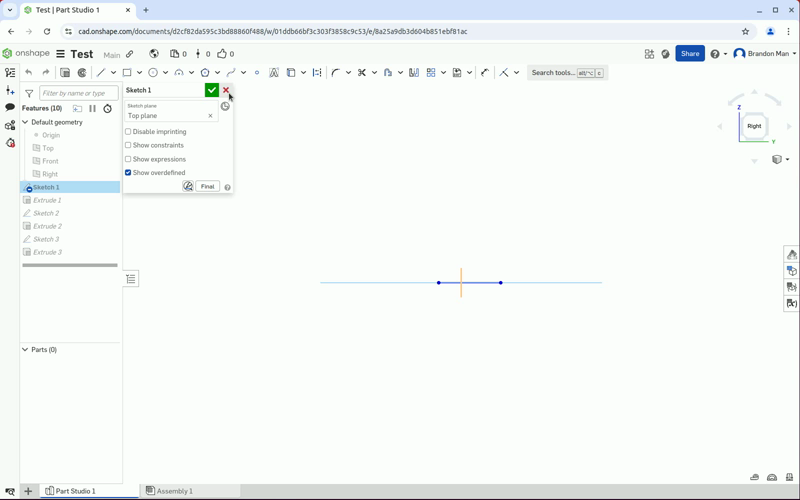
key(shift+s)
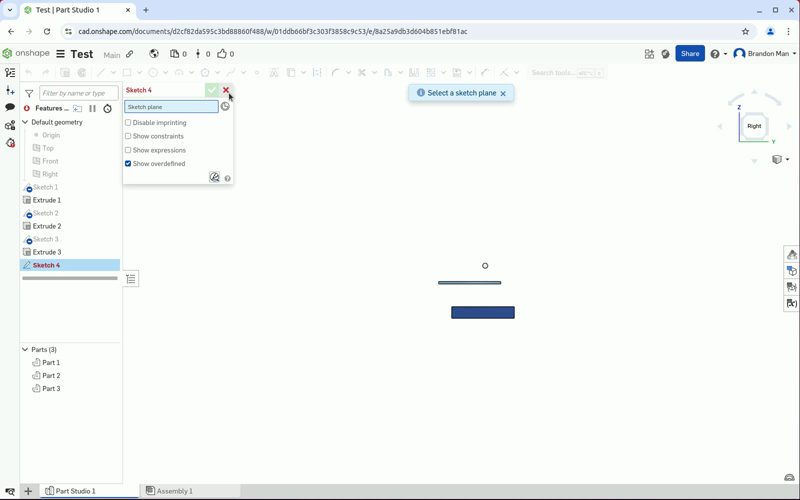
mouse_move(73, 176)
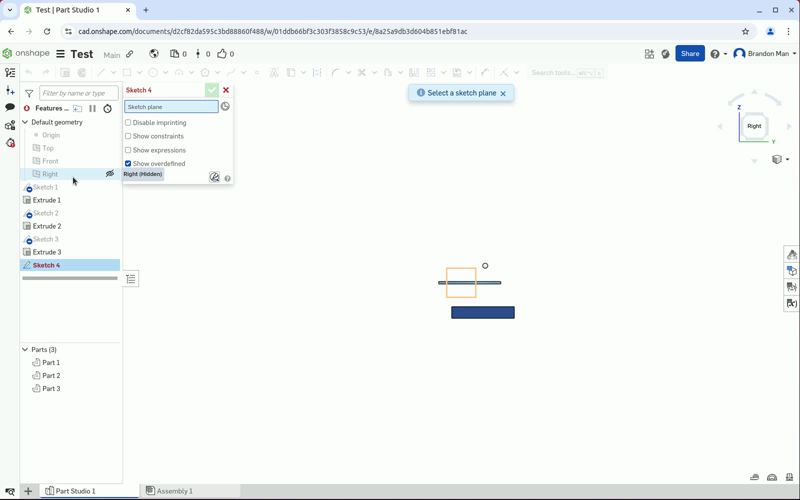
click(73, 176)
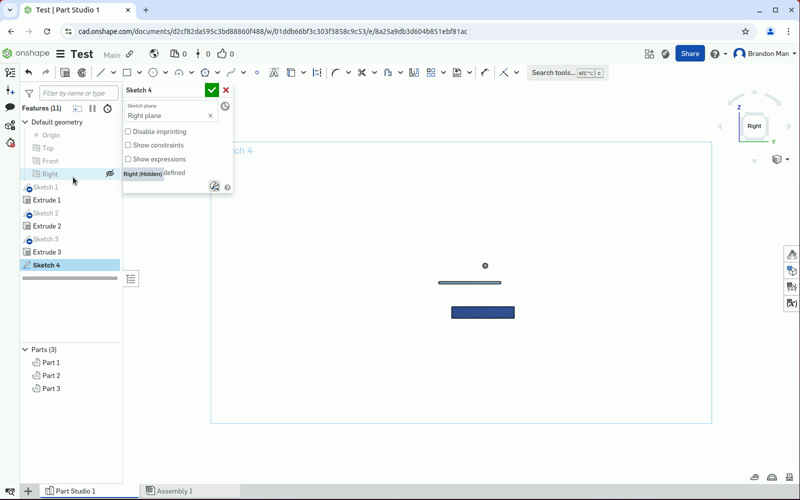
mouse_move(73, 352)
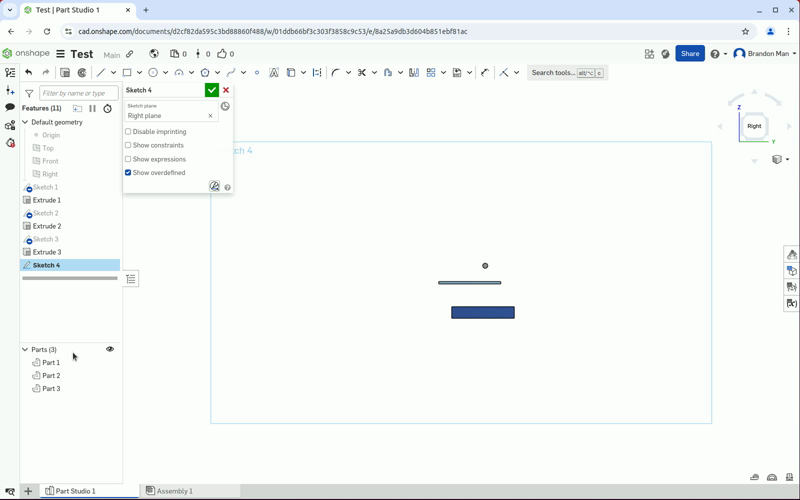
key(y)
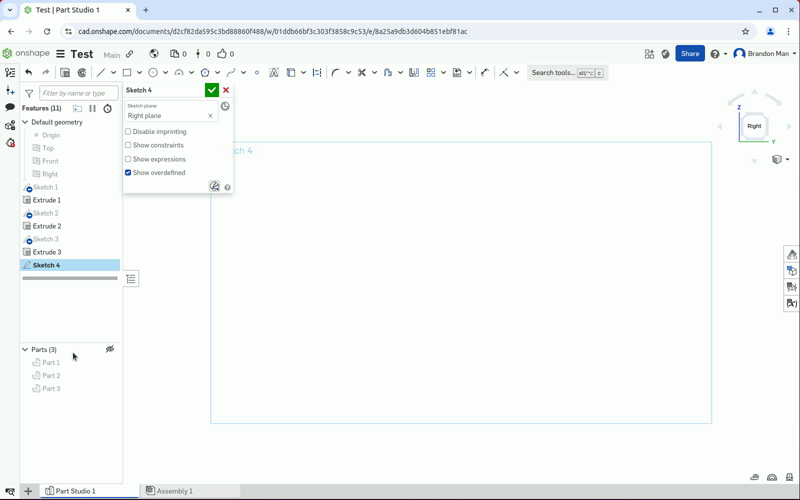
key(a)
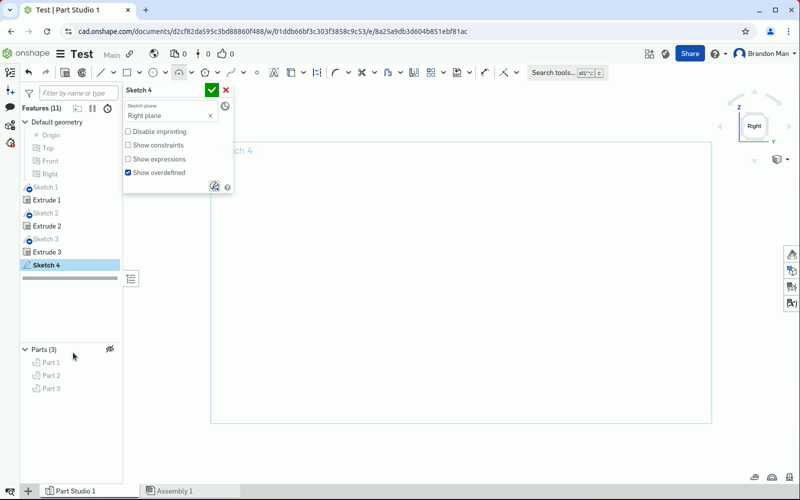
key_down(shift)
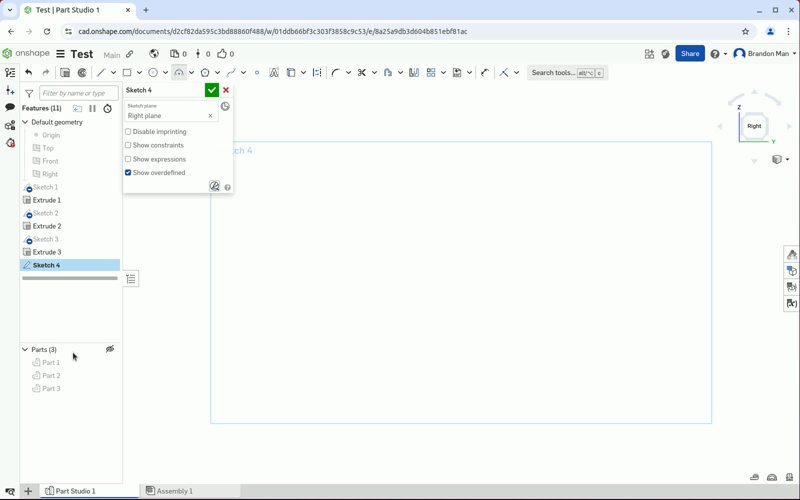
mouse_move(349, 311)
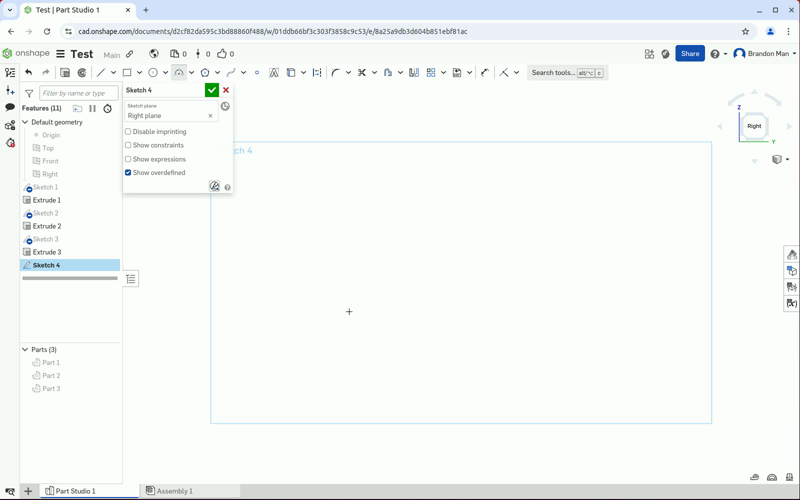
click(349, 311)
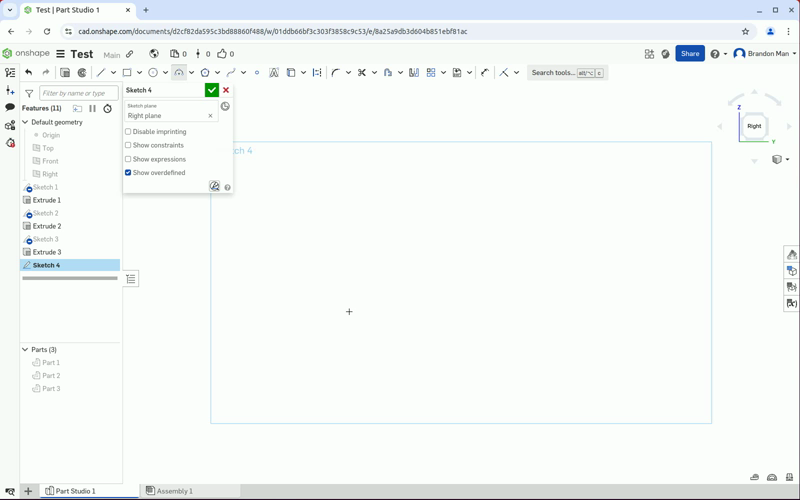
key_up(shift)
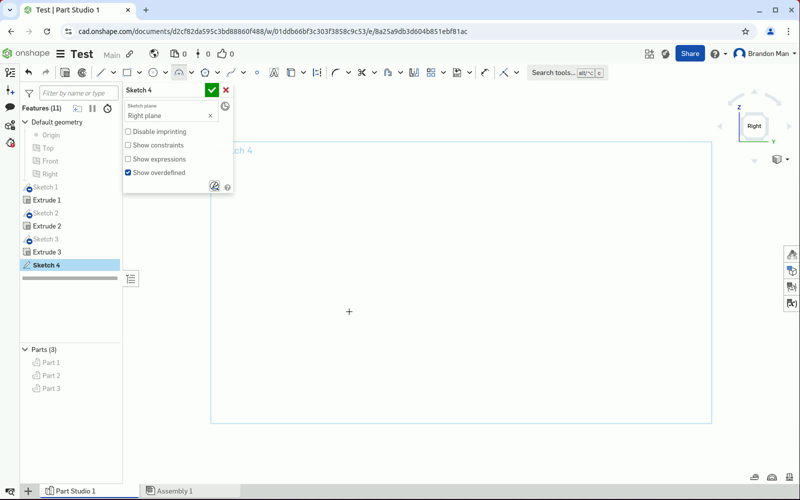
key_down(shift)
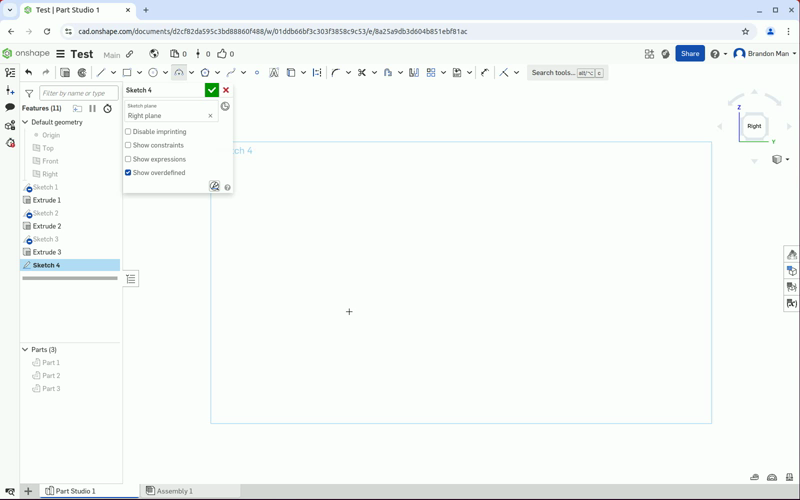
mouse_move(350, 317)
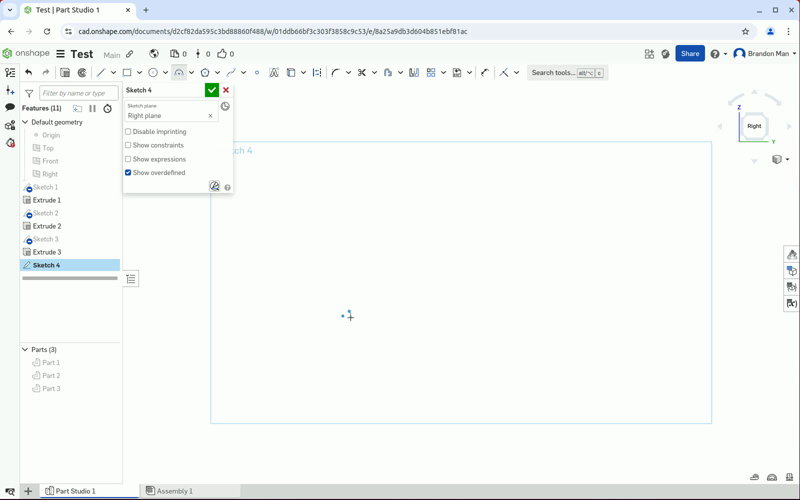
scroll(6)
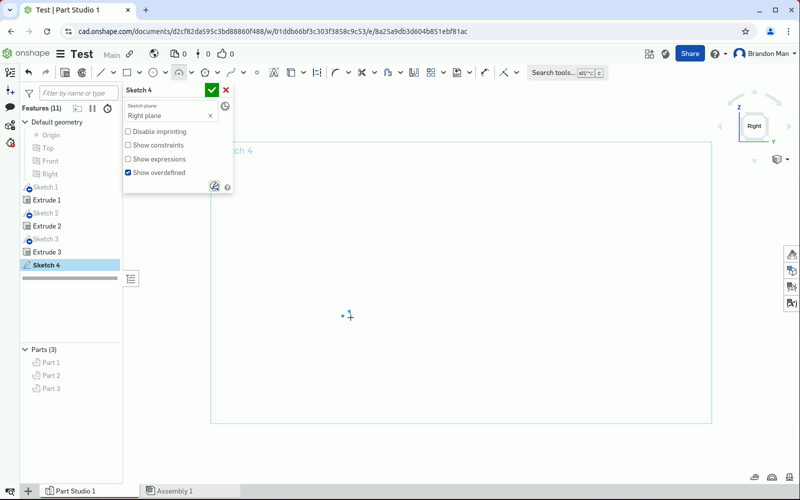
scroll(6)
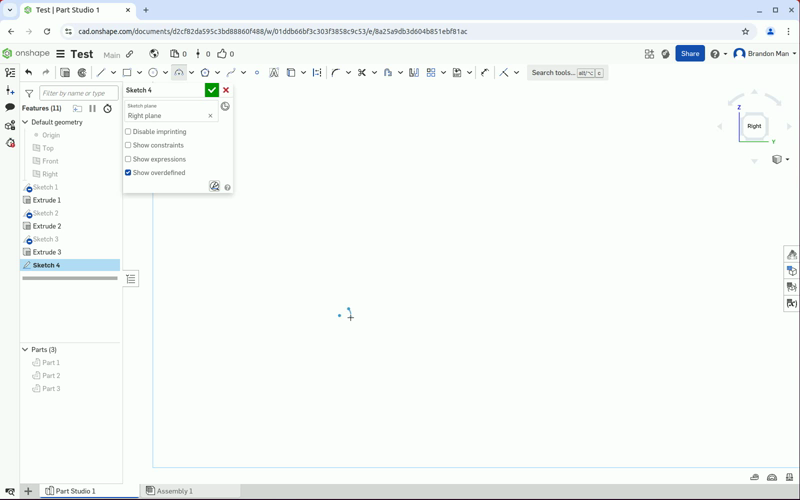
scroll(6)
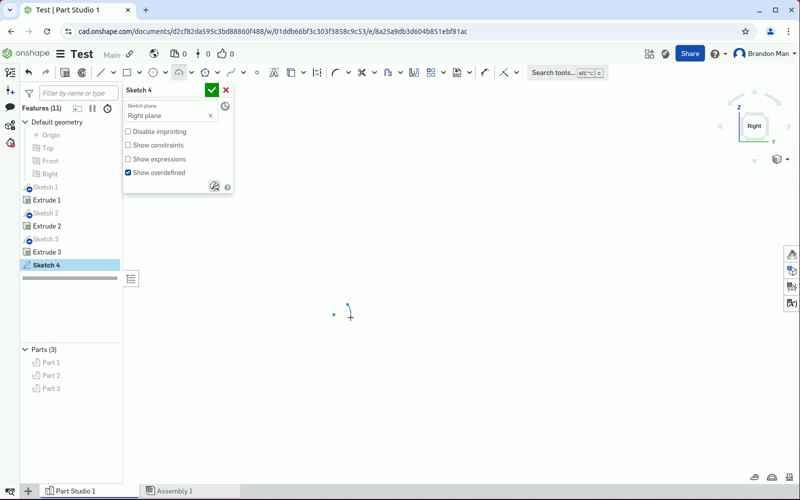
scroll(6)
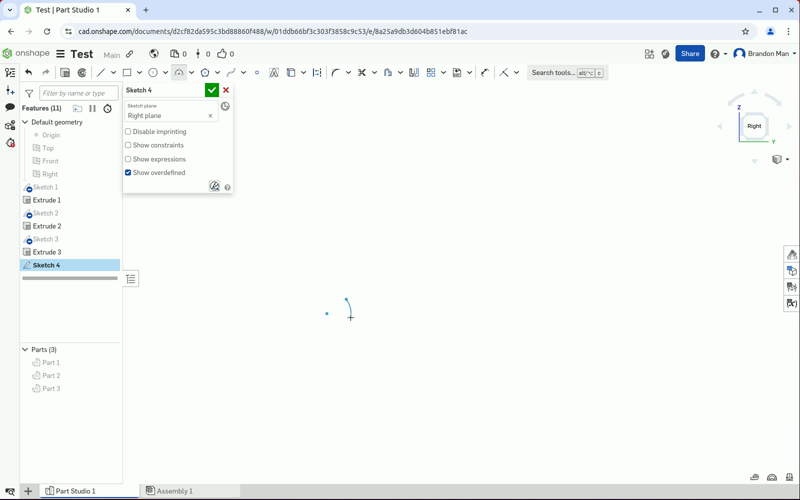
scroll(6)
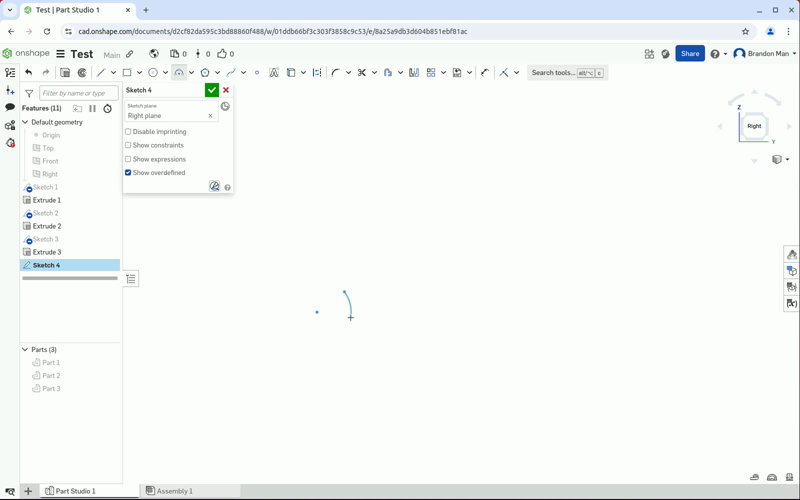
scroll(6)
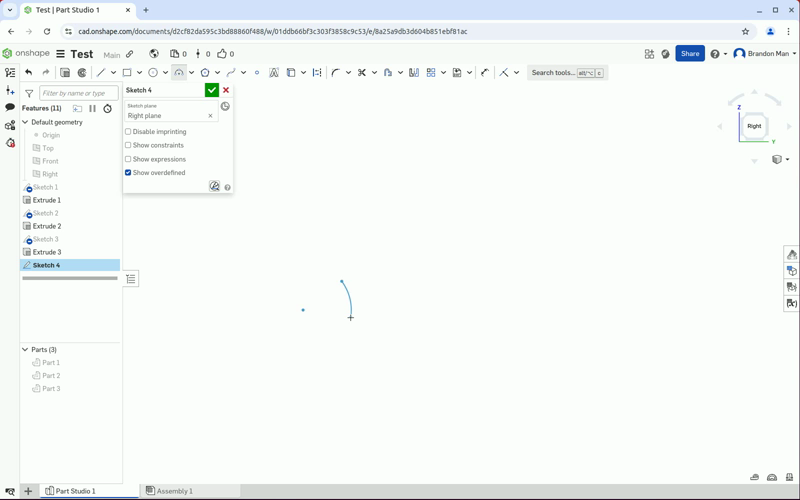
scroll(6)
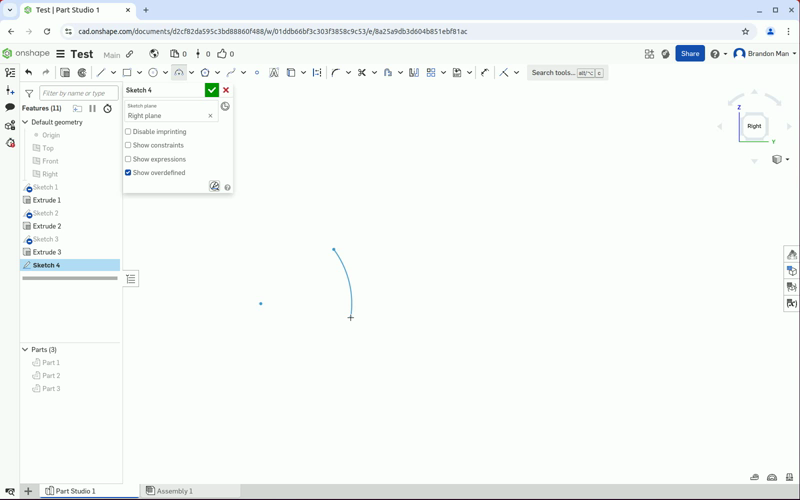
click(350, 317)
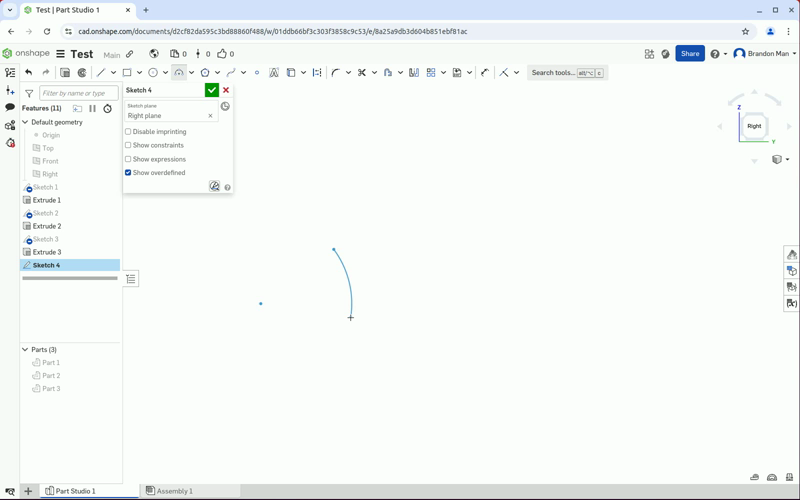
scroll(-6)
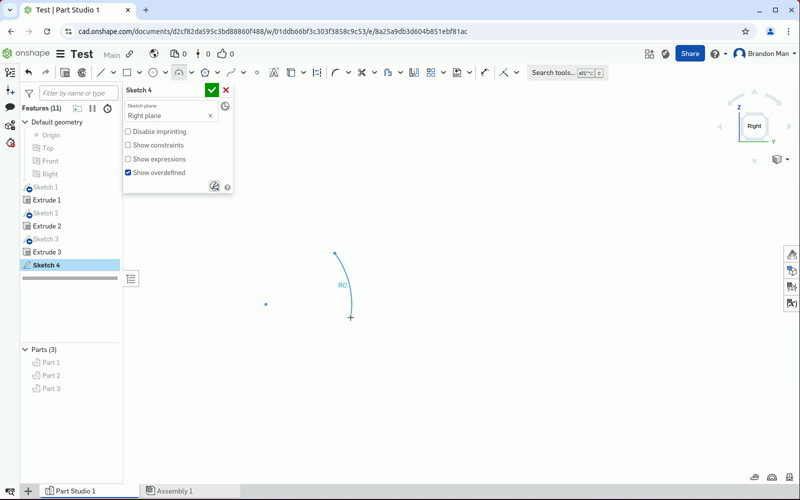
scroll(-6)
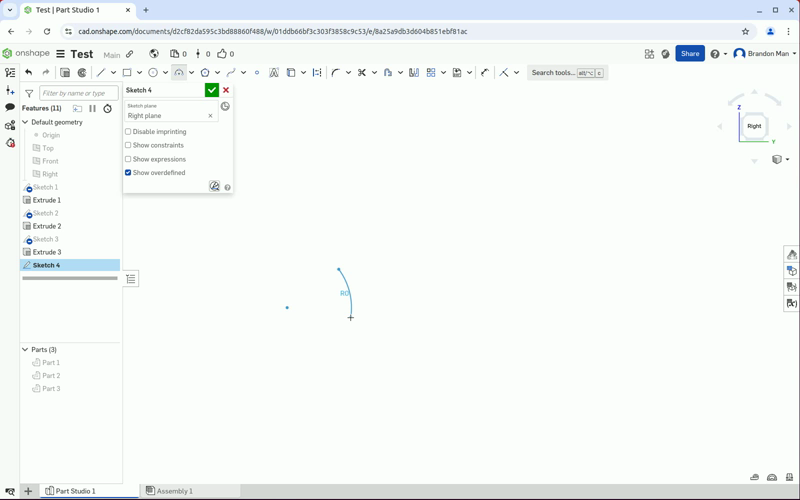
scroll(-6)
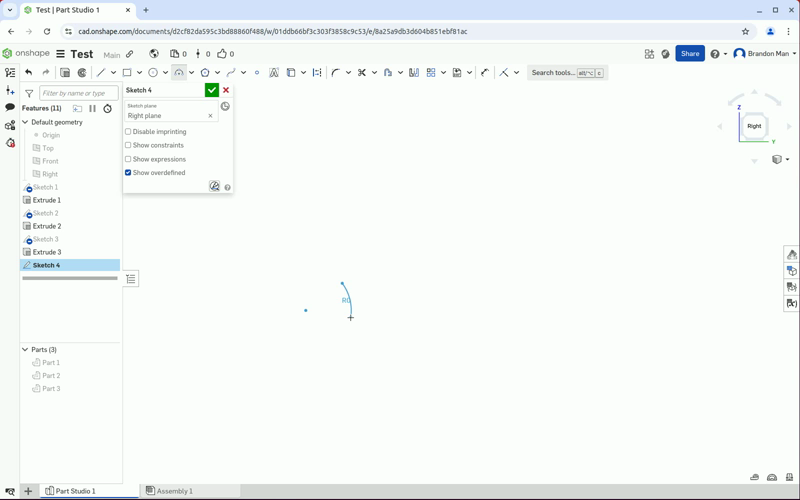
scroll(-6)
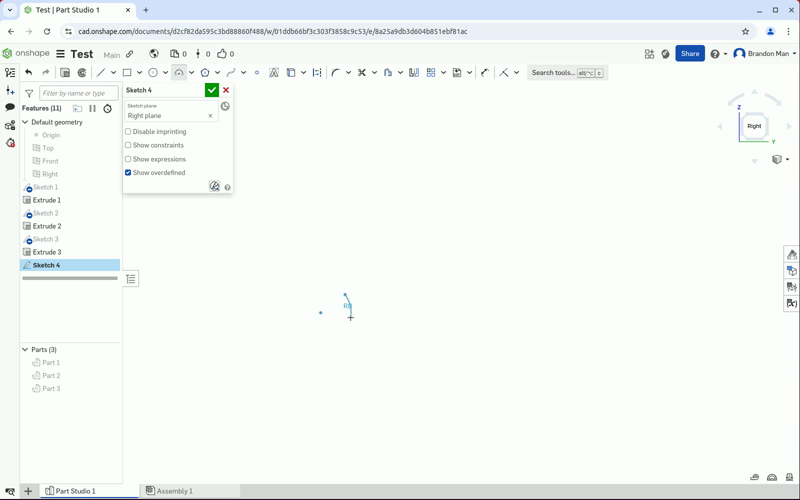
scroll(-6)
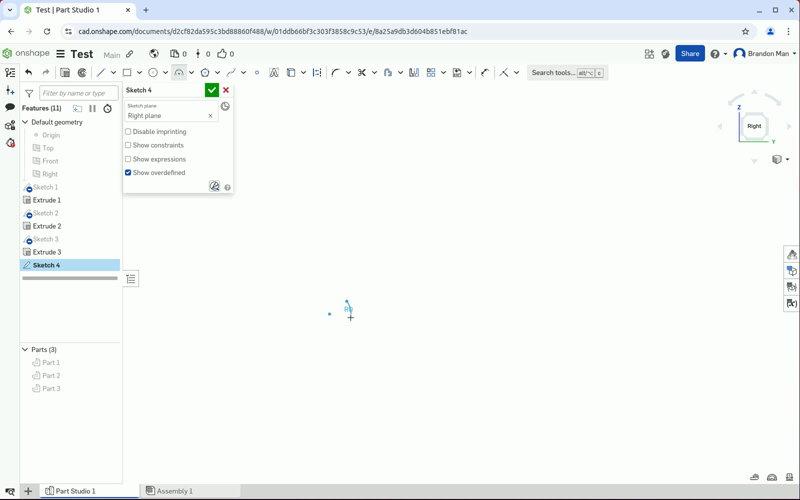
scroll(-6)
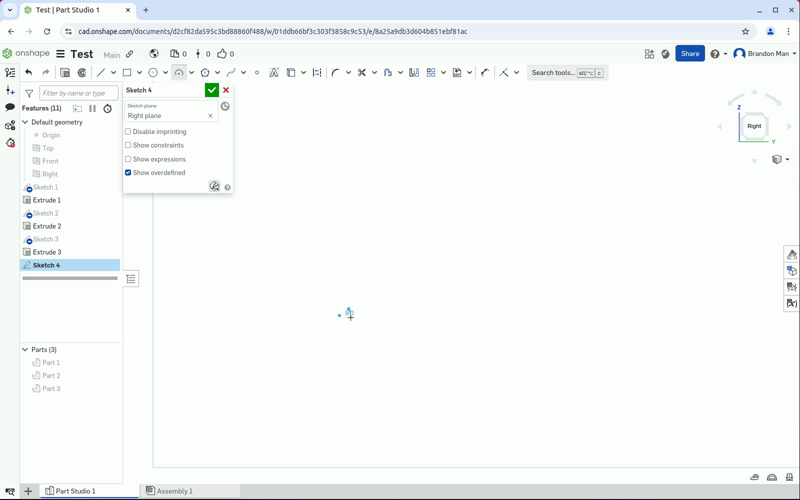
scroll(-6)
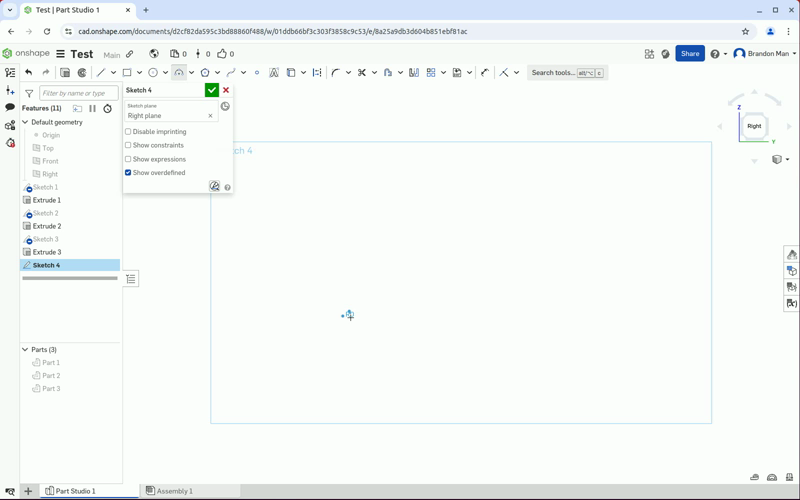
mouse_move(347, 314)
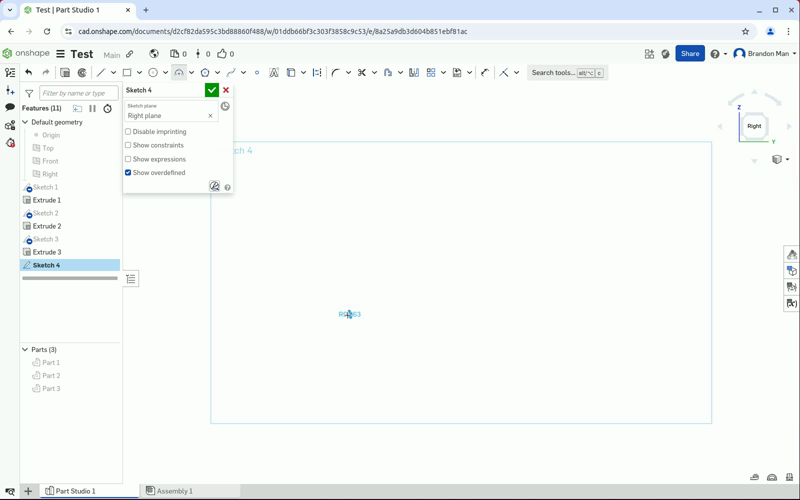
scroll(6)
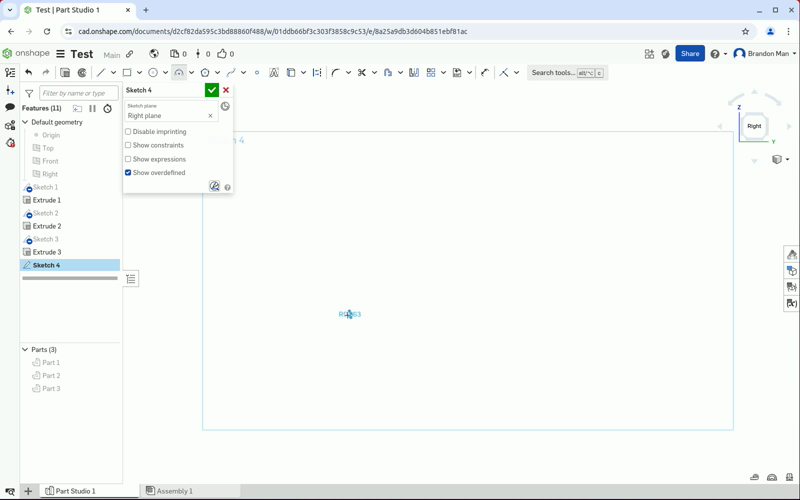
scroll(6)
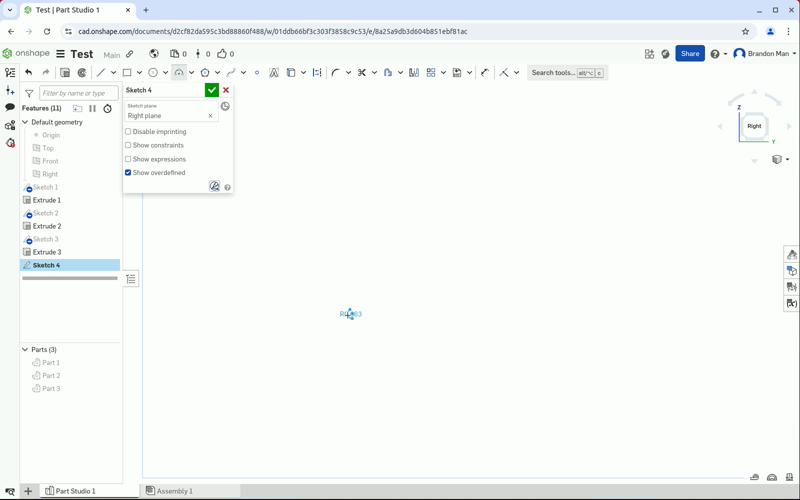
scroll(6)
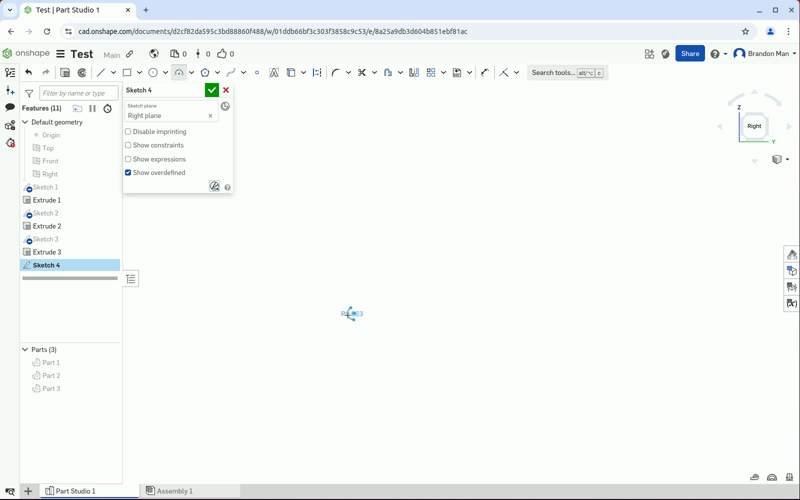
scroll(6)
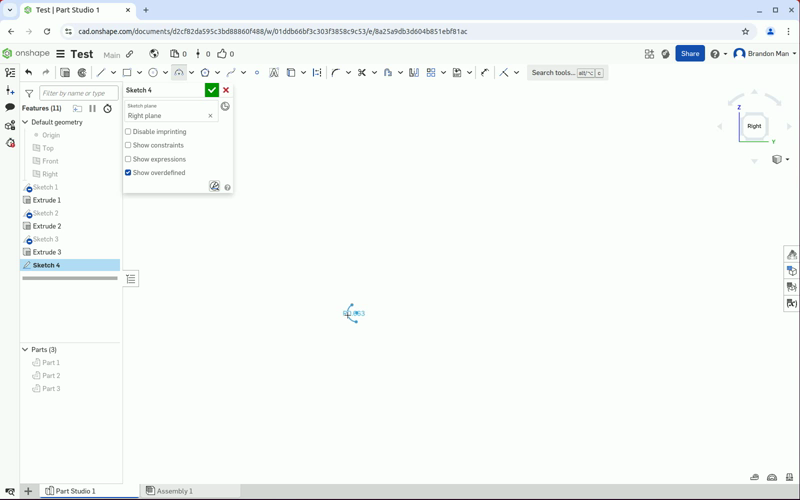
scroll(6)
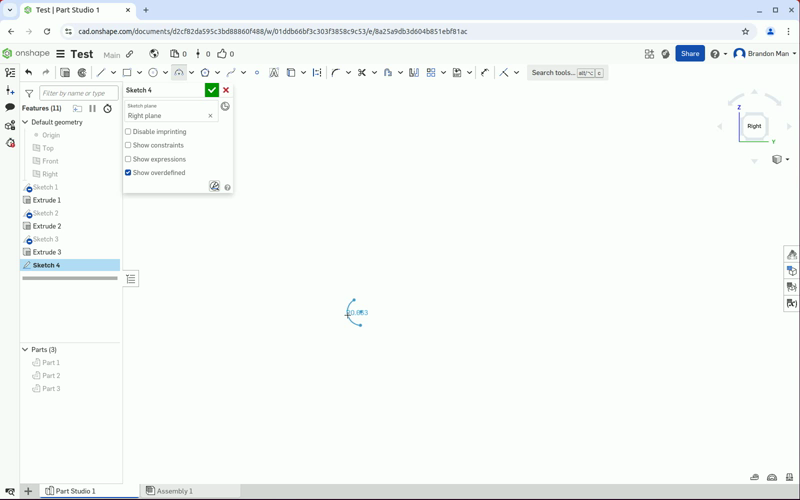
scroll(6)
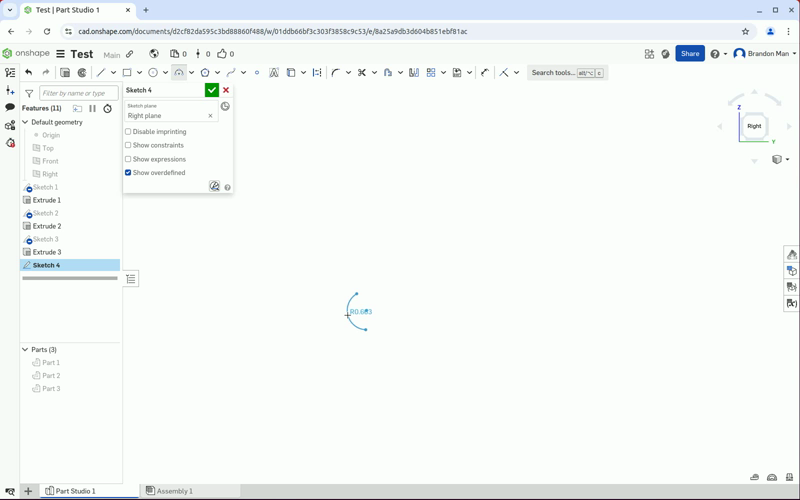
scroll(6)
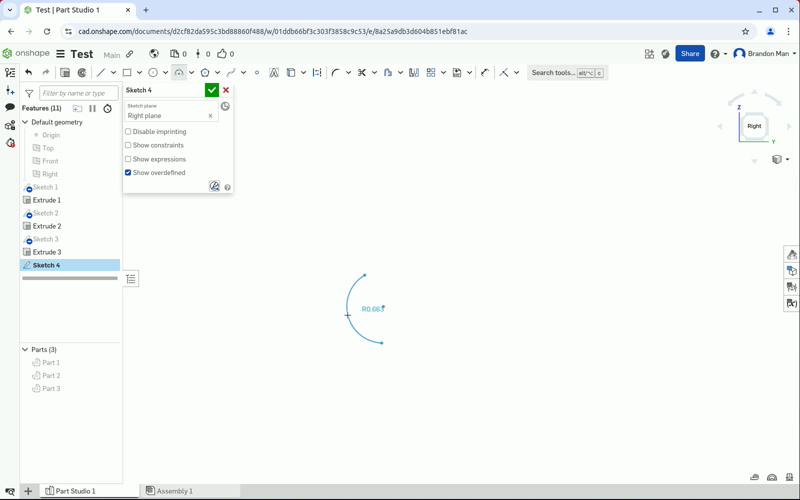
click(347, 314)
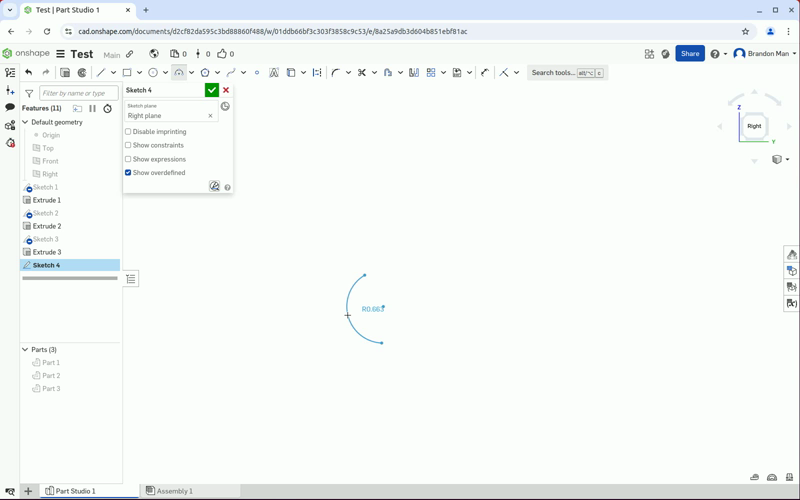
scroll(-6)
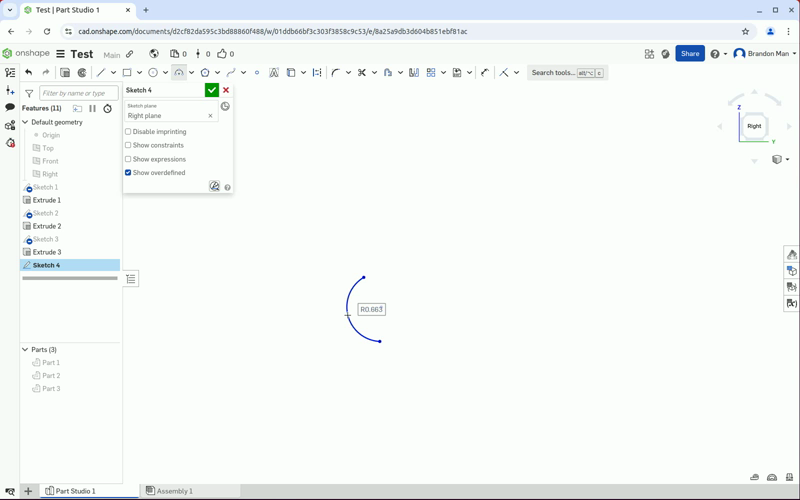
scroll(-6)
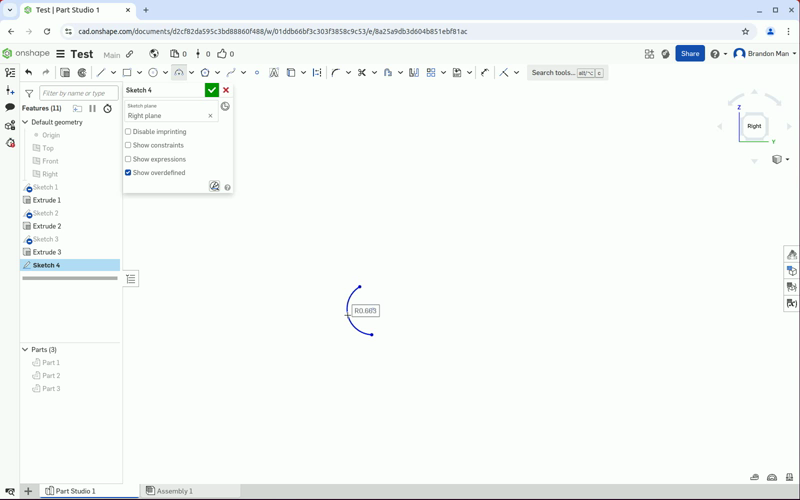
scroll(-6)
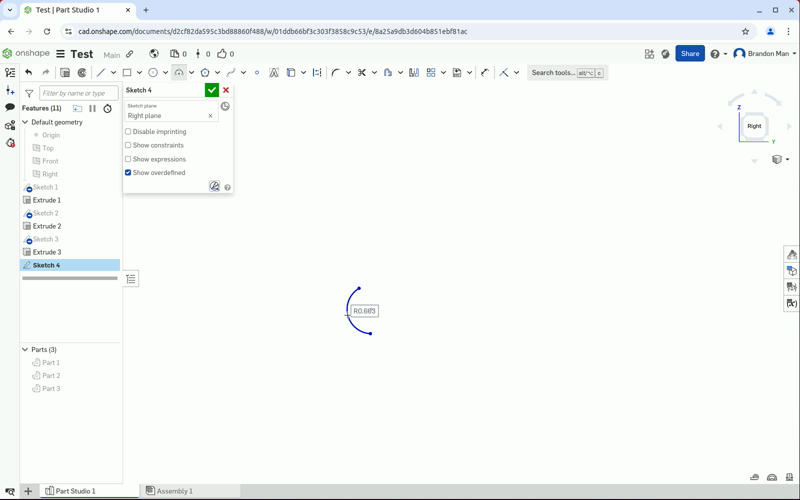
scroll(-6)
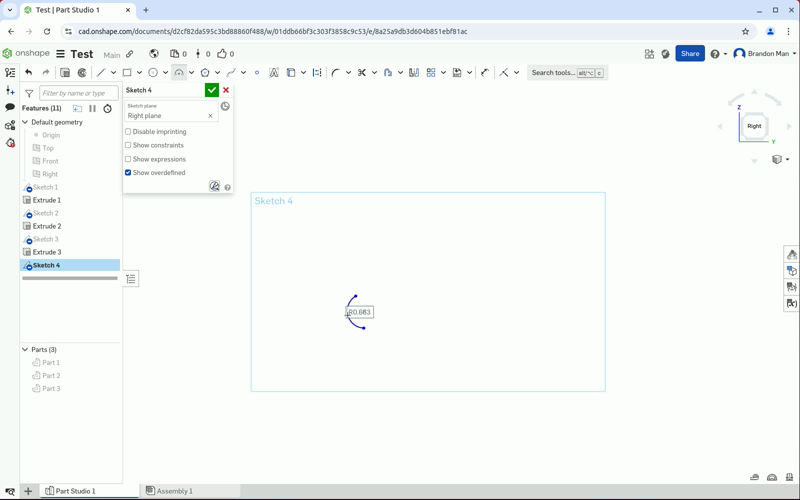
scroll(-6)
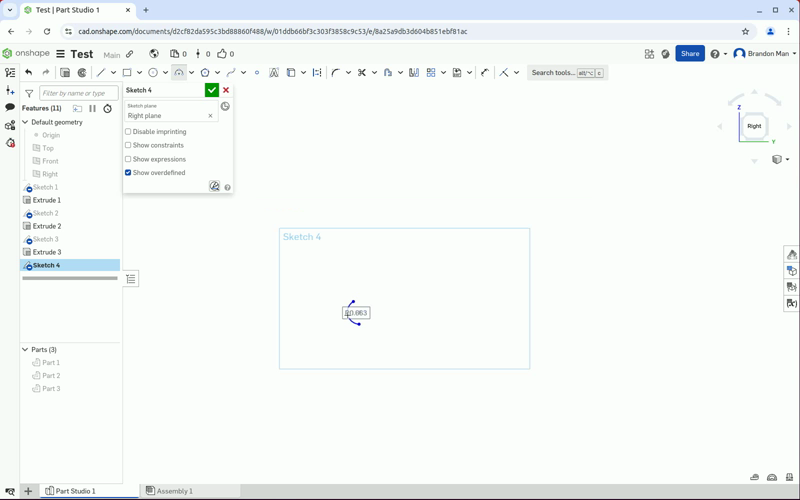
scroll(-6)
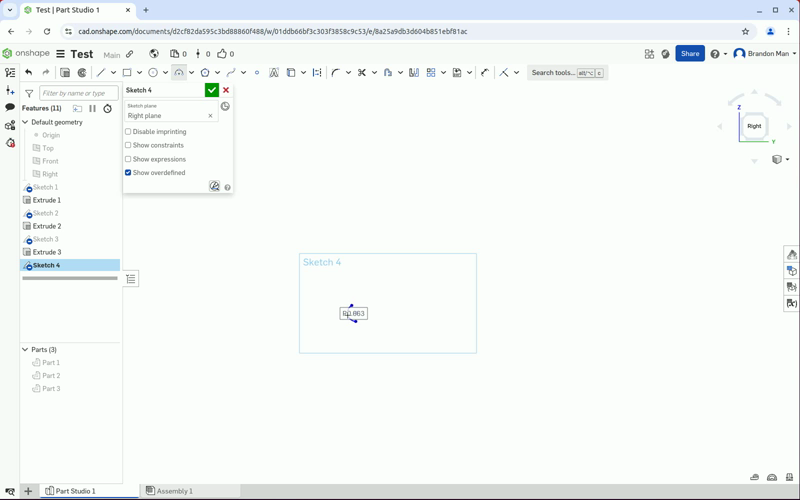
scroll(-6)
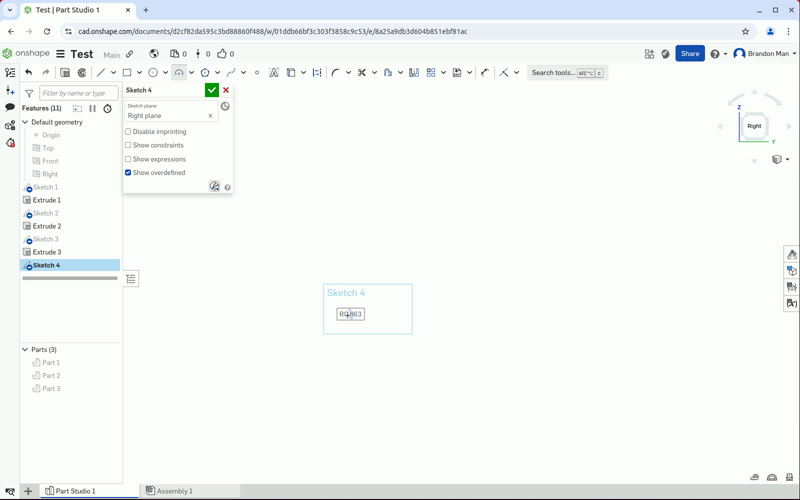
key_up(shift)
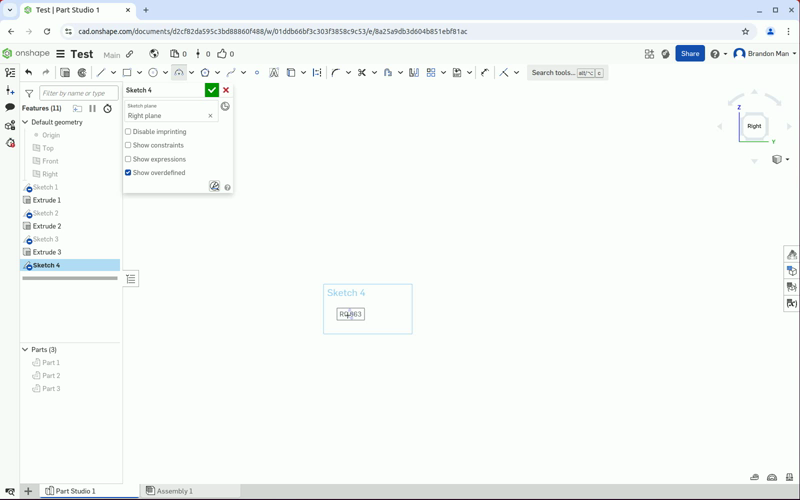
key(esc)
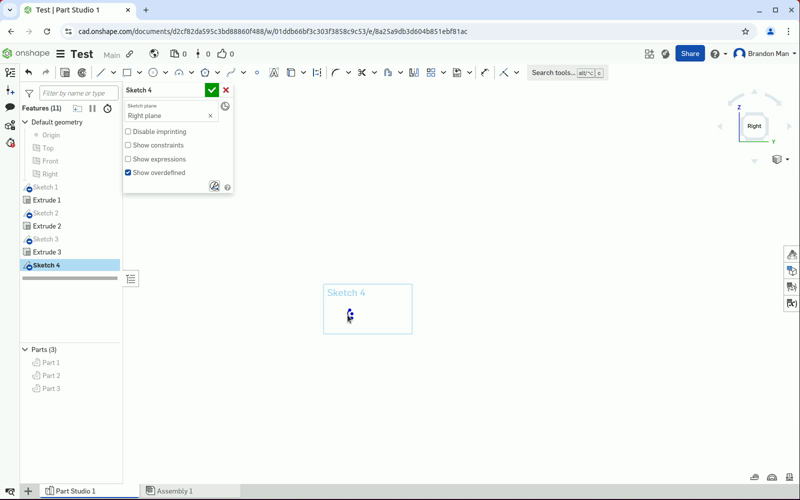
key(l)
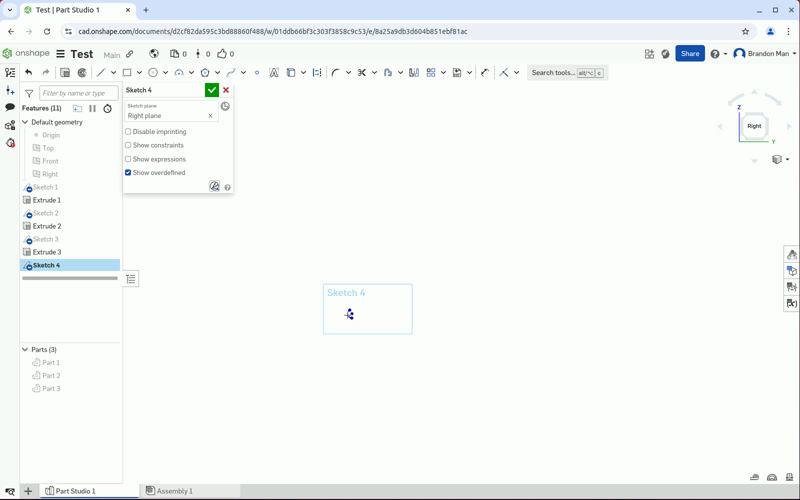
mouse_move(350, 317)
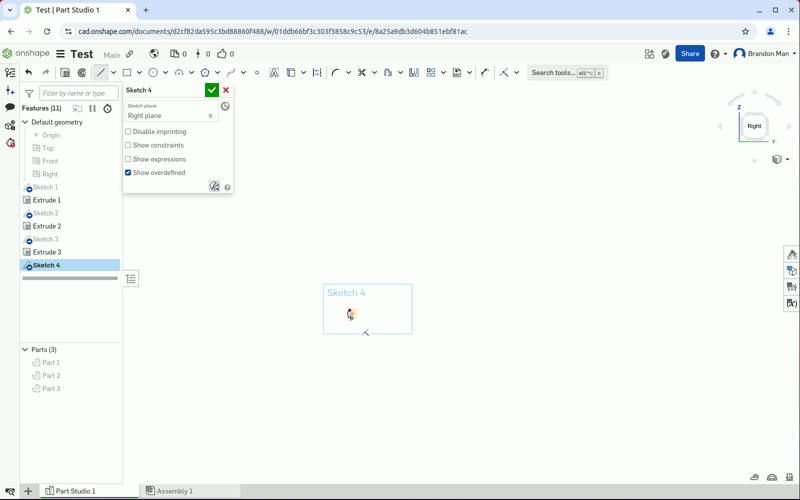
scroll(6)
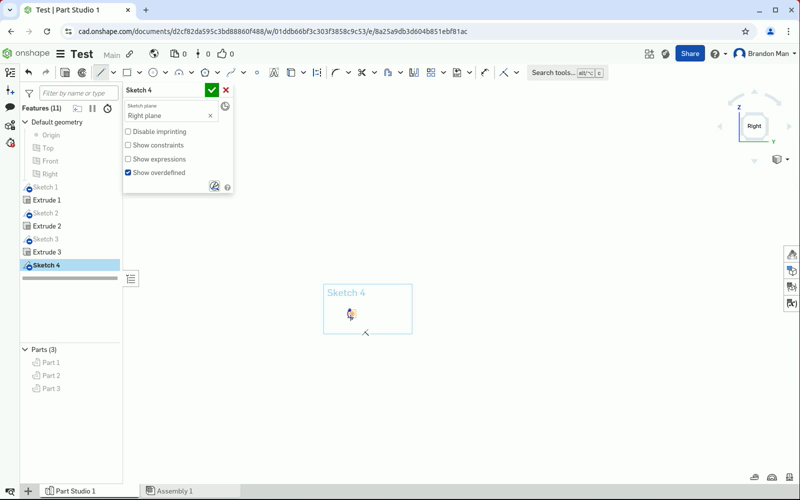
scroll(6)
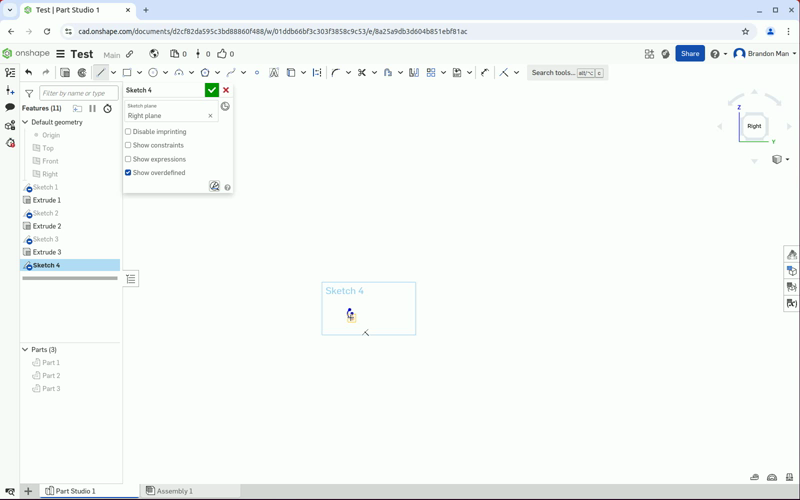
scroll(6)
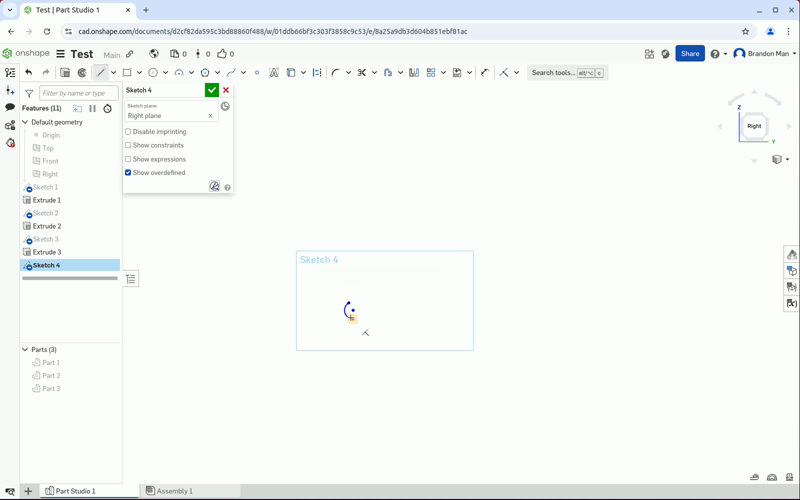
scroll(6)
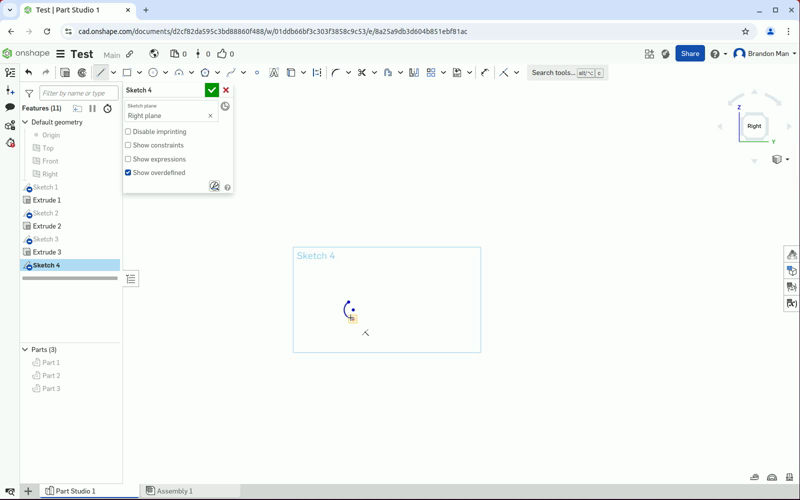
scroll(6)
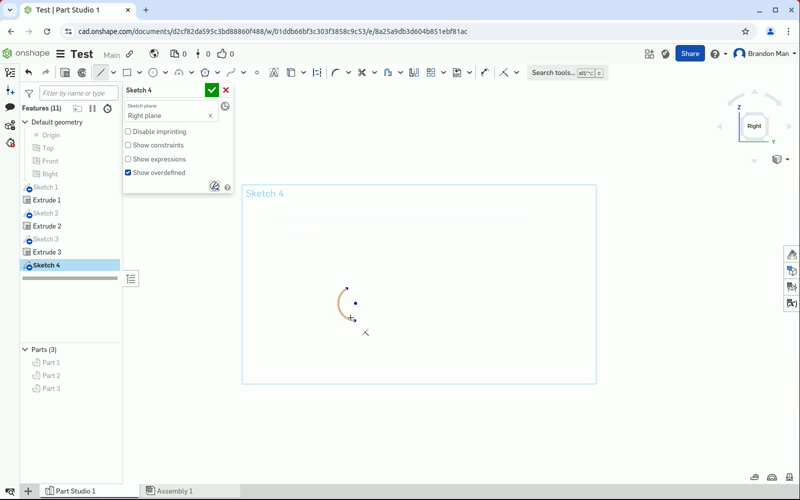
scroll(6)
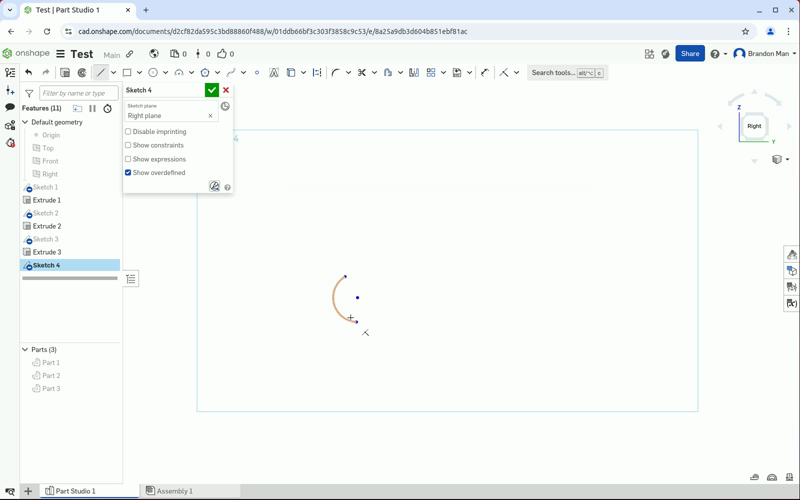
scroll(6)
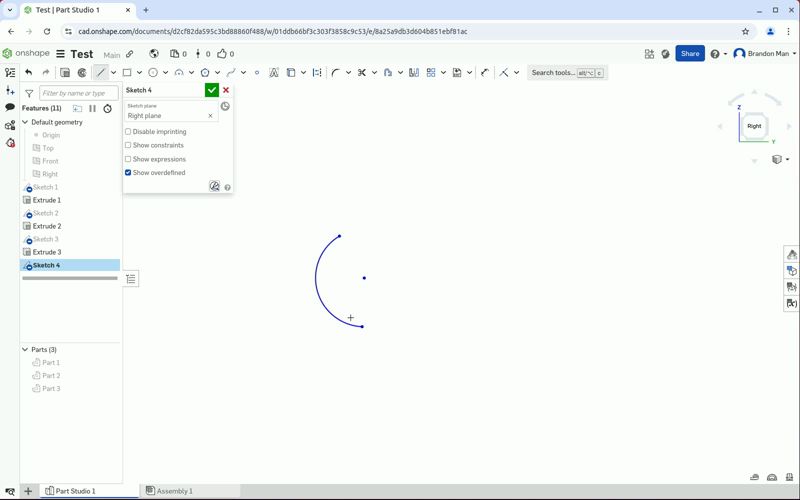
click(350, 317)
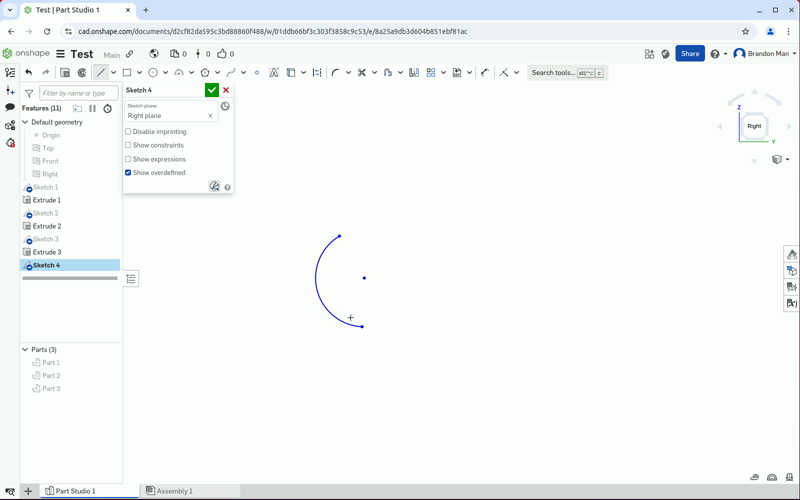
scroll(-6)
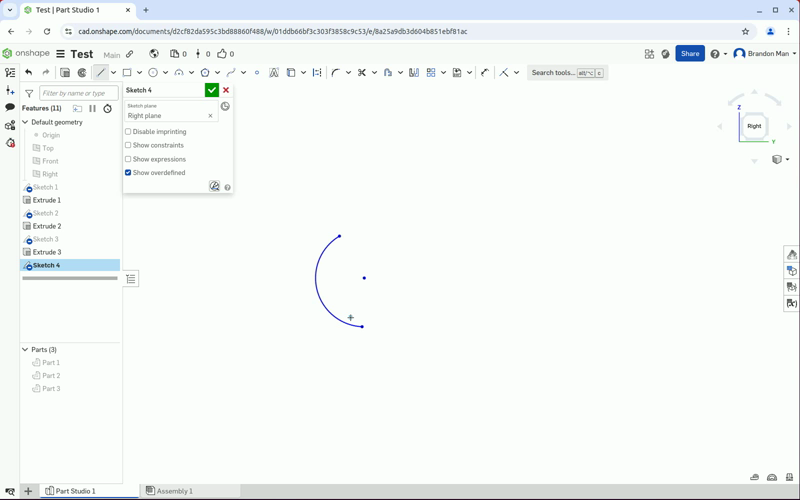
scroll(-6)
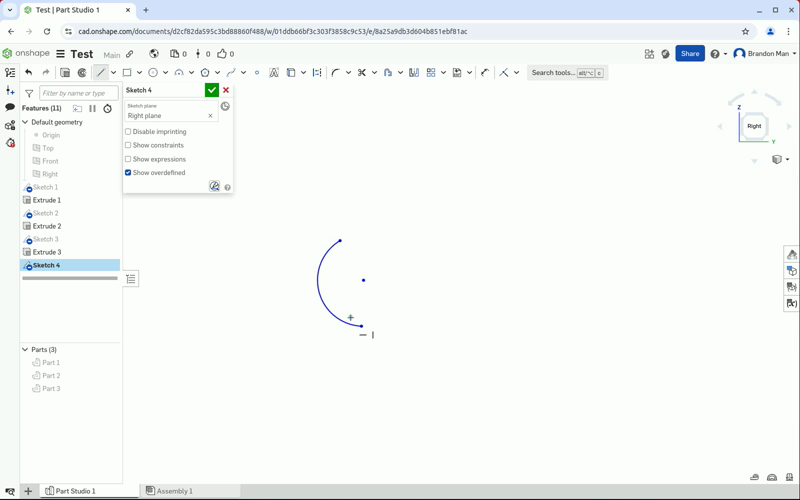
scroll(-6)
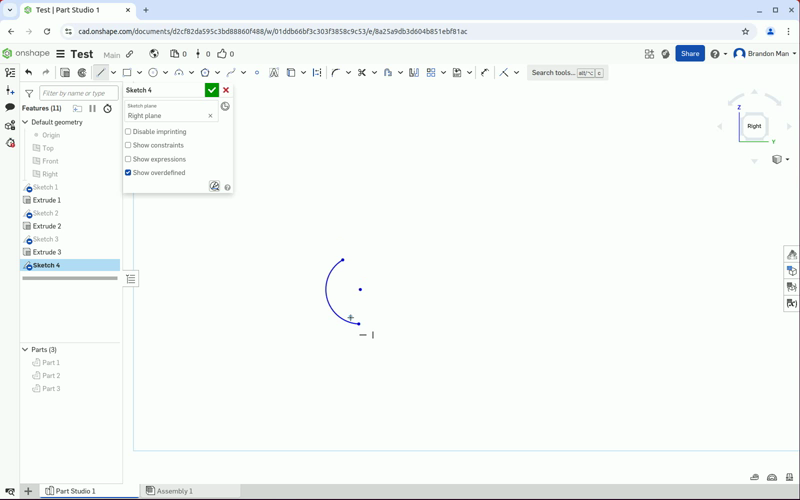
scroll(-6)
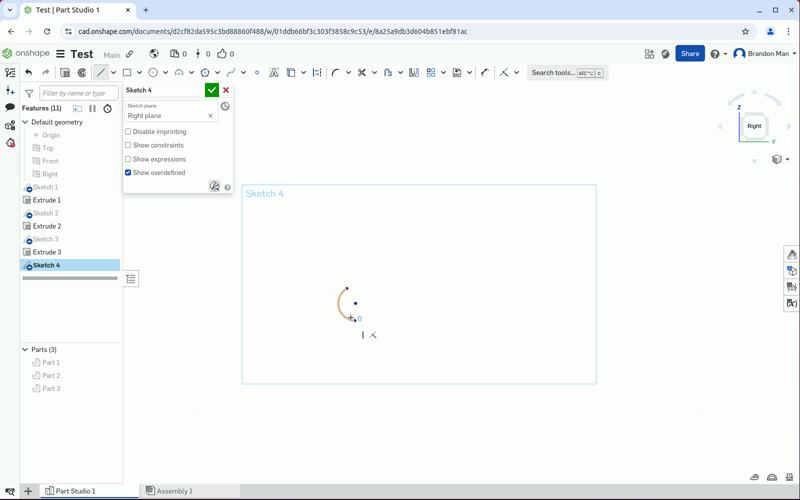
scroll(-6)
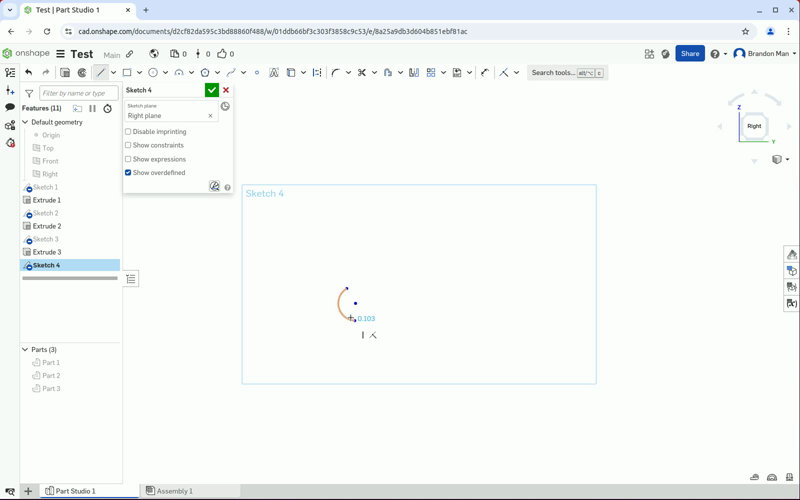
scroll(-6)
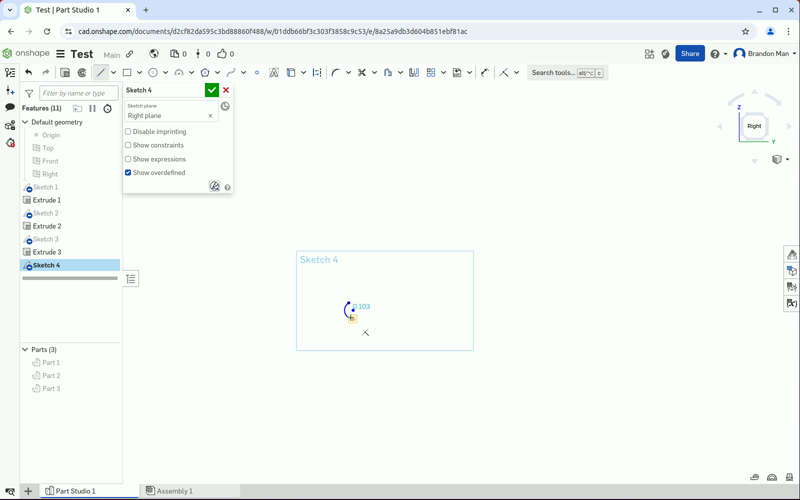
scroll(-6)
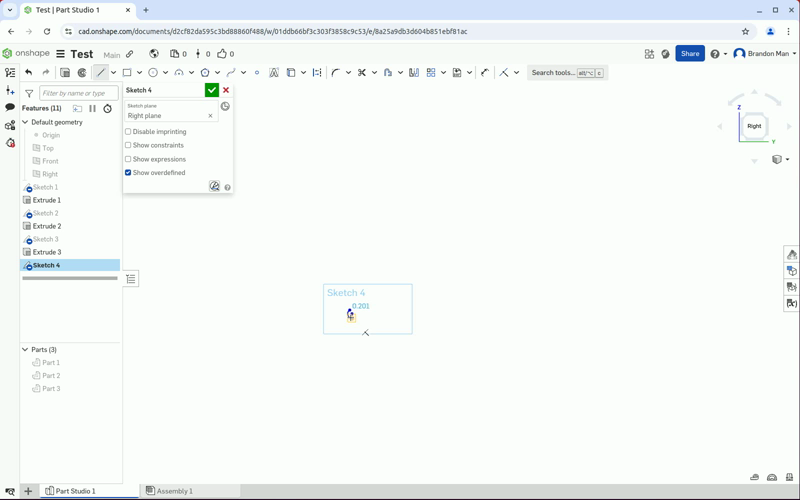
key_down(shift)
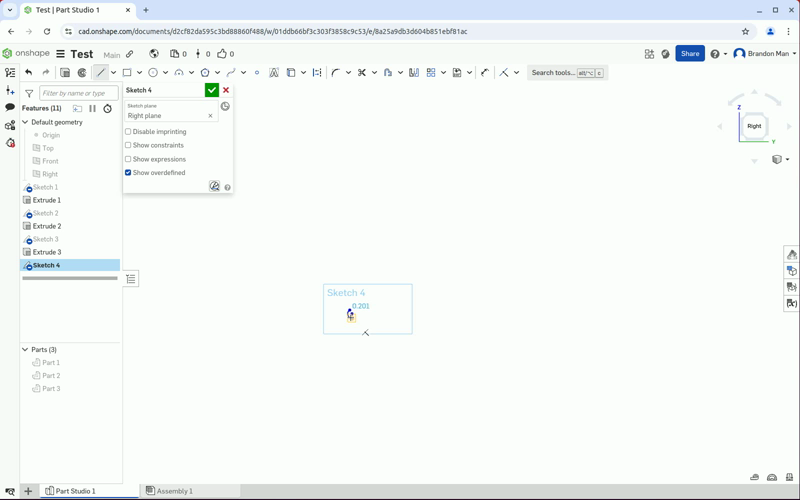
mouse_move(380, 317)
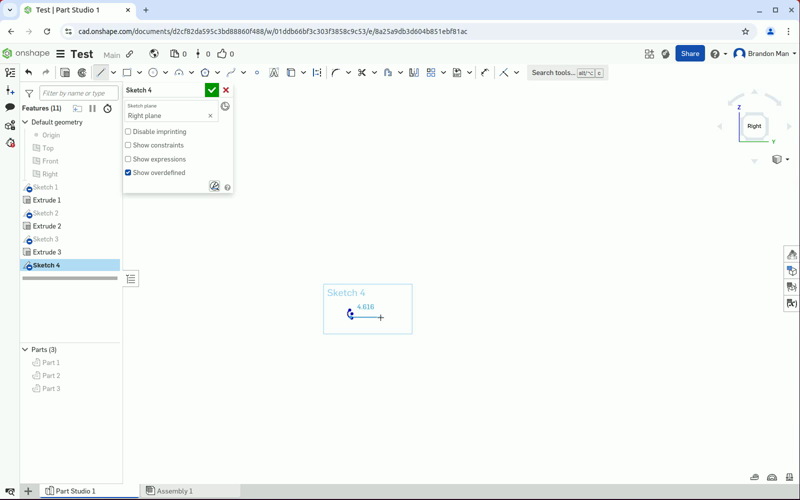
mouse_move(389, 317)
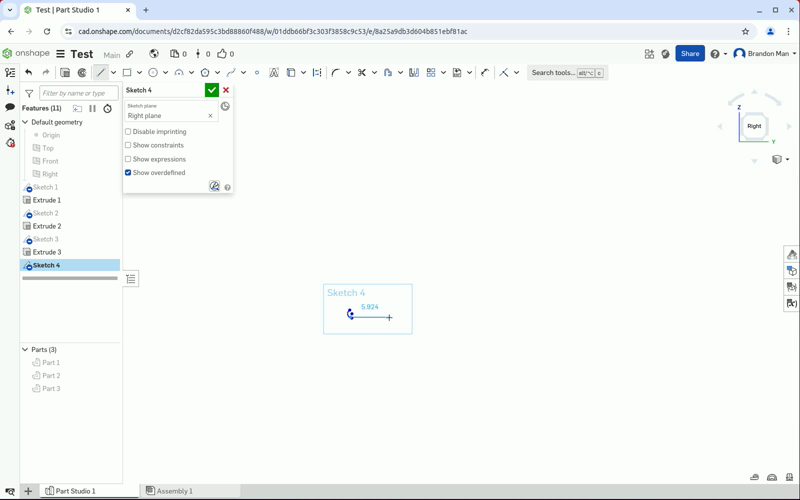
click(389, 317)
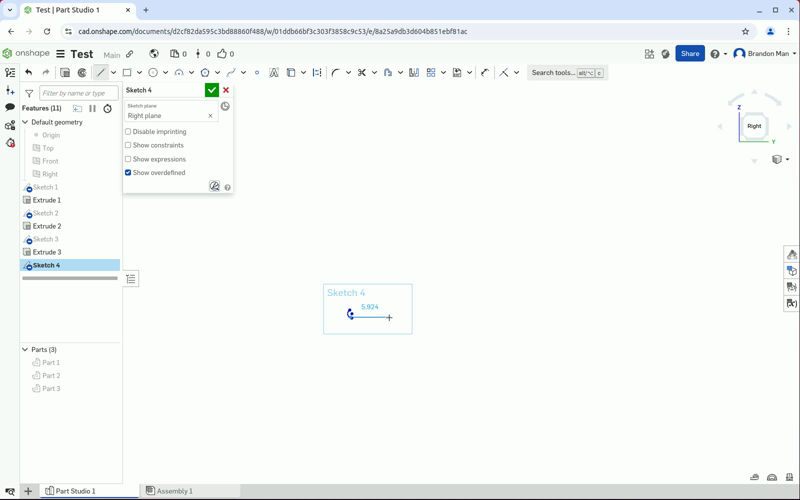
key_up(shift)
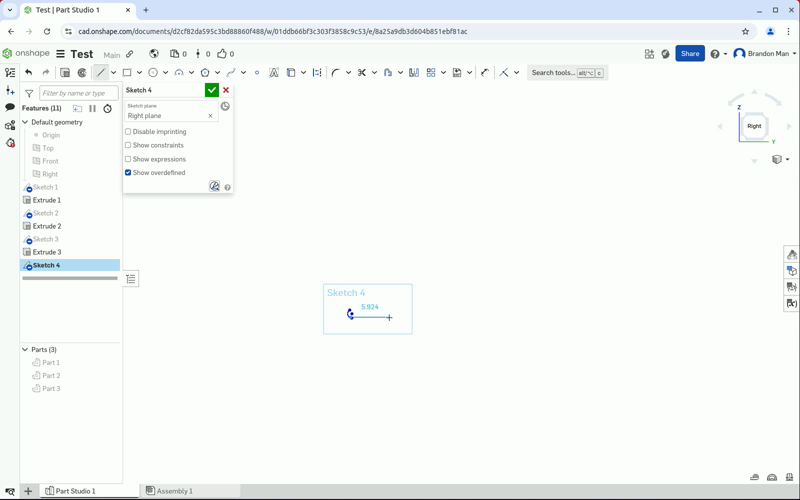
key(esc)
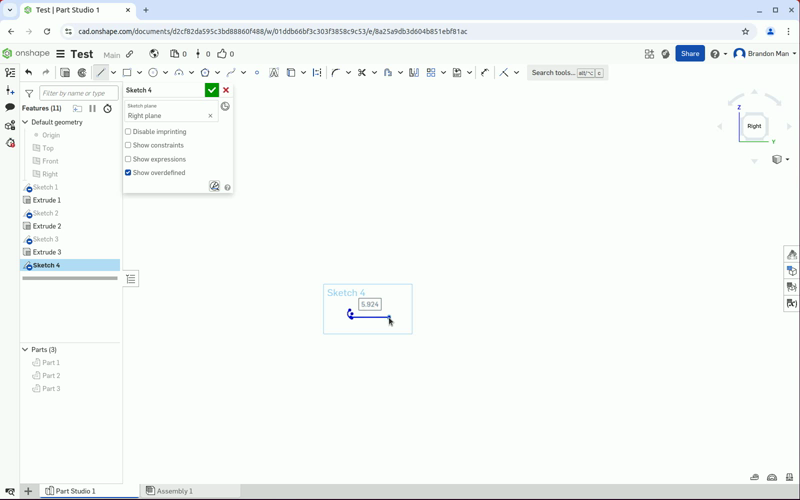
key(a)
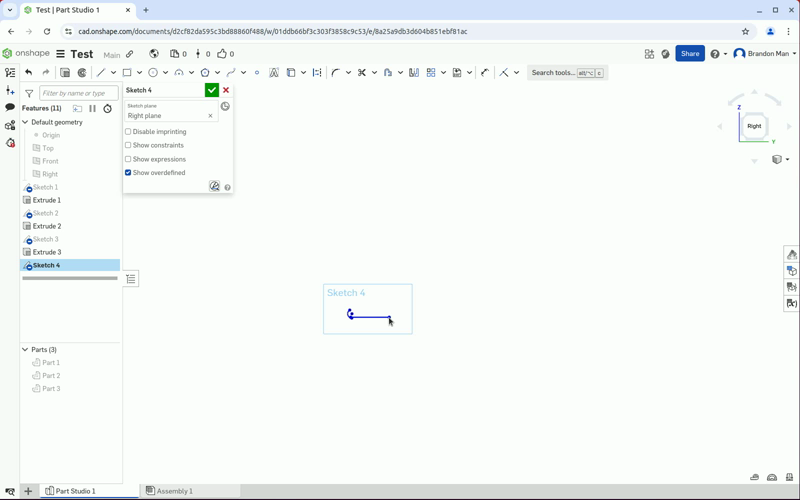
mouse_move(389, 317)
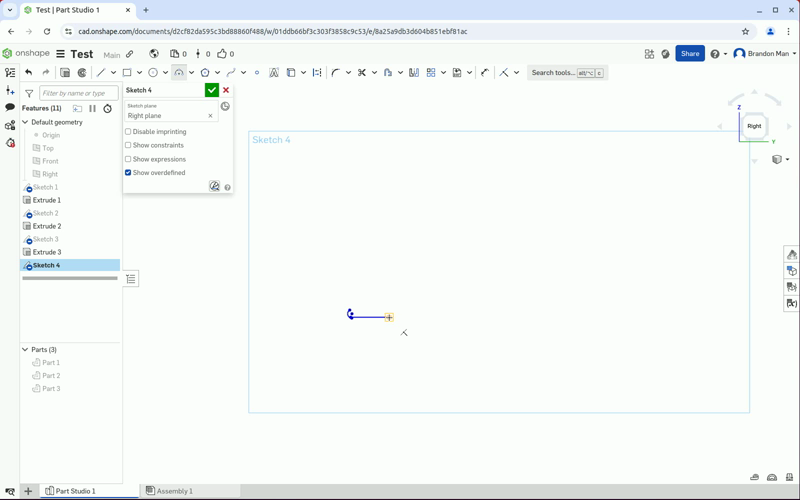
click(389, 317)
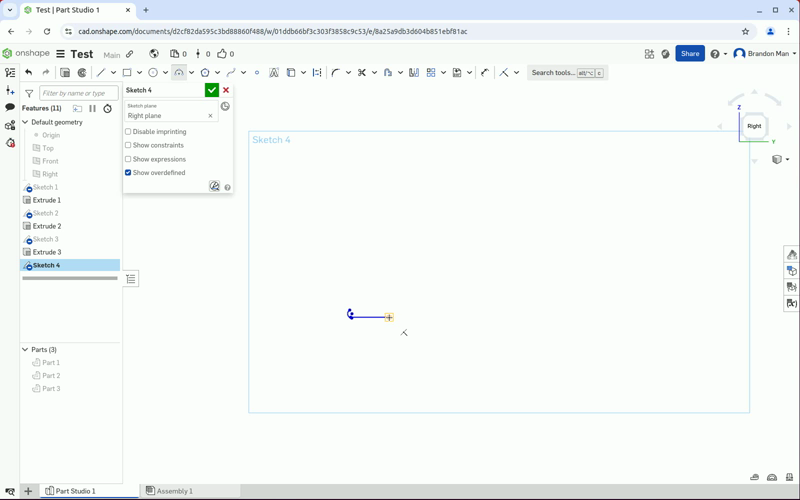
key_down(shift)
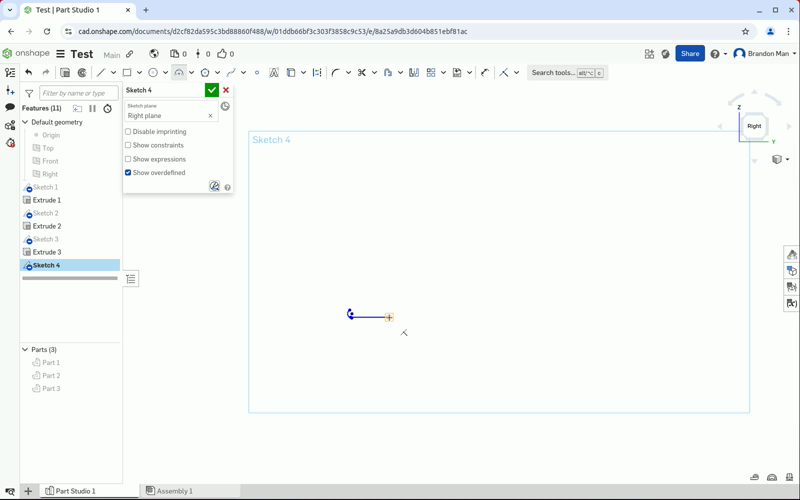
mouse_move(390, 311)
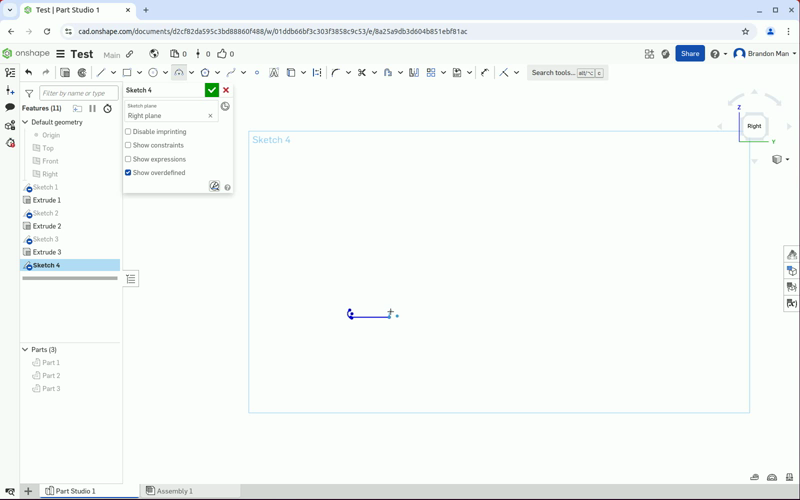
scroll(6)
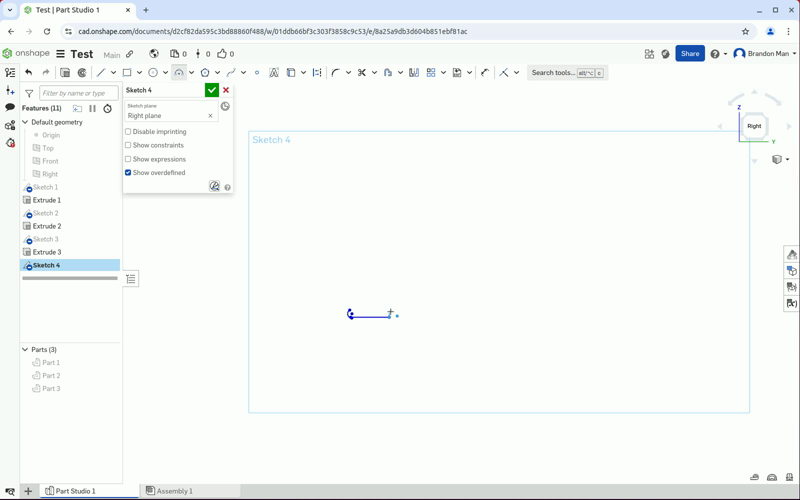
scroll(6)
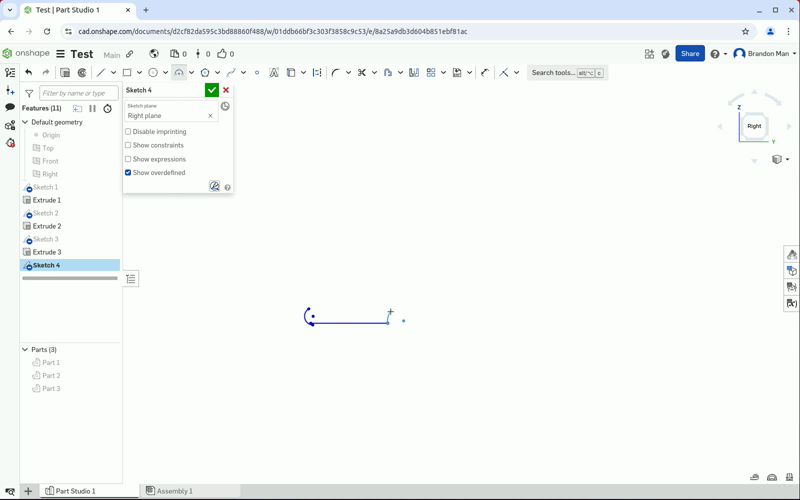
scroll(6)
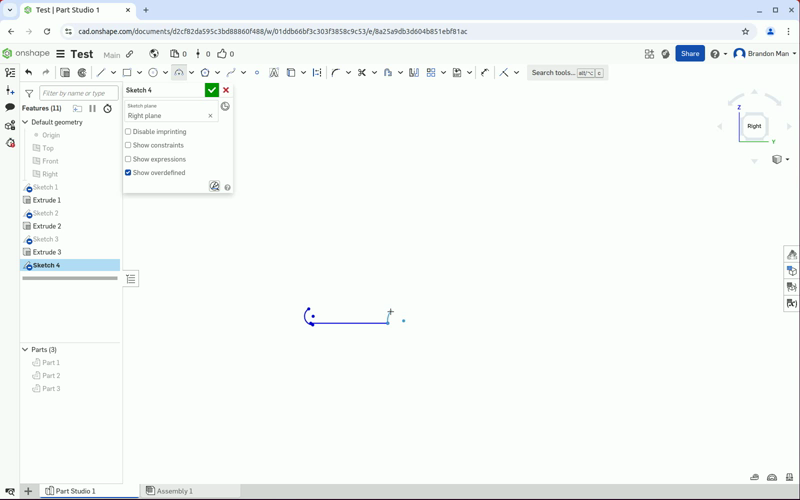
scroll(6)
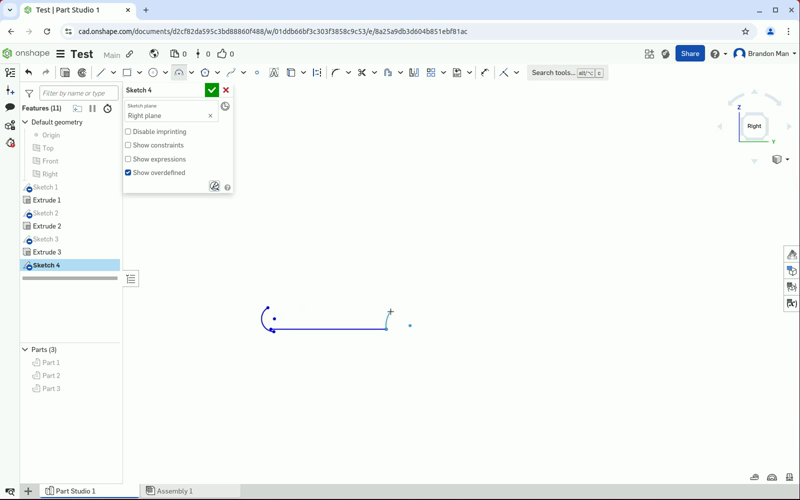
scroll(6)
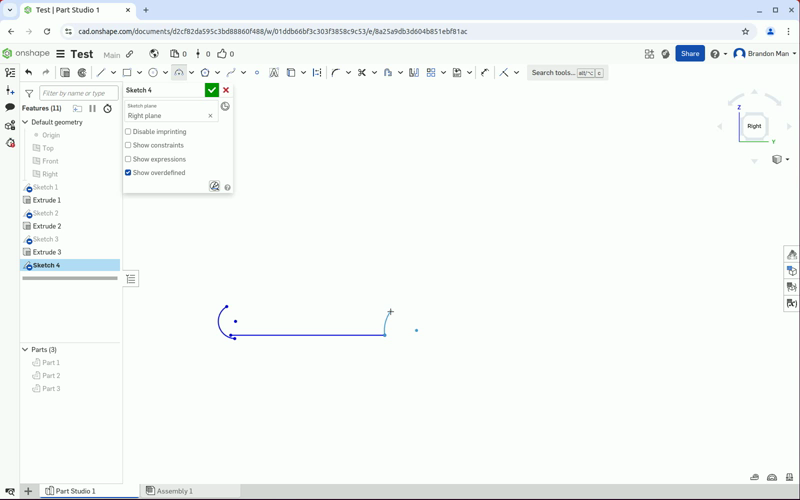
scroll(6)
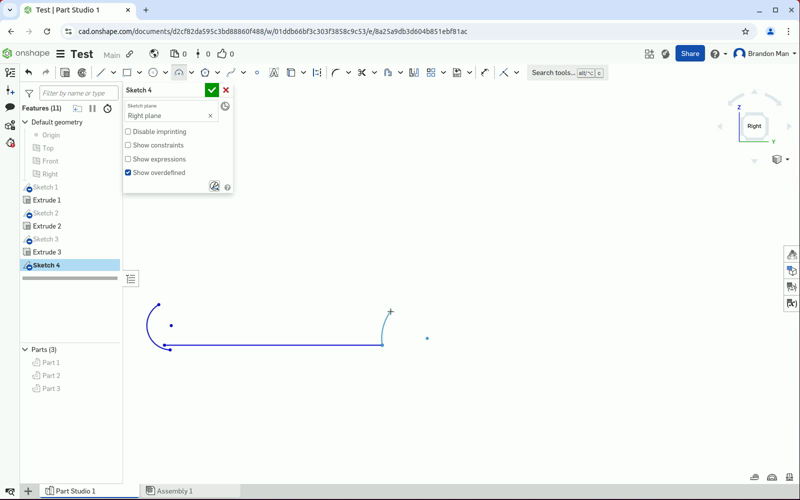
scroll(6)
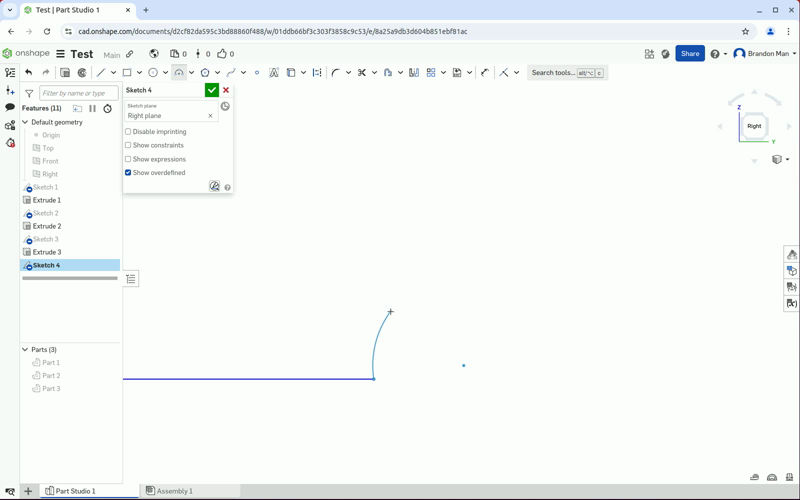
click(390, 311)
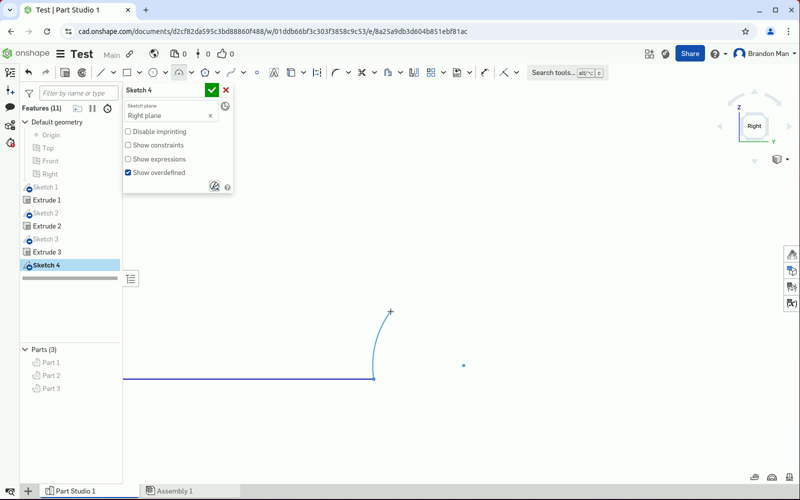
scroll(-6)
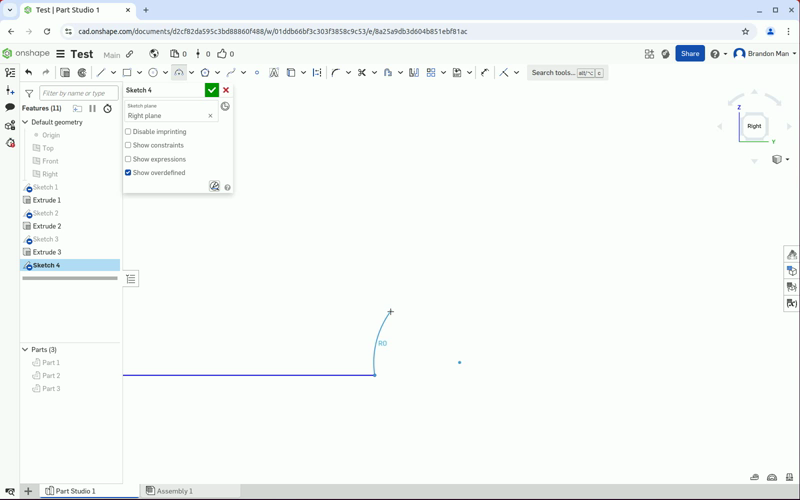
scroll(-6)
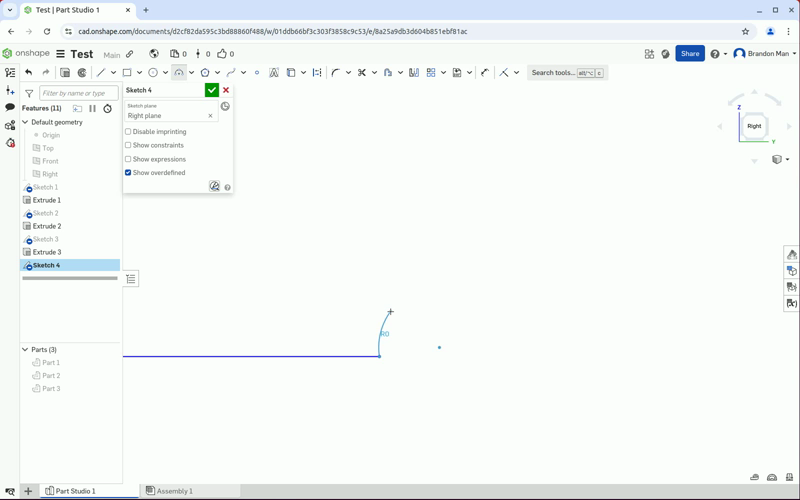
scroll(-6)
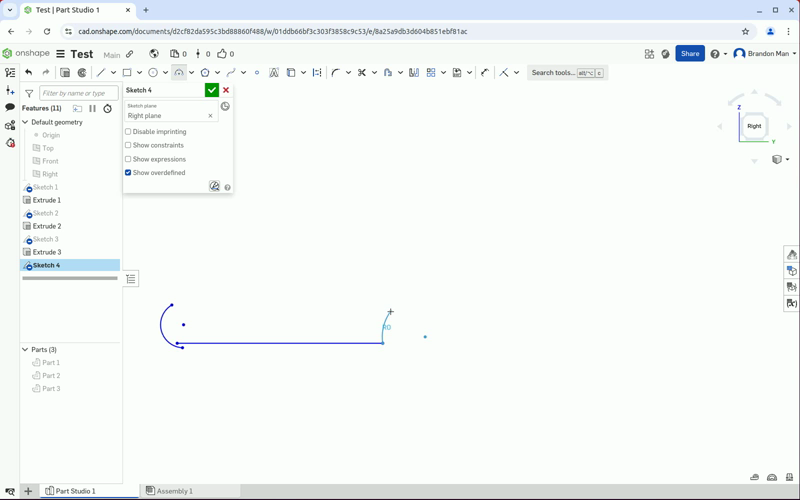
scroll(-6)
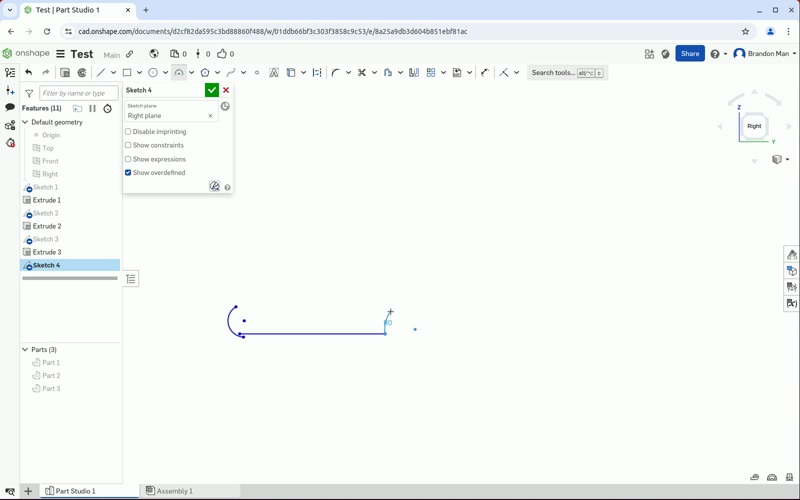
scroll(-6)
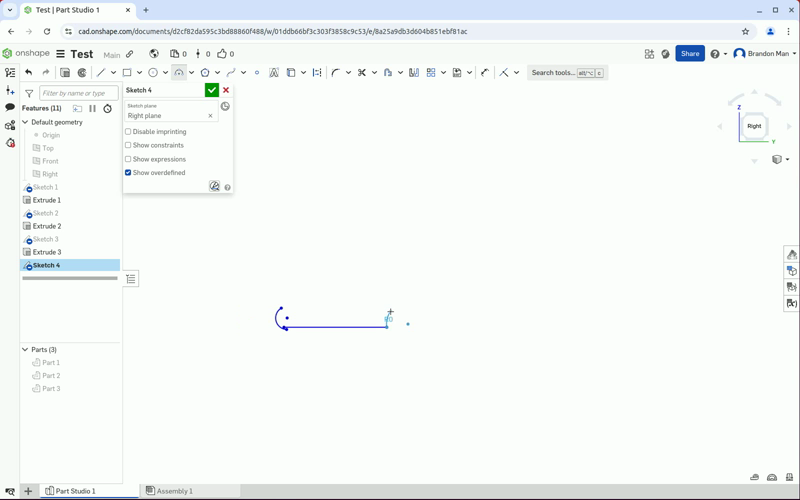
scroll(-6)
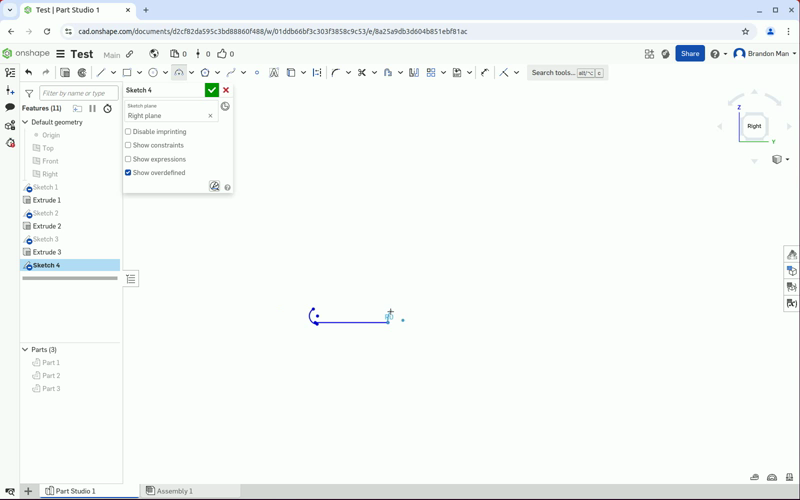
scroll(-6)
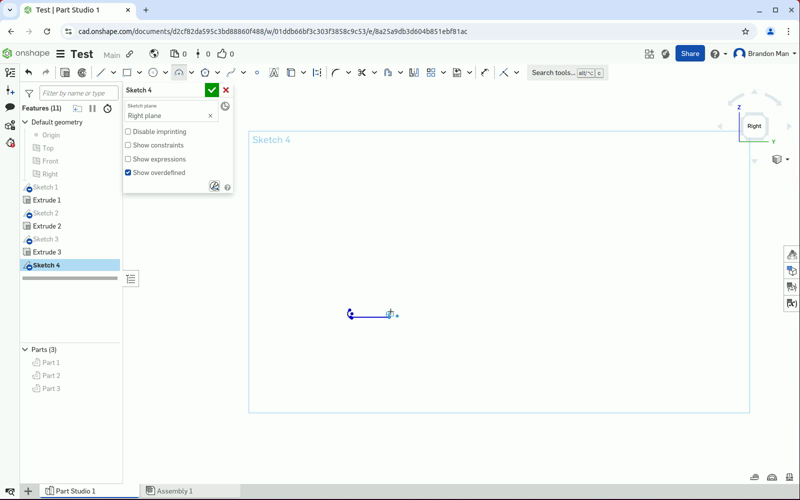
mouse_move(392, 314)
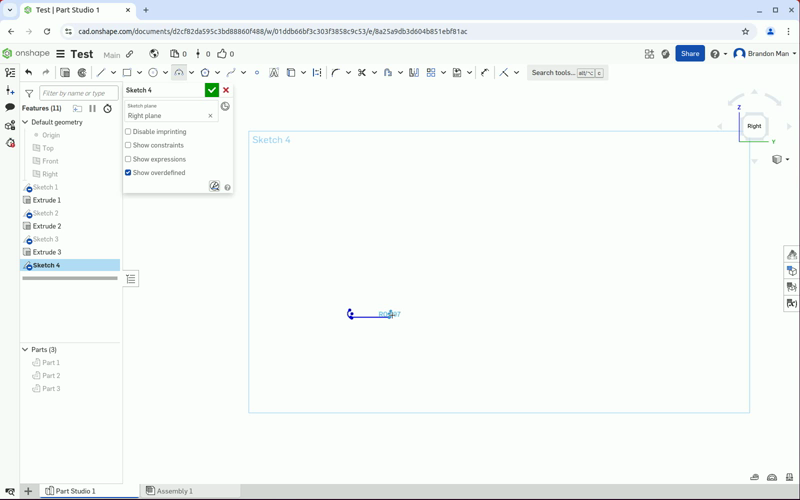
scroll(6)
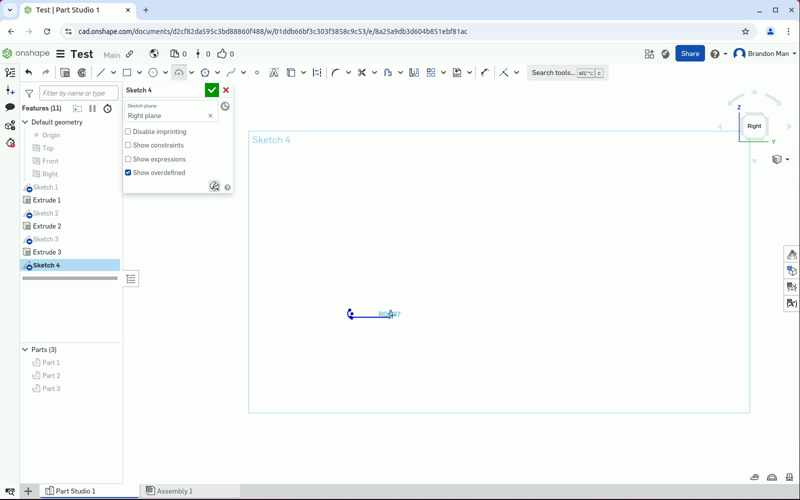
scroll(6)
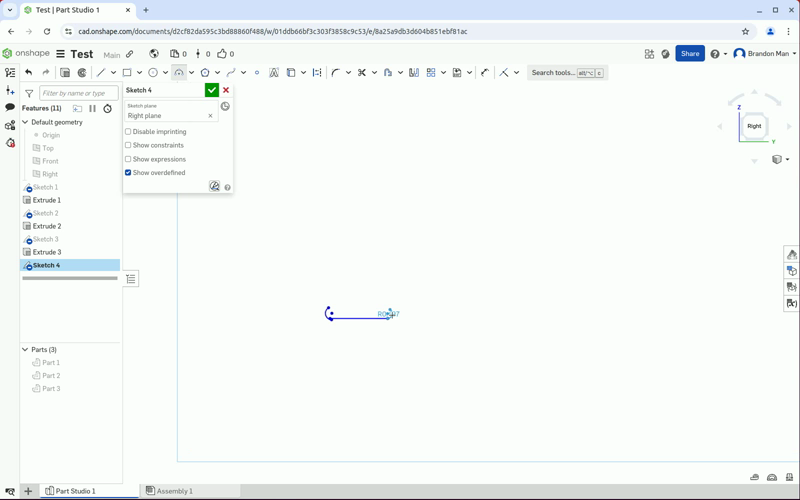
scroll(6)
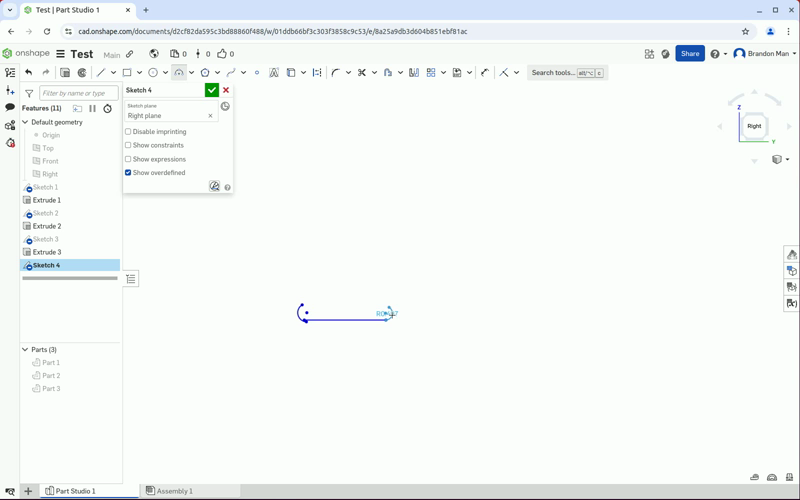
scroll(6)
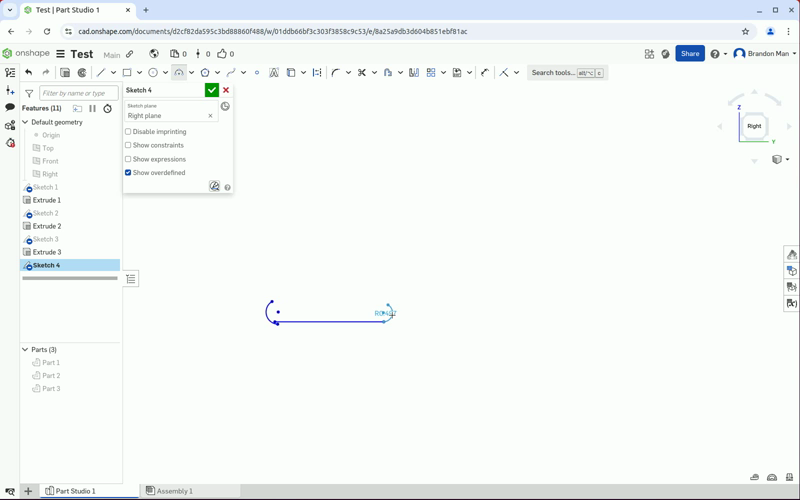
scroll(6)
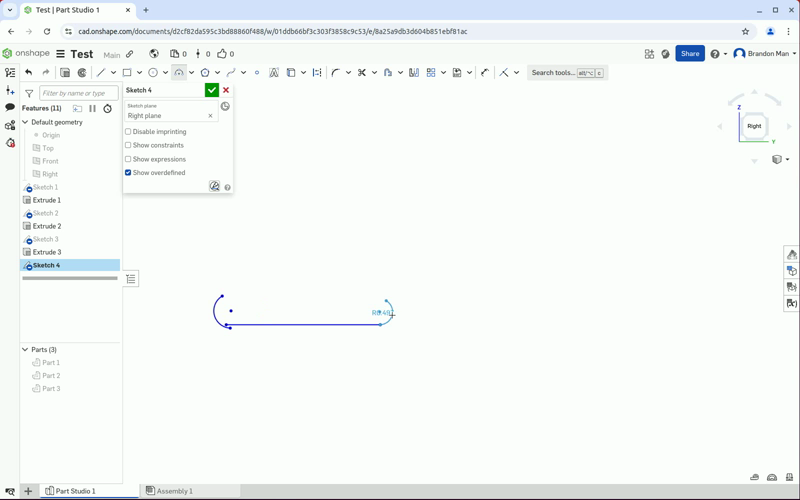
scroll(6)
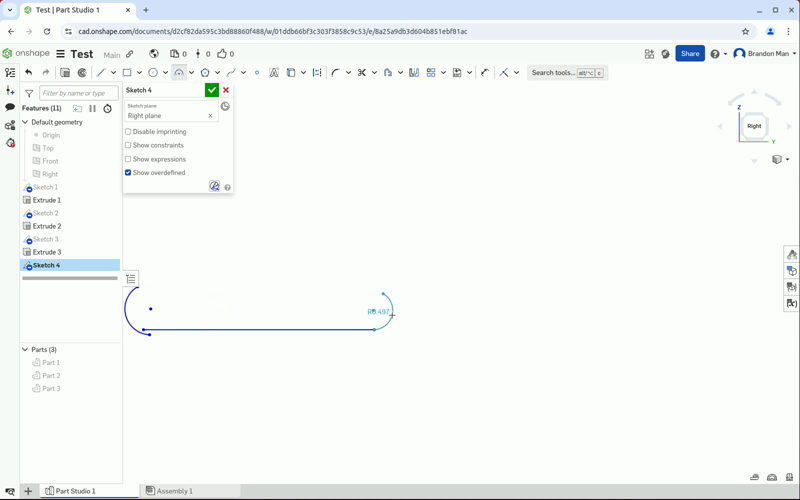
scroll(6)
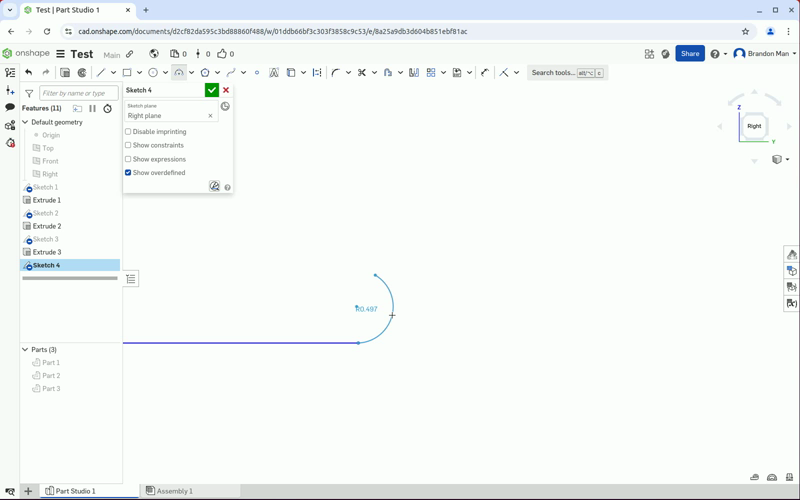
click(392, 314)
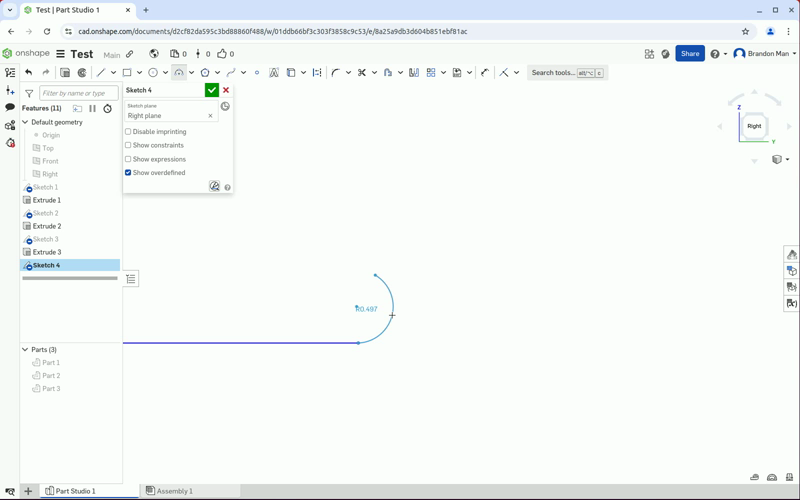
scroll(-6)
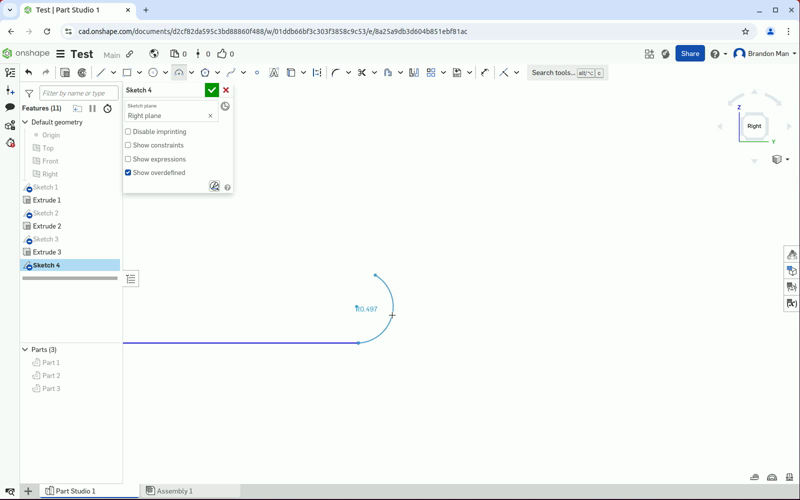
scroll(-6)
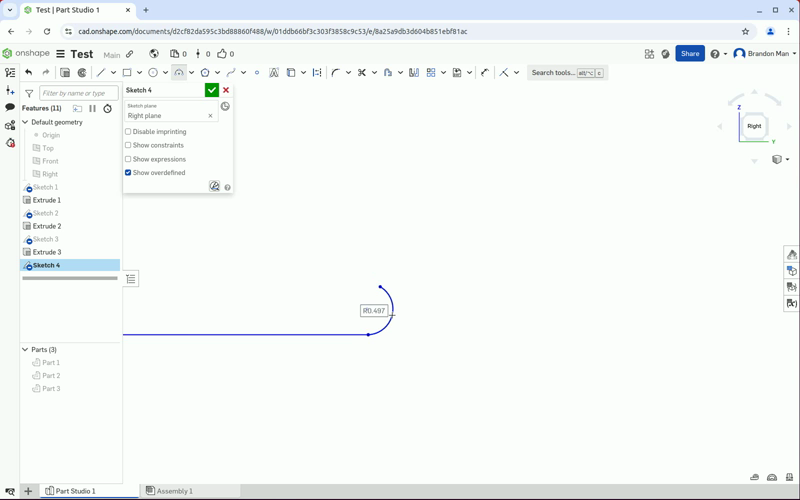
scroll(-6)
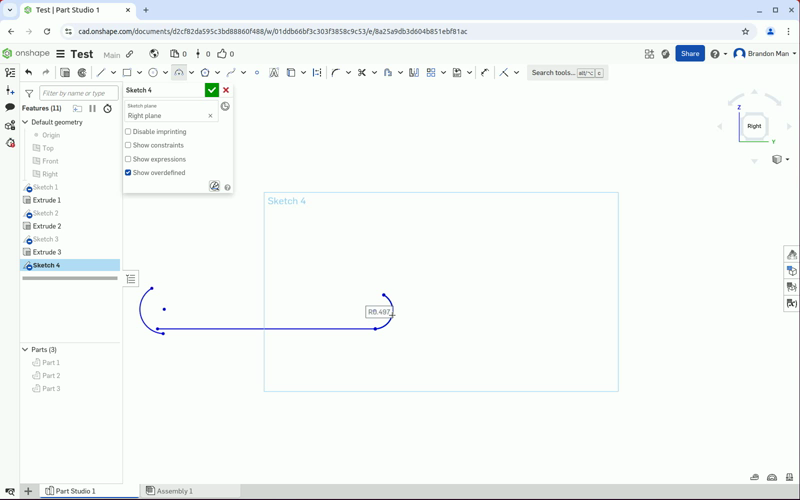
scroll(-6)
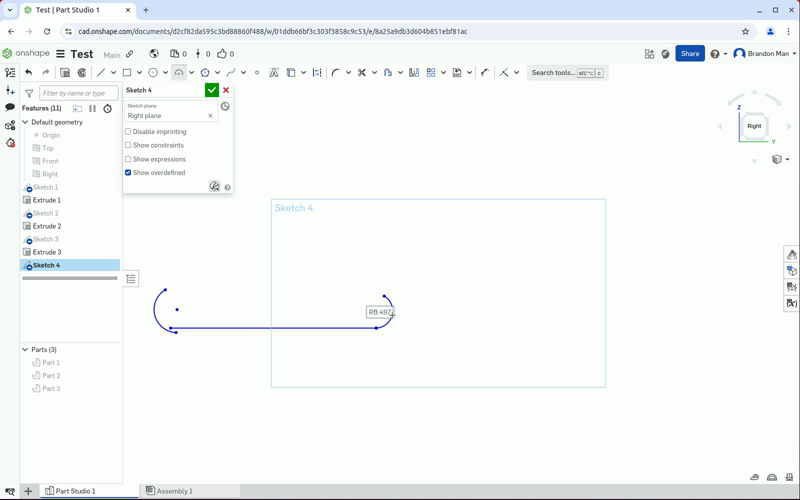
scroll(-6)
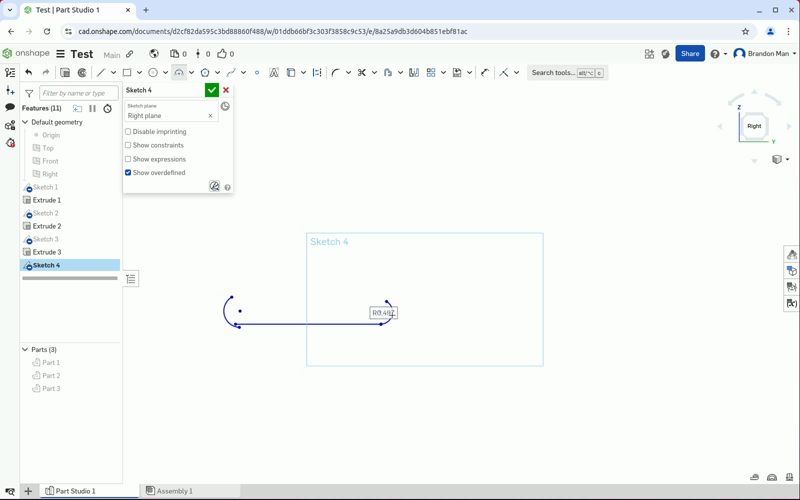
scroll(-6)
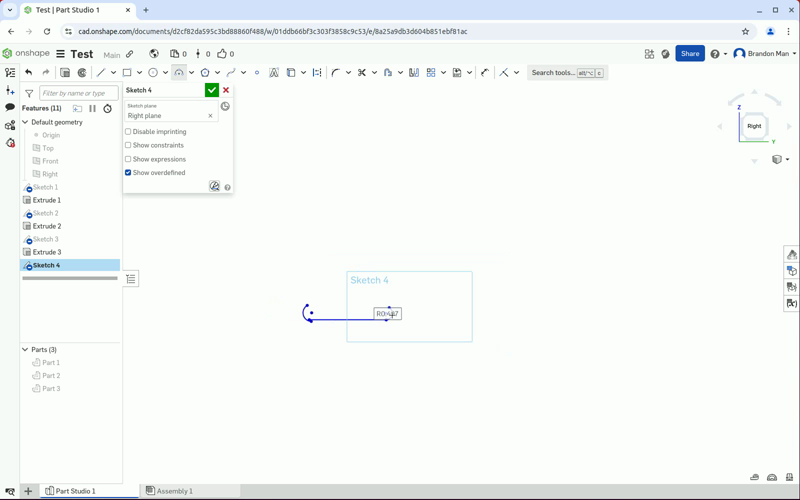
scroll(-6)
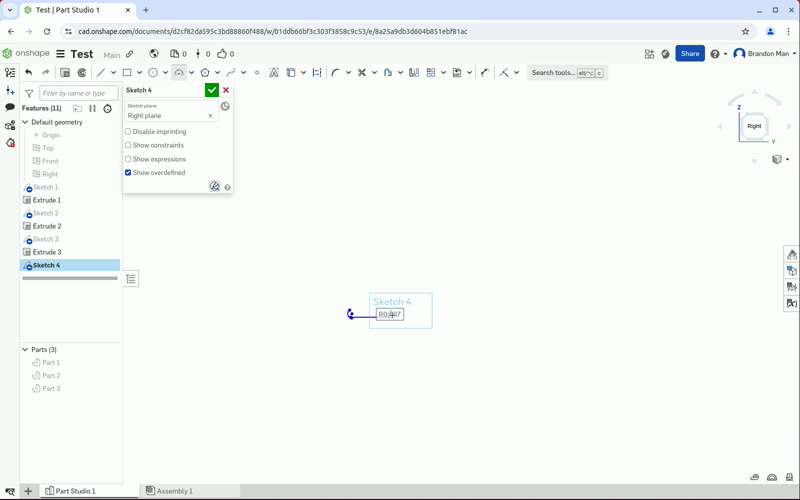
key_up(shift)
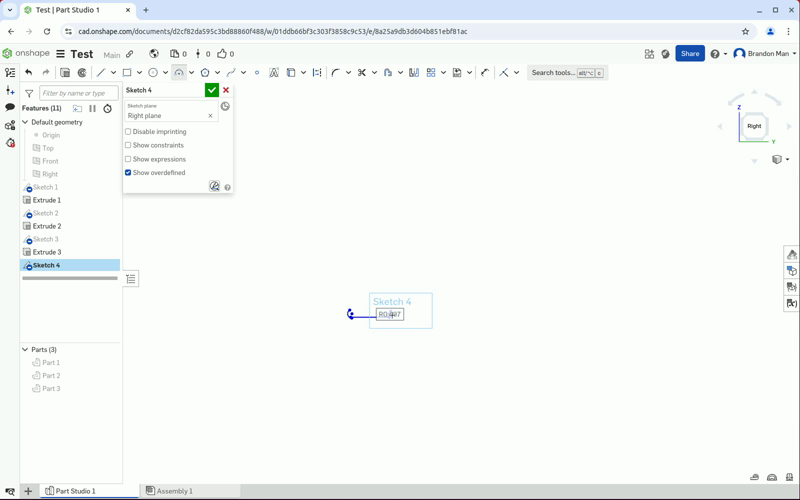
key(esc)
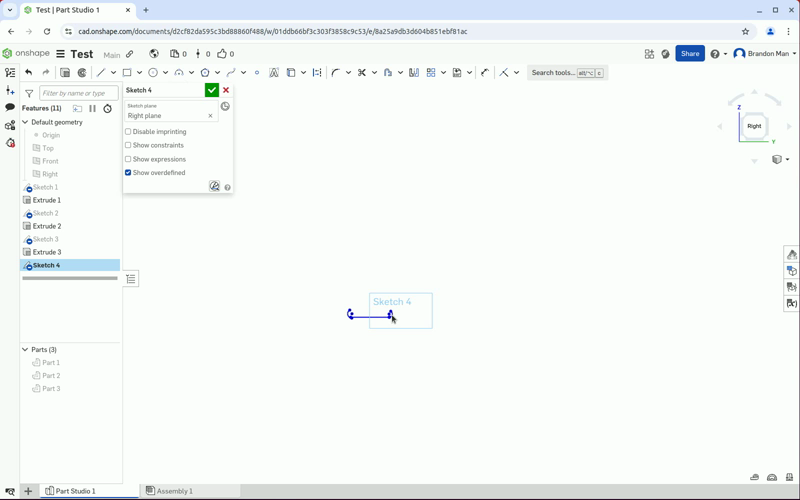
key(l)
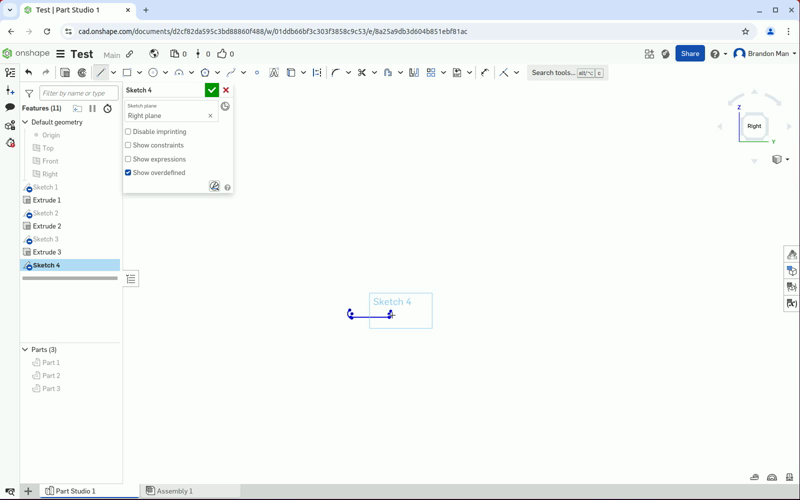
mouse_move(390, 311)
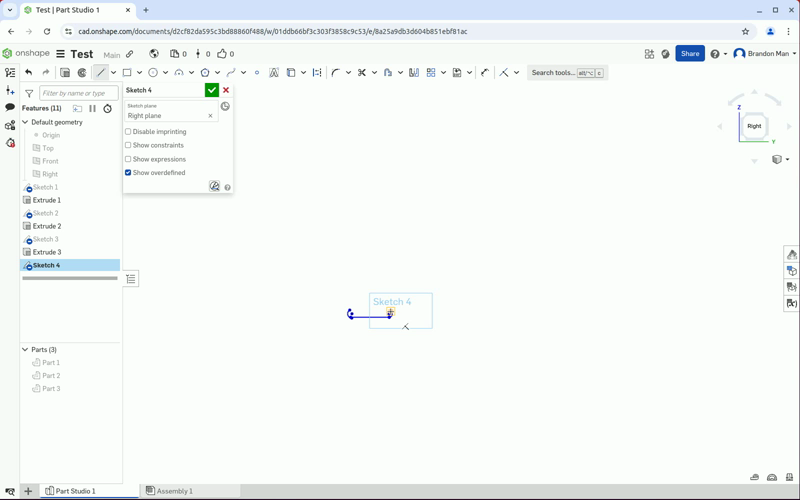
scroll(6)
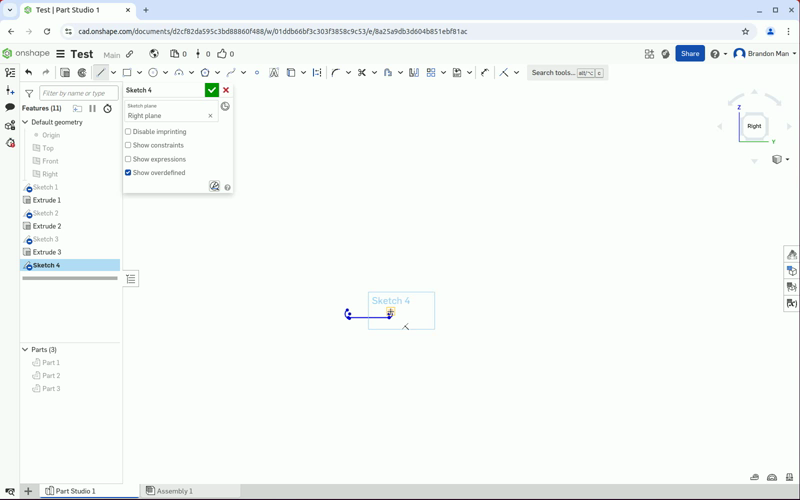
scroll(6)
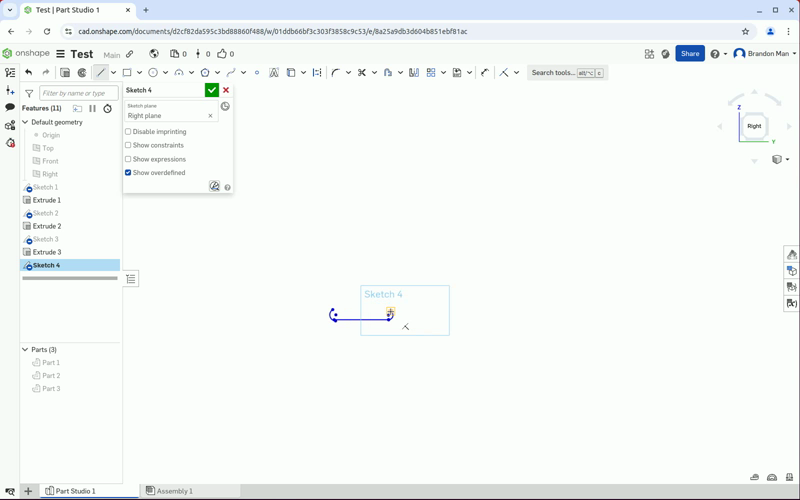
scroll(6)
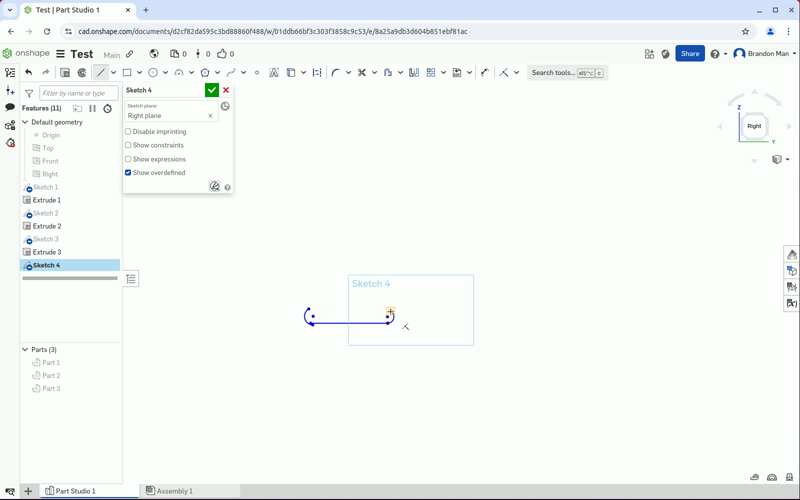
scroll(6)
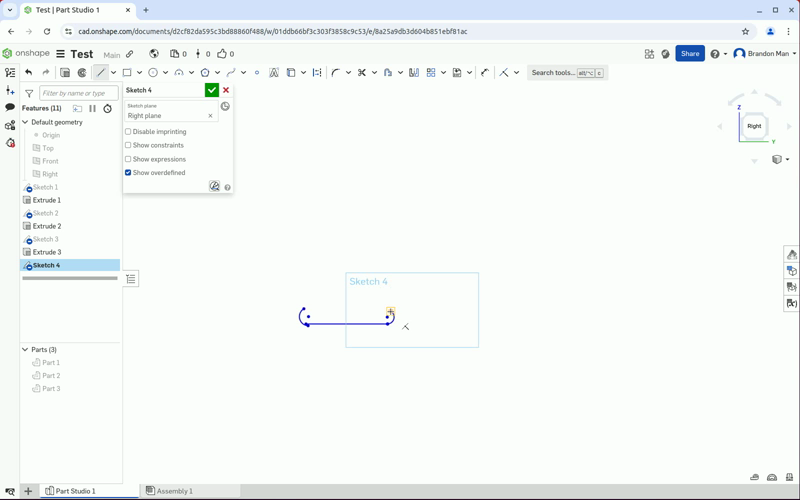
scroll(6)
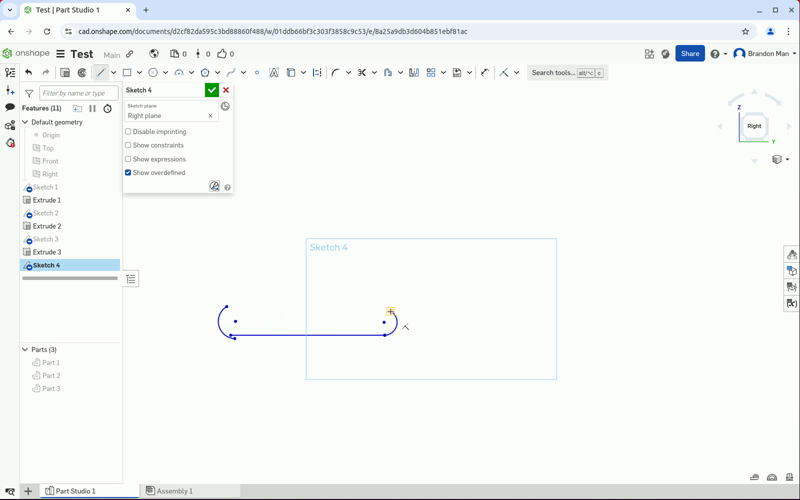
scroll(6)
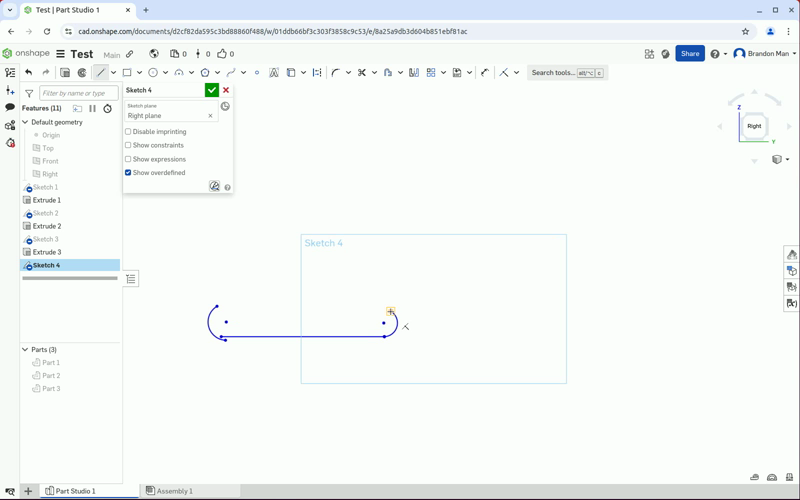
scroll(6)
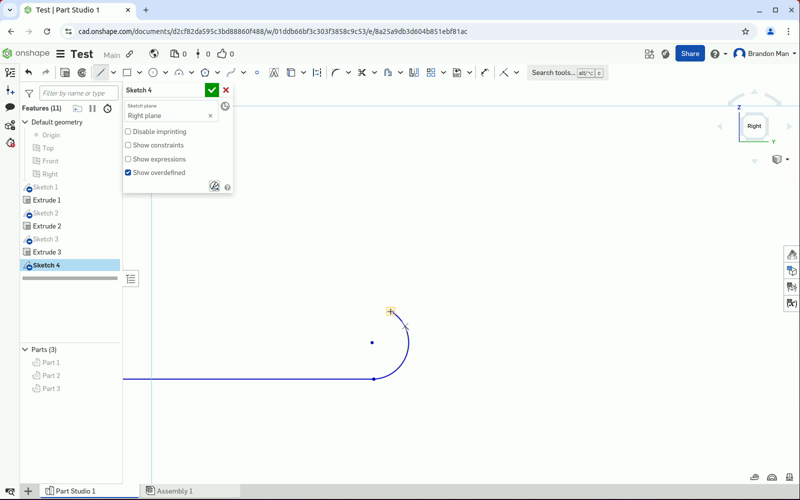
click(390, 311)
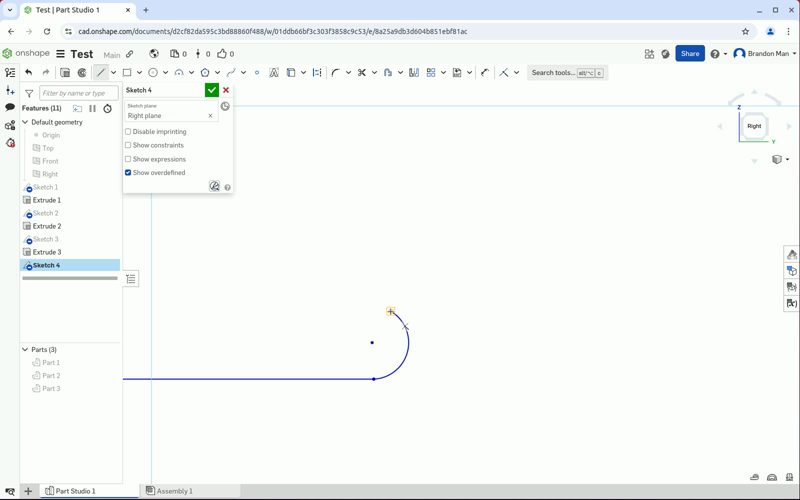
scroll(-6)
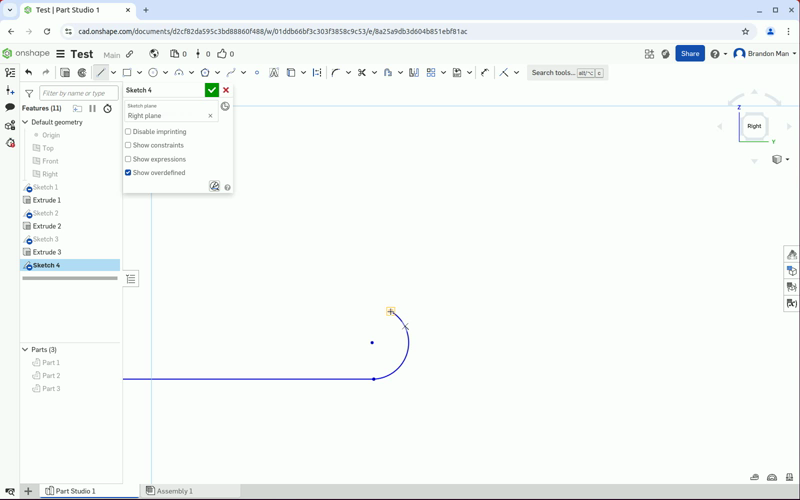
scroll(-6)
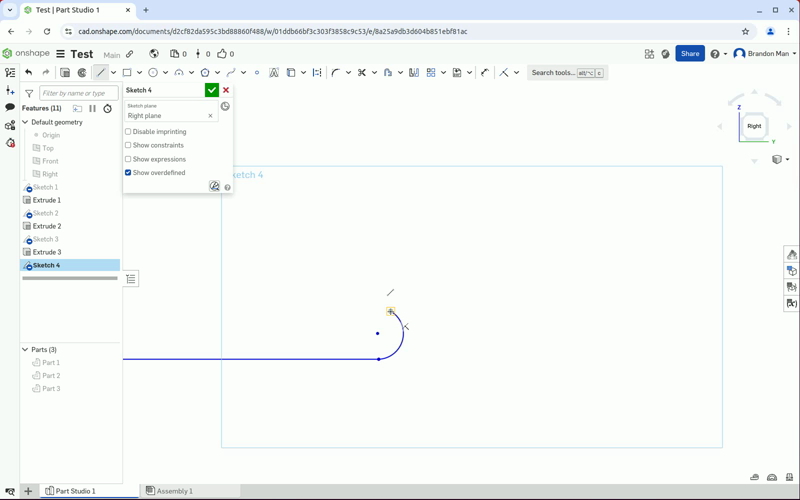
scroll(-6)
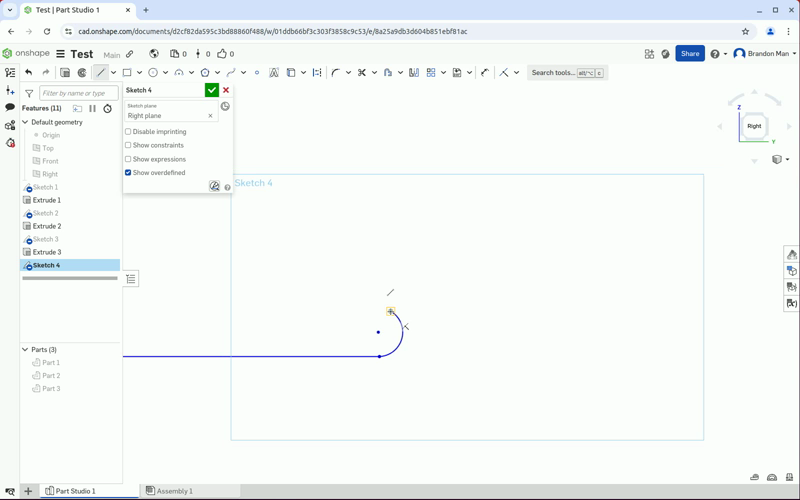
scroll(-6)
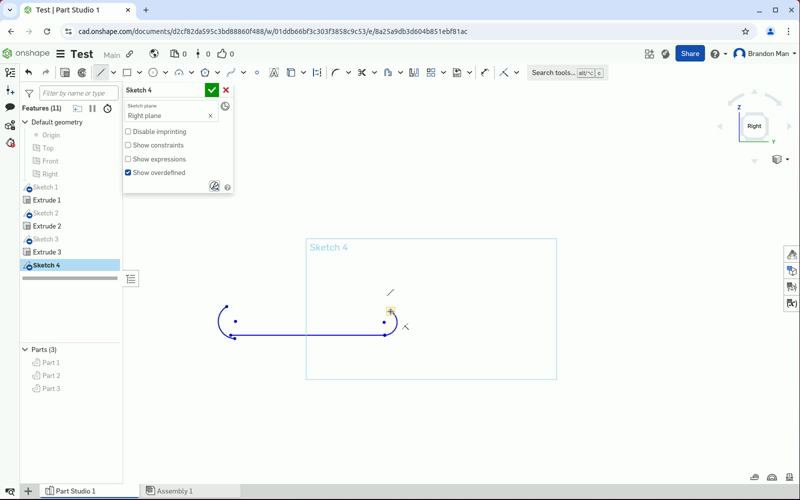
scroll(-6)
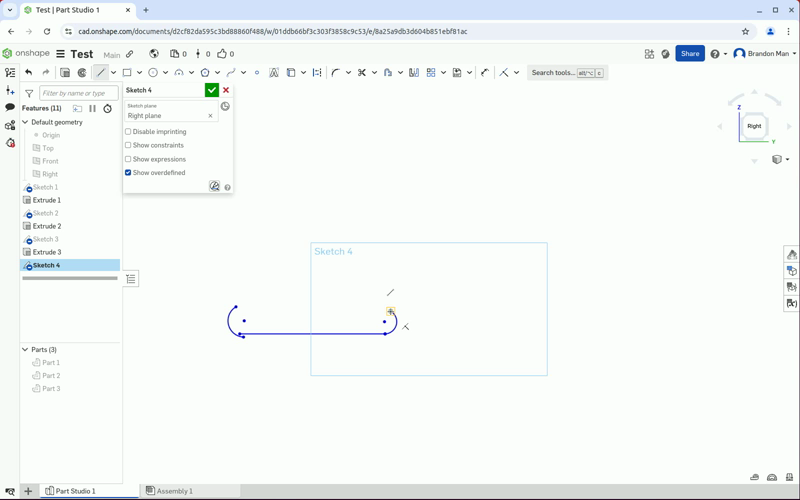
scroll(-6)
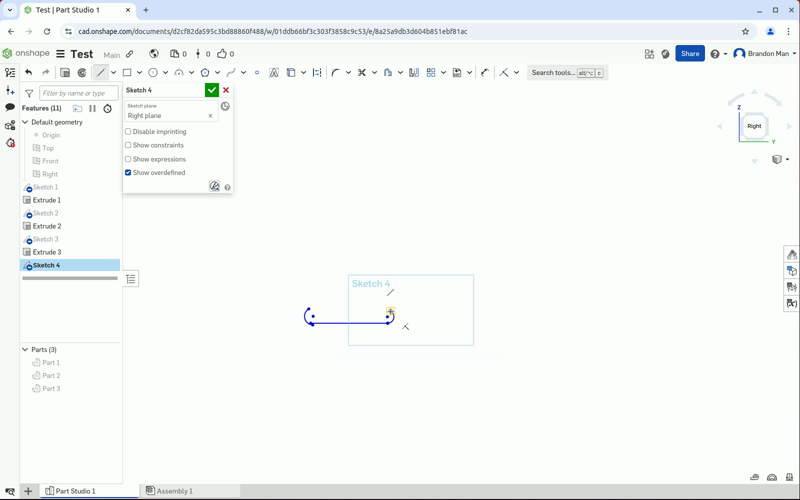
scroll(-6)
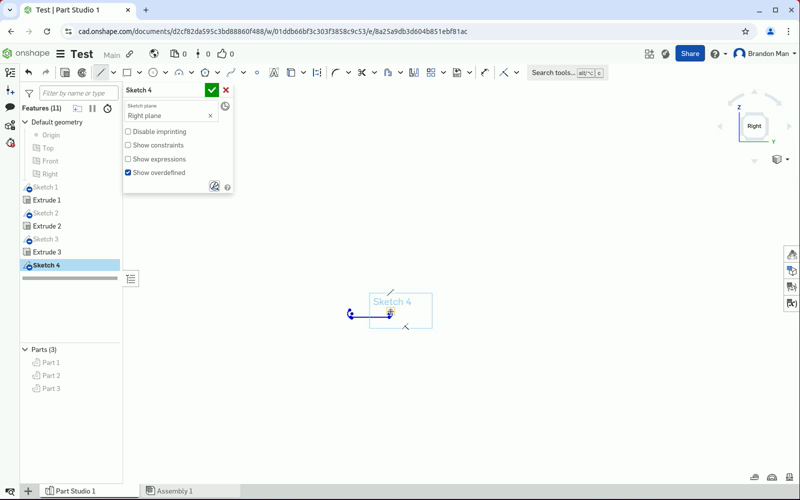
key_down(shift)
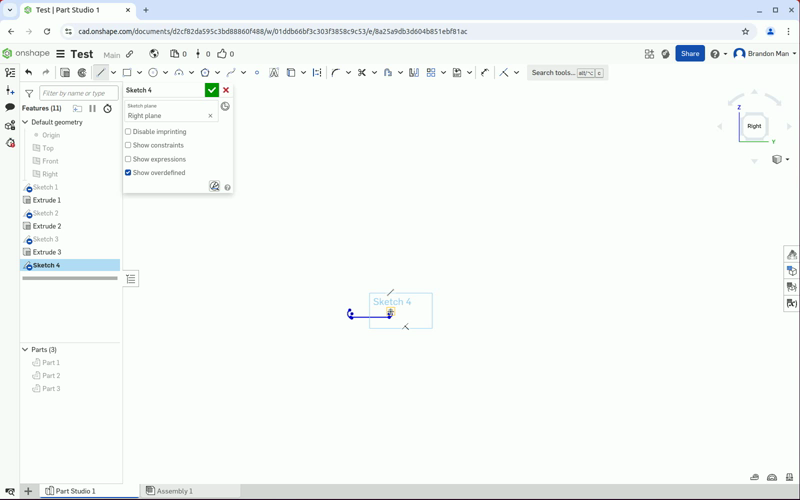
mouse_move(420, 311)
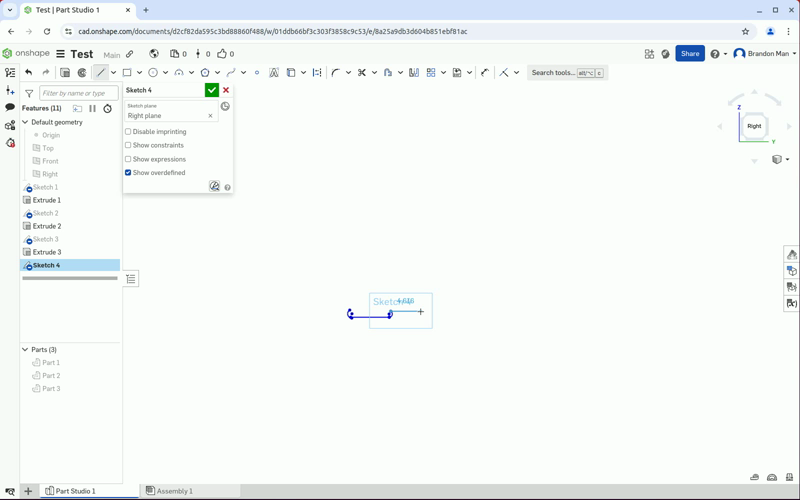
mouse_move(369, 299)
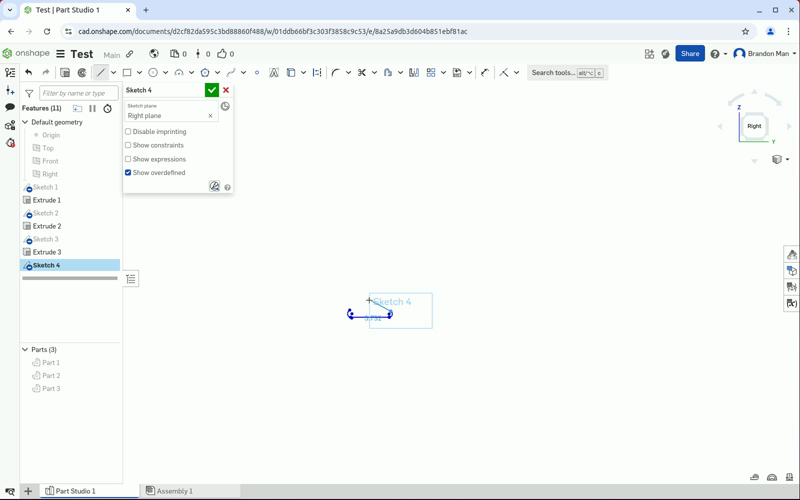
click(369, 299)
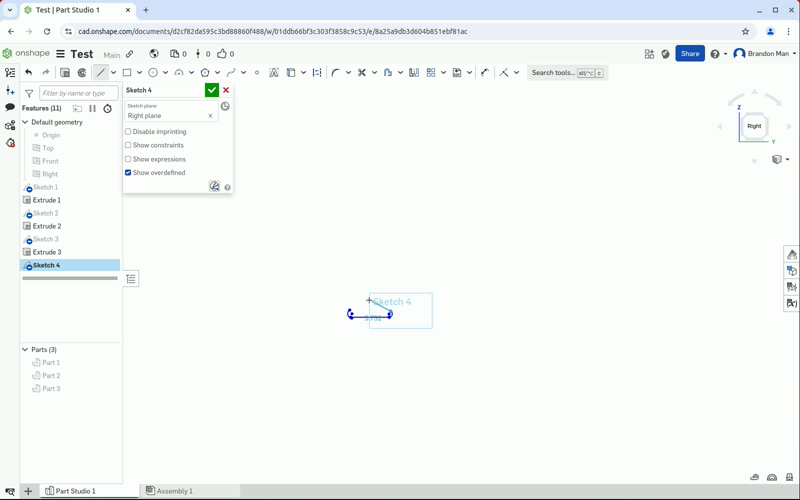
key_up(shift)
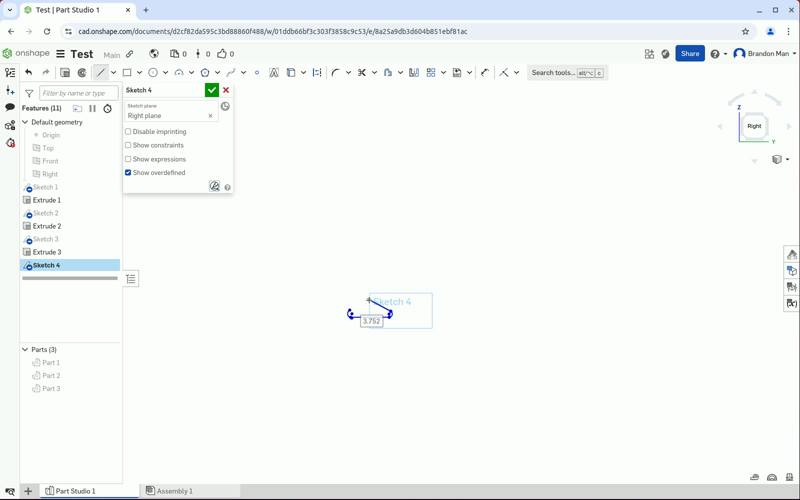
key_down(shift)
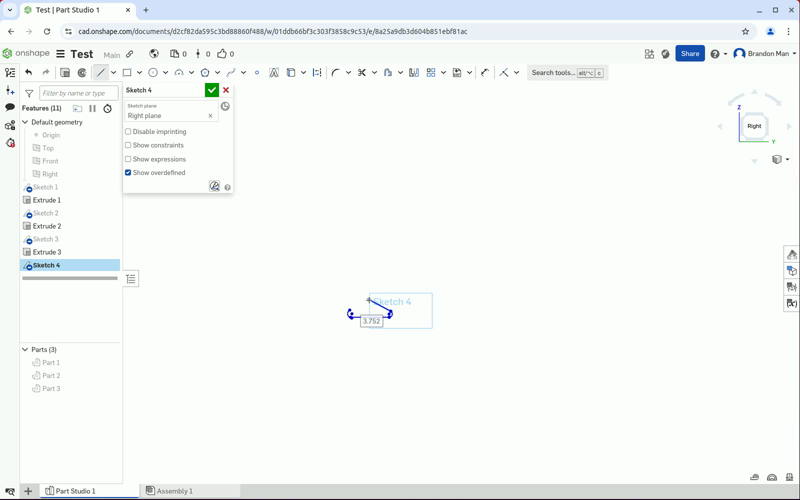
mouse_move(399, 299)
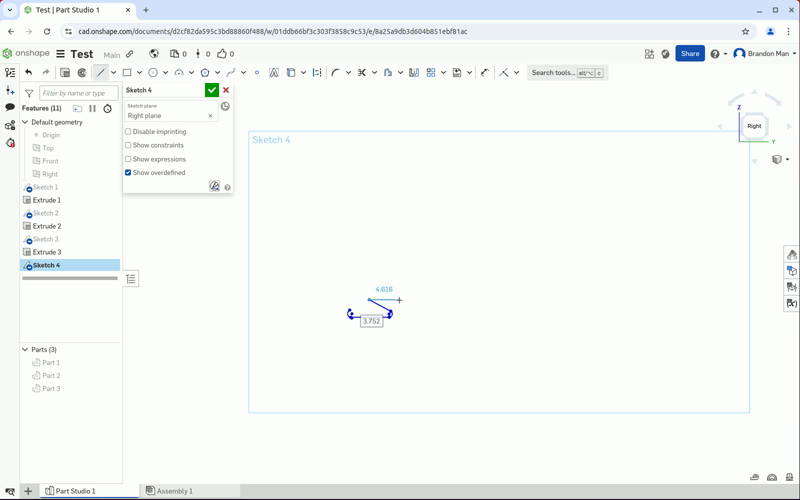
mouse_move(369, 290)
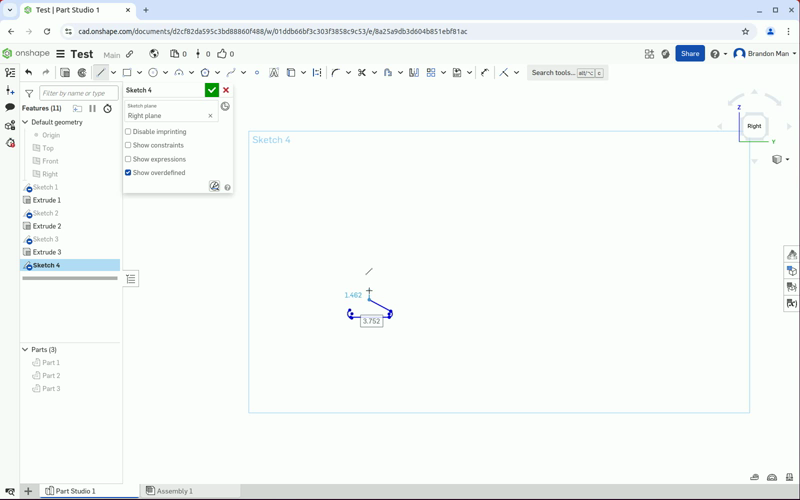
click(369, 290)
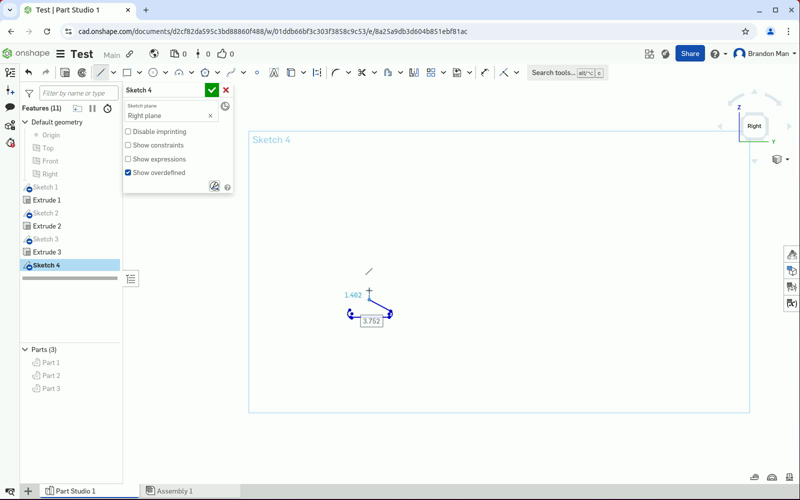
key_up(shift)
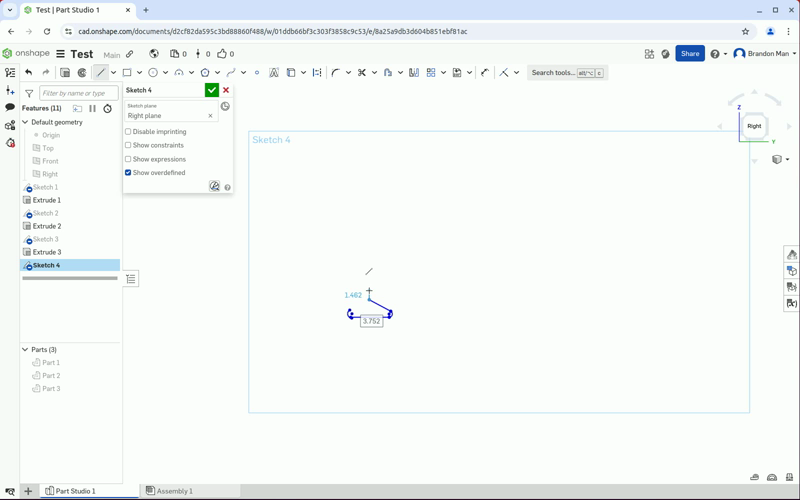
key(esc)
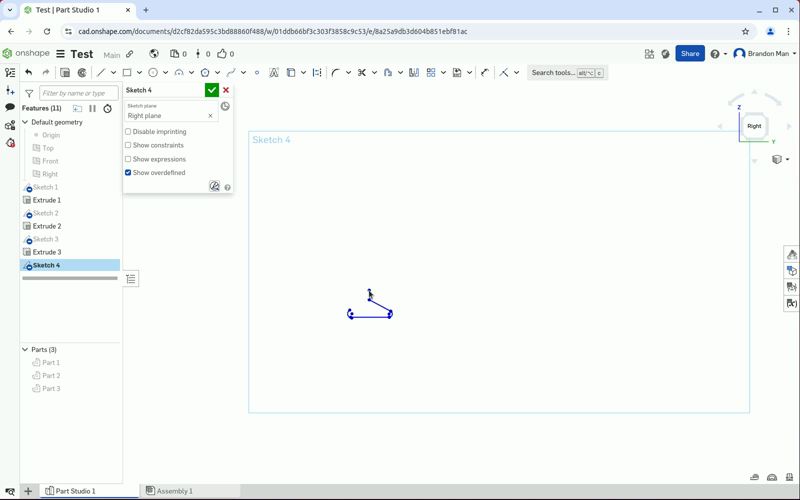
key(a)
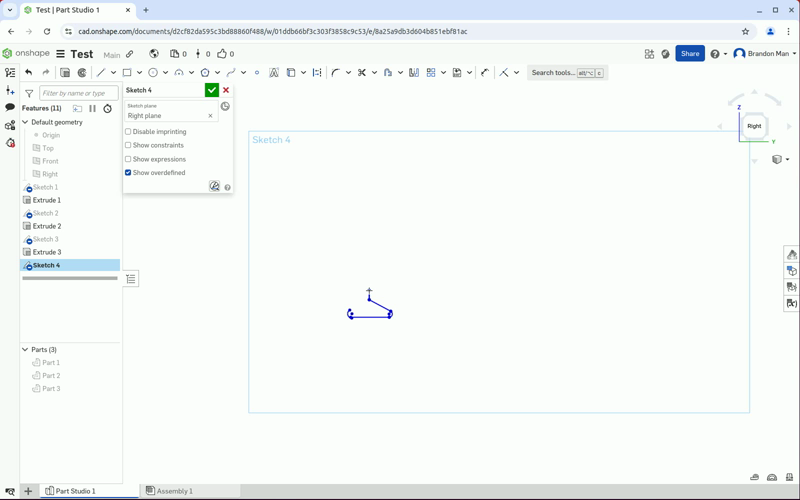
mouse_move(369, 290)
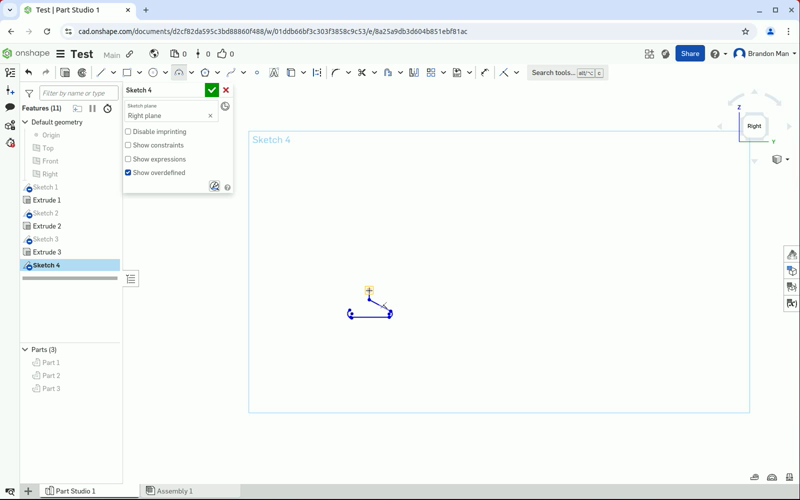
click(369, 290)
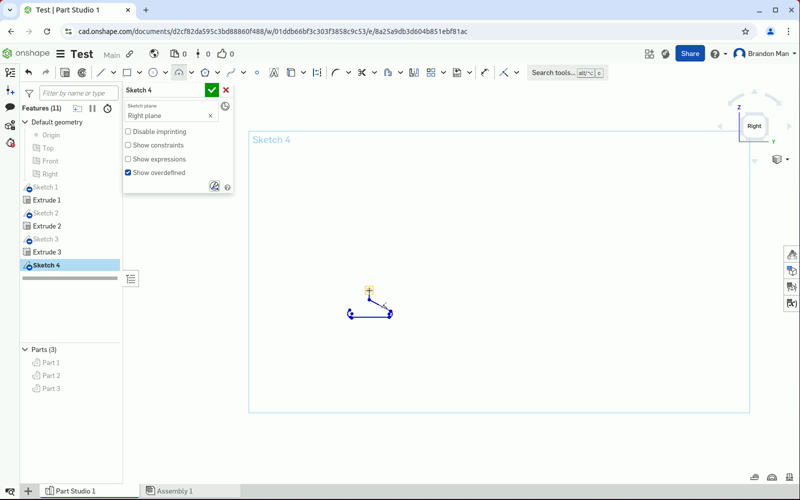
key_down(shift)
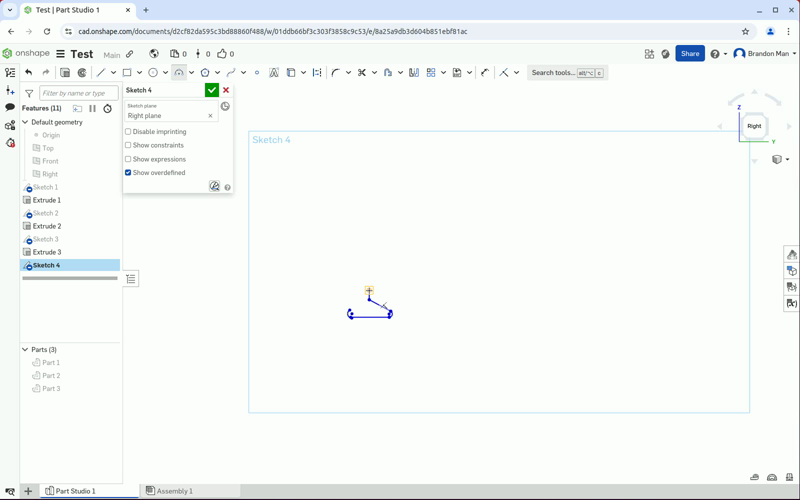
mouse_move(377, 290)
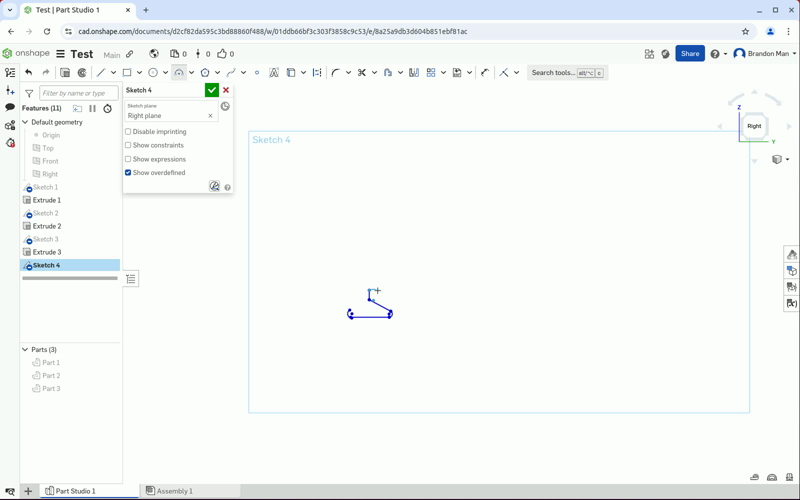
click(377, 290)
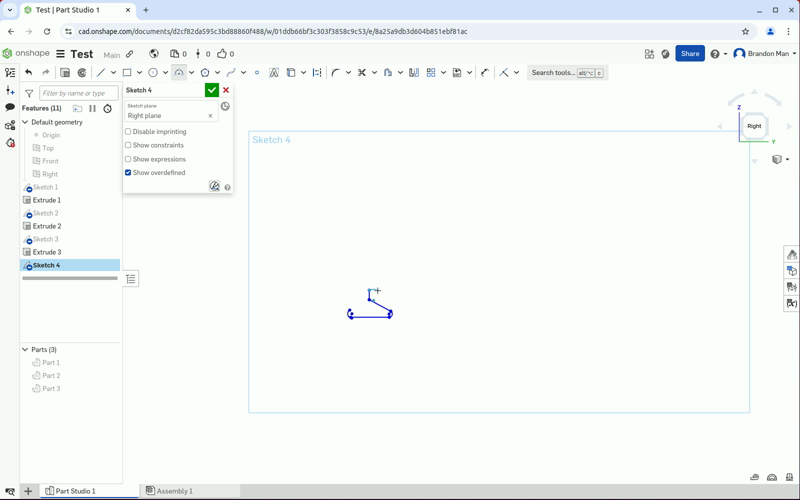
mouse_move(373, 294)
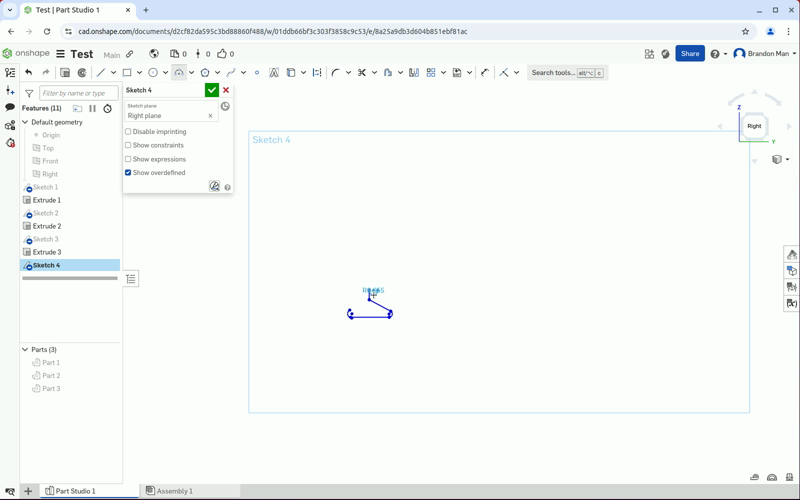
click(373, 294)
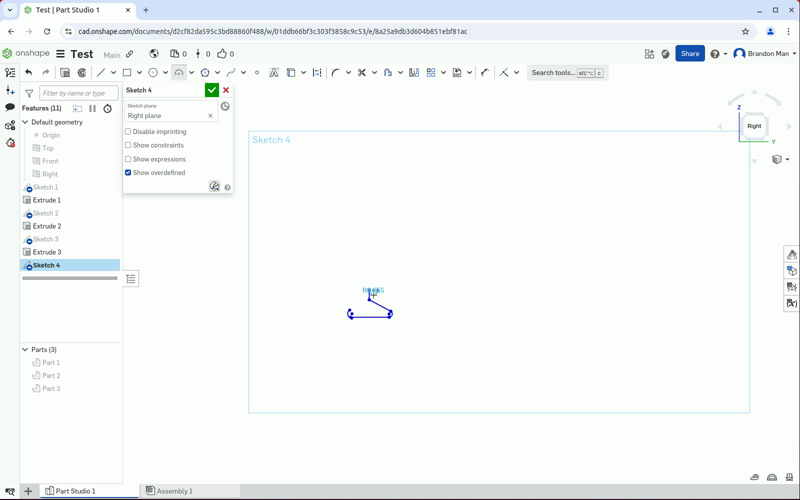
key_up(shift)
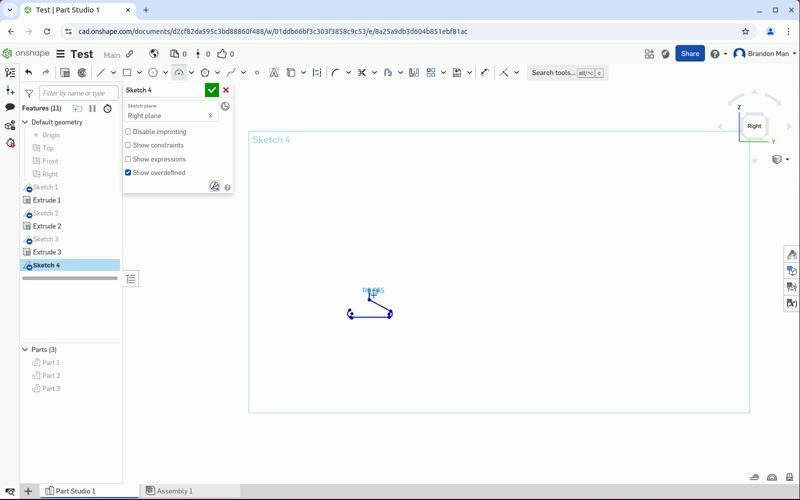
key(esc)
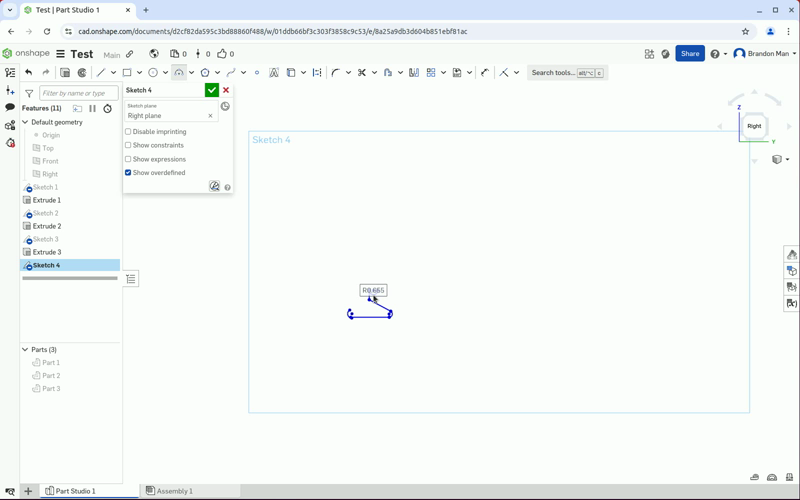
key(l)
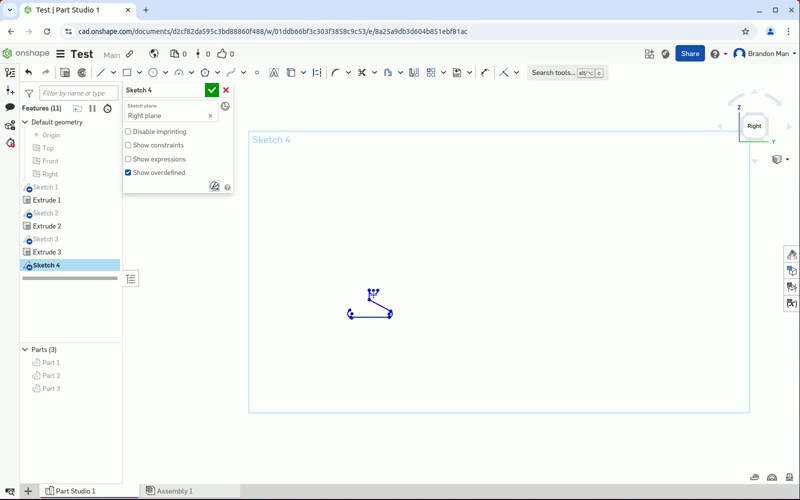
mouse_move(377, 290)
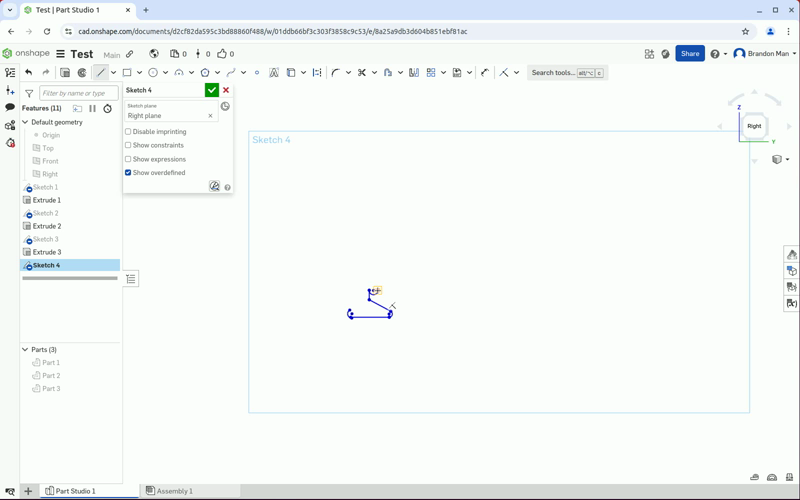
scroll(6)
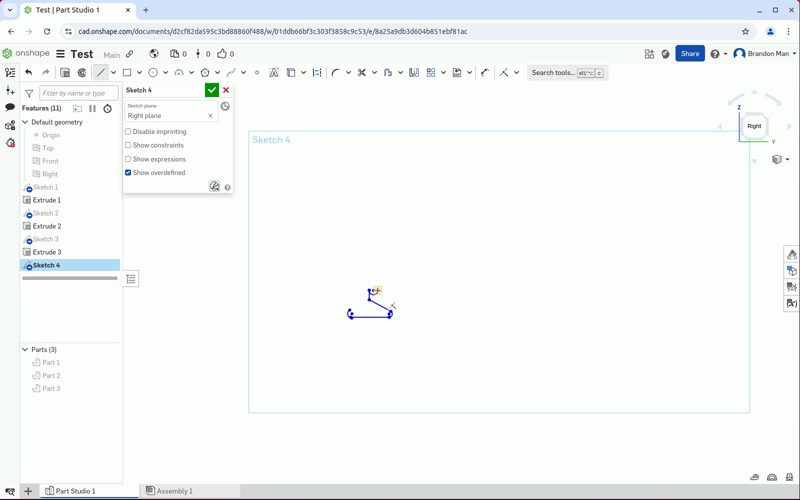
scroll(6)
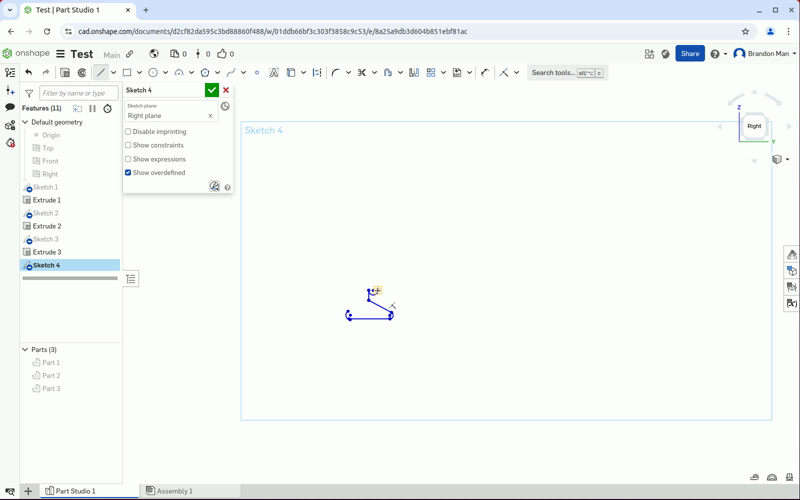
scroll(6)
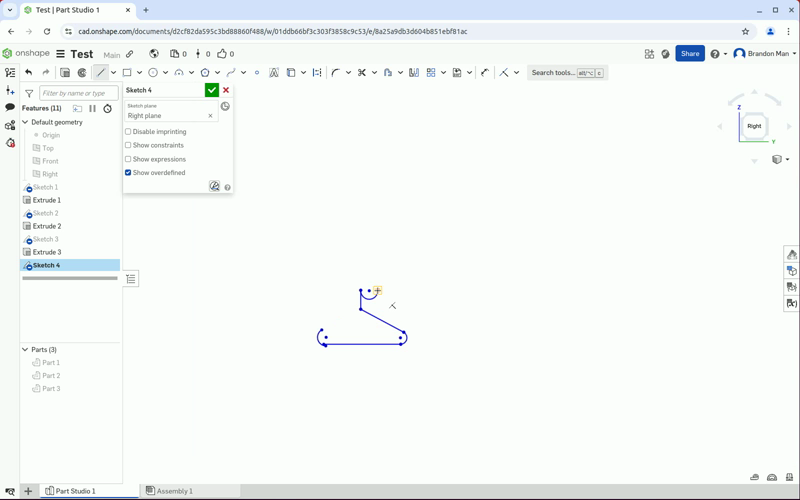
scroll(6)
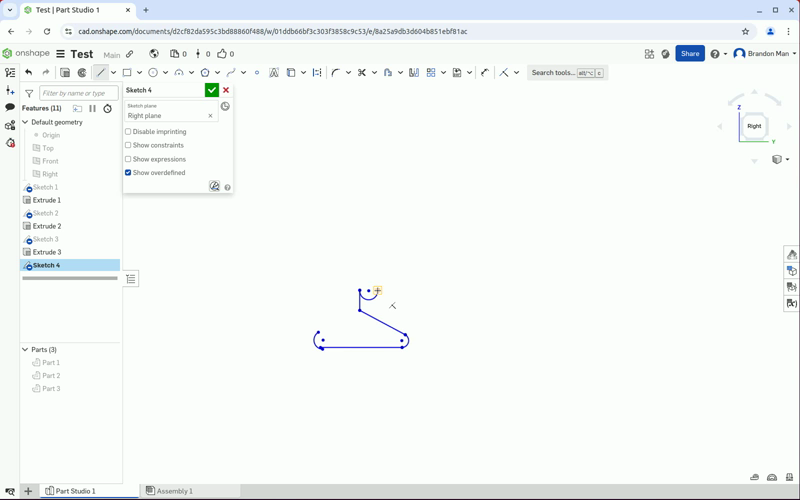
scroll(6)
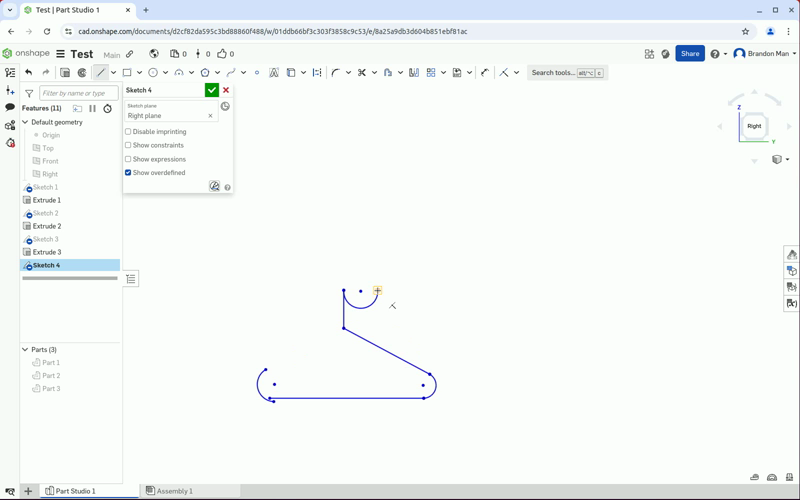
scroll(6)
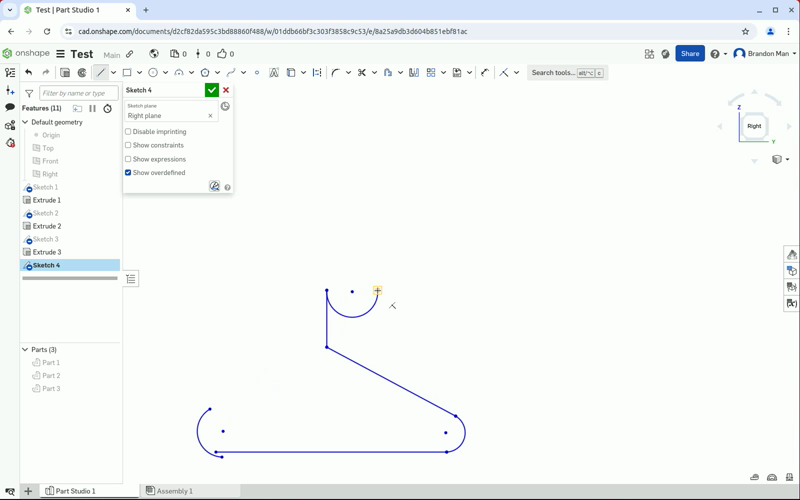
scroll(6)
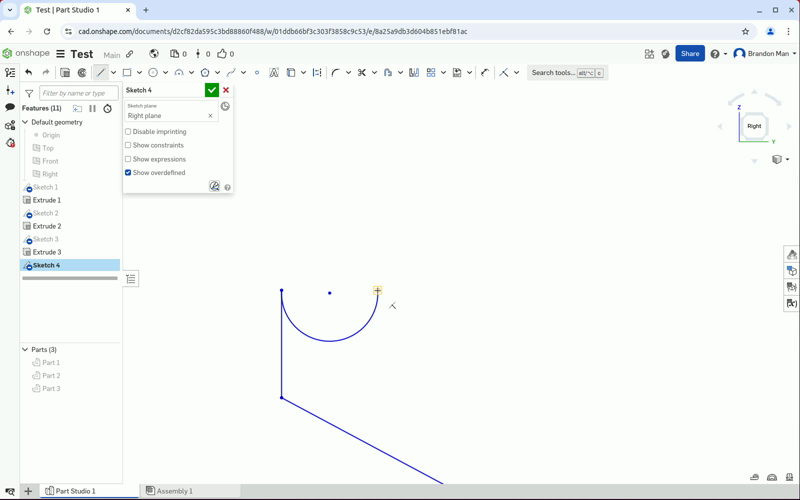
click(377, 290)
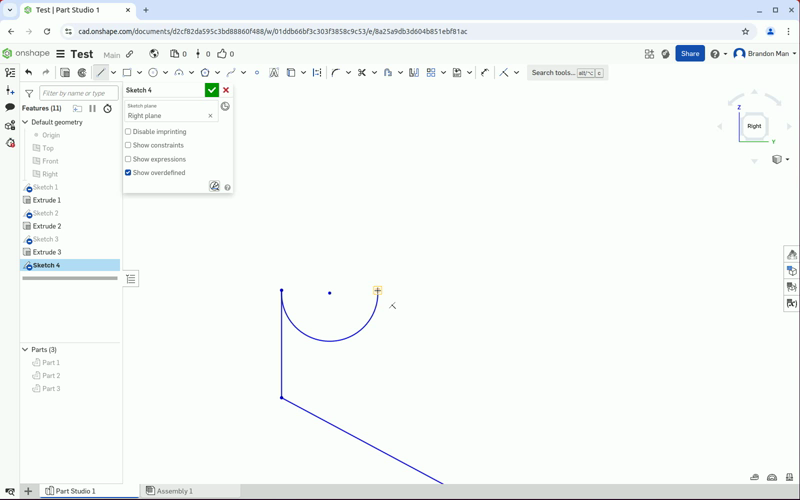
scroll(-6)
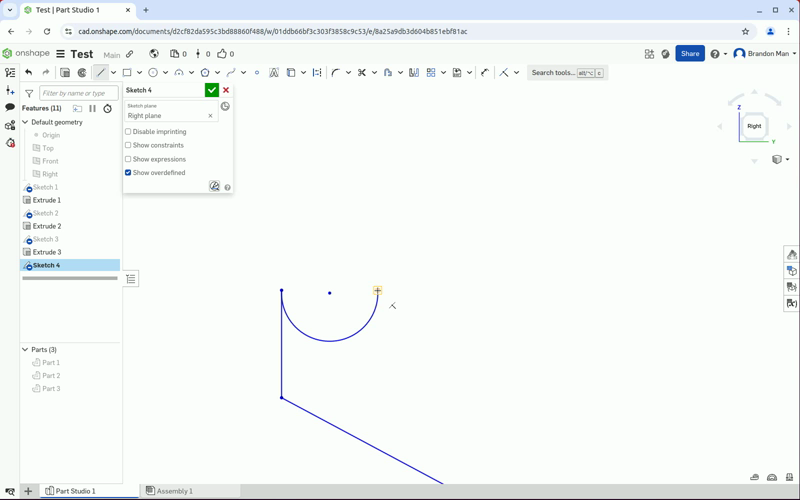
scroll(-6)
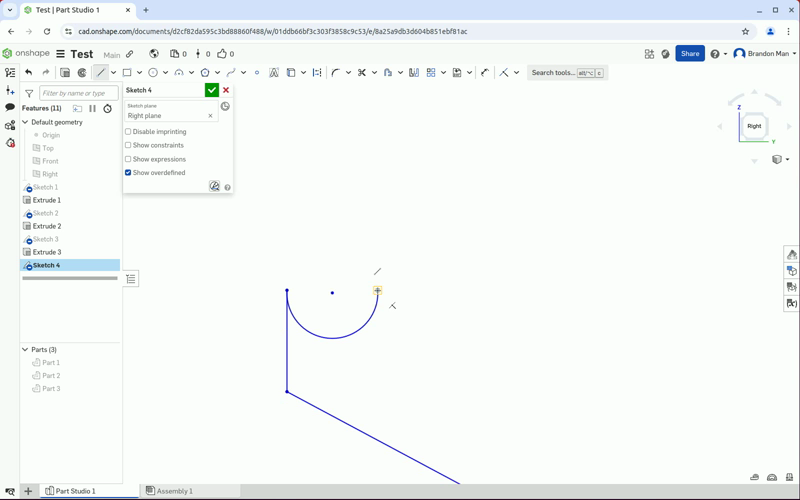
scroll(-6)
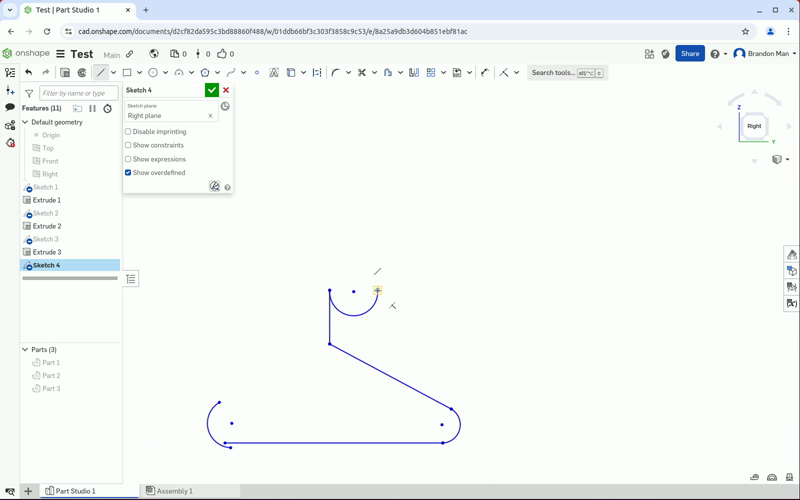
scroll(-6)
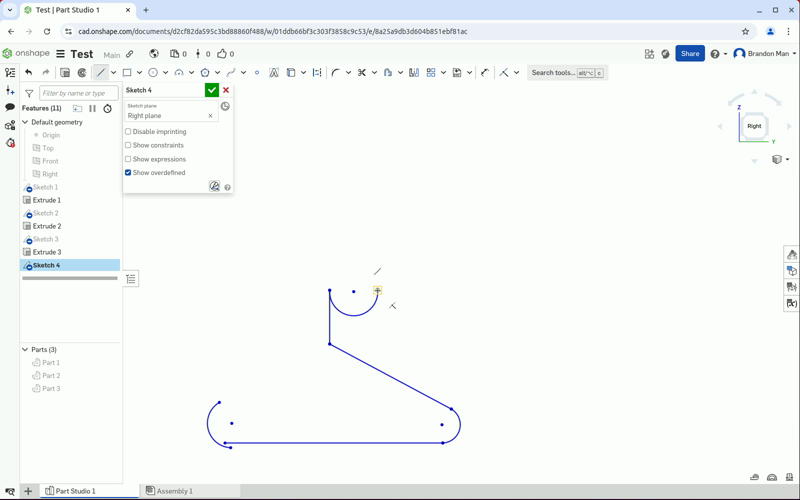
scroll(-6)
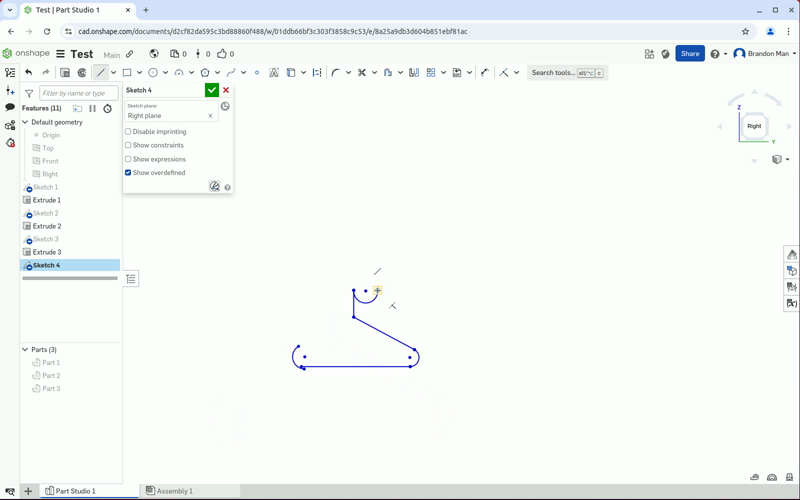
scroll(-6)
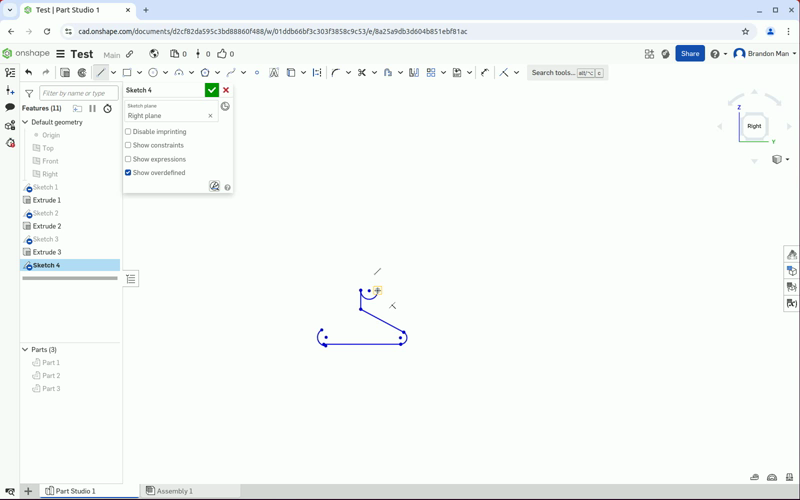
scroll(-6)
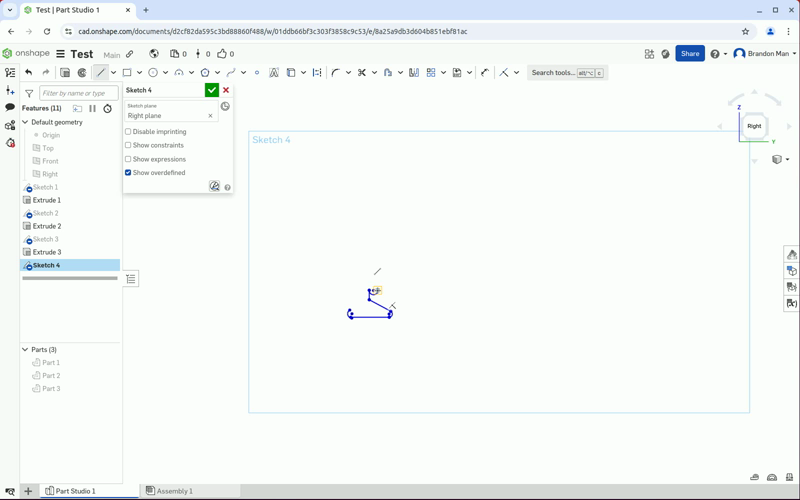
key_down(shift)
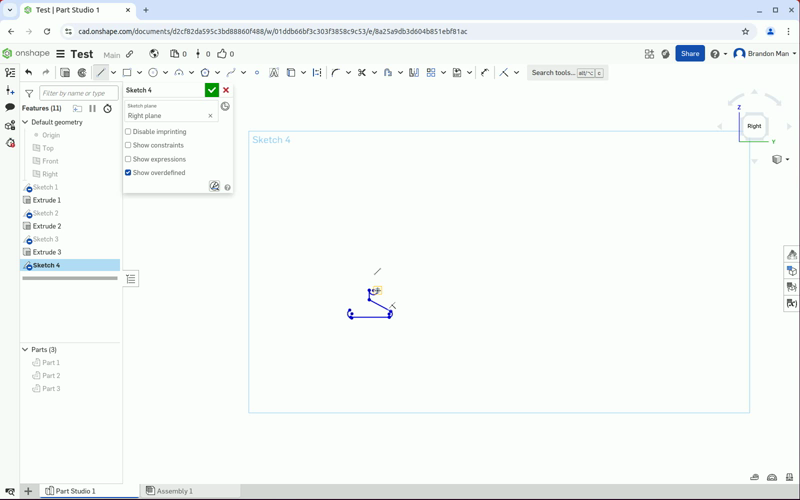
mouse_move(407, 290)
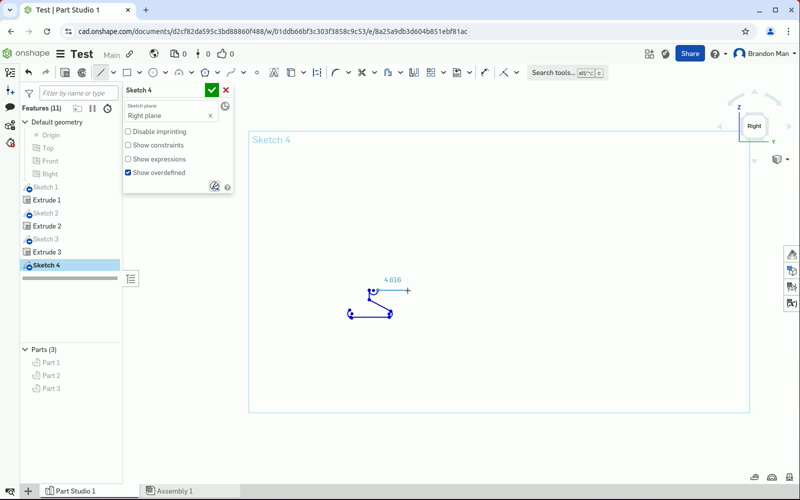
mouse_move(378, 290)
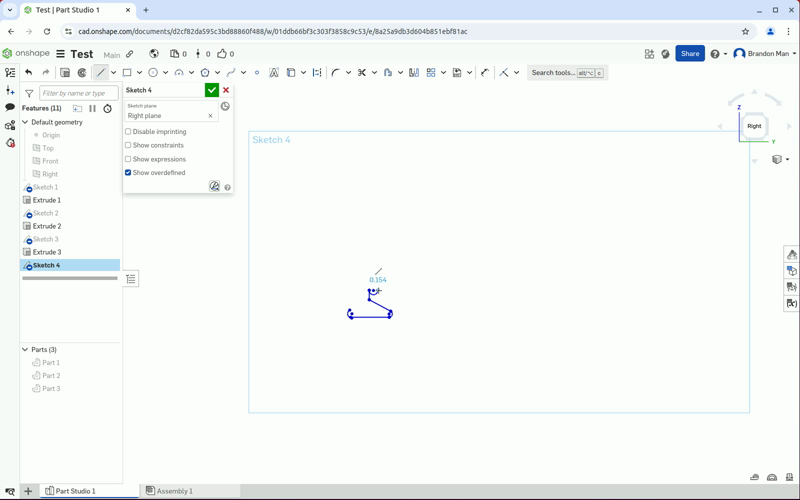
scroll(6)
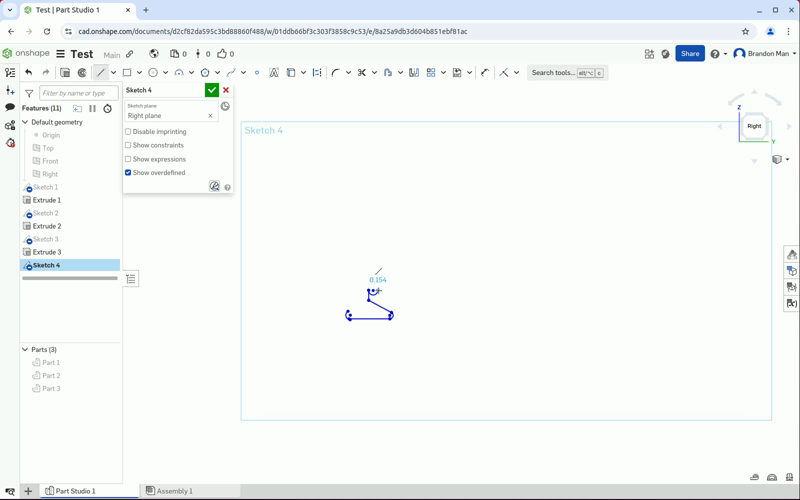
scroll(6)
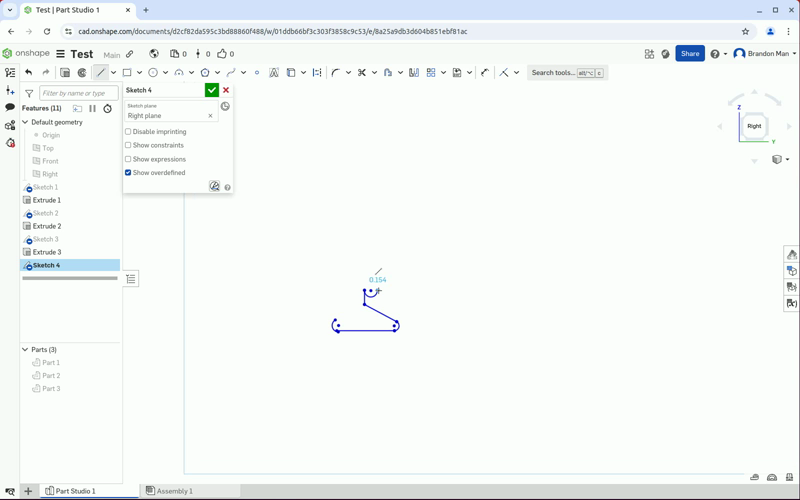
scroll(6)
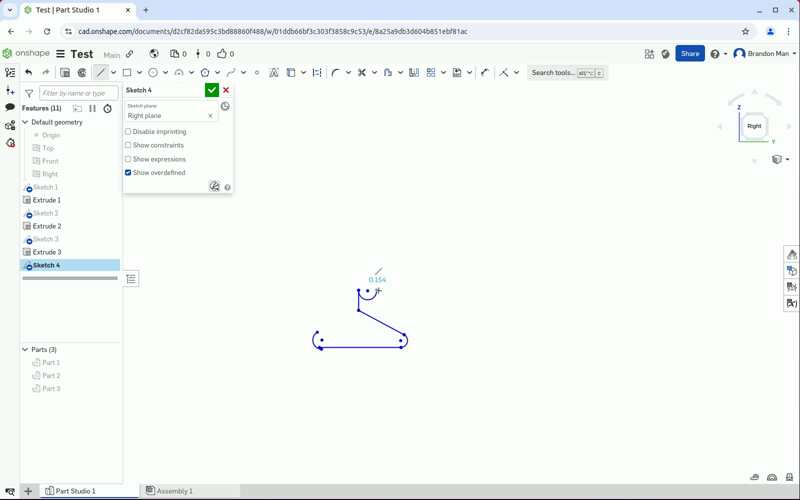
scroll(6)
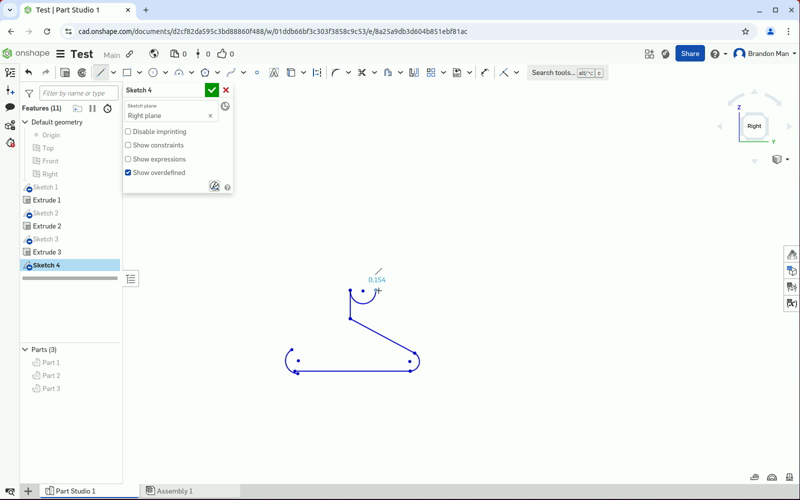
scroll(6)
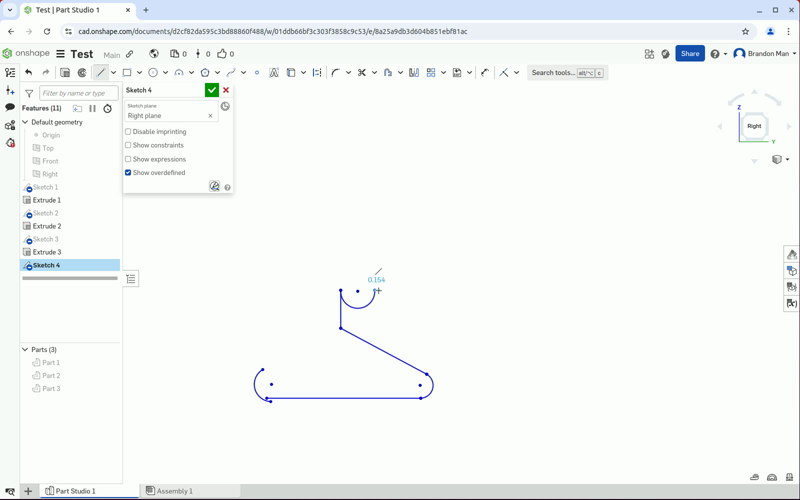
scroll(6)
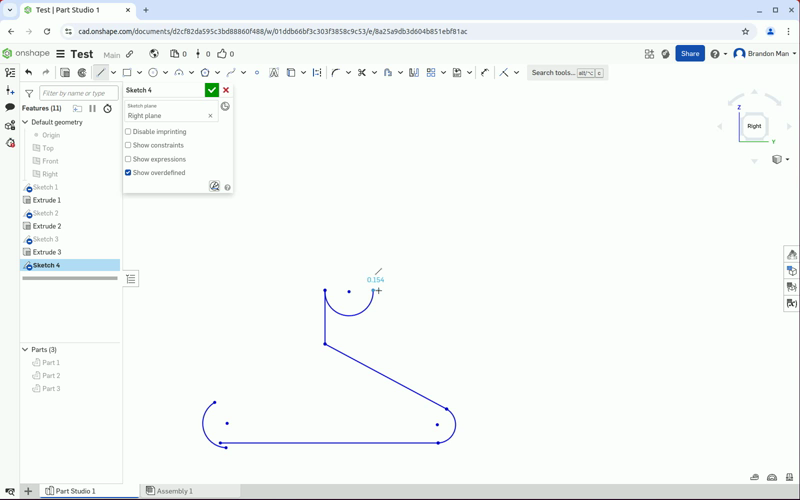
scroll(6)
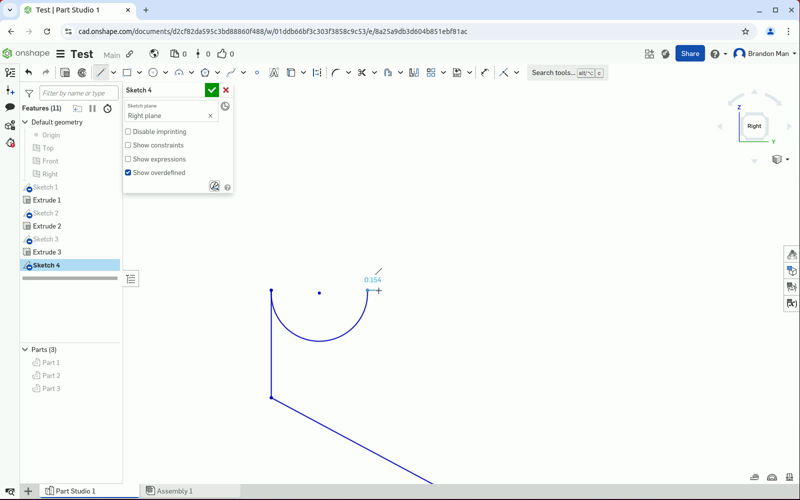
click(378, 290)
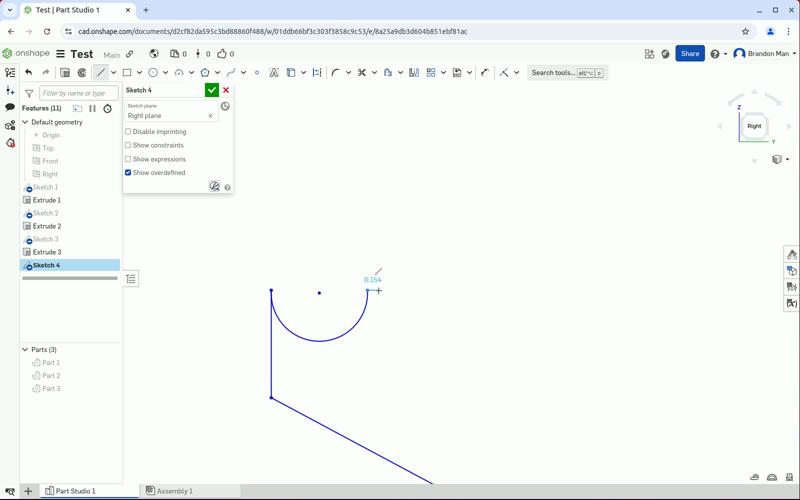
scroll(-6)
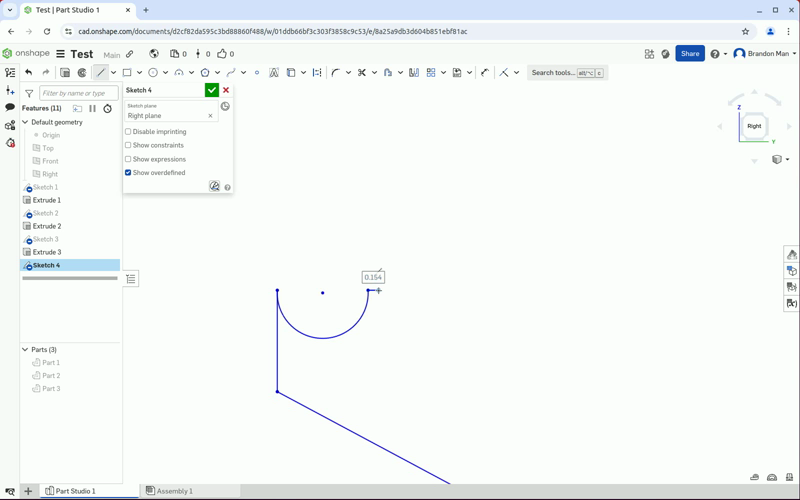
scroll(-6)
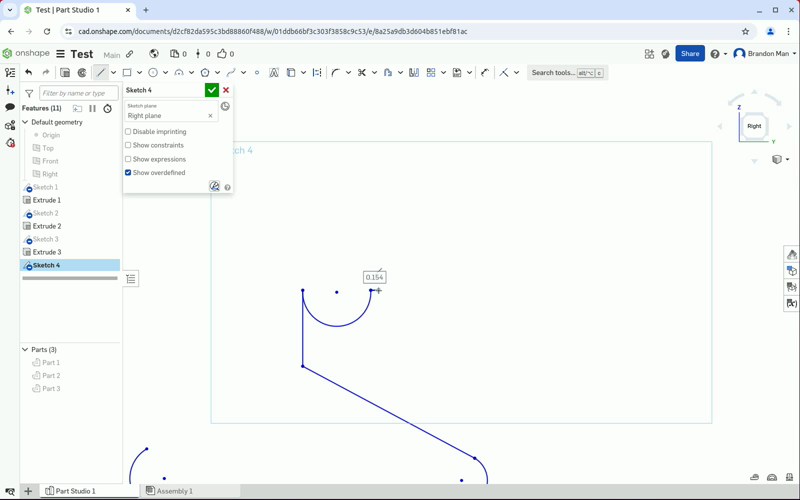
scroll(-6)
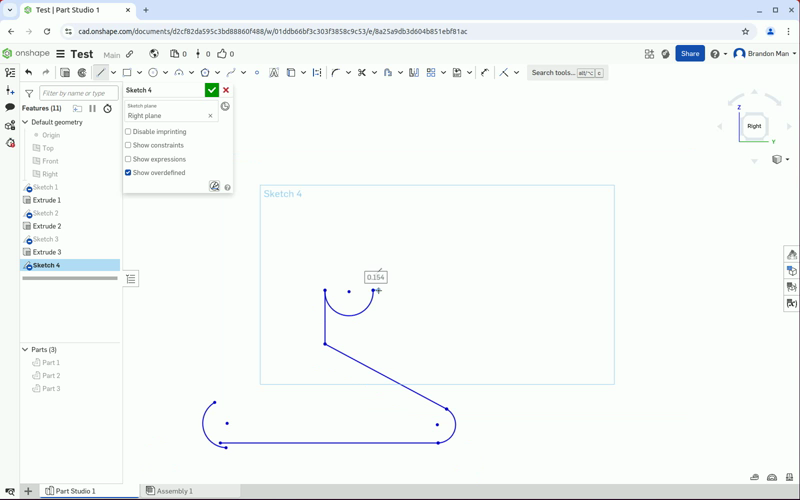
scroll(-6)
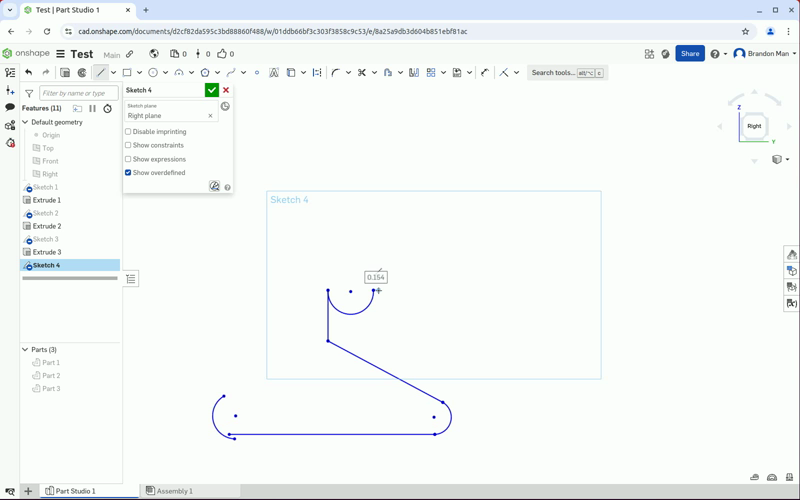
scroll(-6)
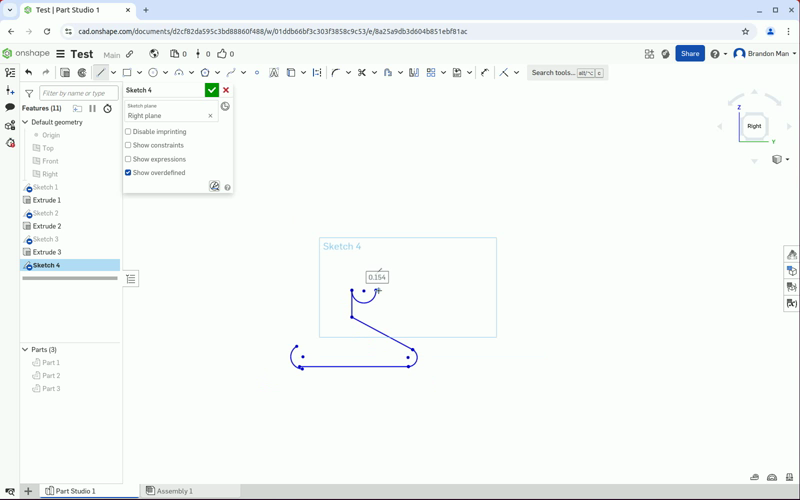
scroll(-6)
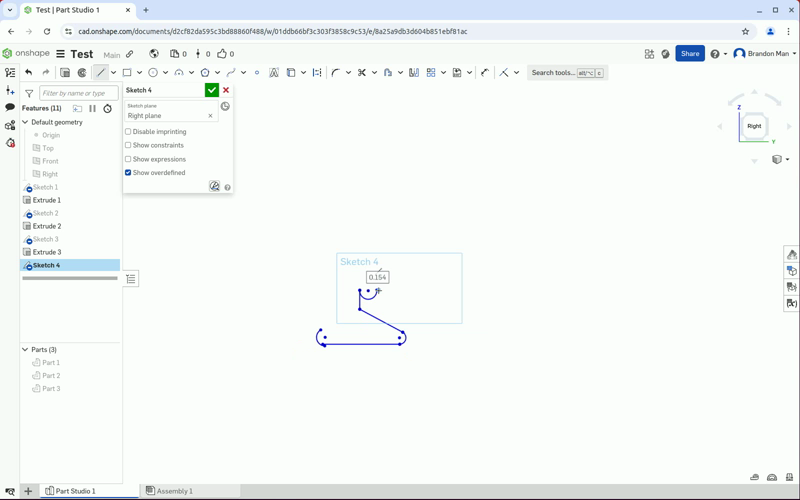
scroll(-6)
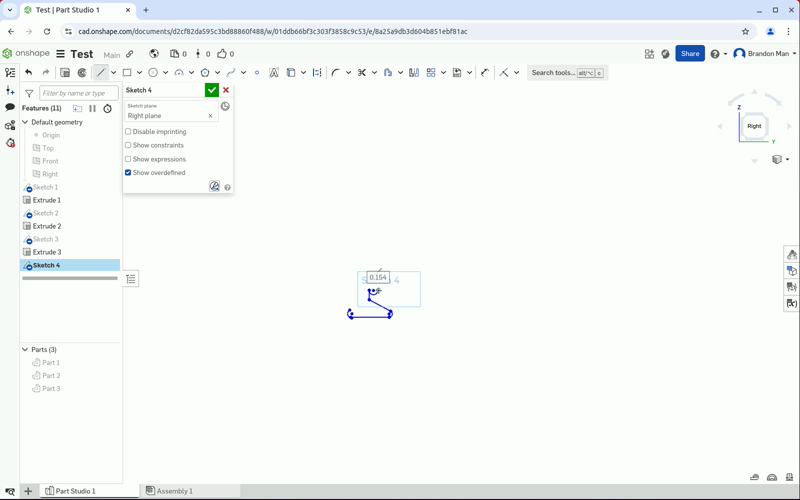
key_up(shift)
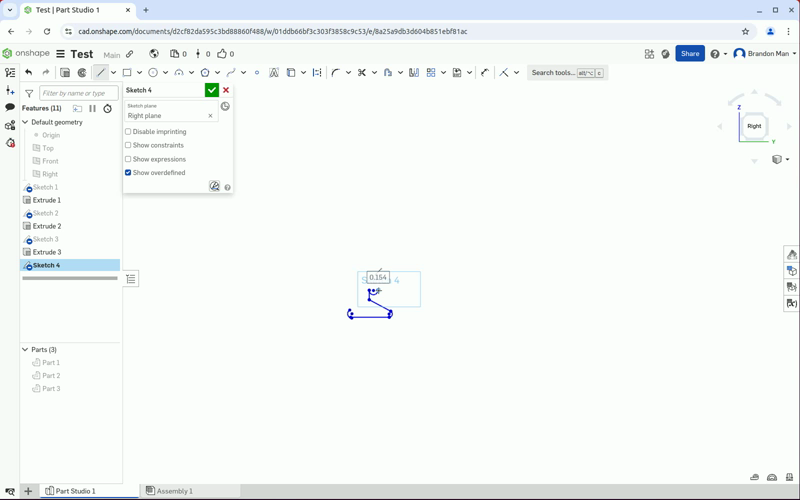
key(esc)
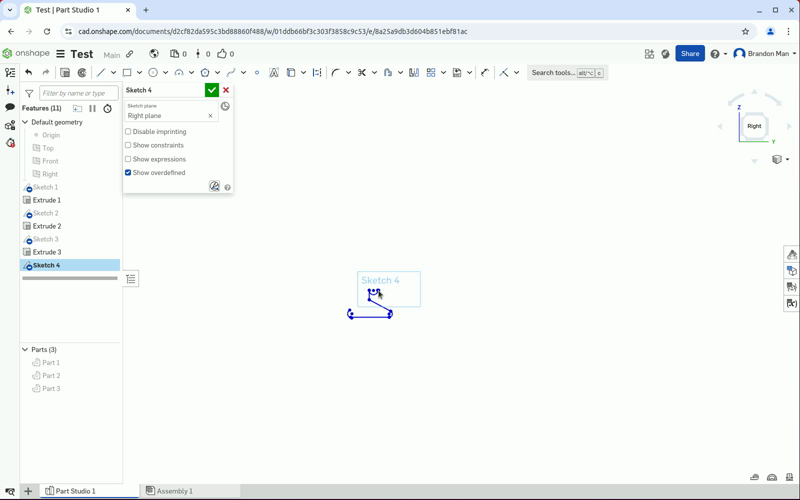
key(a)
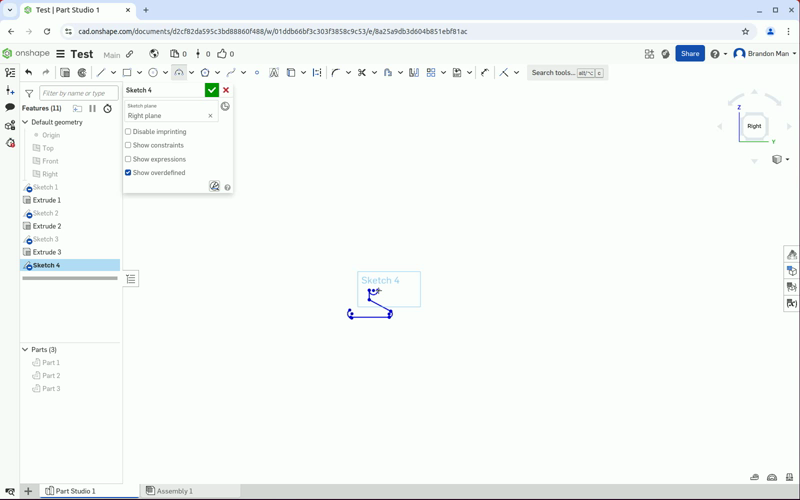
mouse_move(378, 290)
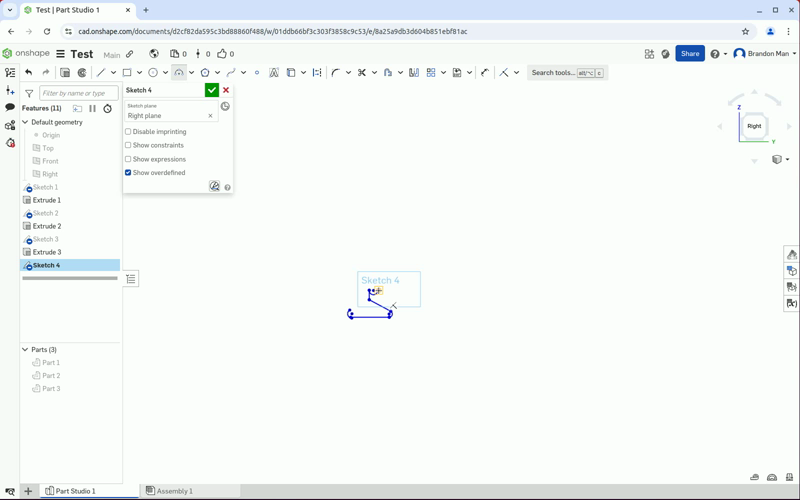
scroll(6)
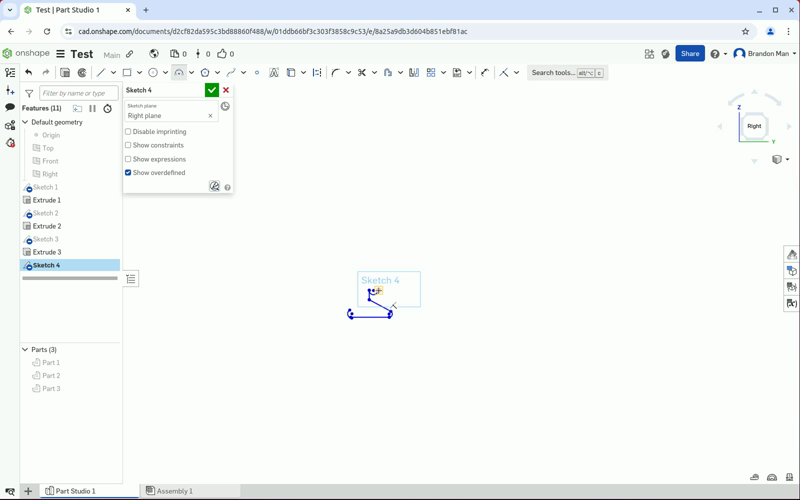
scroll(6)
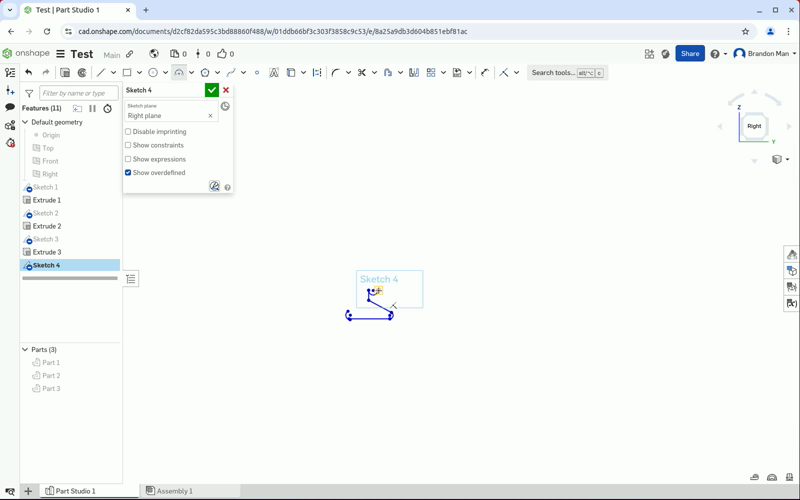
scroll(6)
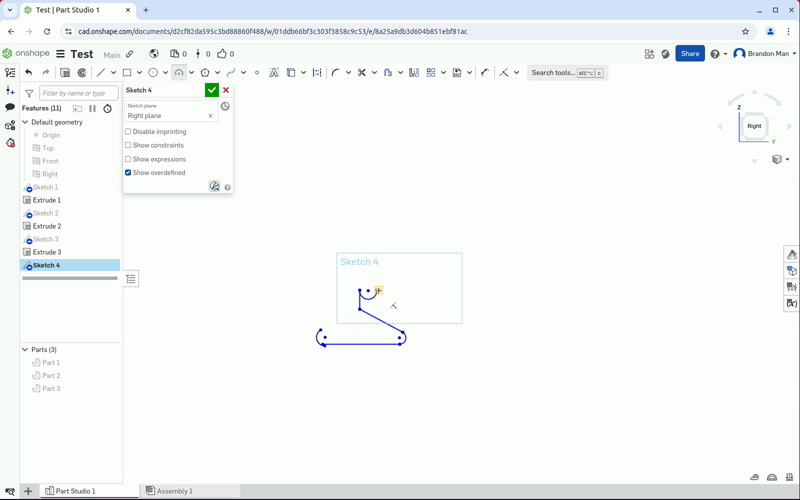
scroll(6)
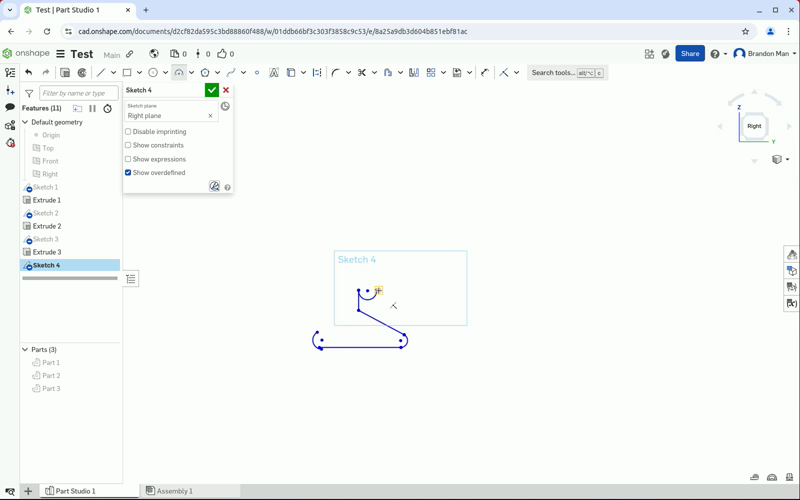
scroll(6)
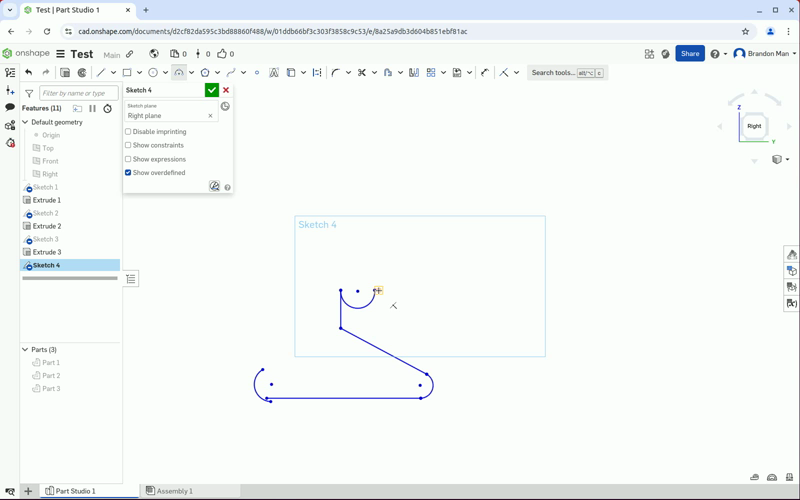
scroll(6)
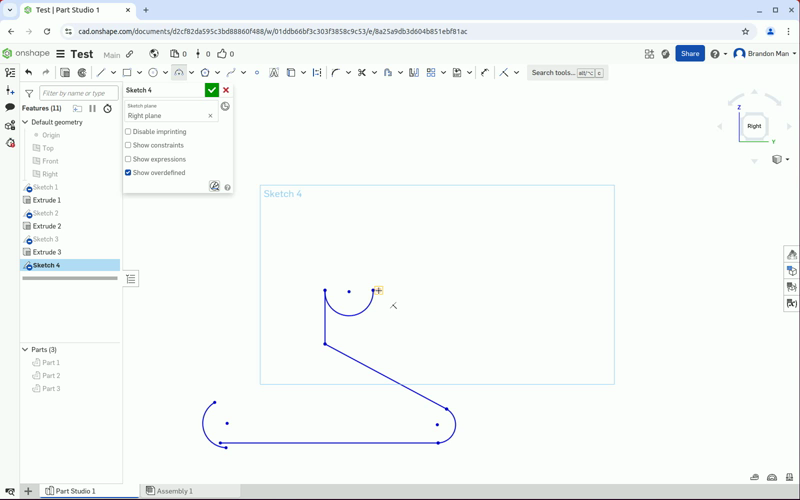
scroll(6)
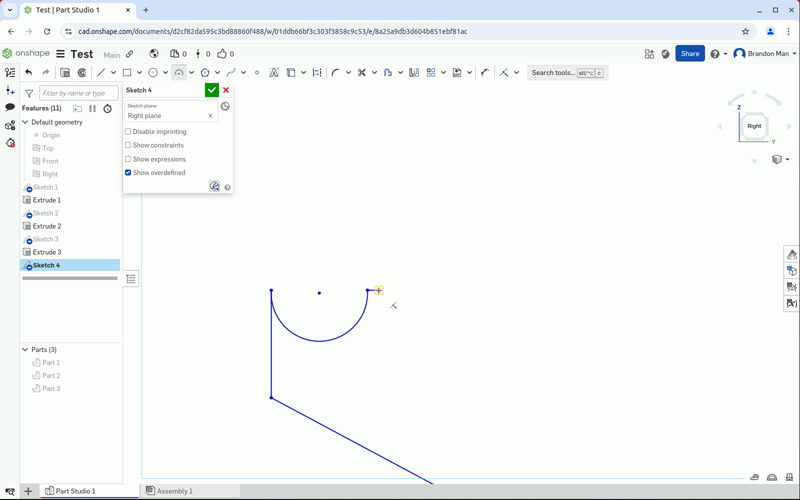
click(378, 290)
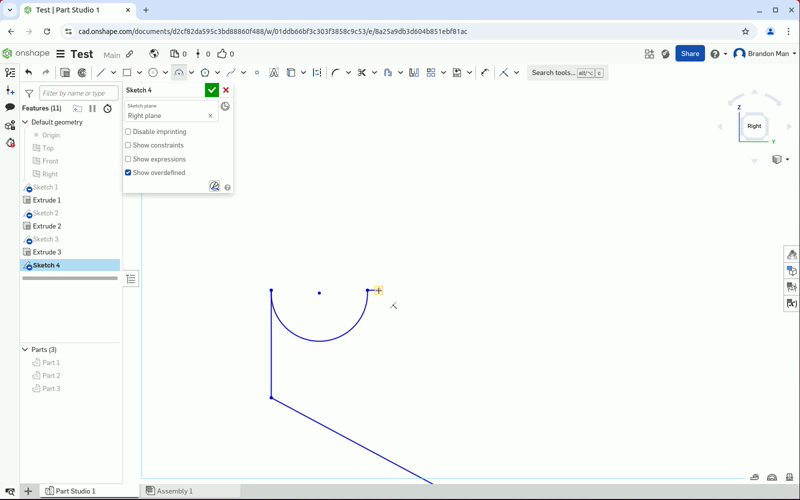
scroll(-6)
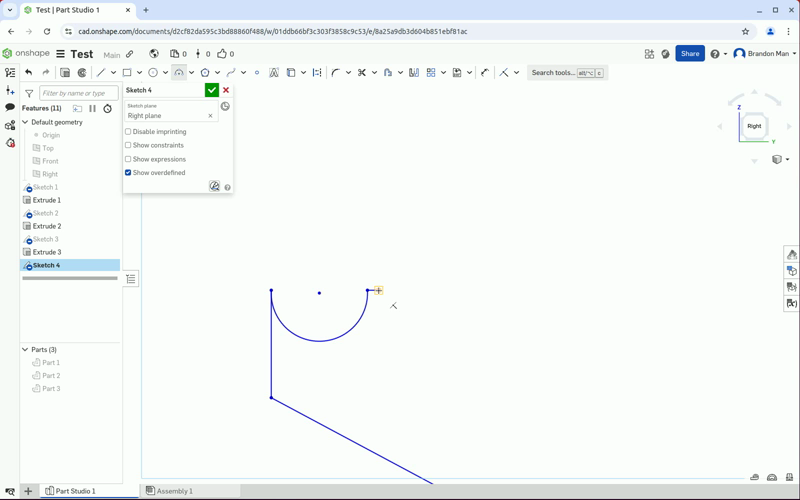
scroll(-6)
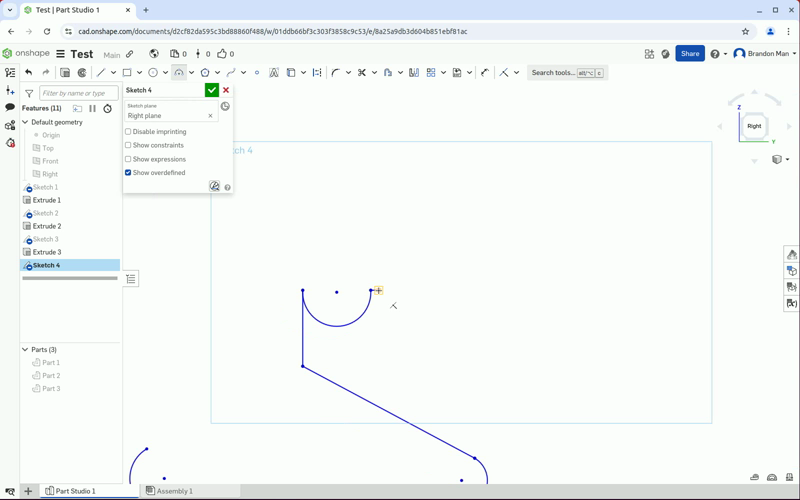
scroll(-6)
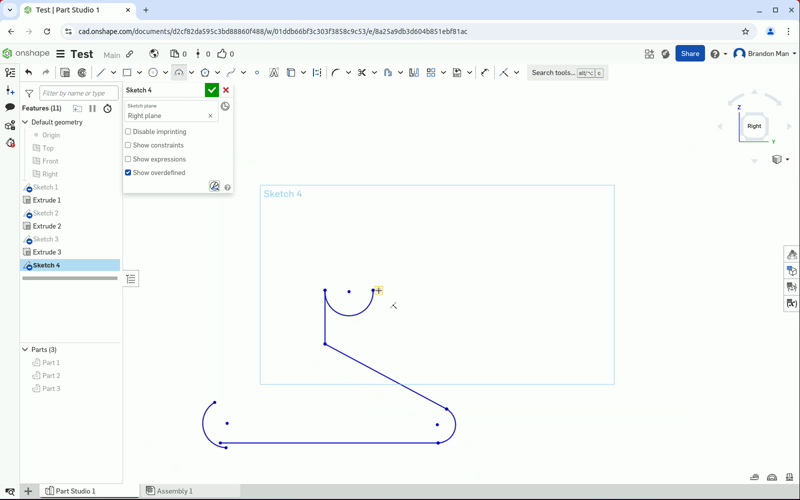
scroll(-6)
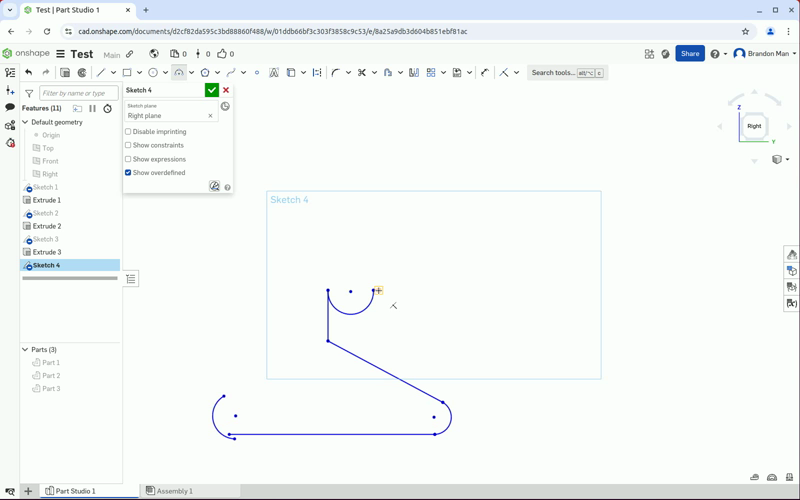
scroll(-6)
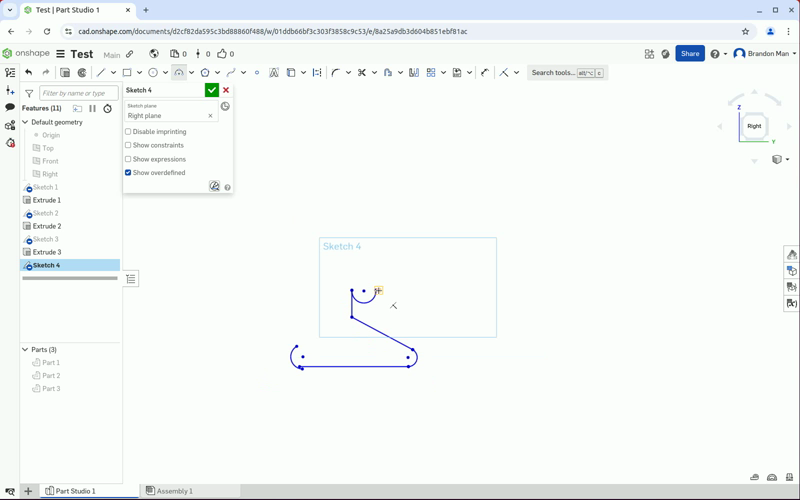
scroll(-6)
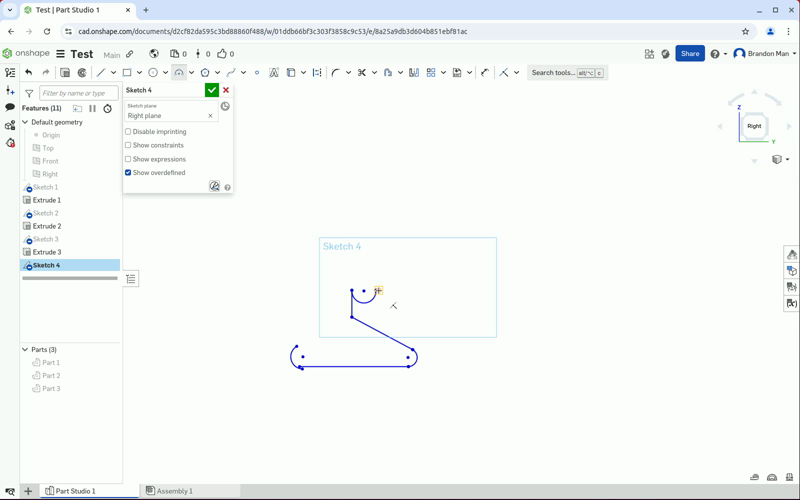
scroll(-6)
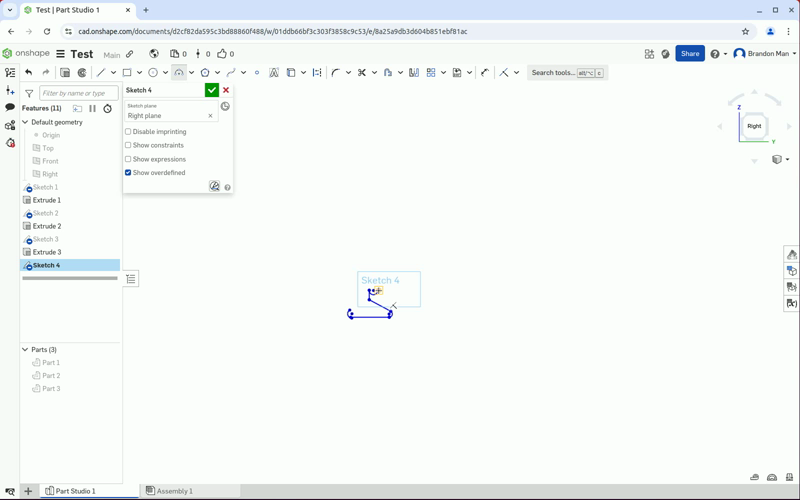
key_down(shift)
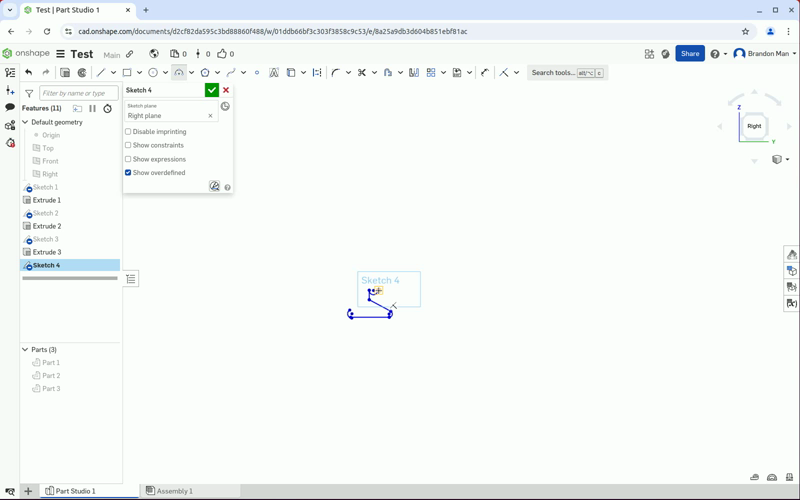
mouse_move(368, 290)
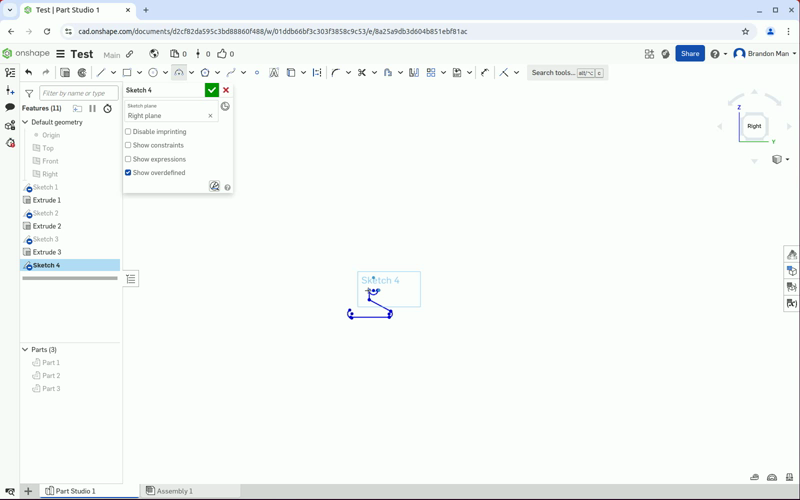
scroll(6)
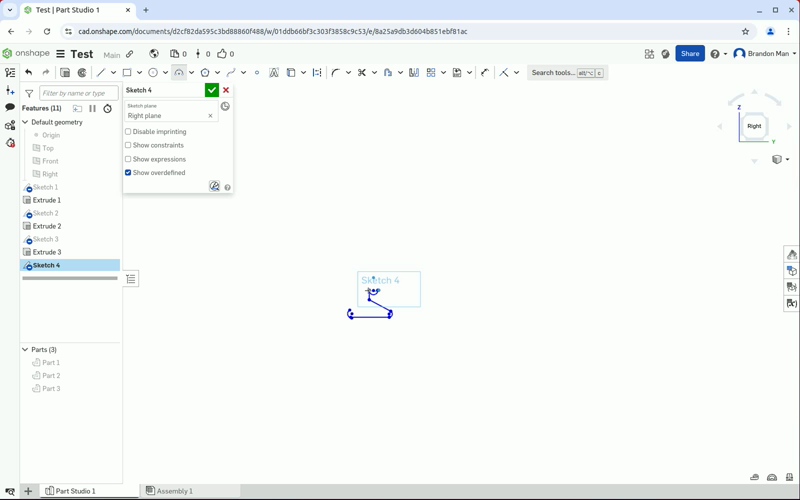
scroll(6)
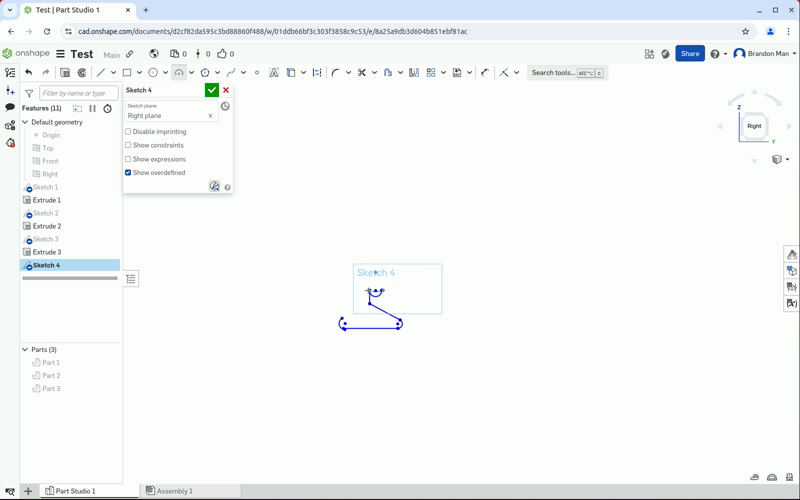
scroll(6)
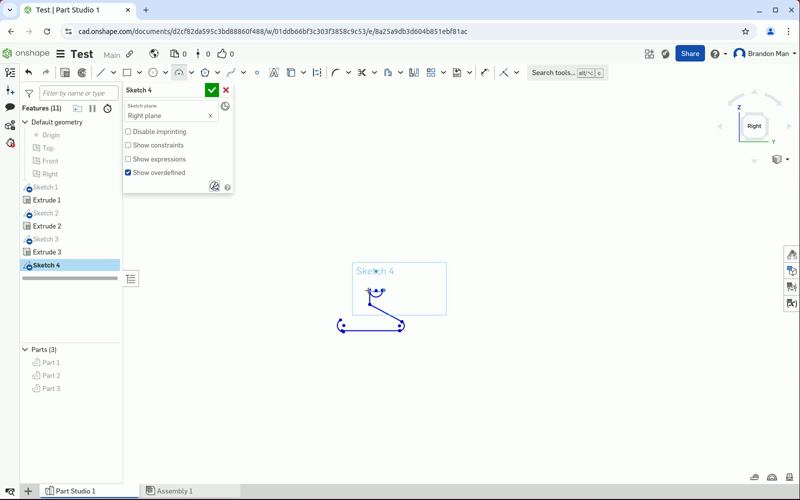
scroll(6)
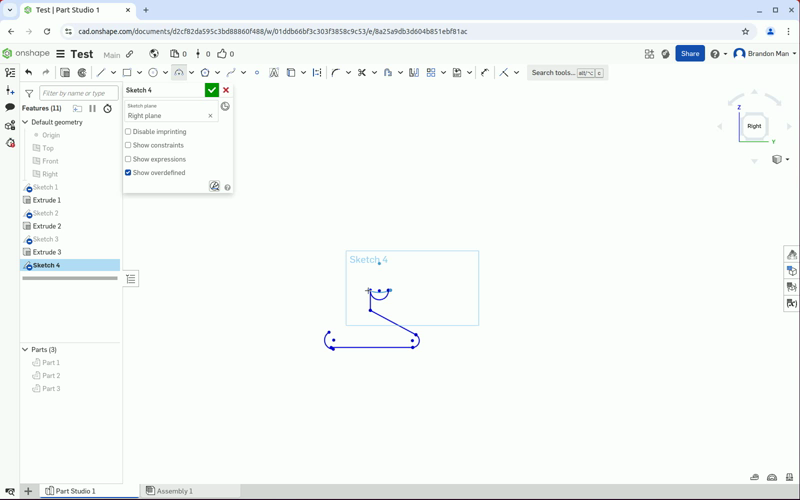
scroll(6)
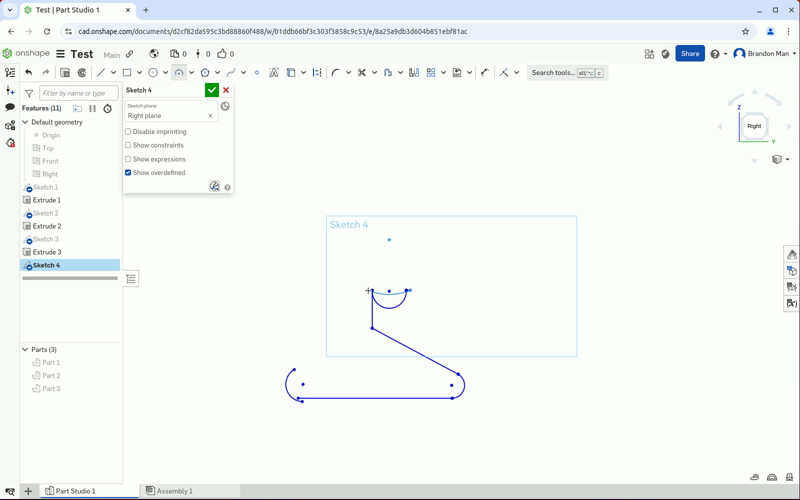
scroll(6)
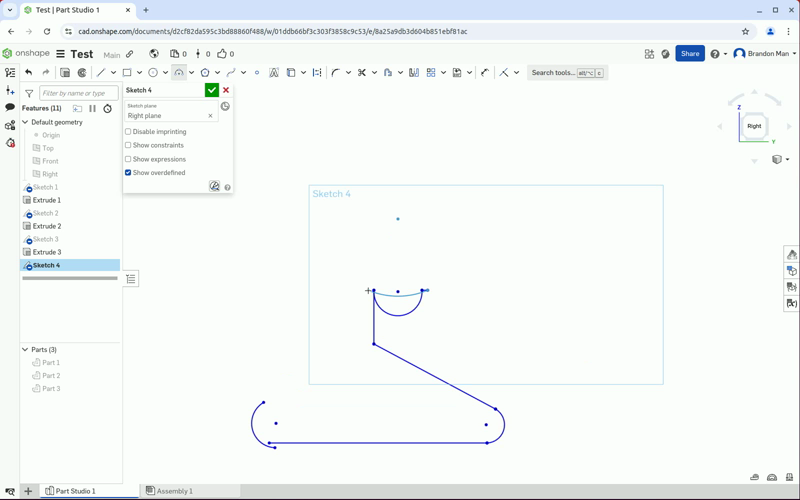
scroll(6)
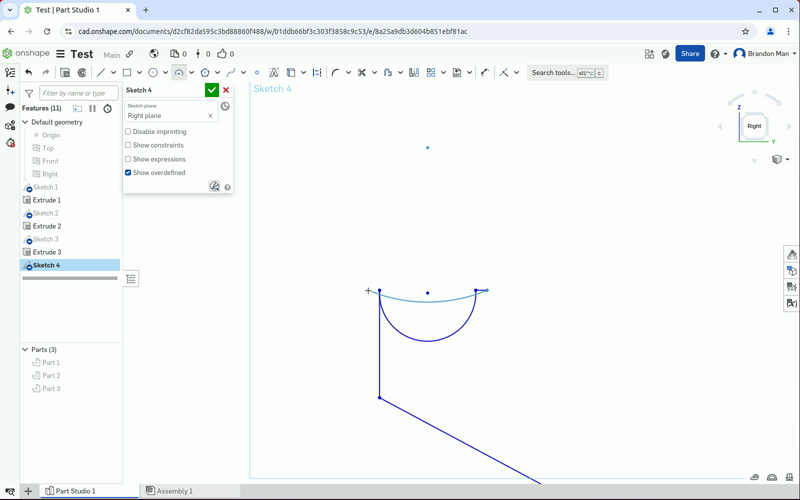
click(368, 290)
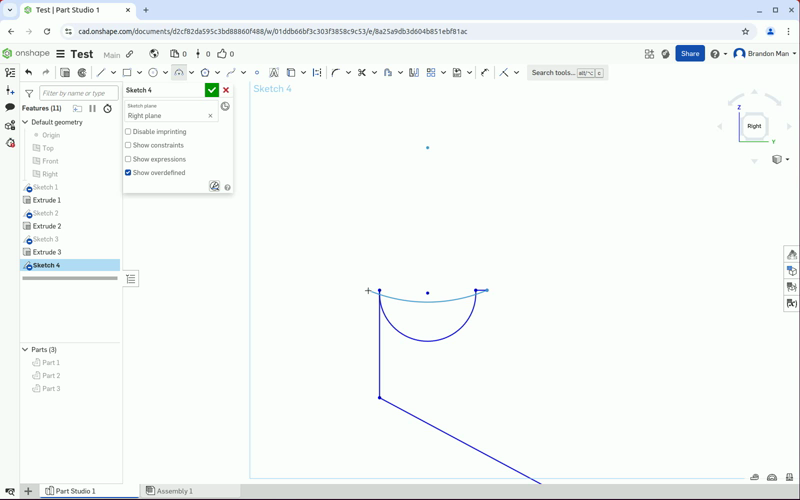
scroll(-6)
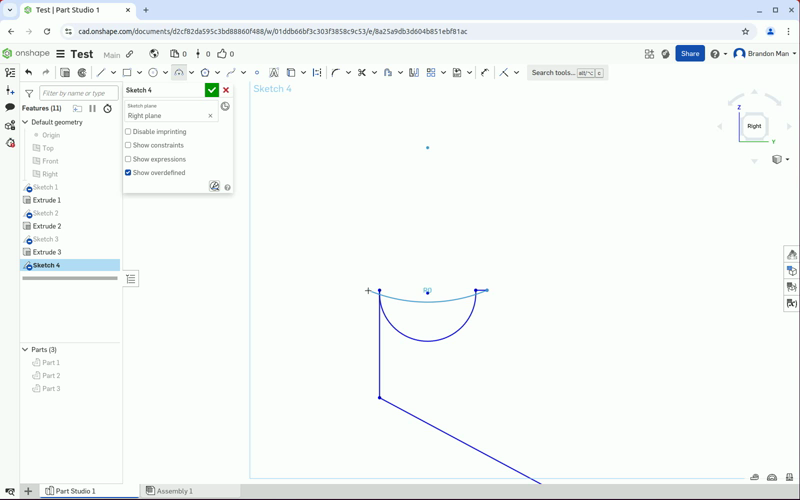
scroll(-6)
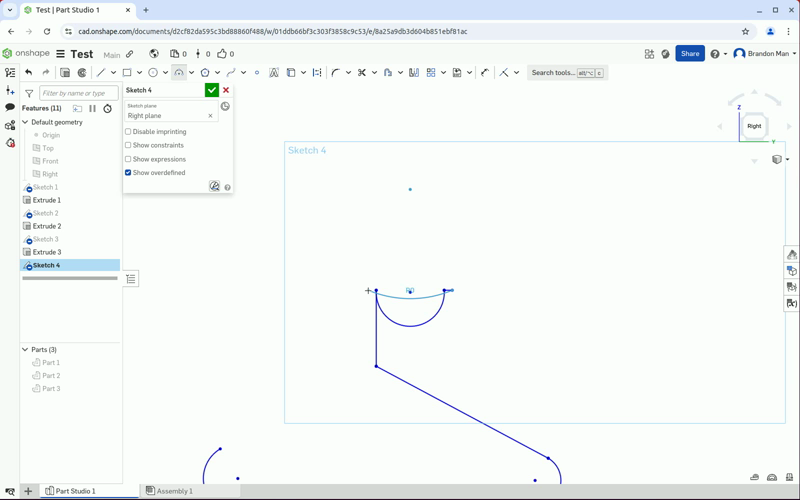
scroll(-6)
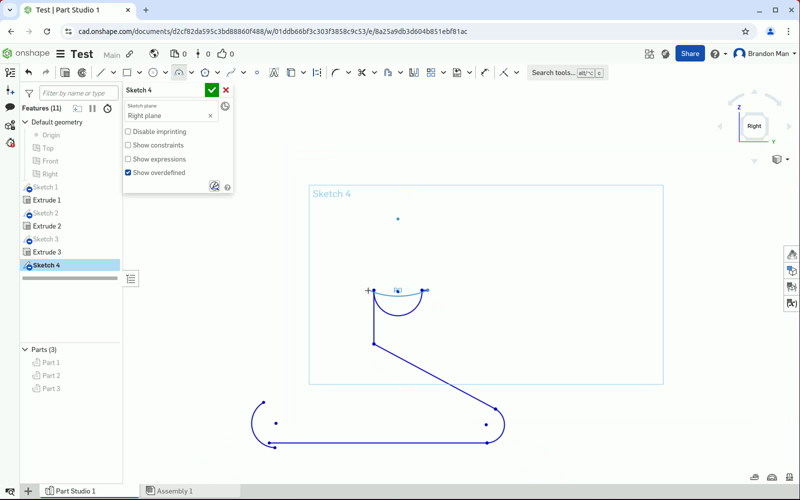
scroll(-6)
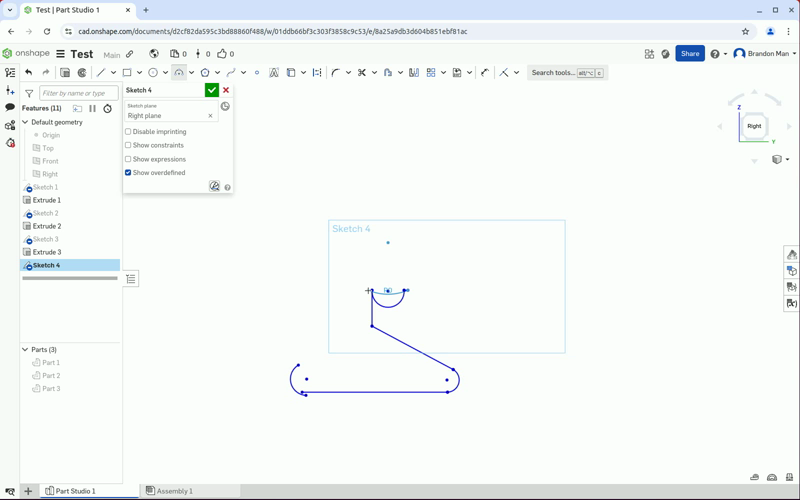
scroll(-6)
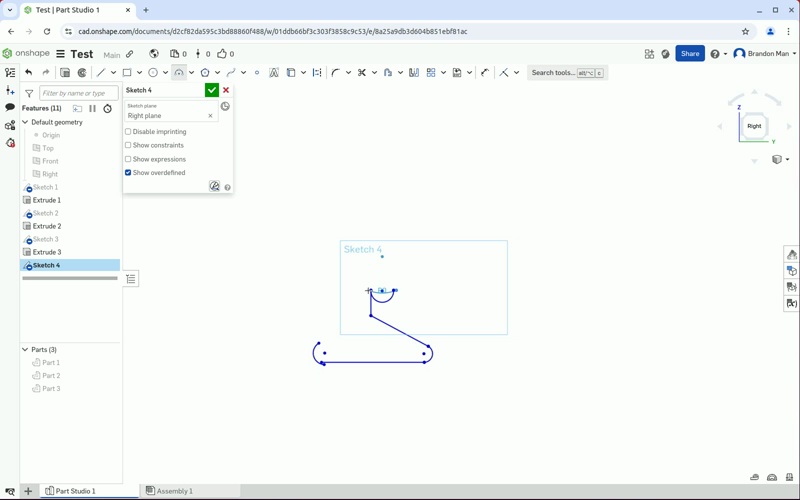
scroll(-6)
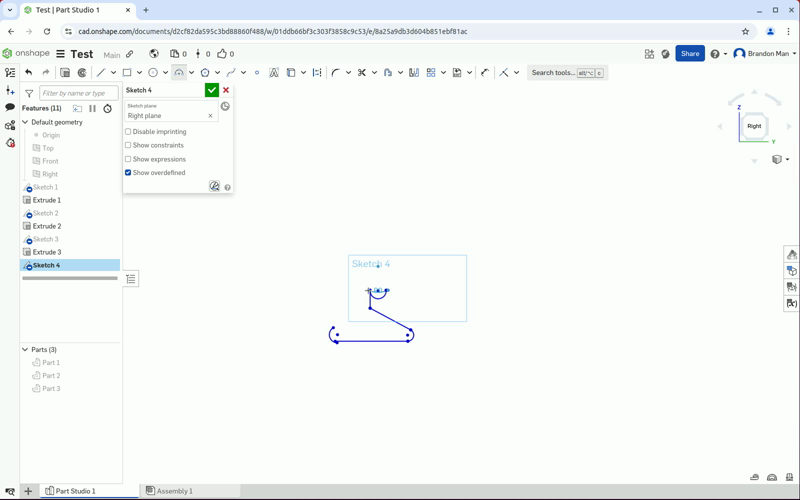
scroll(-6)
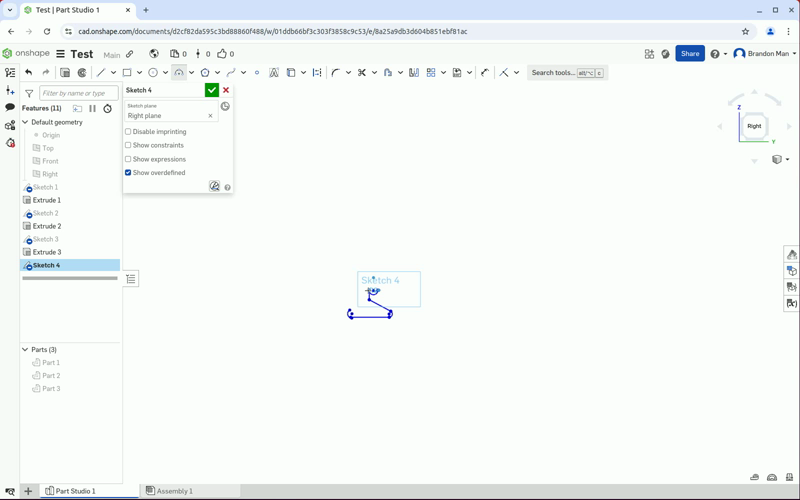
mouse_move(373, 295)
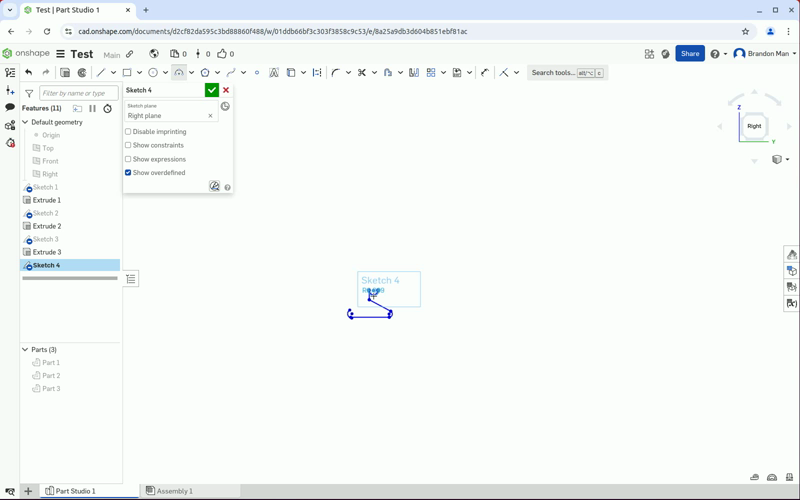
scroll(6)
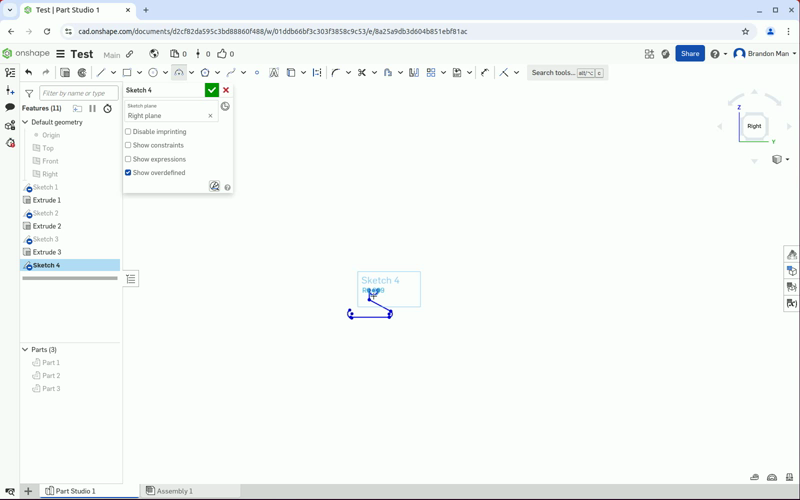
scroll(6)
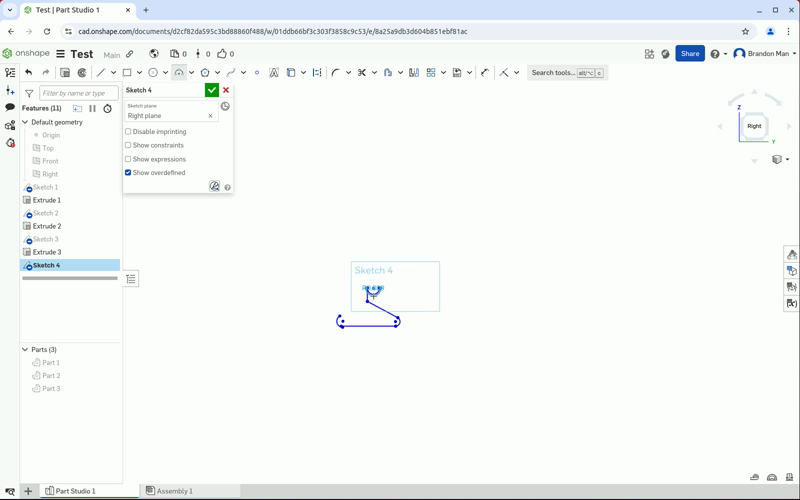
scroll(6)
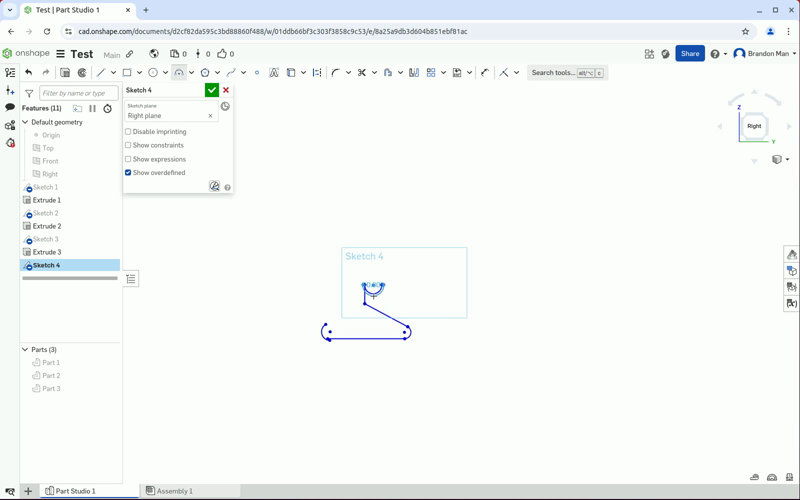
scroll(6)
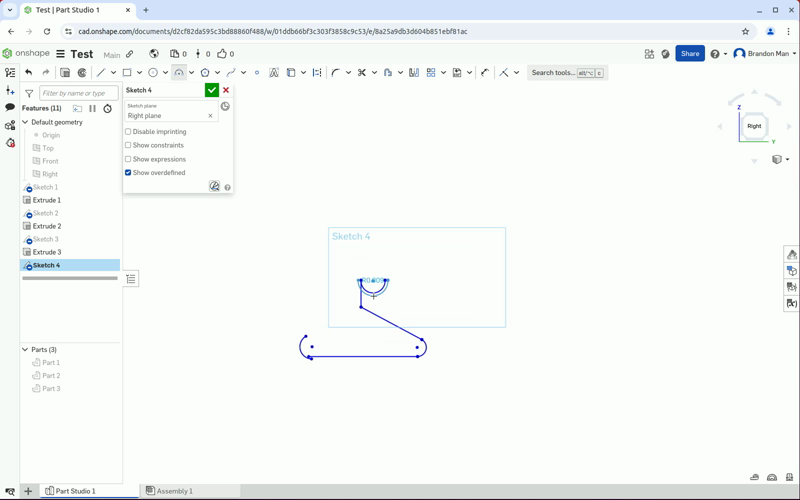
scroll(6)
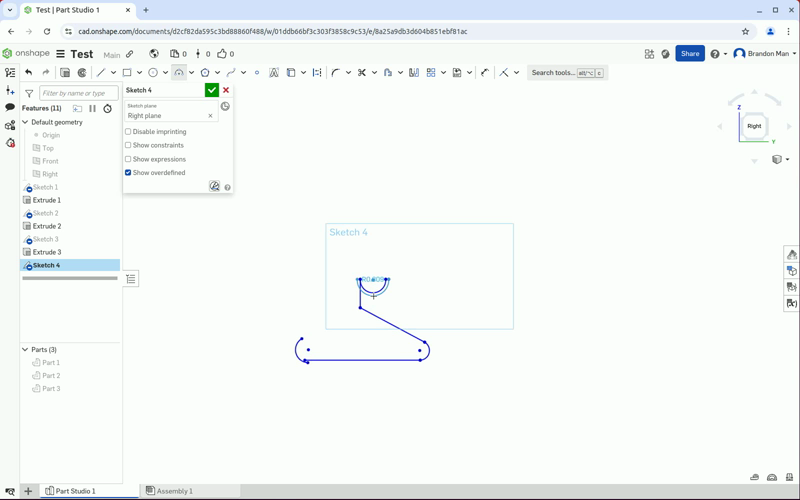
scroll(6)
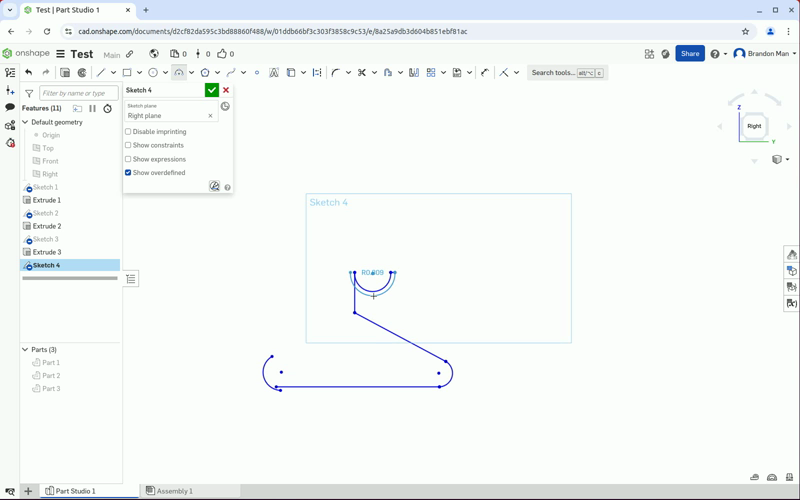
scroll(6)
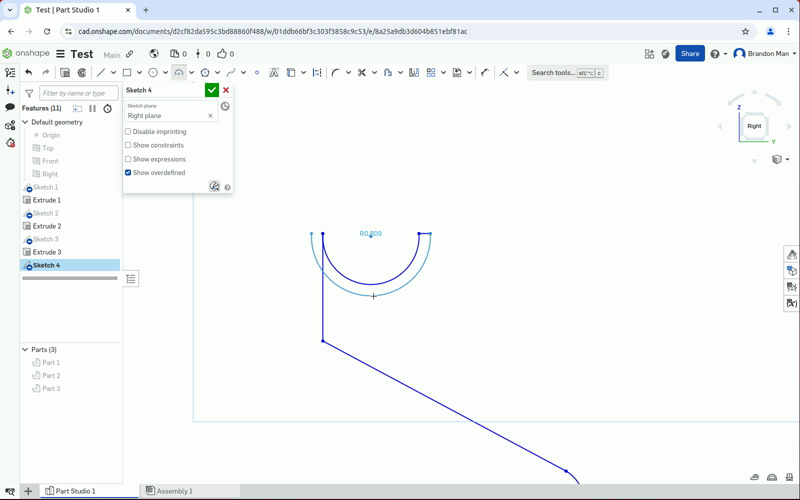
click(373, 295)
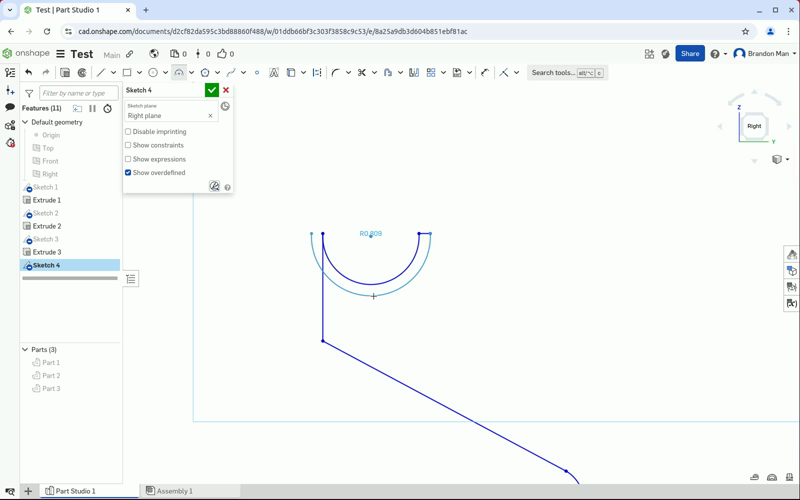
scroll(-6)
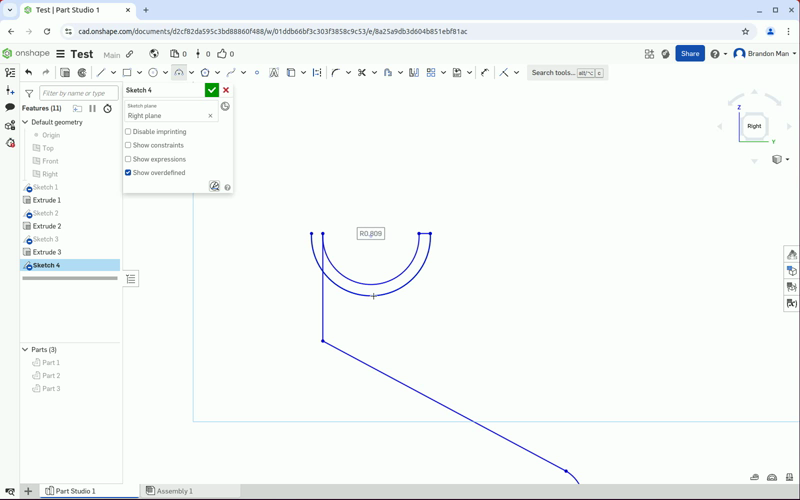
scroll(-6)
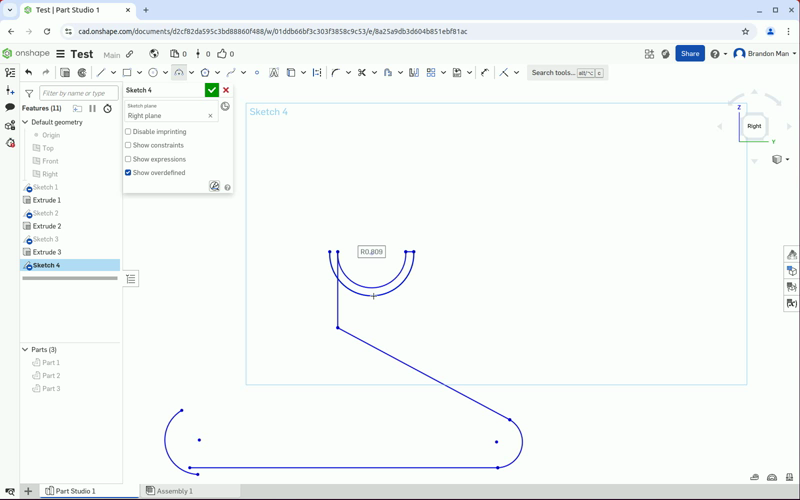
scroll(-6)
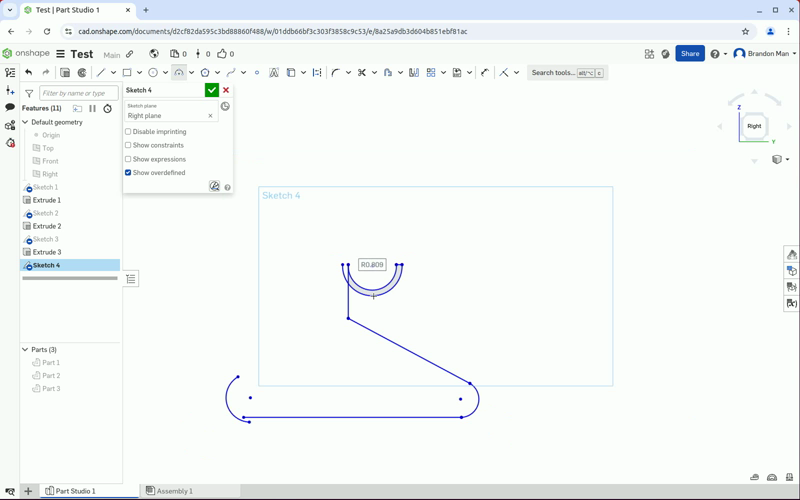
scroll(-6)
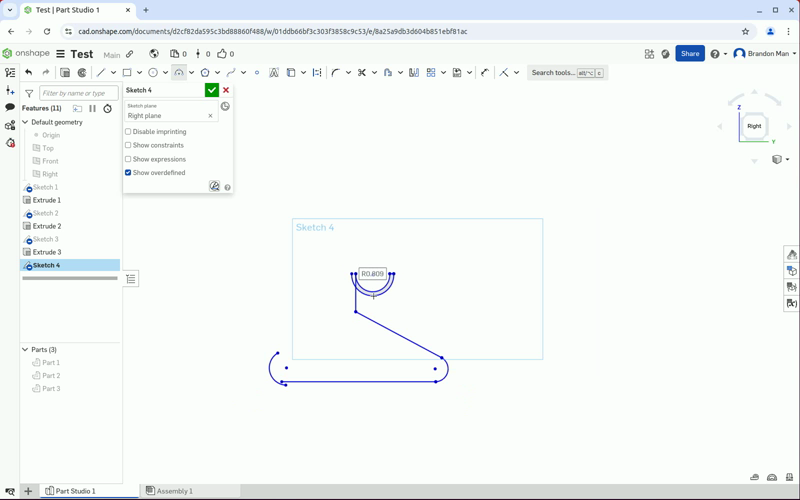
scroll(-6)
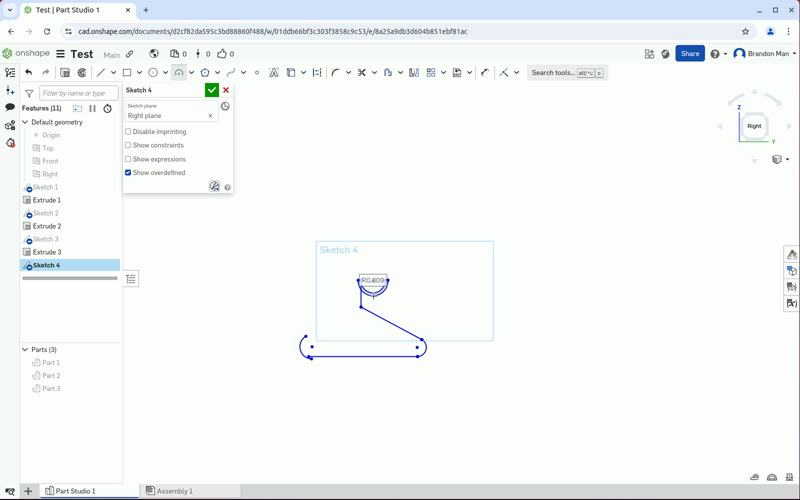
scroll(-6)
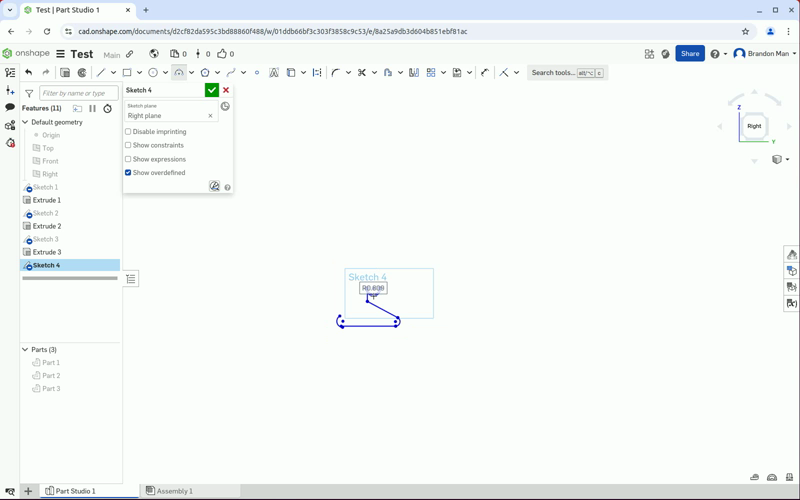
scroll(-6)
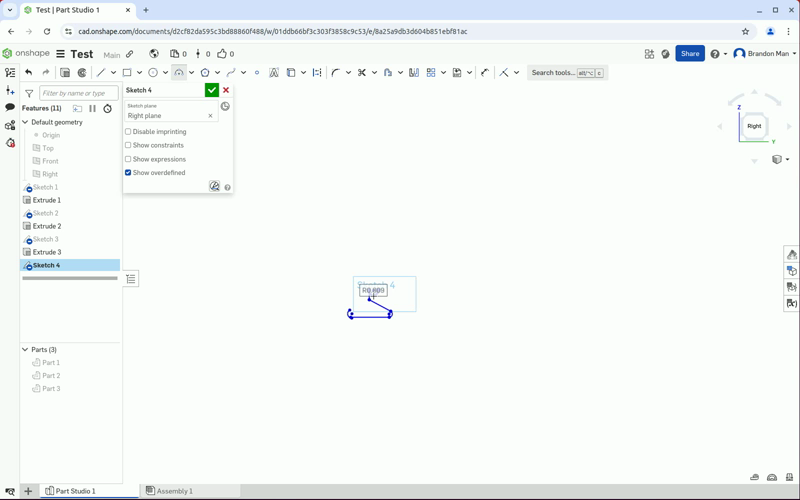
key_up(shift)
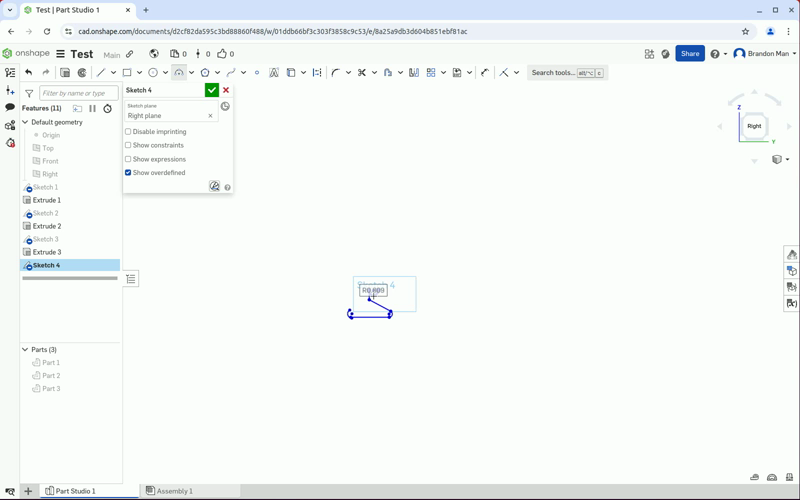
key(esc)
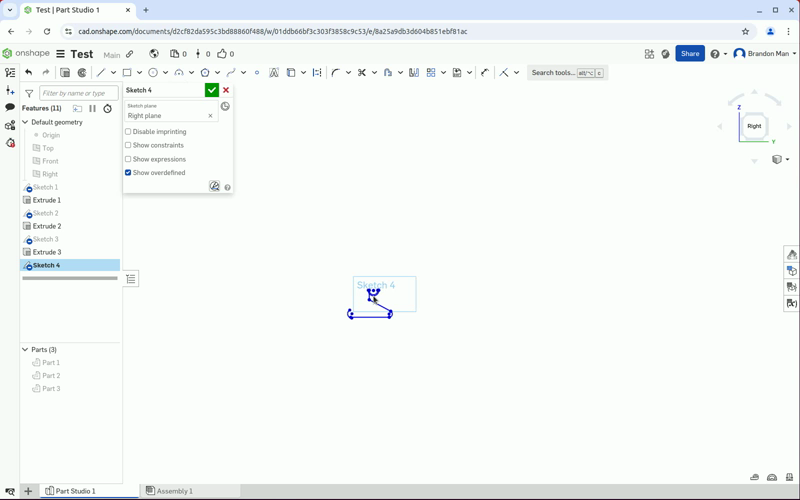
key(l)
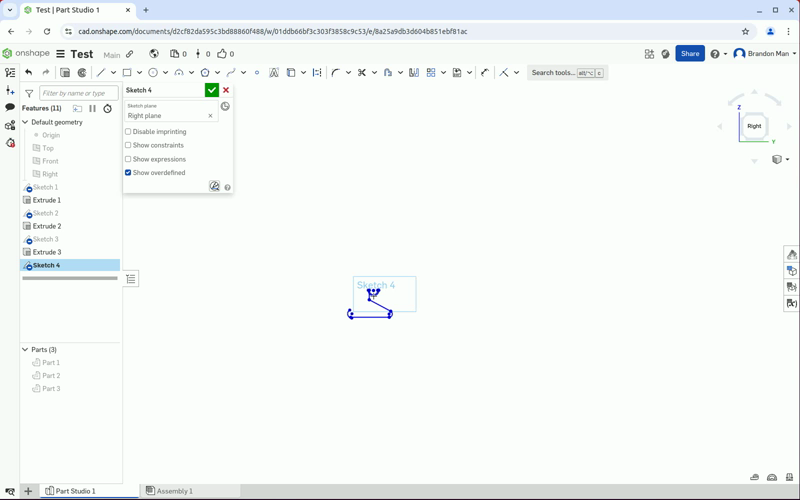
mouse_move(368, 290)
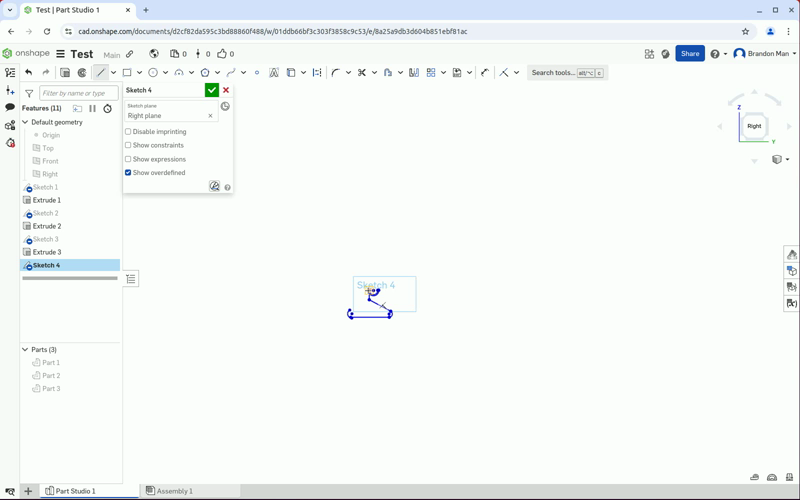
scroll(6)
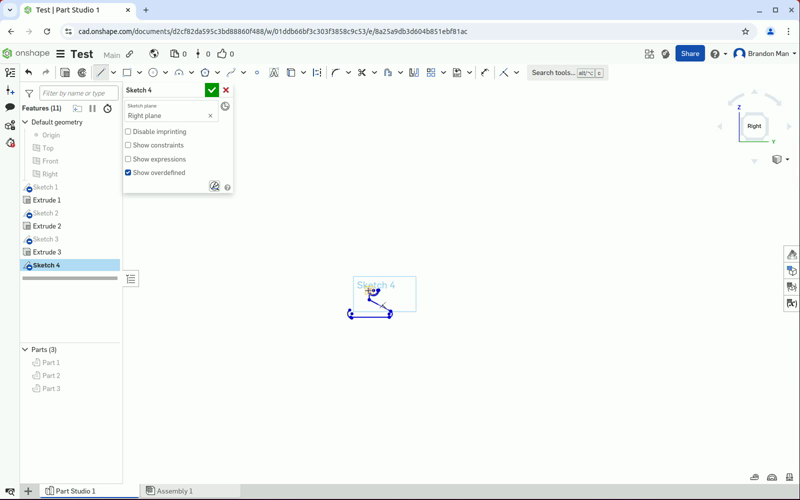
scroll(6)
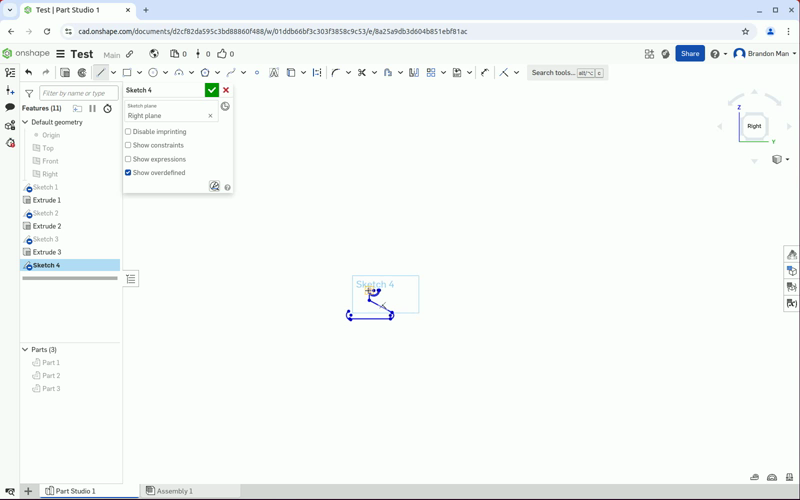
scroll(6)
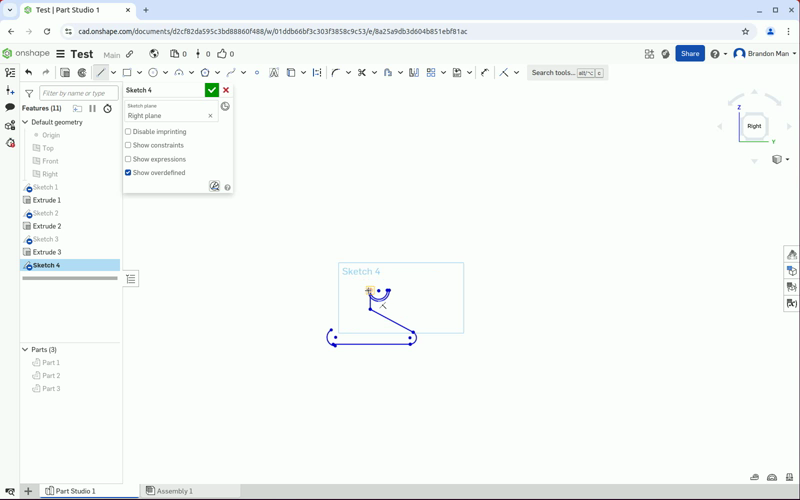
scroll(6)
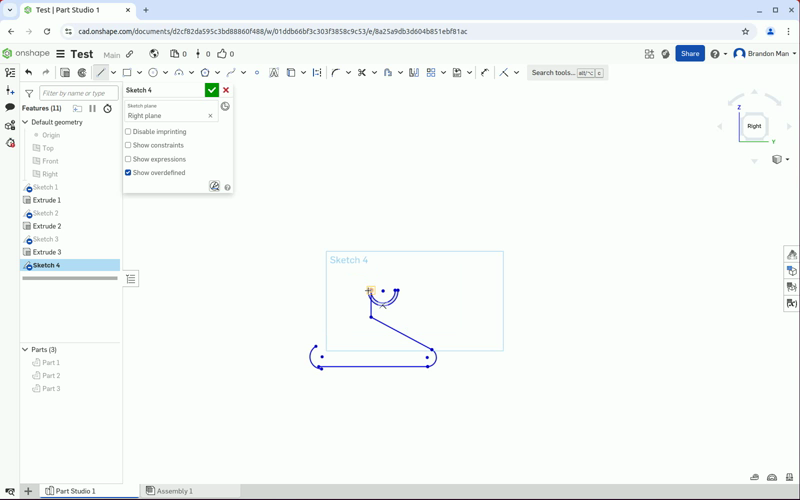
scroll(6)
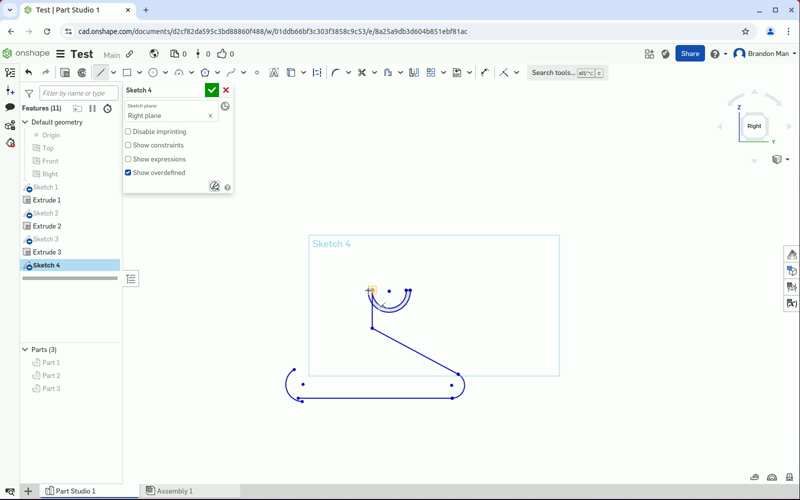
scroll(6)
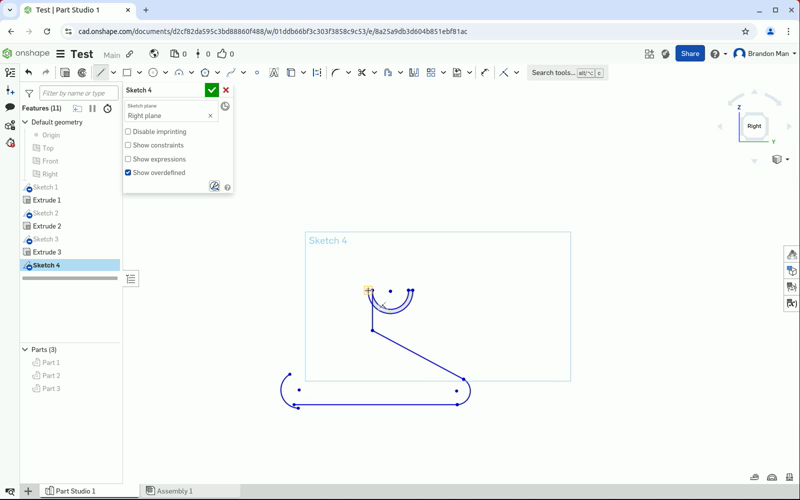
scroll(6)
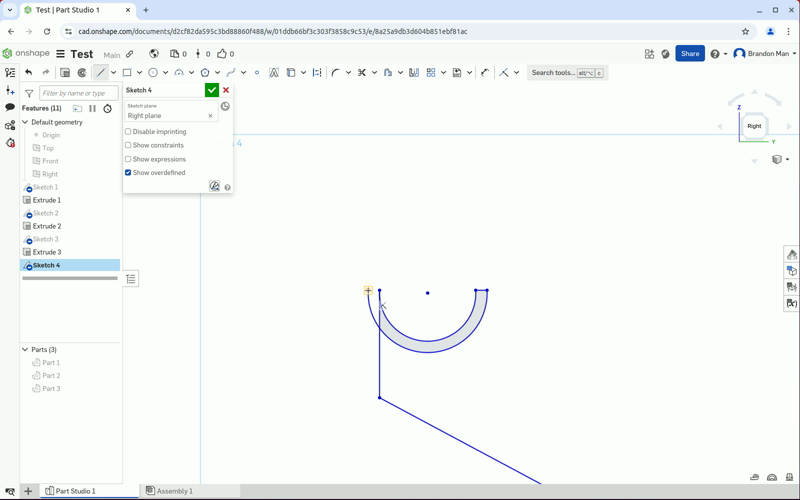
click(368, 290)
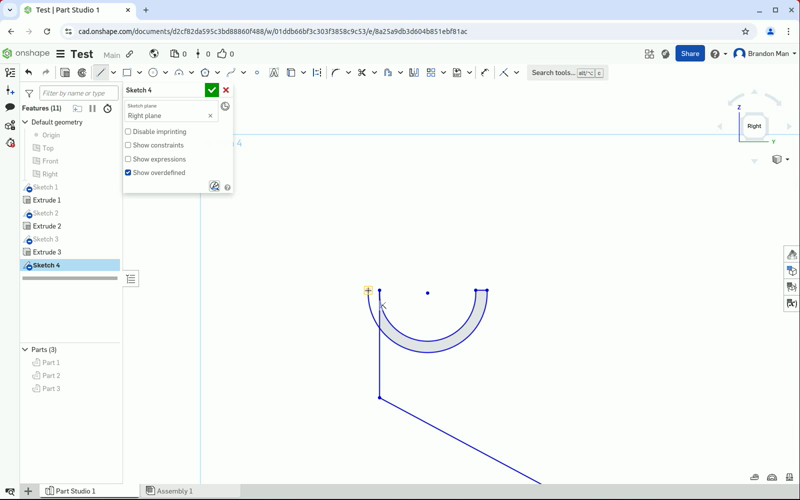
scroll(-6)
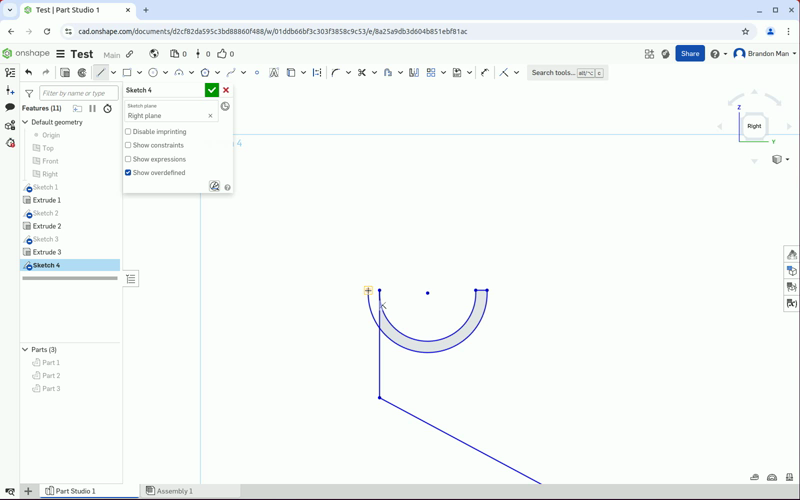
scroll(-6)
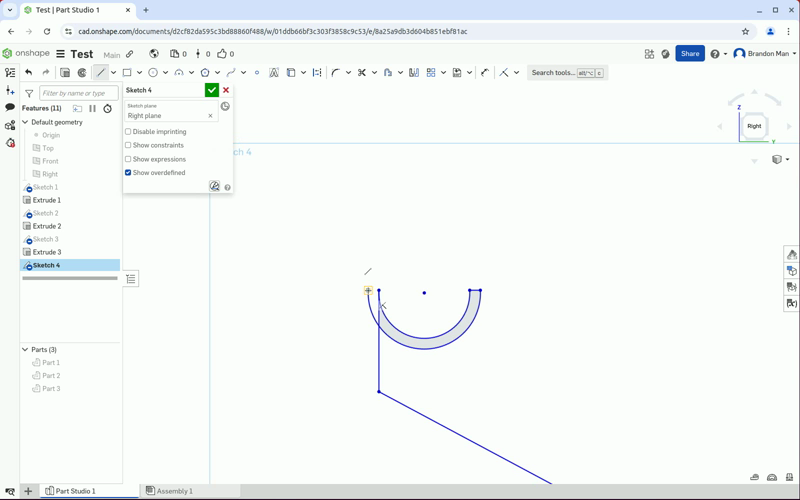
scroll(-6)
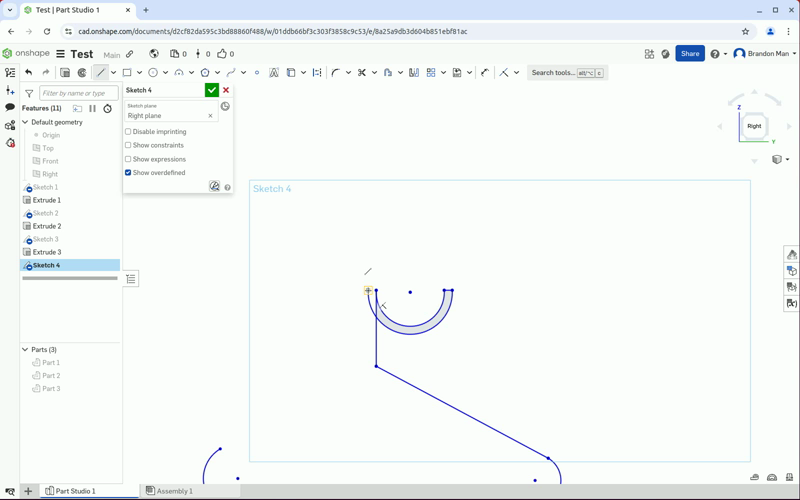
scroll(-6)
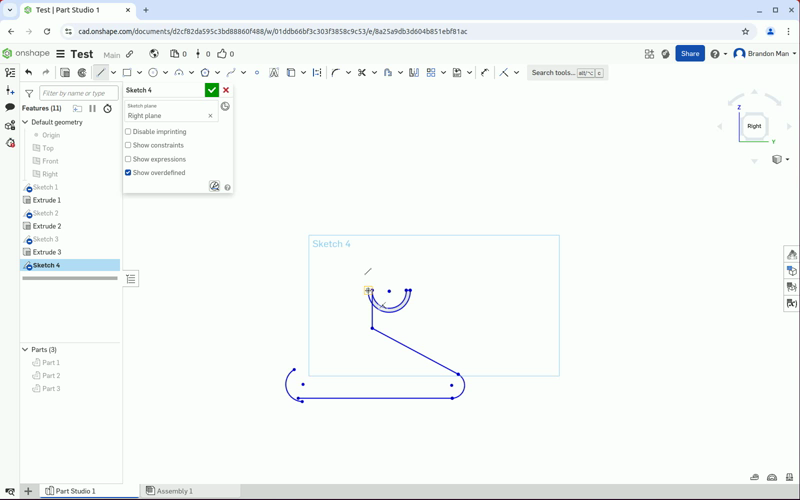
scroll(-6)
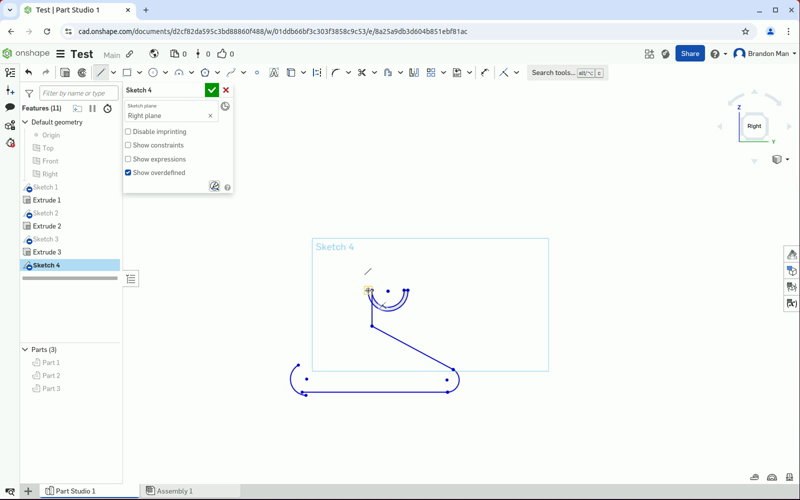
scroll(-6)
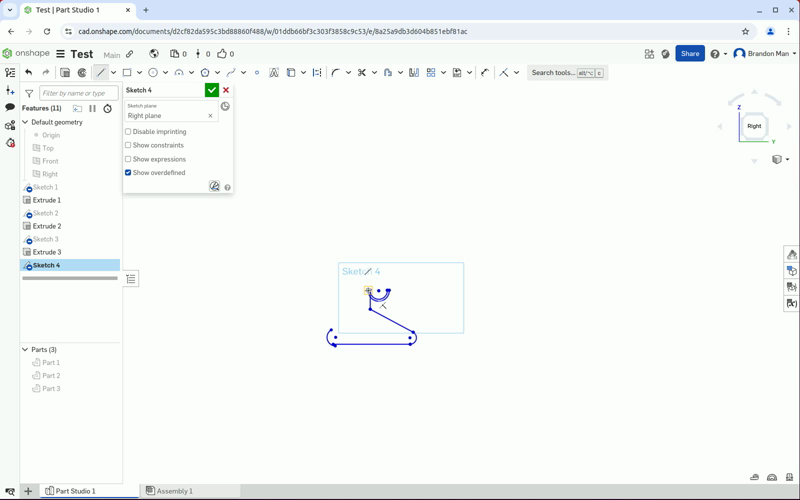
scroll(-6)
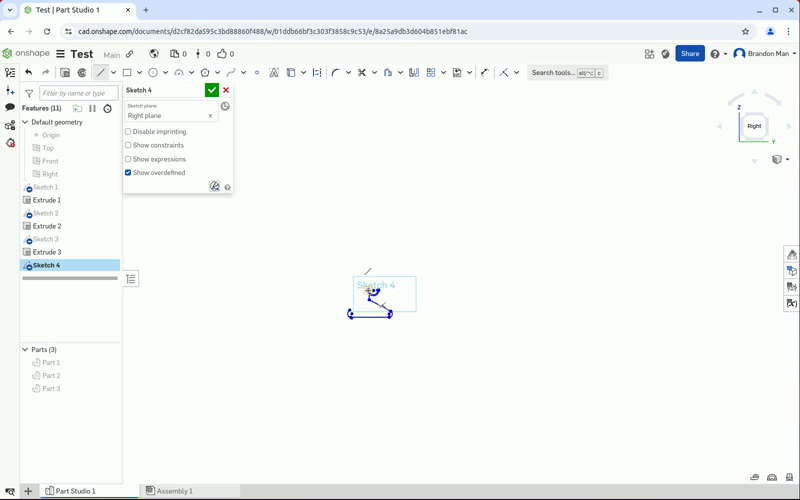
key_down(shift)
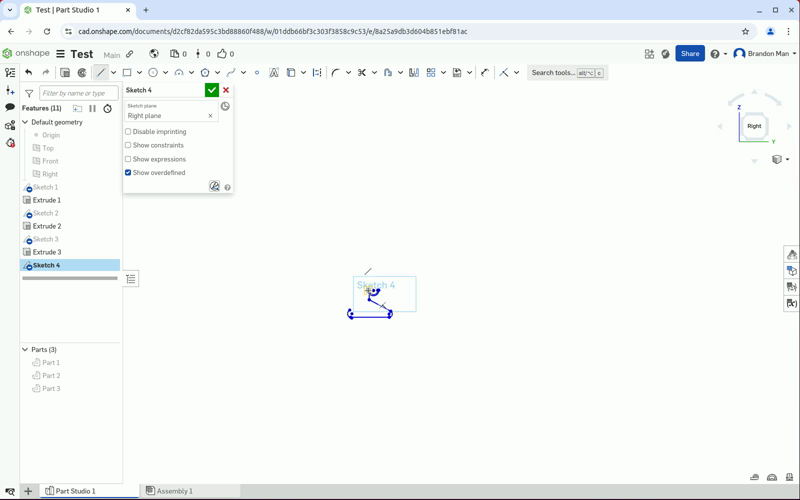
mouse_move(398, 290)
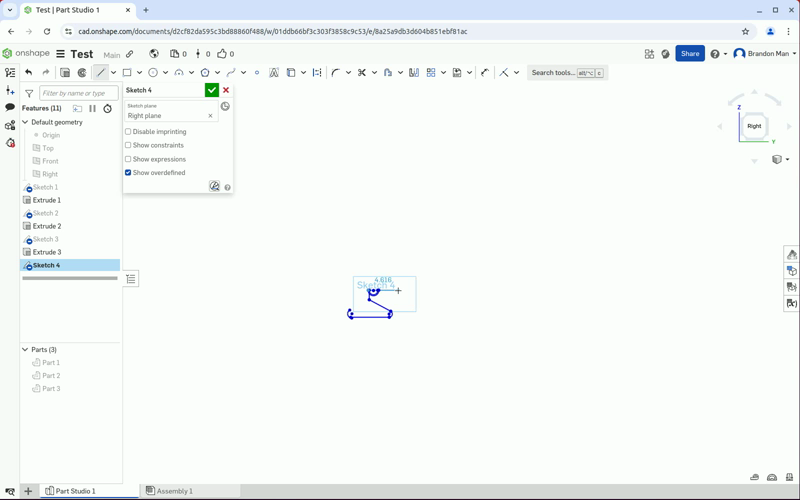
mouse_move(368, 300)
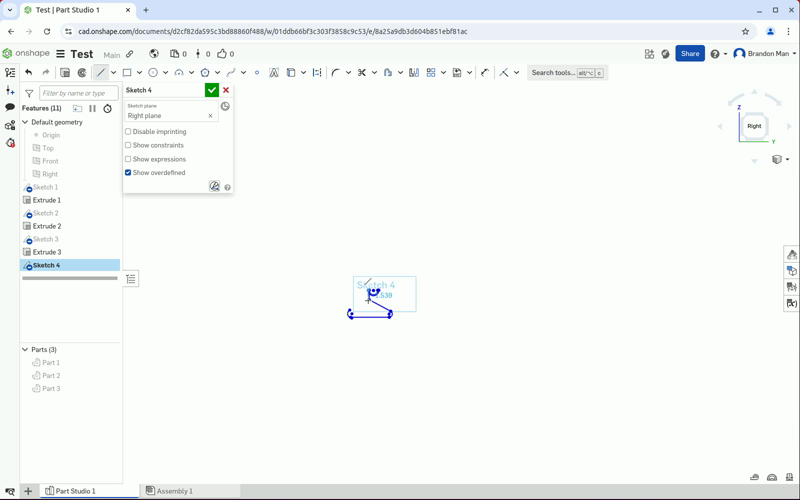
scroll(6)
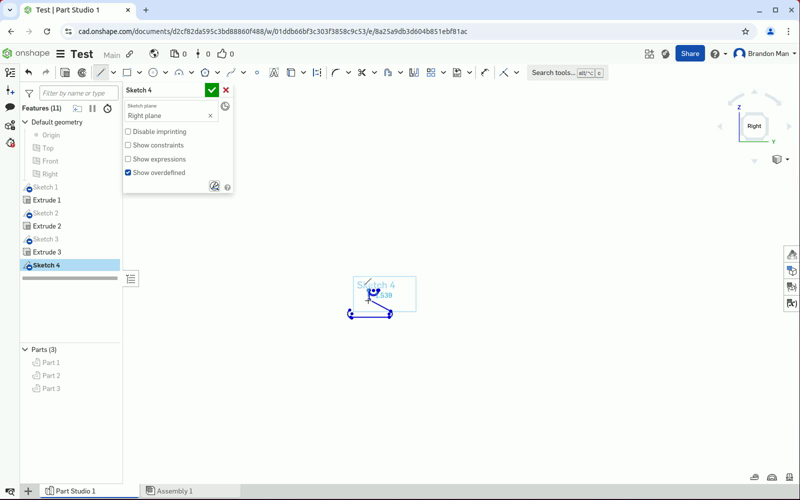
scroll(6)
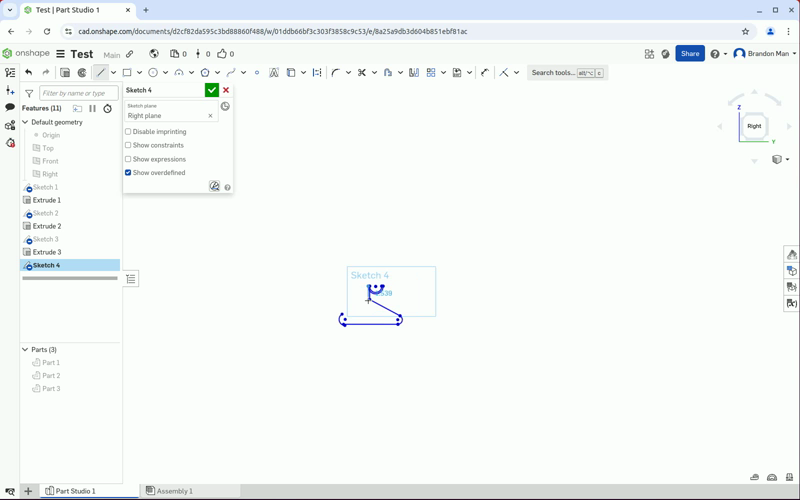
scroll(6)
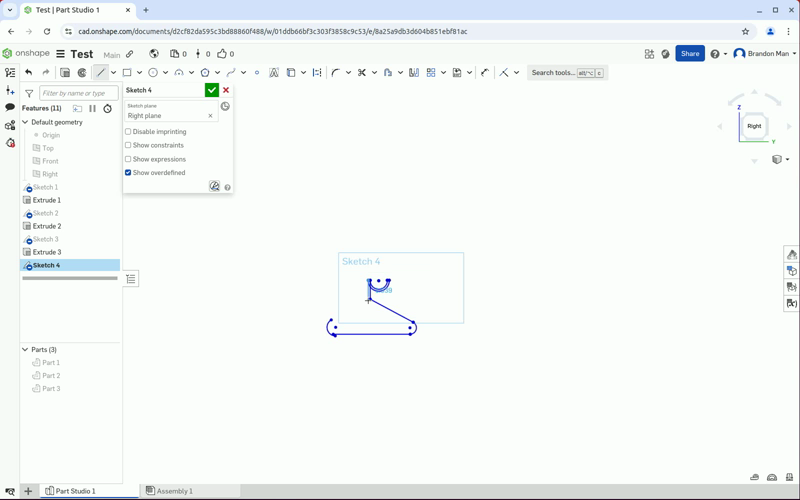
scroll(6)
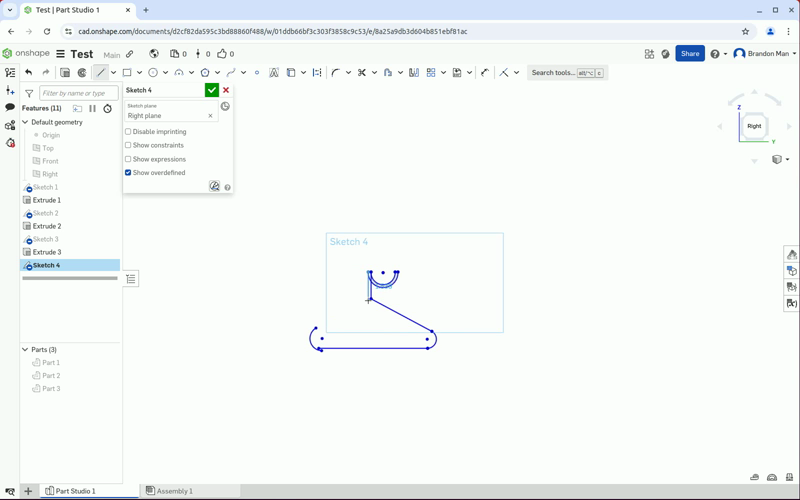
scroll(6)
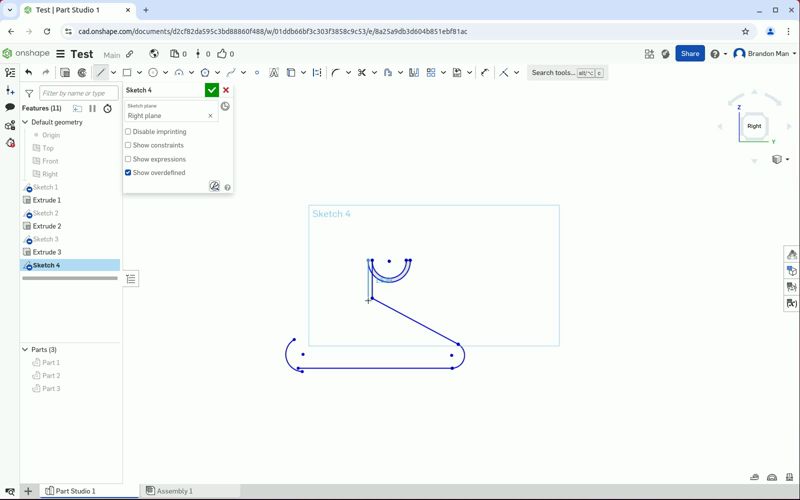
scroll(6)
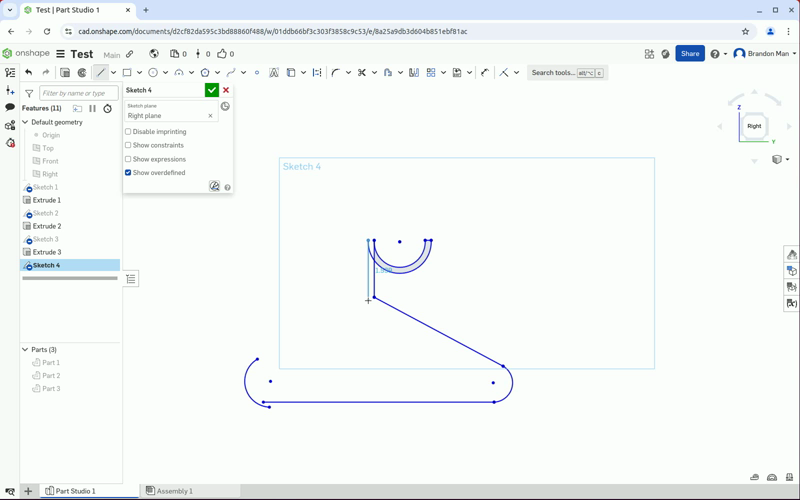
scroll(6)
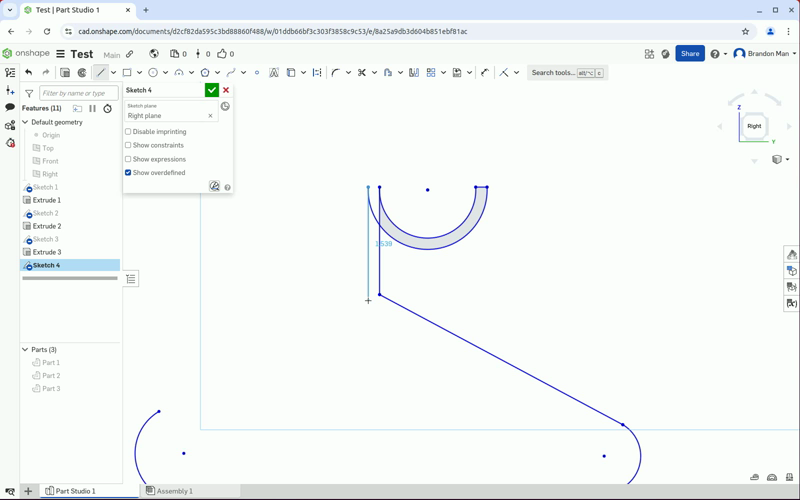
click(368, 300)
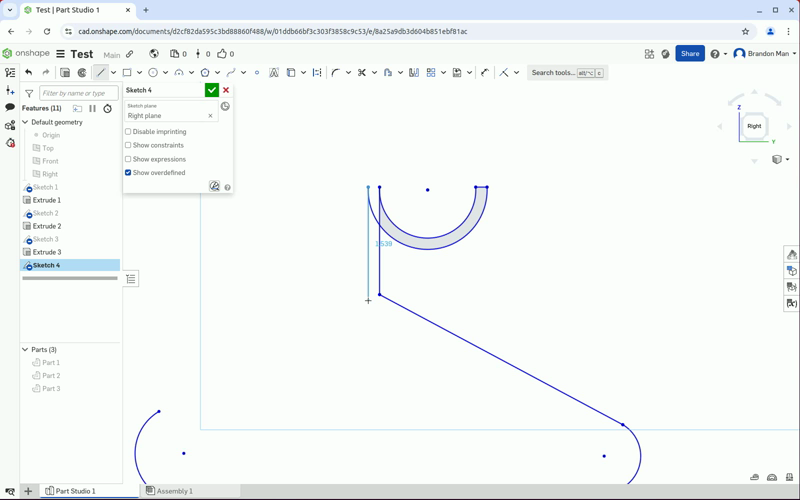
scroll(-6)
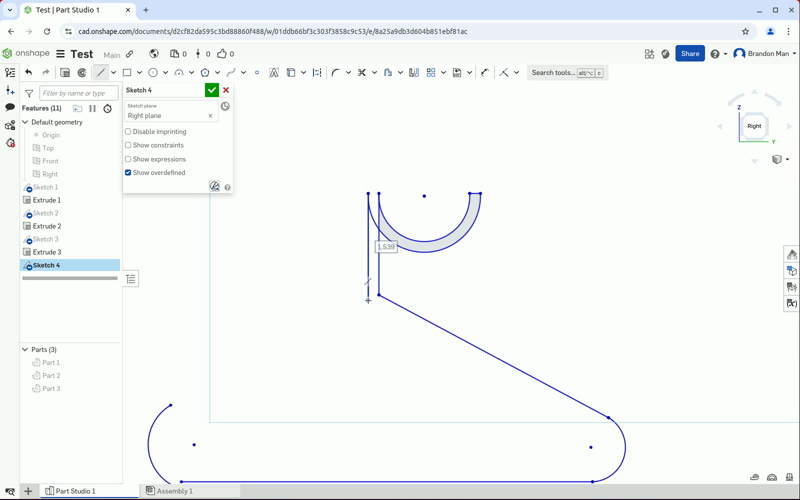
scroll(-6)
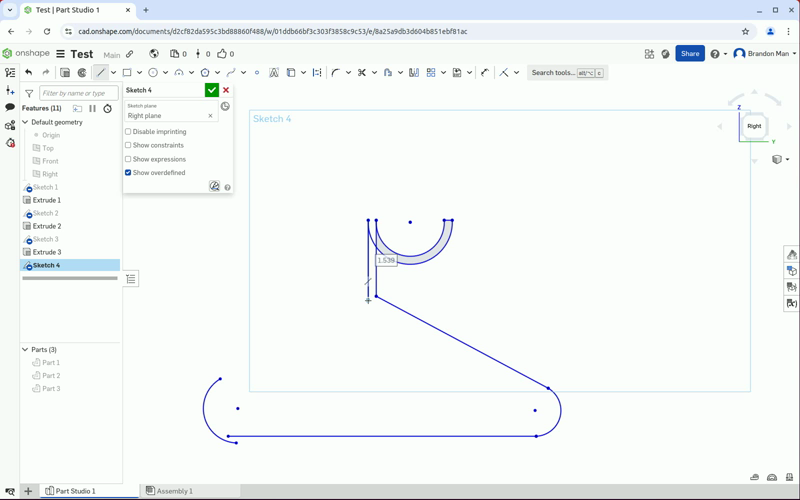
scroll(-6)
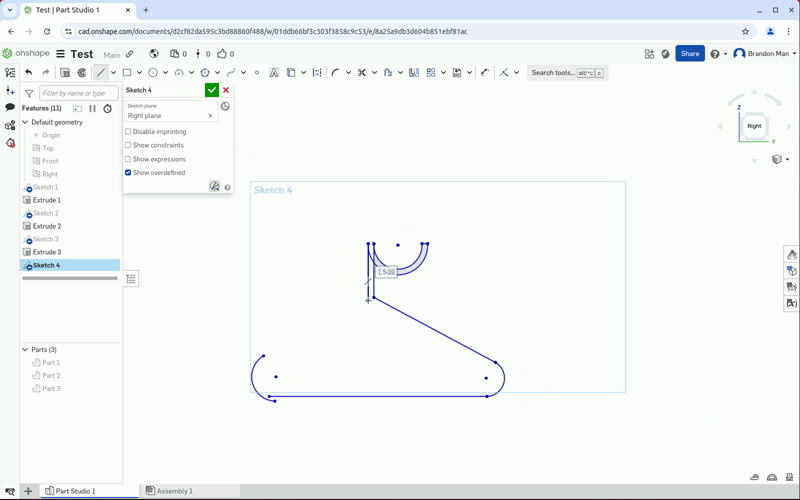
scroll(-6)
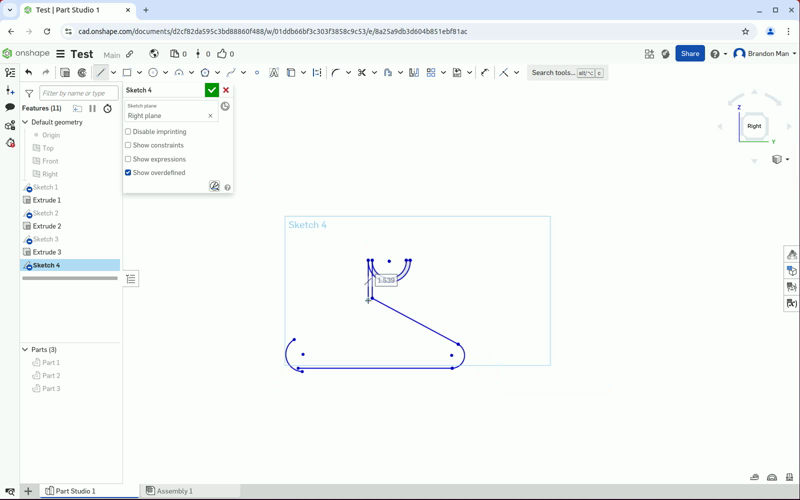
scroll(-6)
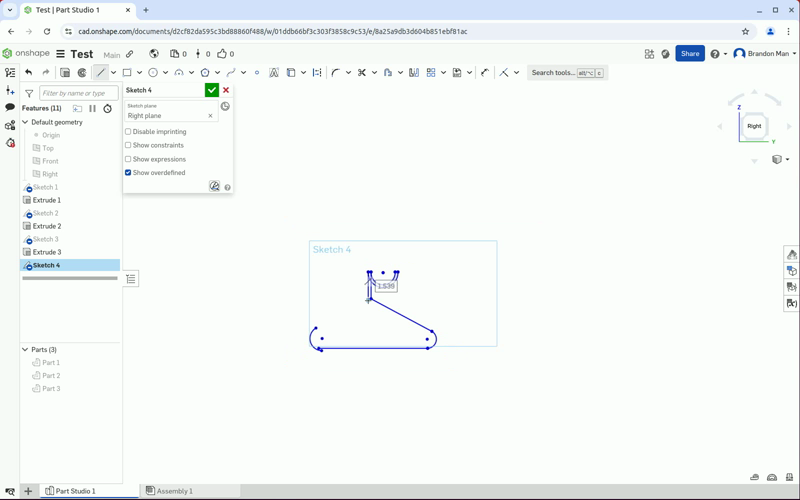
scroll(-6)
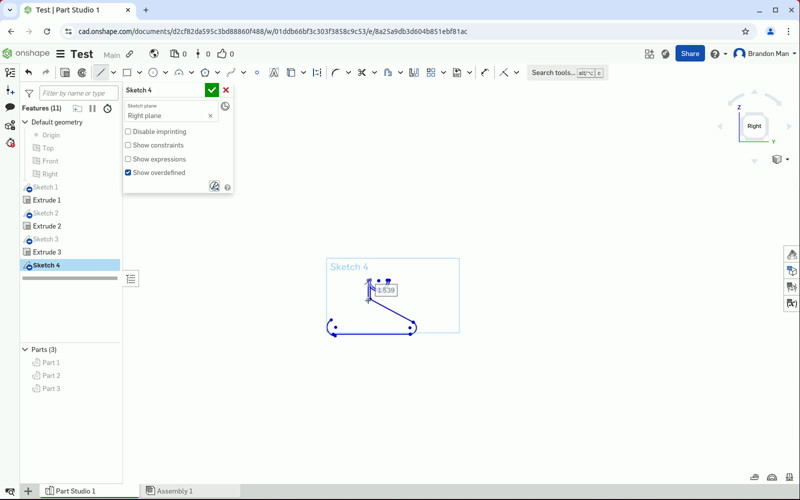
scroll(-6)
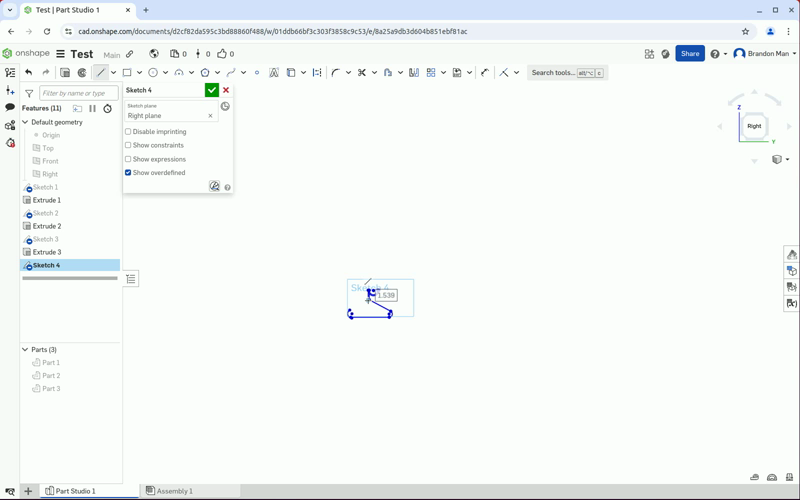
key_up(shift)
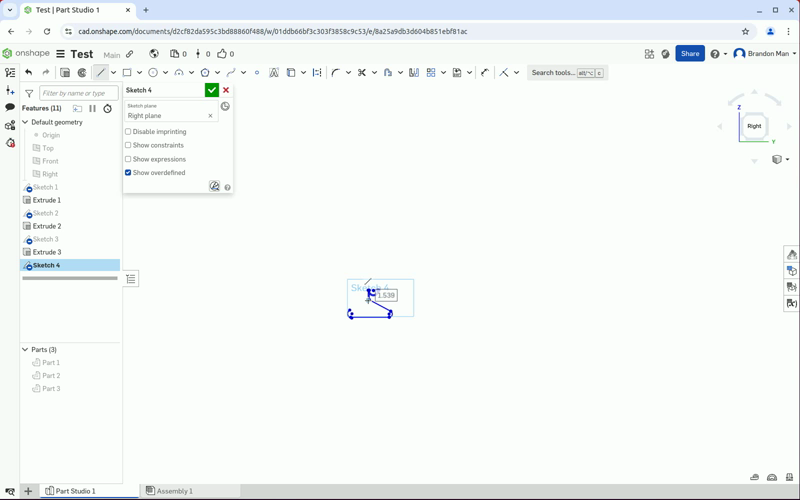
mouse_move(398, 300)
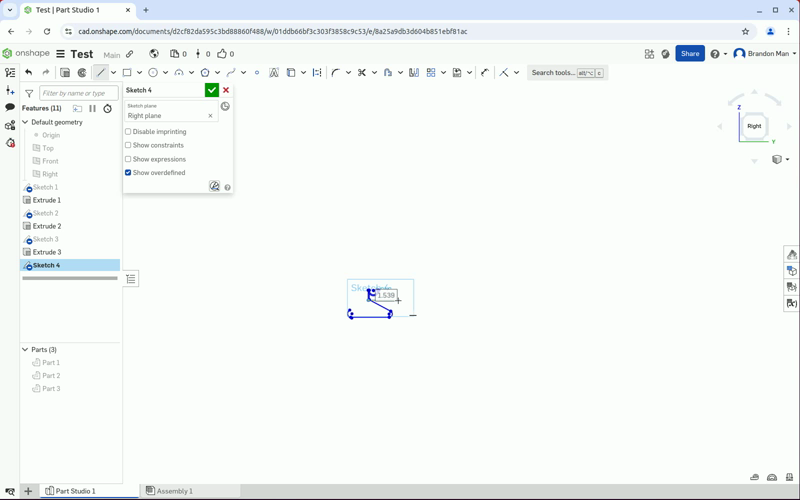
key_down(shift)
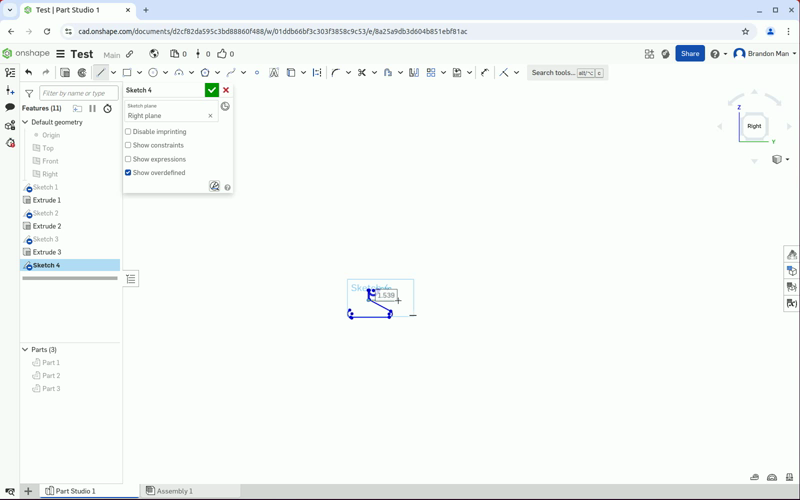
mouse_move(349, 311)
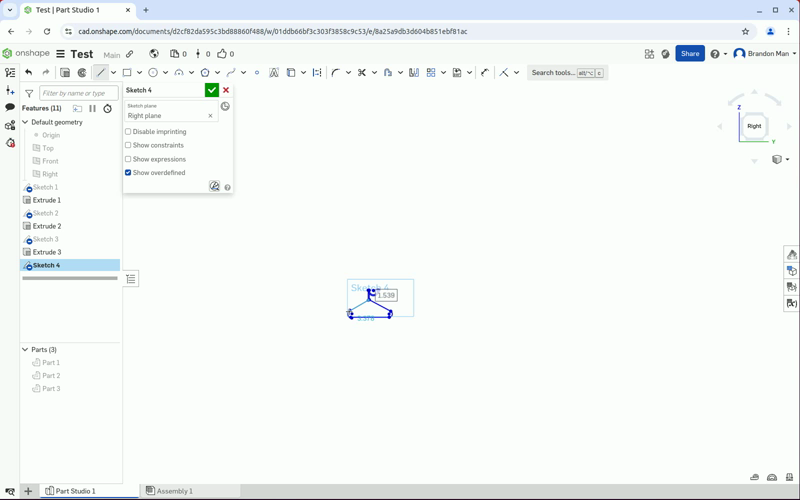
scroll(6)
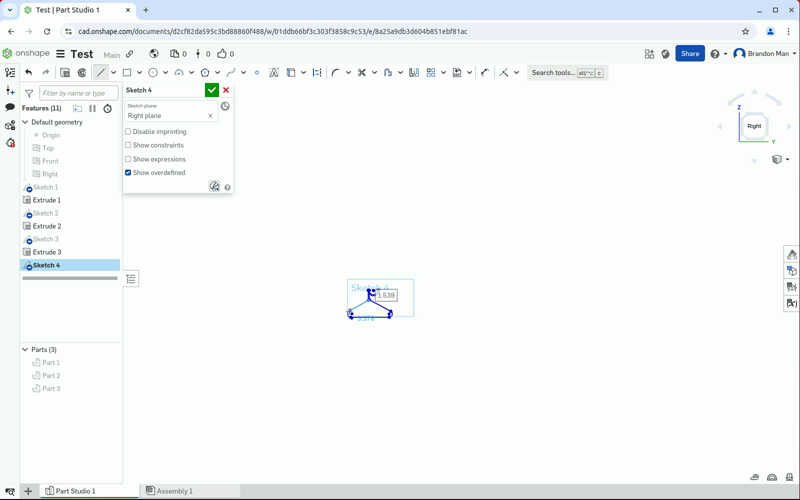
scroll(6)
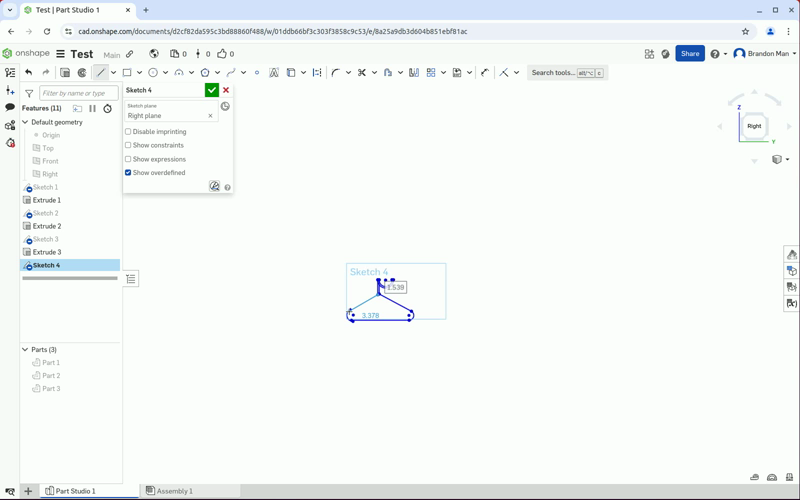
scroll(6)
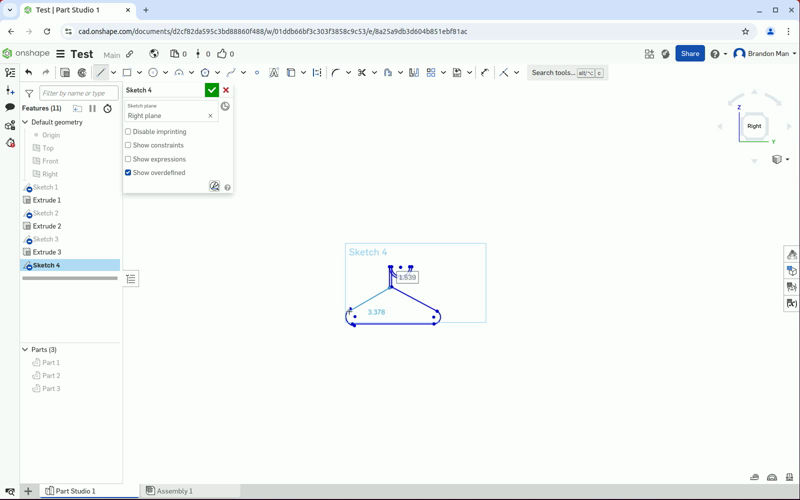
scroll(6)
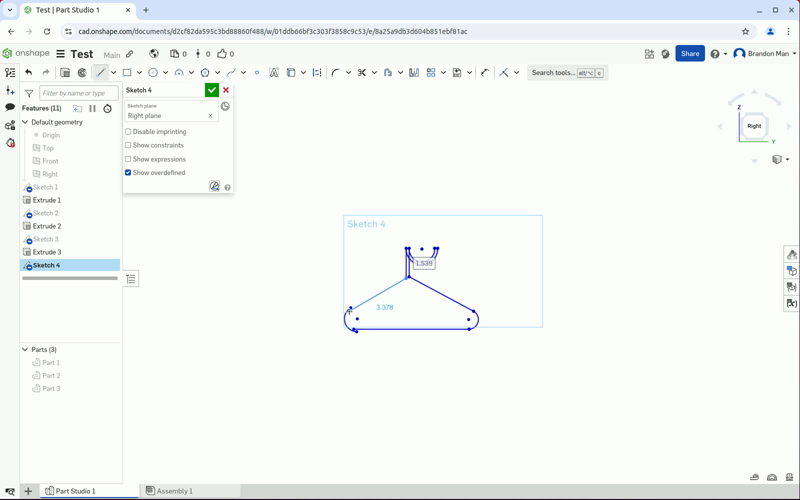
scroll(6)
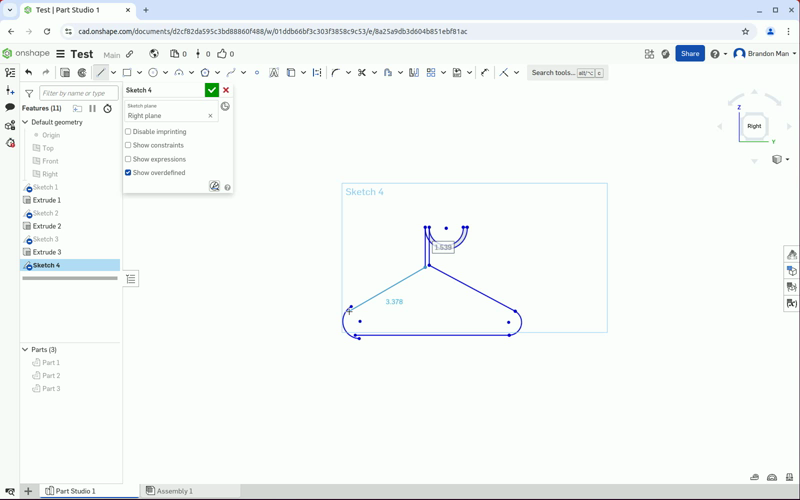
scroll(6)
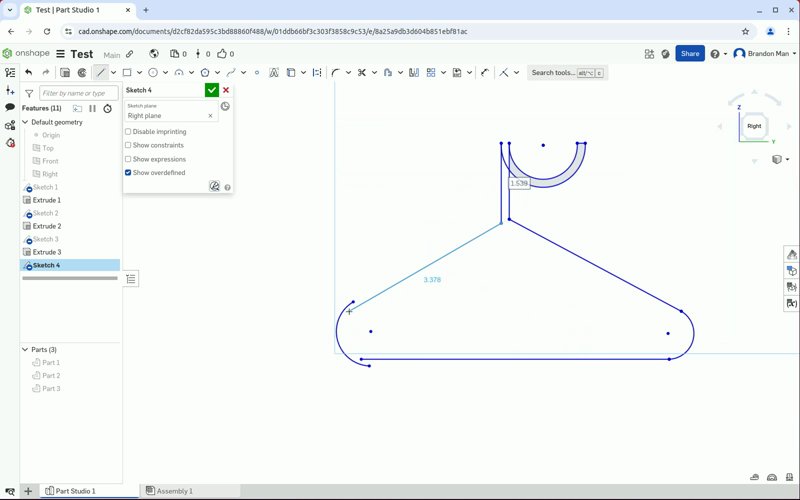
scroll(6)
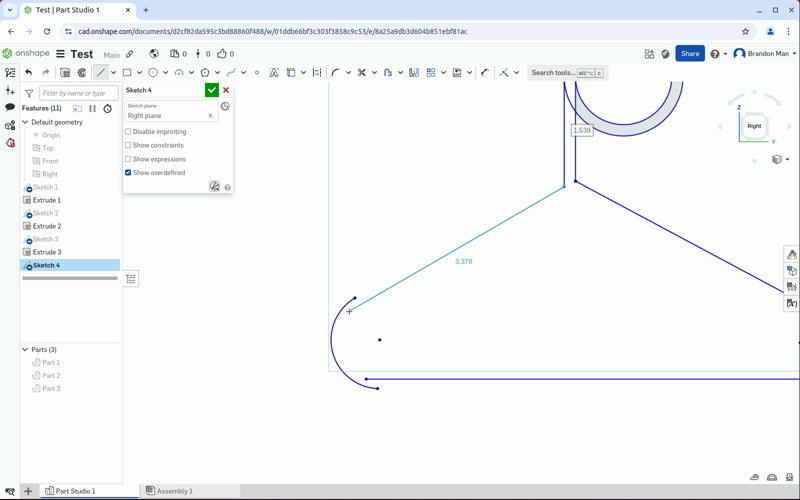
key_up(shift)
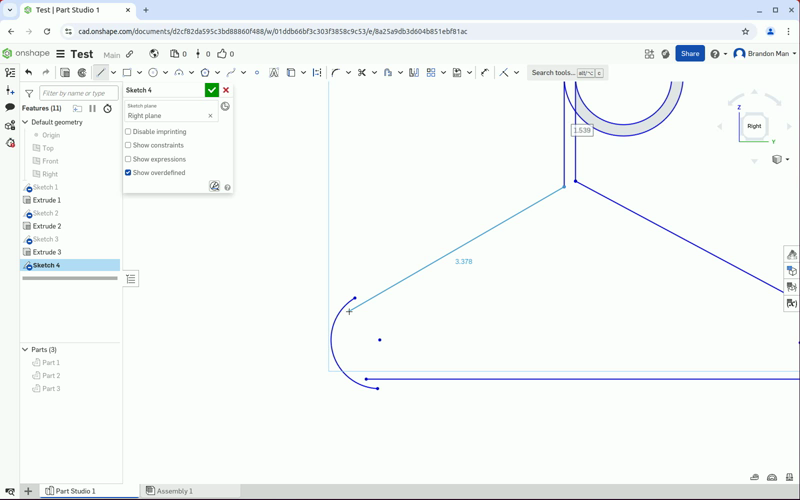
click(349, 311)
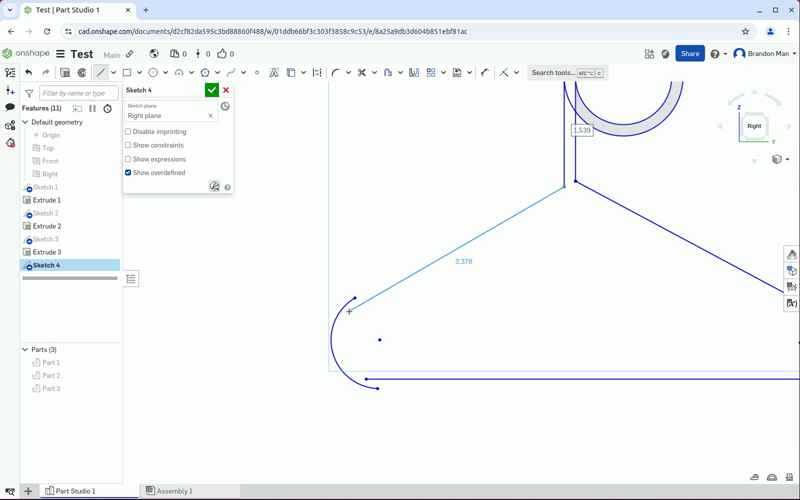
scroll(-6)
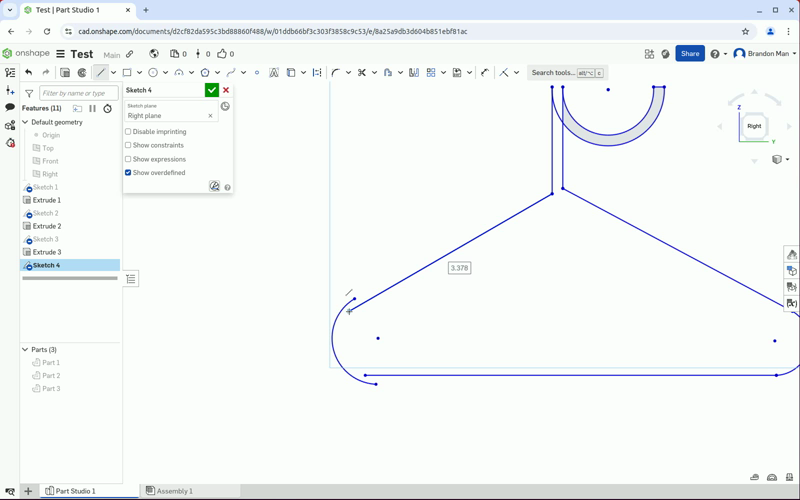
scroll(-6)
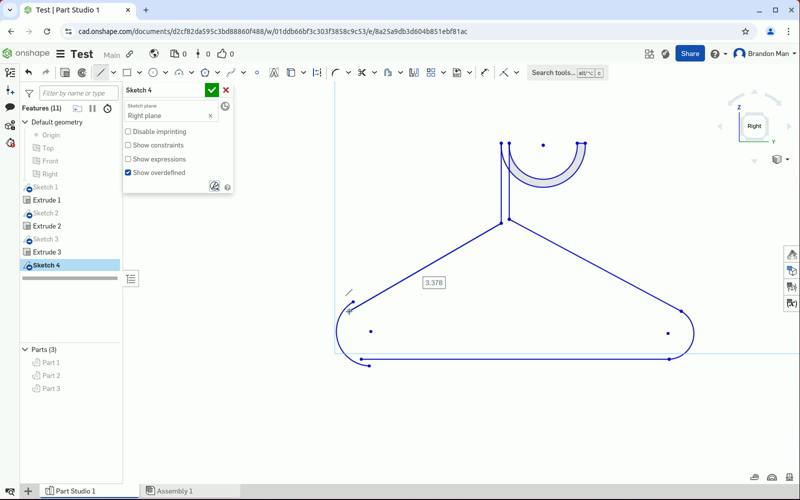
scroll(-6)
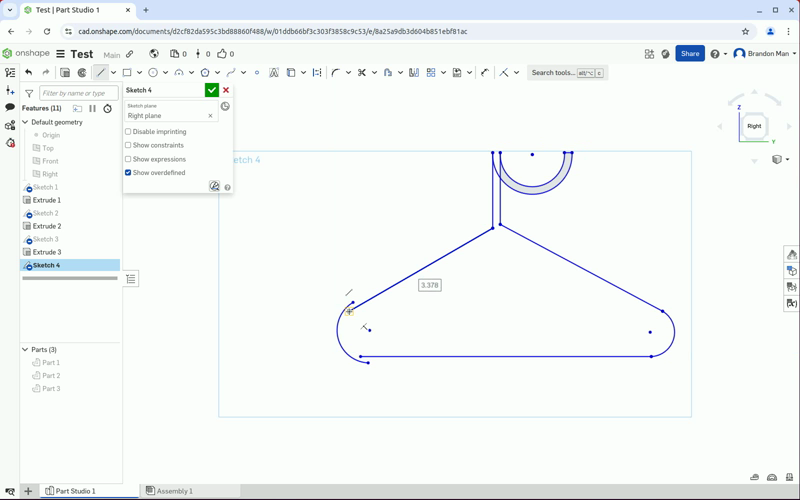
scroll(-6)
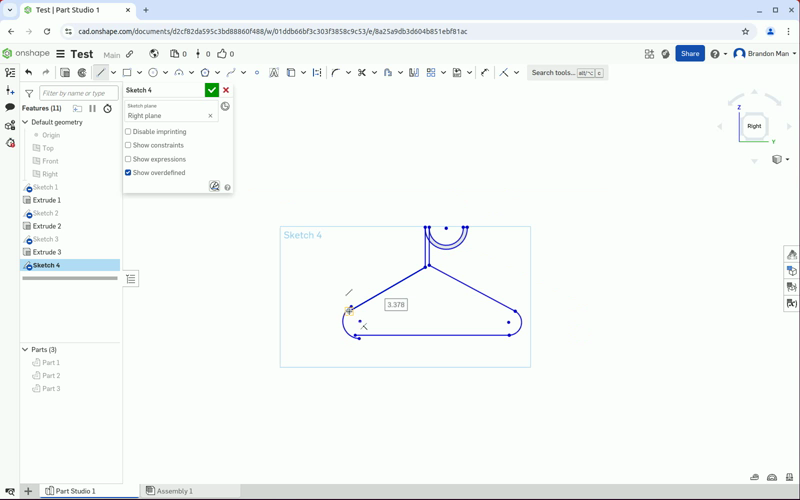
scroll(-6)
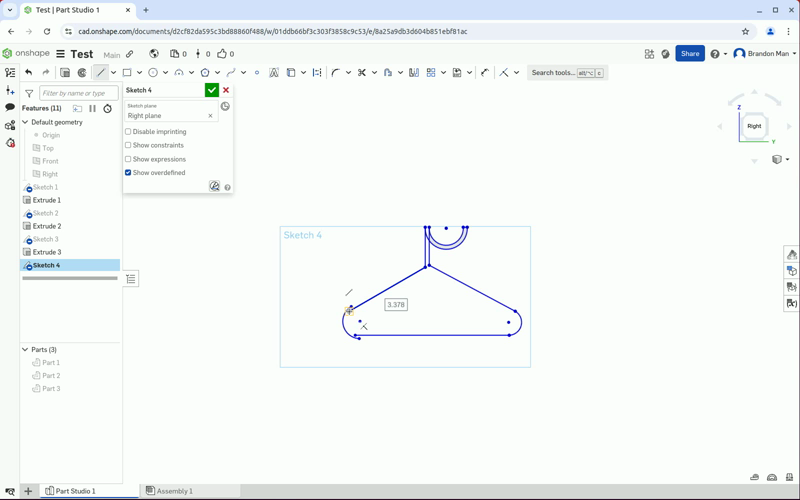
scroll(-6)
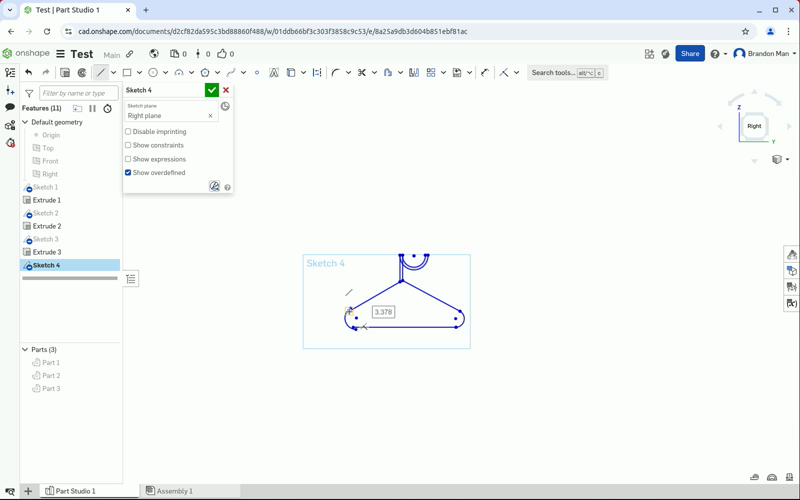
scroll(-6)
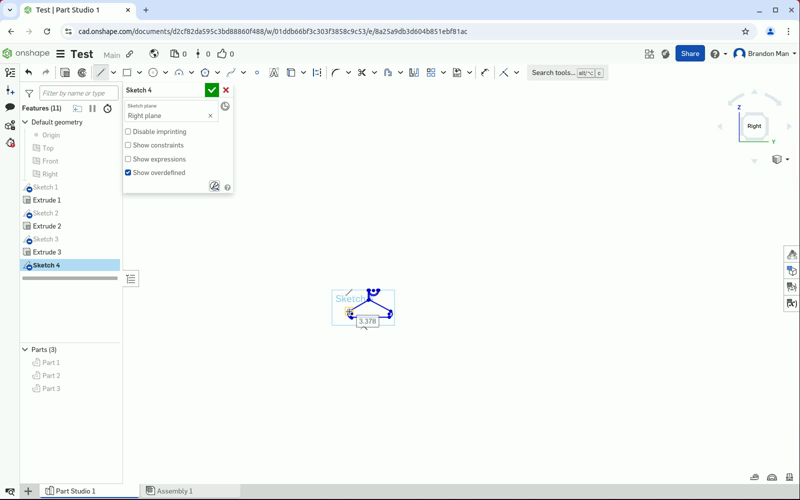
key(esc)
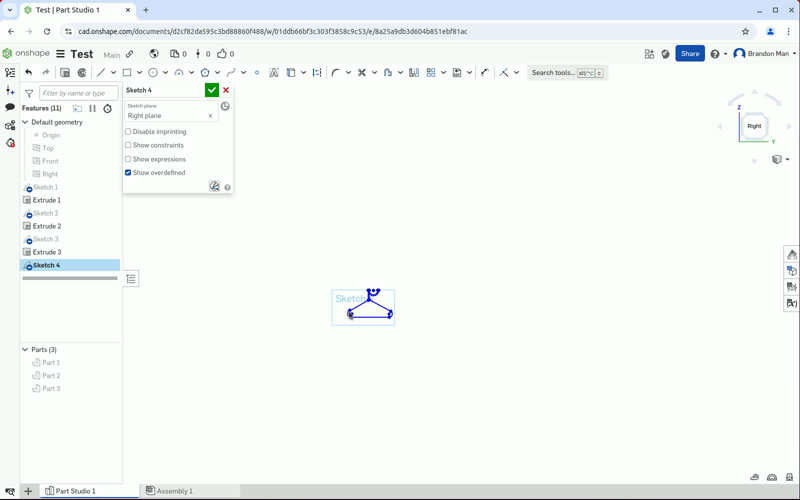
key(a)
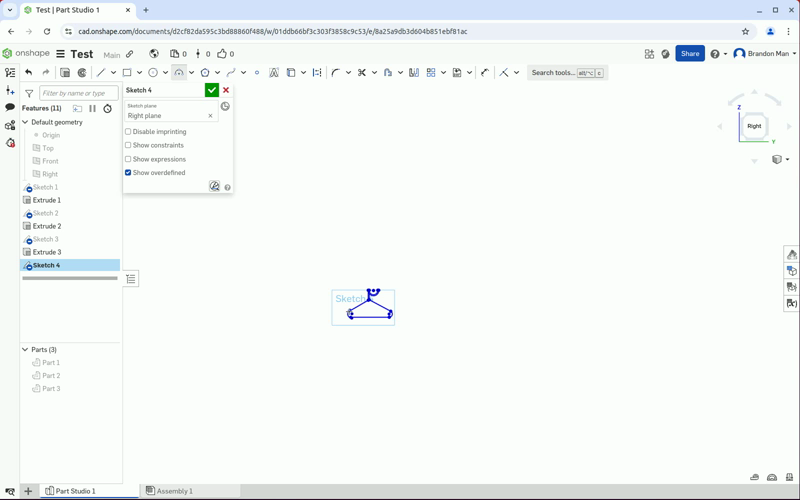
key_down(shift)
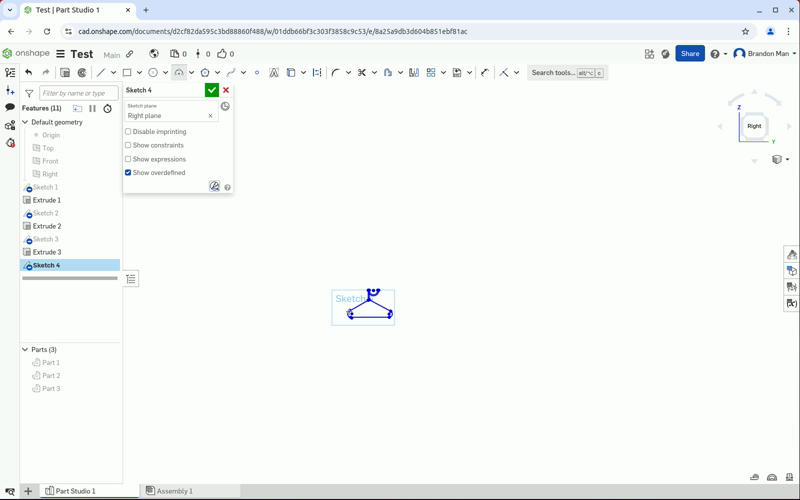
mouse_move(350, 311)
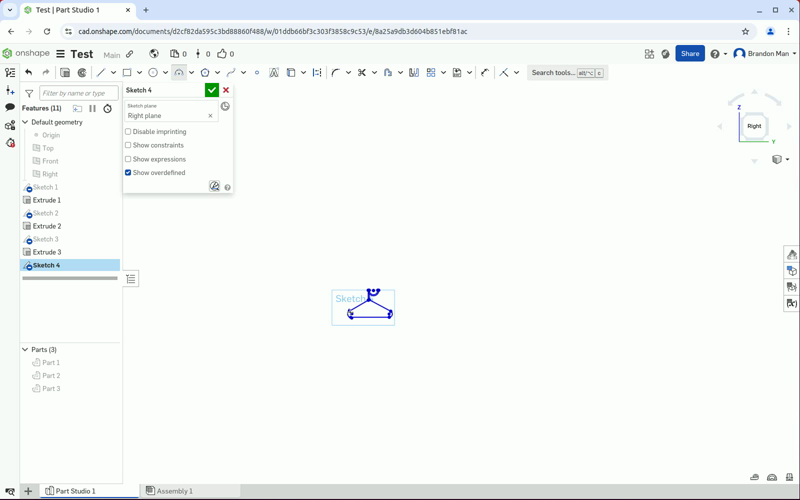
scroll(6)
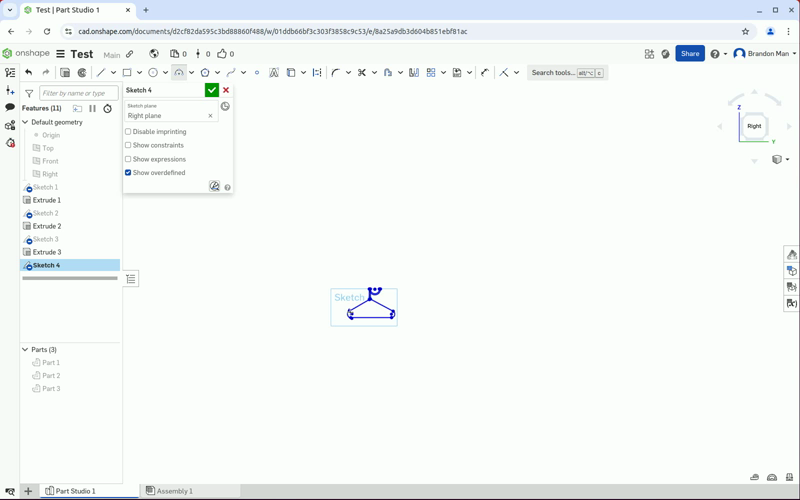
scroll(6)
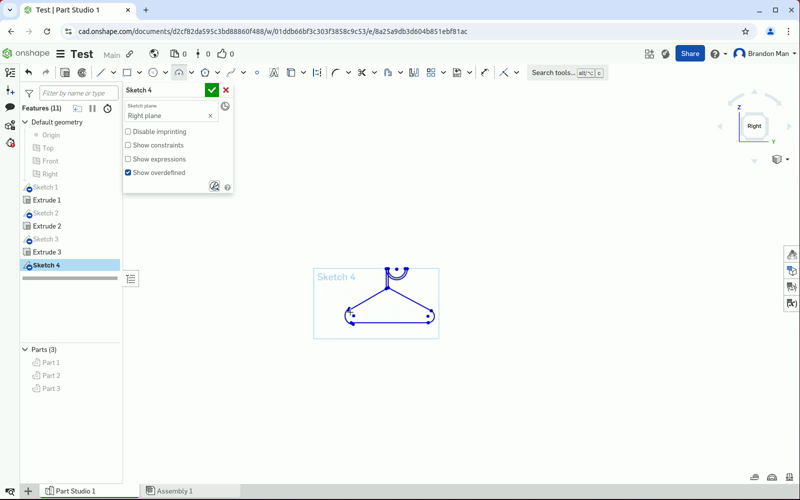
scroll(6)
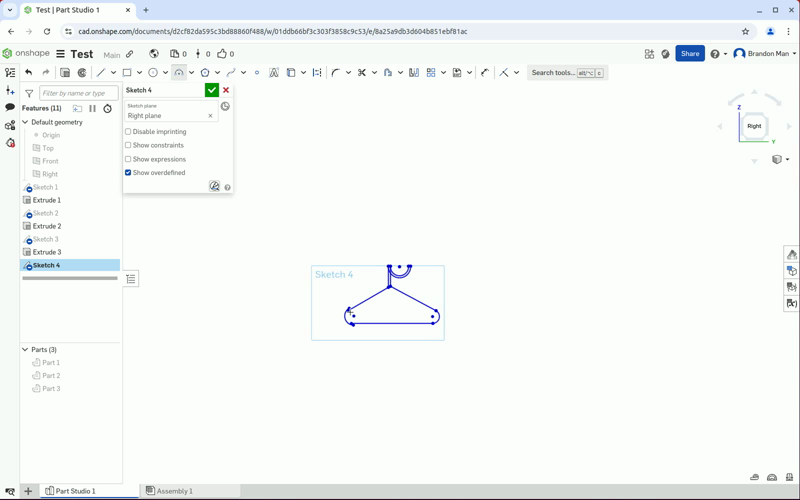
scroll(6)
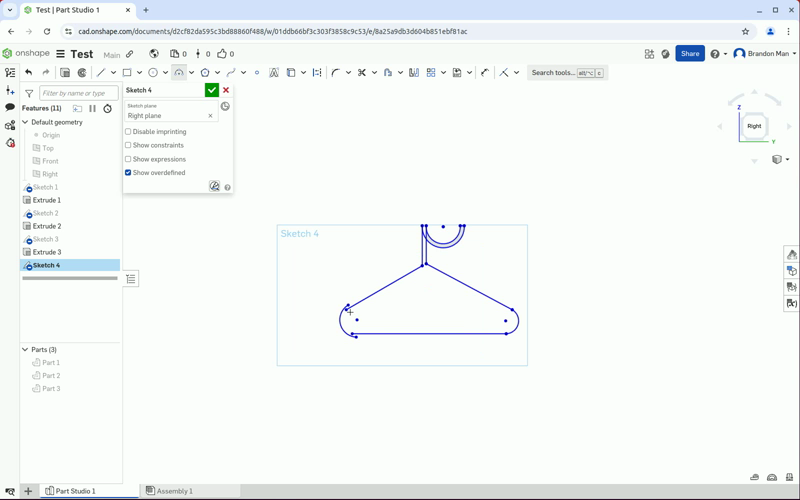
scroll(6)
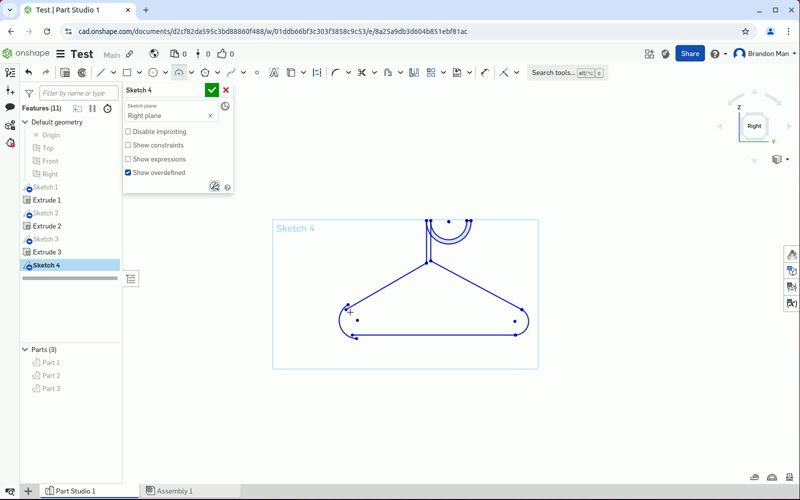
scroll(6)
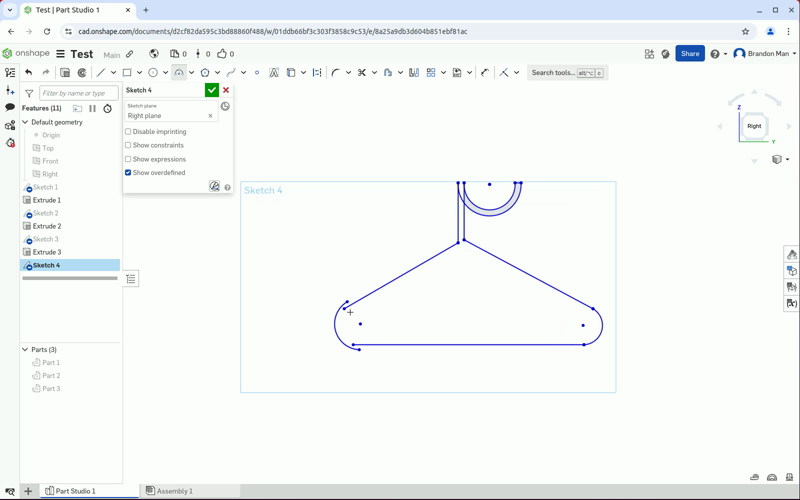
scroll(6)
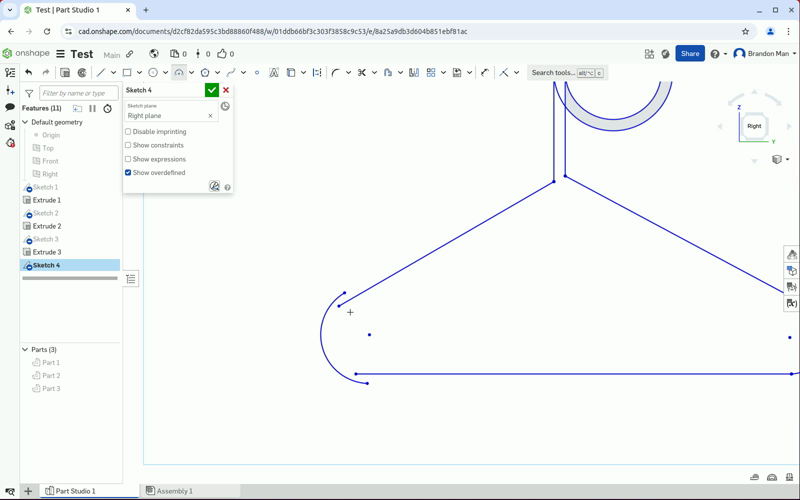
click(350, 311)
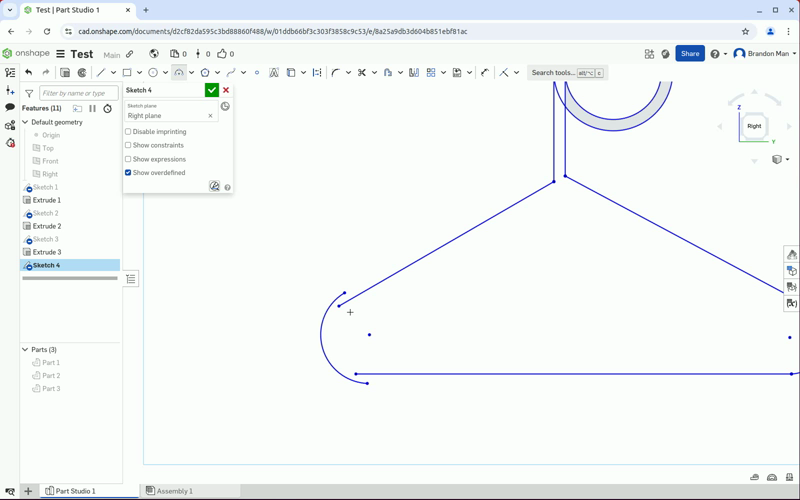
scroll(-6)
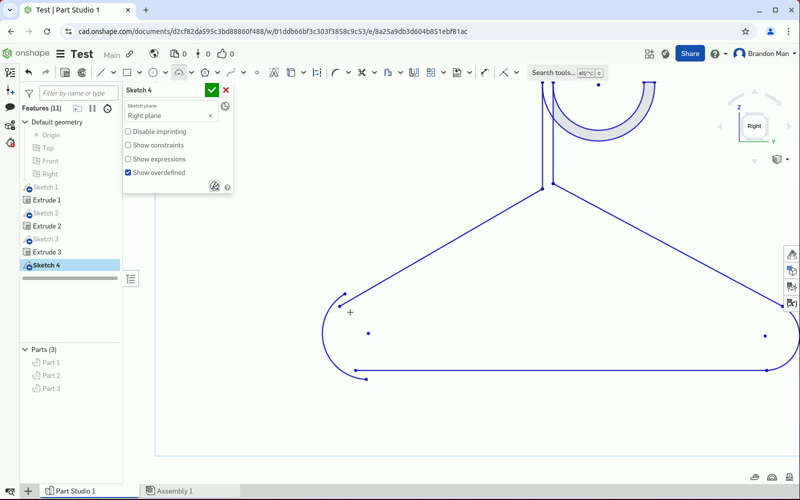
scroll(-6)
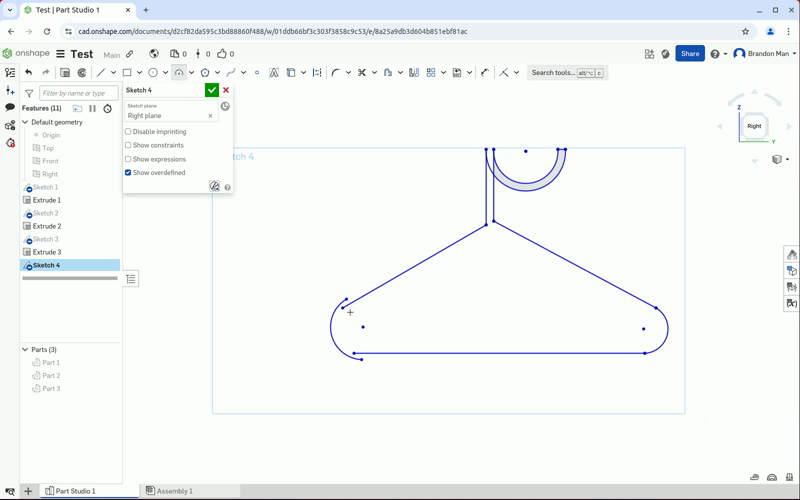
scroll(-6)
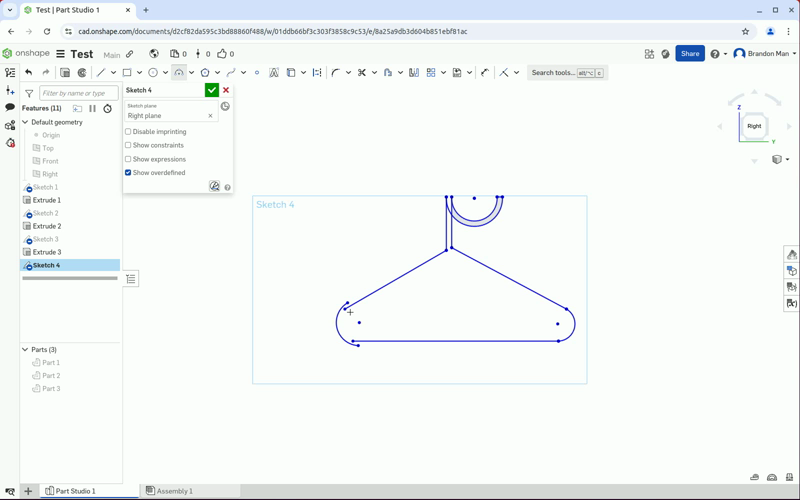
scroll(-6)
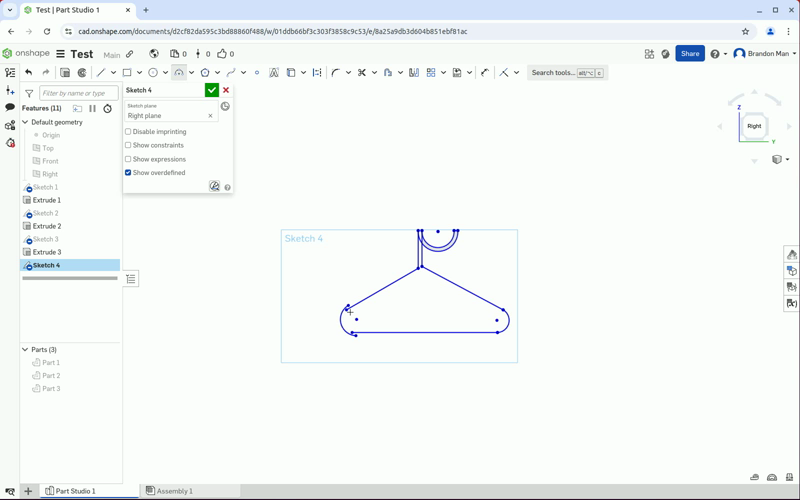
scroll(-6)
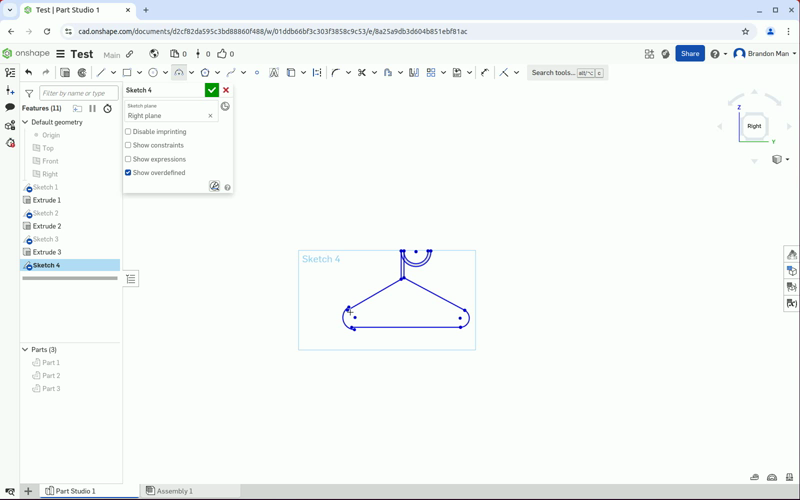
scroll(-6)
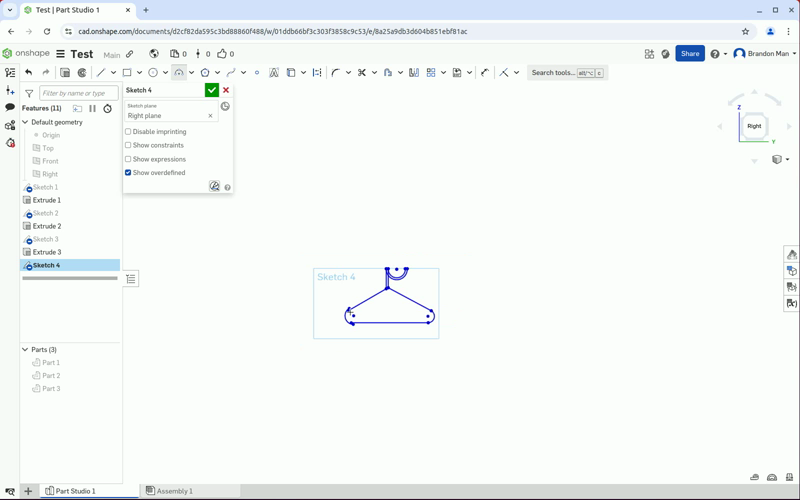
scroll(-6)
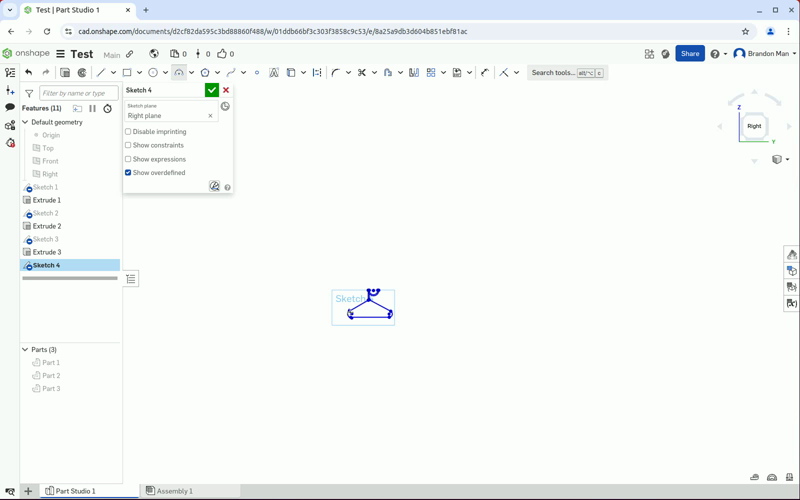
key_up(shift)
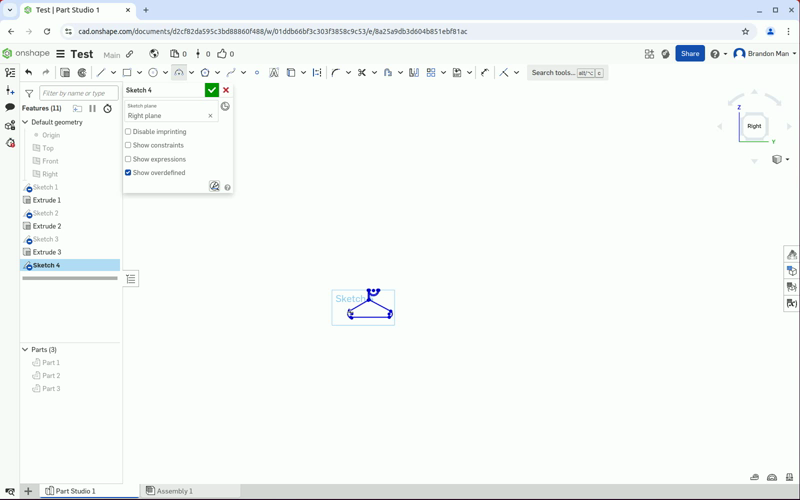
key_down(shift)
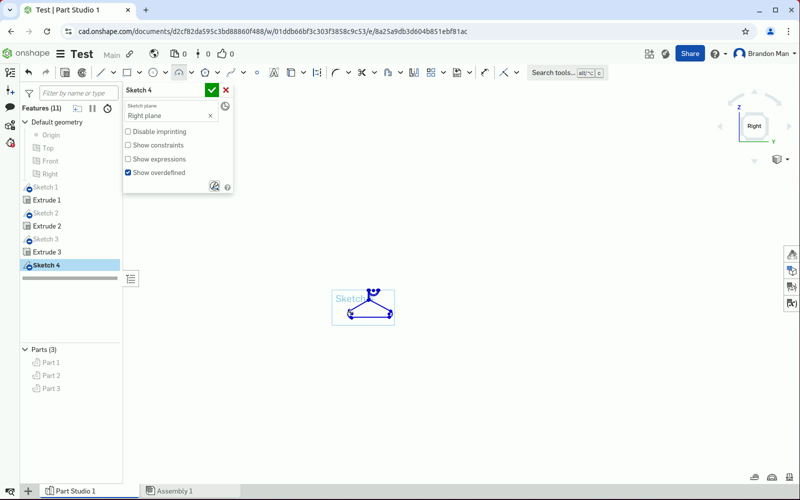
mouse_move(350, 316)
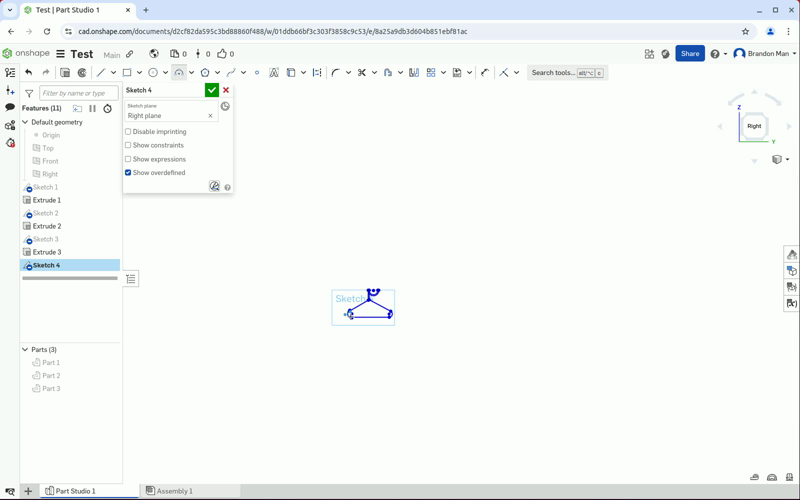
scroll(6)
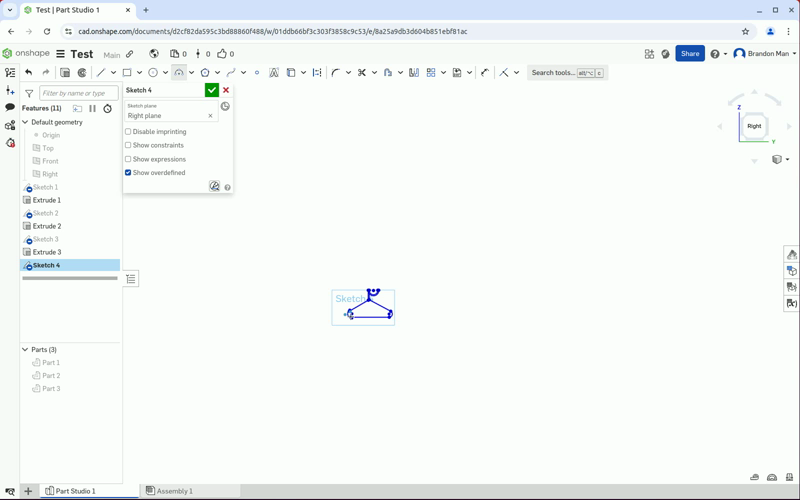
scroll(6)
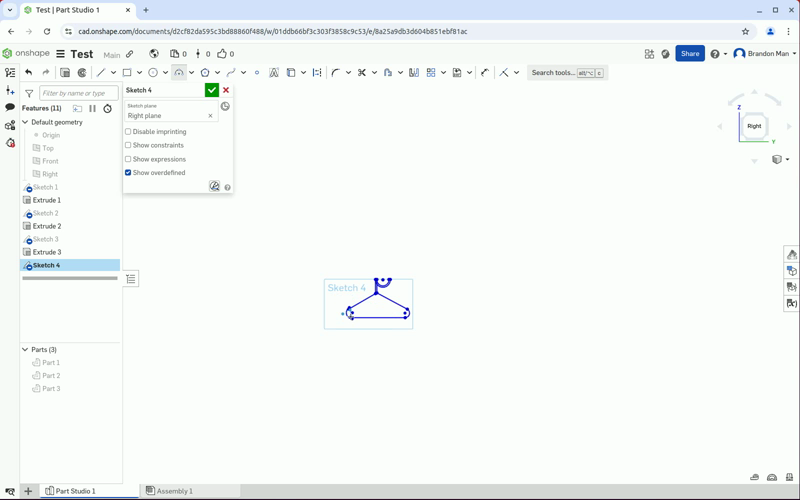
scroll(6)
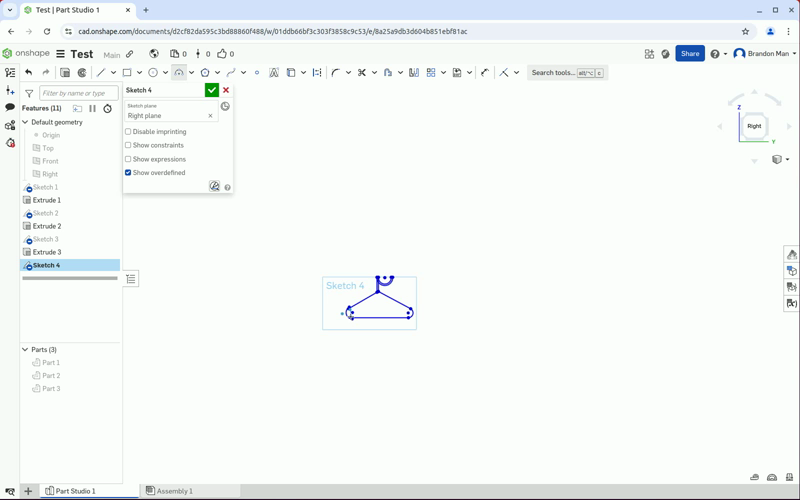
scroll(6)
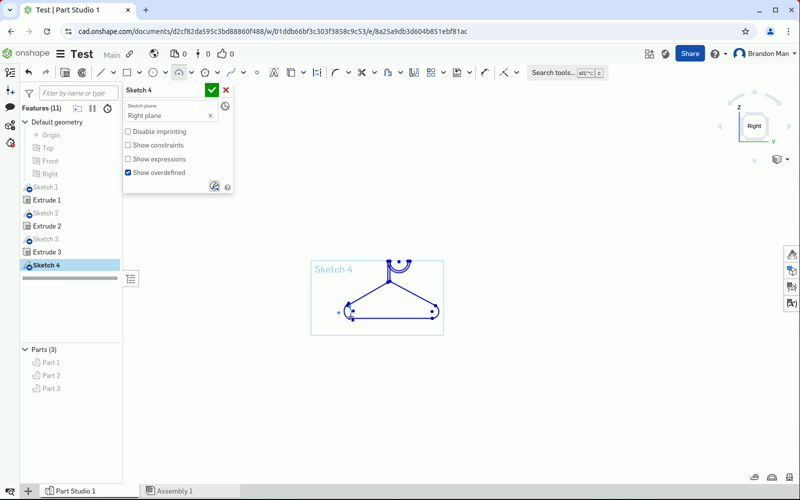
scroll(6)
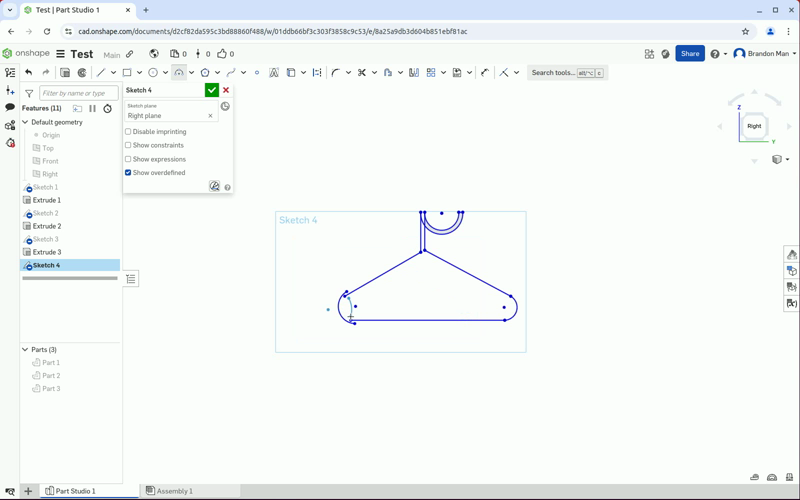
scroll(6)
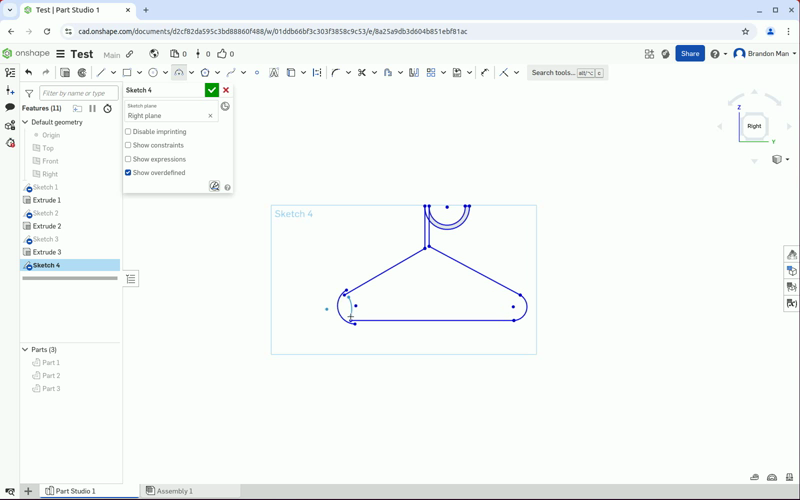
scroll(6)
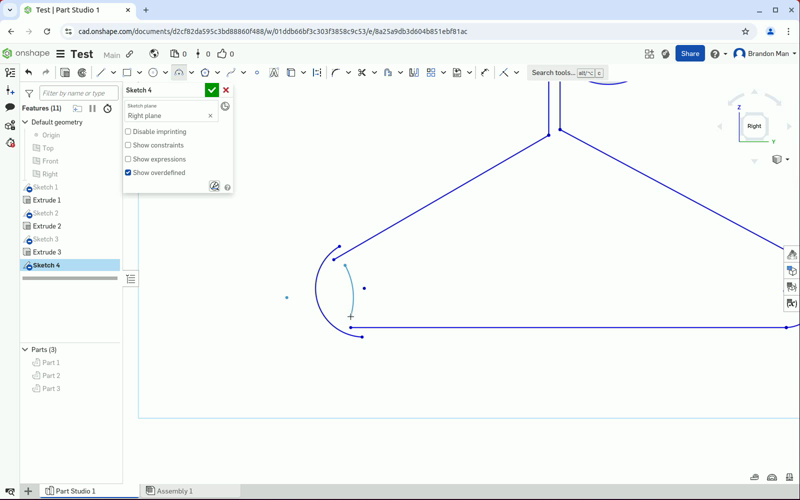
click(350, 316)
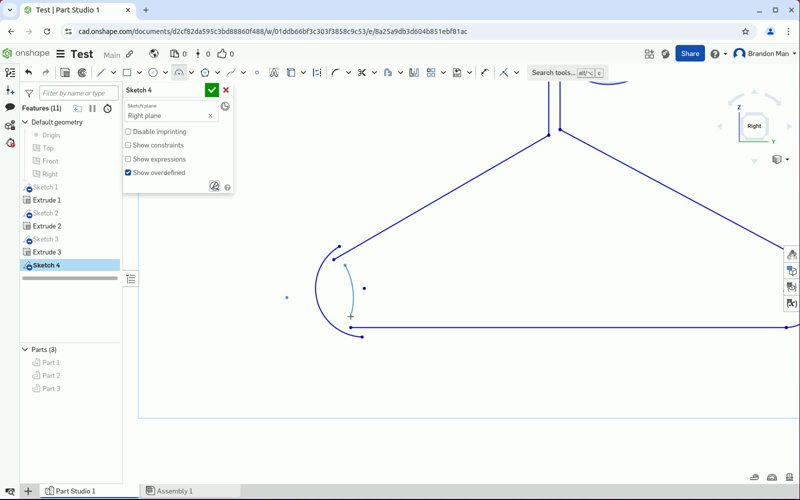
scroll(-6)
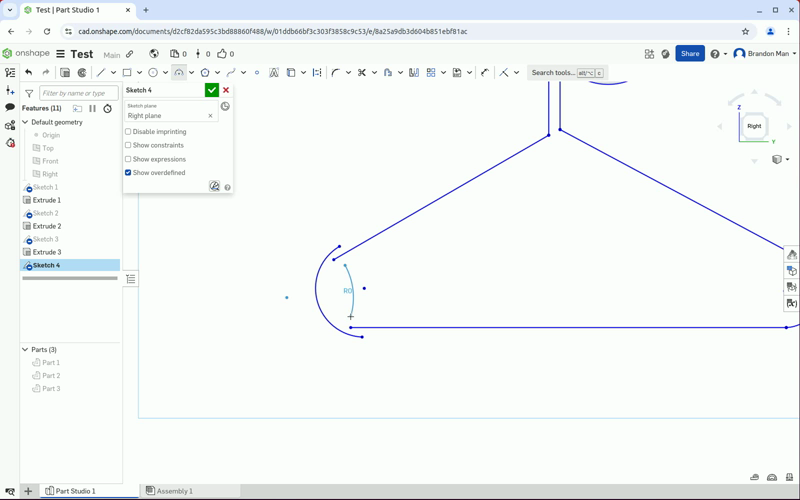
scroll(-6)
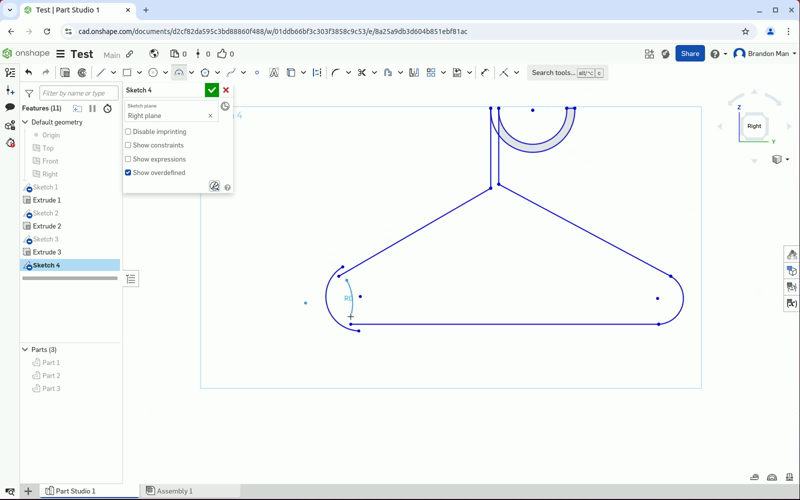
scroll(-6)
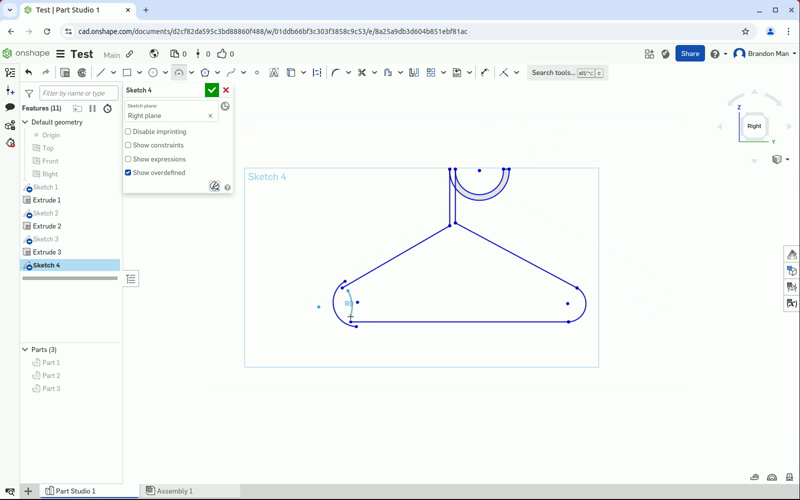
scroll(-6)
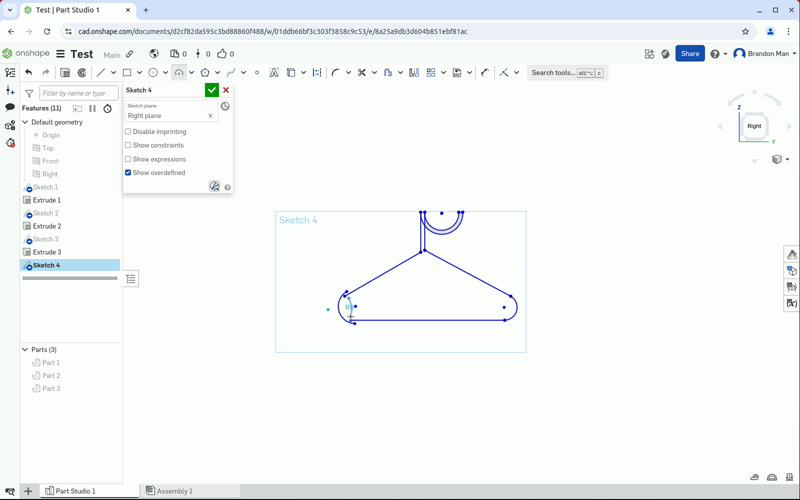
scroll(-6)
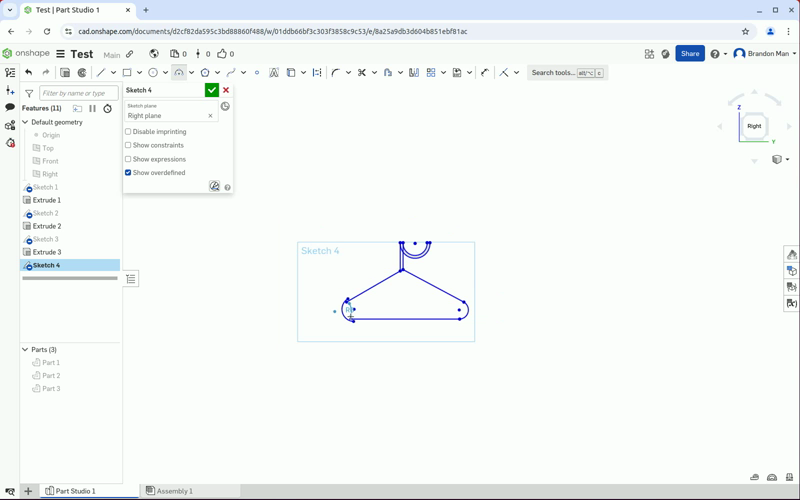
scroll(-6)
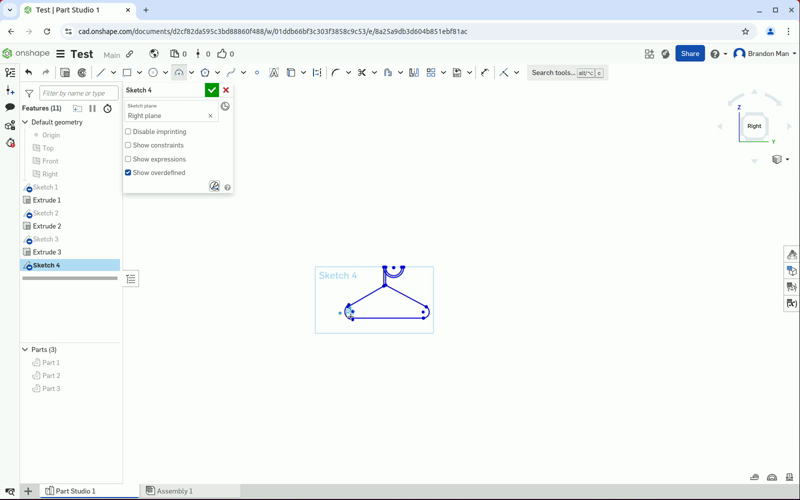
scroll(-6)
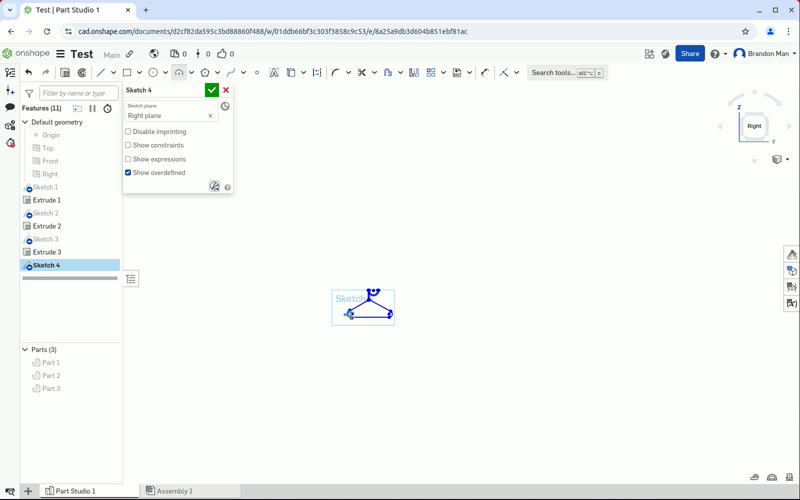
mouse_move(348, 314)
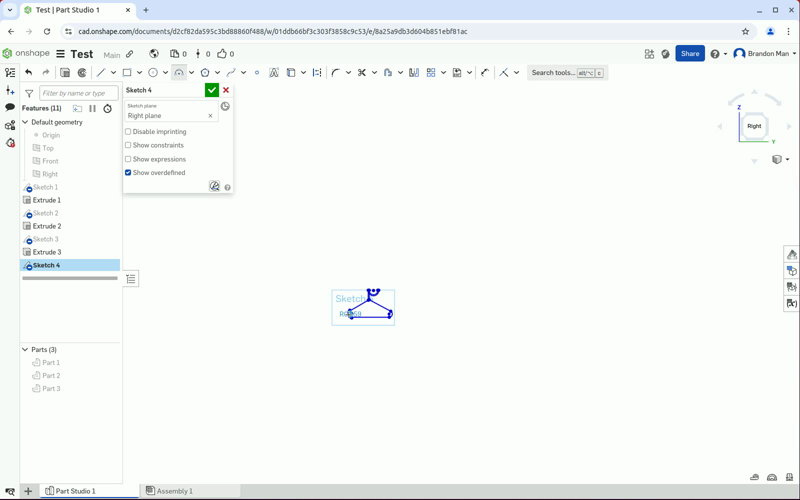
scroll(6)
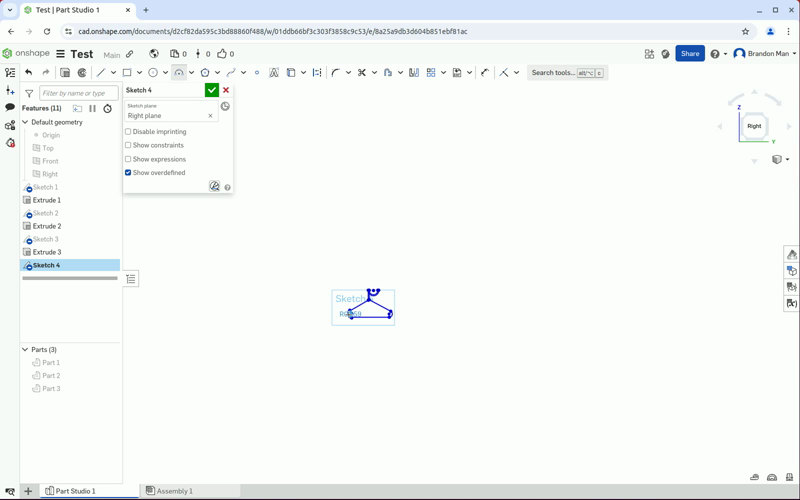
scroll(6)
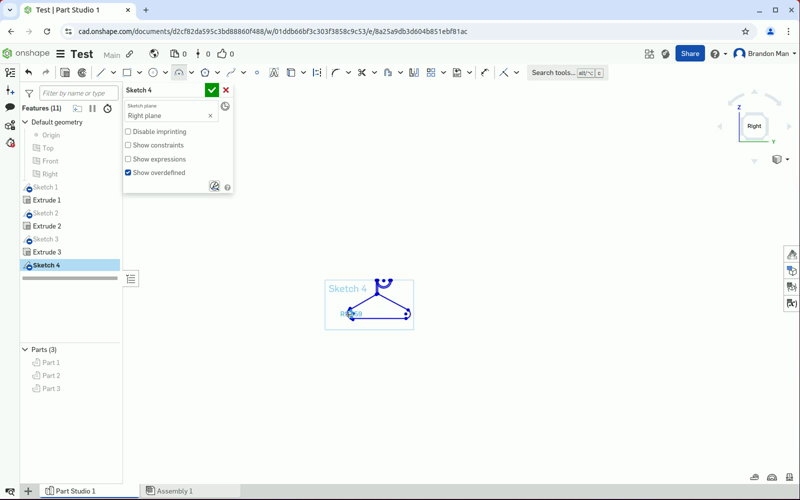
scroll(6)
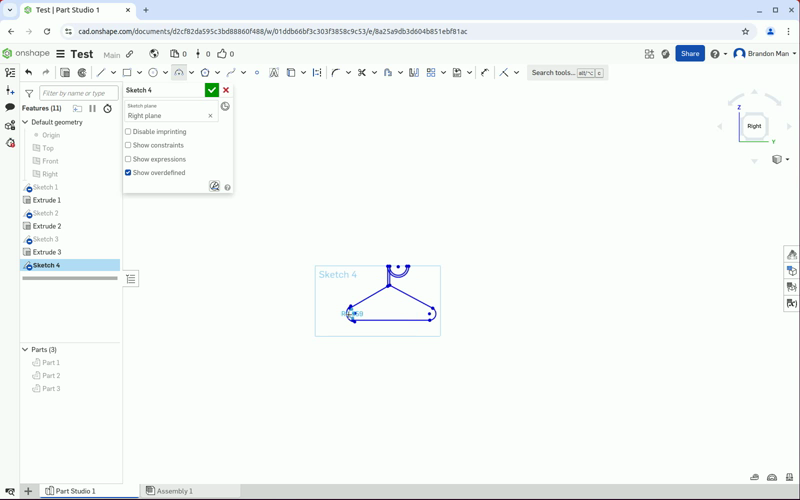
scroll(6)
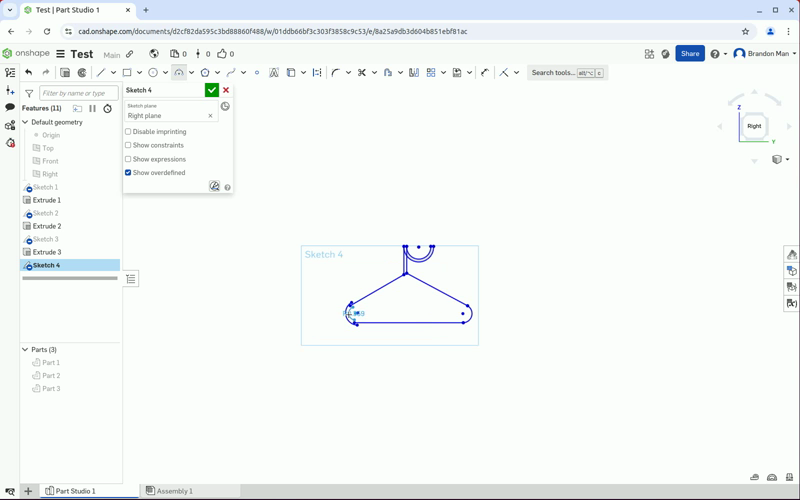
scroll(6)
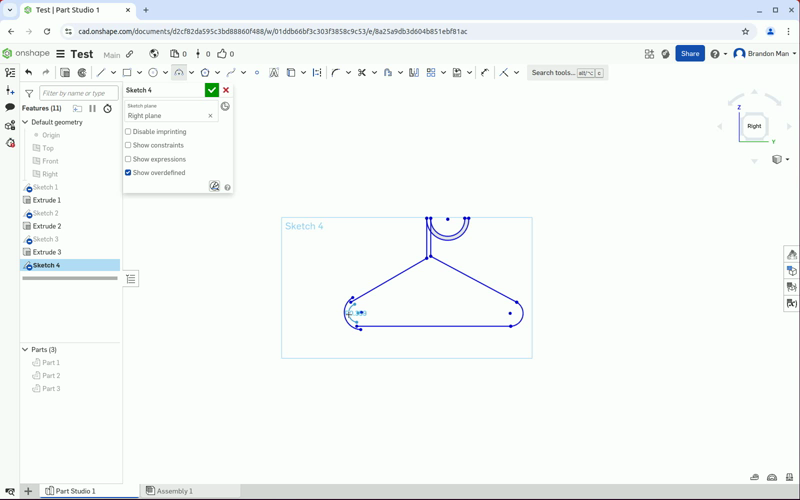
scroll(6)
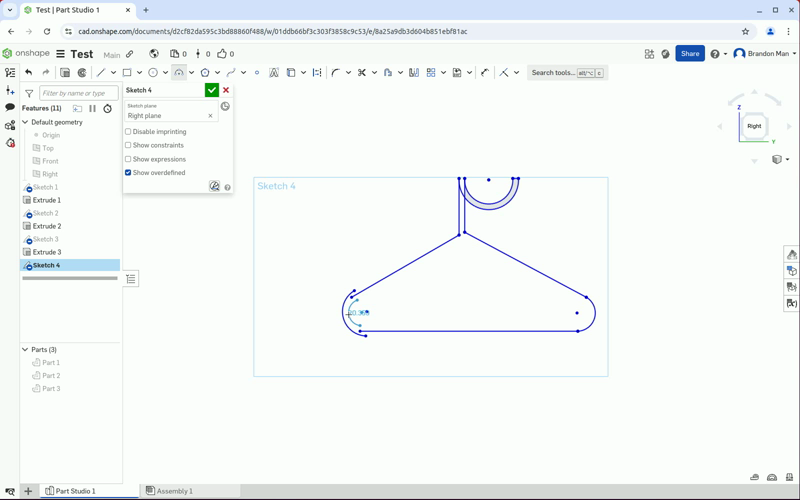
scroll(6)
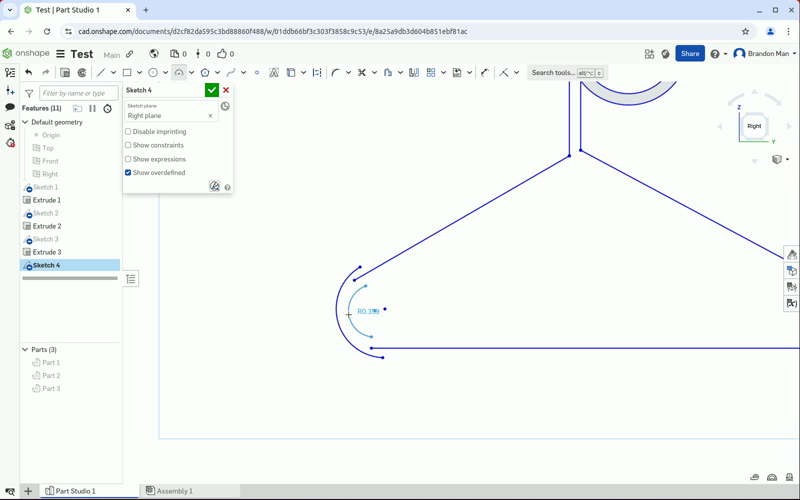
click(348, 314)
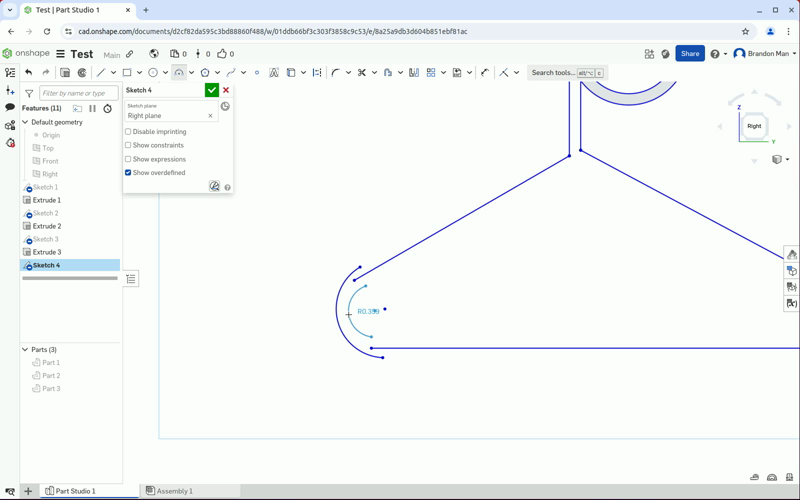
scroll(-6)
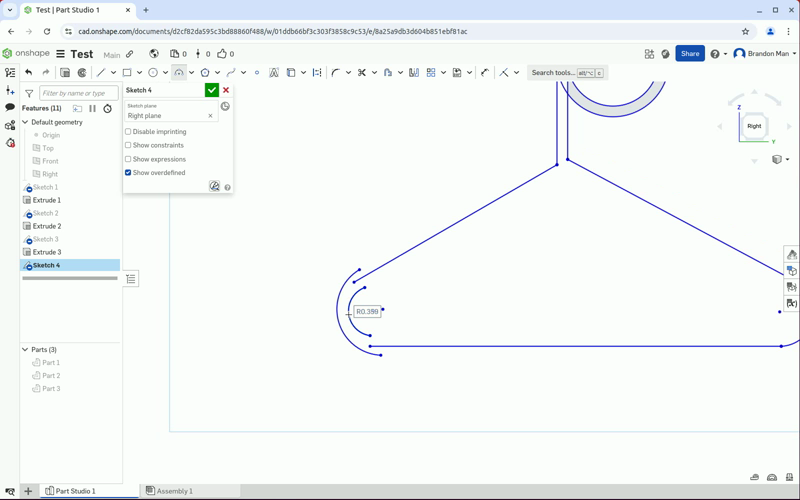
scroll(-6)
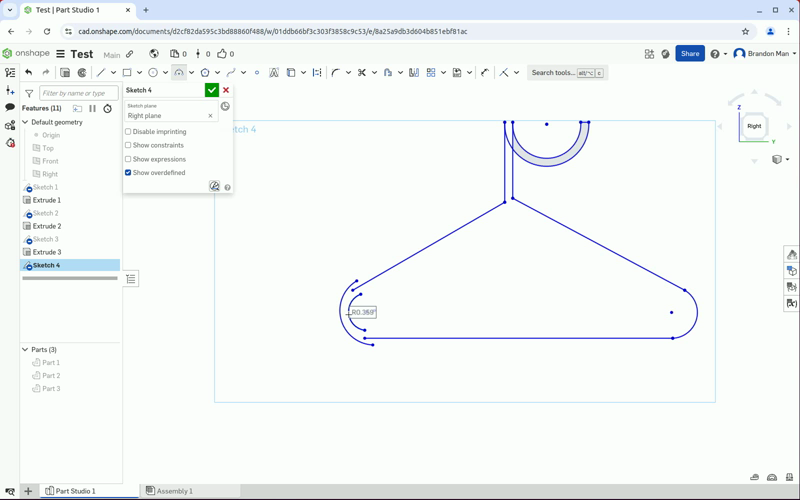
scroll(-6)
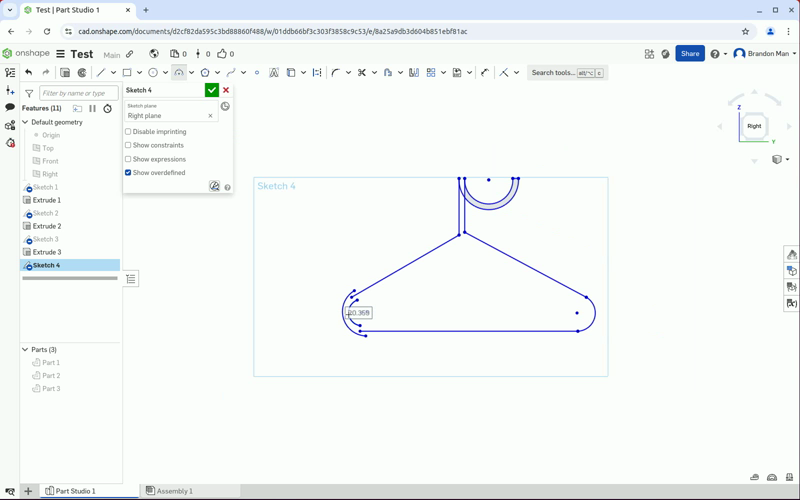
scroll(-6)
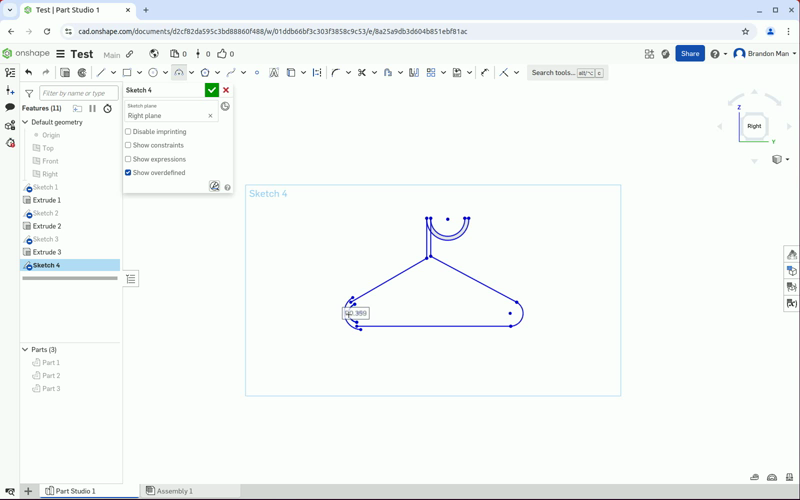
scroll(-6)
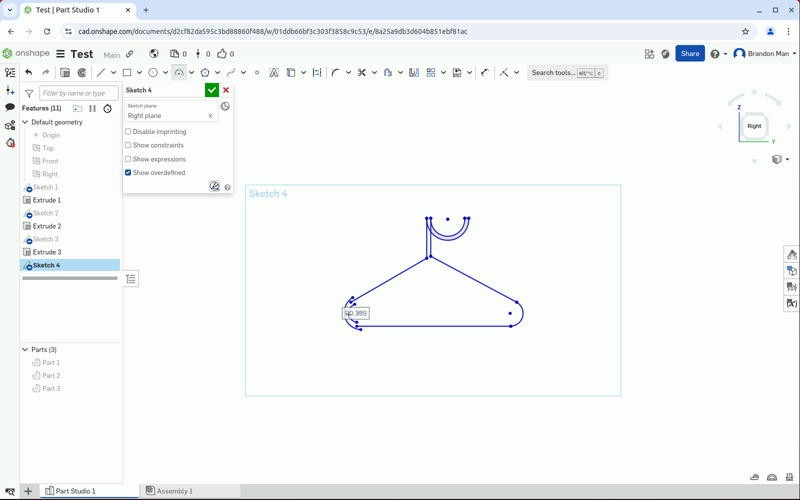
scroll(-6)
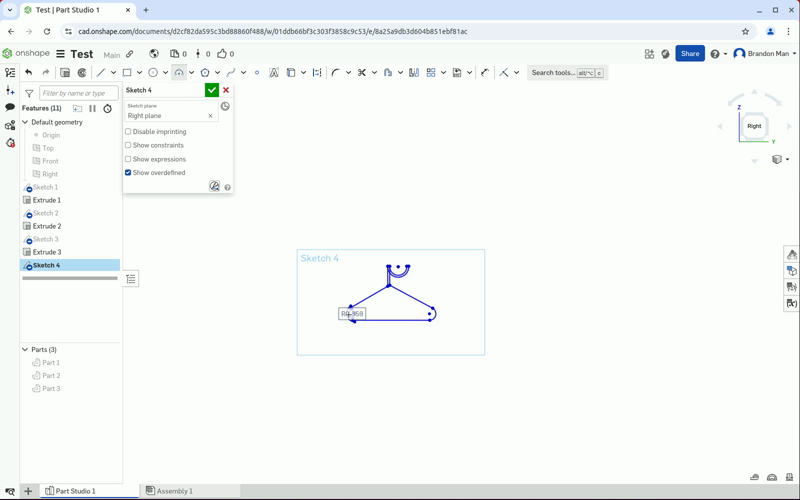
scroll(-6)
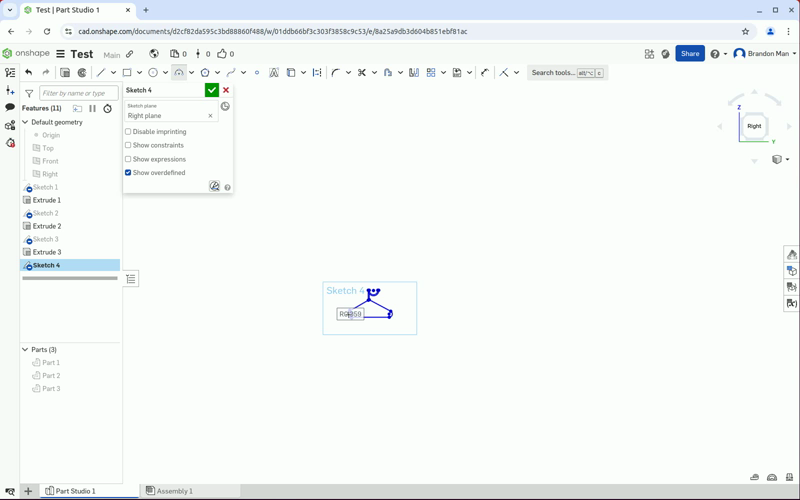
key_up(shift)
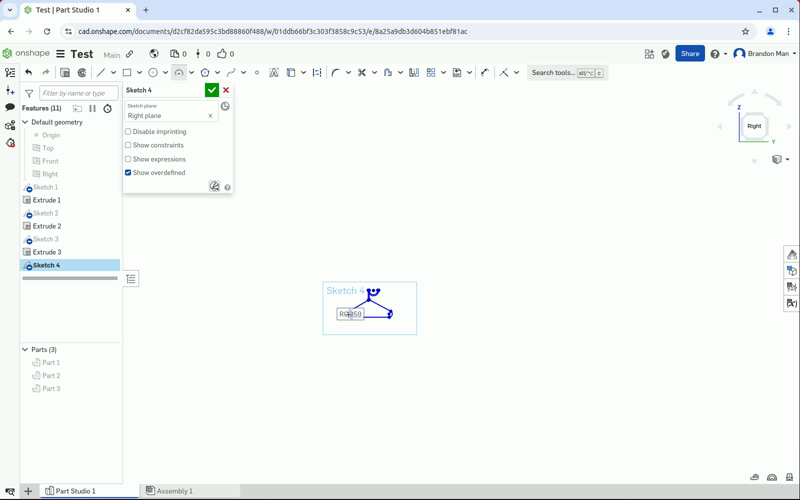
key(esc)
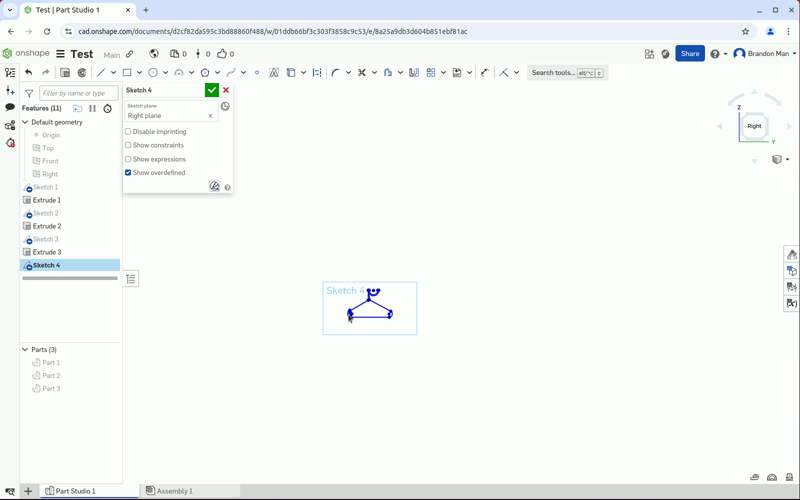
key(l)
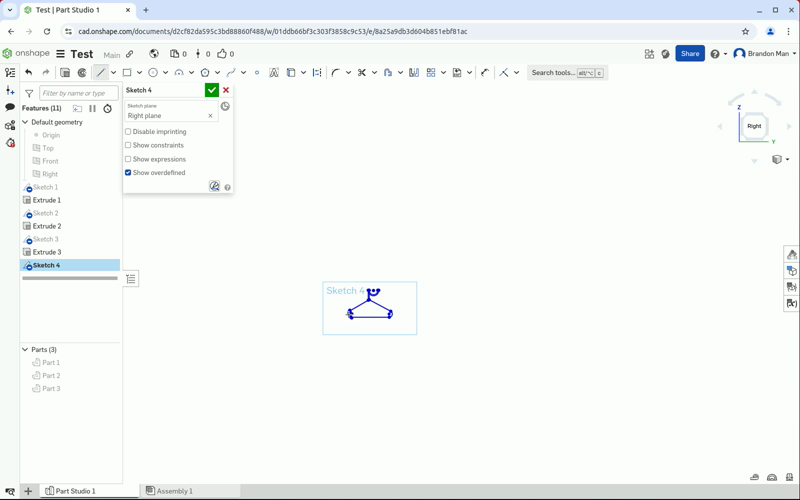
mouse_move(350, 316)
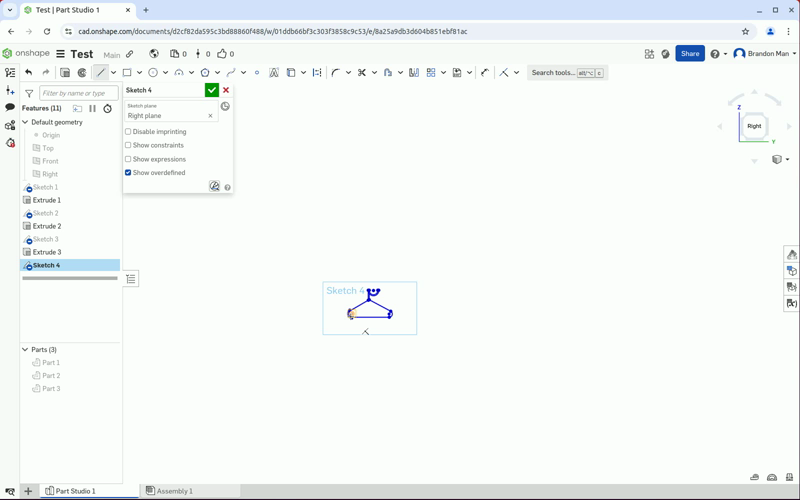
scroll(6)
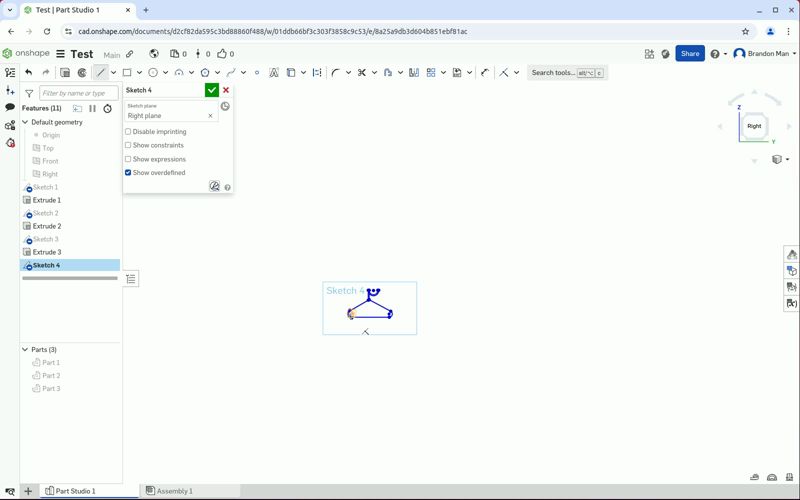
scroll(6)
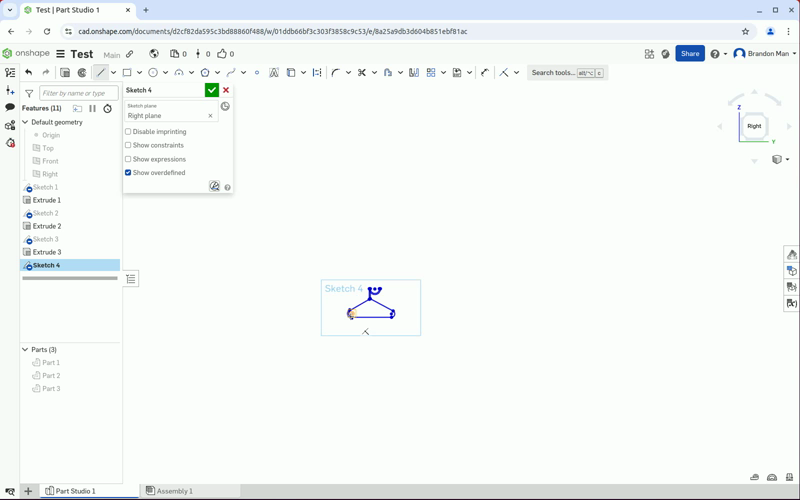
scroll(6)
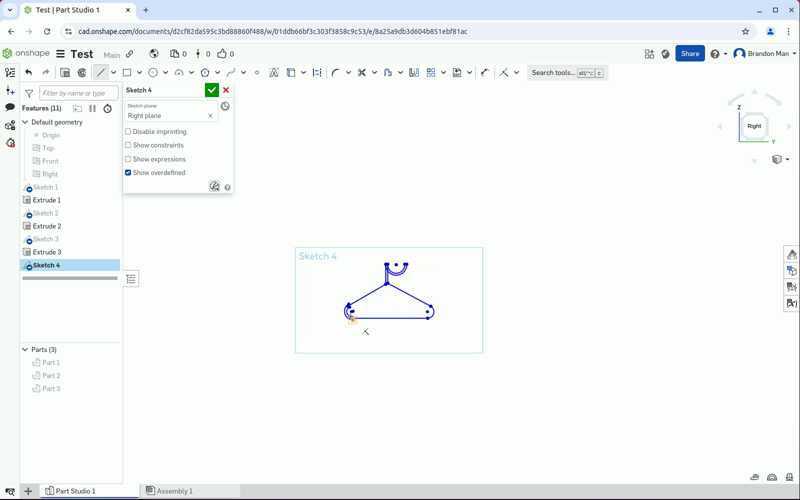
scroll(6)
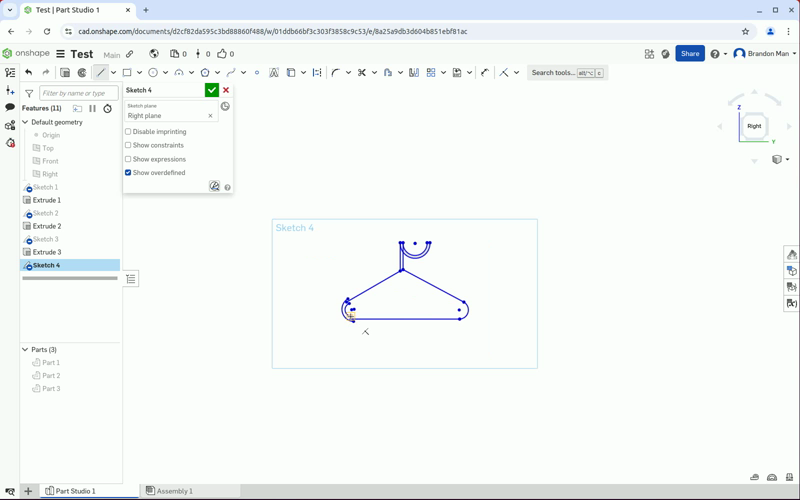
scroll(6)
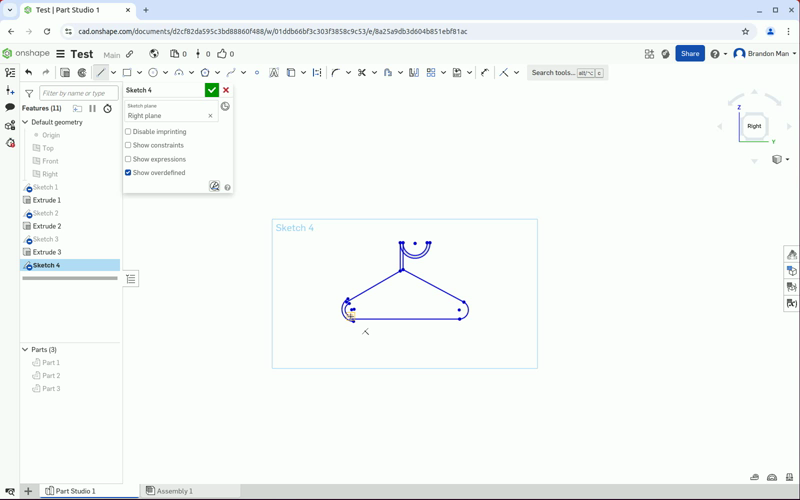
scroll(6)
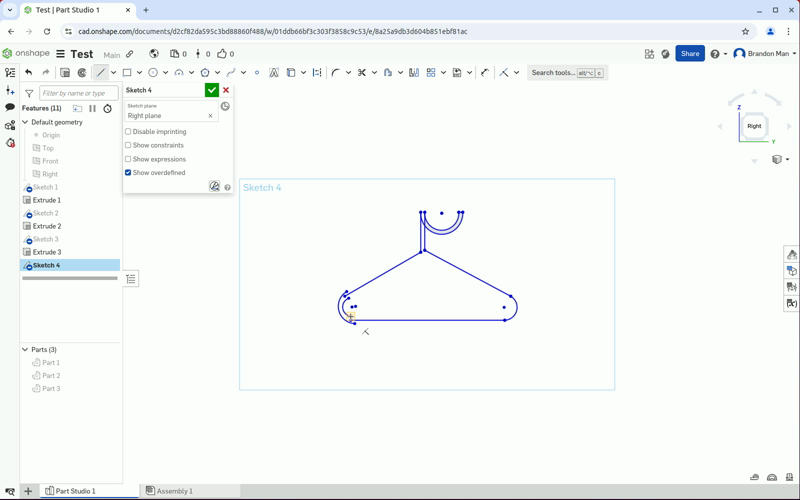
scroll(6)
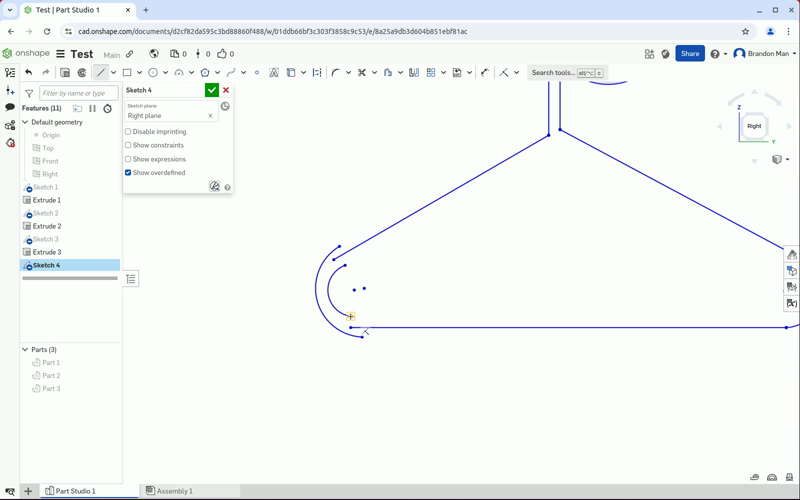
click(350, 316)
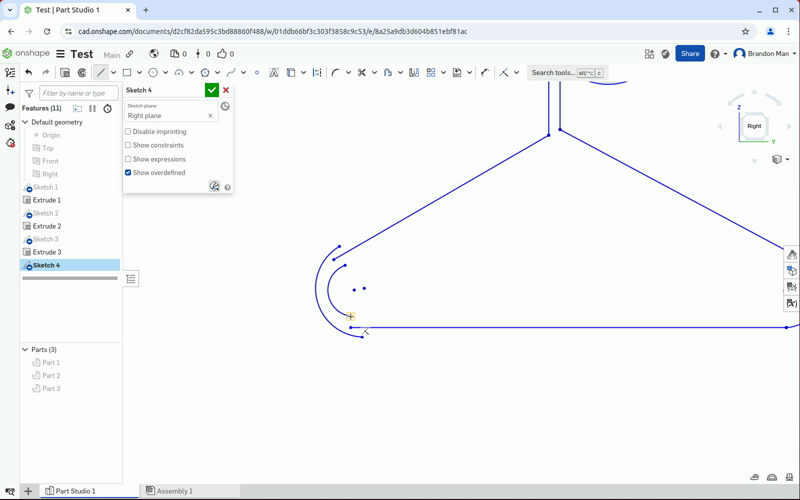
scroll(-6)
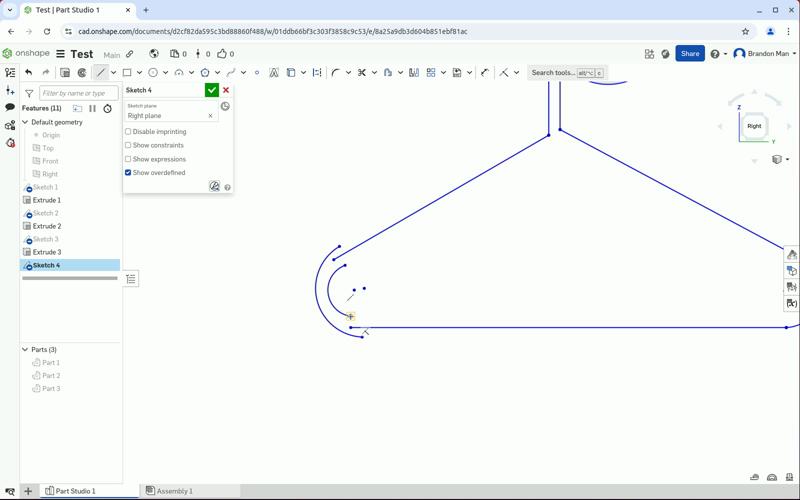
scroll(-6)
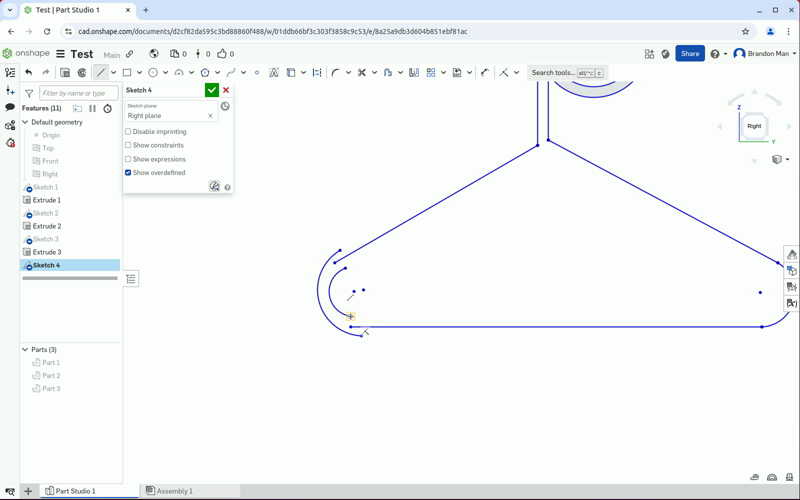
scroll(-6)
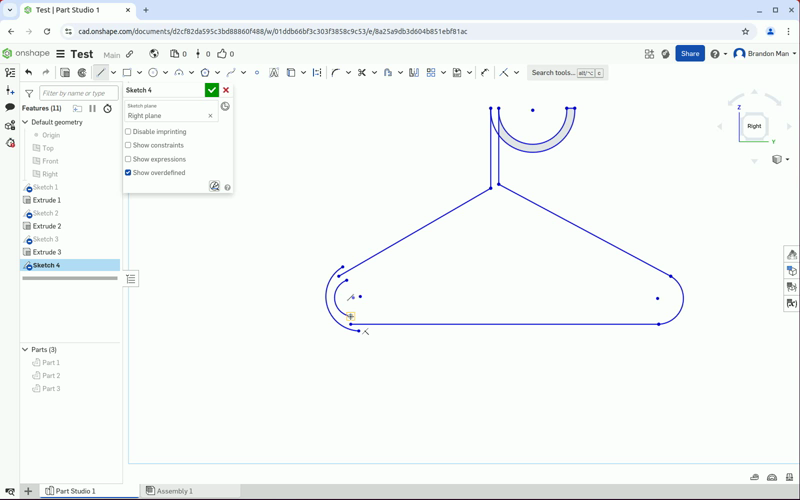
scroll(-6)
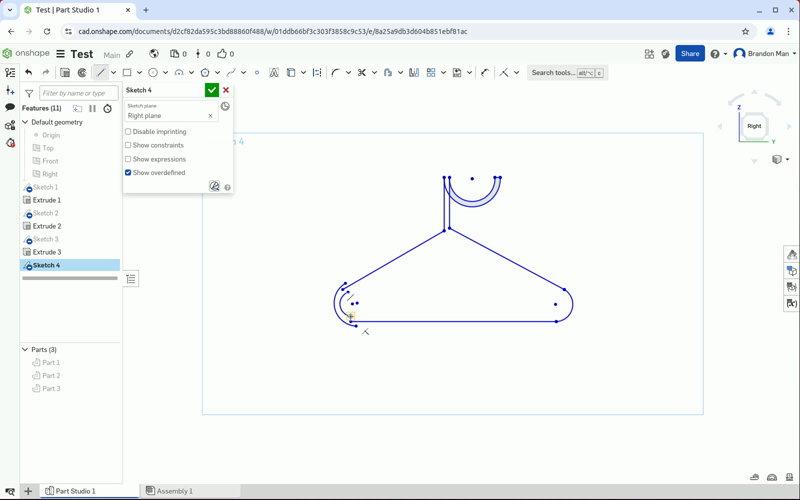
scroll(-6)
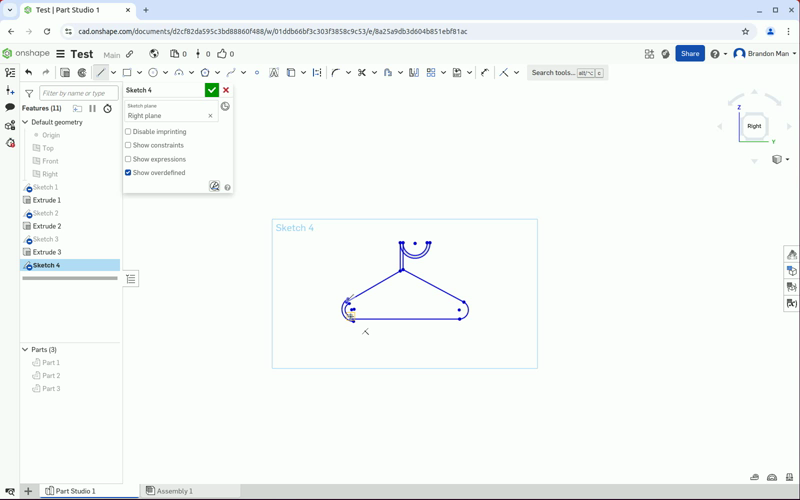
scroll(-6)
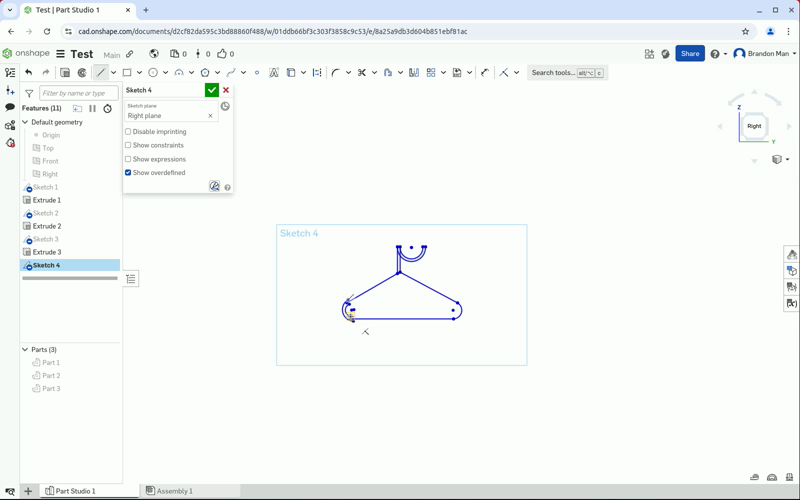
scroll(-6)
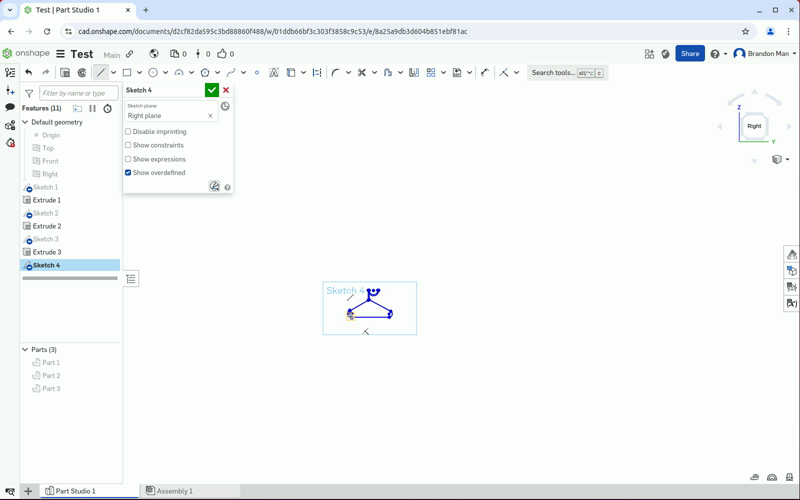
key_down(shift)
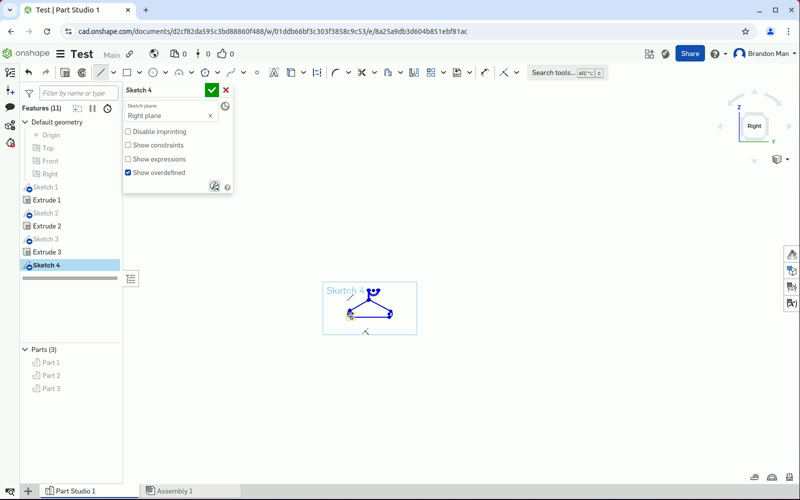
mouse_move(380, 316)
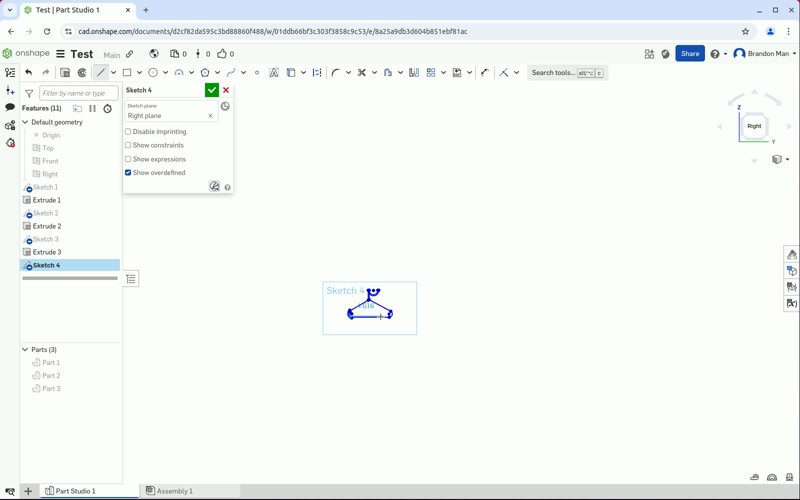
mouse_move(389, 316)
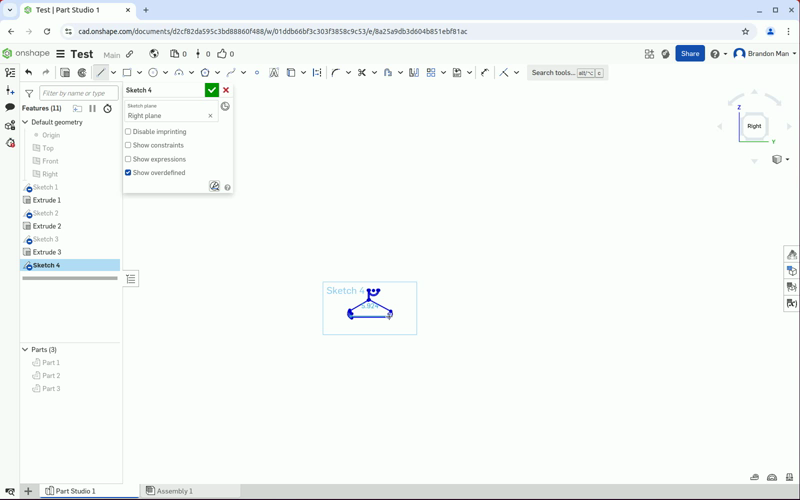
scroll(6)
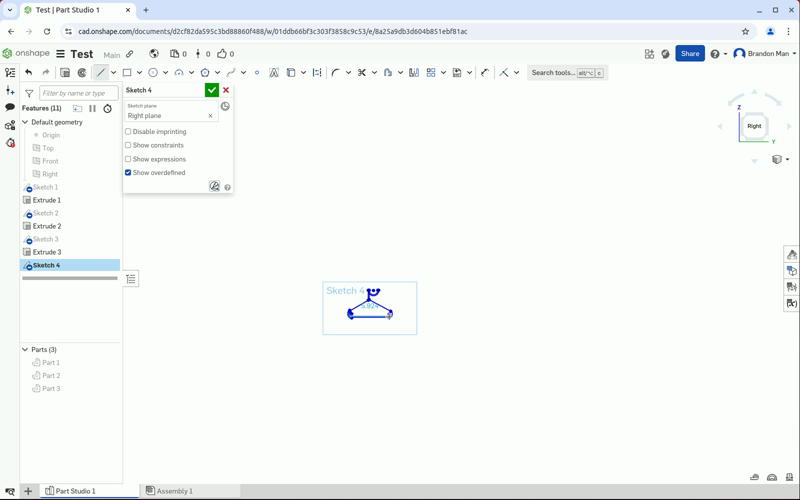
scroll(6)
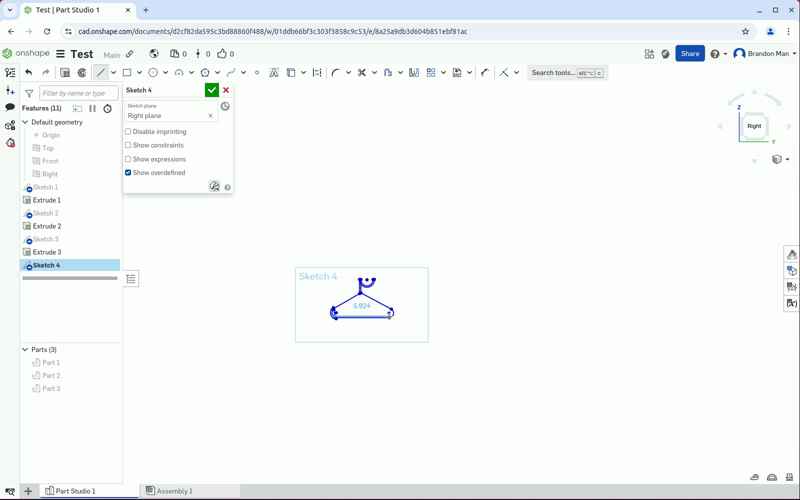
scroll(6)
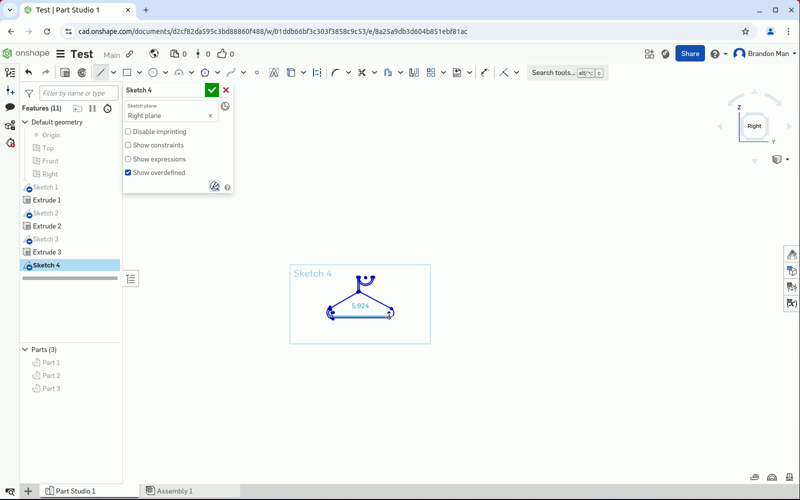
scroll(6)
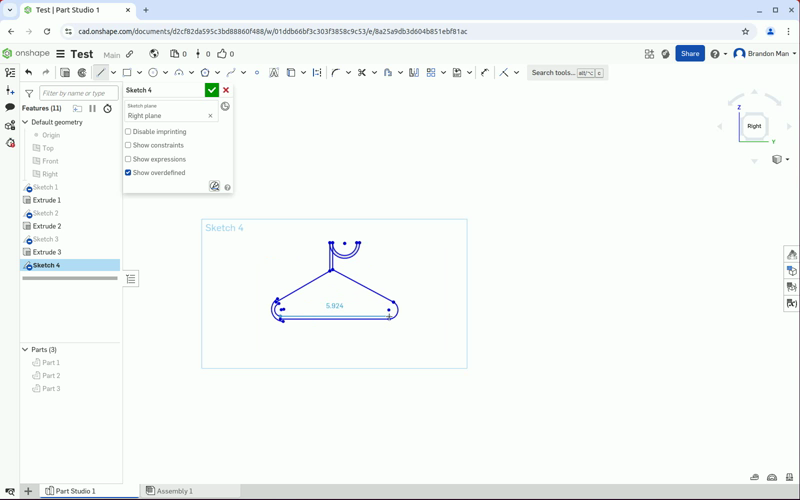
scroll(6)
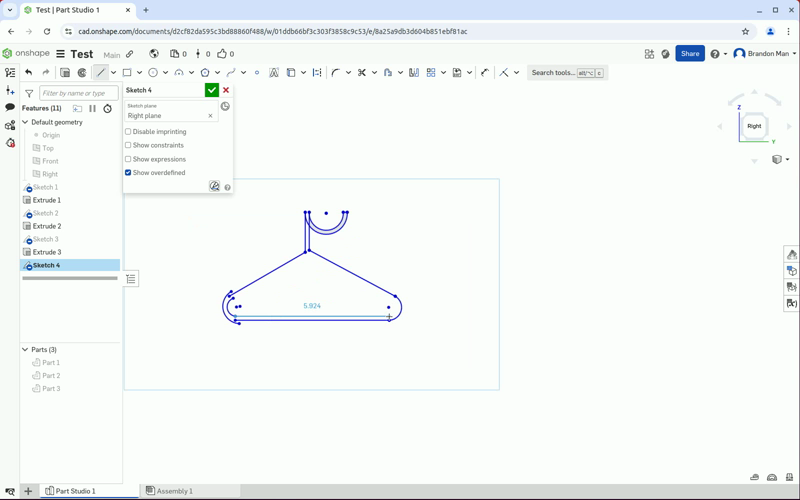
scroll(6)
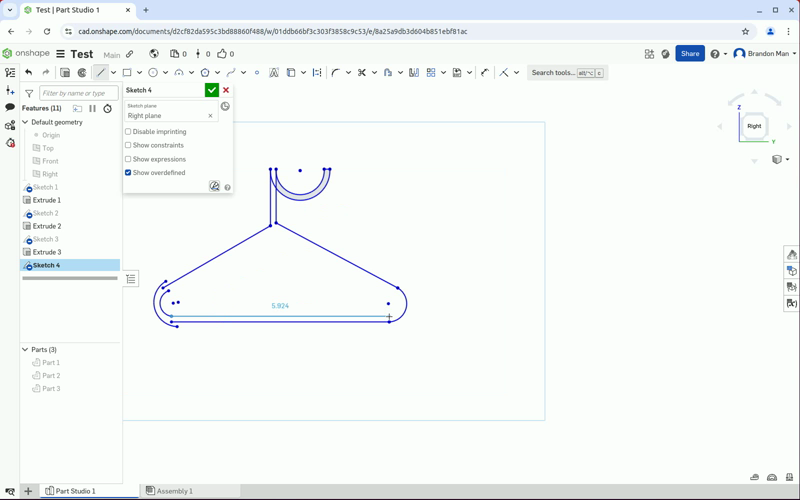
scroll(6)
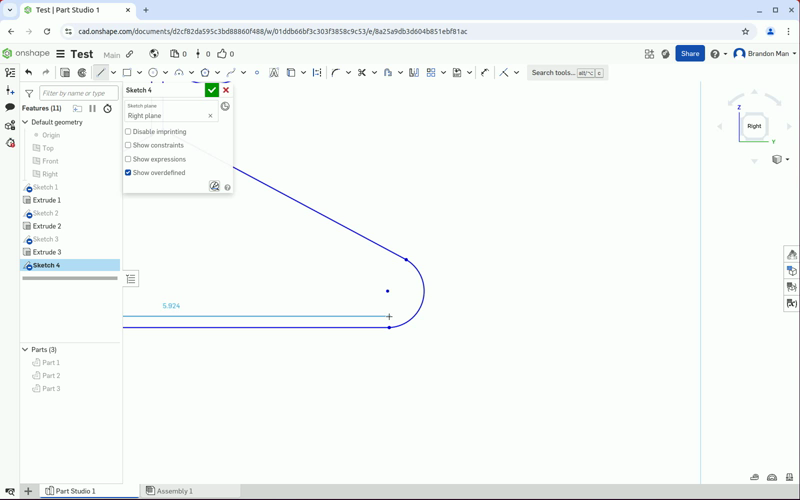
click(389, 316)
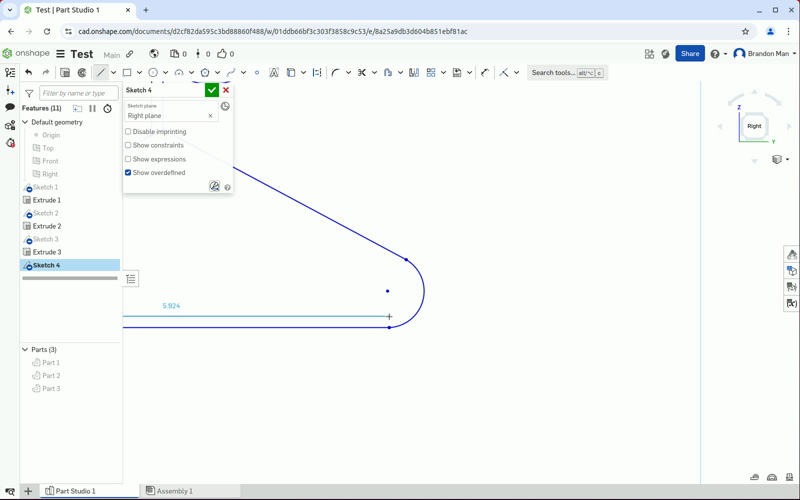
scroll(-6)
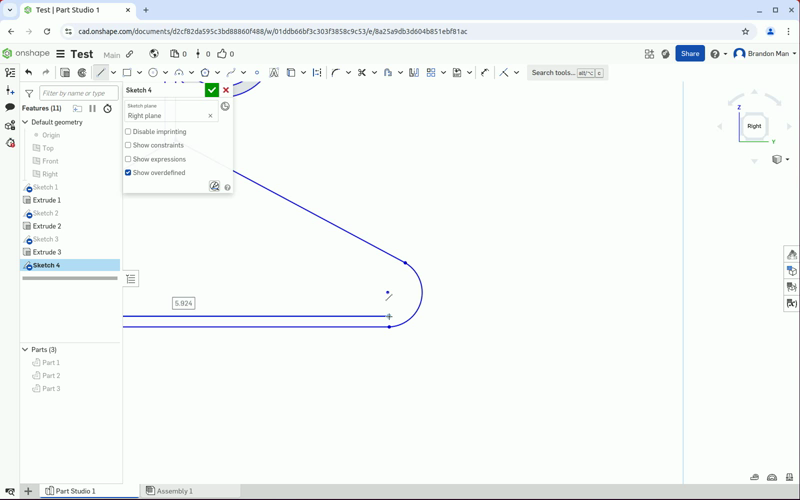
scroll(-6)
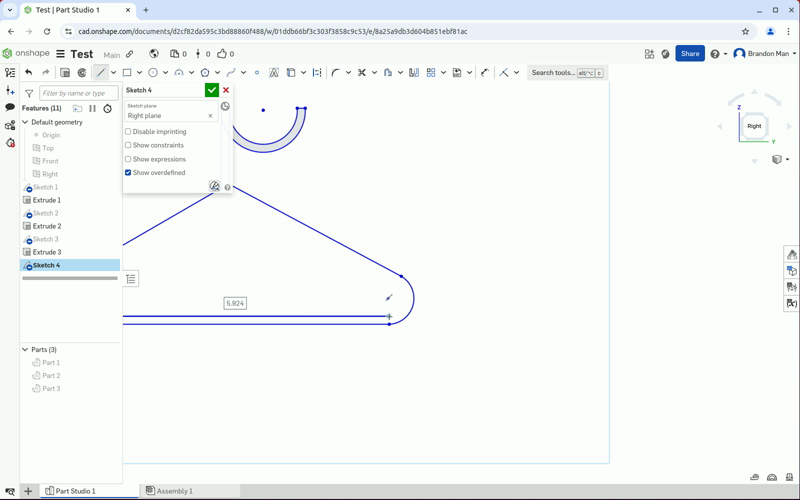
scroll(-6)
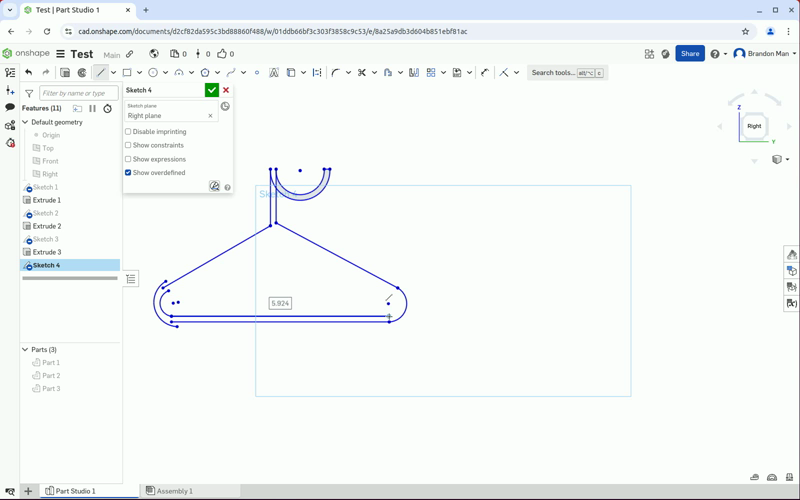
scroll(-6)
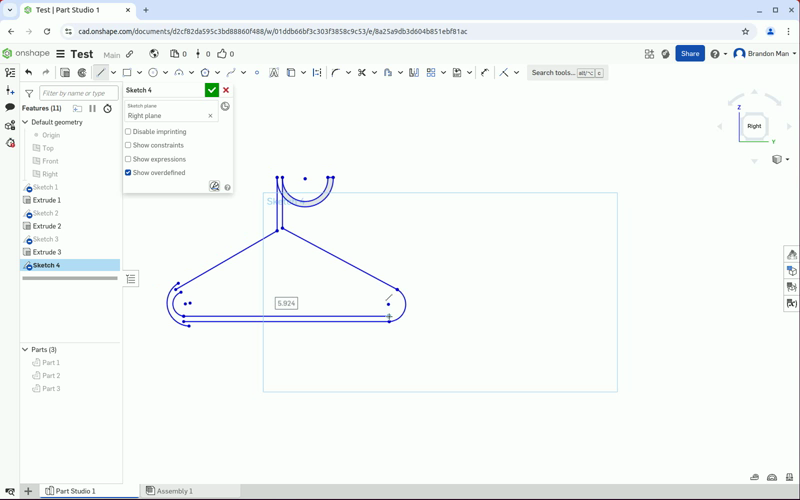
scroll(-6)
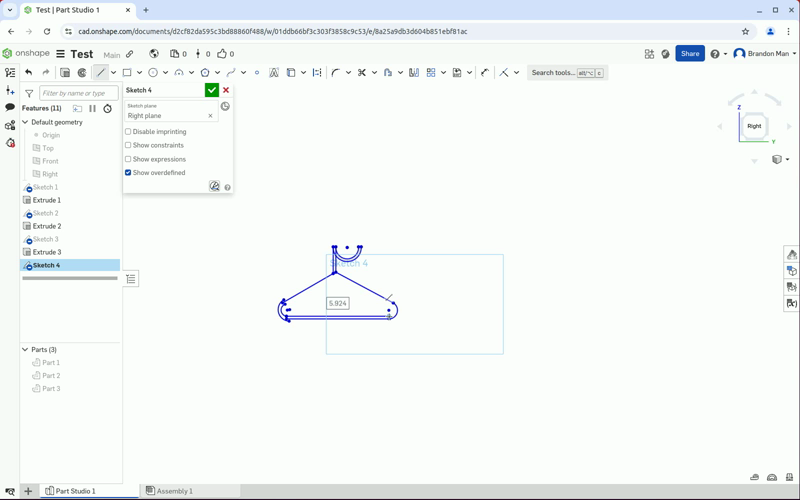
scroll(-6)
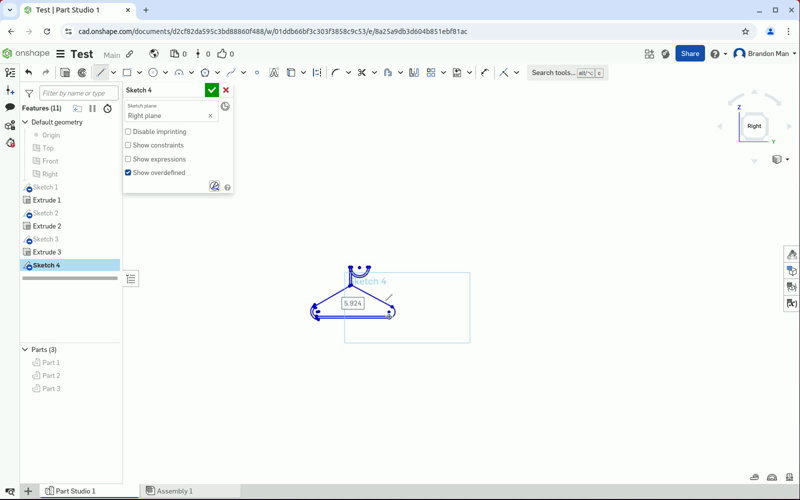
scroll(-6)
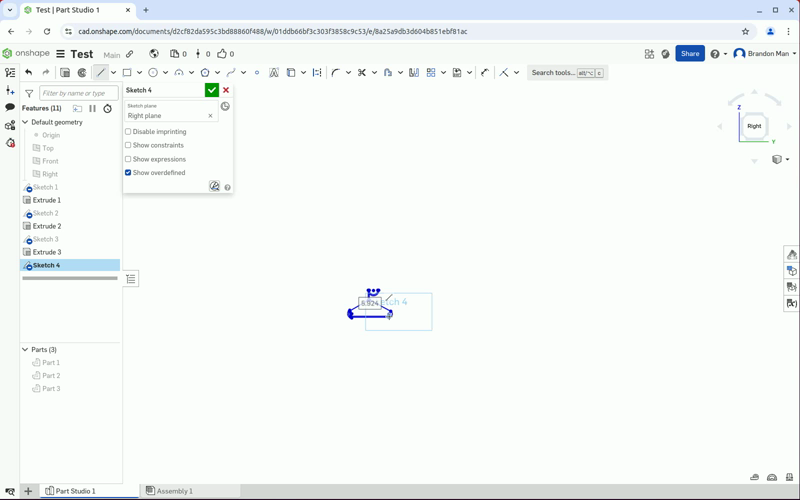
key_up(shift)
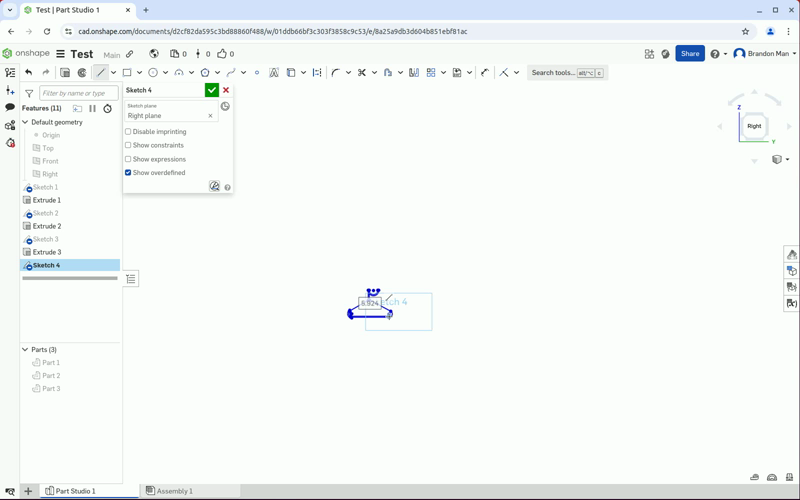
key(esc)
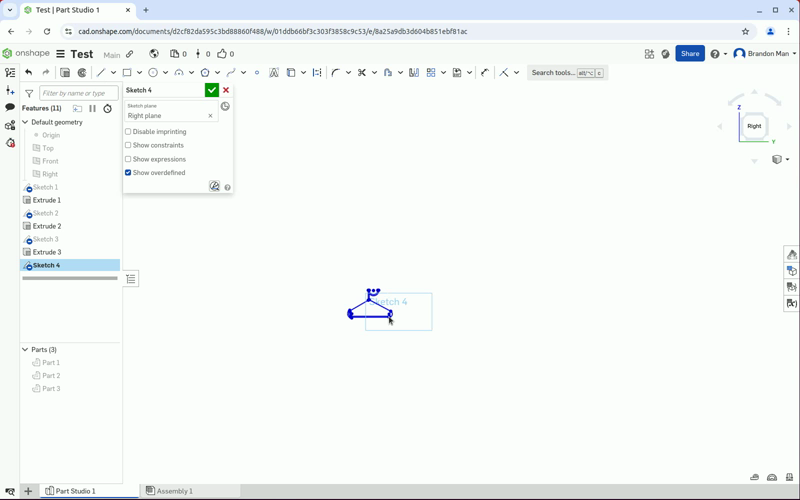
key(a)
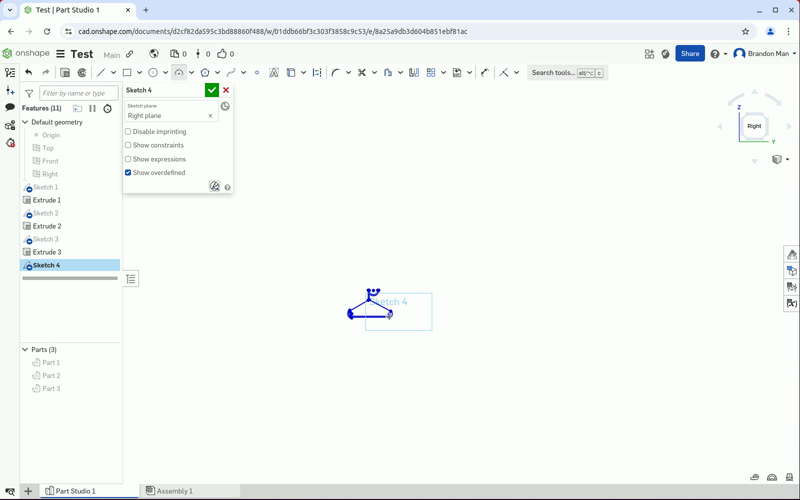
mouse_move(389, 316)
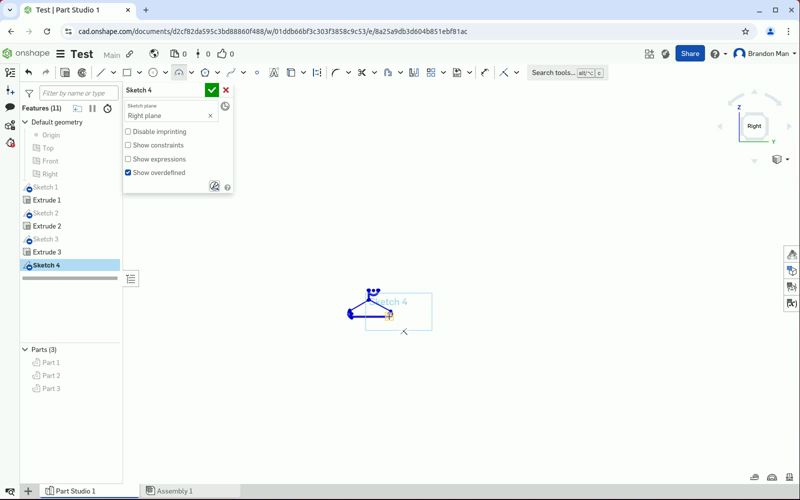
scroll(6)
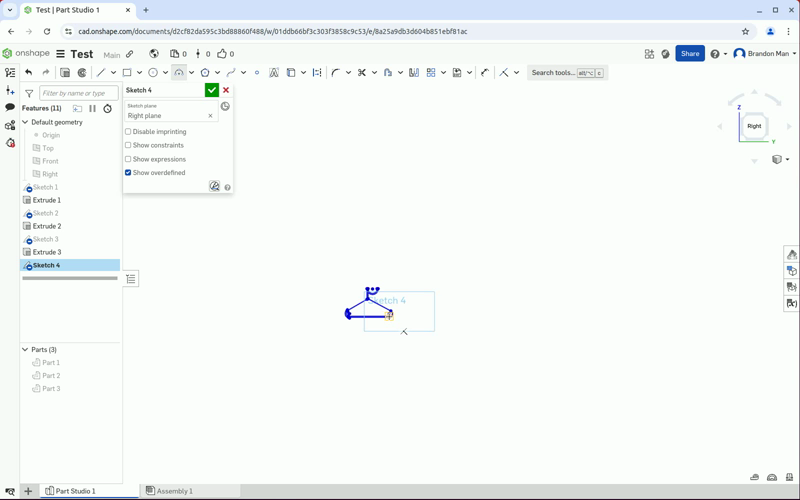
scroll(6)
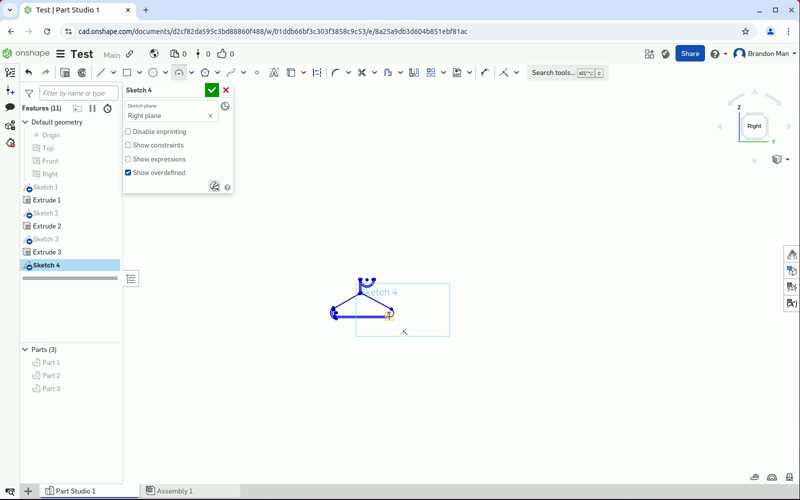
scroll(6)
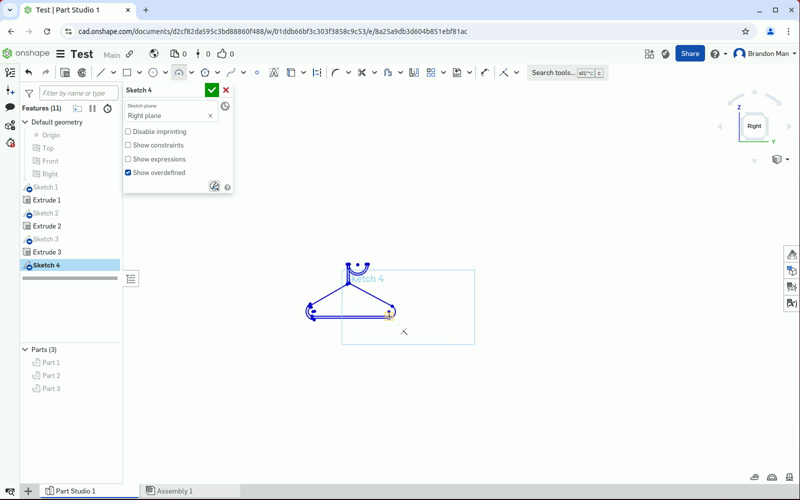
scroll(6)
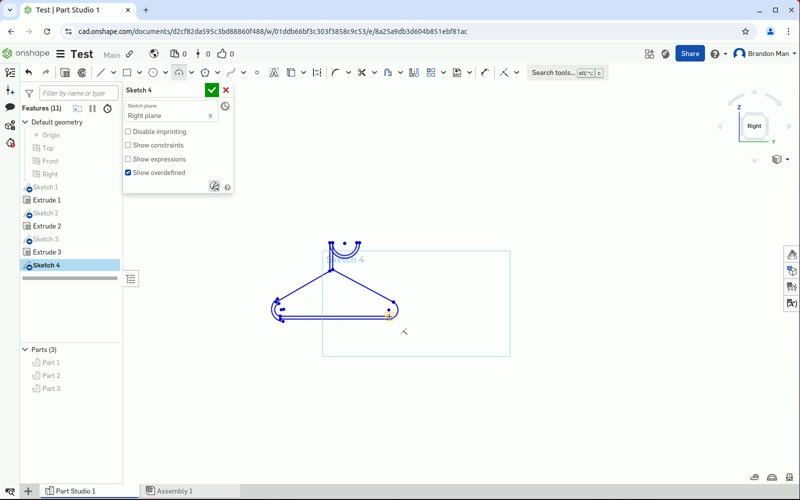
scroll(6)
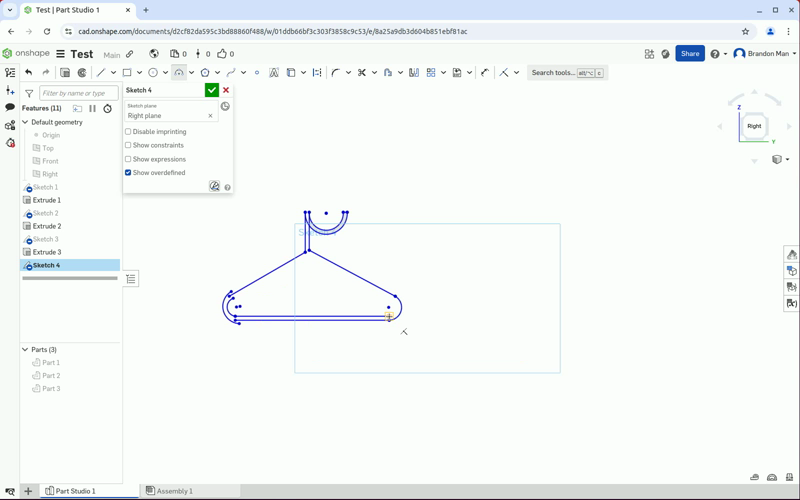
scroll(6)
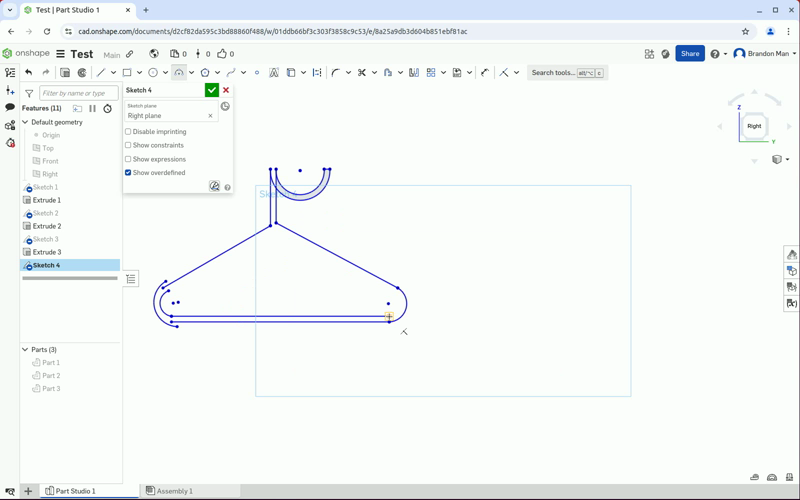
scroll(6)
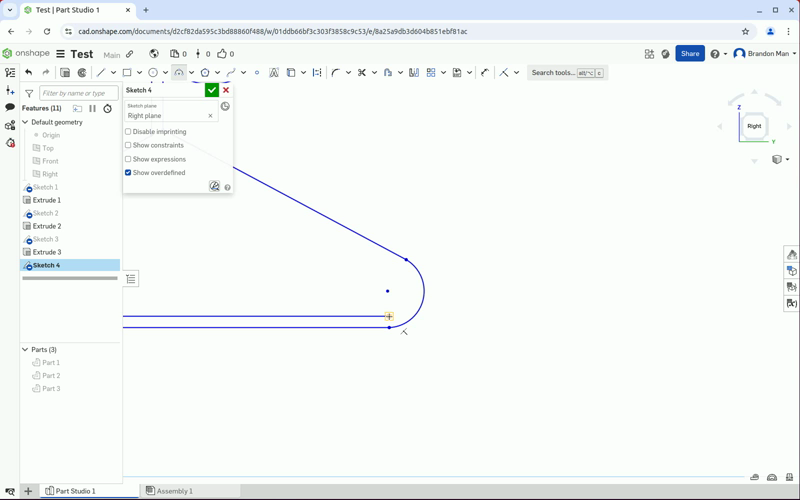
click(389, 316)
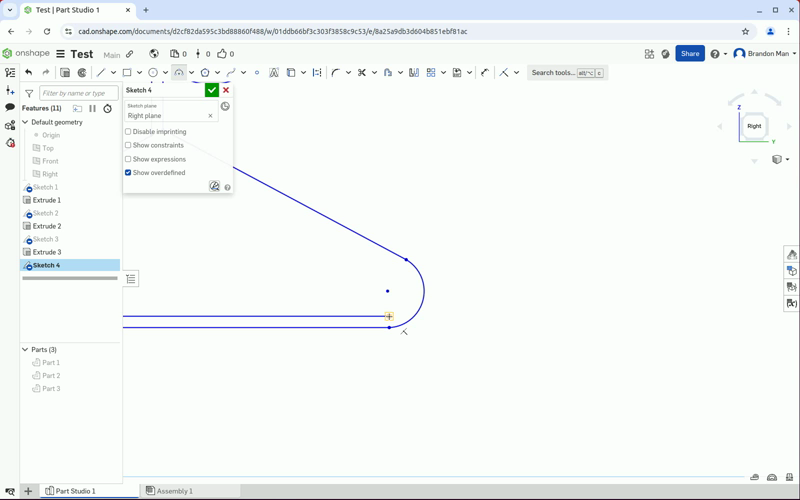
scroll(-6)
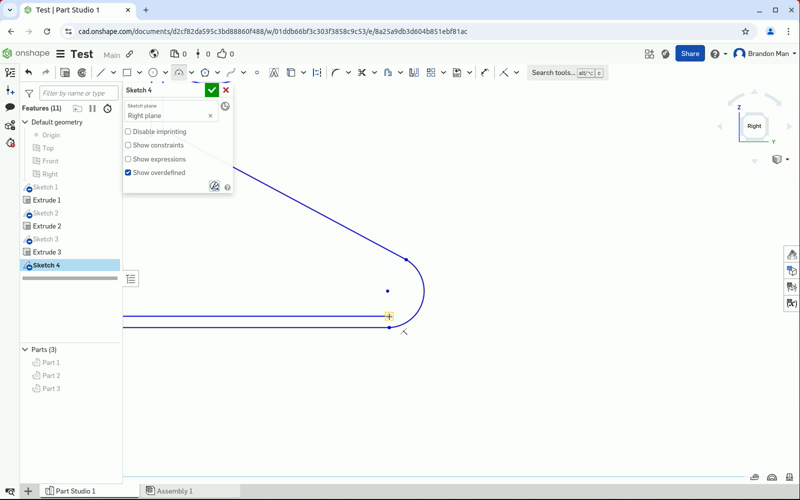
scroll(-6)
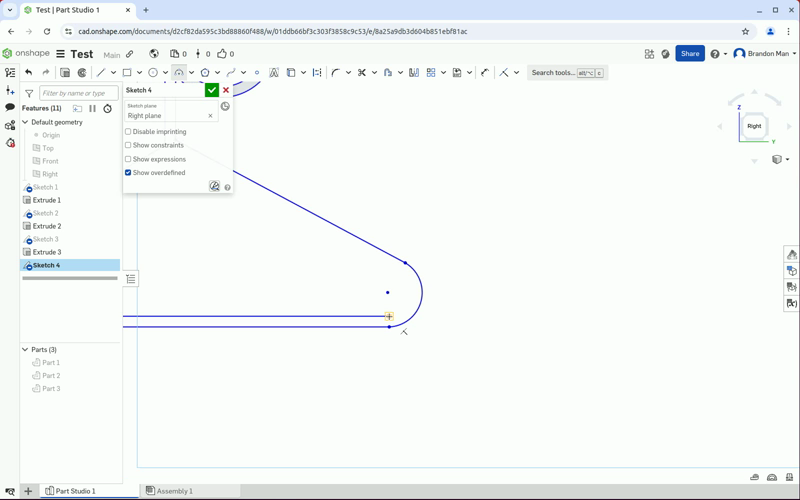
scroll(-6)
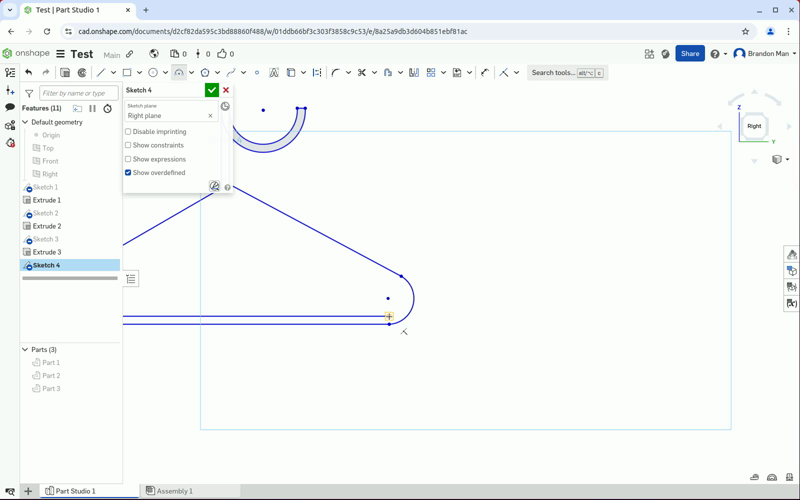
scroll(-6)
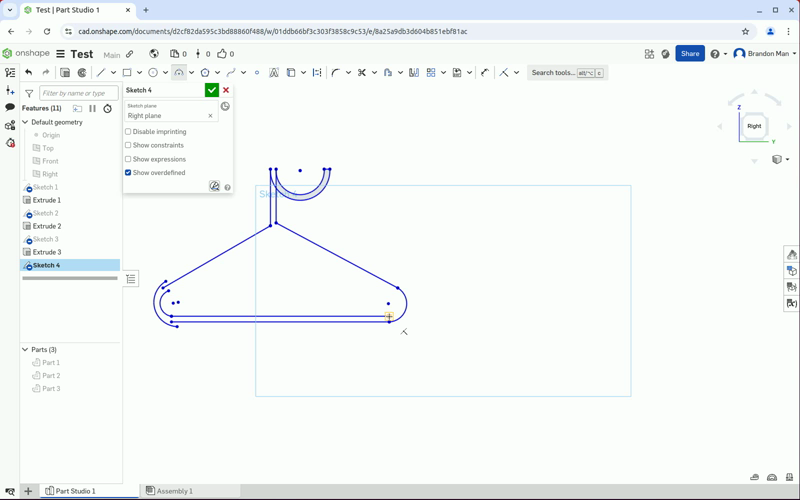
scroll(-6)
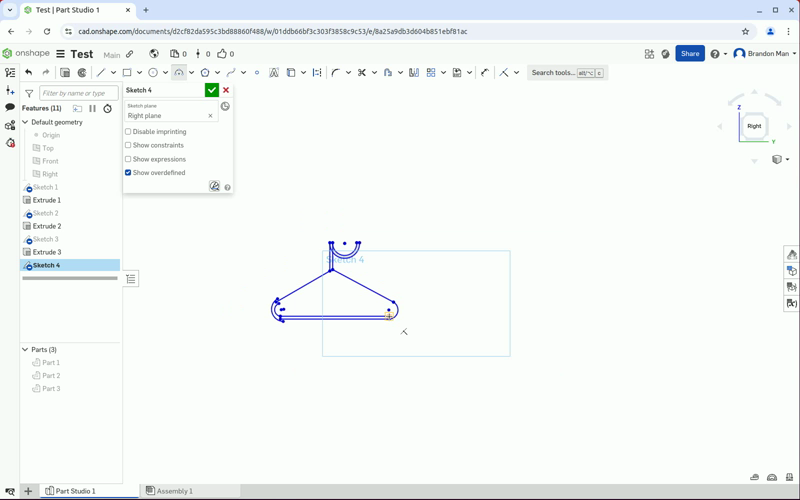
scroll(-6)
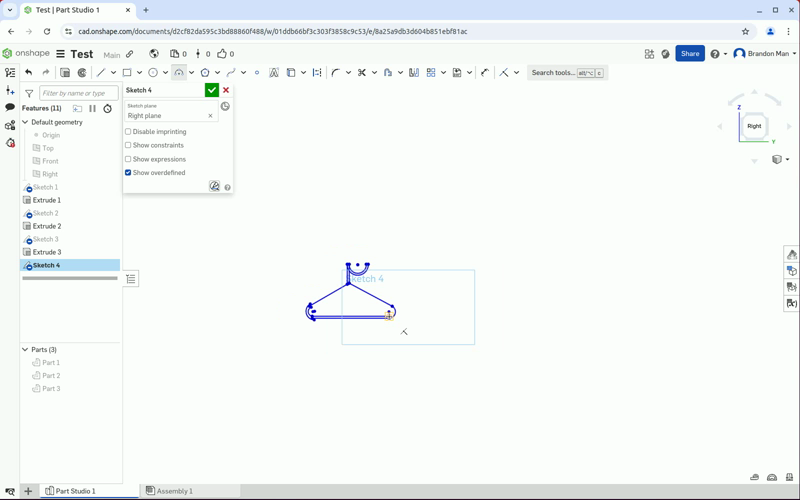
scroll(-6)
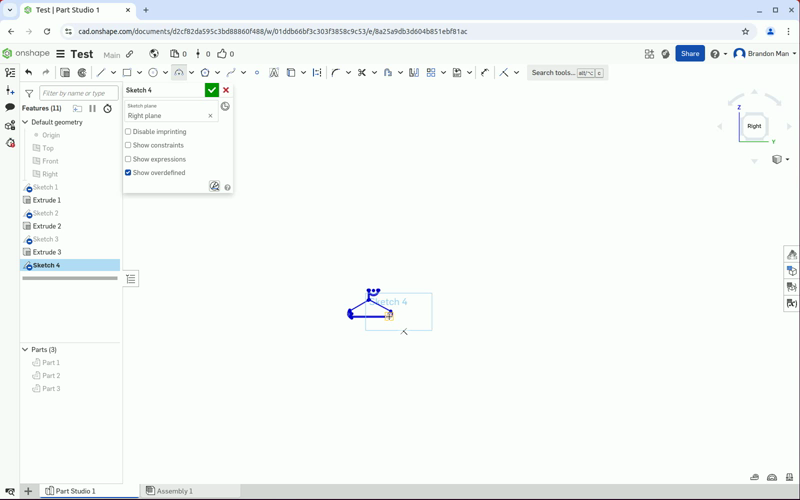
key_down(shift)
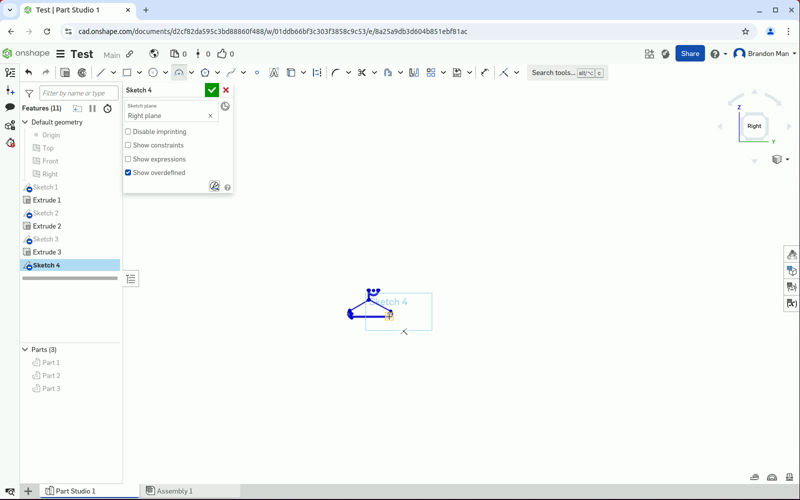
mouse_move(389, 311)
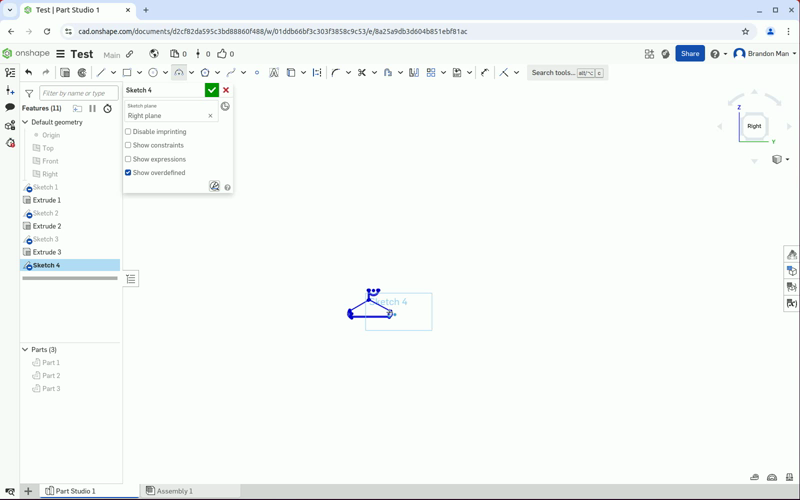
scroll(6)
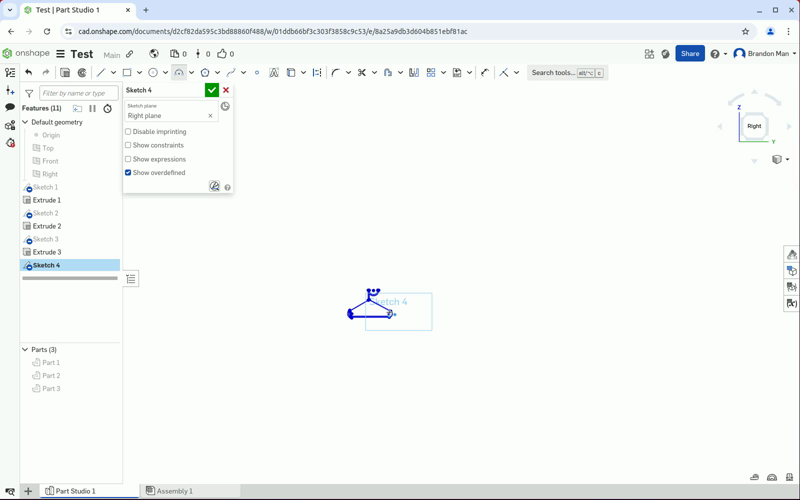
scroll(6)
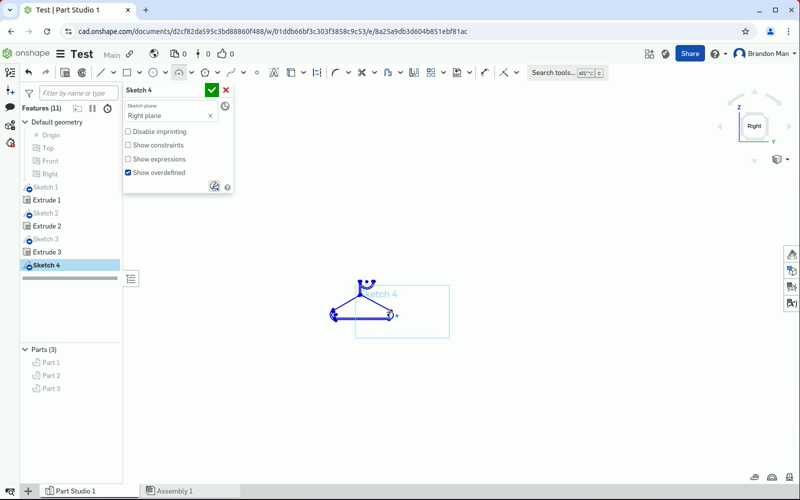
scroll(6)
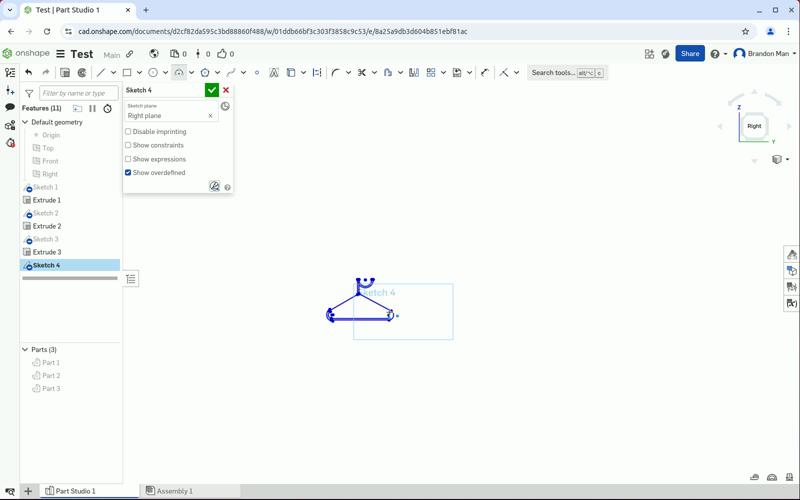
scroll(6)
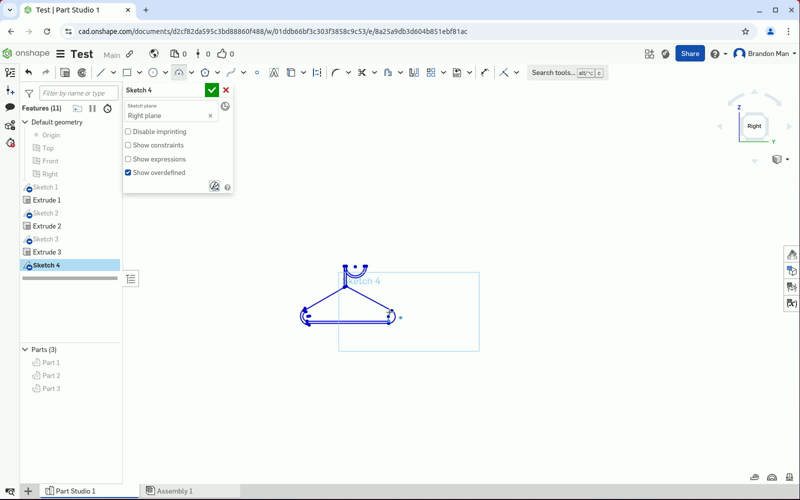
scroll(6)
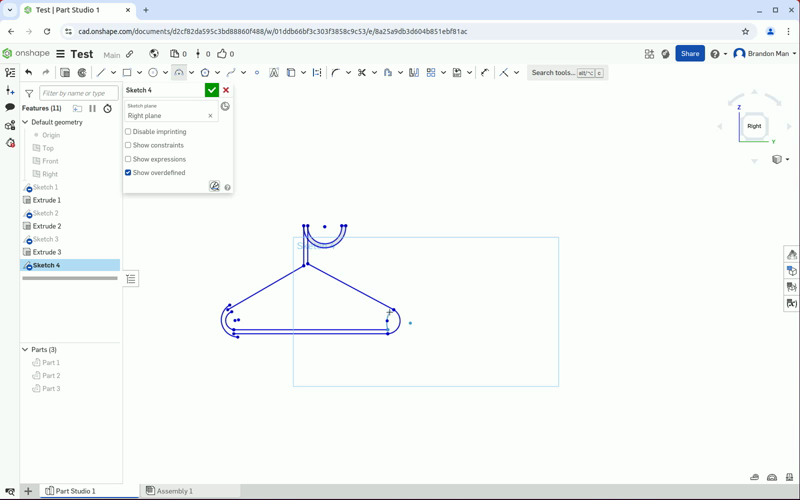
scroll(6)
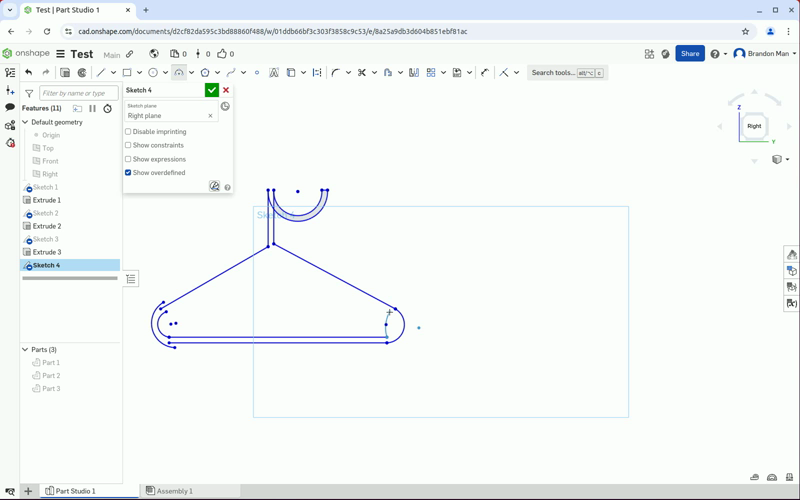
scroll(6)
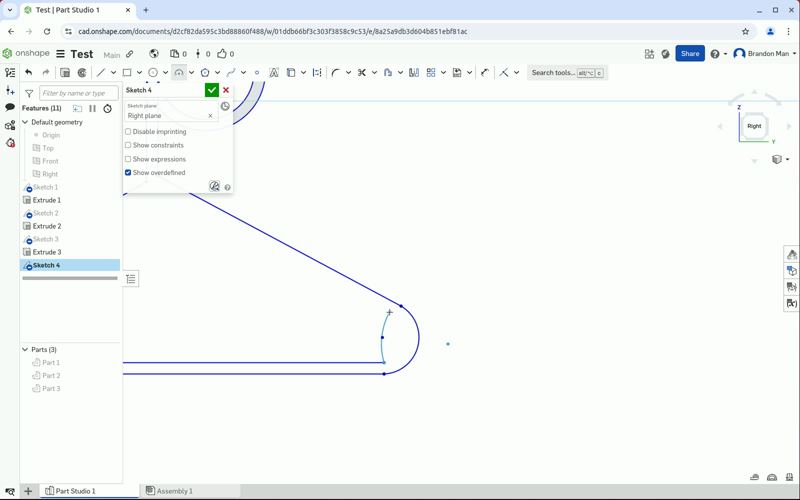
click(389, 311)
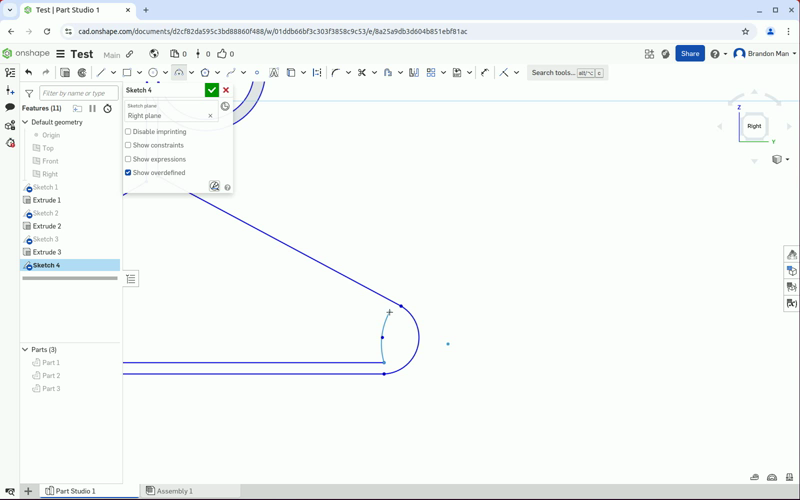
scroll(-6)
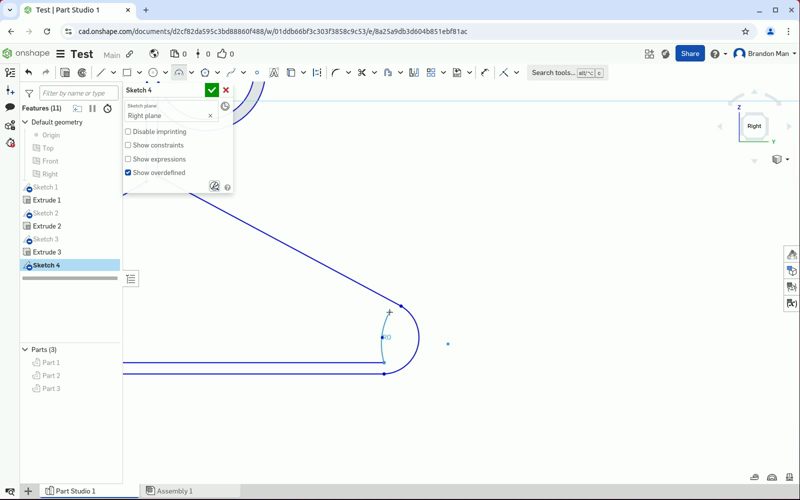
scroll(-6)
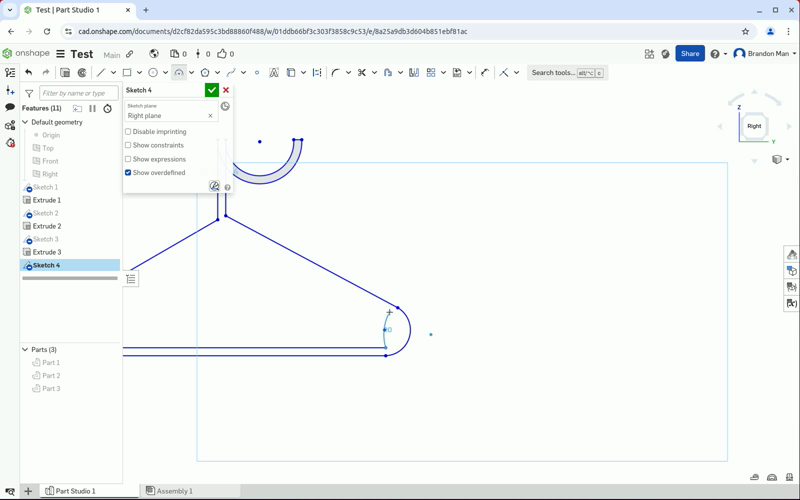
scroll(-6)
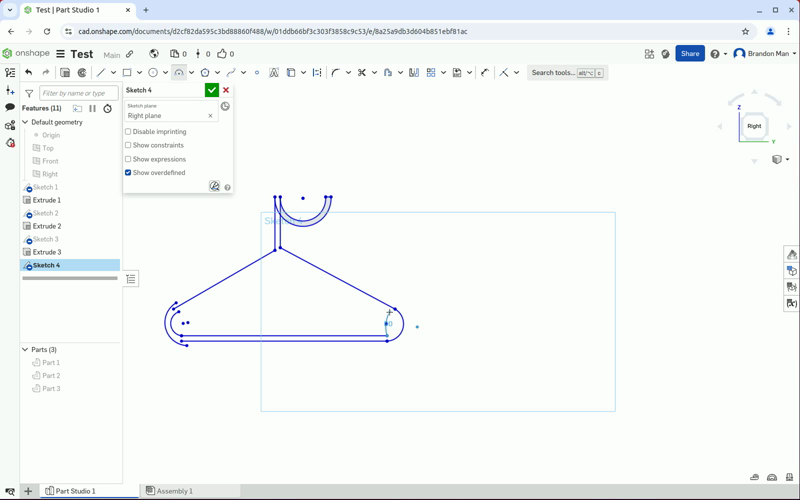
scroll(-6)
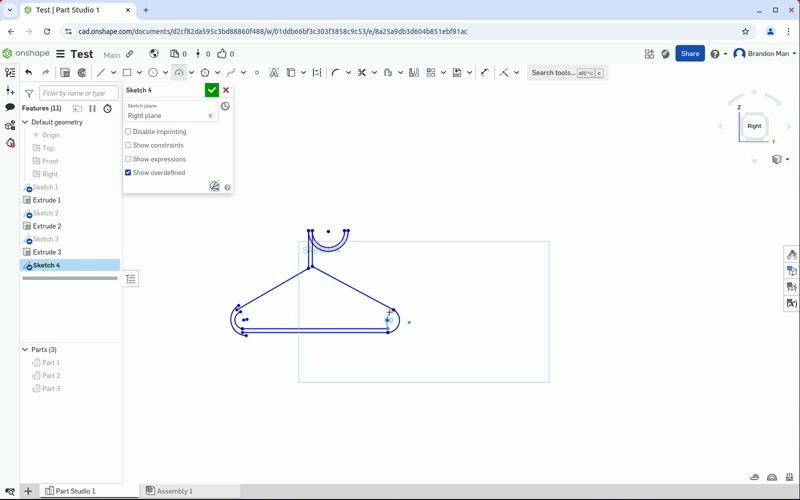
scroll(-6)
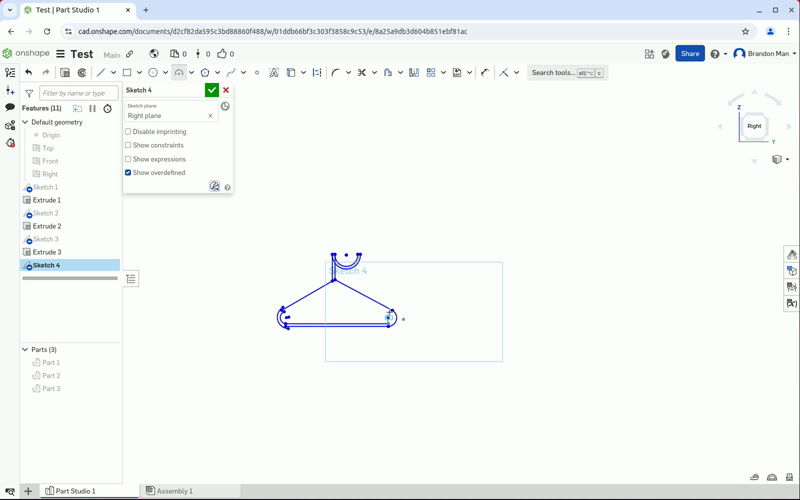
scroll(-6)
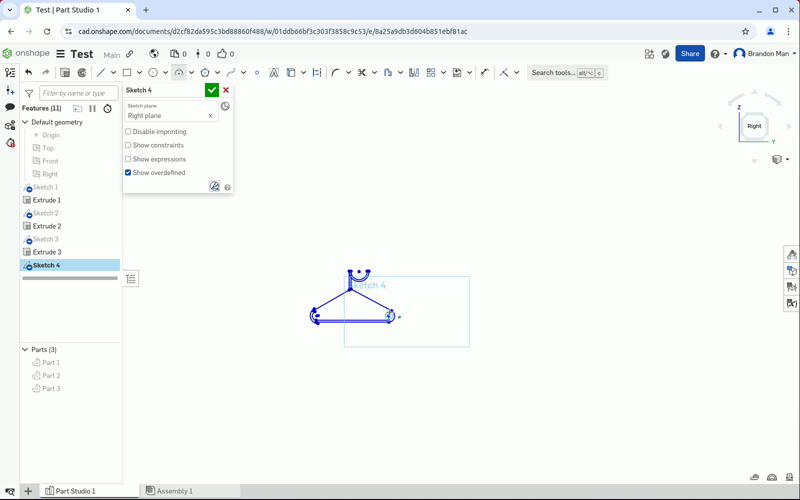
scroll(-6)
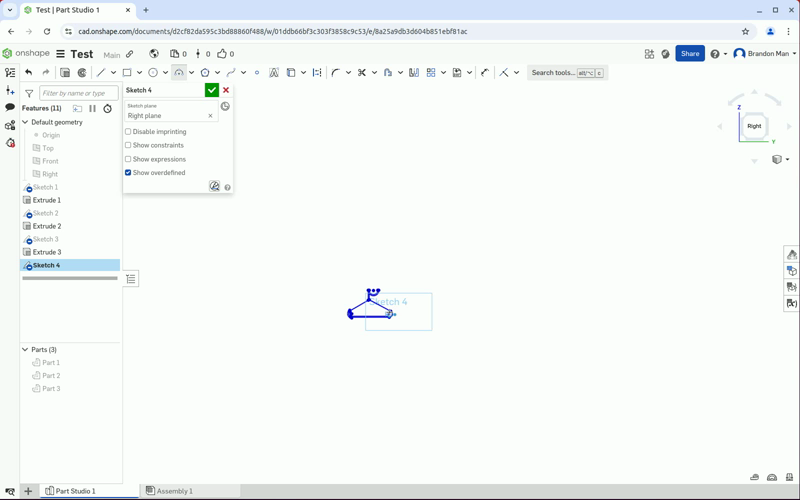
mouse_move(391, 314)
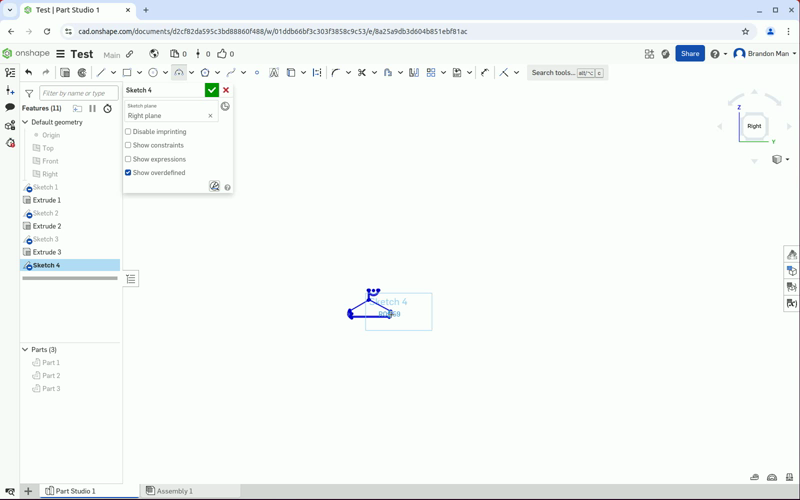
scroll(6)
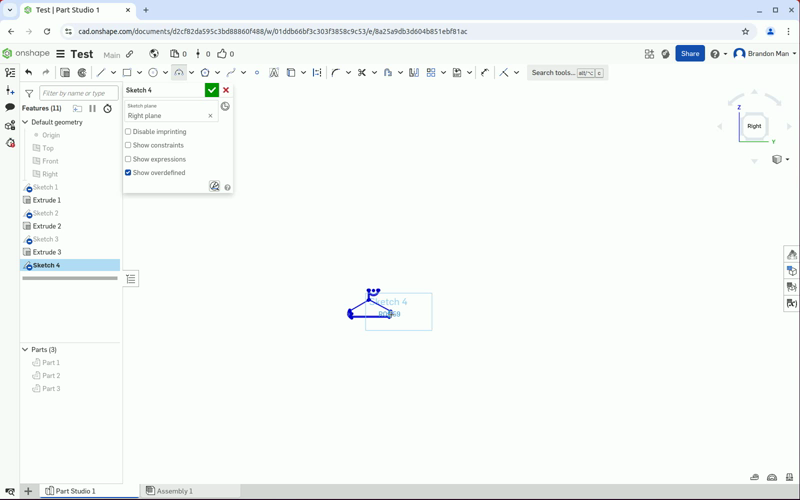
scroll(6)
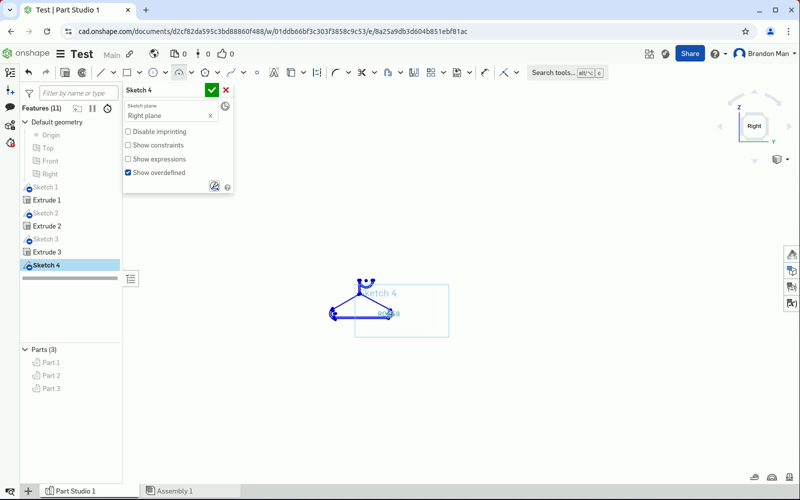
scroll(6)
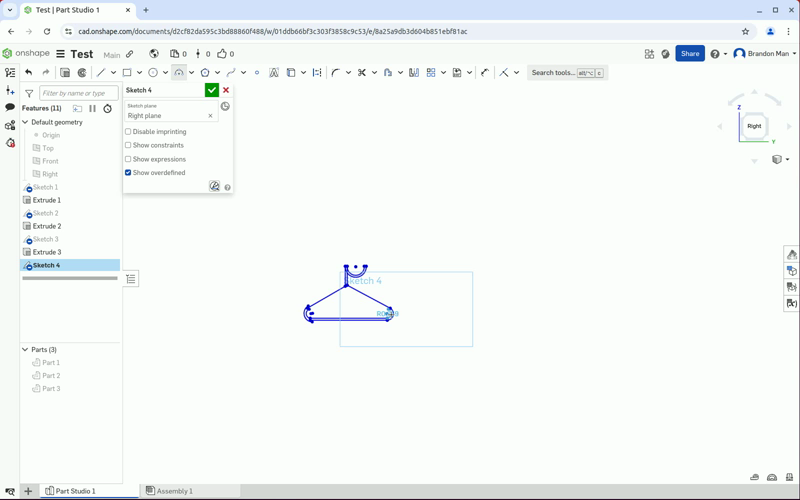
scroll(6)
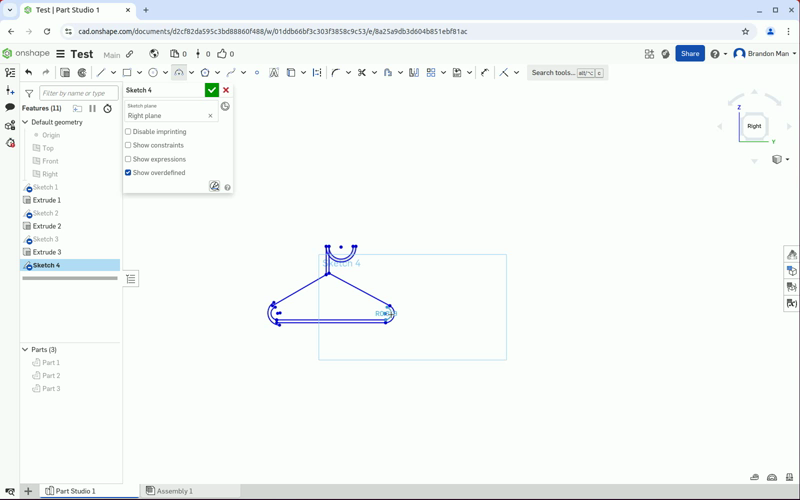
scroll(6)
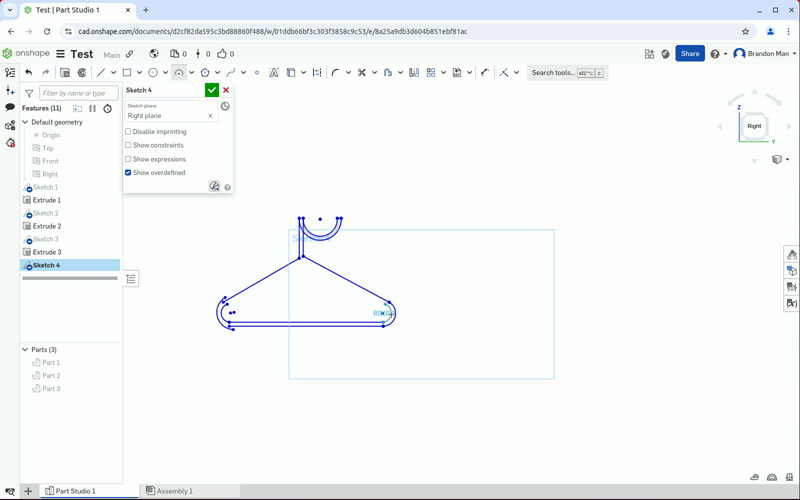
scroll(6)
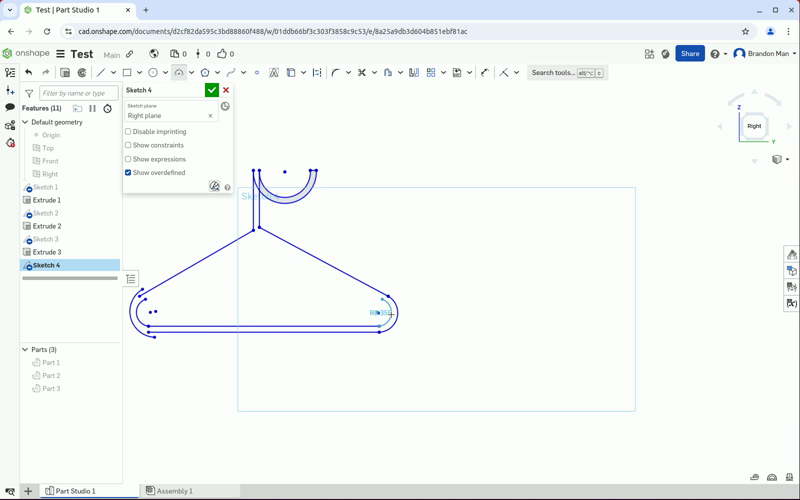
scroll(6)
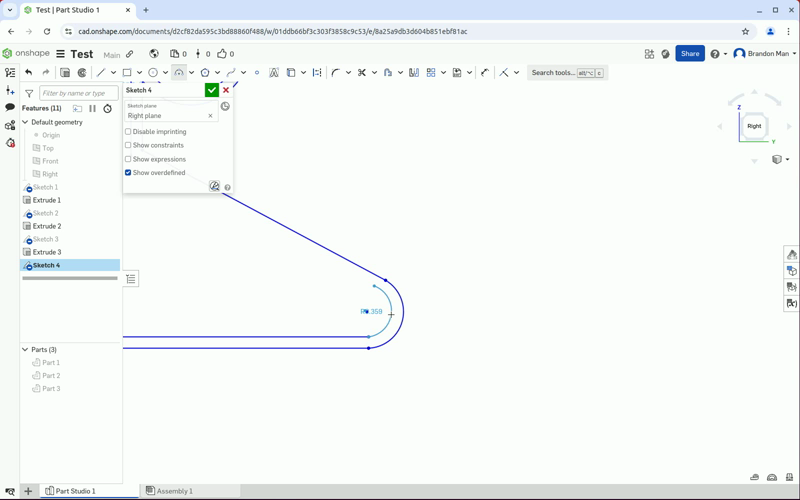
click(391, 314)
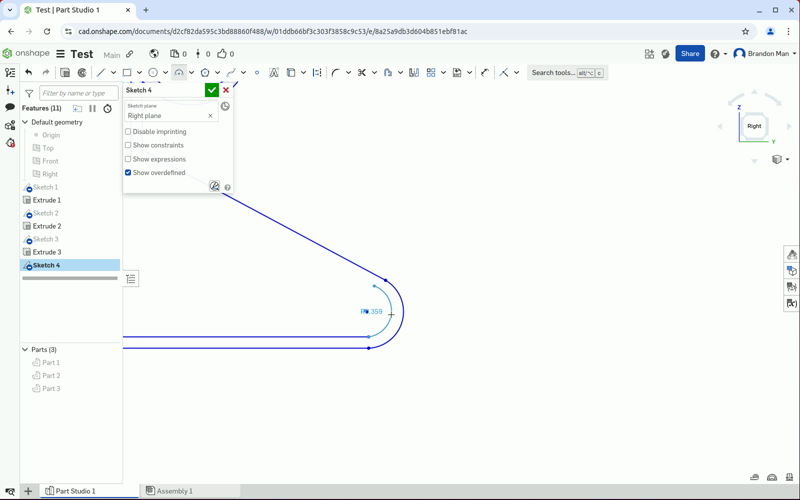
scroll(-6)
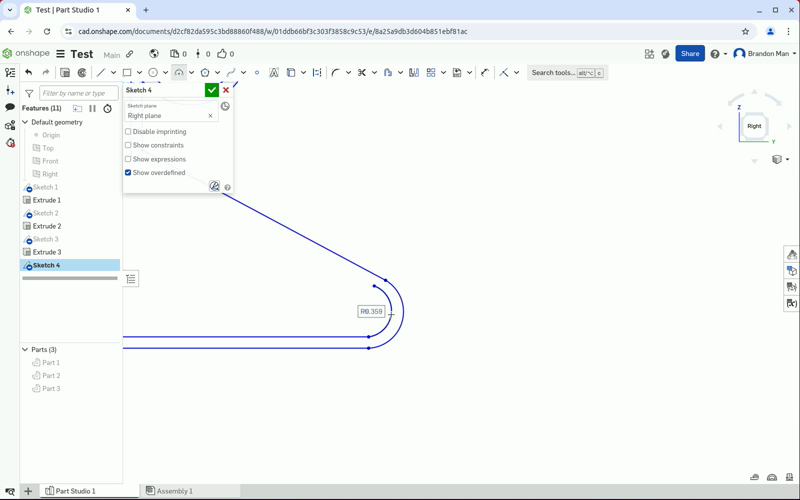
scroll(-6)
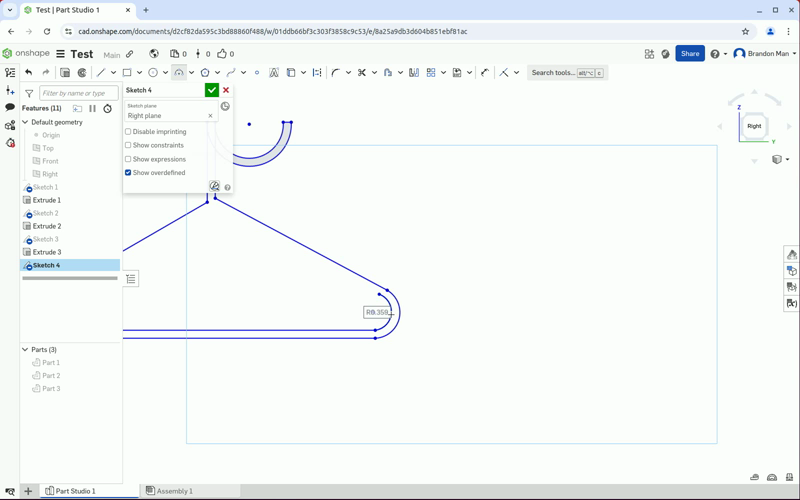
scroll(-6)
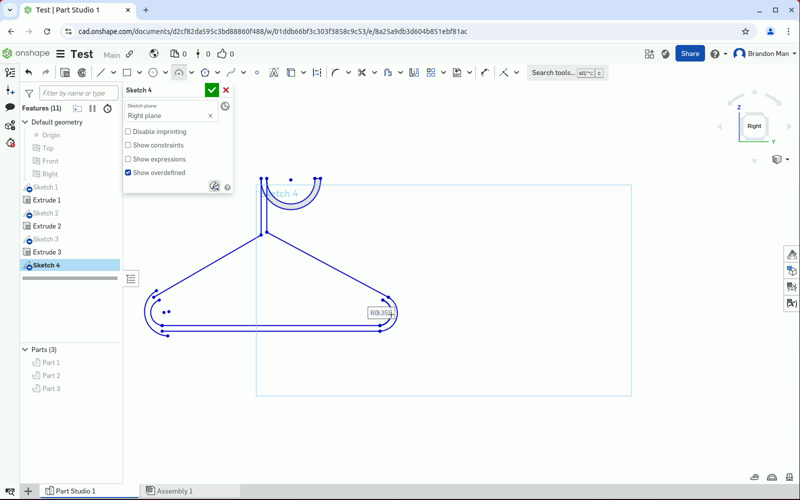
scroll(-6)
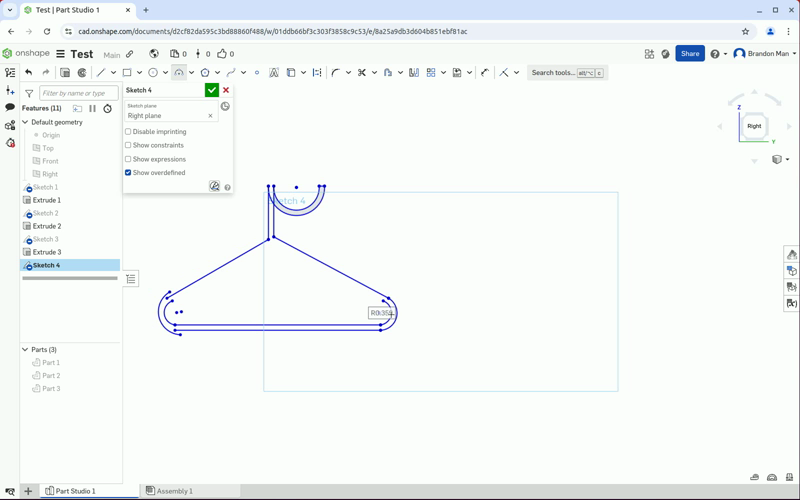
scroll(-6)
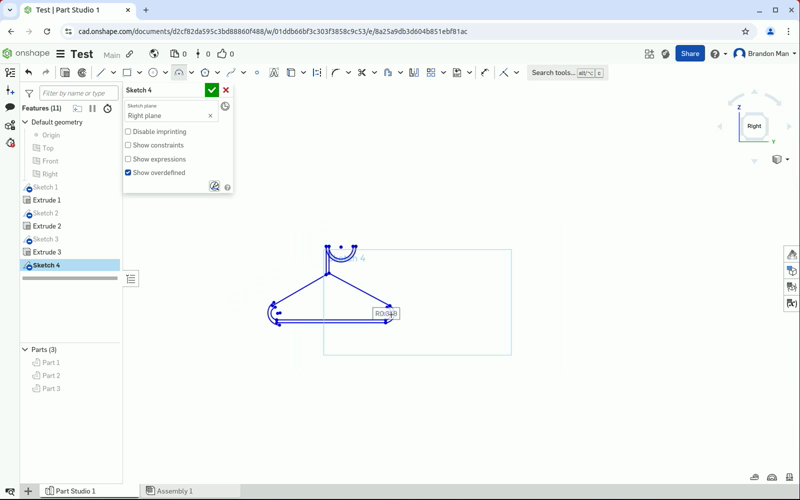
scroll(-6)
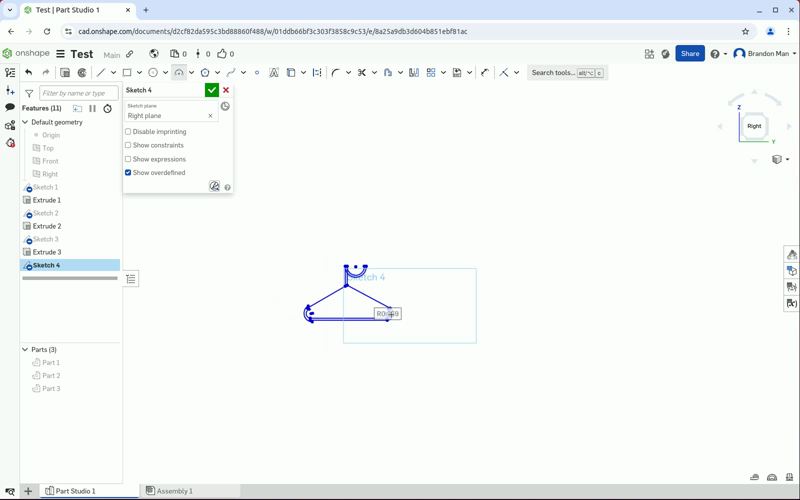
scroll(-6)
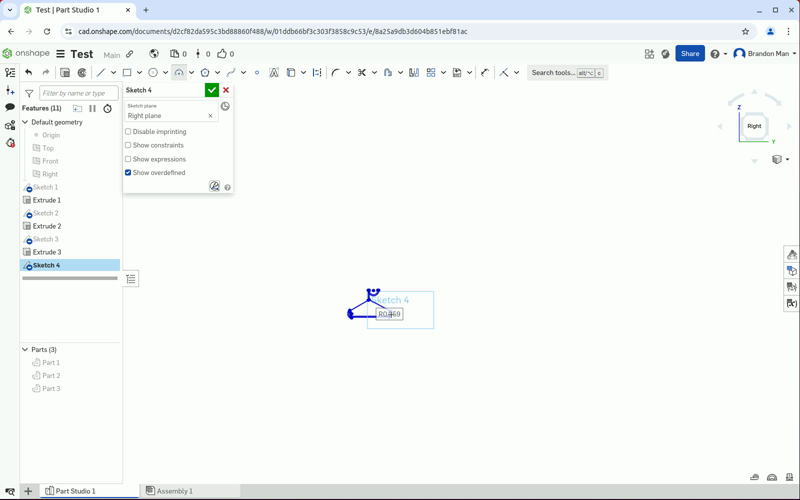
key_up(shift)
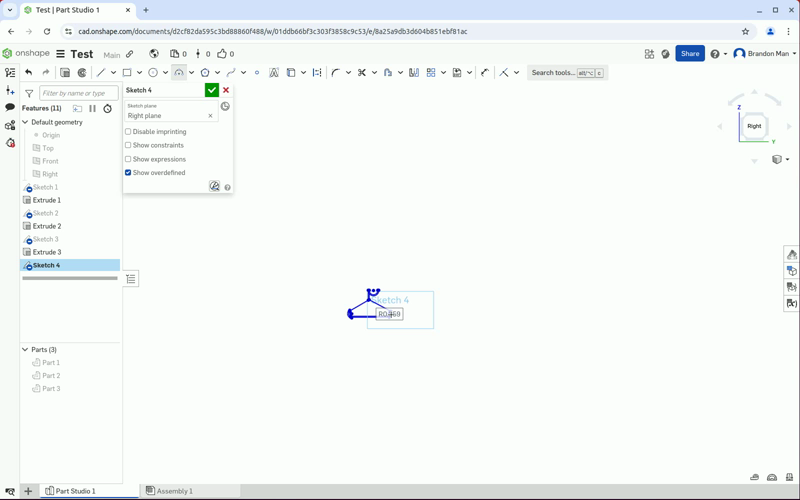
key(esc)
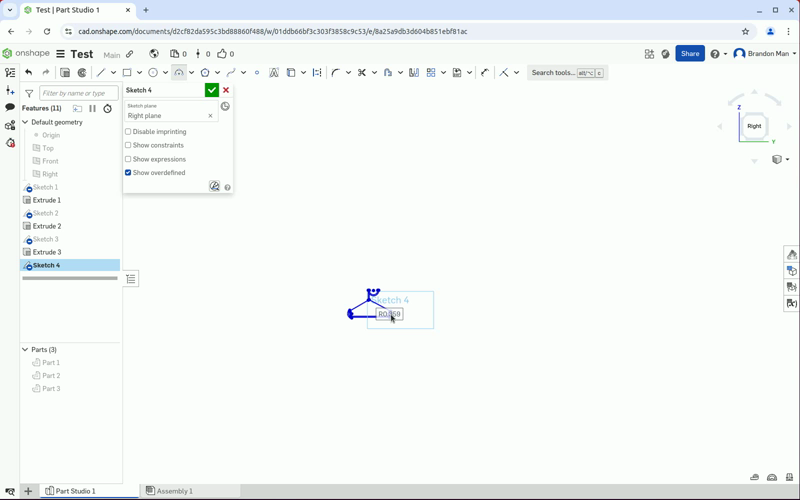
key(l)
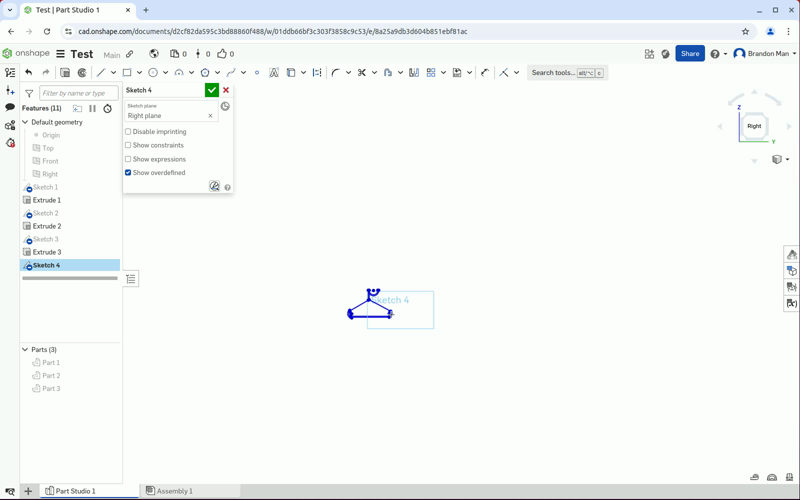
mouse_move(389, 311)
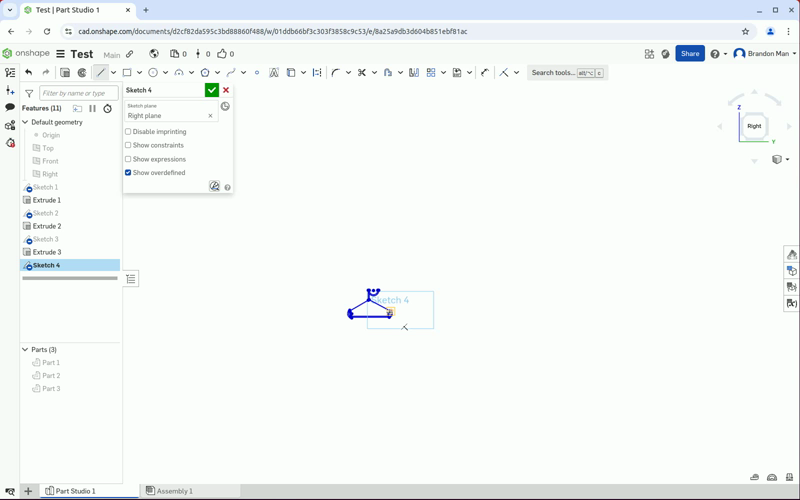
scroll(6)
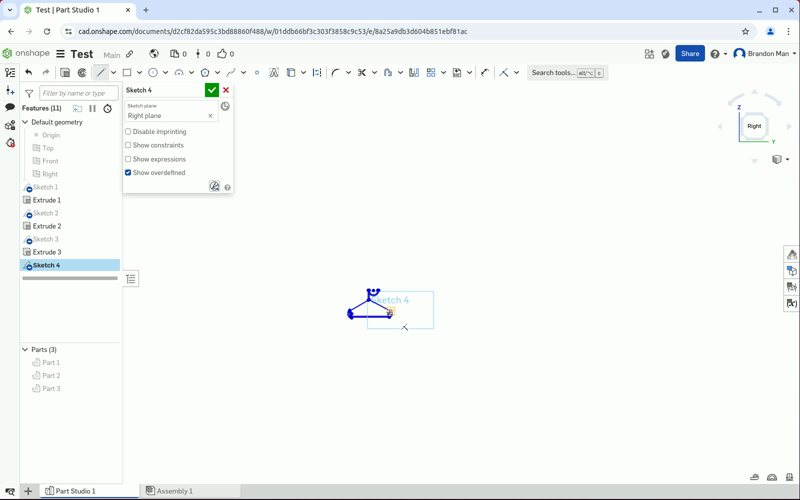
scroll(6)
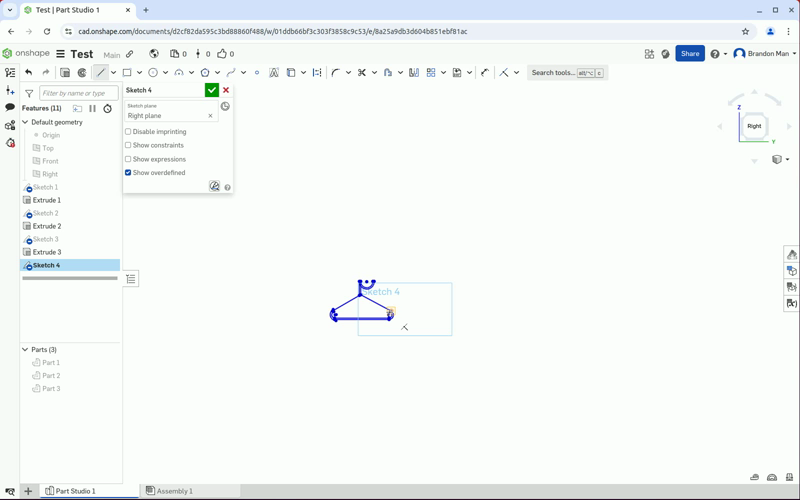
scroll(6)
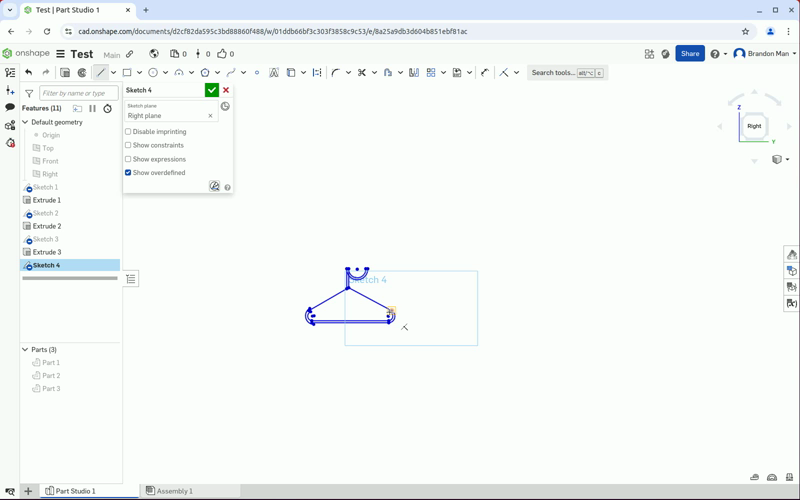
scroll(6)
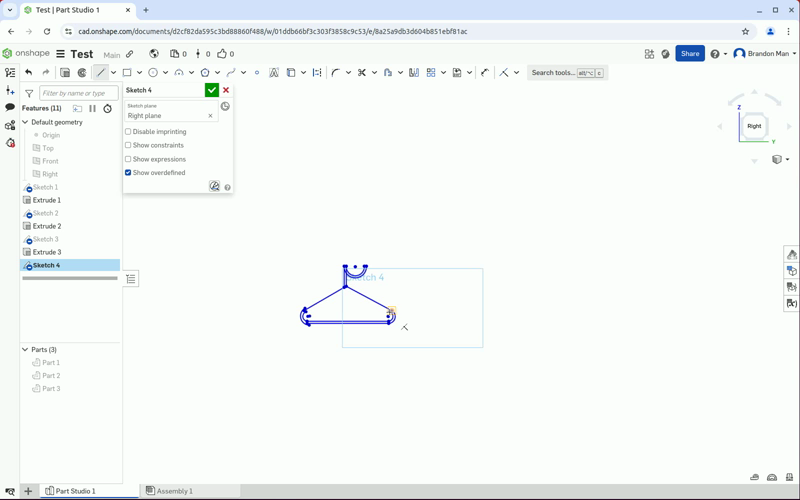
scroll(6)
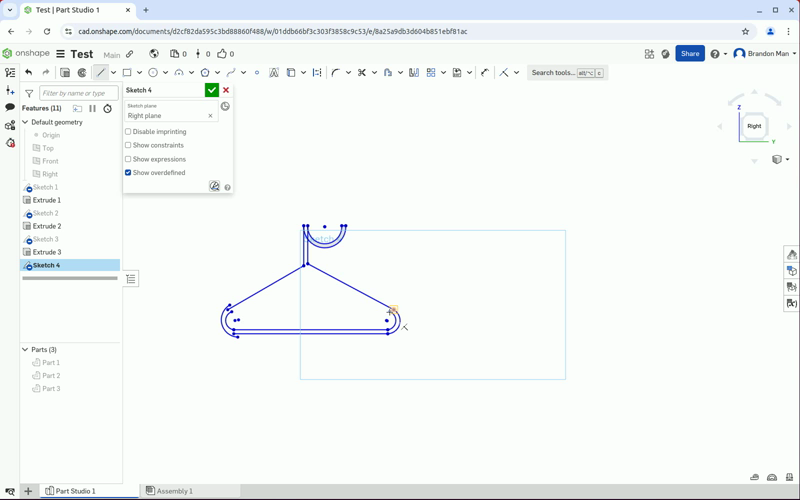
scroll(6)
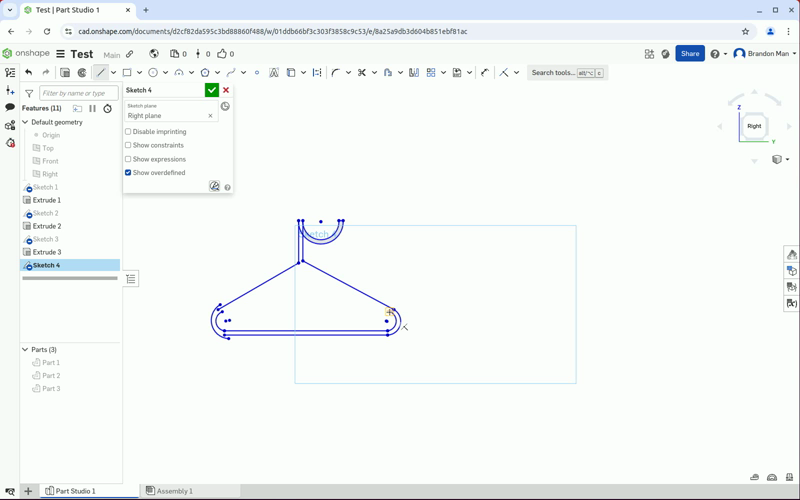
scroll(6)
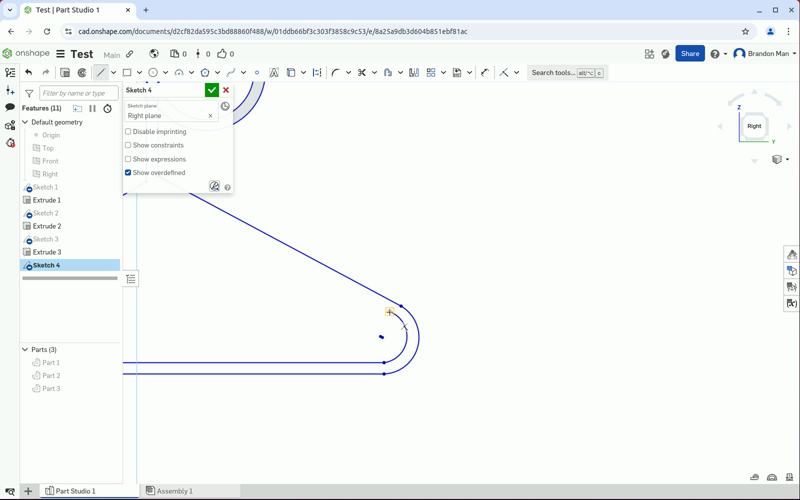
click(389, 311)
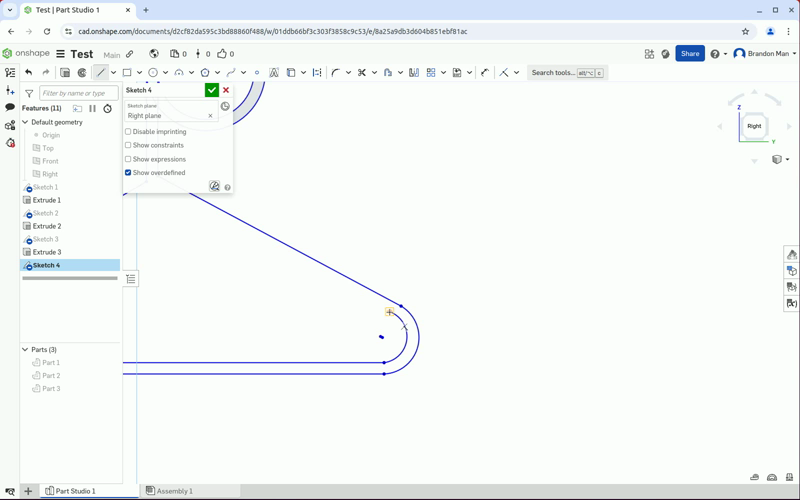
scroll(-6)
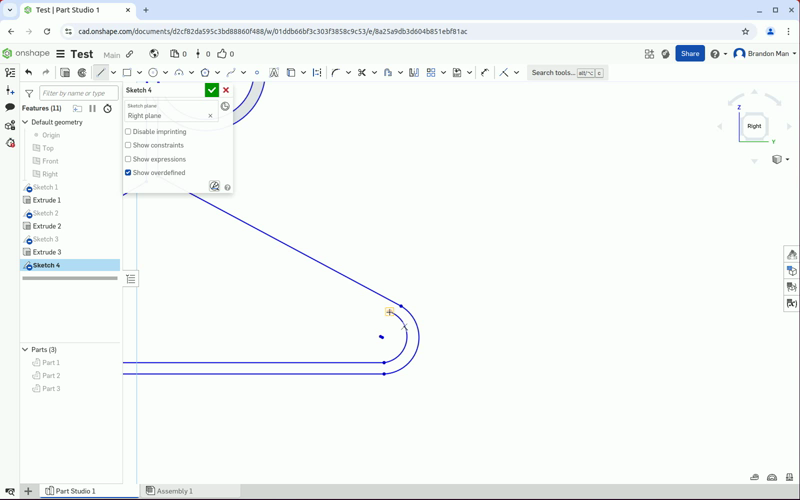
scroll(-6)
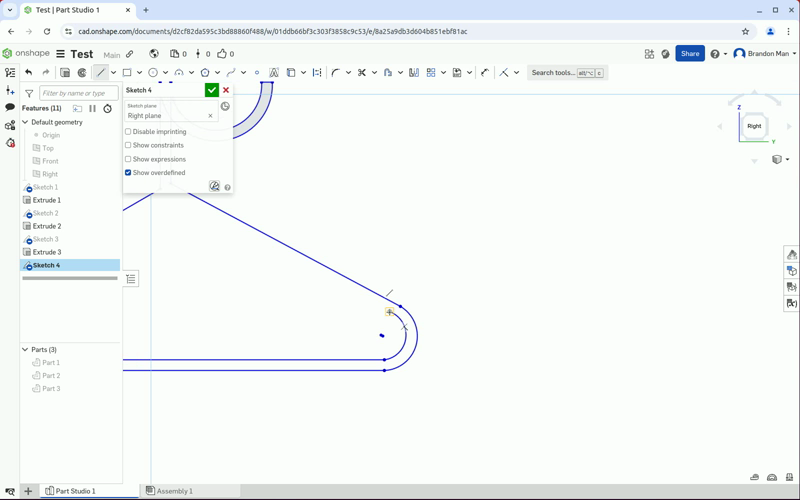
scroll(-6)
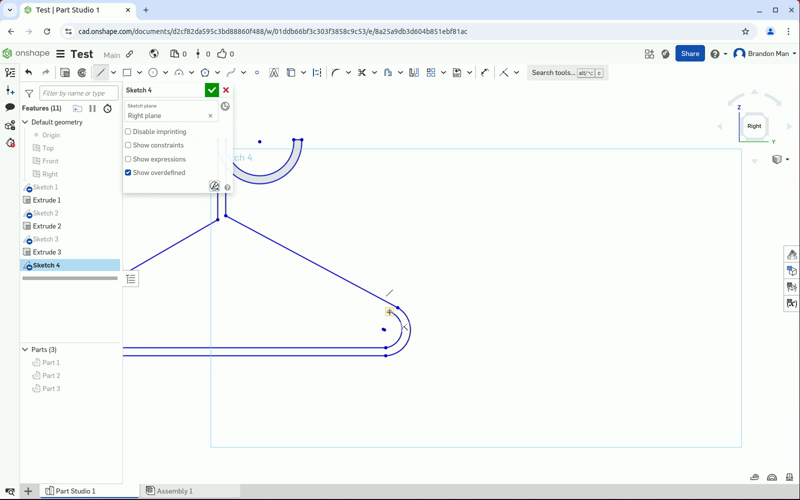
scroll(-6)
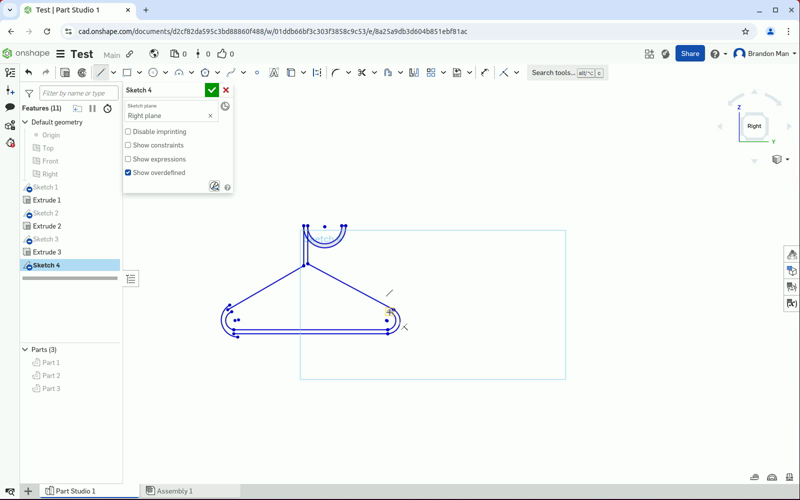
scroll(-6)
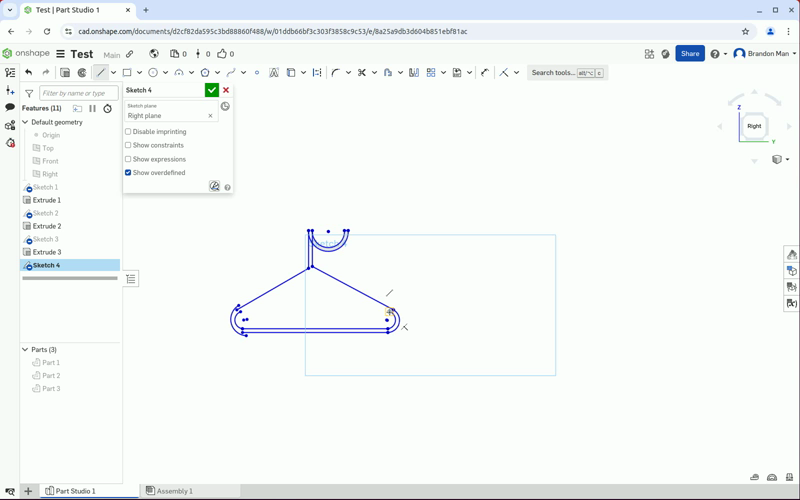
scroll(-6)
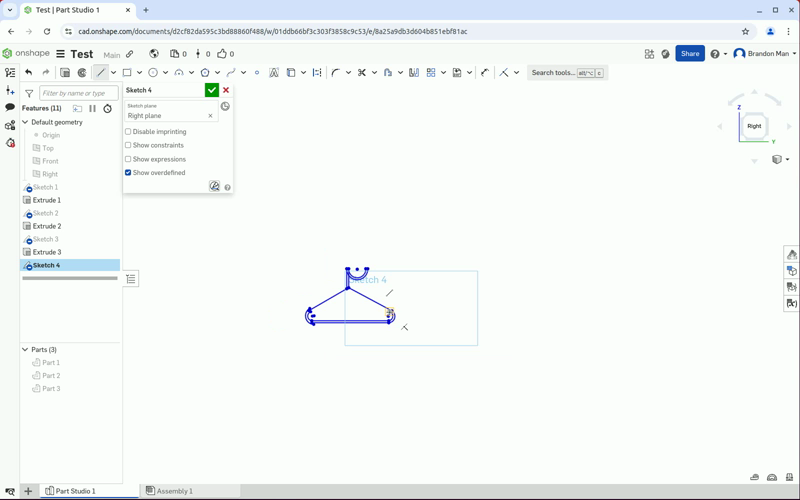
scroll(-6)
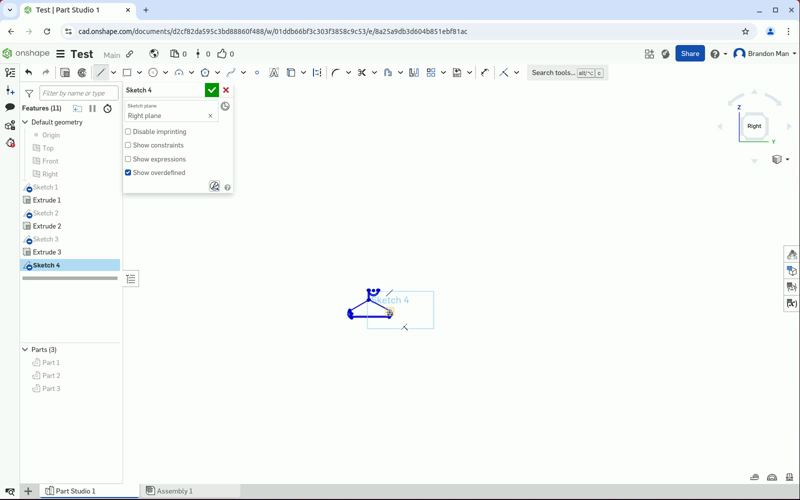
key_down(shift)
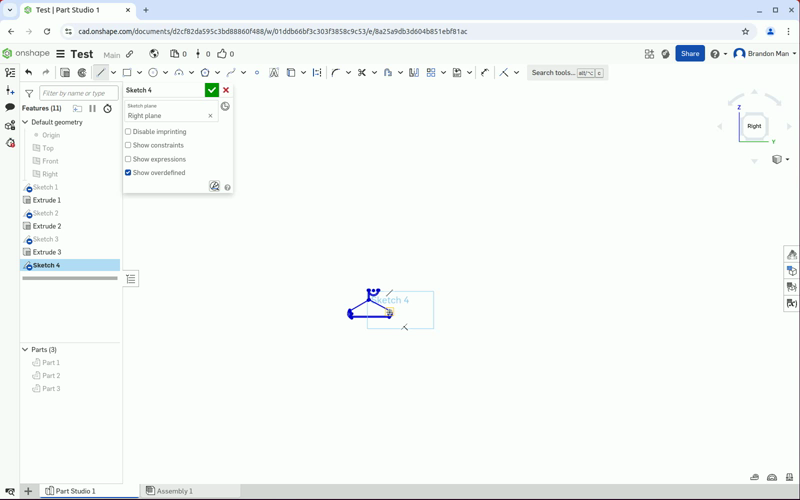
mouse_move(420, 311)
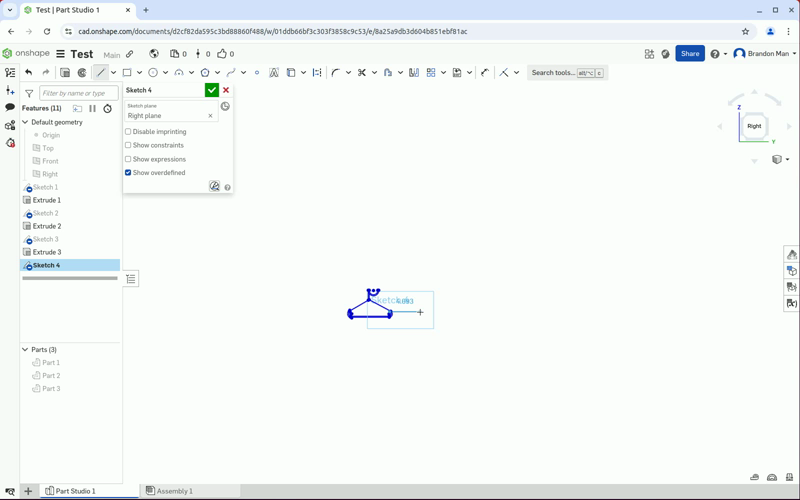
mouse_move(369, 300)
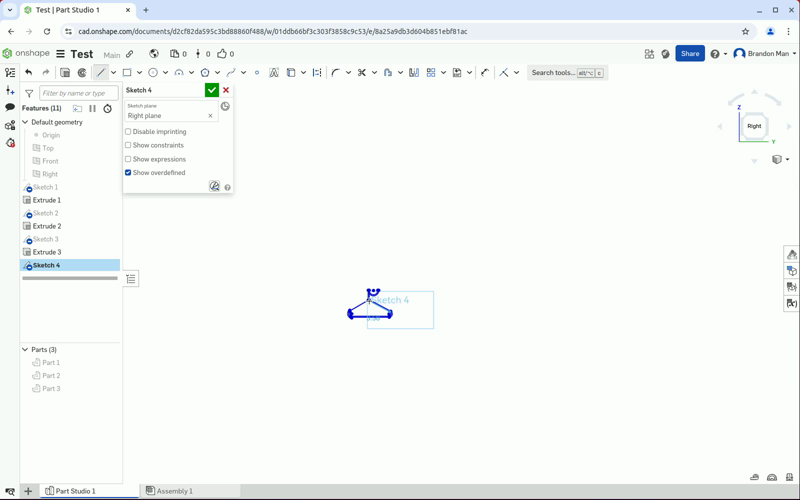
scroll(6)
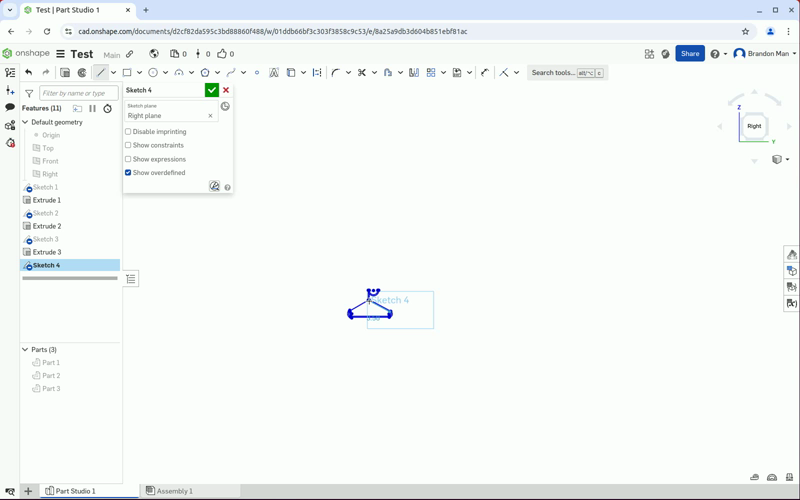
scroll(6)
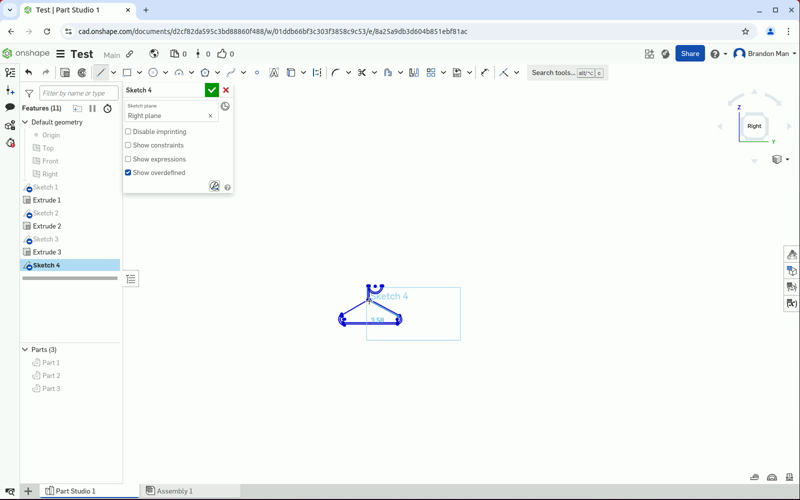
scroll(6)
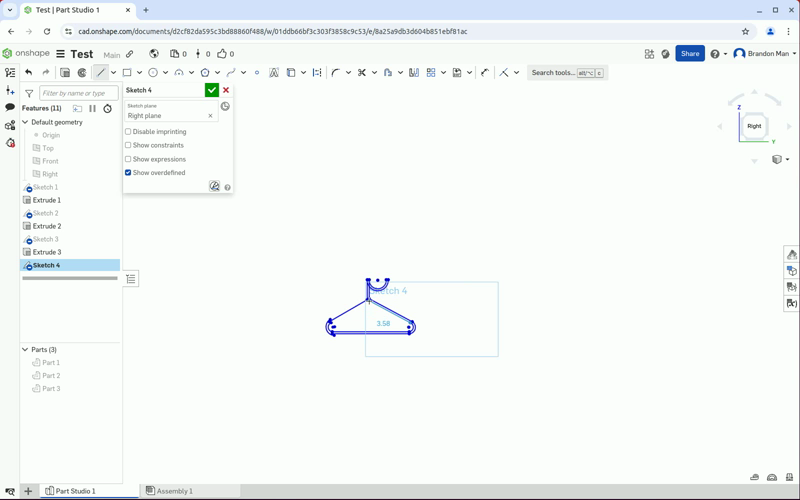
scroll(6)
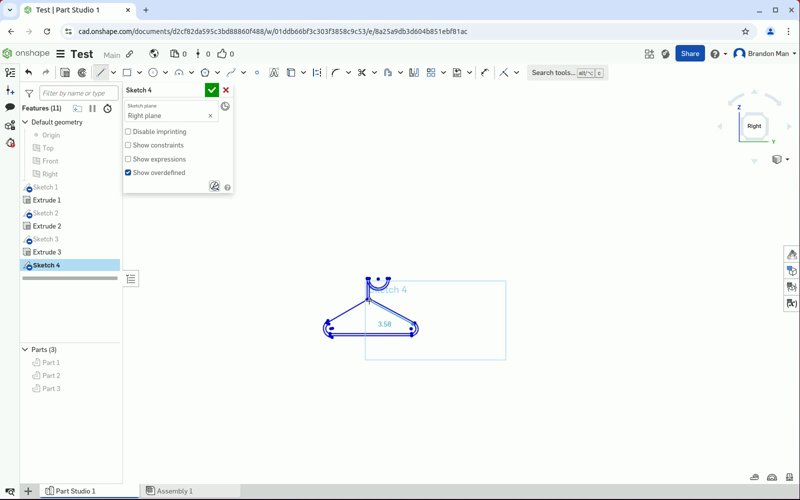
scroll(6)
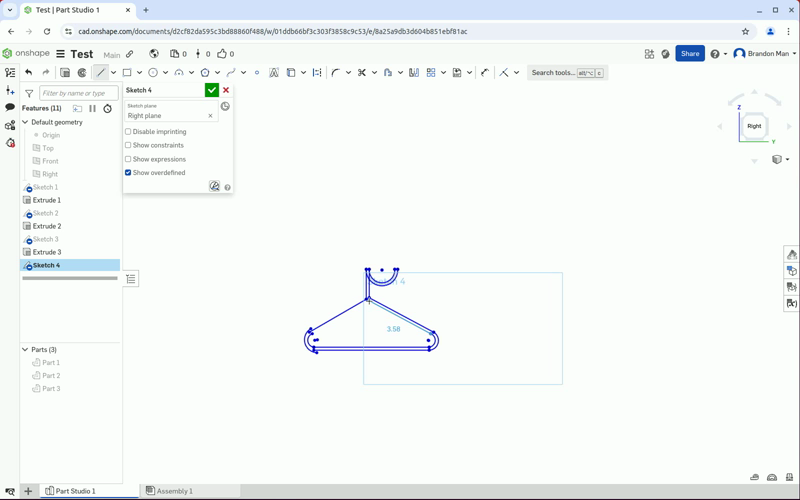
scroll(6)
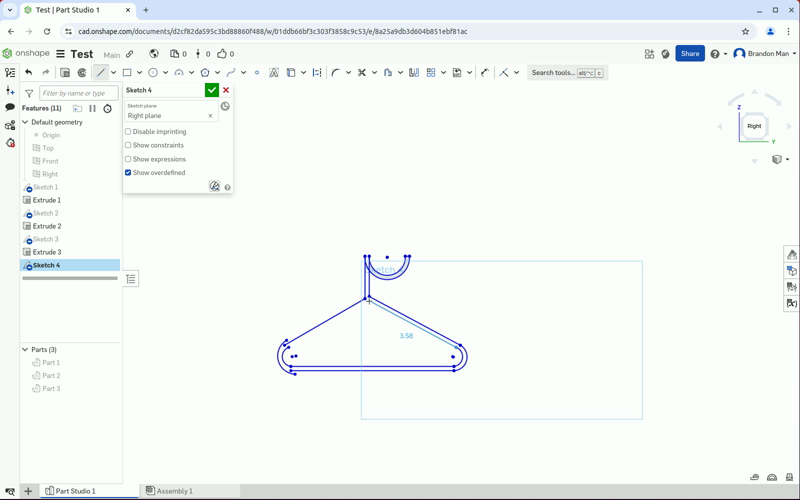
scroll(6)
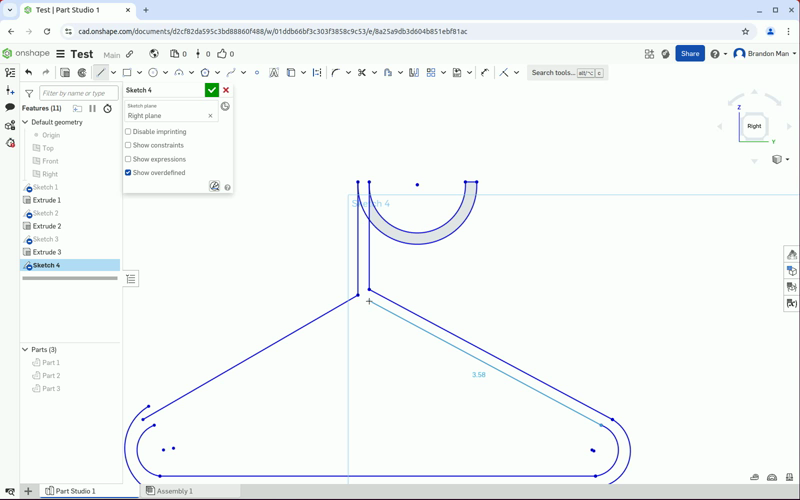
click(369, 300)
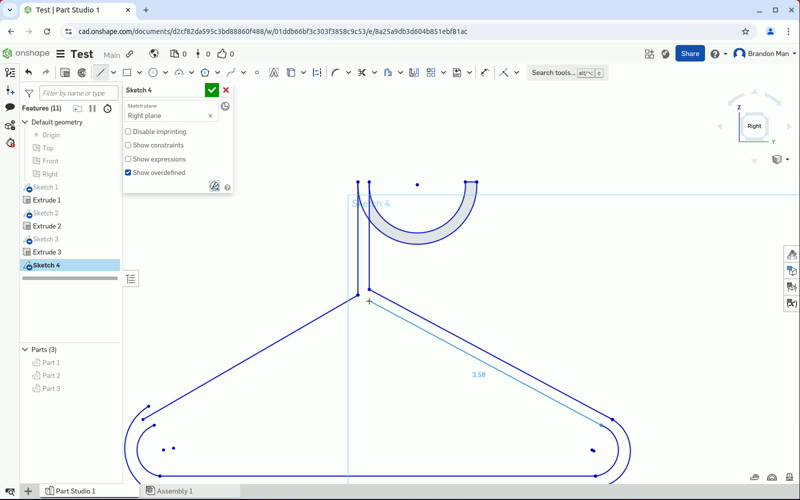
scroll(-6)
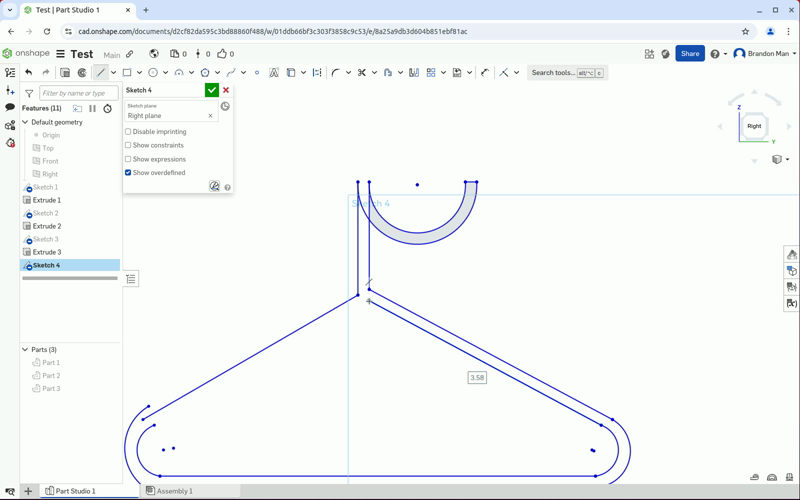
scroll(-6)
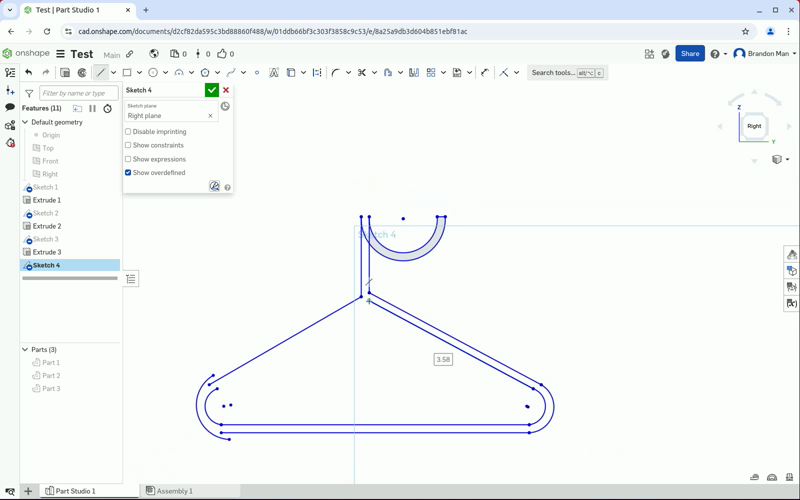
scroll(-6)
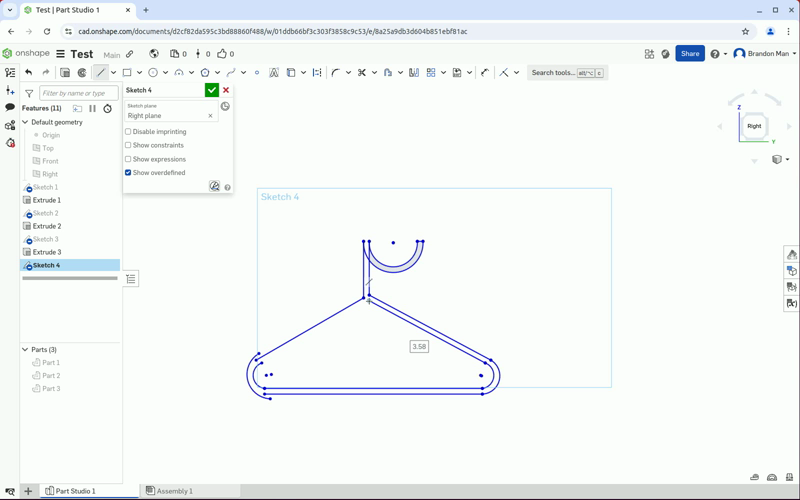
scroll(-6)
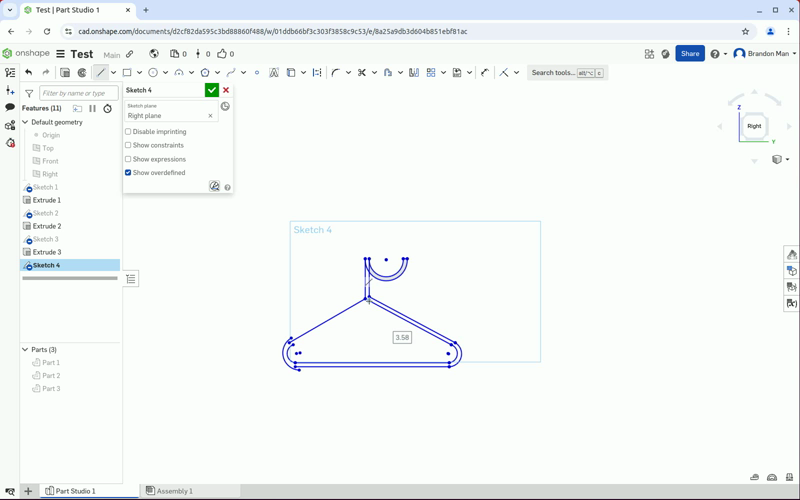
scroll(-6)
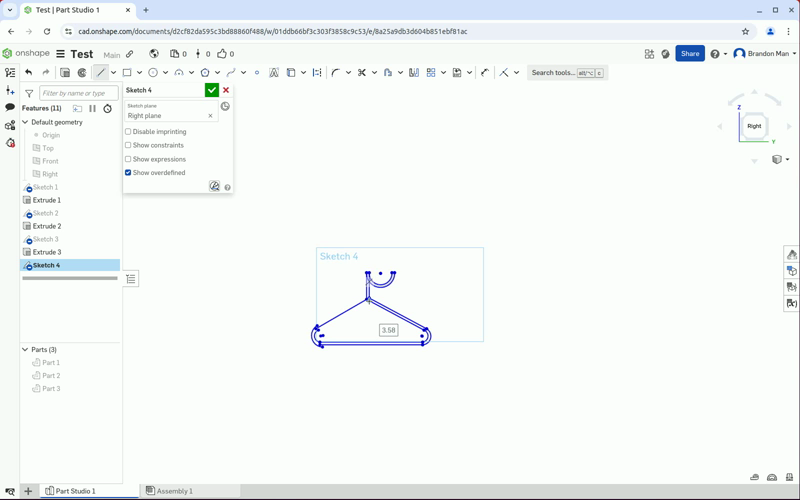
scroll(-6)
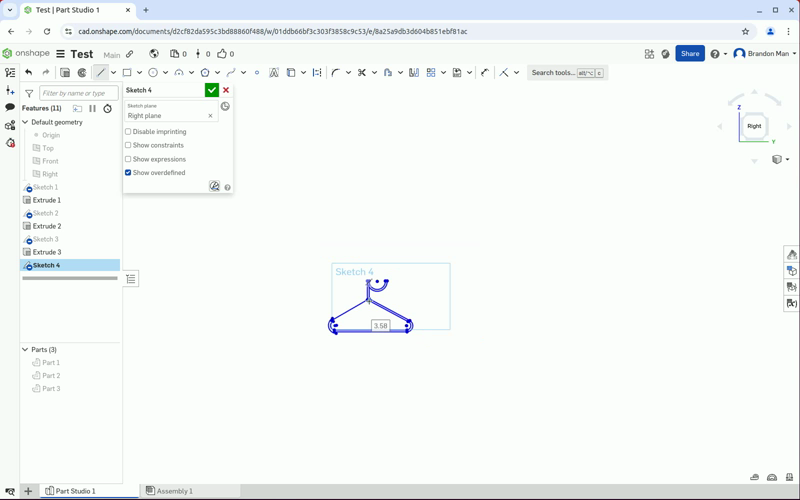
scroll(-6)
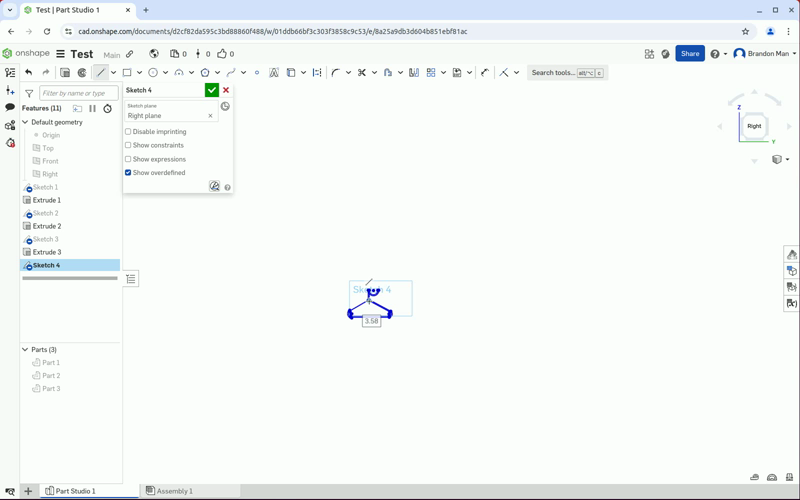
key_up(shift)
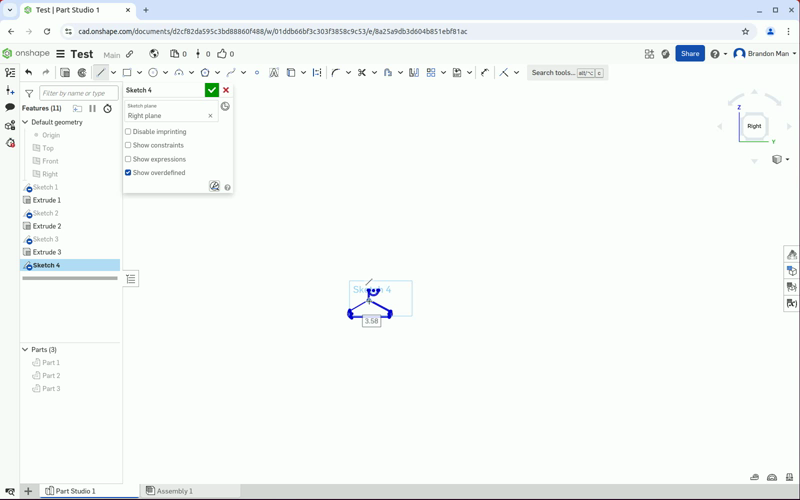
mouse_move(399, 300)
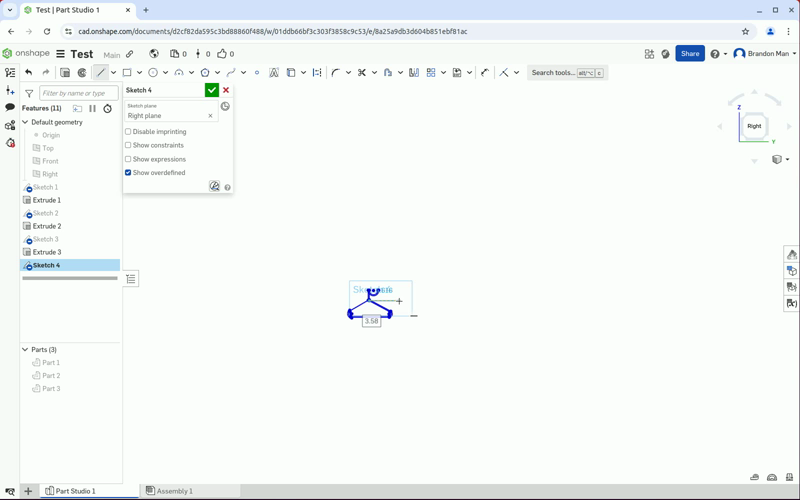
key_down(shift)
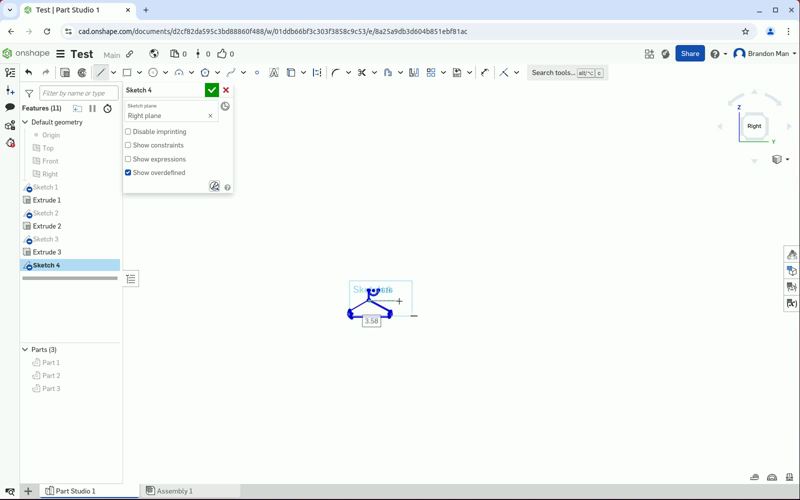
mouse_move(350, 311)
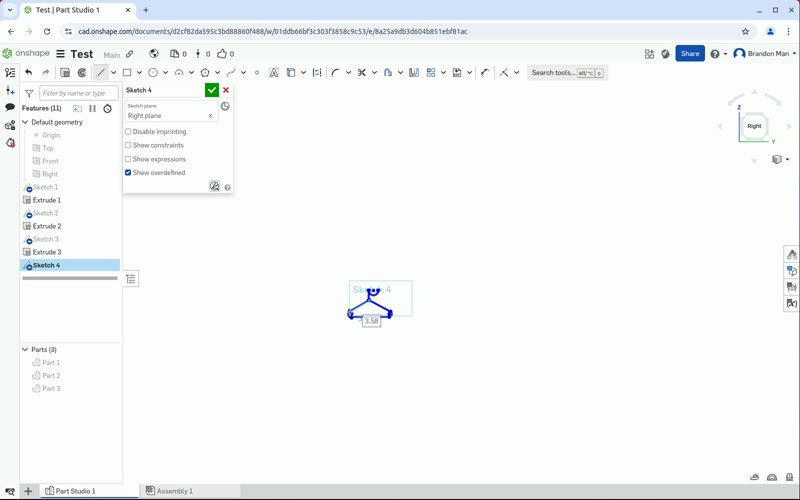
scroll(6)
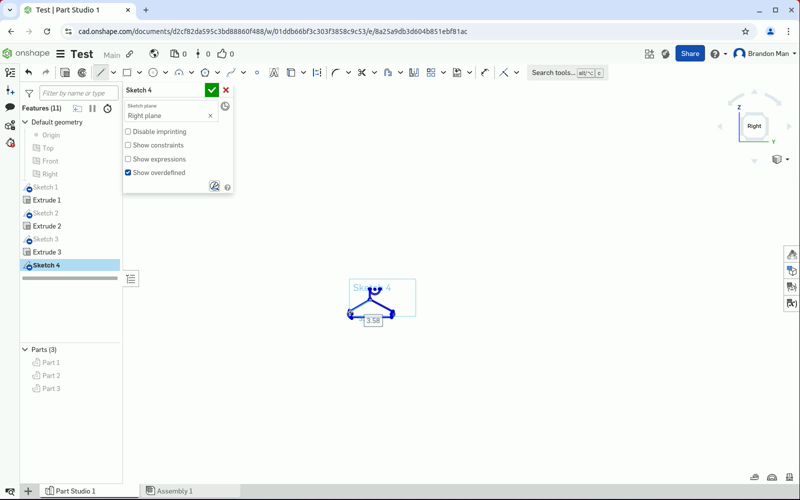
scroll(6)
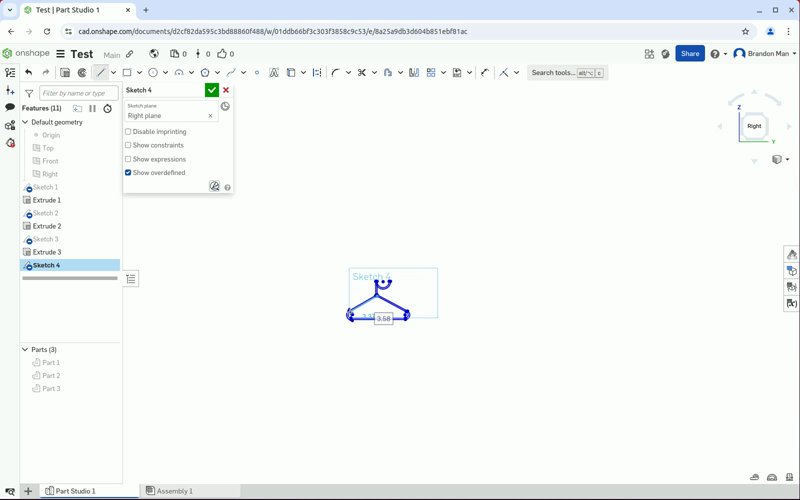
scroll(6)
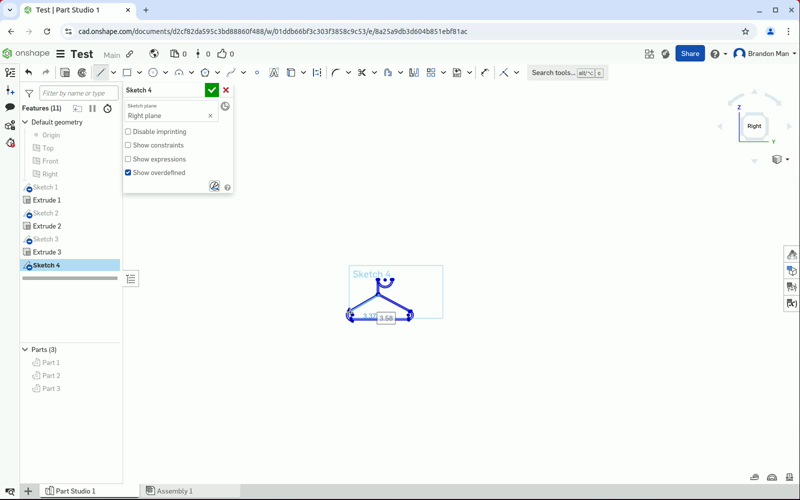
scroll(6)
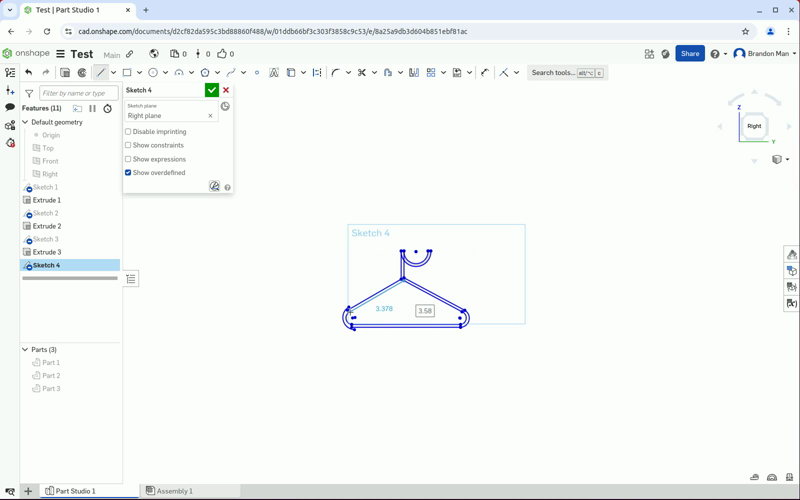
scroll(6)
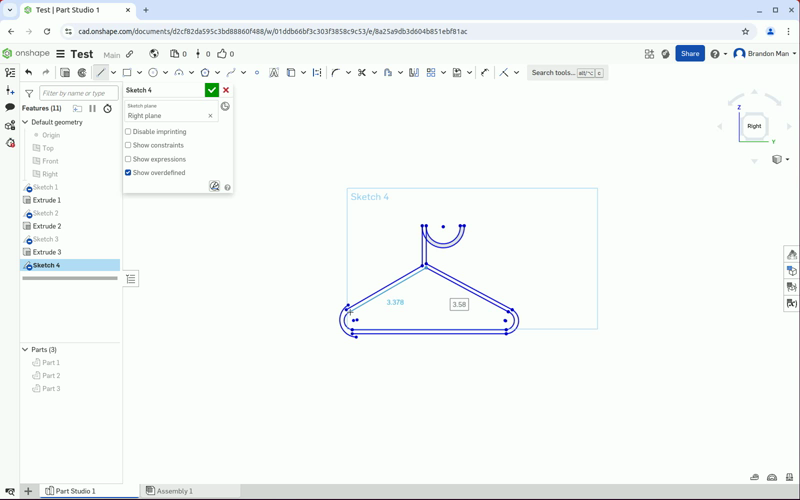
scroll(6)
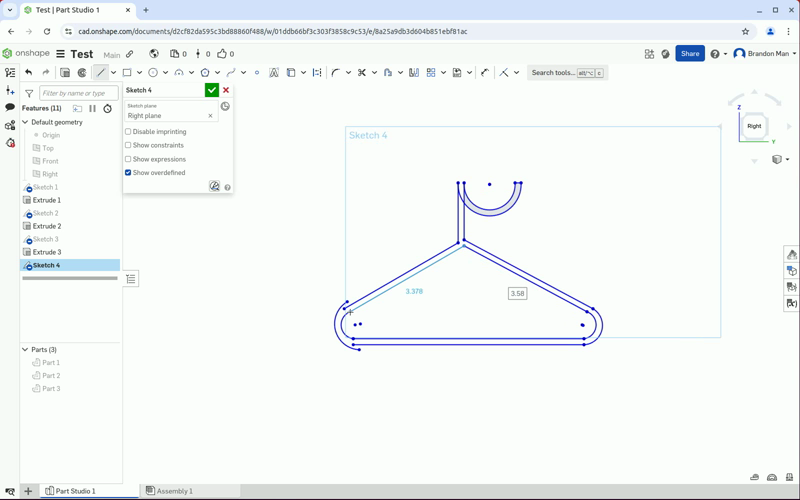
scroll(6)
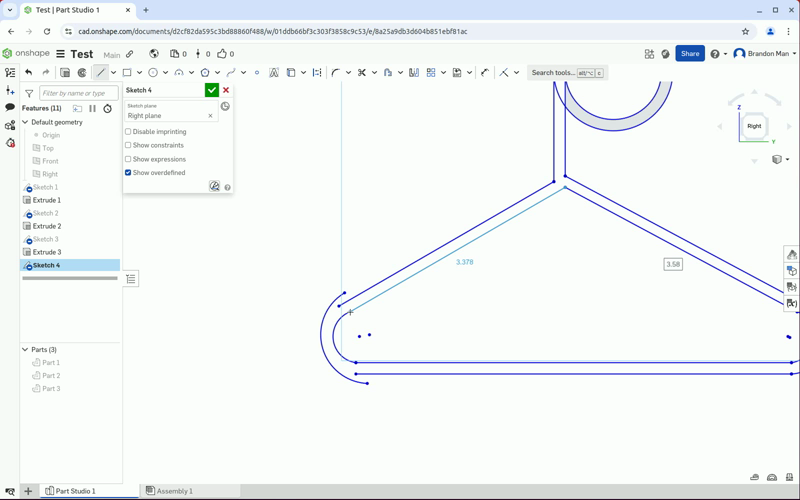
key_up(shift)
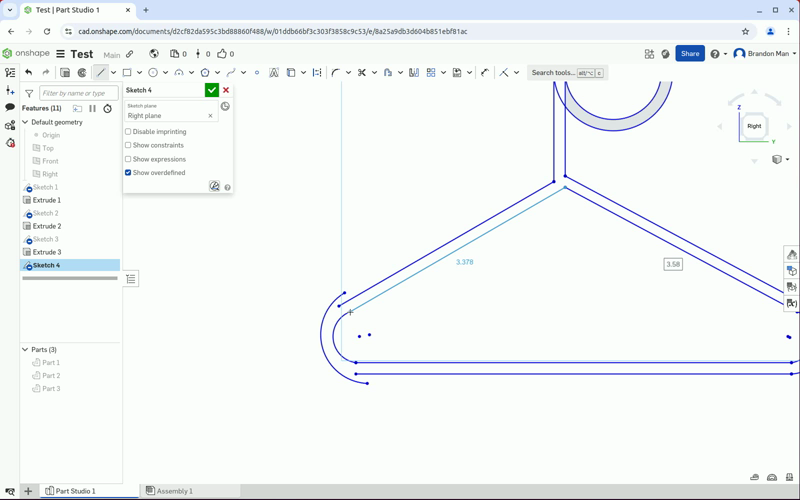
click(350, 311)
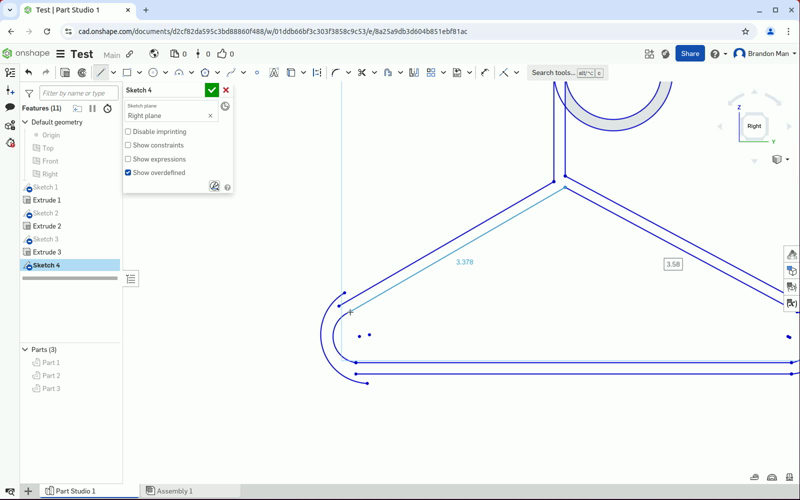
scroll(-6)
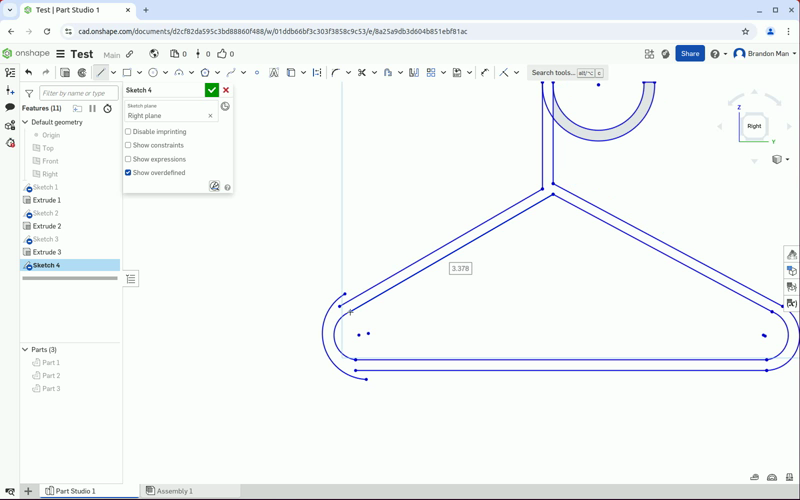
scroll(-6)
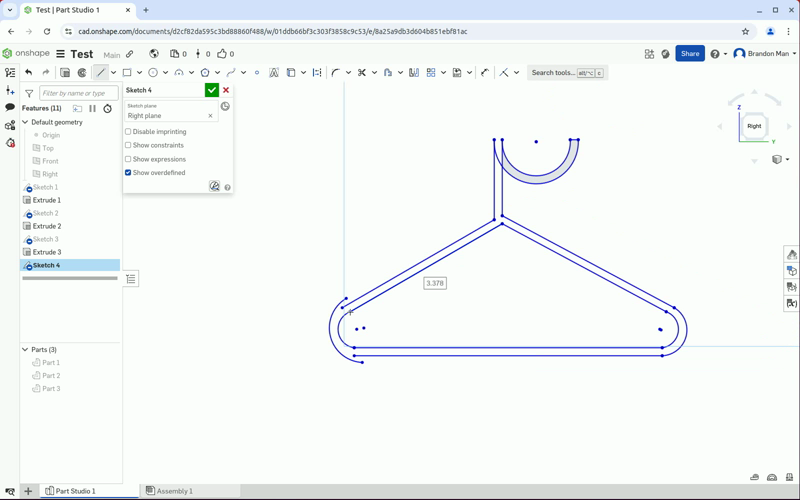
scroll(-6)
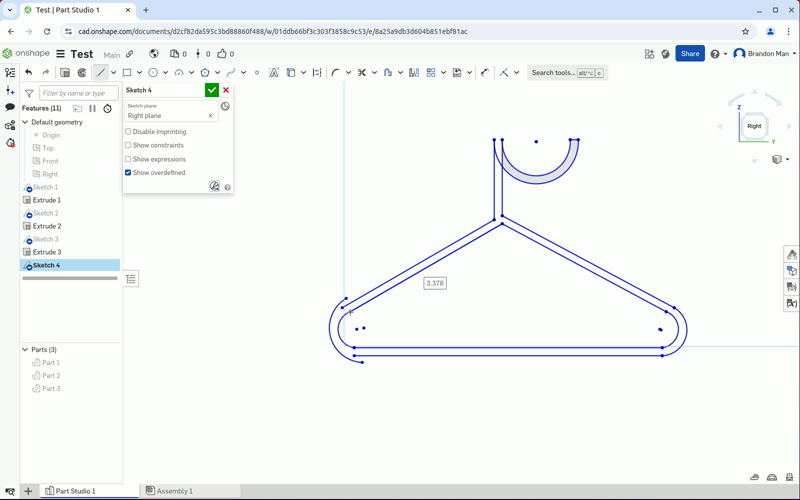
scroll(-6)
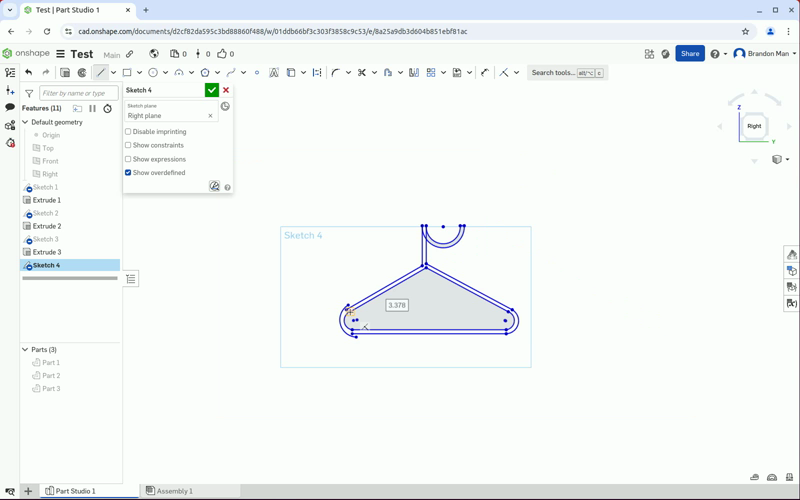
scroll(-6)
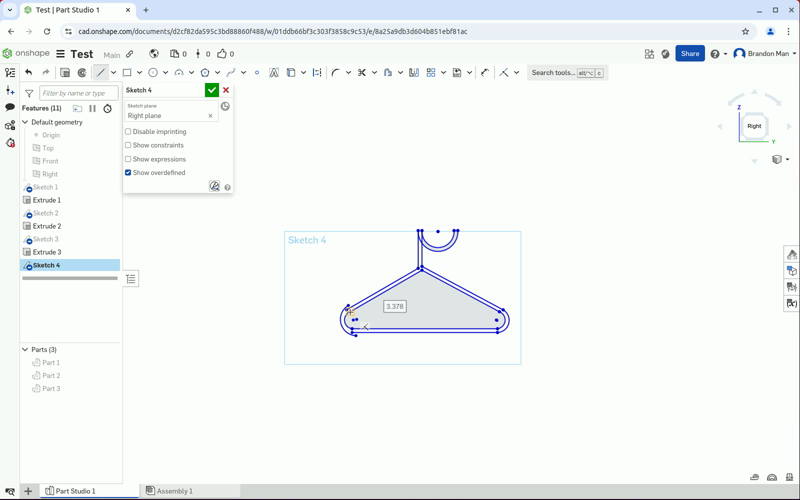
scroll(-6)
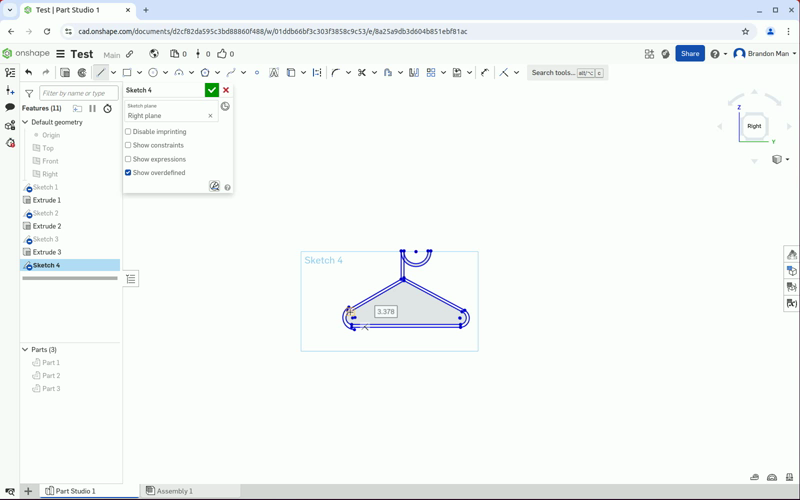
scroll(-6)
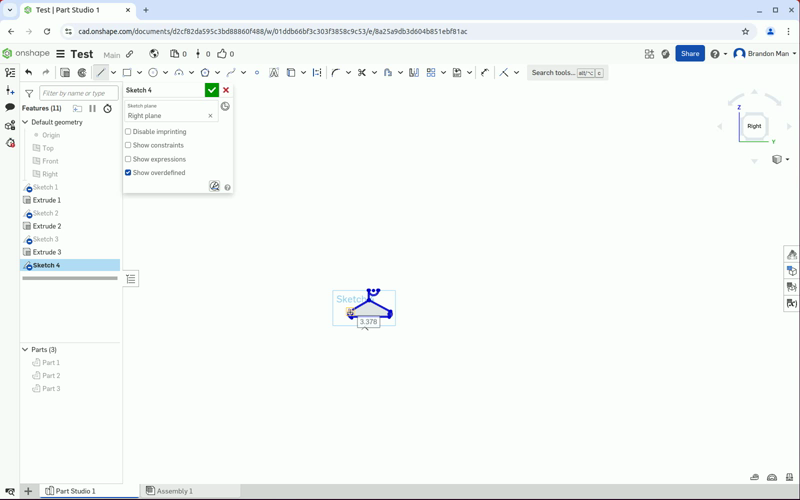
key(esc)
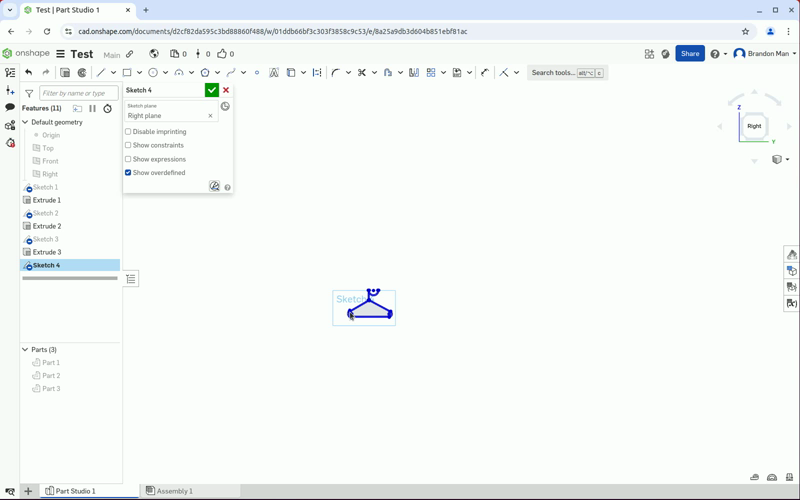
mouse_move(378, 304)
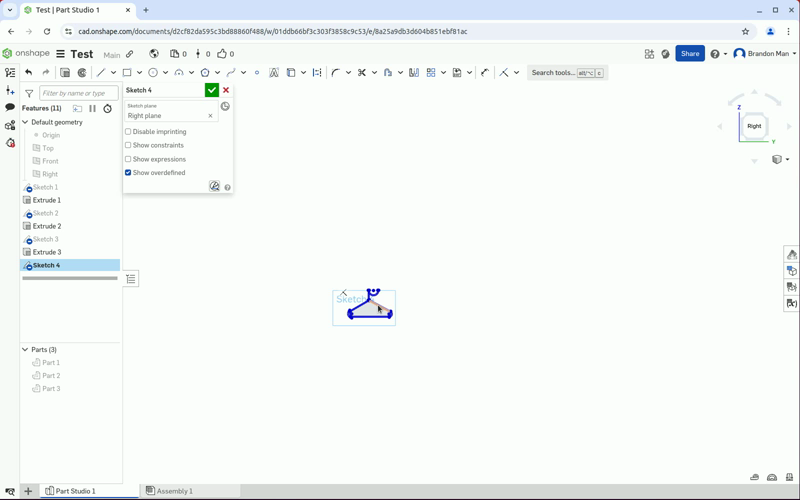
scroll(6)
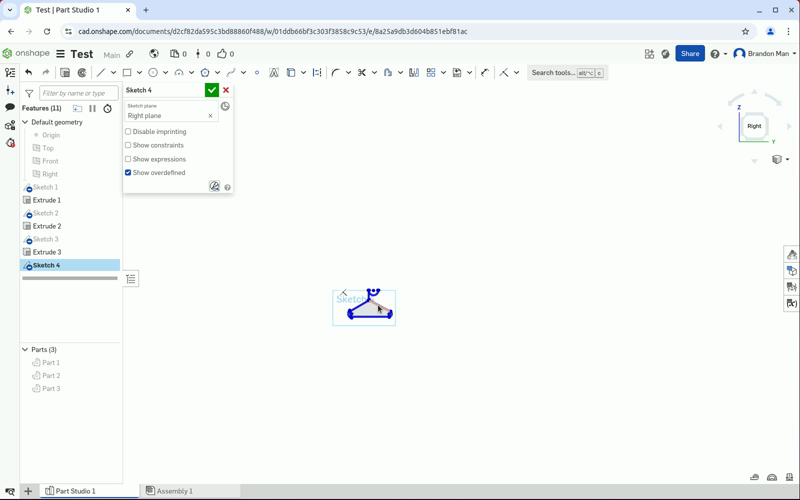
scroll(6)
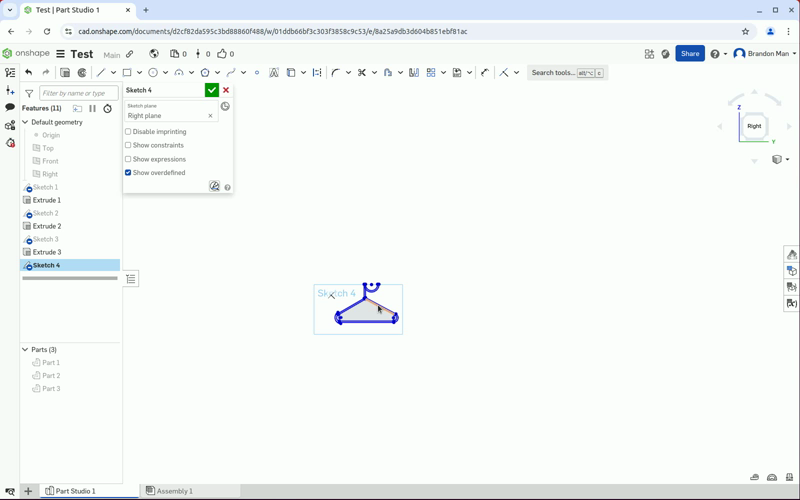
scroll(6)
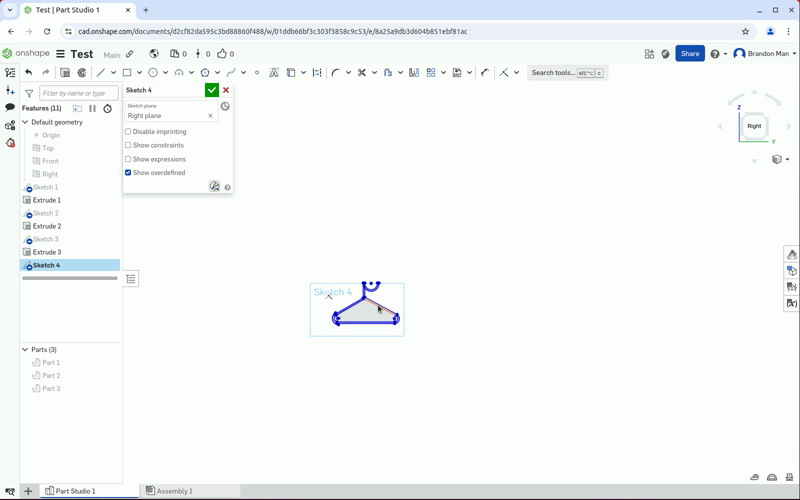
scroll(6)
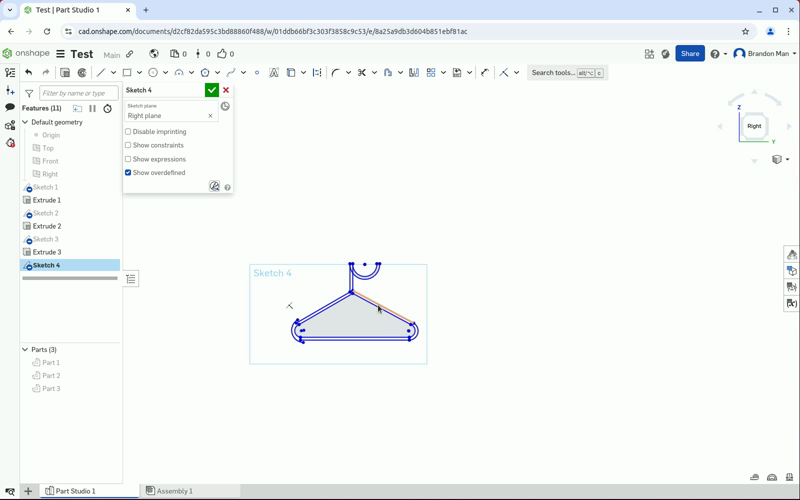
scroll(6)
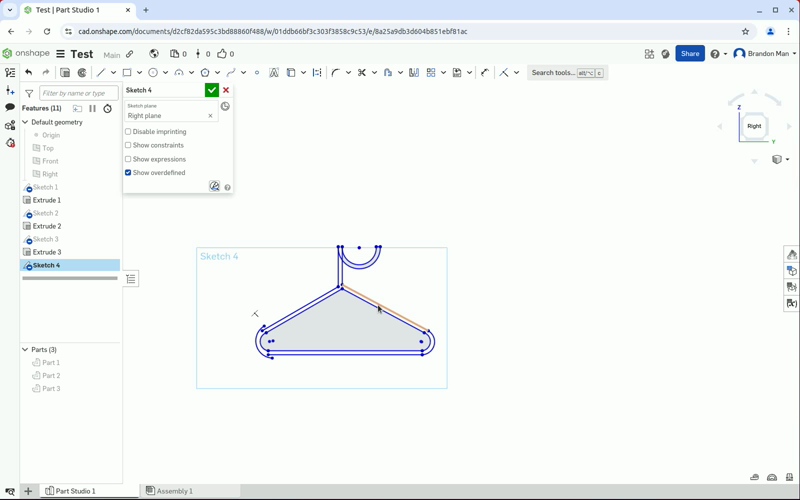
scroll(6)
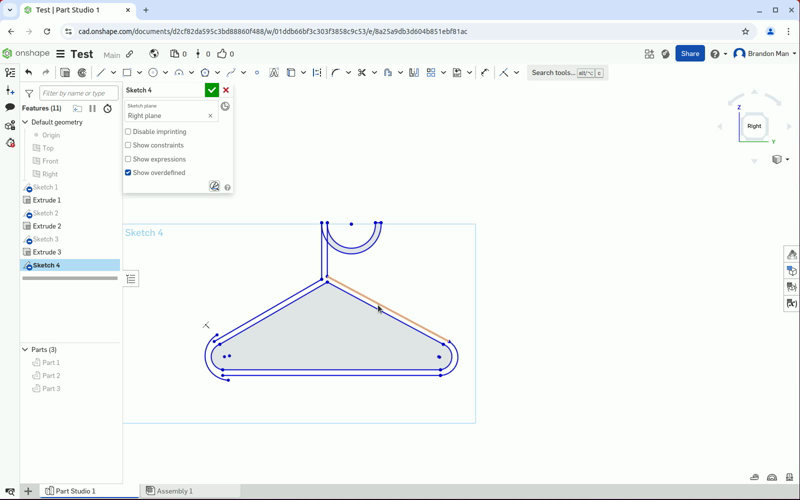
scroll(6)
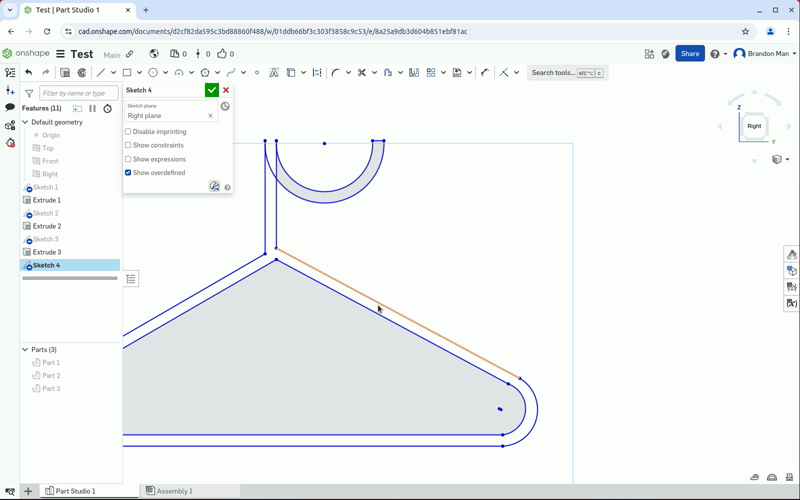
click(378, 304)
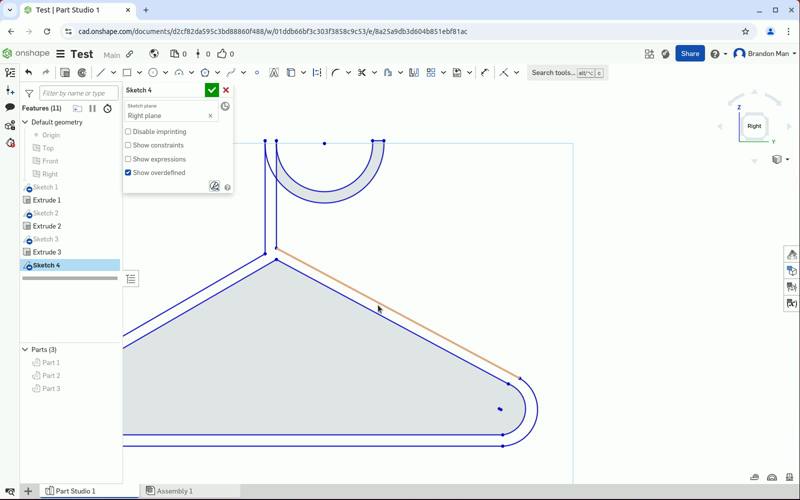
scroll(-6)
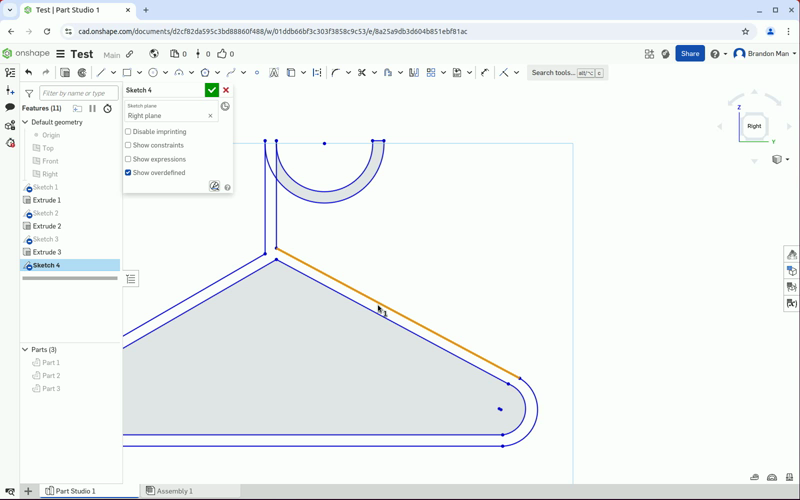
scroll(-6)
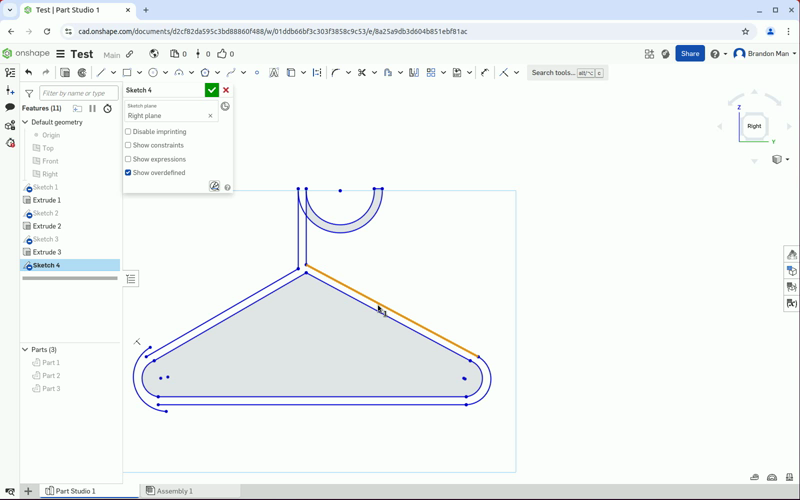
scroll(-6)
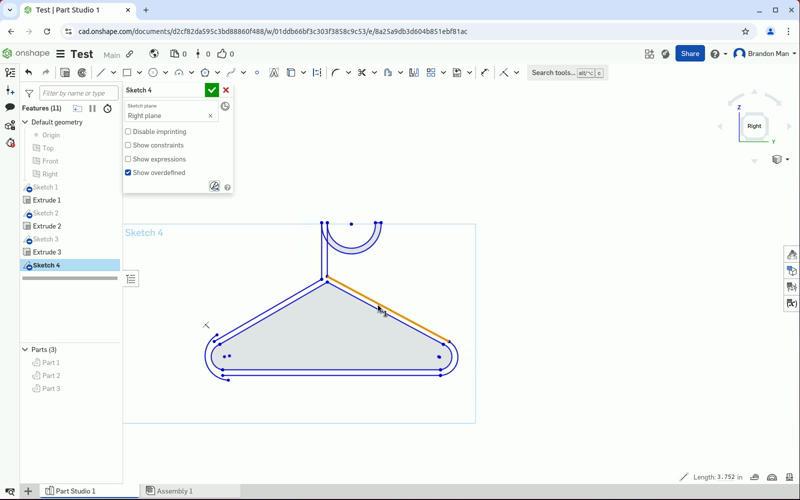
scroll(-6)
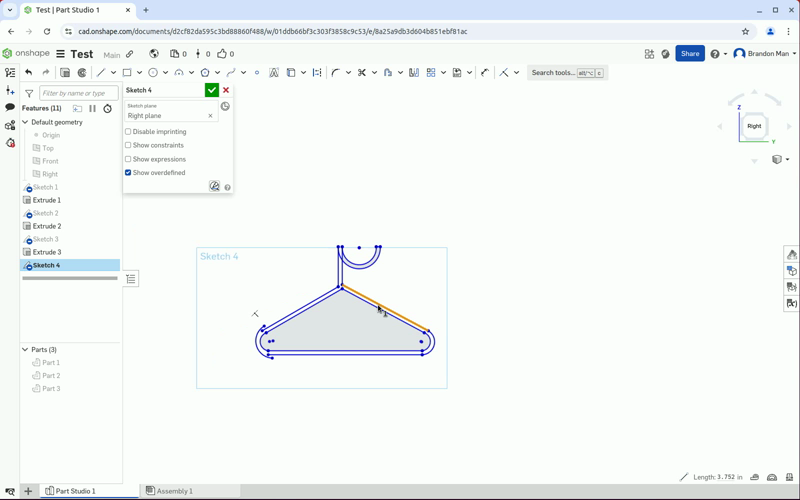
scroll(-6)
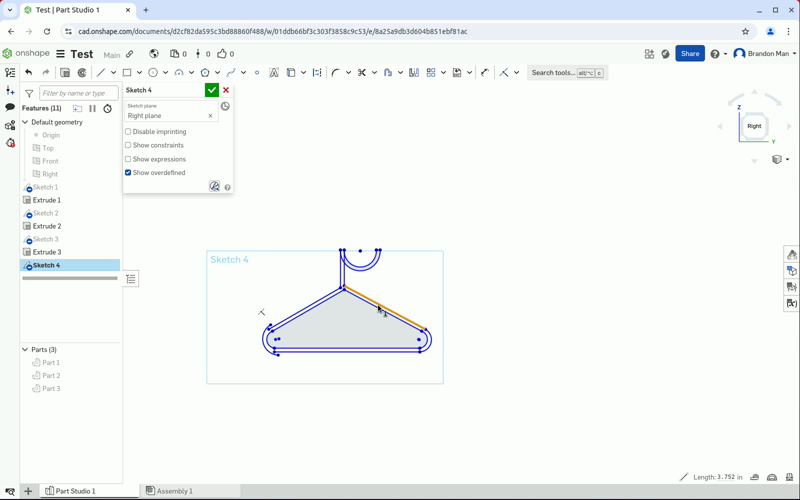
scroll(-6)
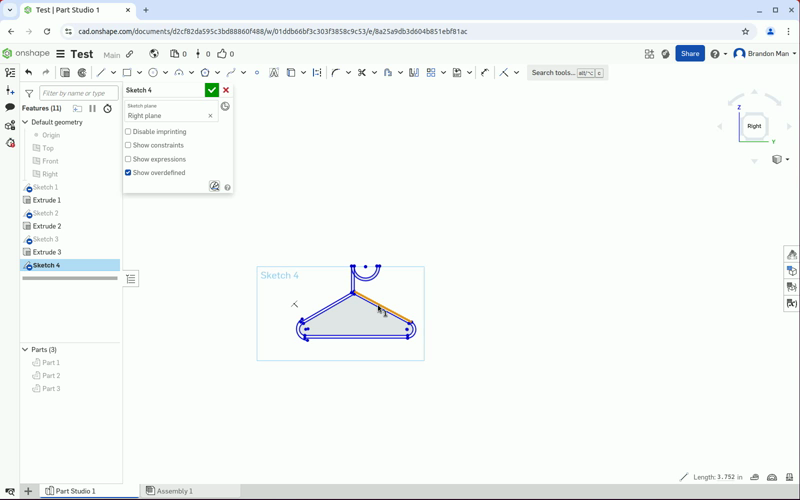
scroll(-6)
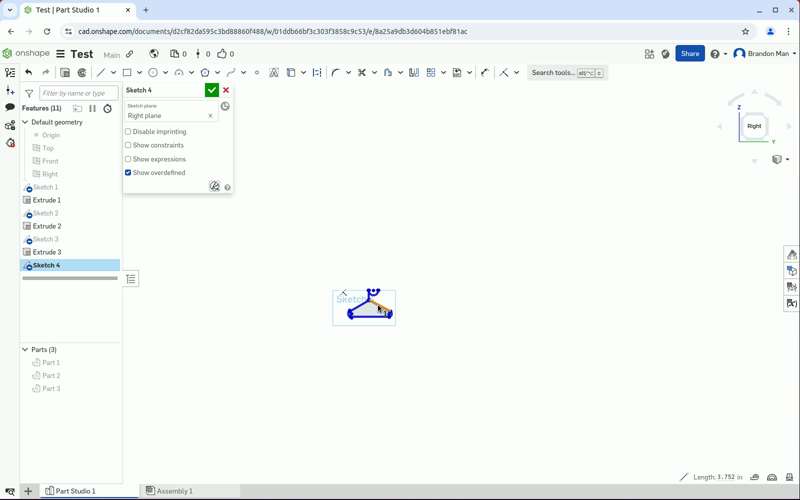
mouse_move(73, 352)
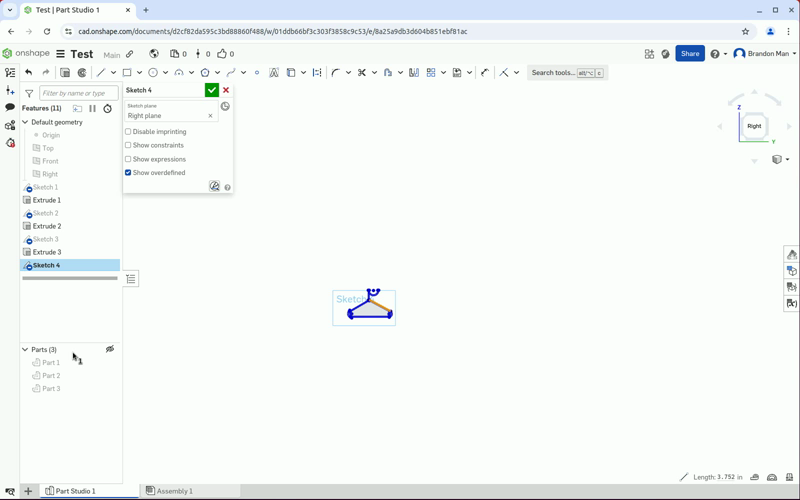
key(shift+y)
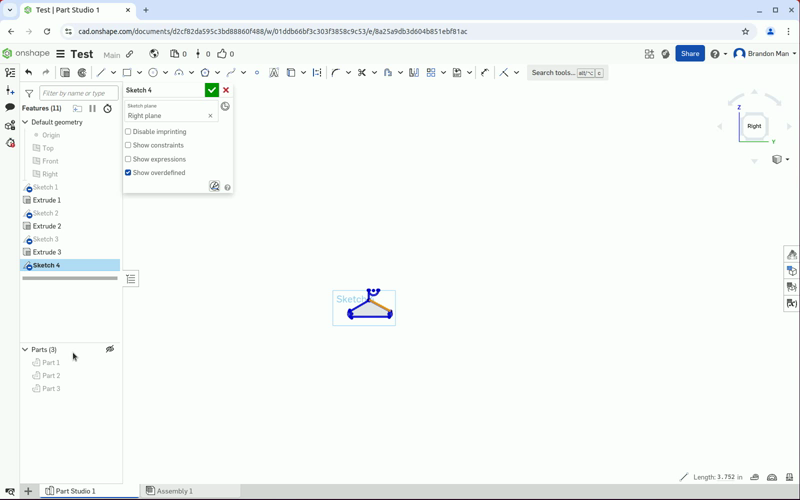
key(shift+e)
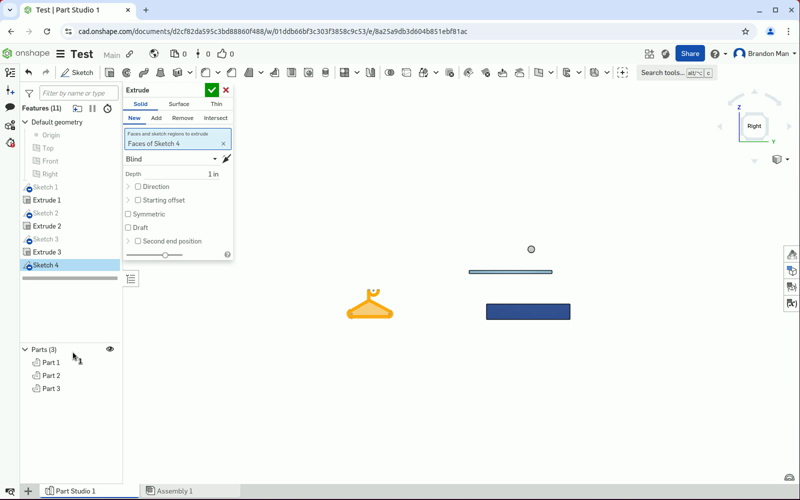
mouse_move(143, 106)
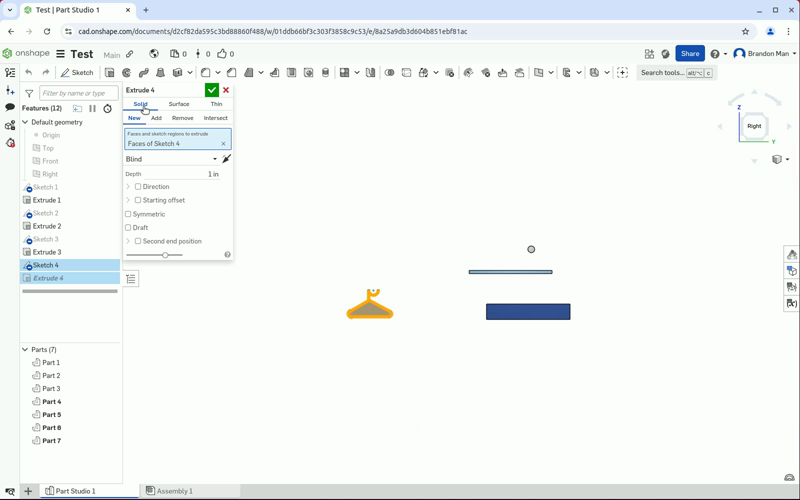
click(143, 106)
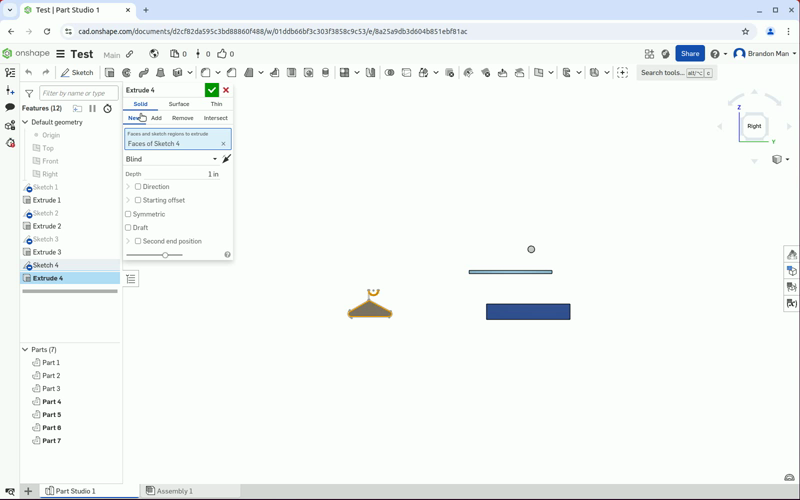
mouse_move(137, 120)
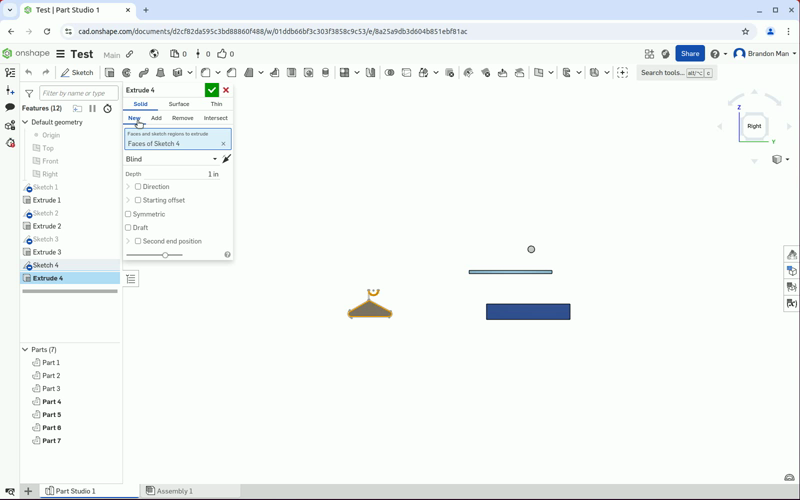
click(137, 120)
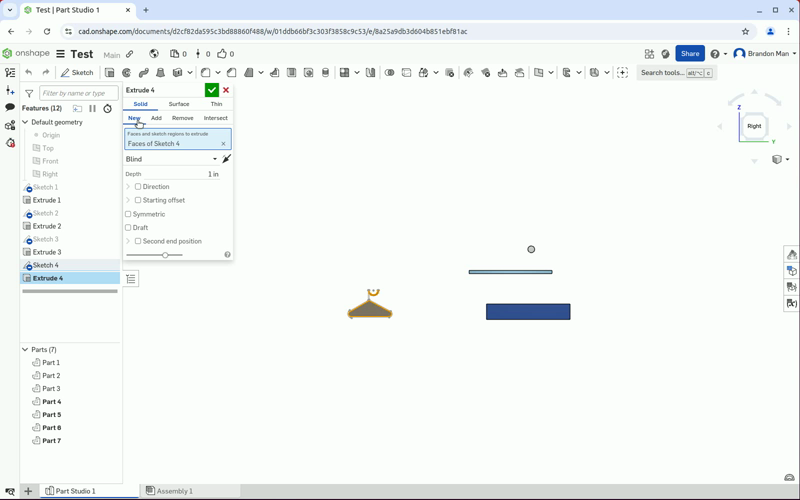
key(tab, 4)
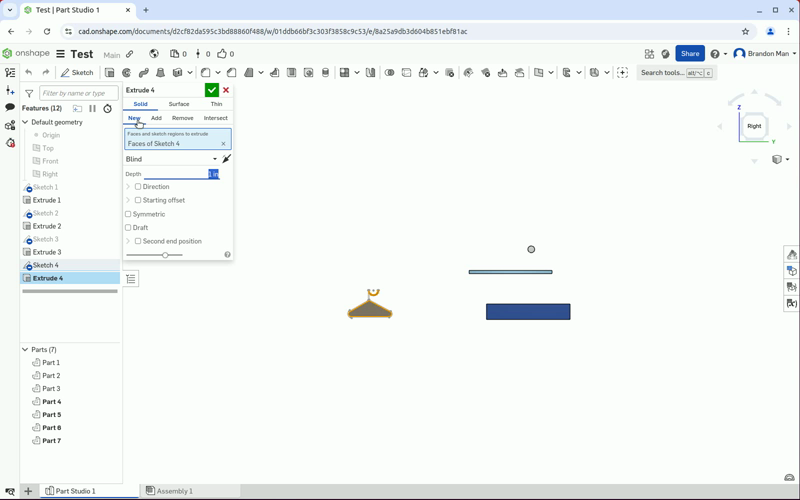
text(1.926)
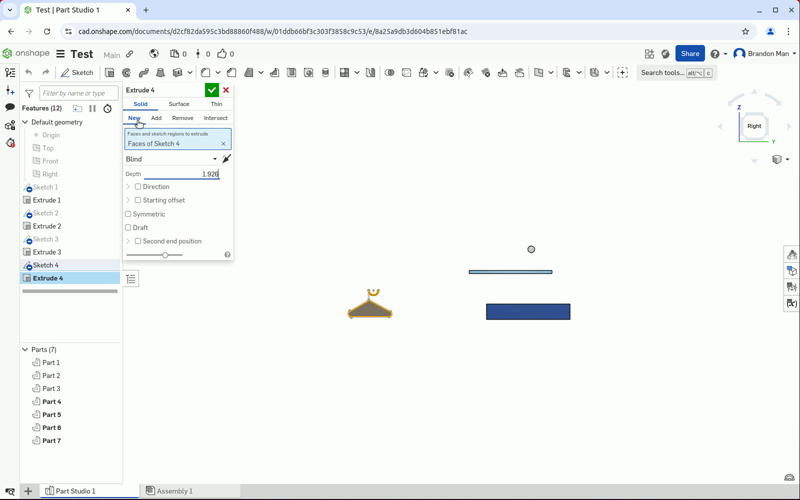
key(enter)
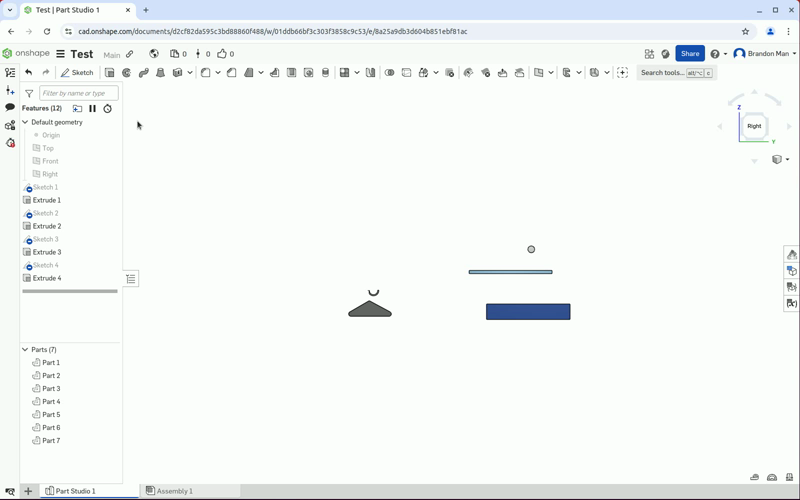
key(shift+h)
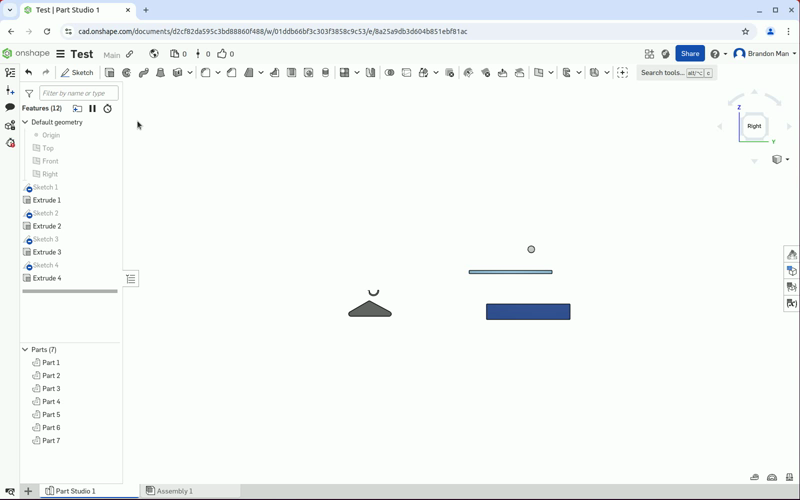
key(shift+h)
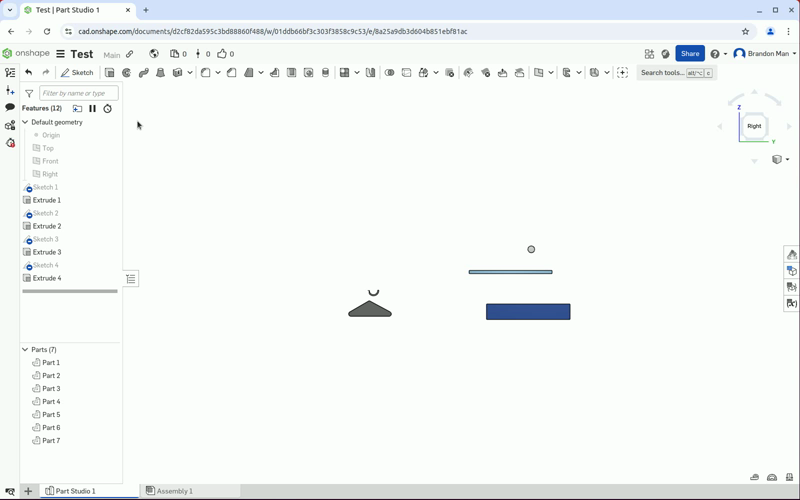
mouse_move(73, 189)
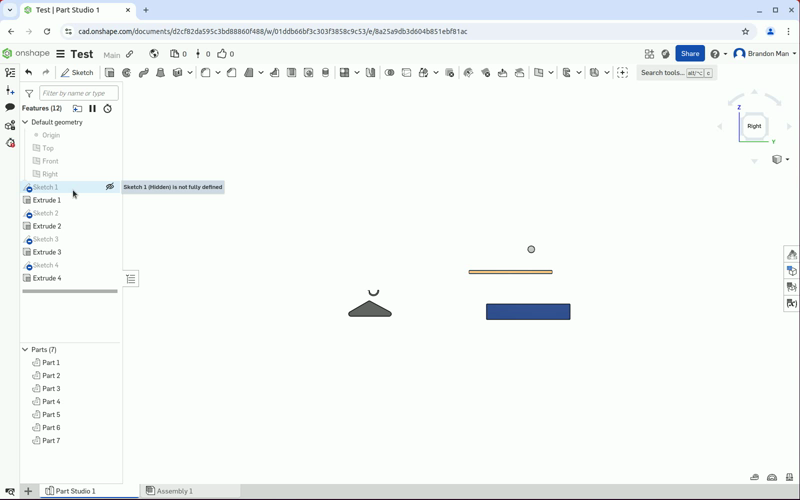
click(73, 189)
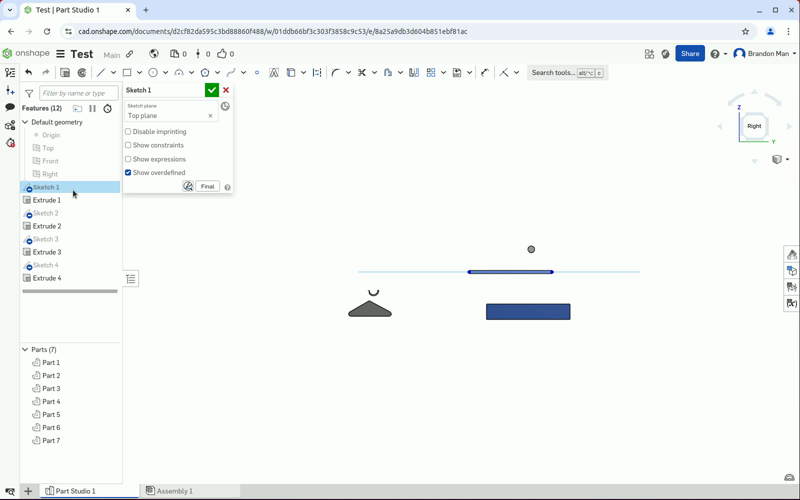
mouse_move(229, 92)
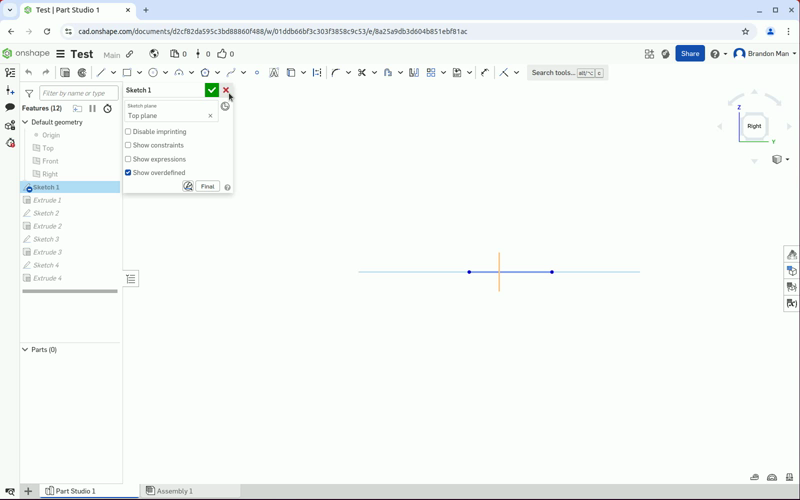
click(229, 92)
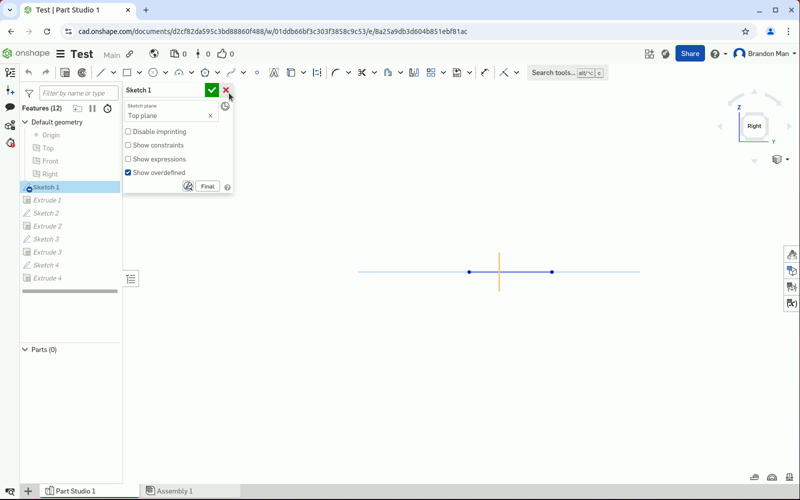
key(shift+s)
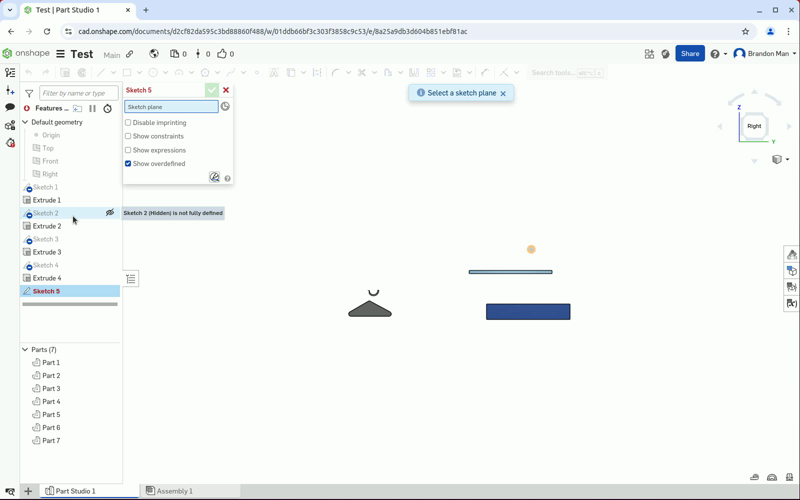
scroll(3)
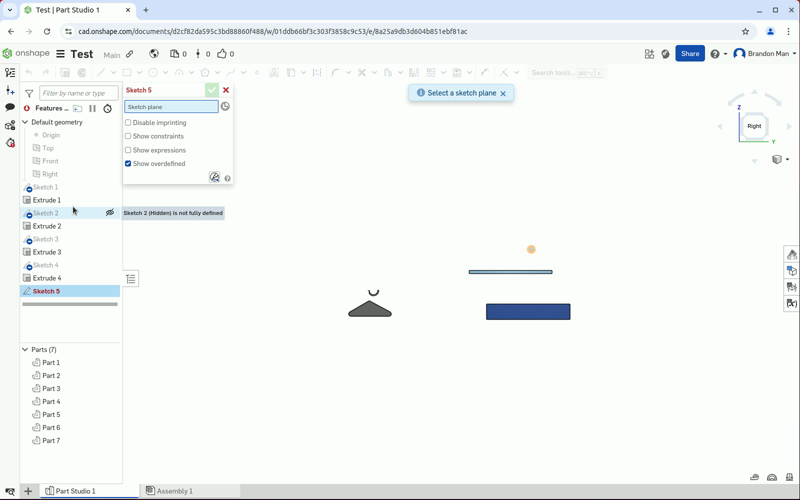
mouse_move(73, 176)
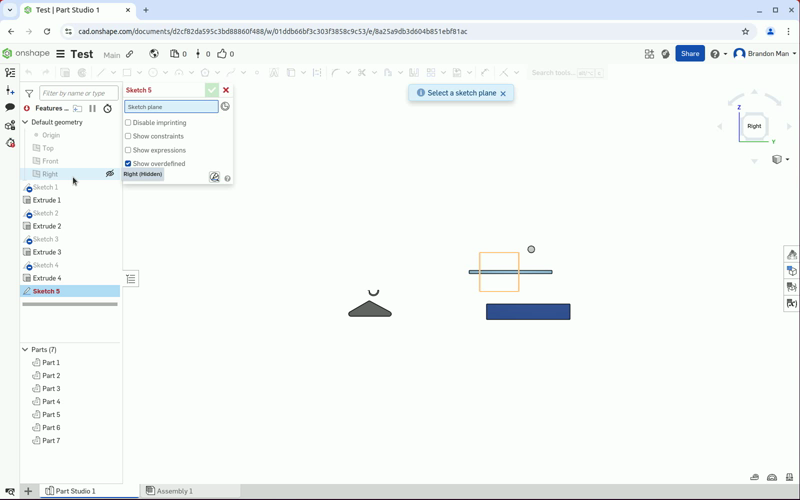
click(73, 176)
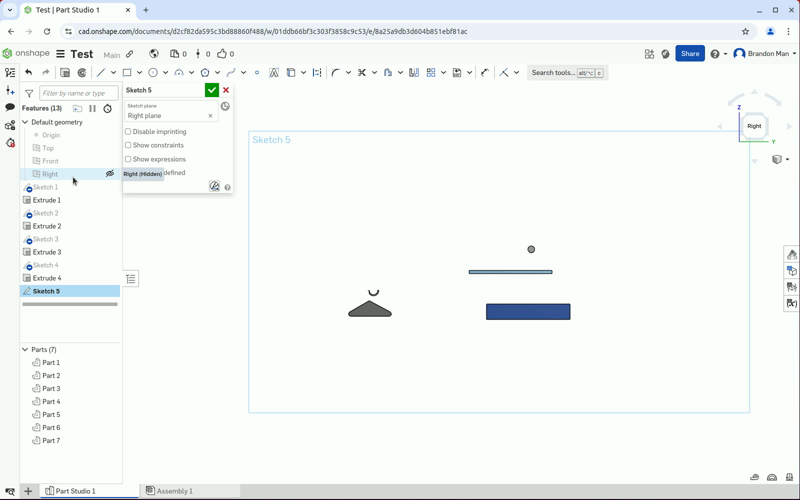
mouse_move(73, 352)
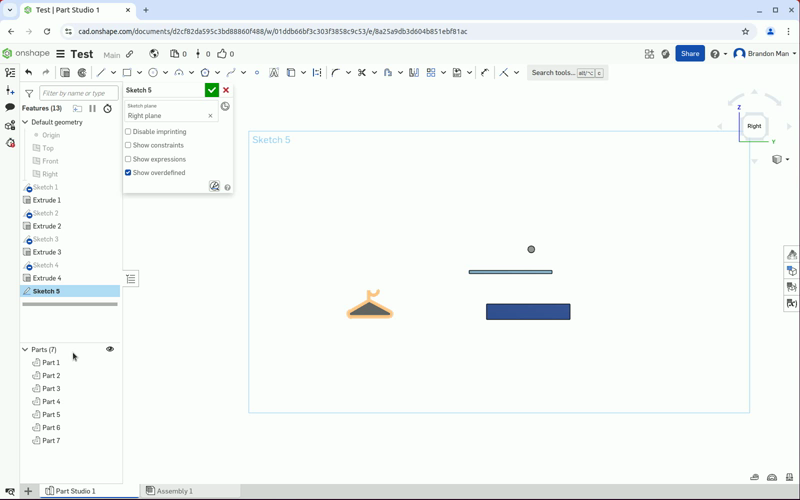
key(y)
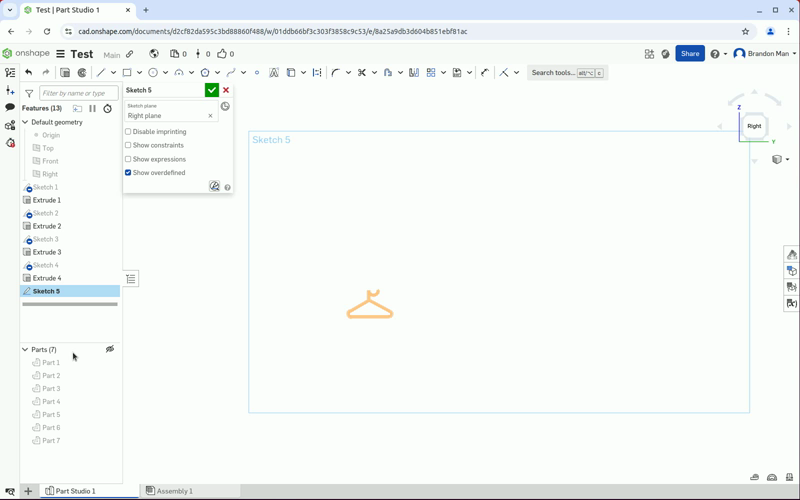
key(a)
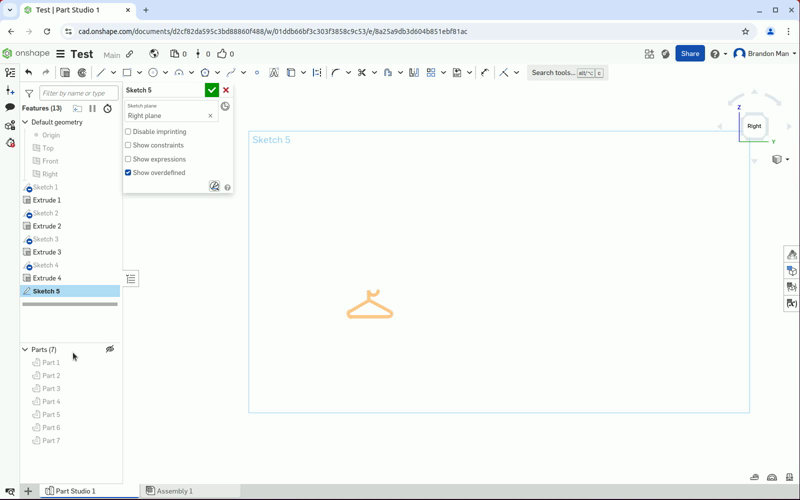
key_down(shift)
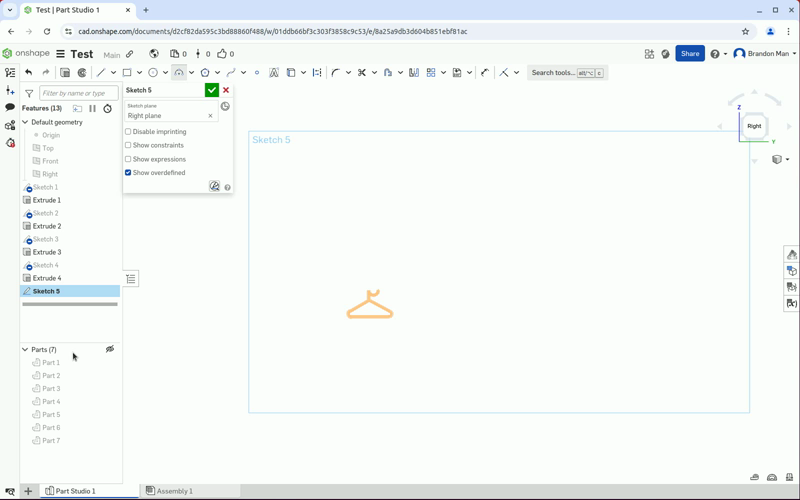
mouse_move(350, 312)
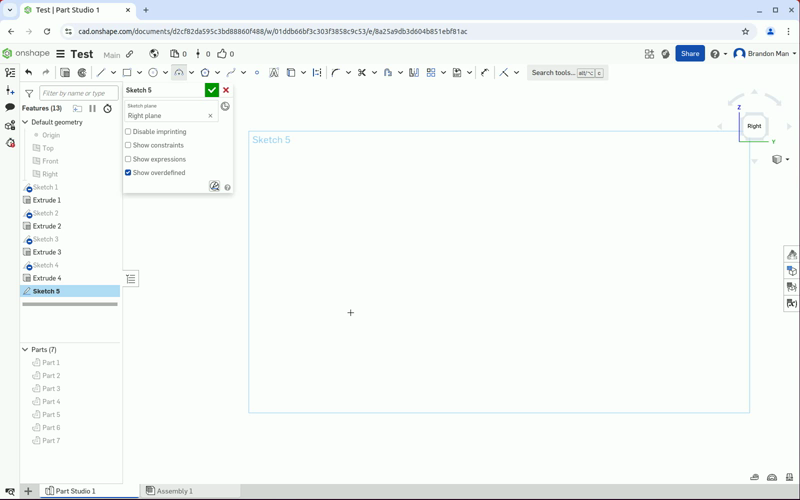
click(350, 312)
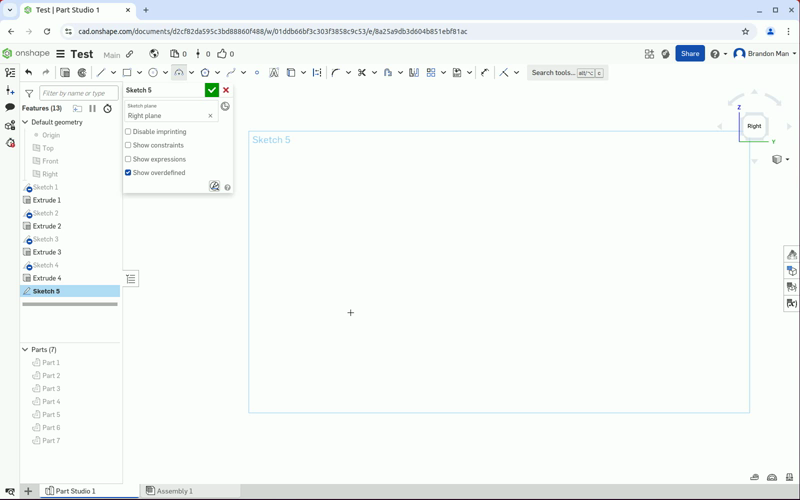
key_up(shift)
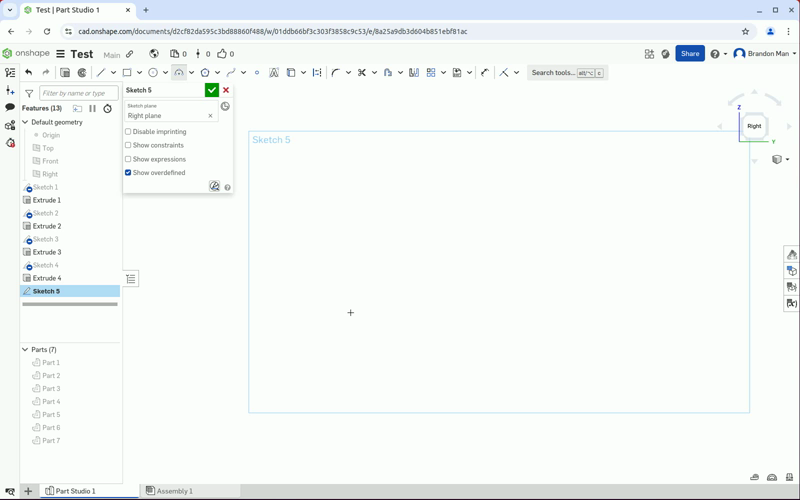
key_down(shift)
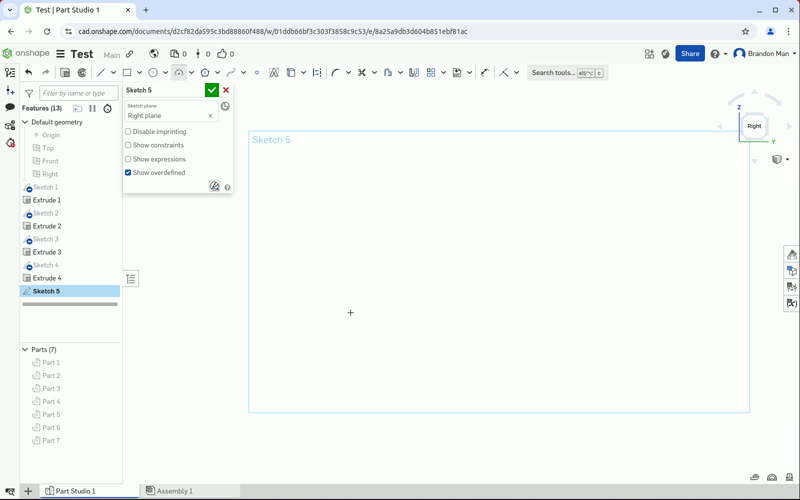
mouse_move(351, 316)
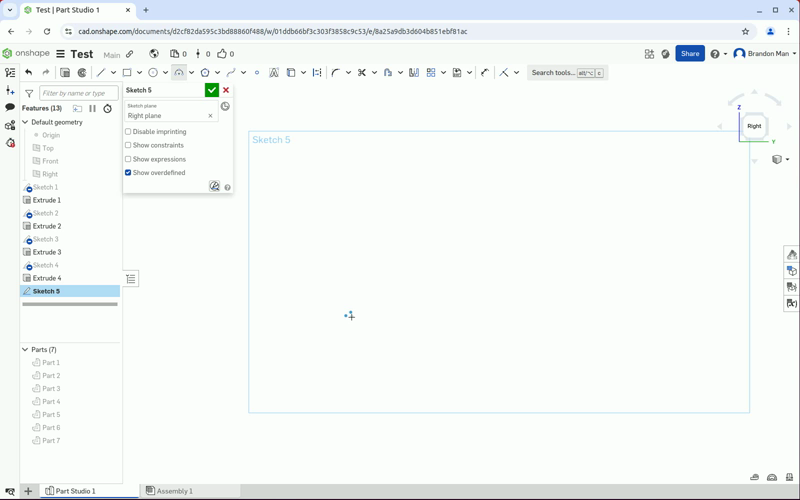
scroll(6)
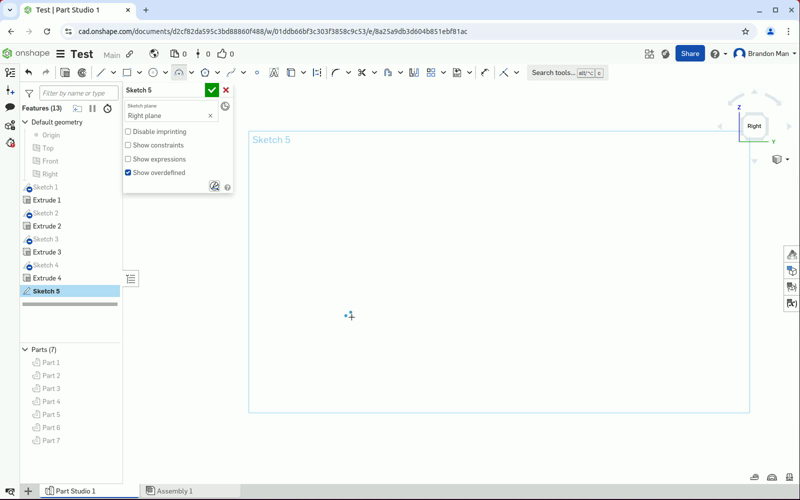
scroll(6)
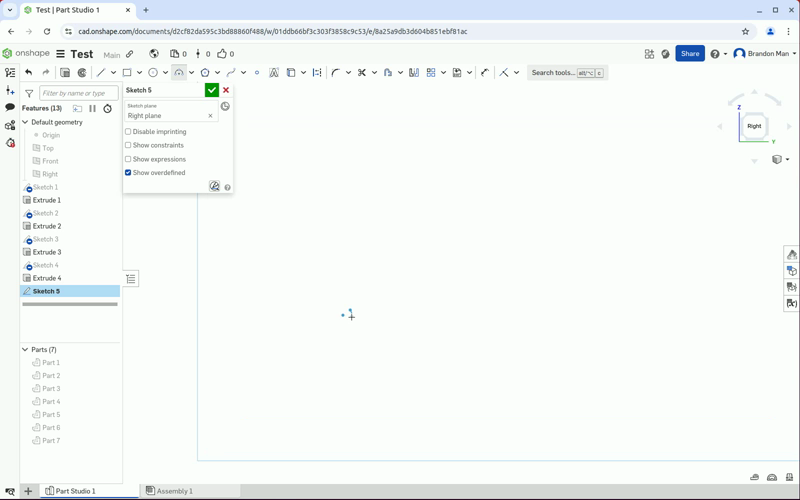
scroll(6)
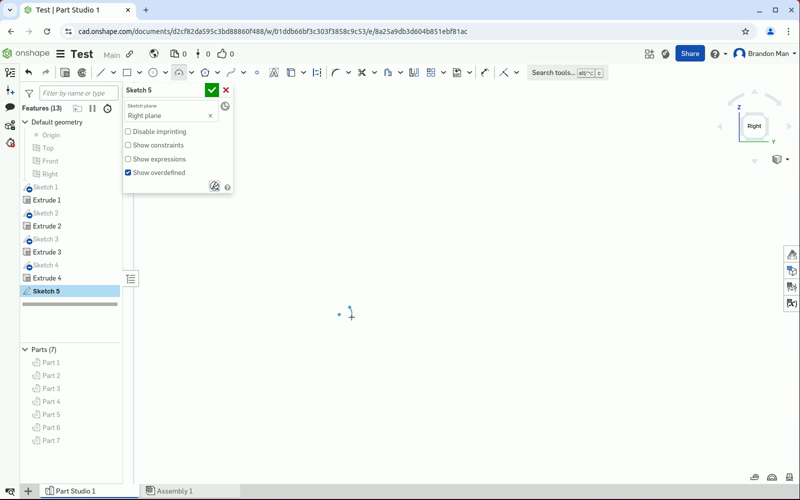
scroll(6)
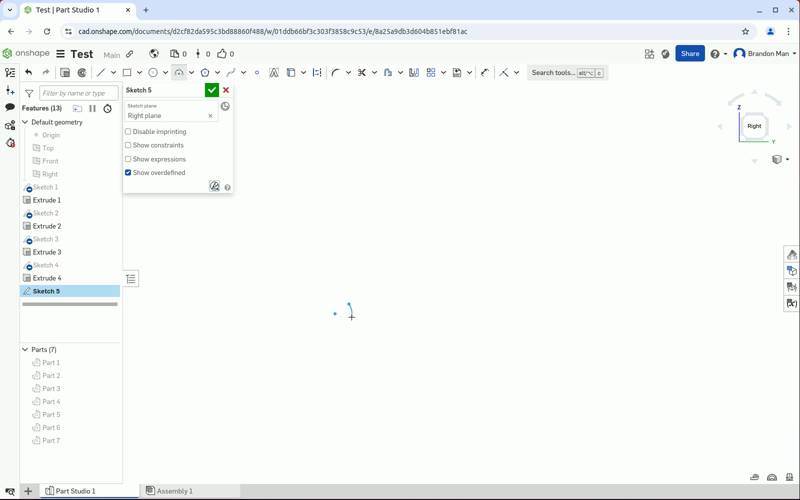
scroll(6)
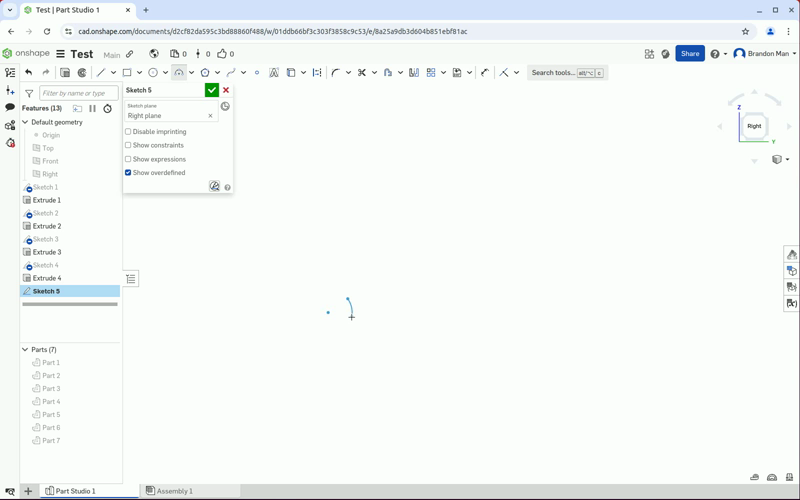
scroll(6)
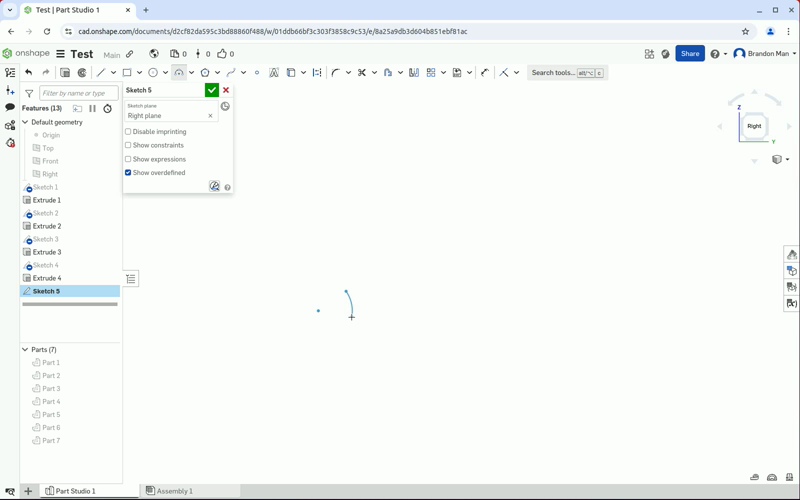
scroll(6)
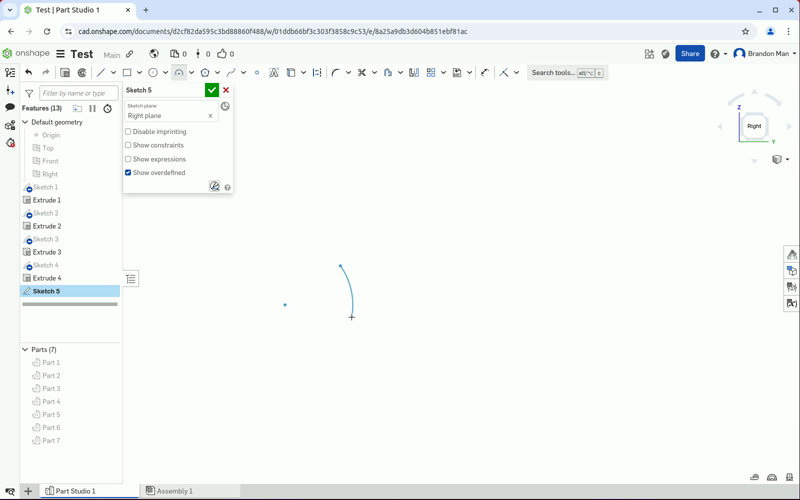
click(351, 316)
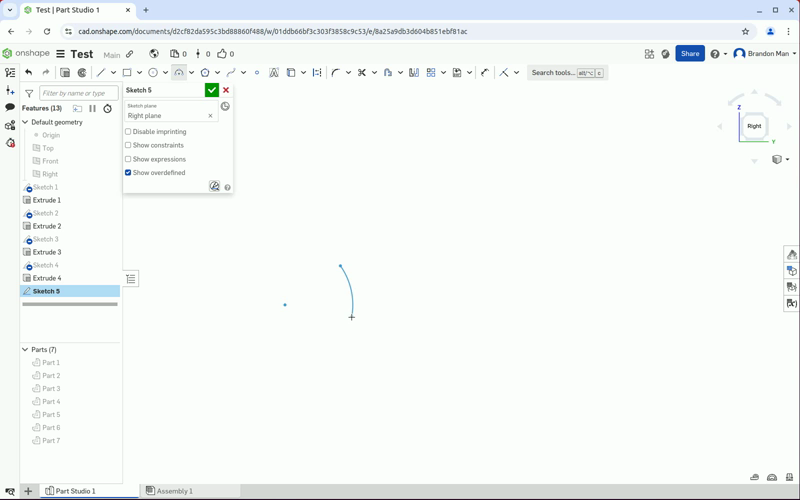
scroll(-6)
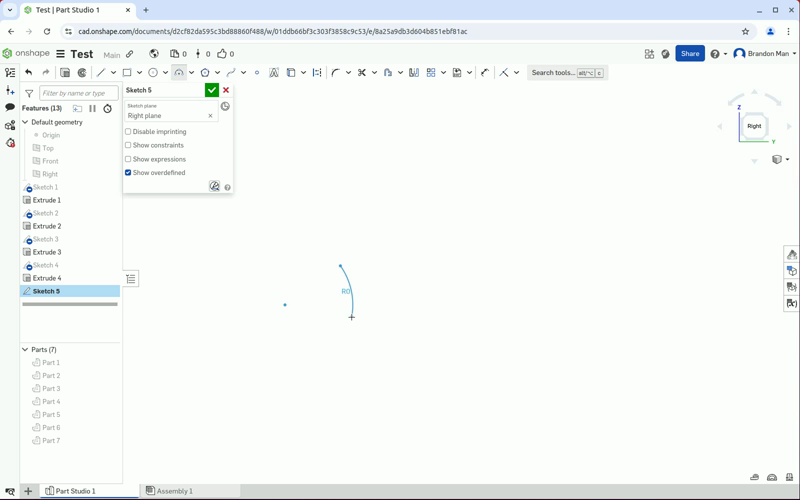
scroll(-6)
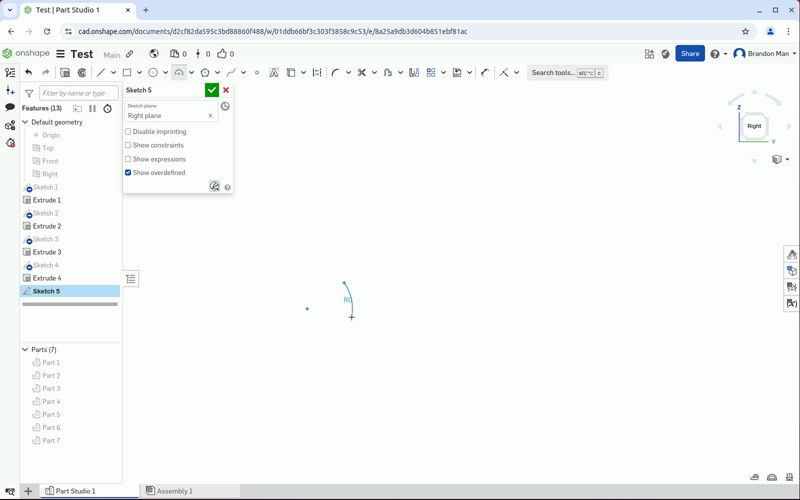
scroll(-6)
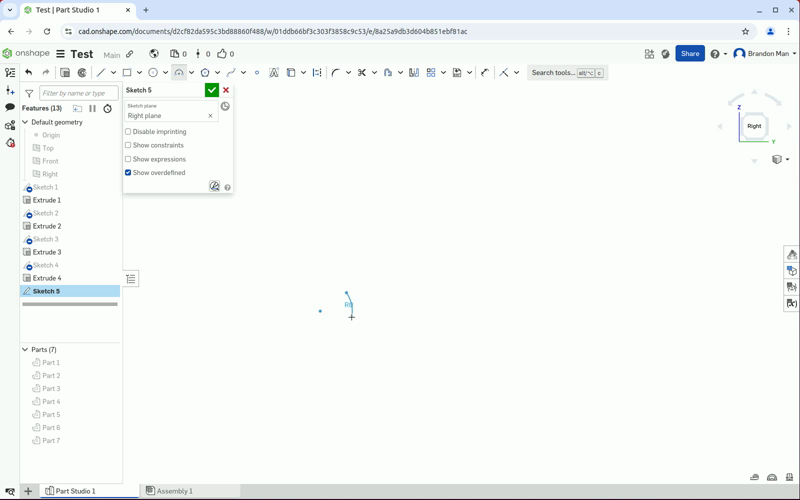
scroll(-6)
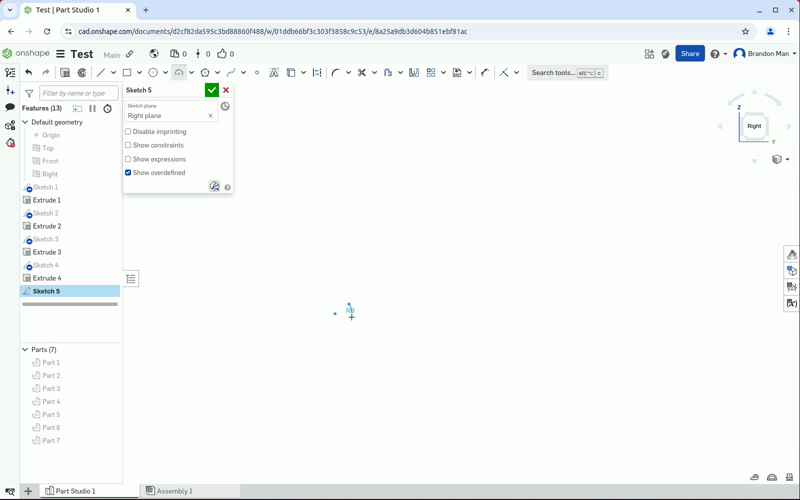
scroll(-6)
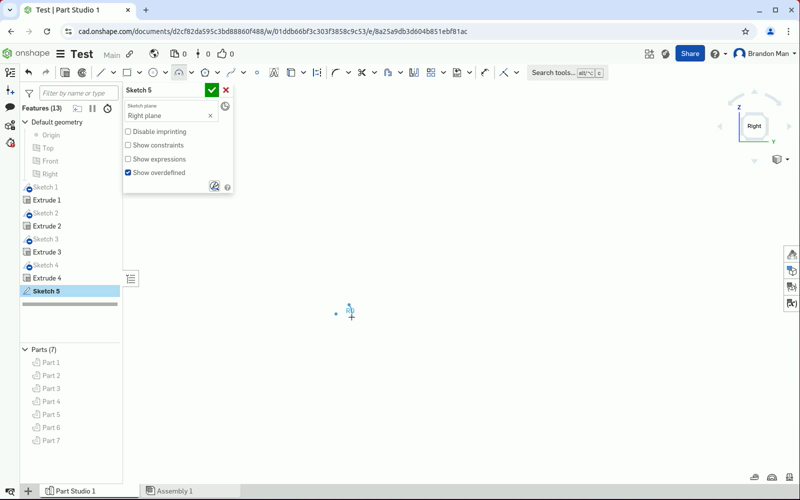
scroll(-6)
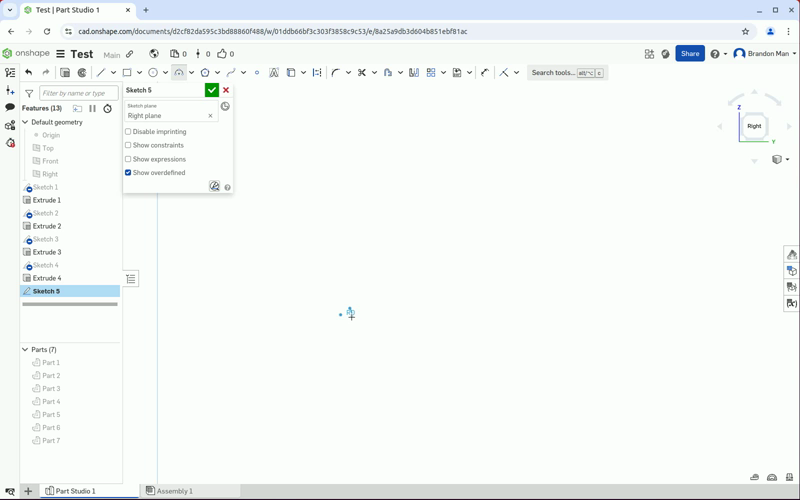
scroll(-6)
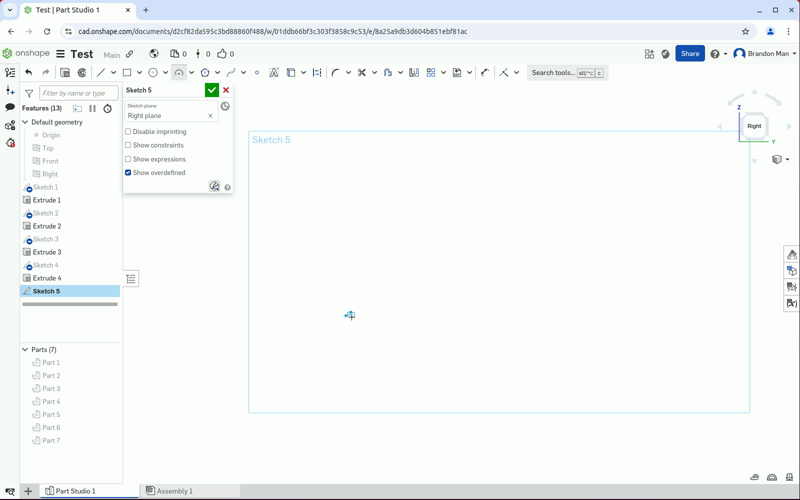
mouse_move(349, 315)
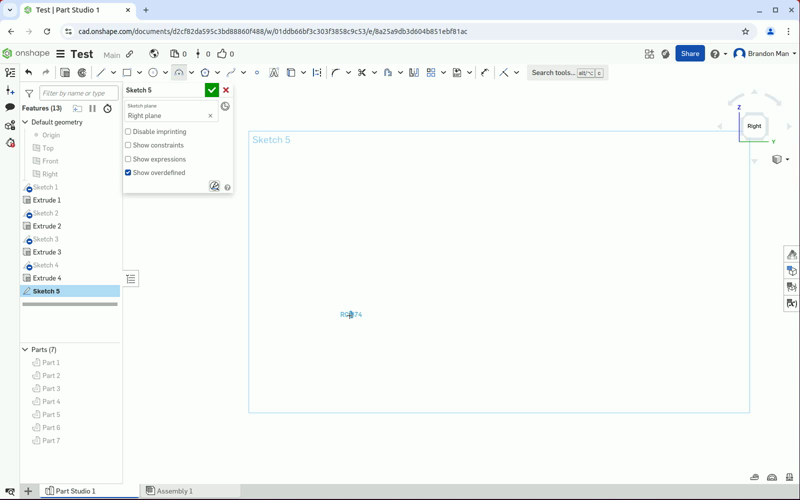
scroll(6)
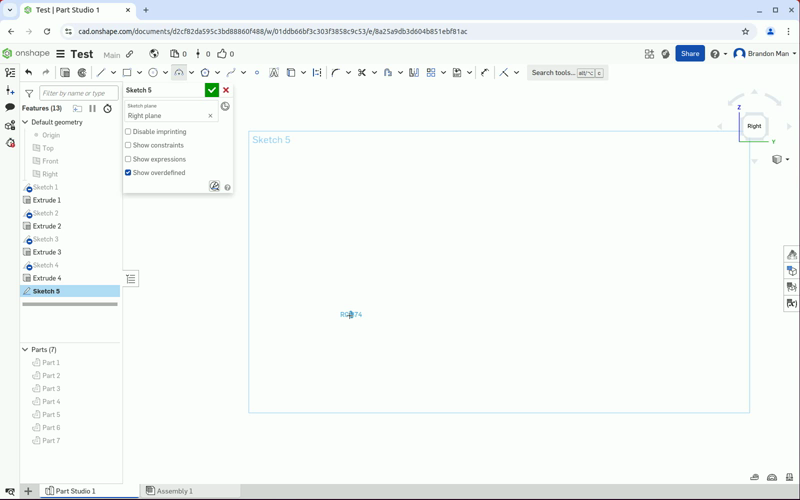
scroll(6)
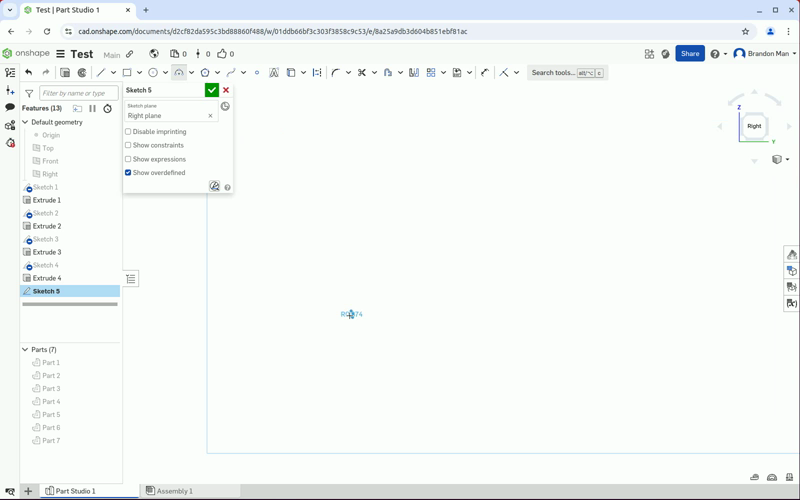
scroll(6)
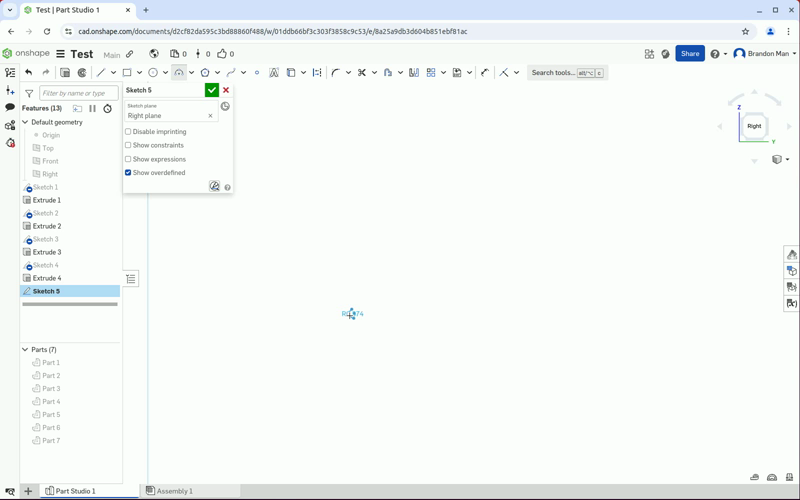
scroll(6)
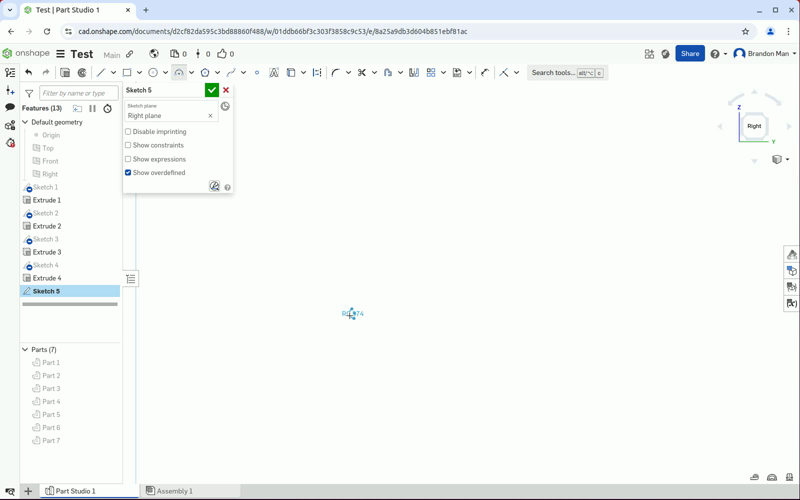
scroll(6)
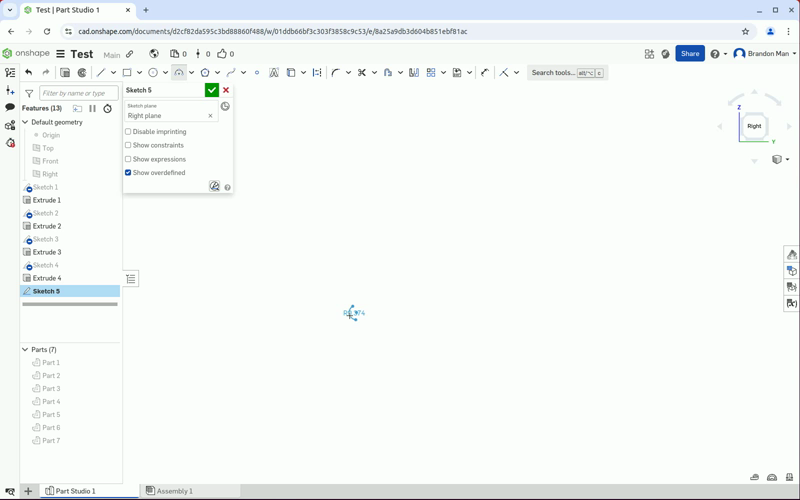
scroll(6)
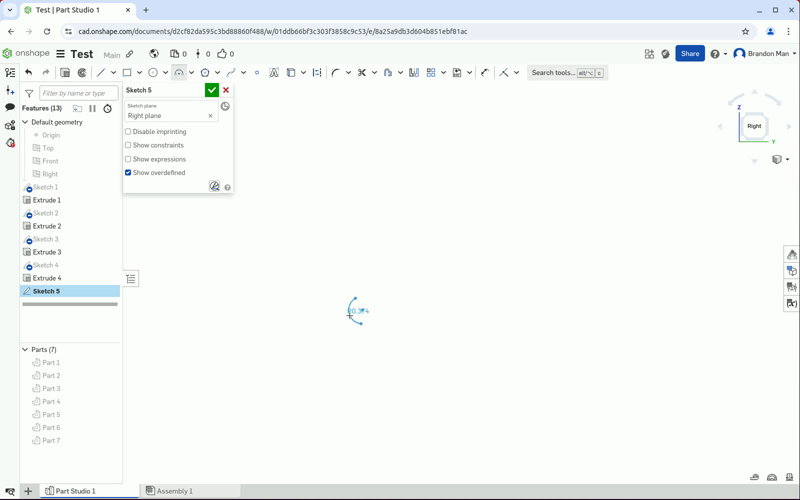
scroll(6)
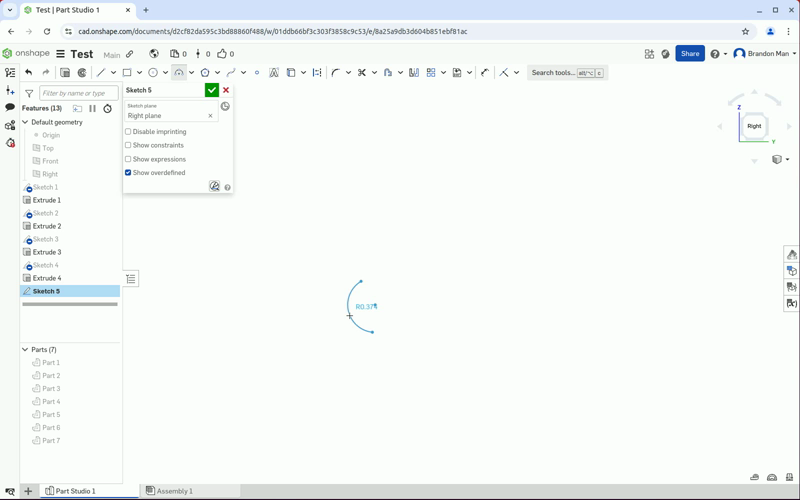
click(349, 315)
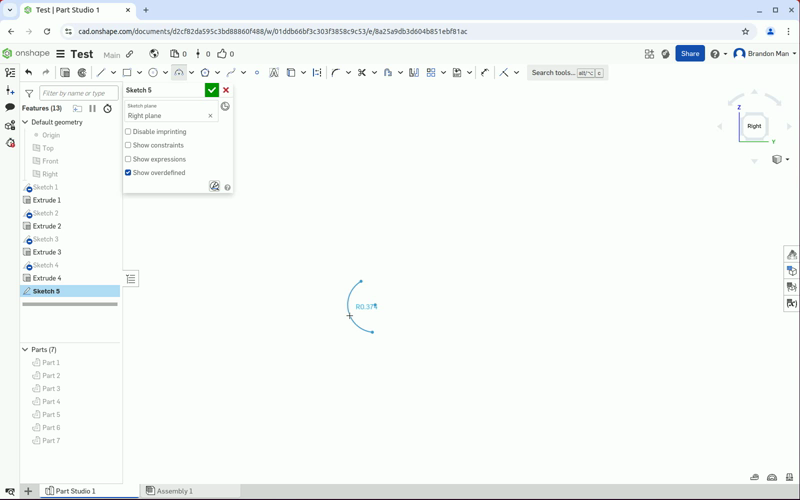
scroll(-6)
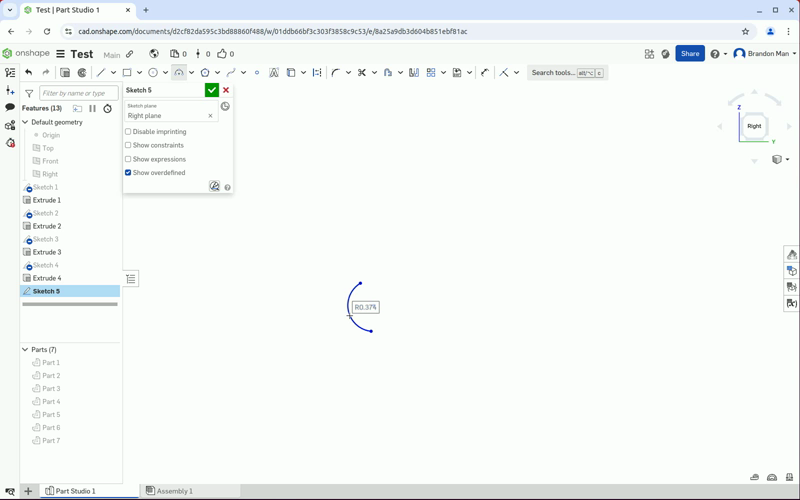
scroll(-6)
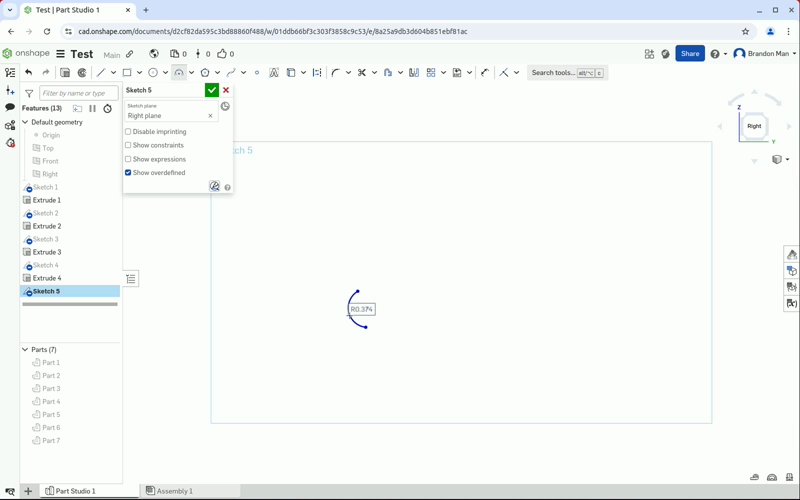
scroll(-6)
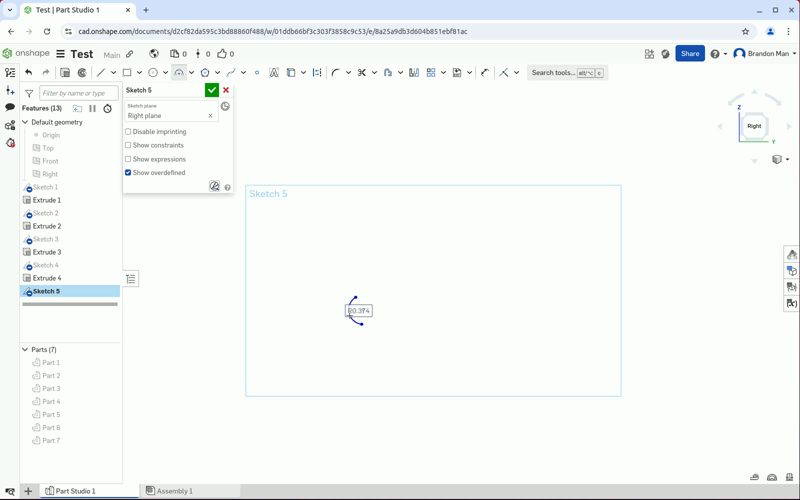
scroll(-6)
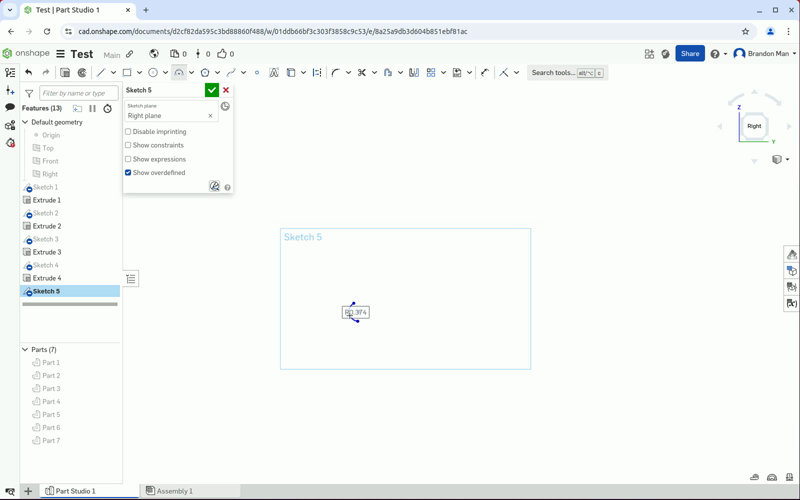
scroll(-6)
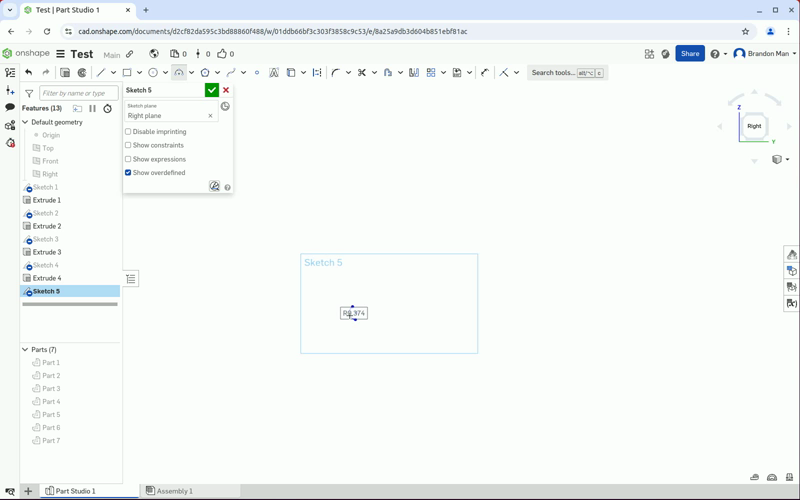
scroll(-6)
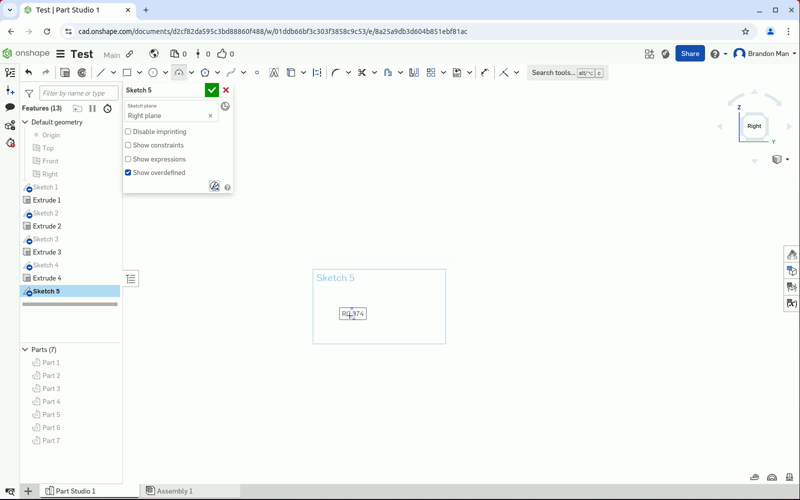
scroll(-6)
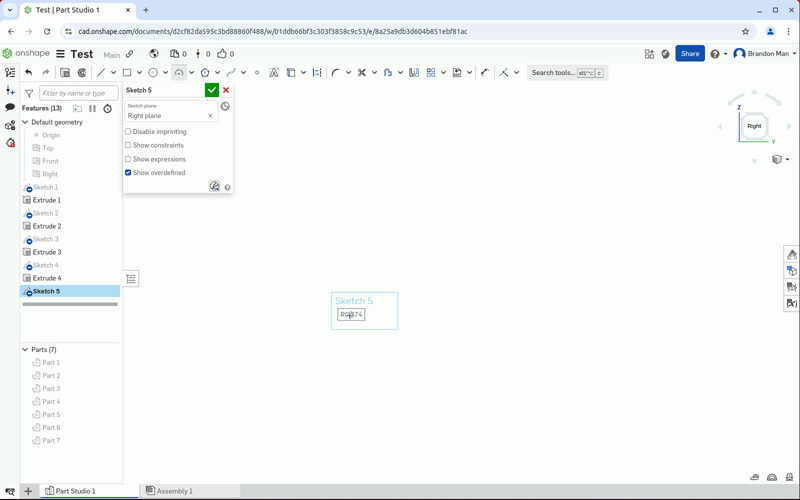
key_up(shift)
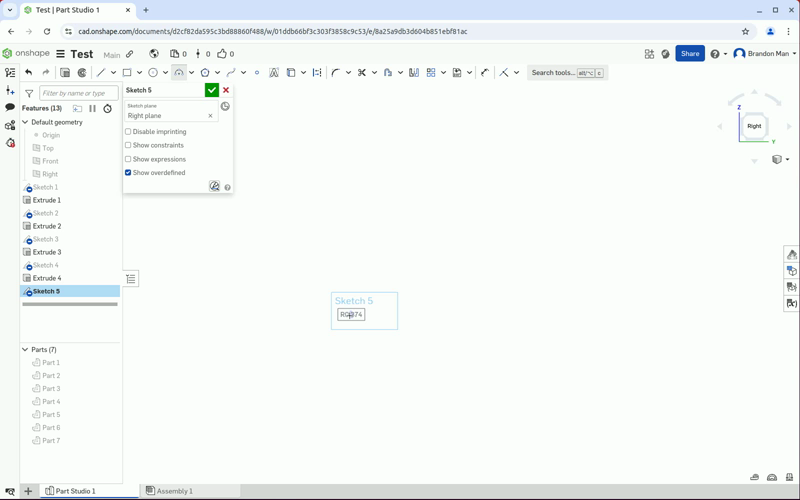
key(esc)
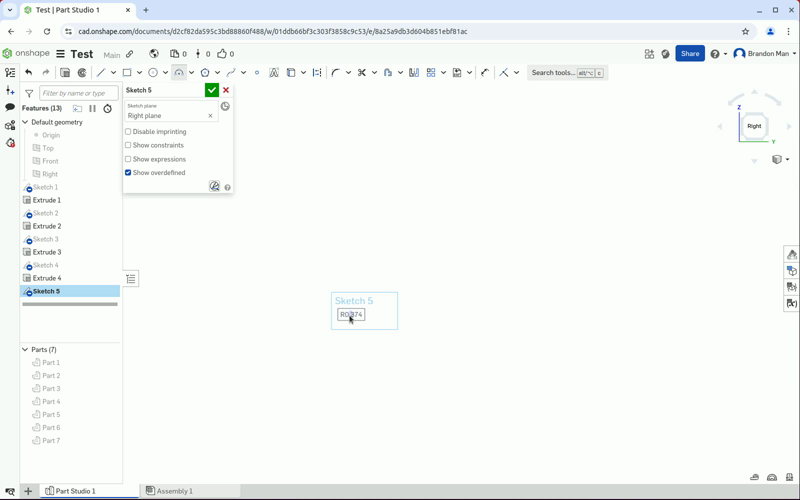
key(l)
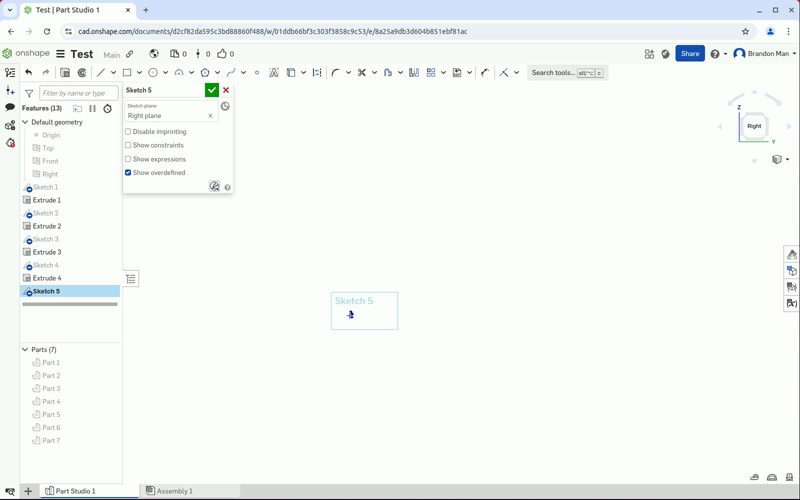
mouse_move(351, 316)
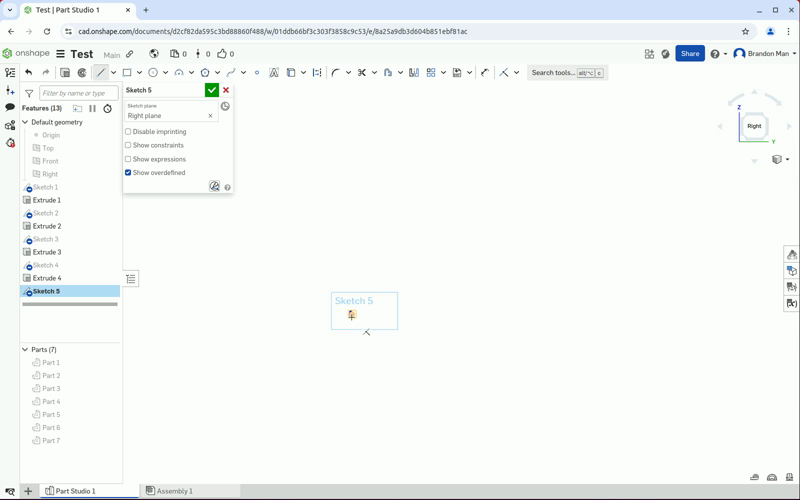
scroll(6)
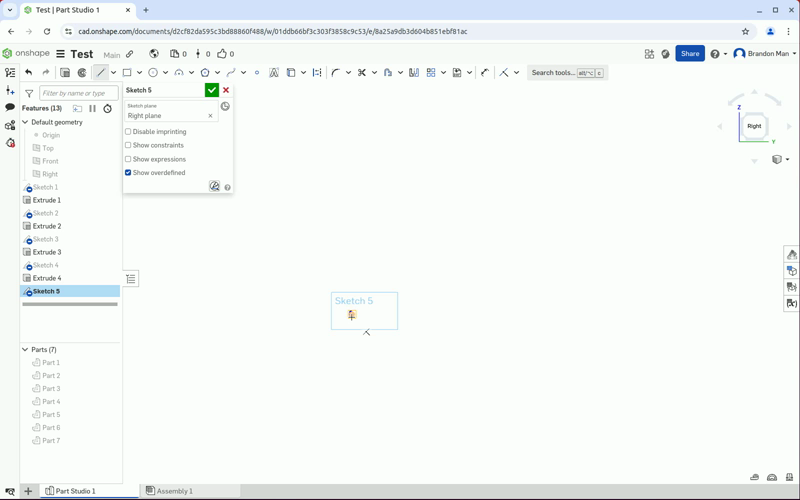
scroll(6)
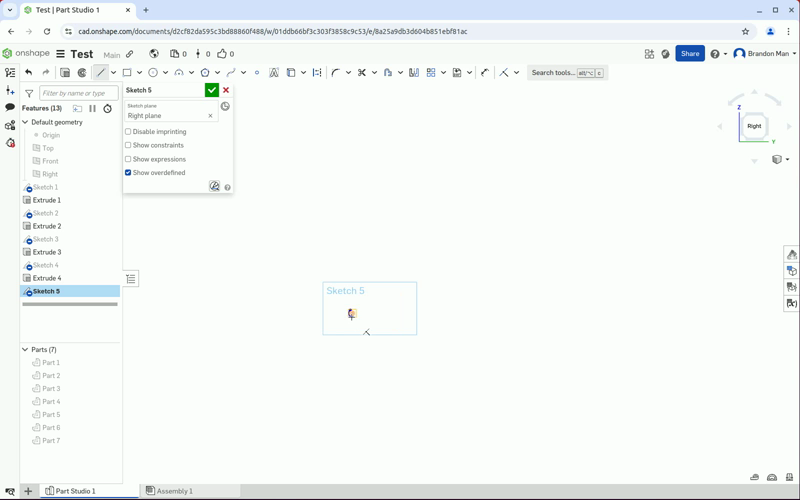
scroll(6)
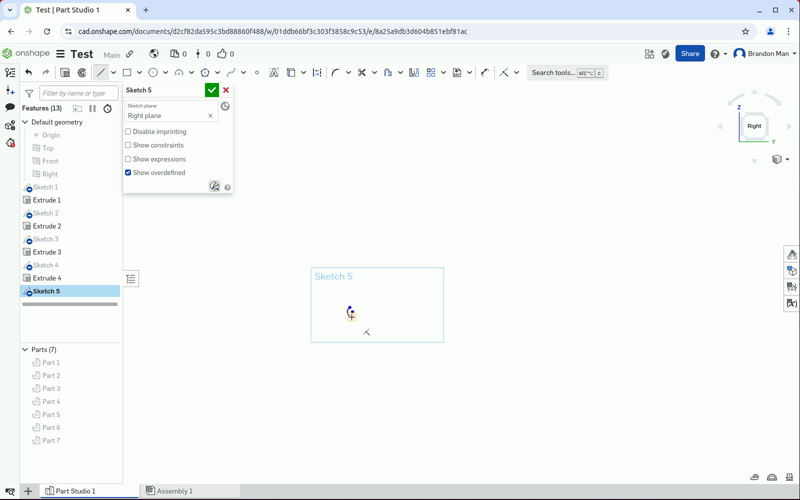
scroll(6)
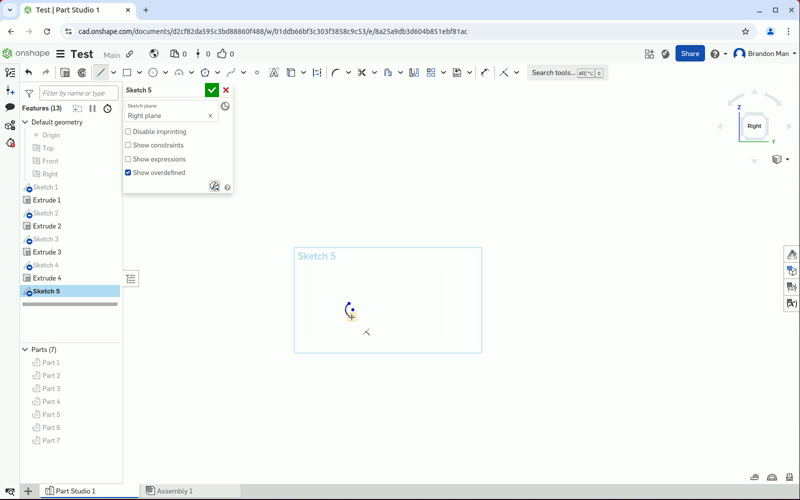
scroll(6)
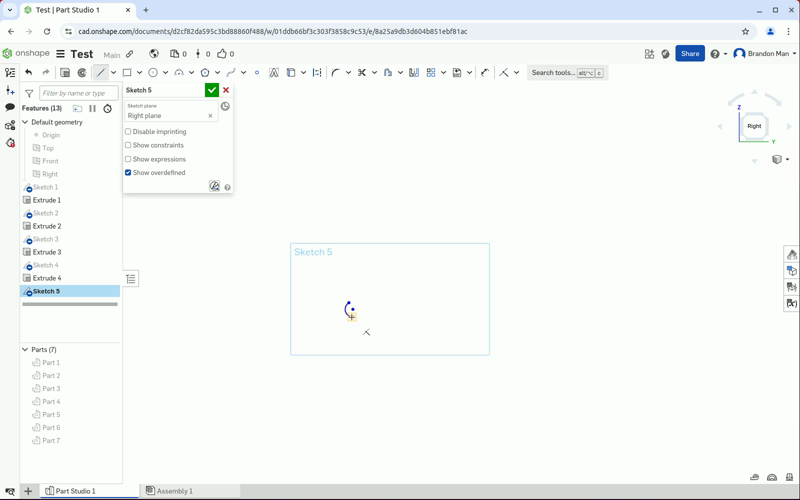
scroll(6)
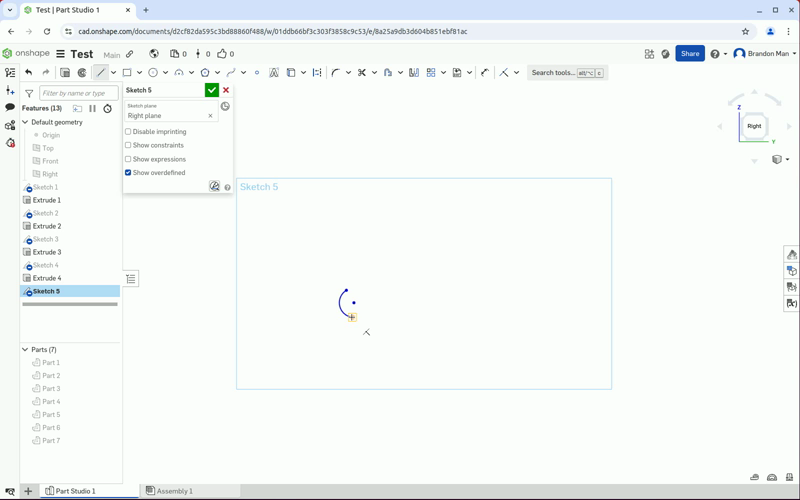
scroll(6)
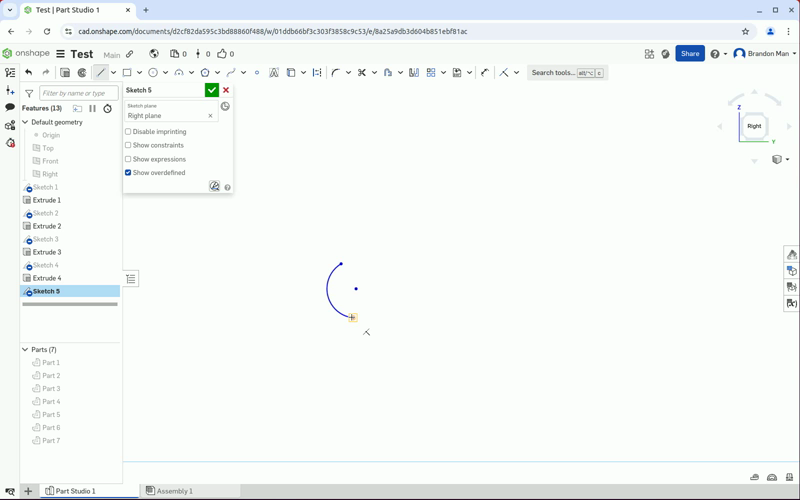
click(351, 316)
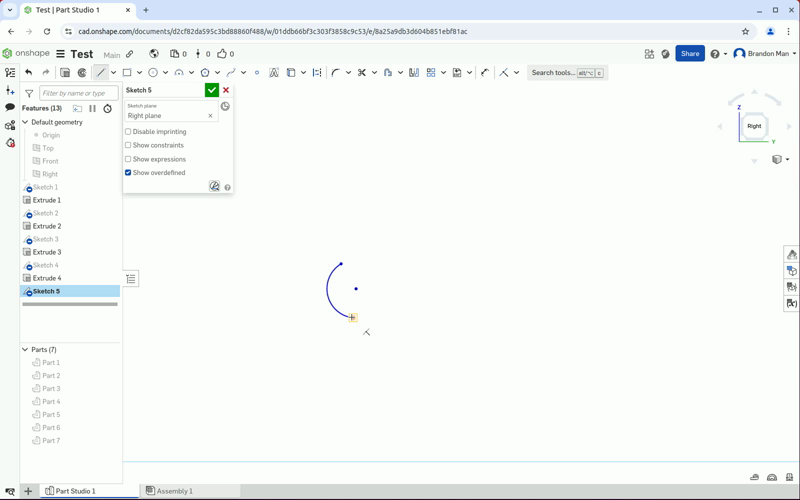
scroll(-6)
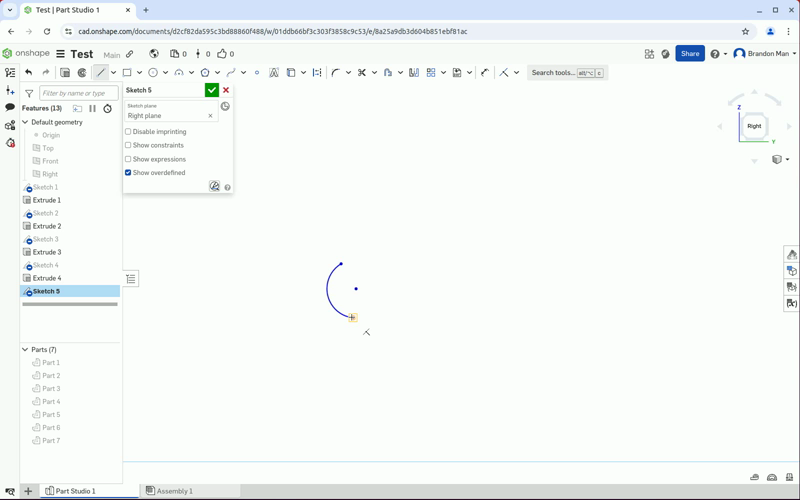
scroll(-6)
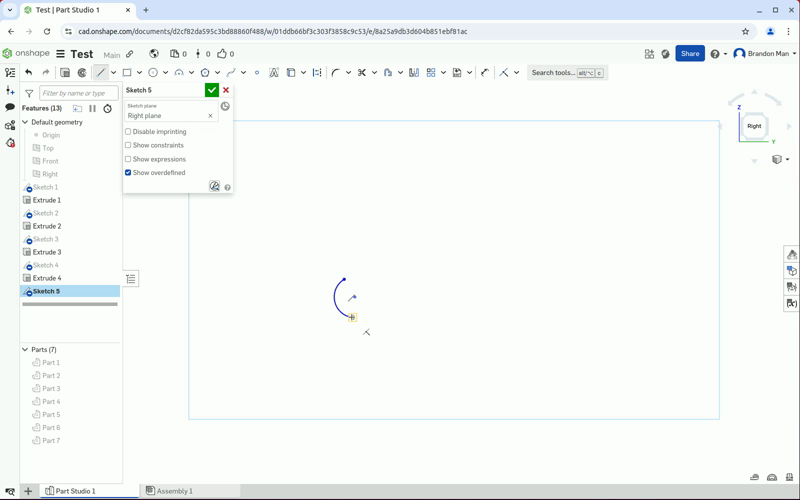
scroll(-6)
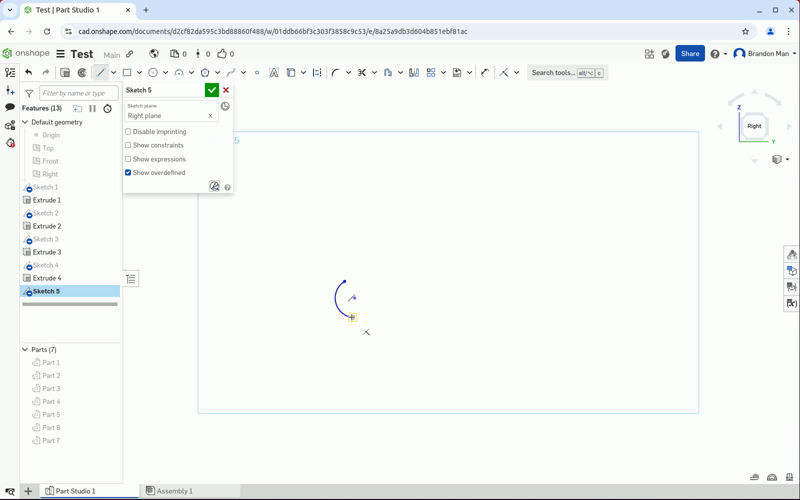
scroll(-6)
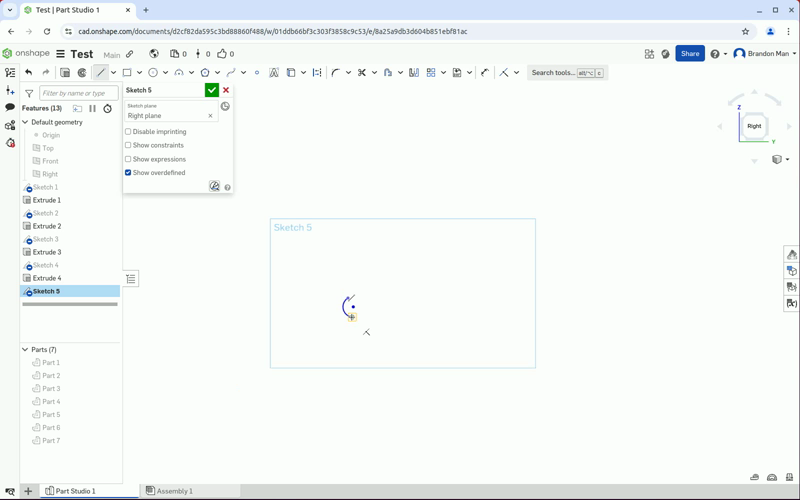
scroll(-6)
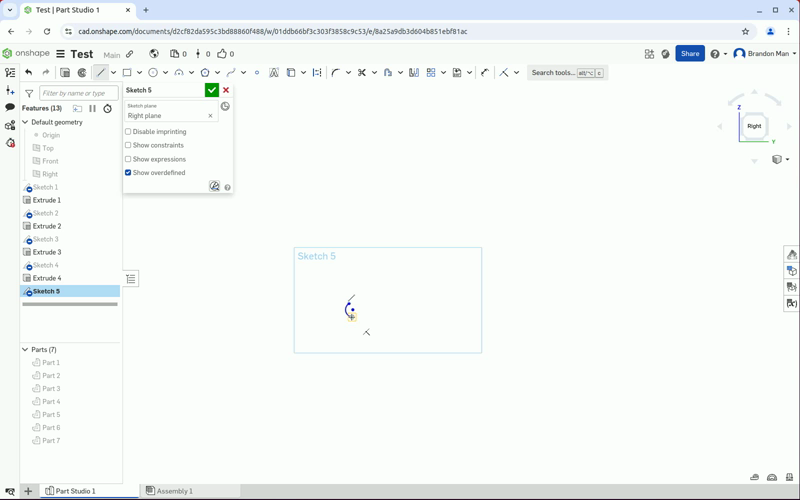
scroll(-6)
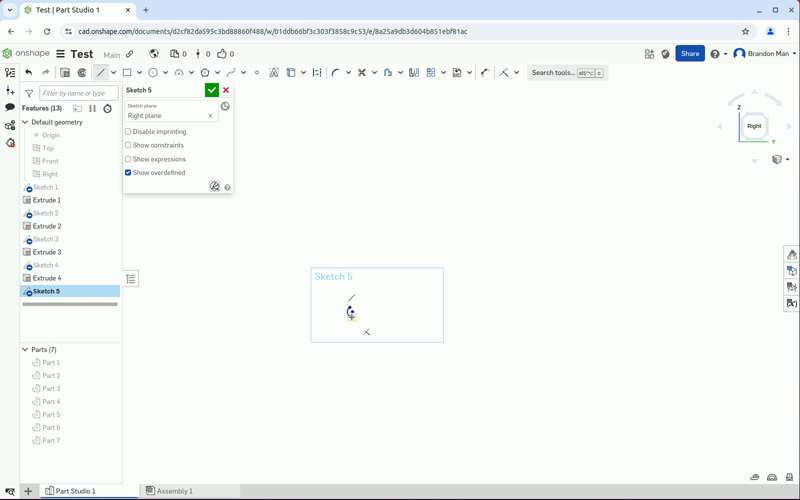
scroll(-6)
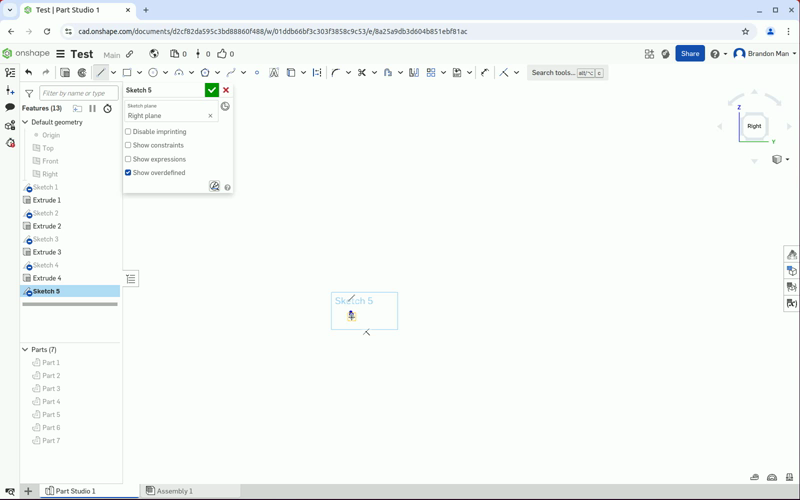
key_down(shift)
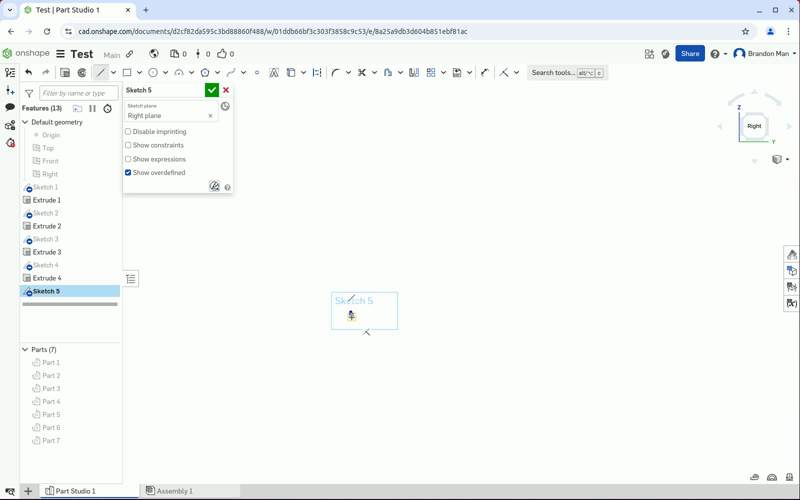
mouse_move(381, 316)
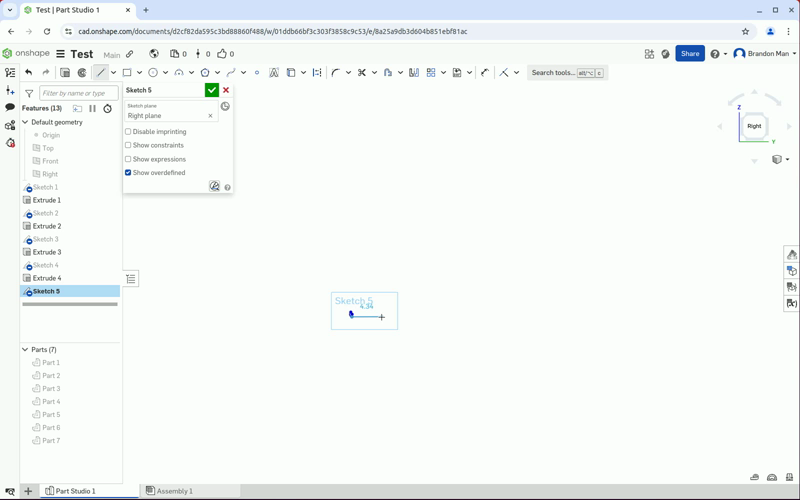
mouse_move(390, 316)
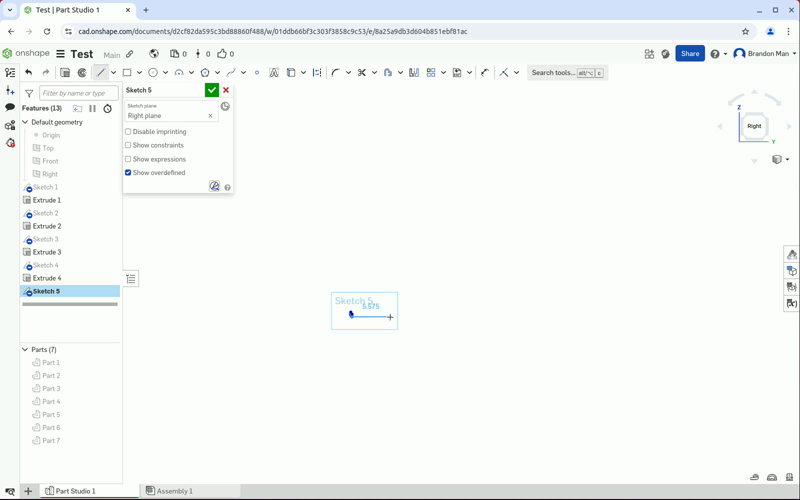
click(390, 316)
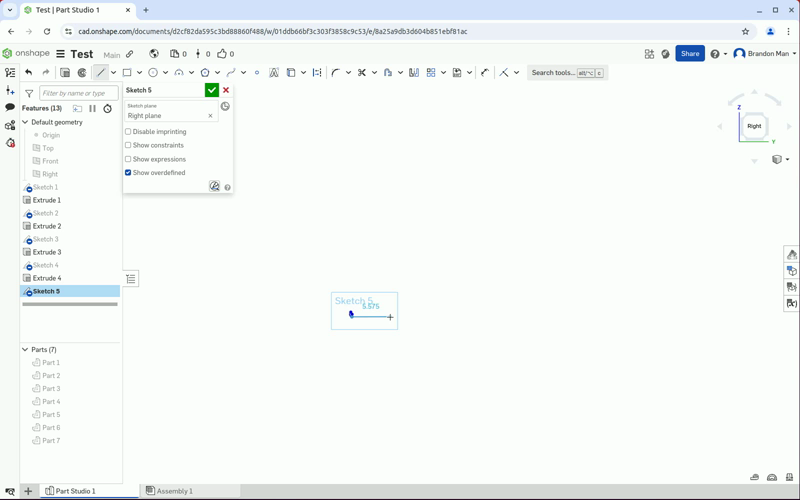
key_up(shift)
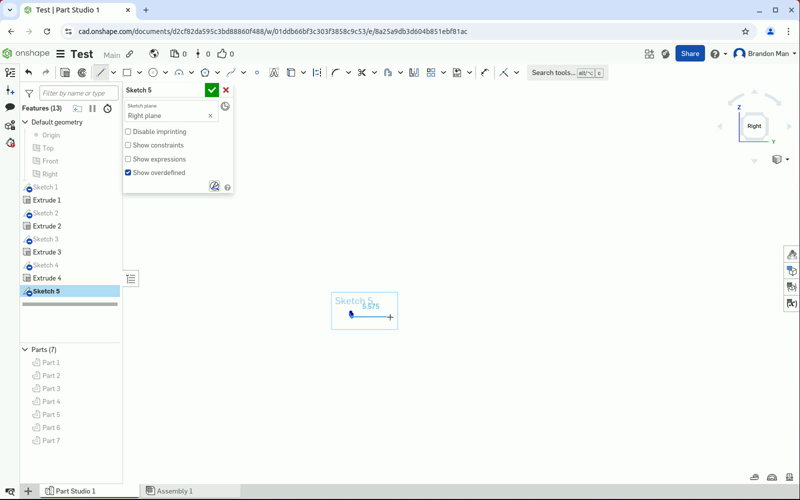
key(esc)
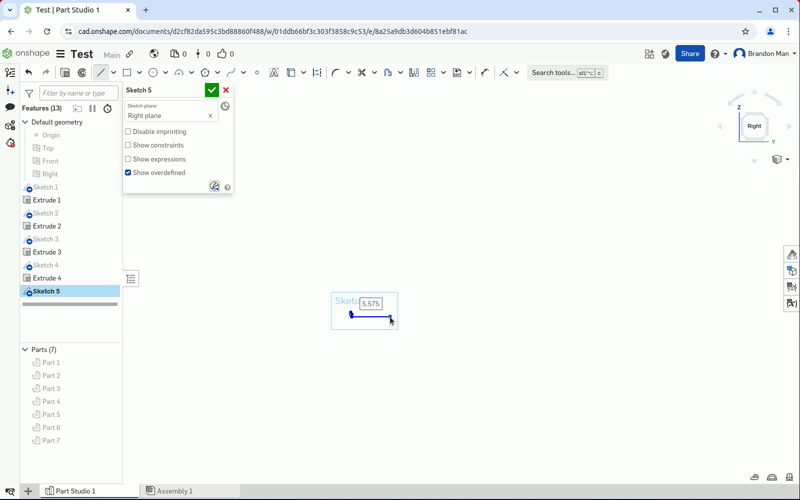
key(a)
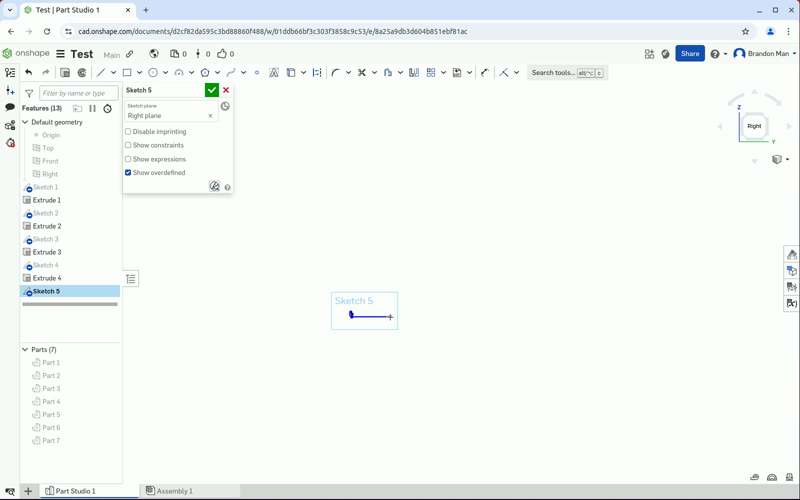
mouse_move(390, 316)
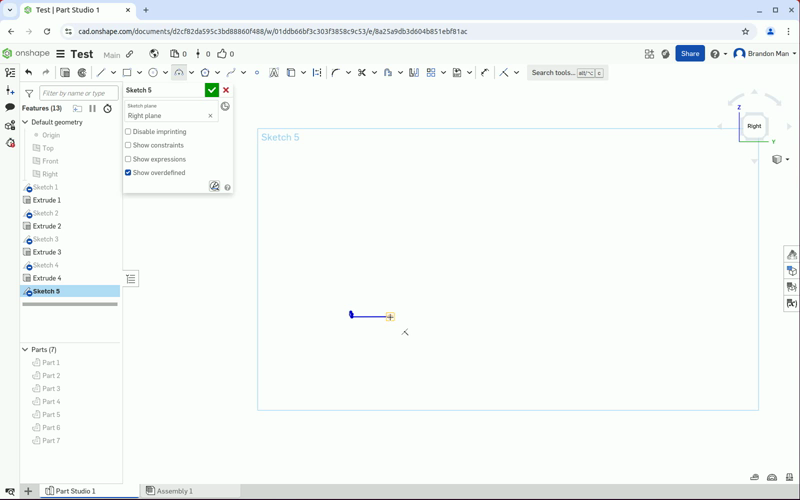
click(390, 316)
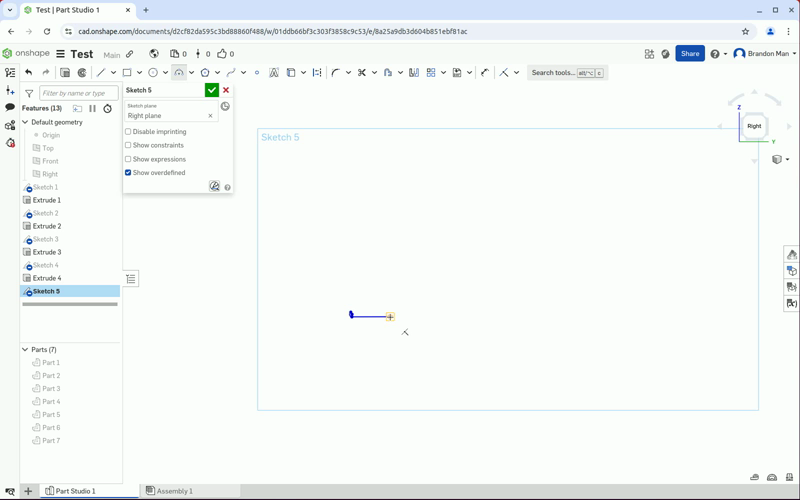
key_down(shift)
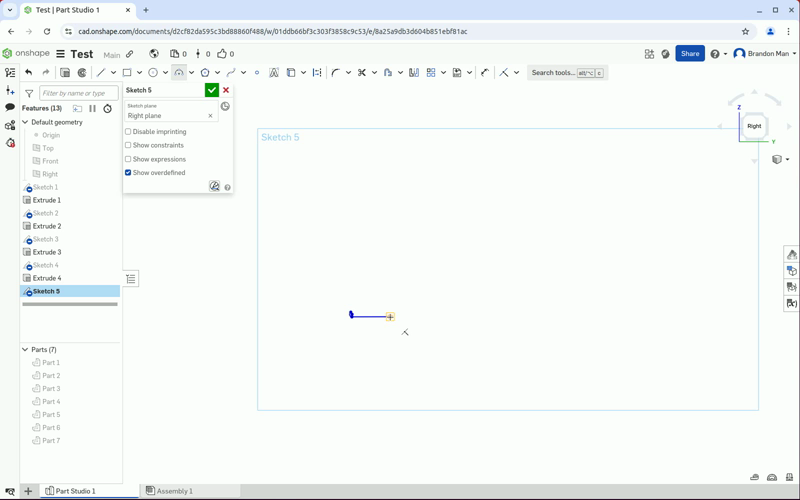
mouse_move(391, 312)
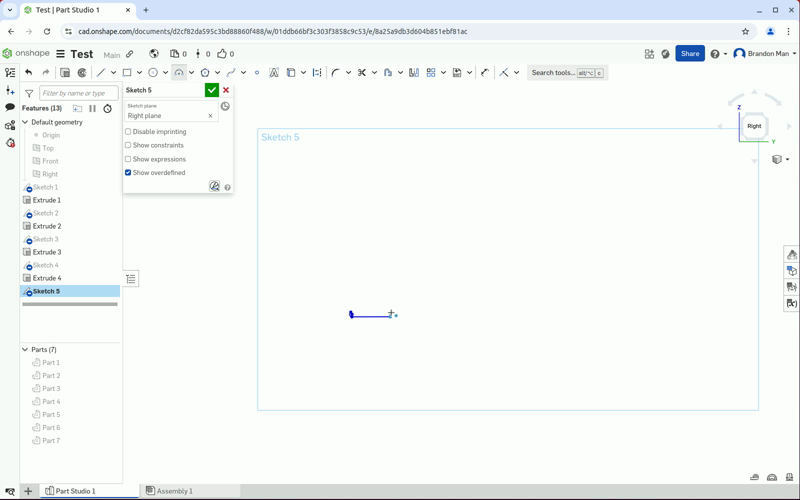
scroll(6)
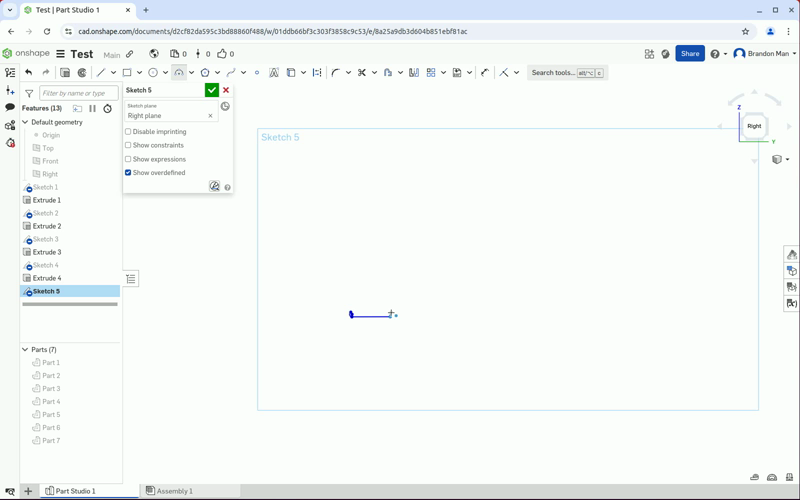
scroll(6)
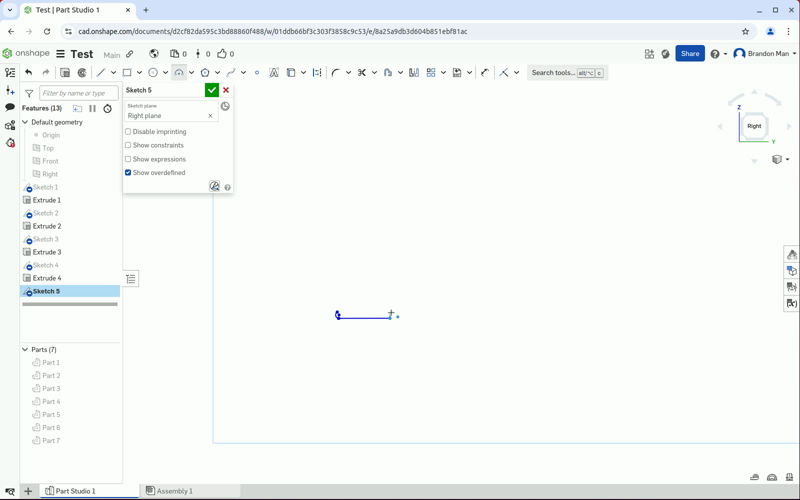
scroll(6)
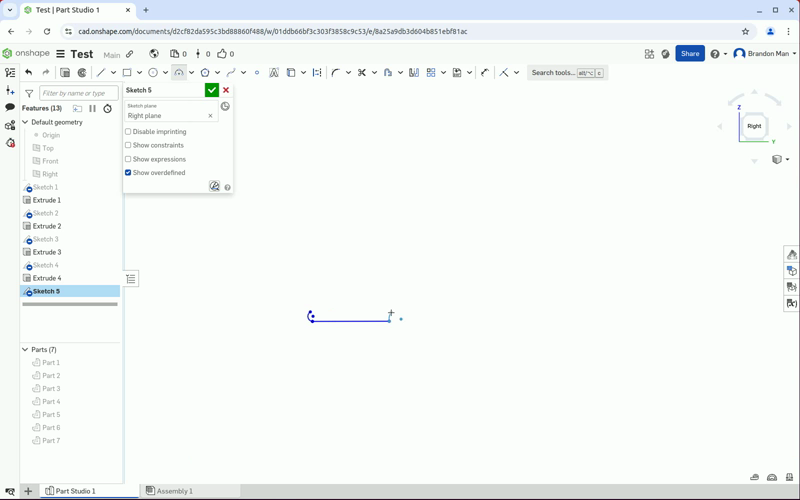
scroll(6)
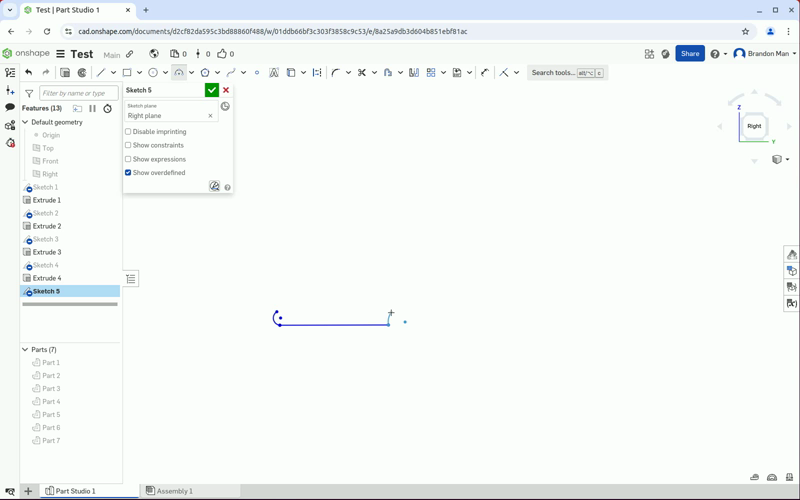
scroll(6)
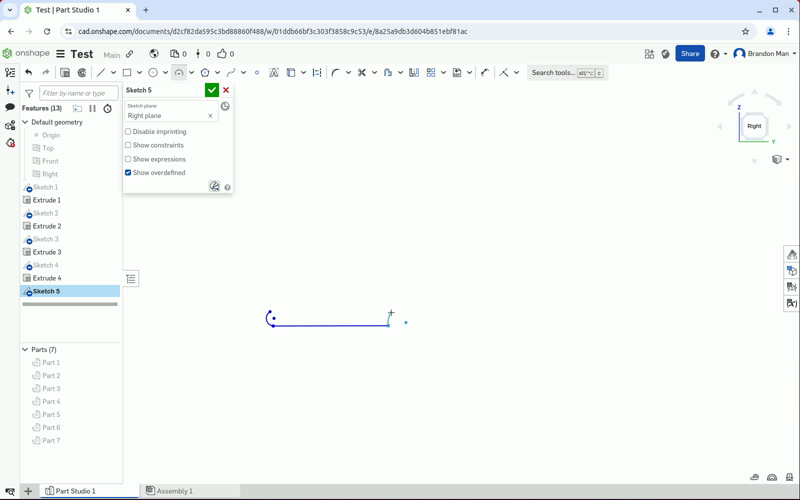
scroll(6)
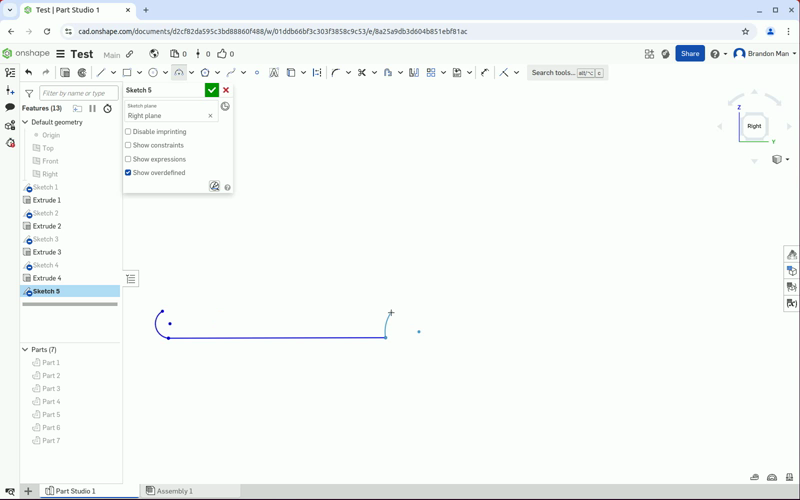
scroll(6)
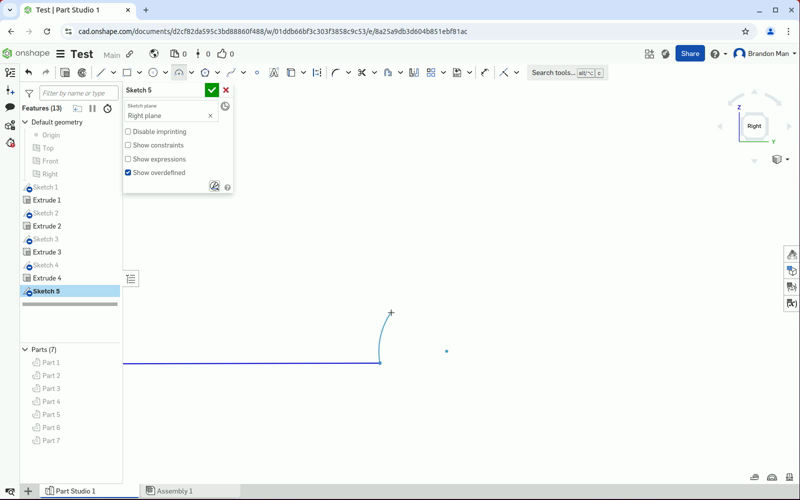
click(391, 312)
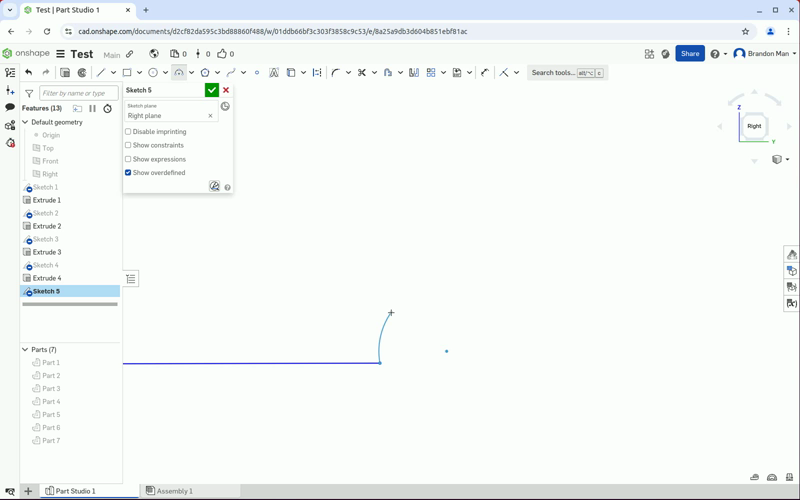
scroll(-6)
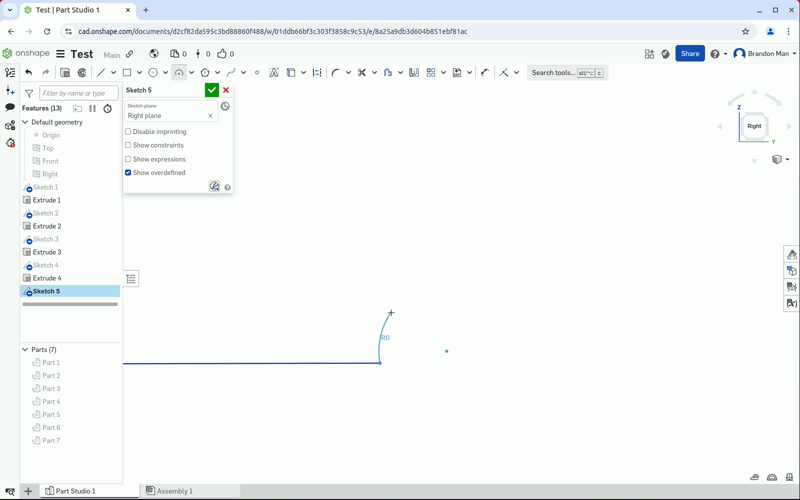
scroll(-6)
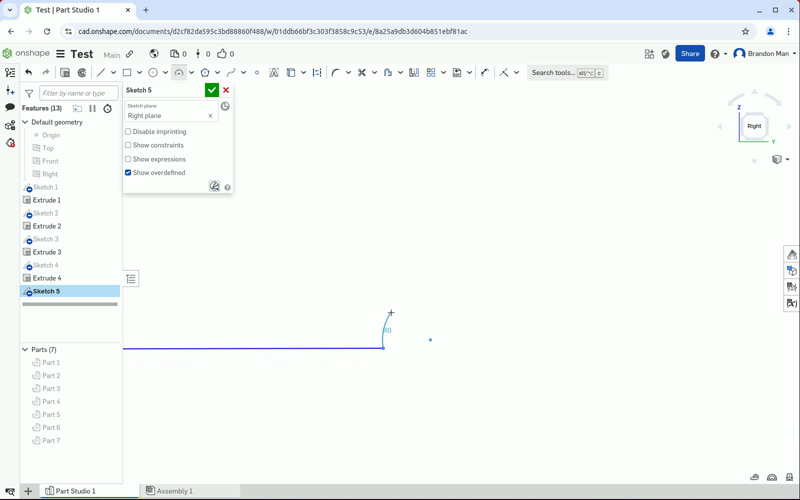
scroll(-6)
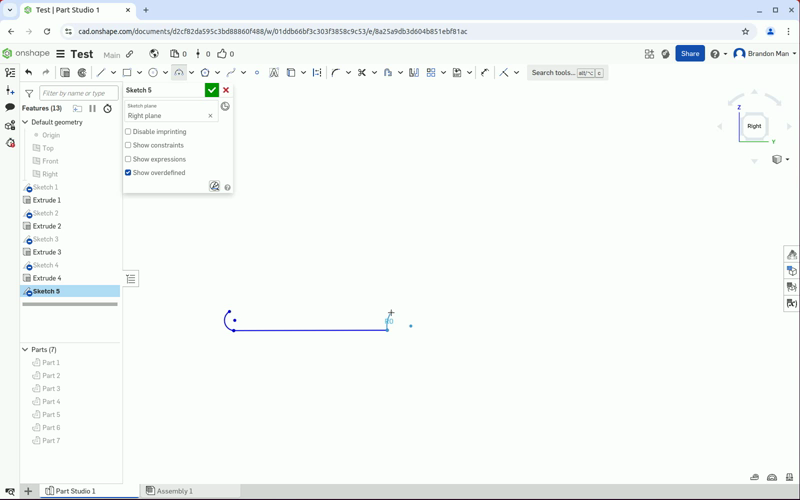
scroll(-6)
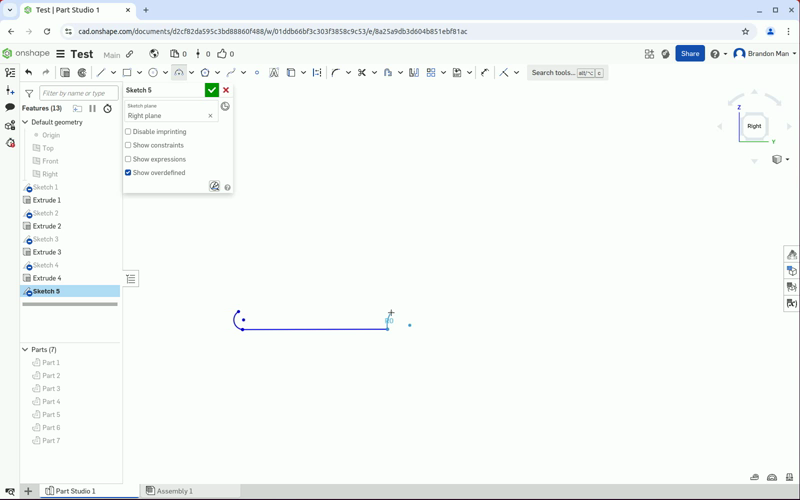
scroll(-6)
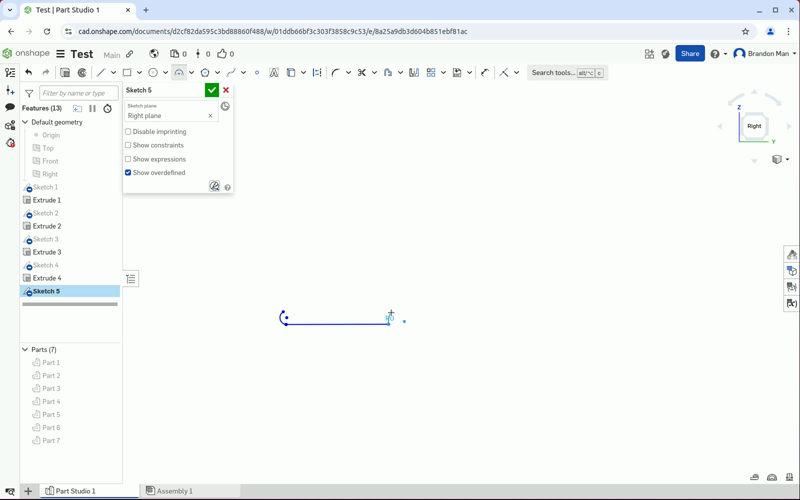
scroll(-6)
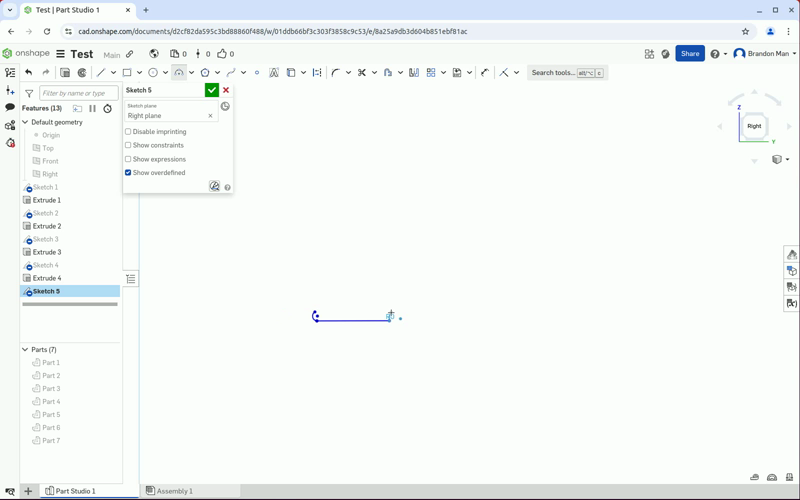
scroll(-6)
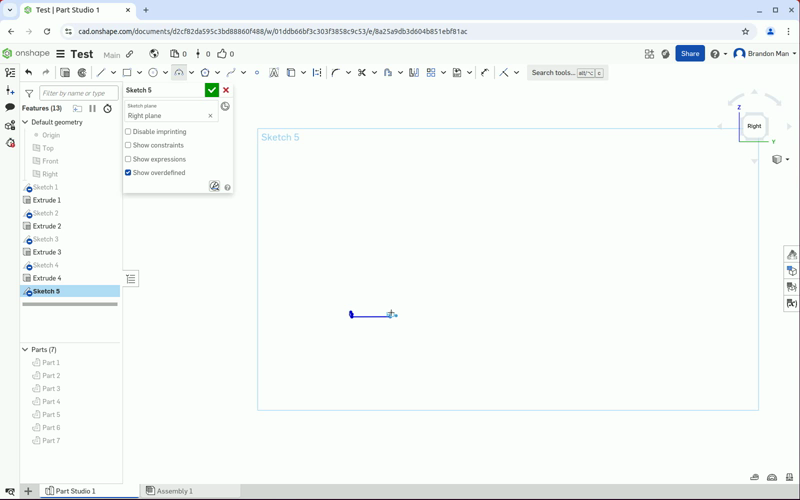
mouse_move(392, 314)
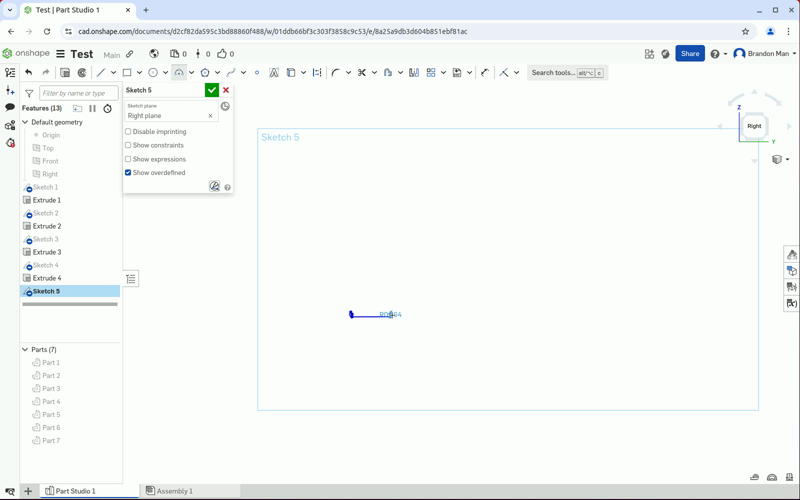
scroll(6)
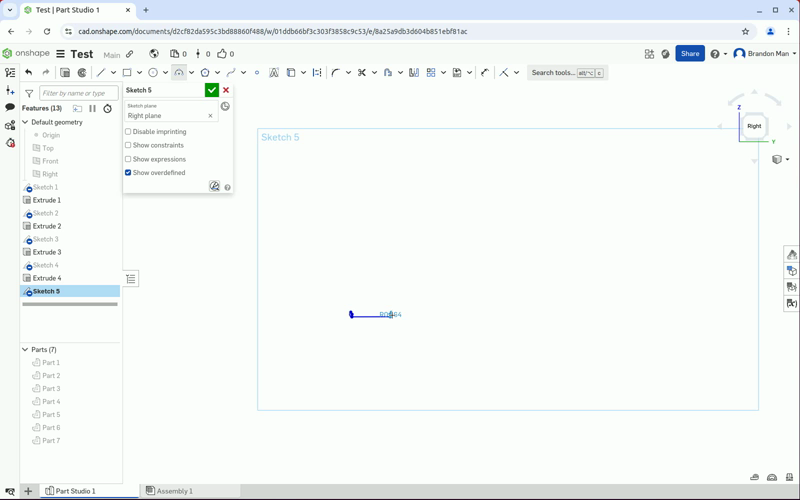
scroll(6)
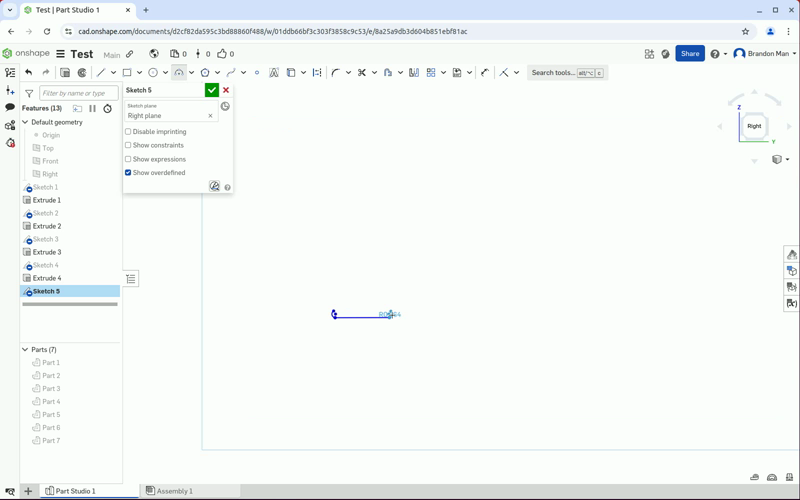
scroll(6)
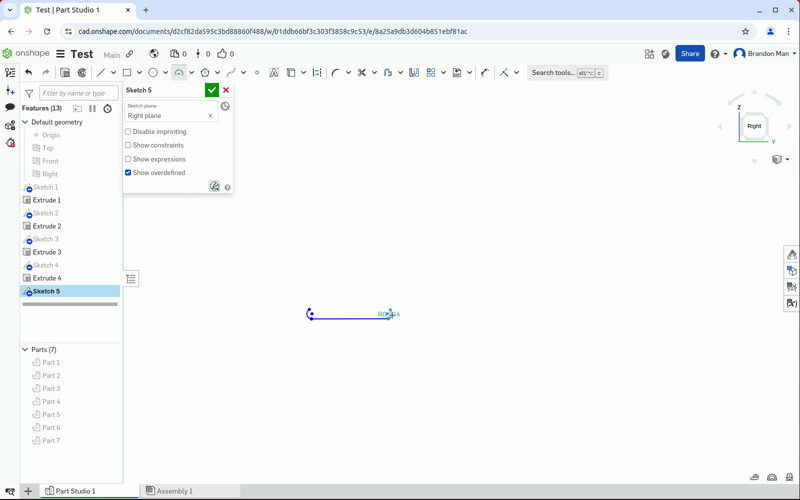
scroll(6)
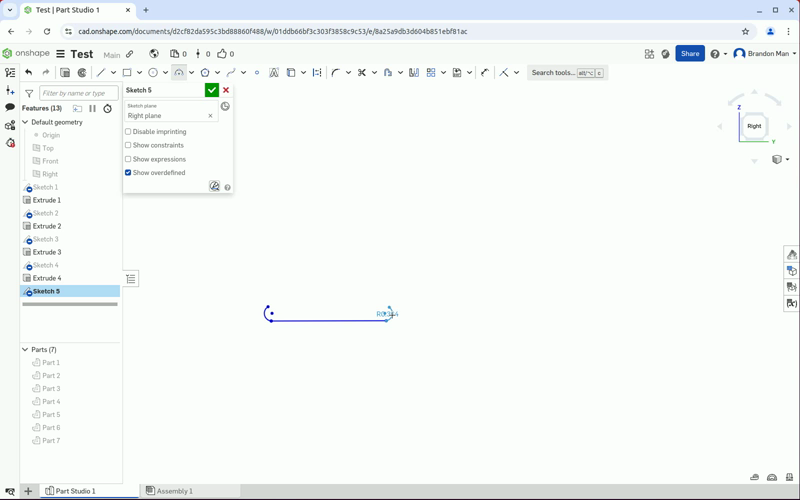
scroll(6)
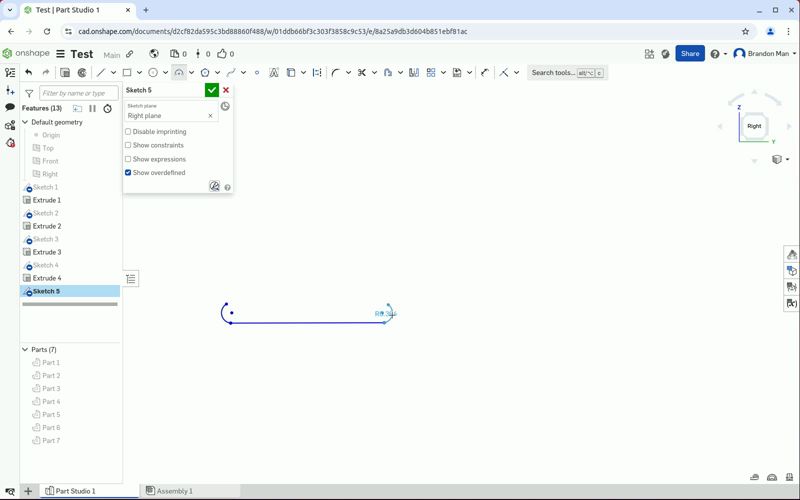
scroll(6)
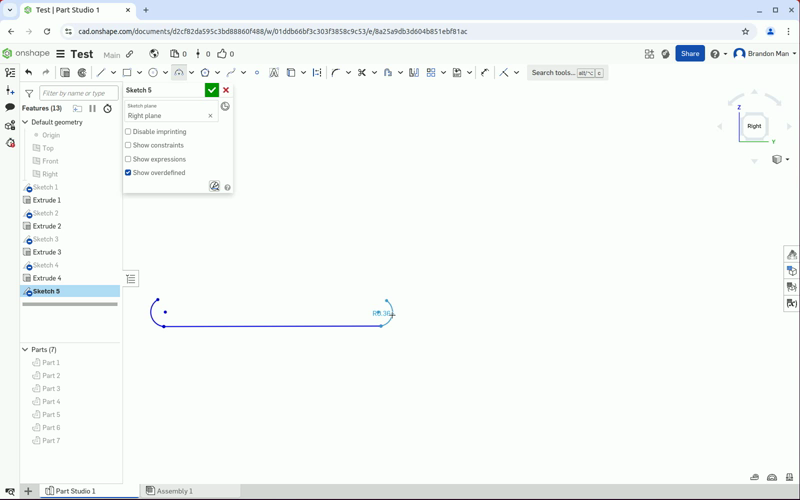
scroll(6)
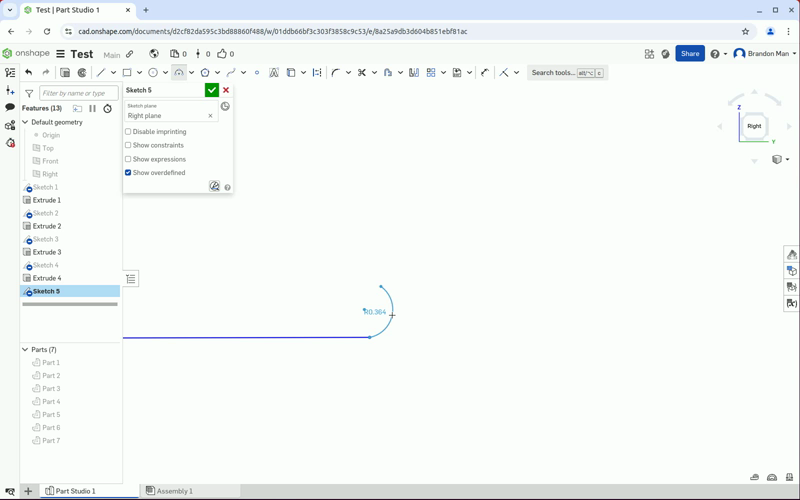
click(392, 314)
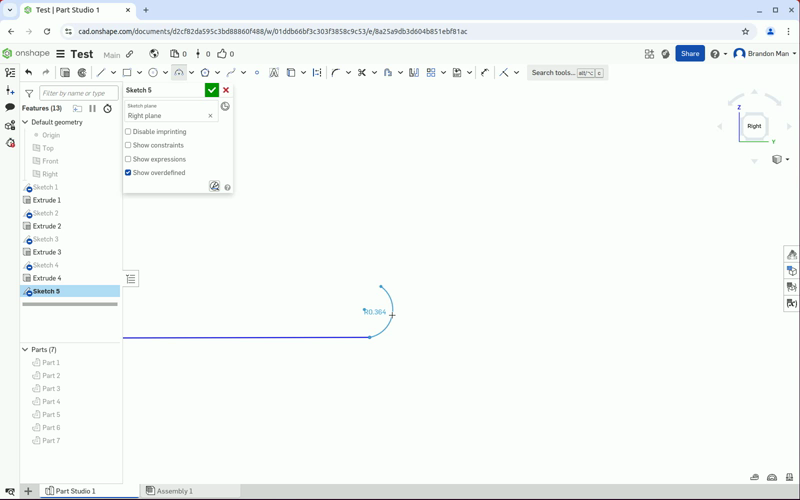
scroll(-6)
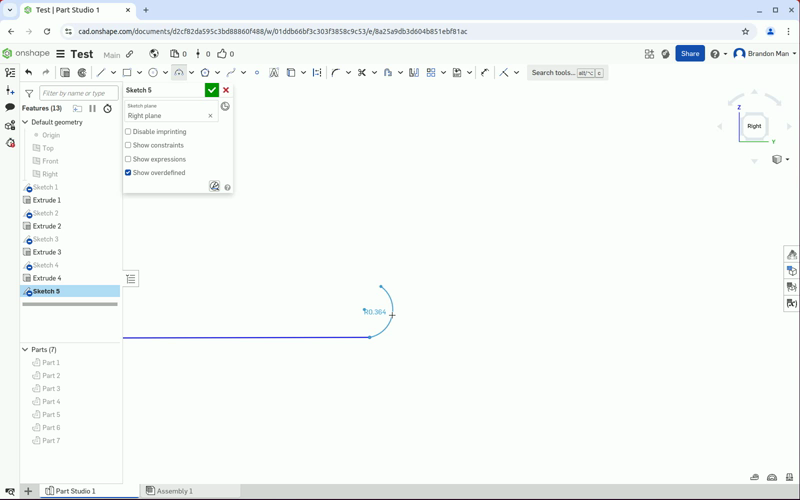
scroll(-6)
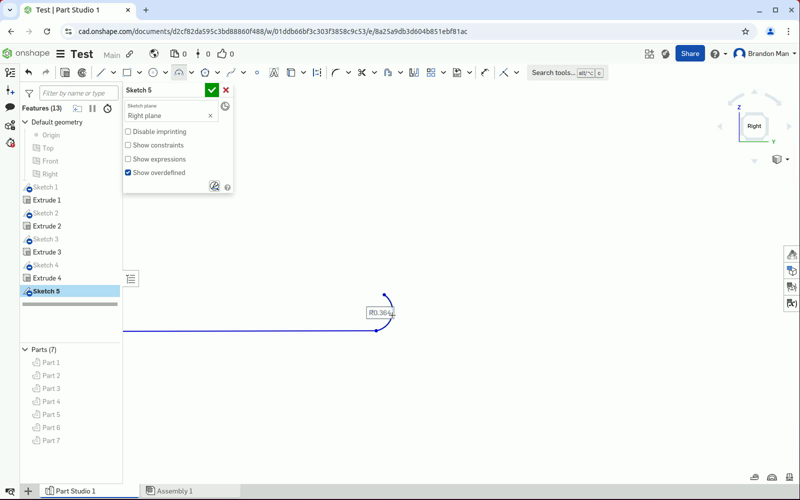
scroll(-6)
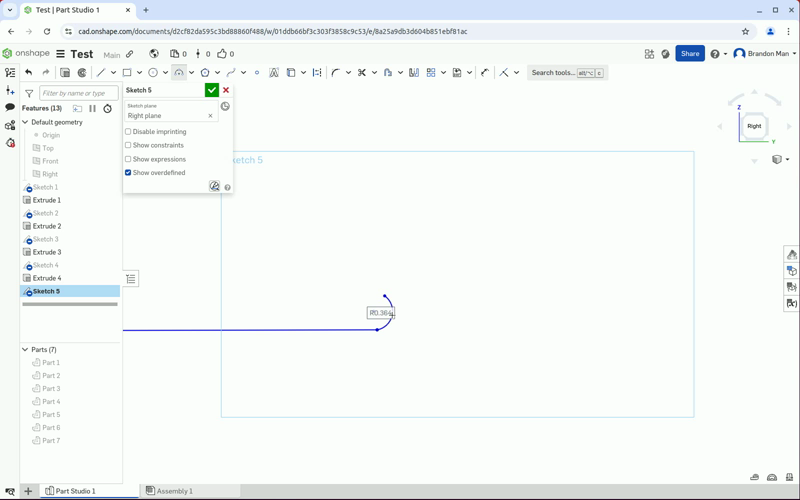
scroll(-6)
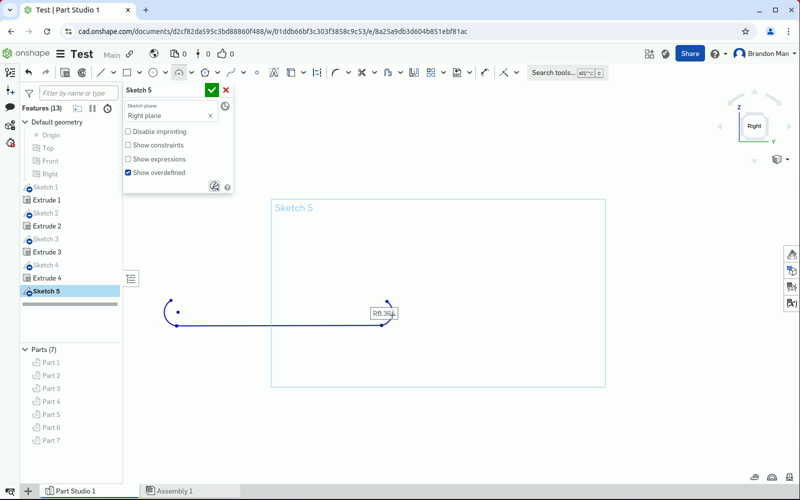
scroll(-6)
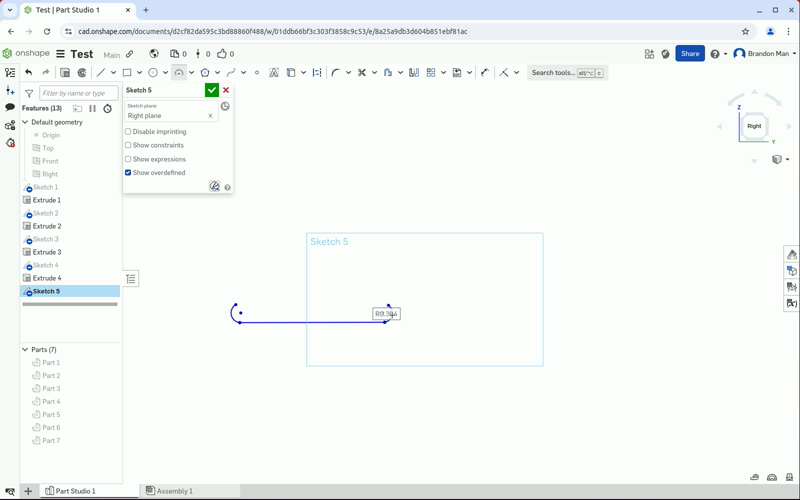
scroll(-6)
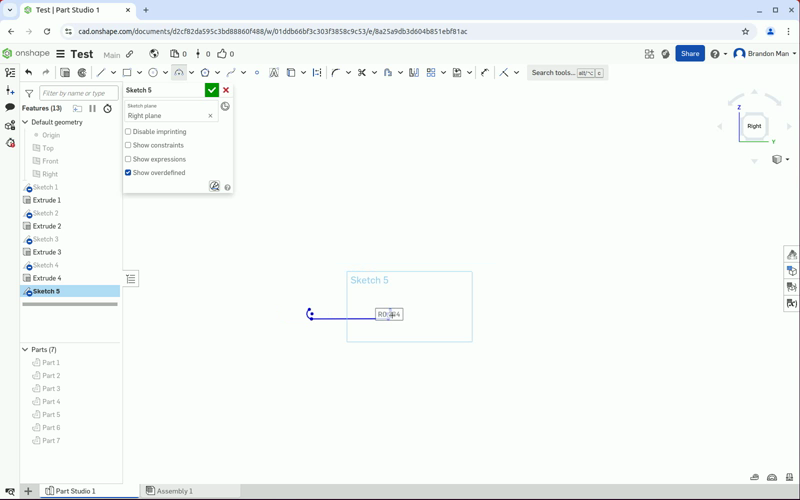
scroll(-6)
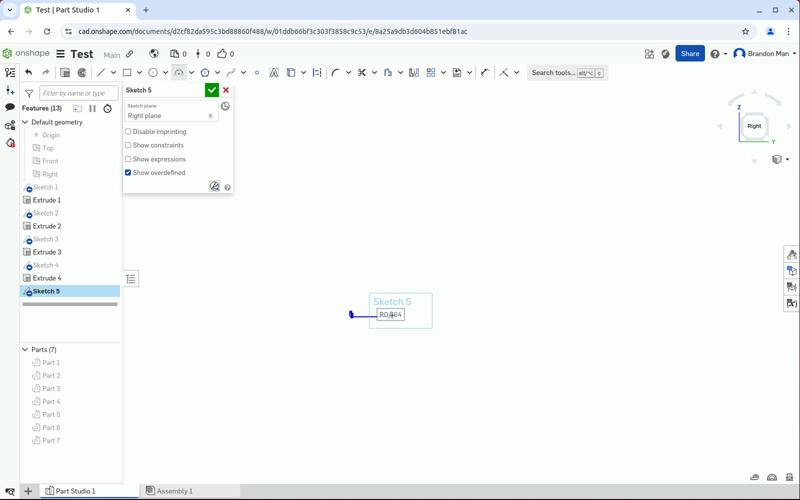
key_up(shift)
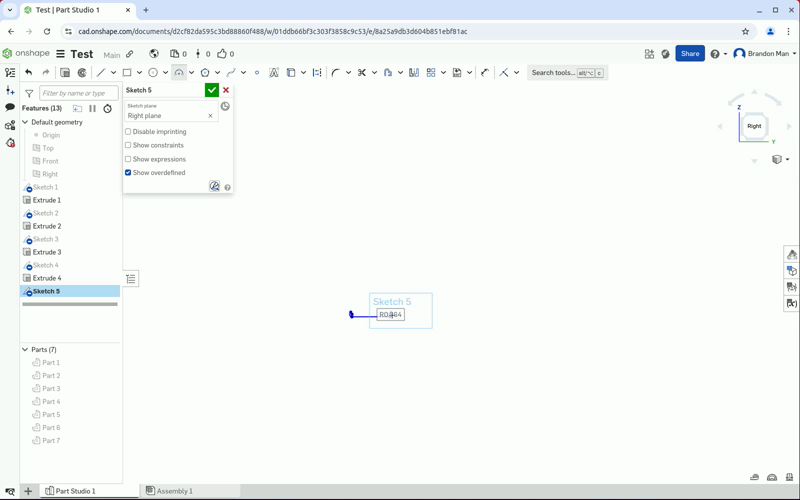
key(esc)
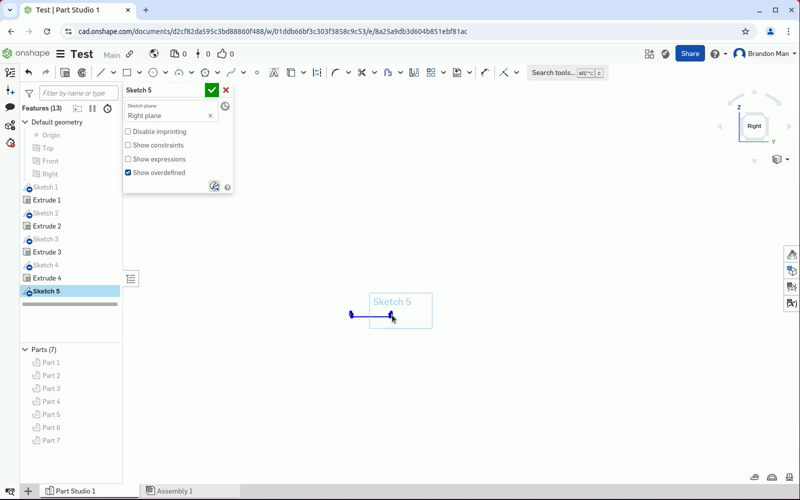
key(l)
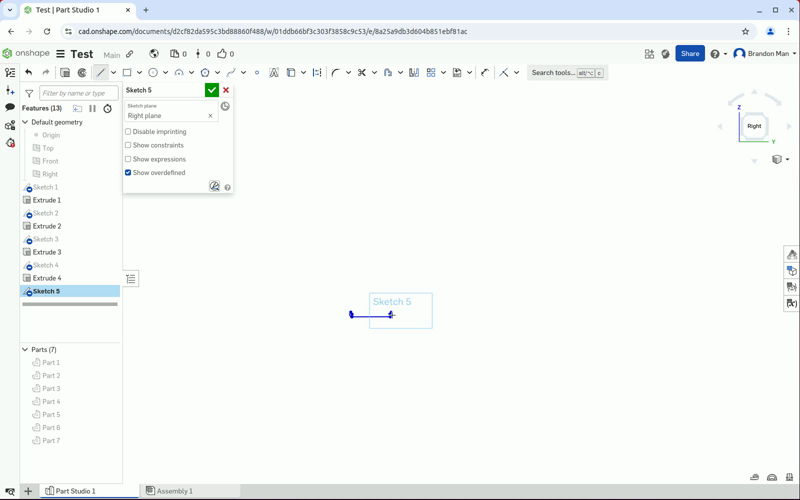
mouse_move(391, 312)
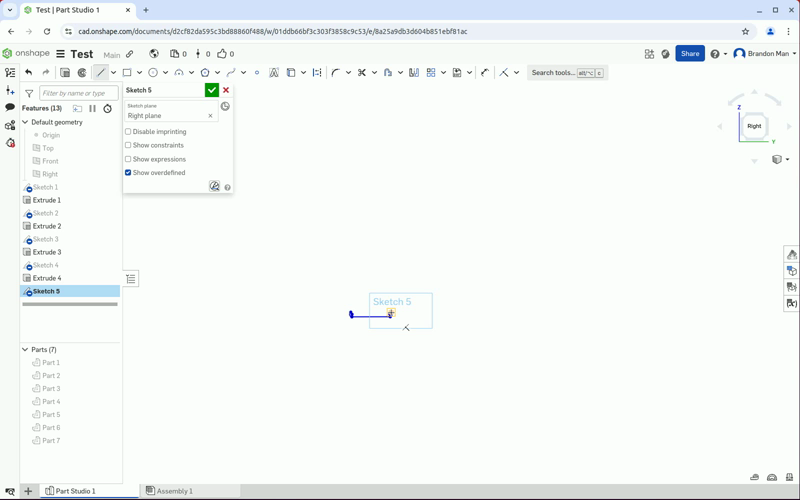
scroll(6)
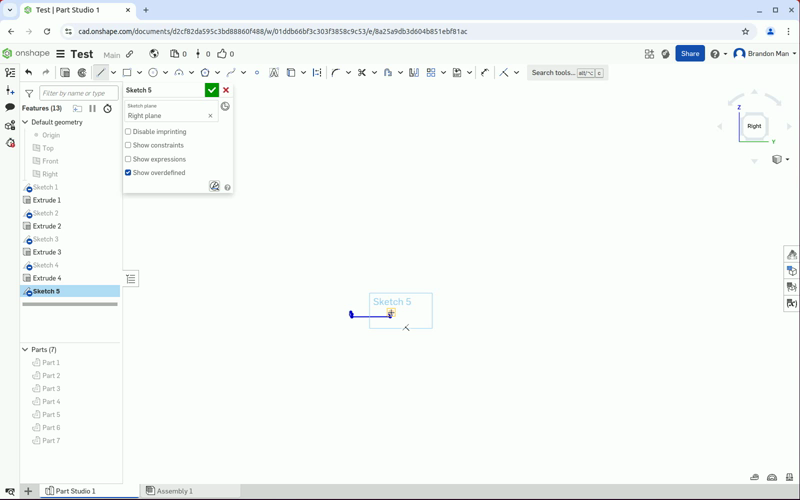
scroll(6)
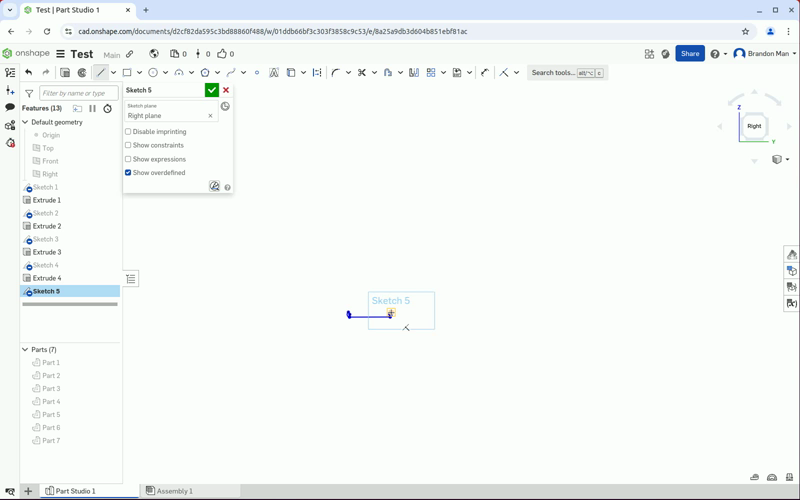
scroll(6)
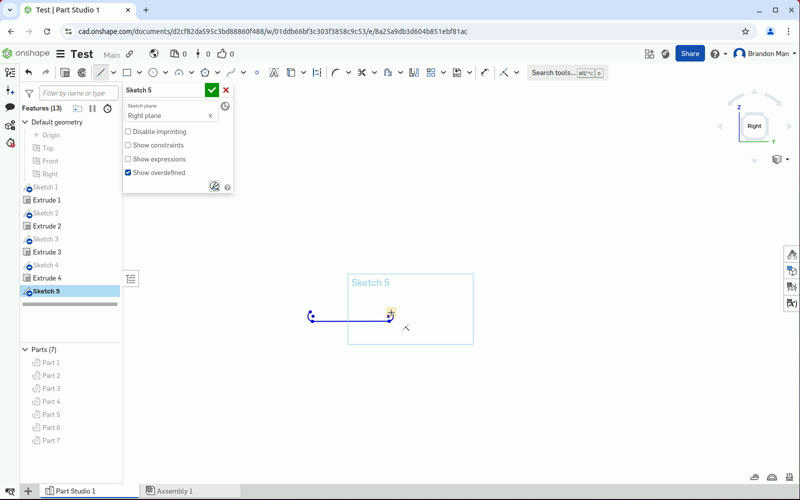
scroll(6)
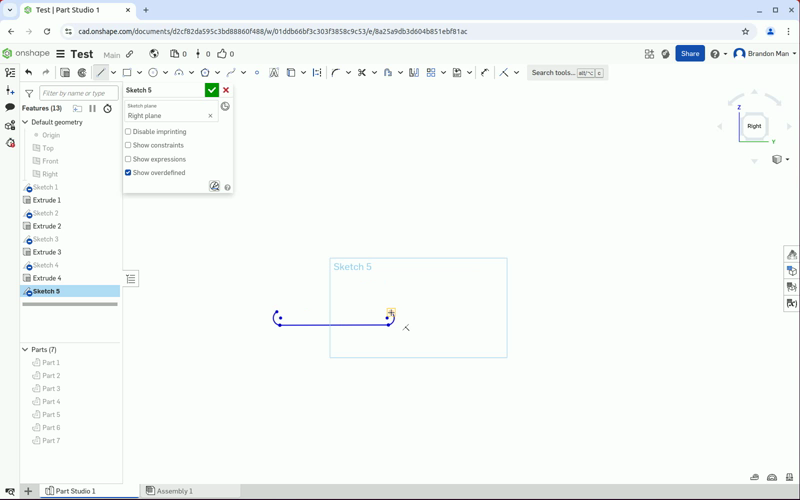
scroll(6)
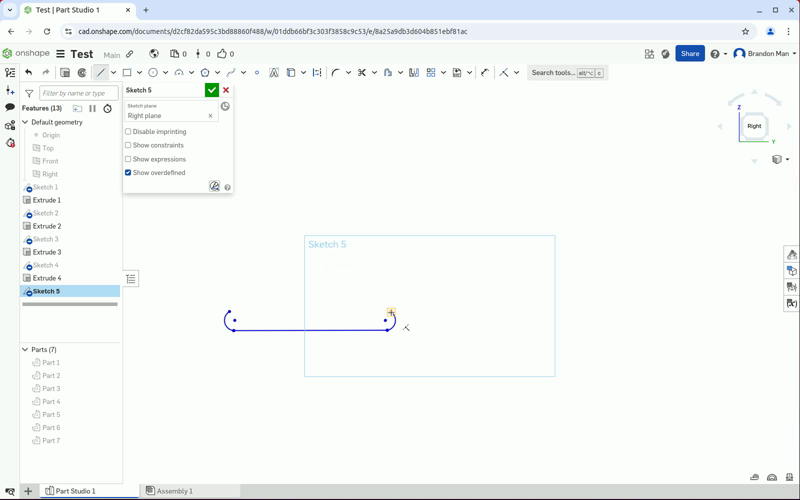
scroll(6)
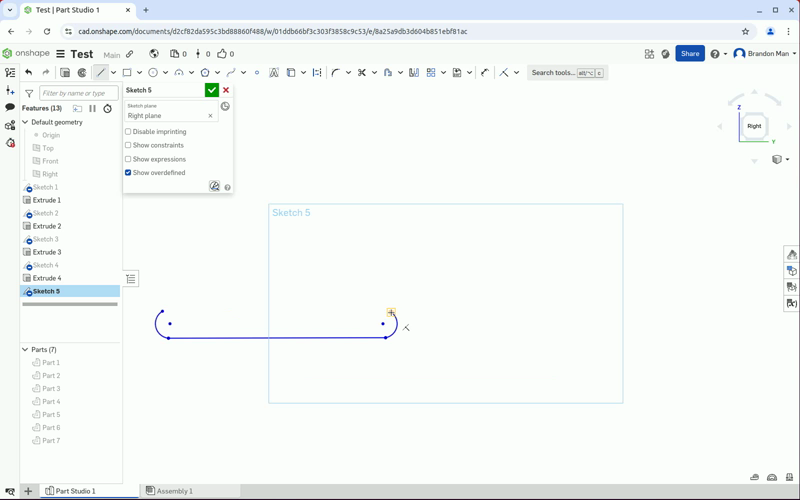
scroll(6)
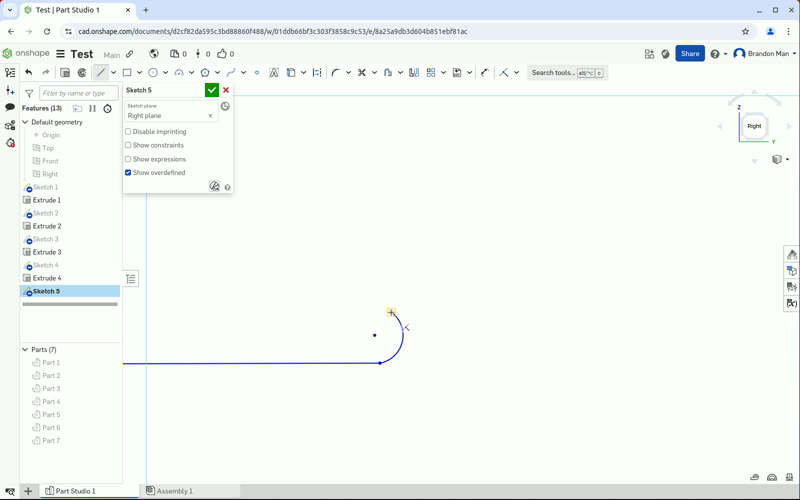
click(391, 312)
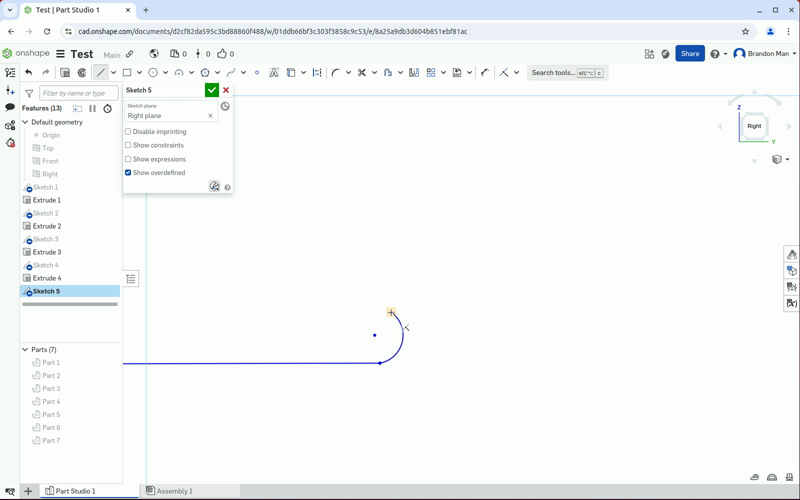
scroll(-6)
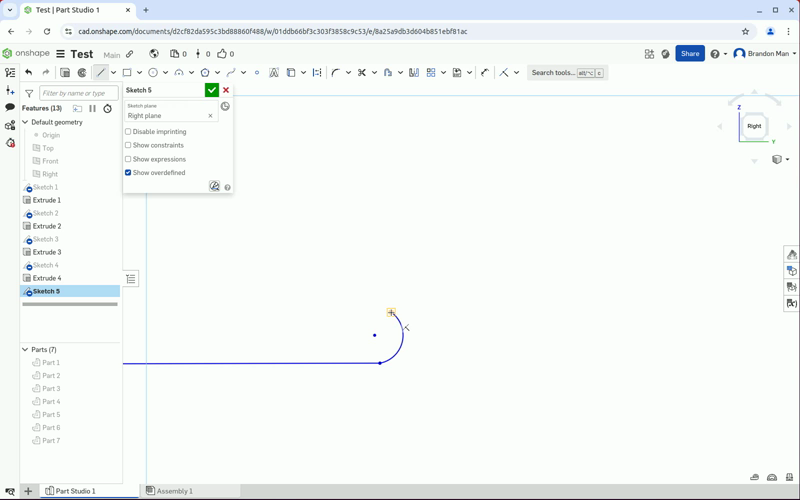
scroll(-6)
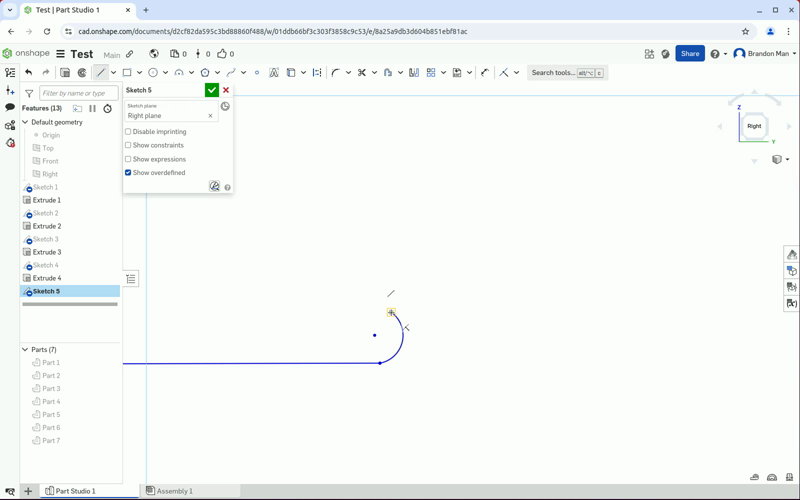
scroll(-6)
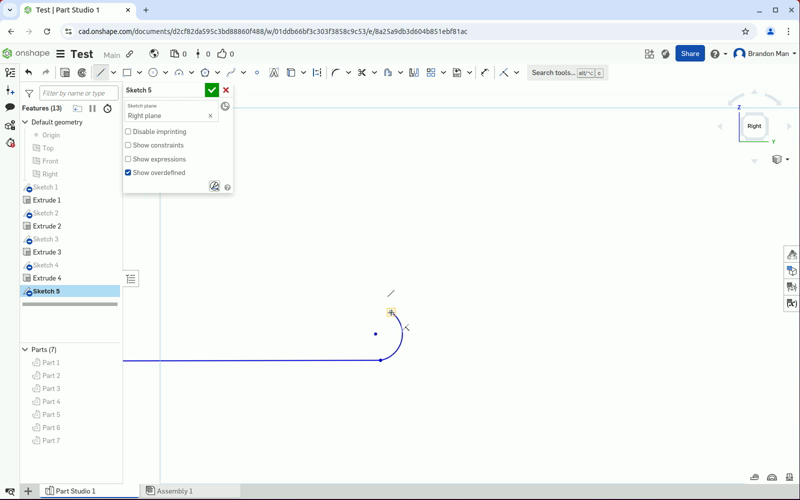
scroll(-6)
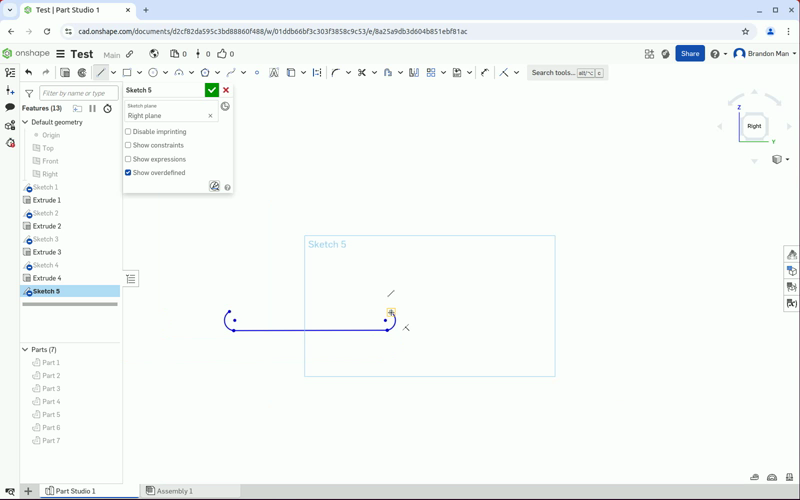
scroll(-6)
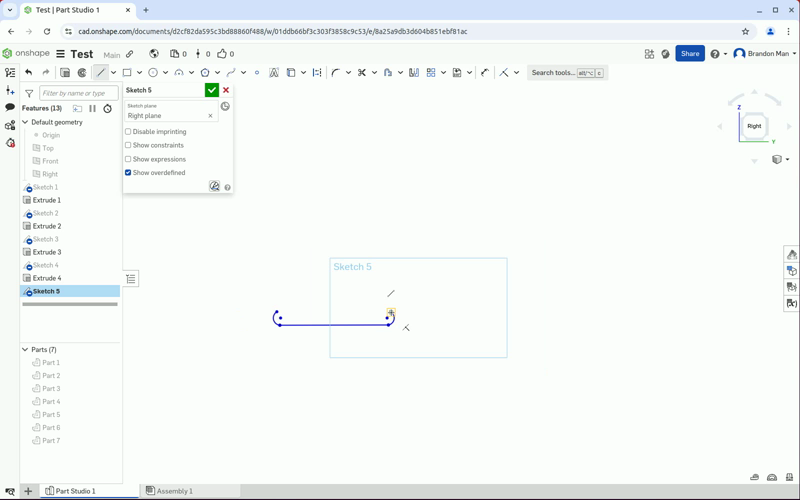
scroll(-6)
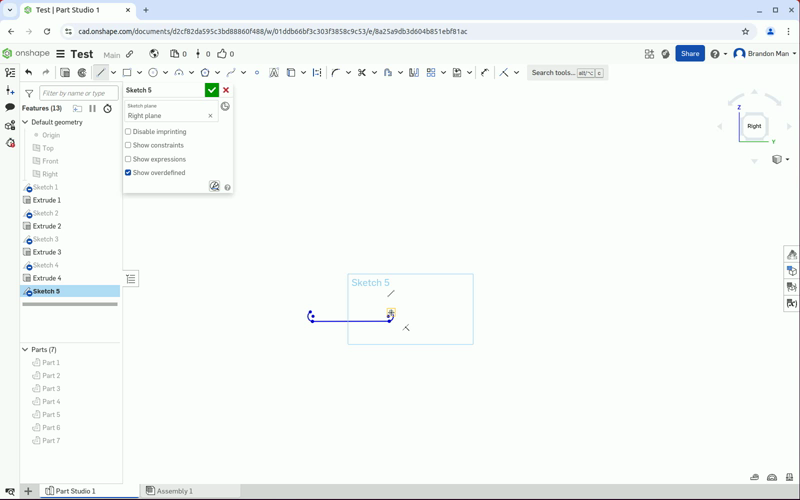
scroll(-6)
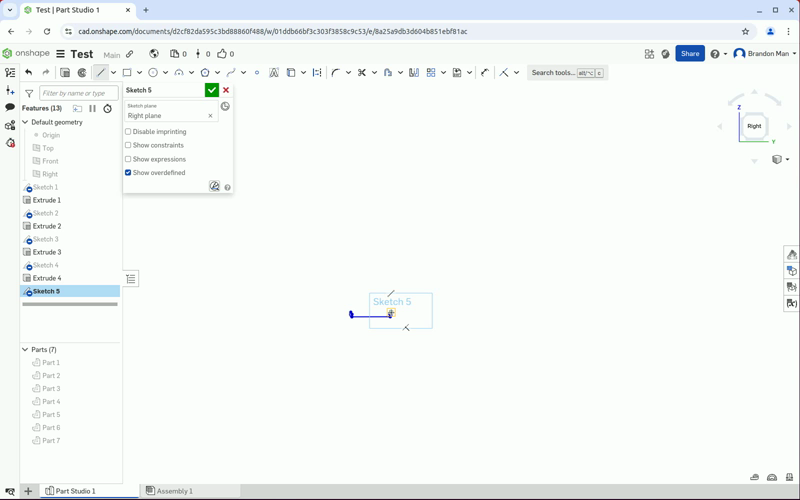
key_down(shift)
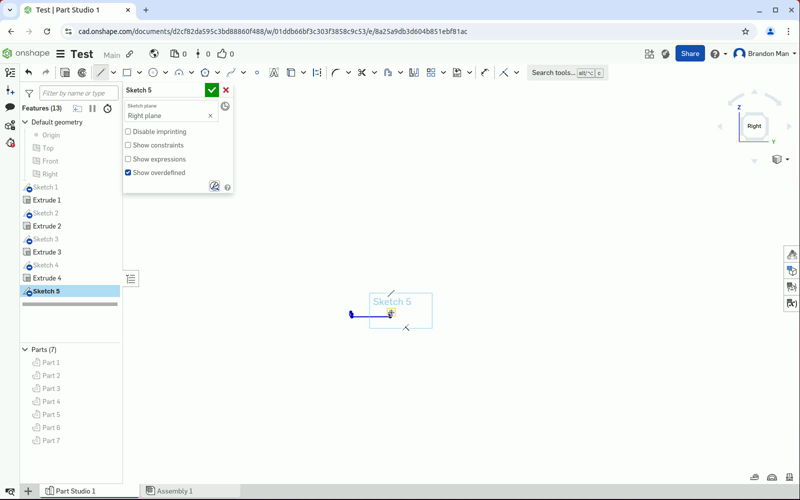
mouse_move(421, 312)
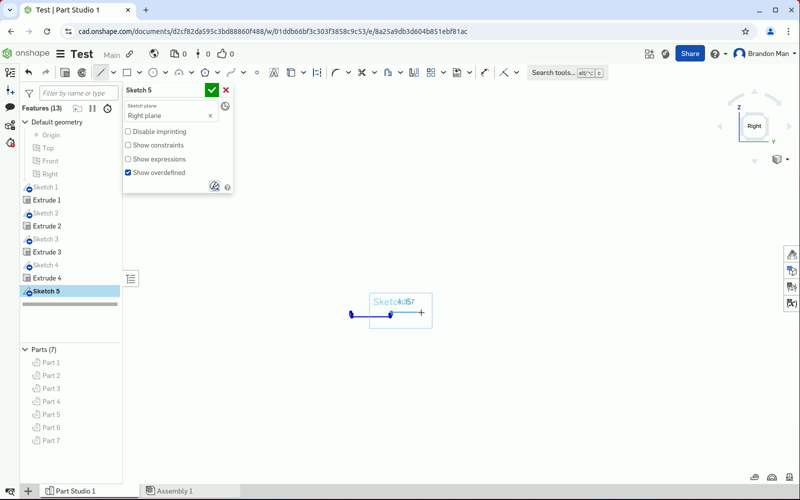
mouse_move(369, 300)
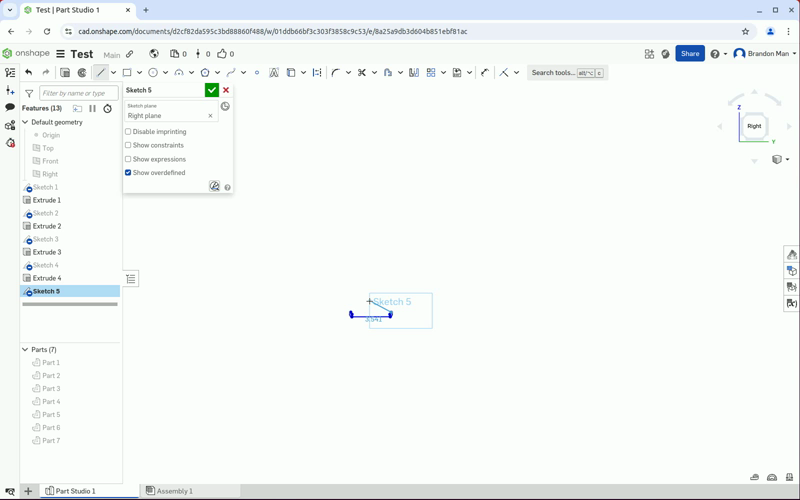
click(369, 300)
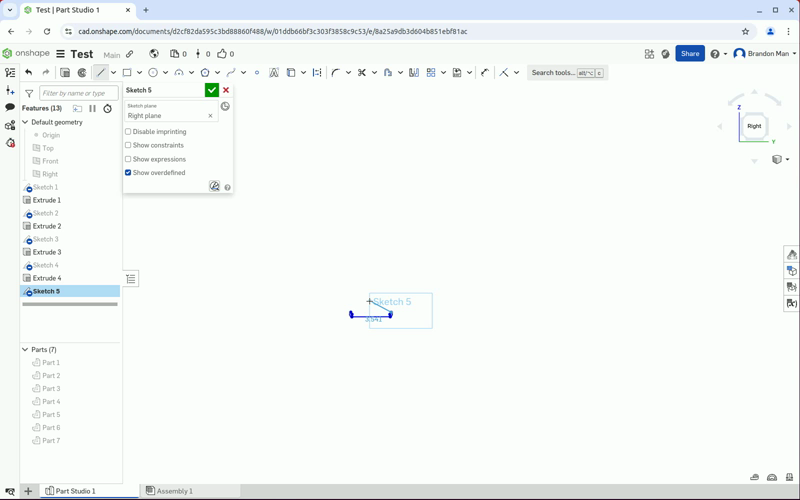
key_up(shift)
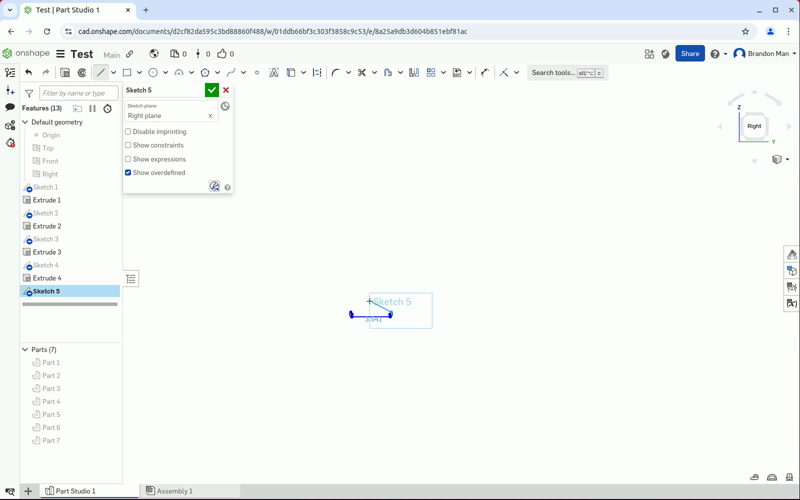
mouse_move(399, 300)
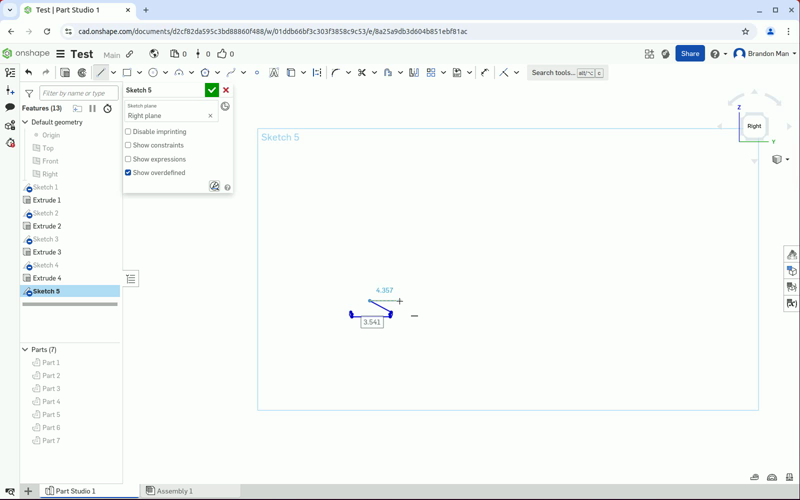
key_down(shift)
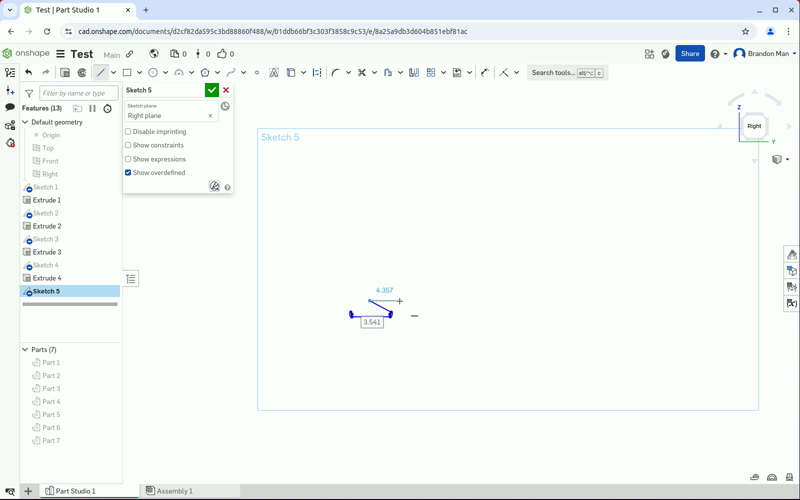
mouse_move(350, 312)
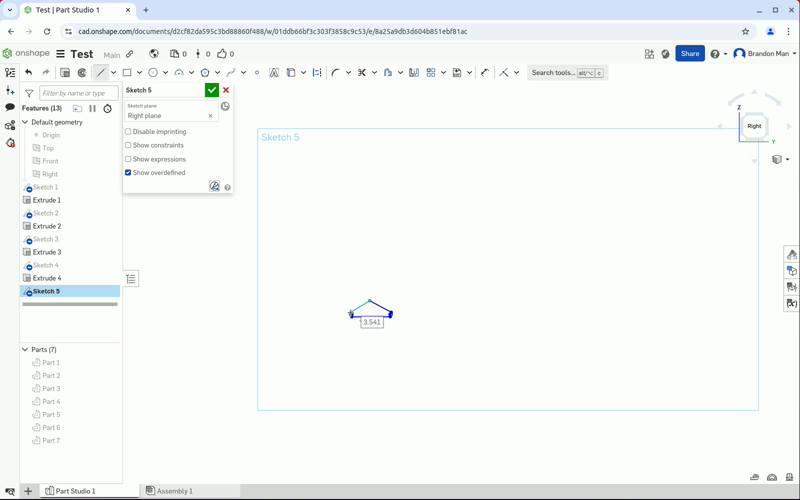
scroll(6)
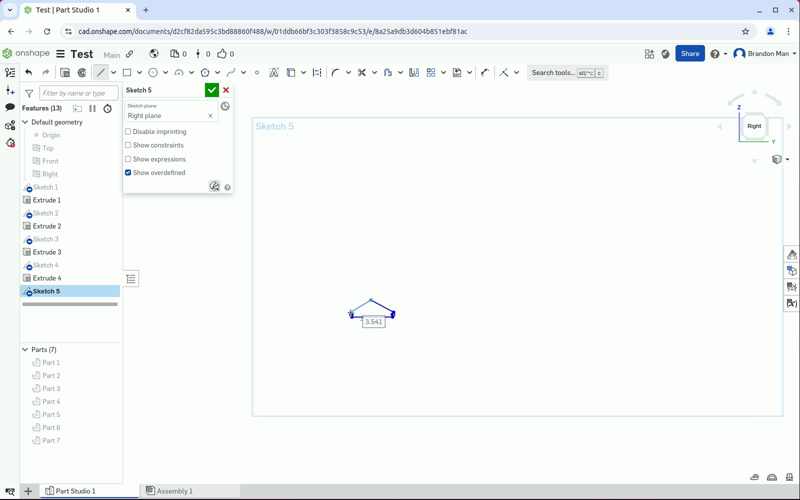
scroll(6)
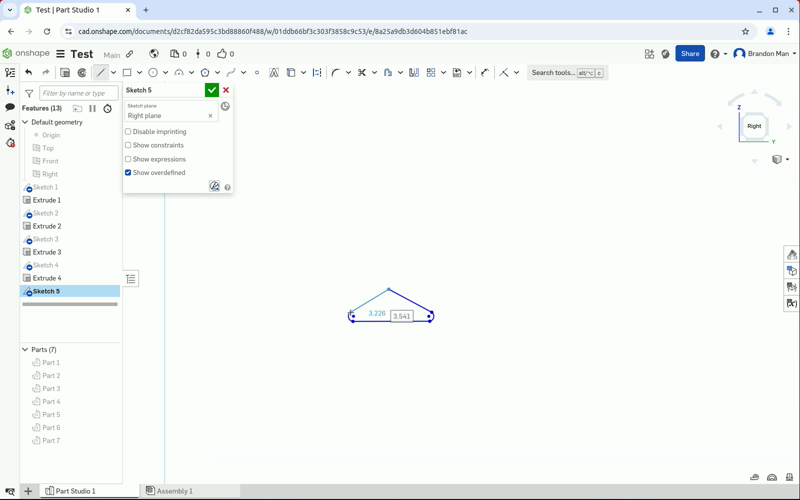
scroll(6)
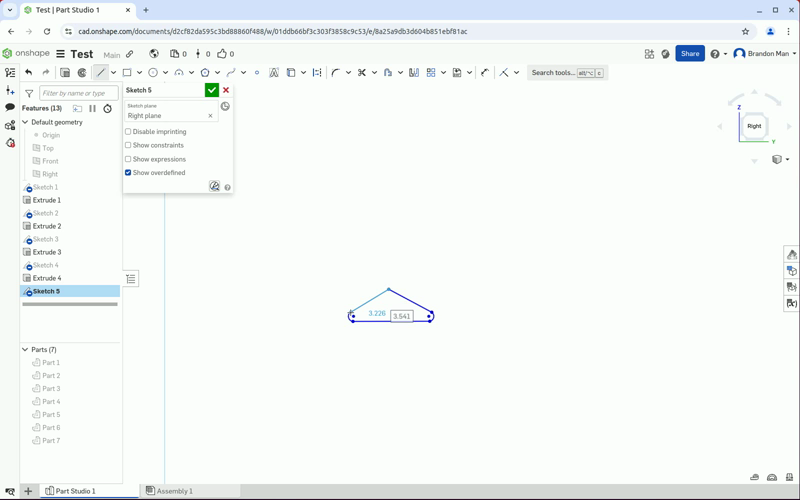
scroll(6)
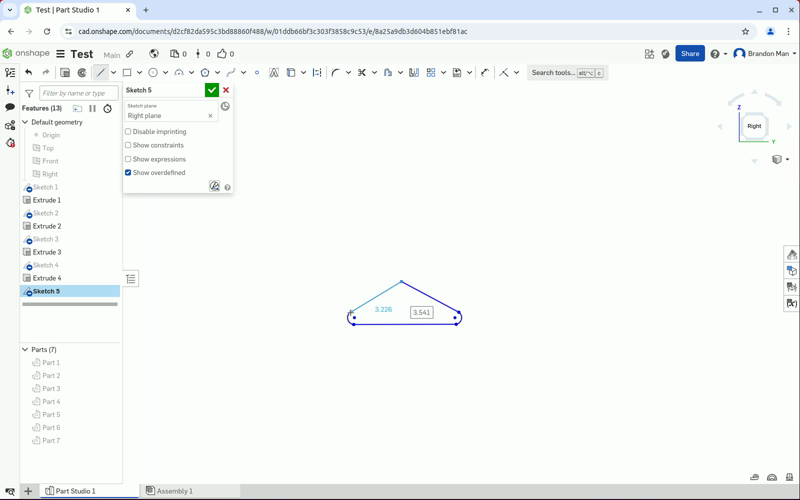
scroll(6)
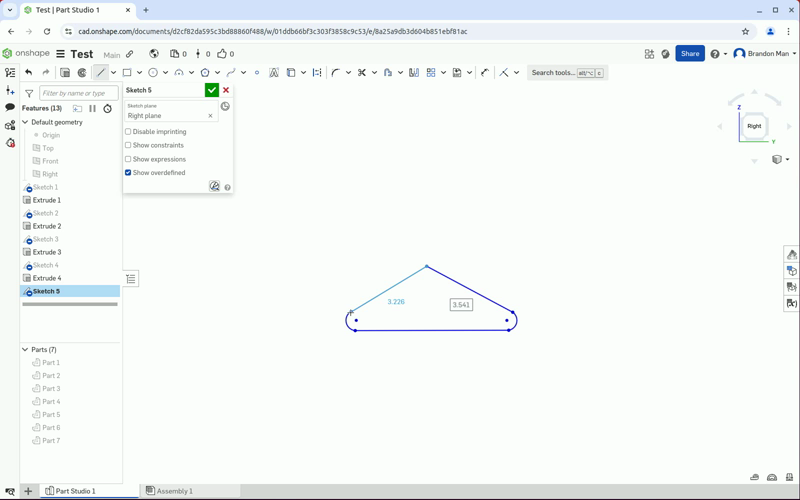
scroll(6)
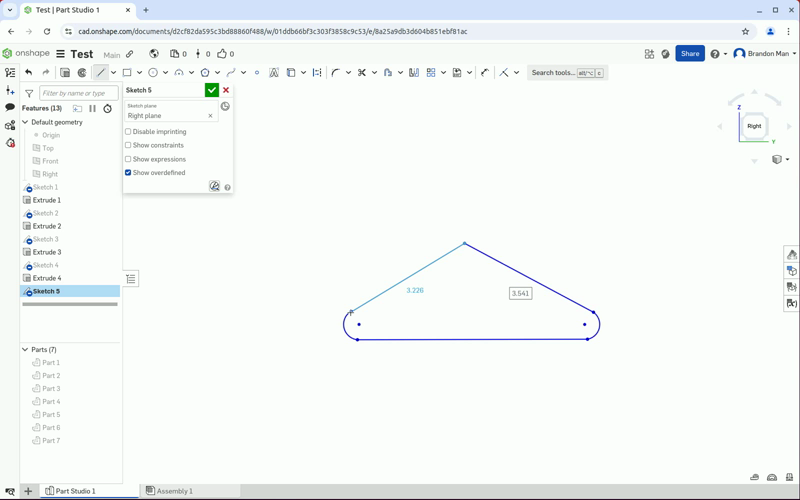
scroll(6)
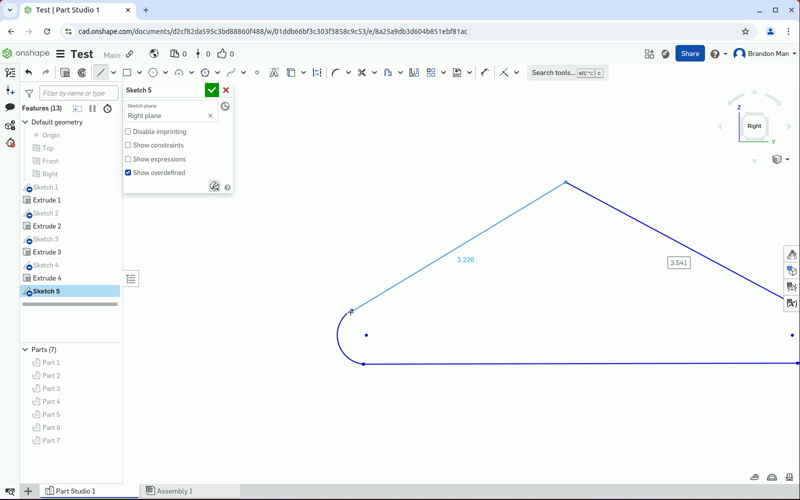
key_up(shift)
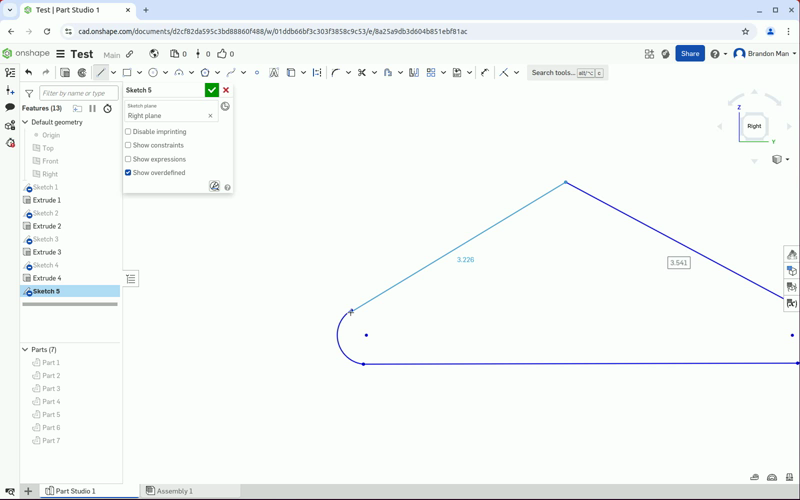
click(350, 312)
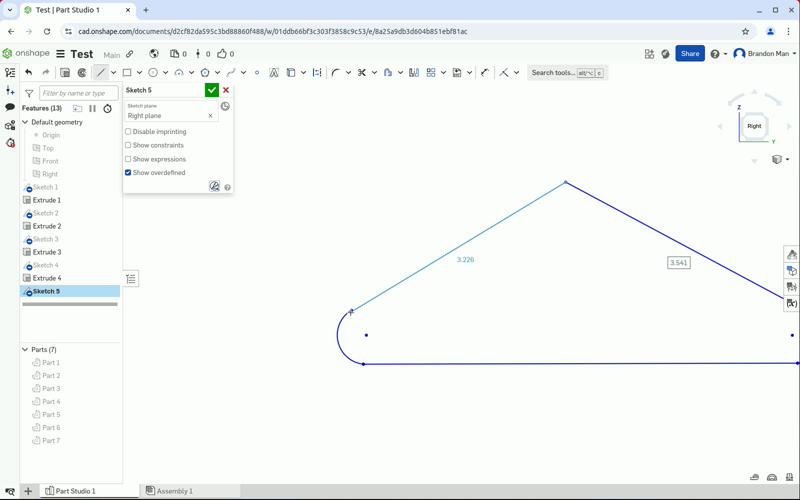
scroll(-6)
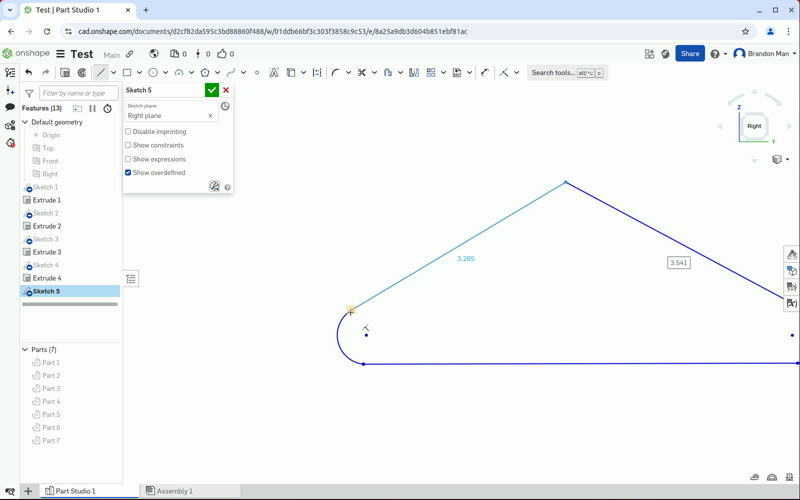
scroll(-6)
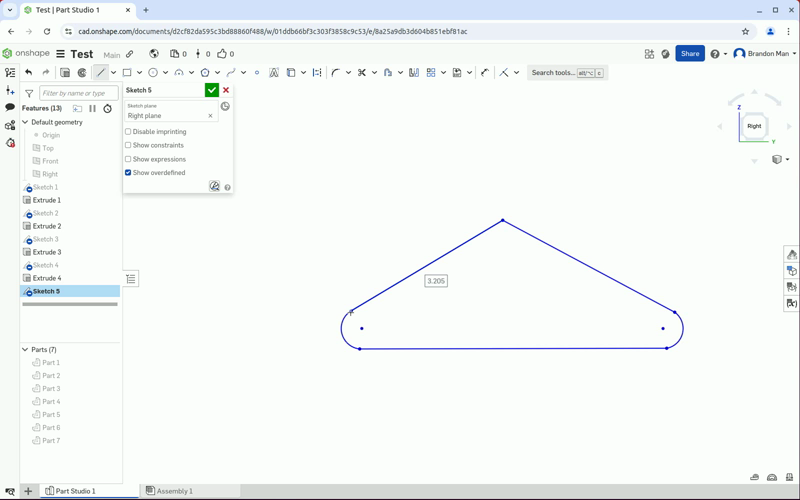
scroll(-6)
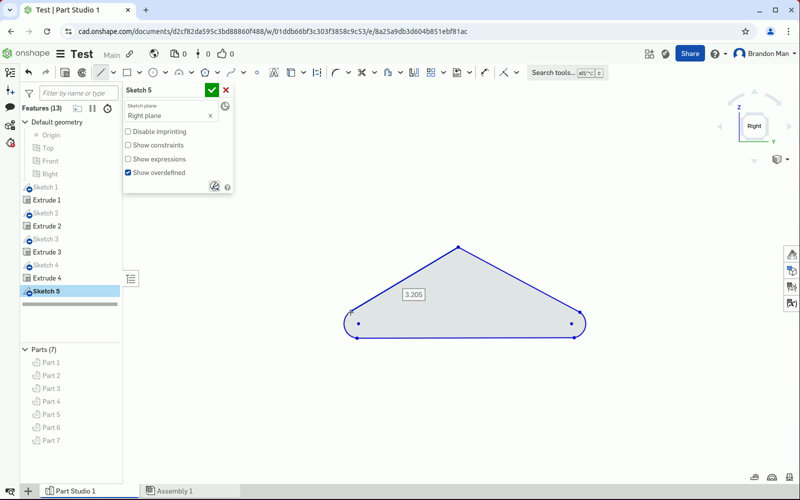
scroll(-6)
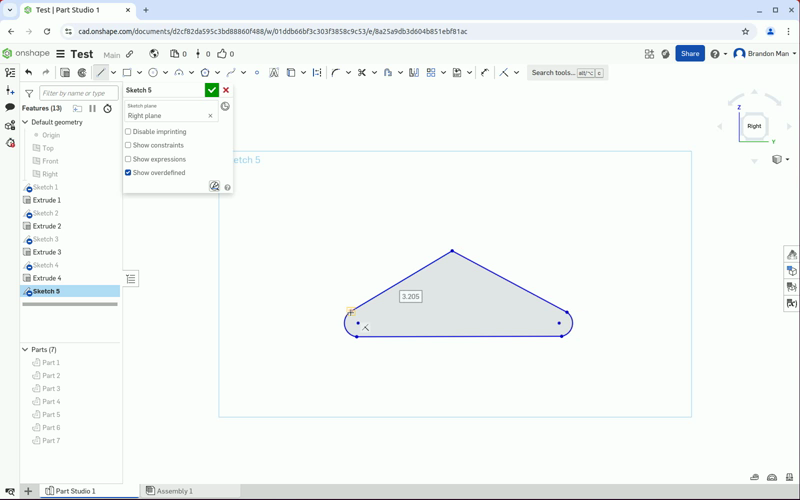
scroll(-6)
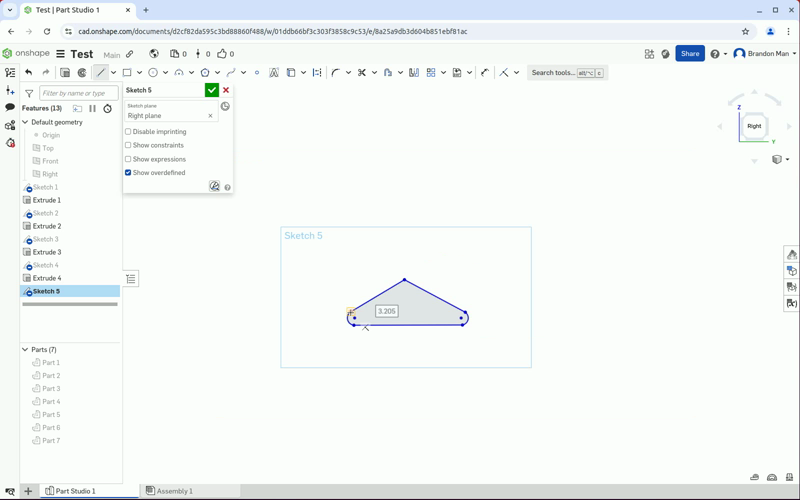
scroll(-6)
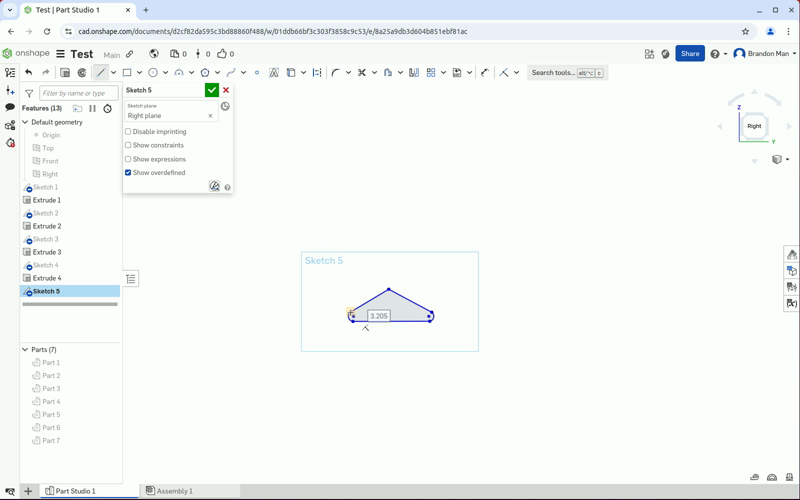
scroll(-6)
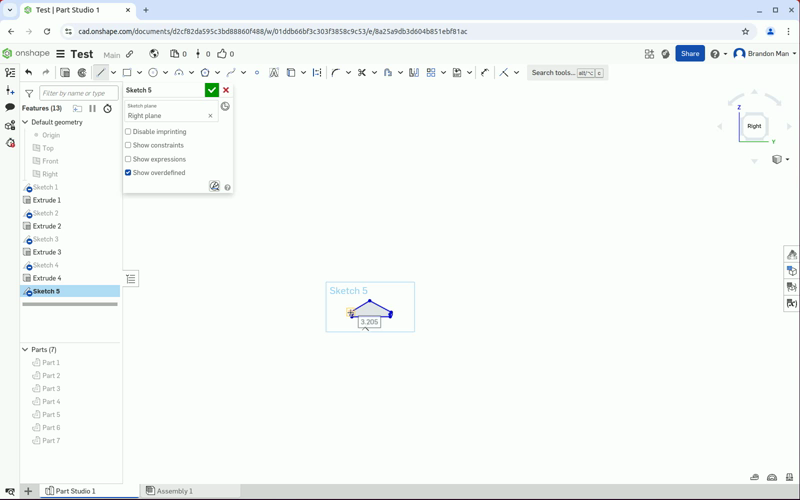
key(esc)
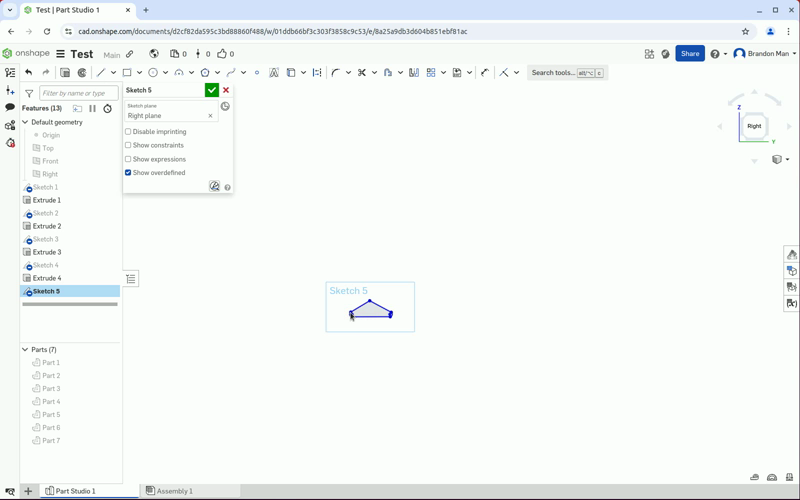
mouse_move(385, 309)
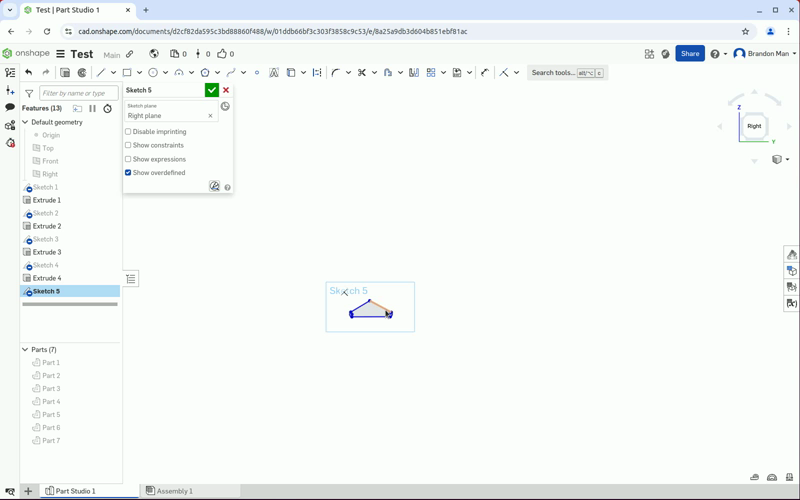
scroll(6)
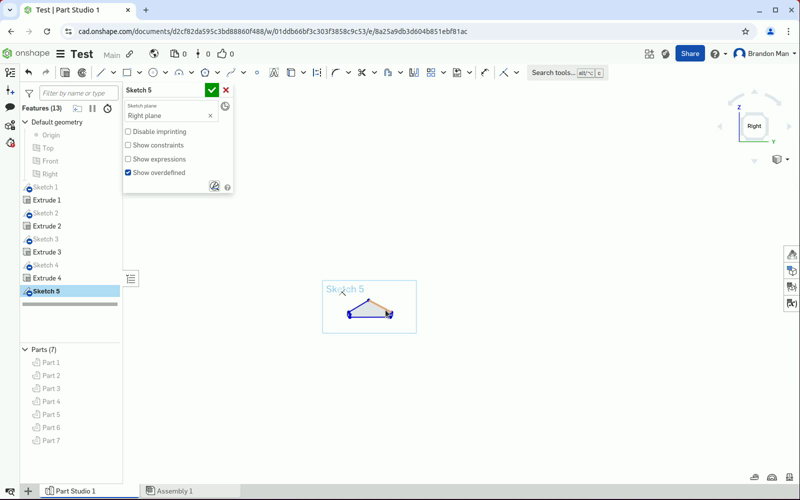
scroll(6)
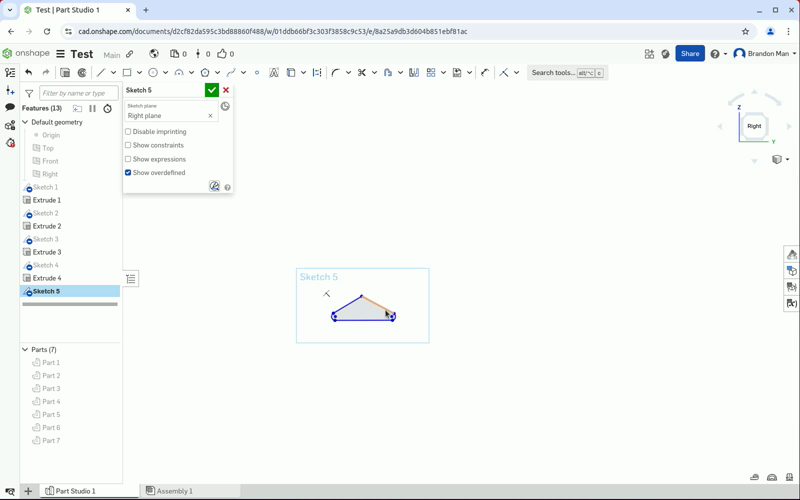
scroll(6)
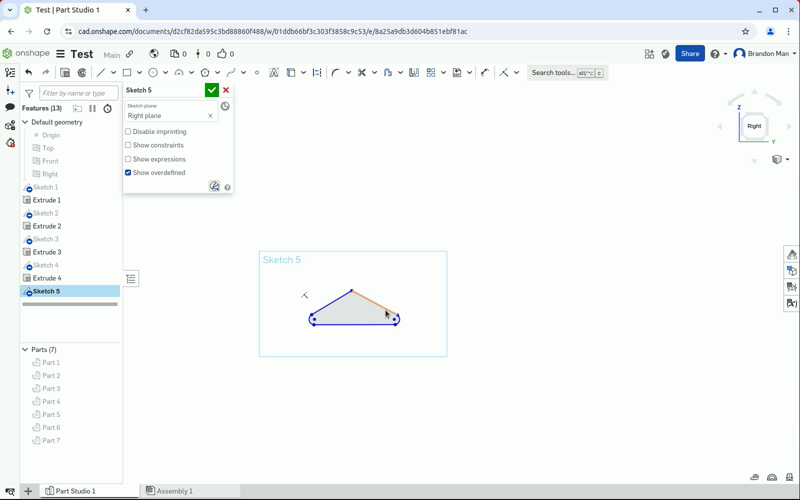
scroll(6)
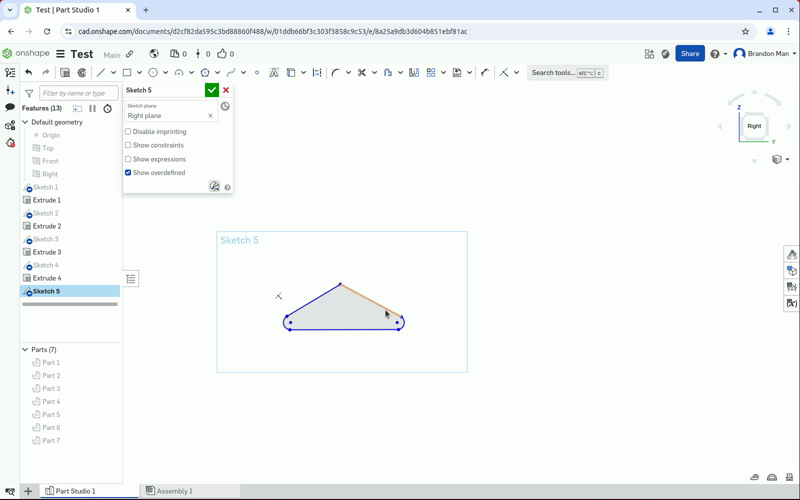
scroll(6)
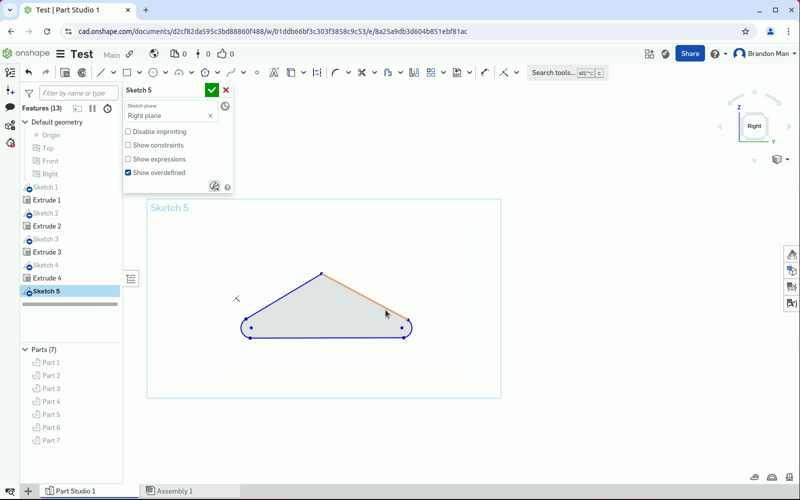
scroll(6)
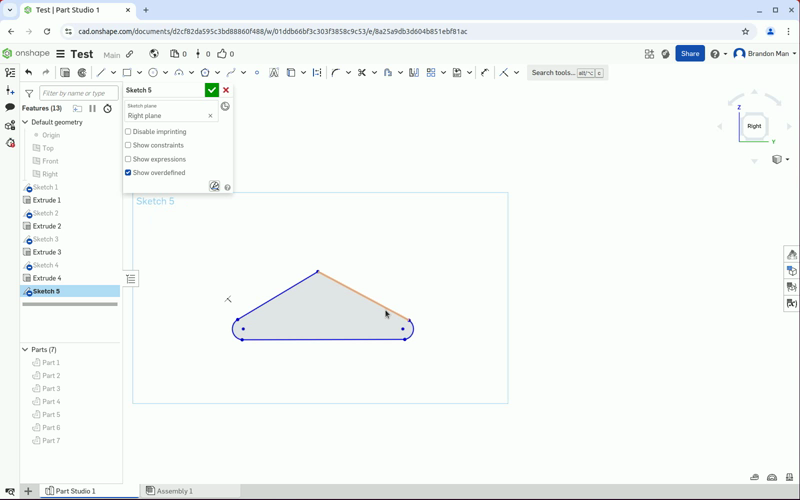
scroll(6)
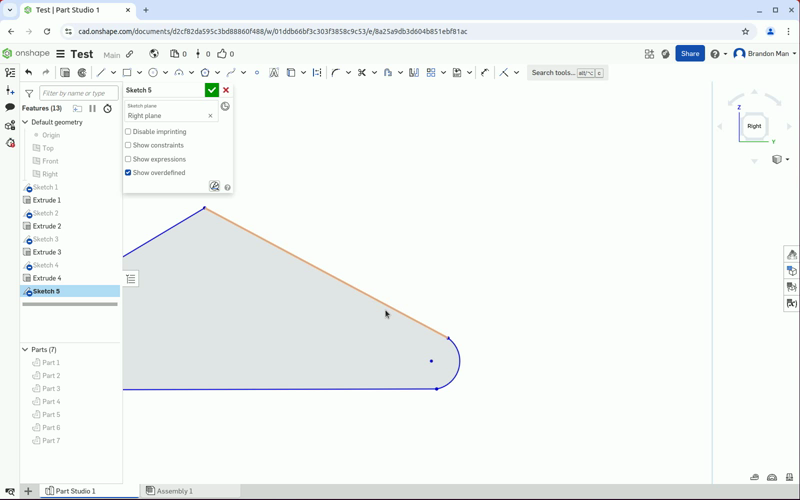
click(385, 309)
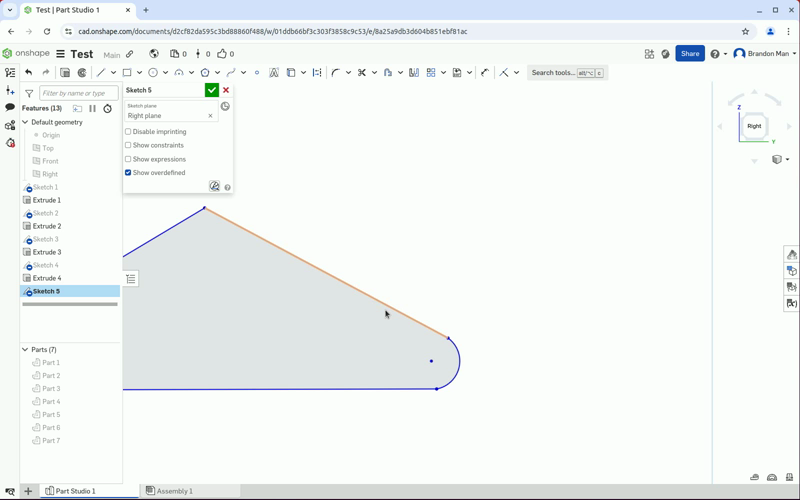
scroll(-6)
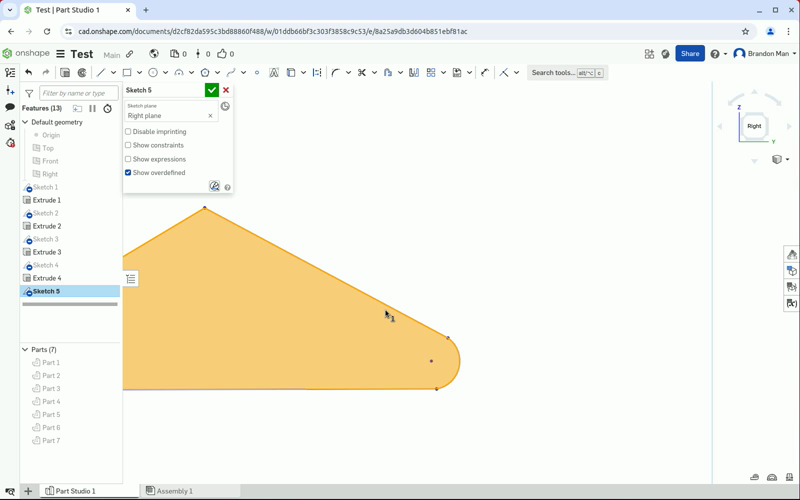
scroll(-6)
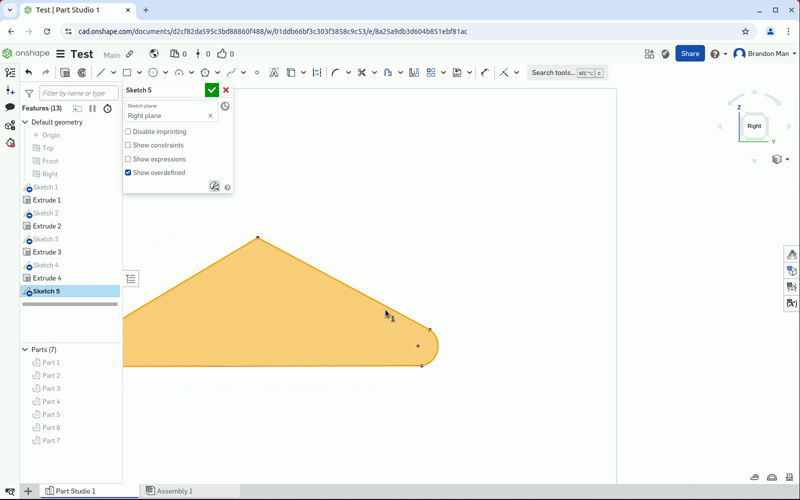
scroll(-6)
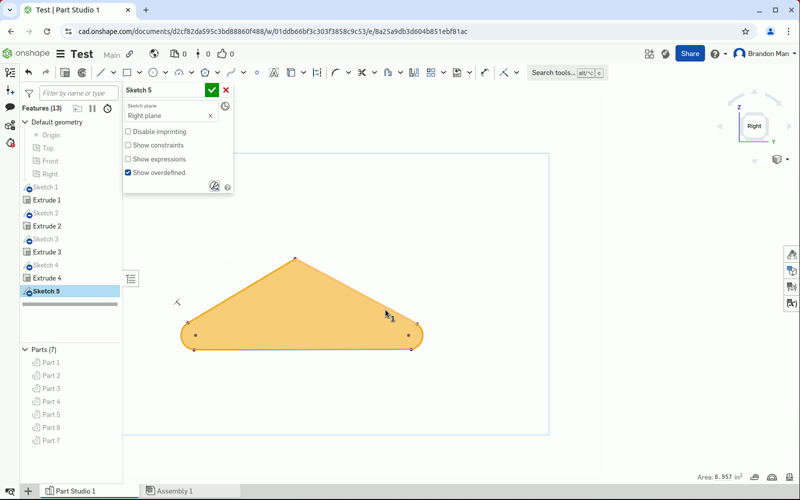
scroll(-6)
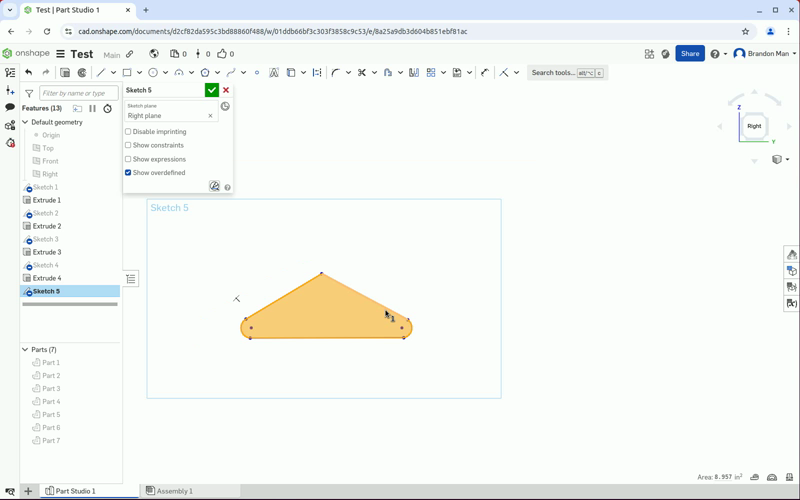
scroll(-6)
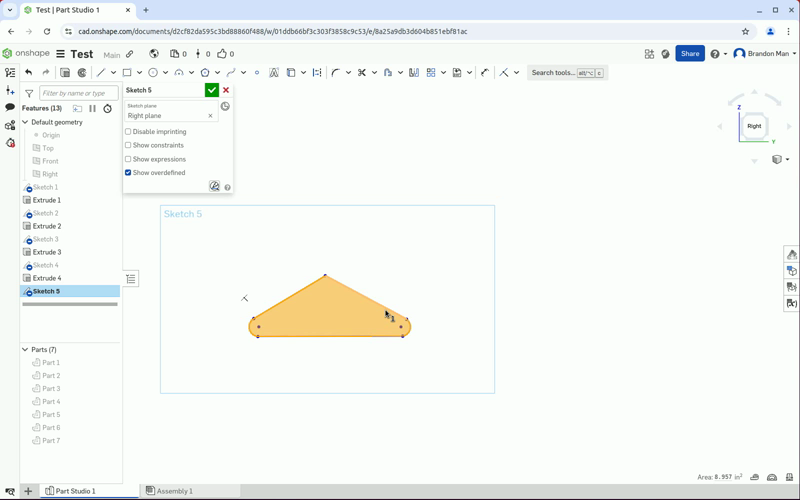
scroll(-6)
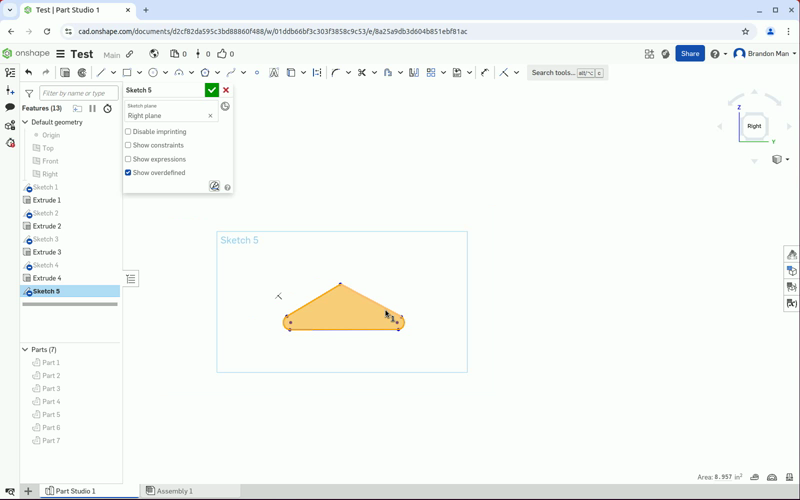
scroll(-6)
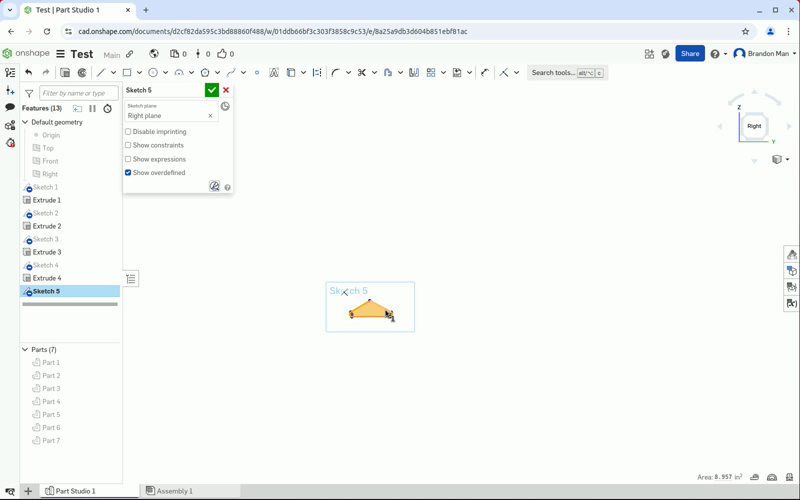
mouse_move(73, 352)
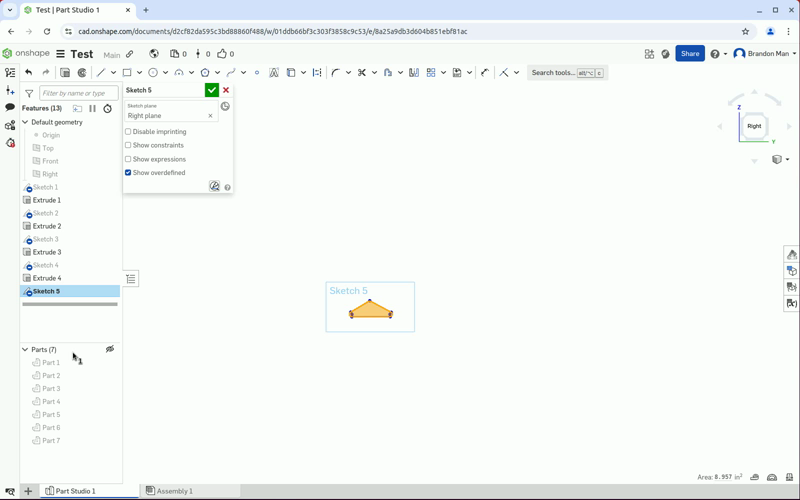
key(shift+y)
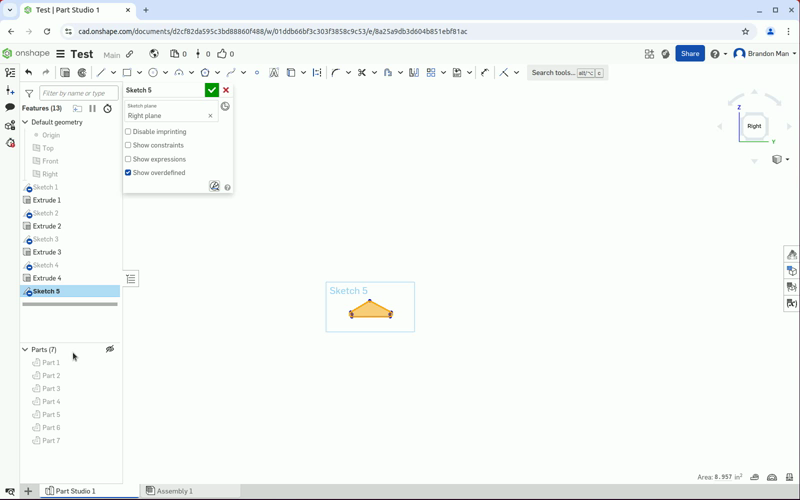
key(shift+e)
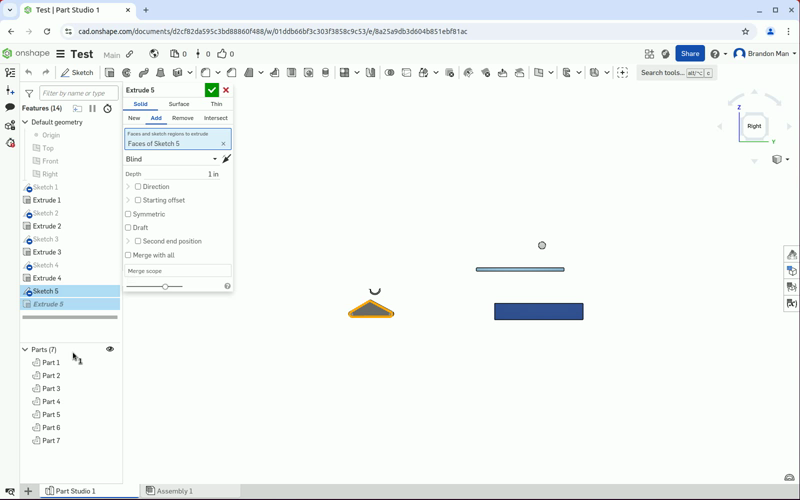
mouse_move(143, 106)
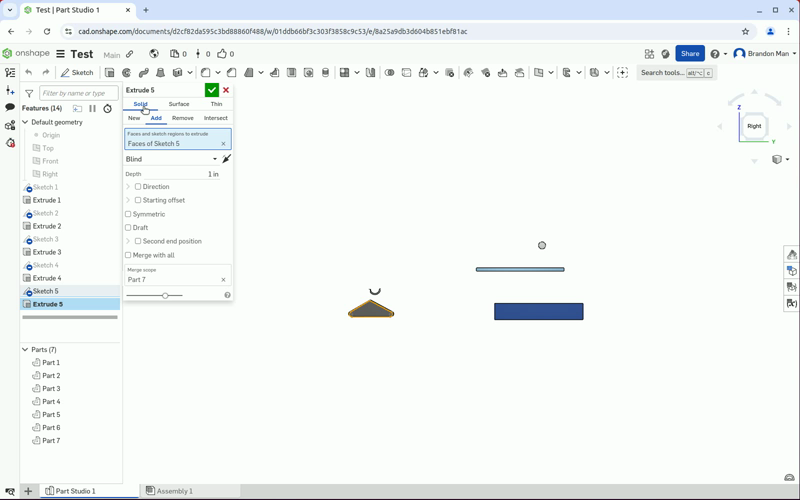
click(143, 106)
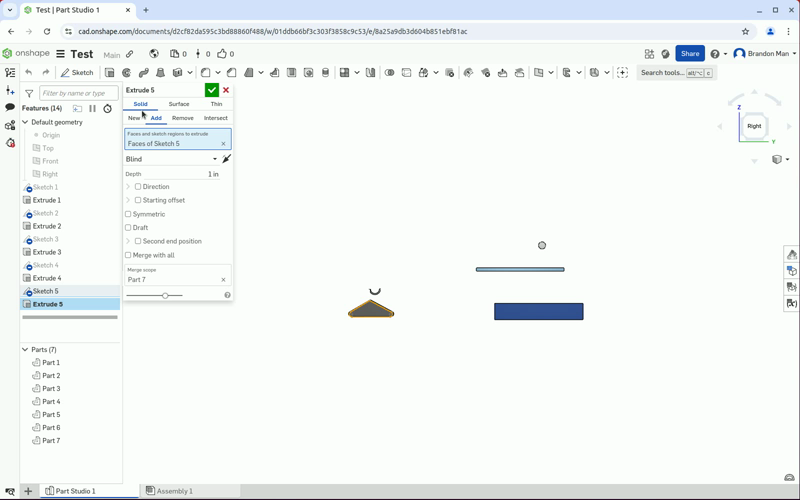
mouse_move(137, 120)
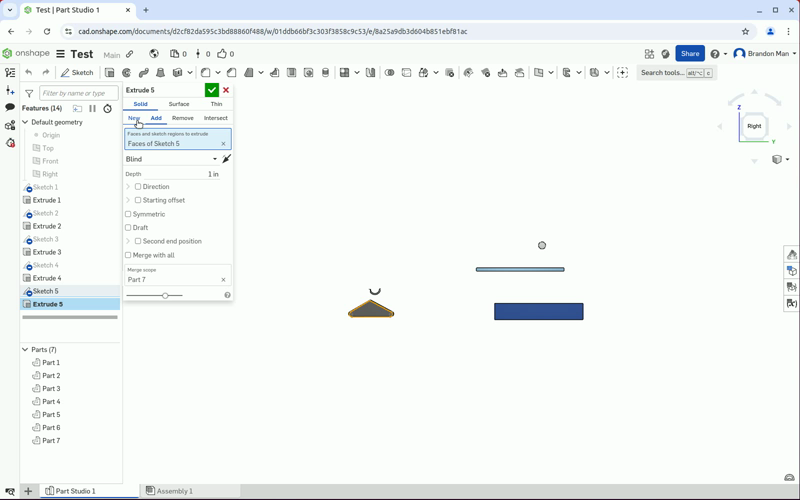
click(137, 120)
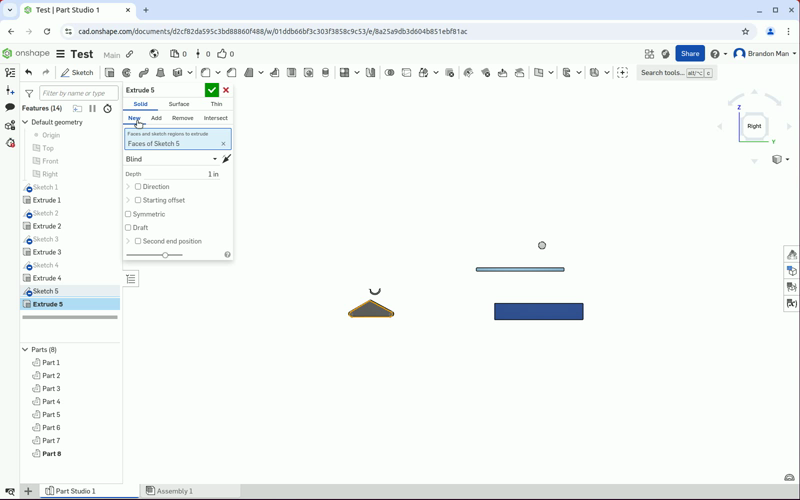
key(tab, 4)
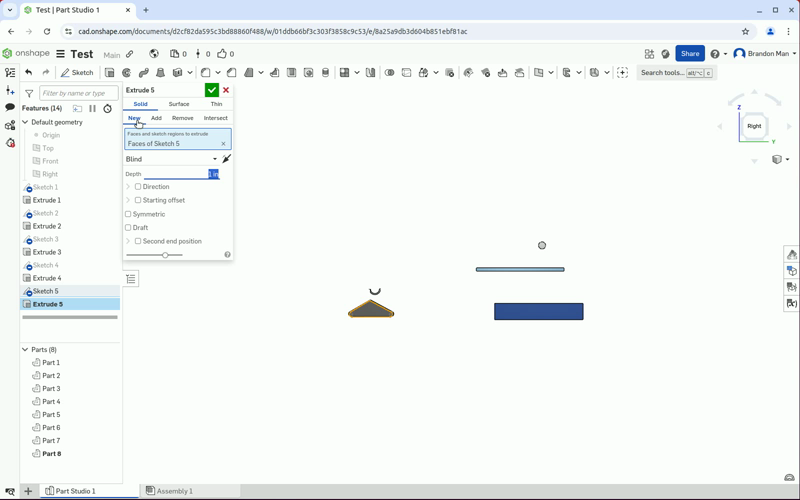
text(1.926)
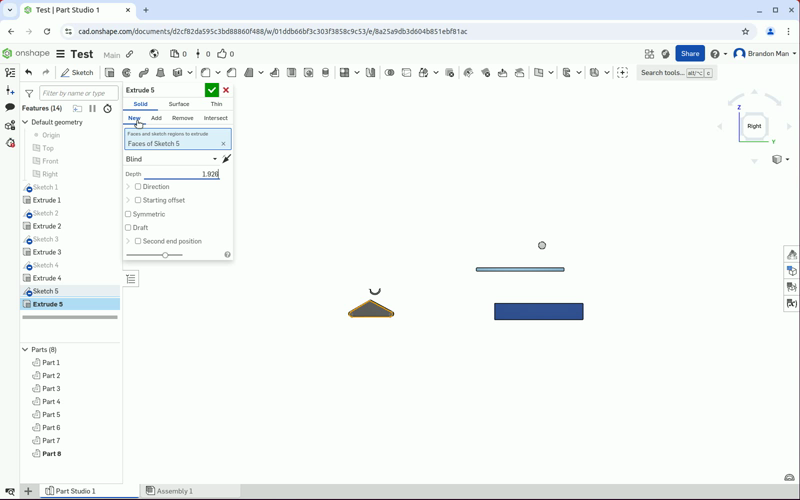
key(enter)
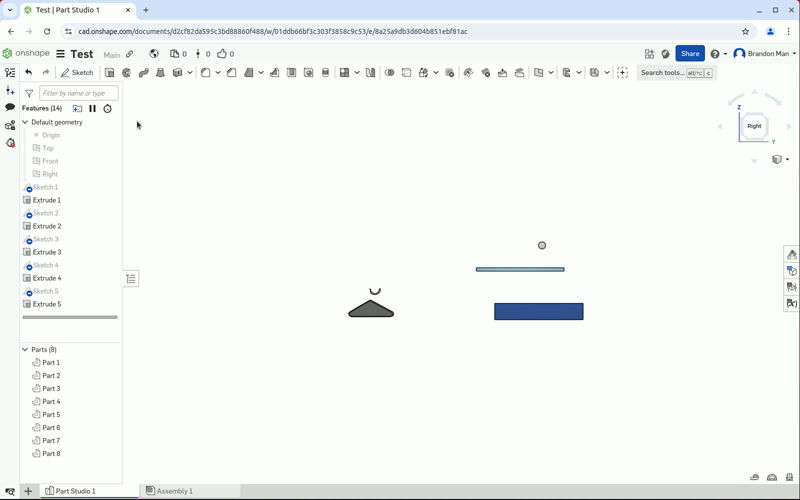
key(shift+h)
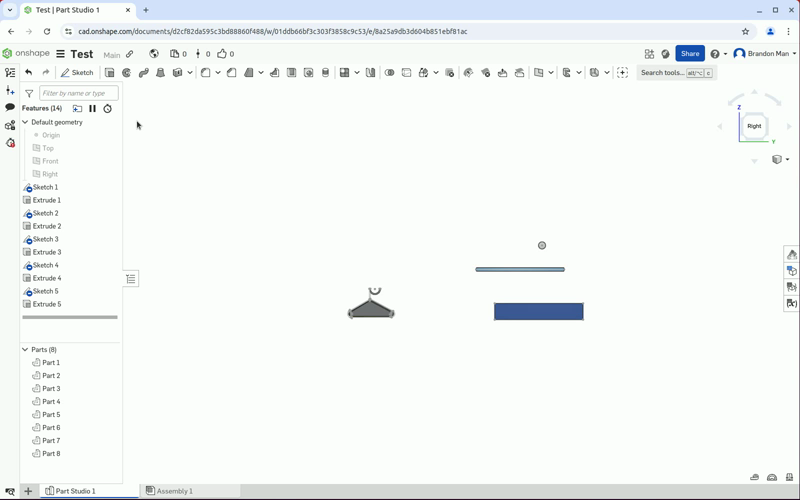
key(shift+h)
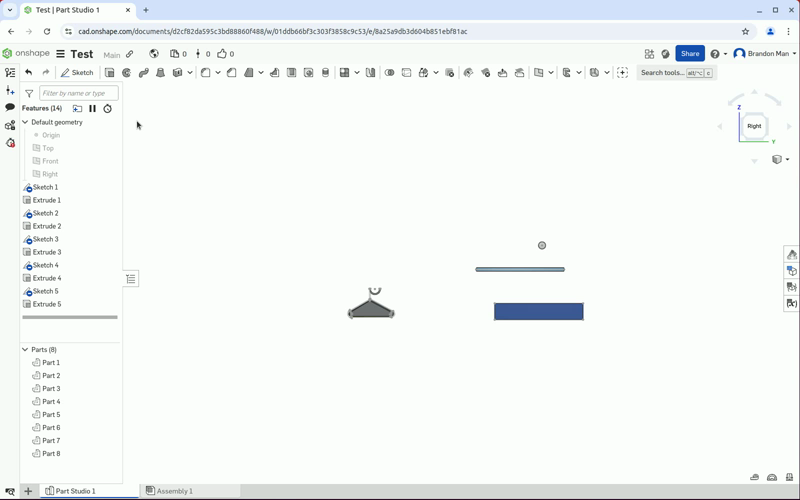
key(shift+7)
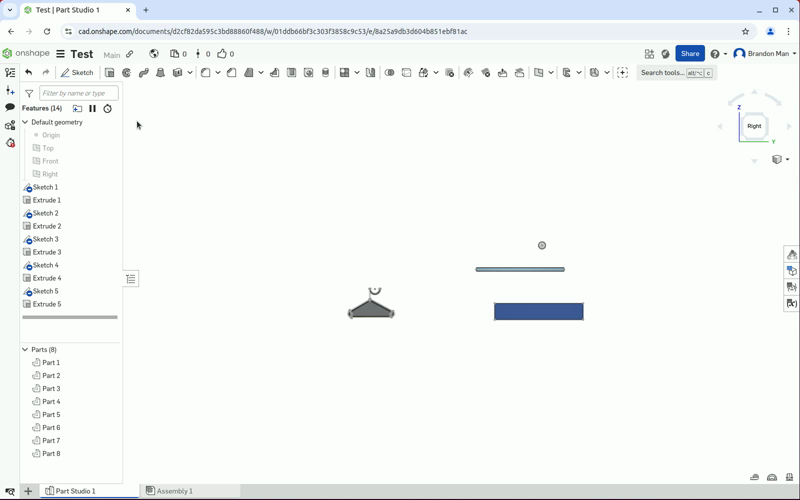
key(right, 2)
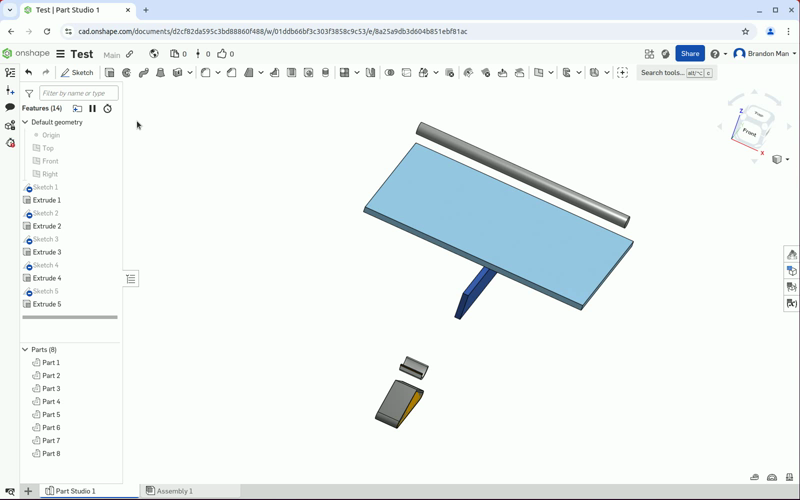
key(down, 2)
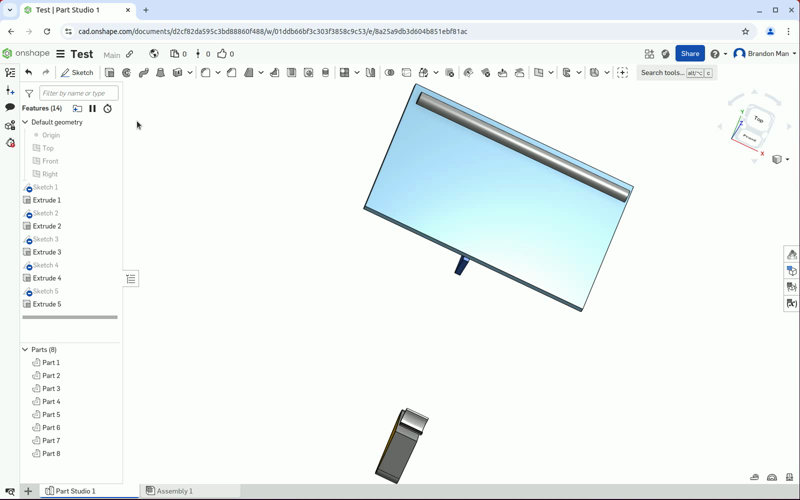
key(up, 2)
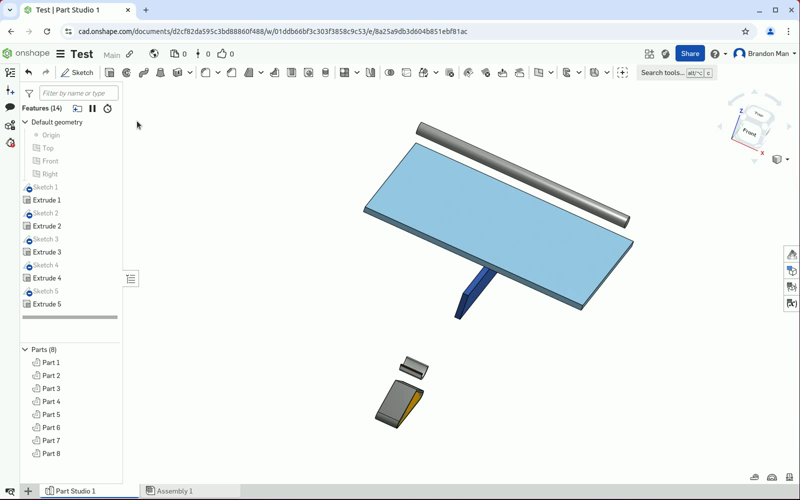
key(left, 2)
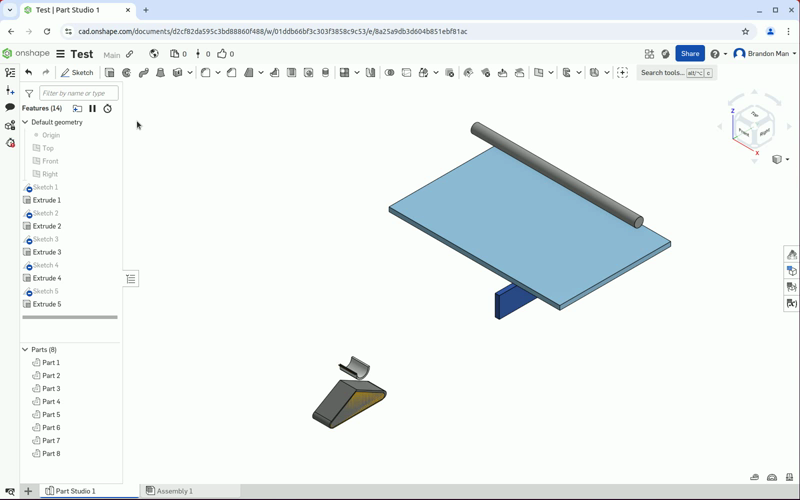
mouse_move(73, 189)
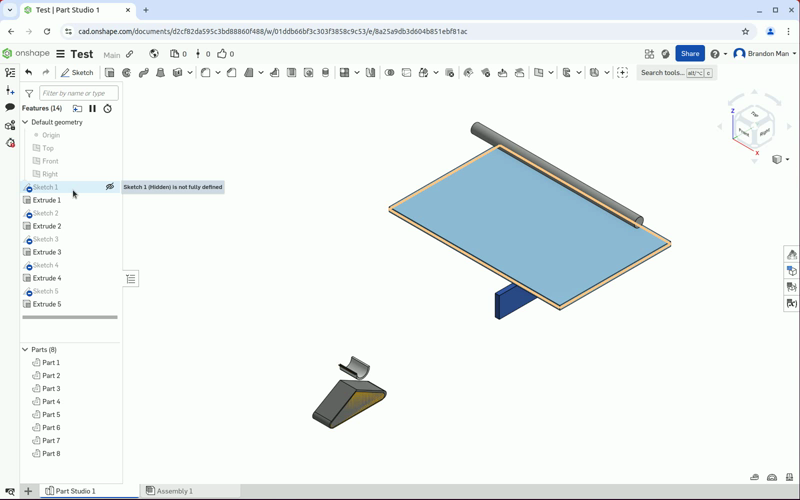
click(73, 189)